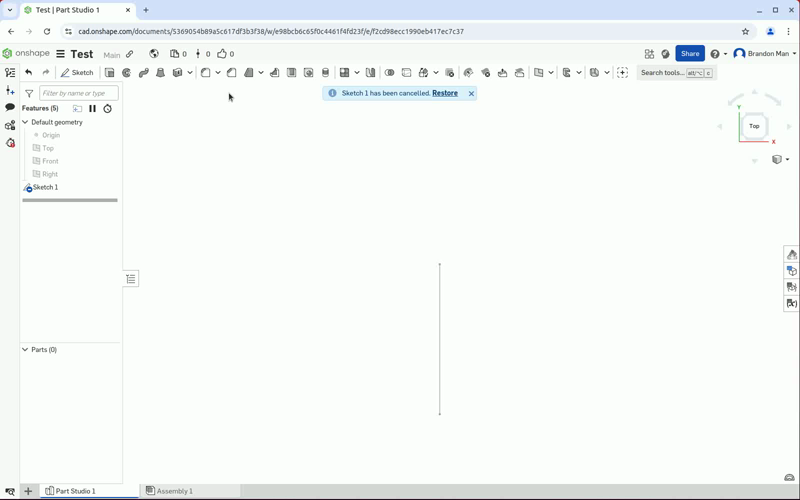
key(shift+h)
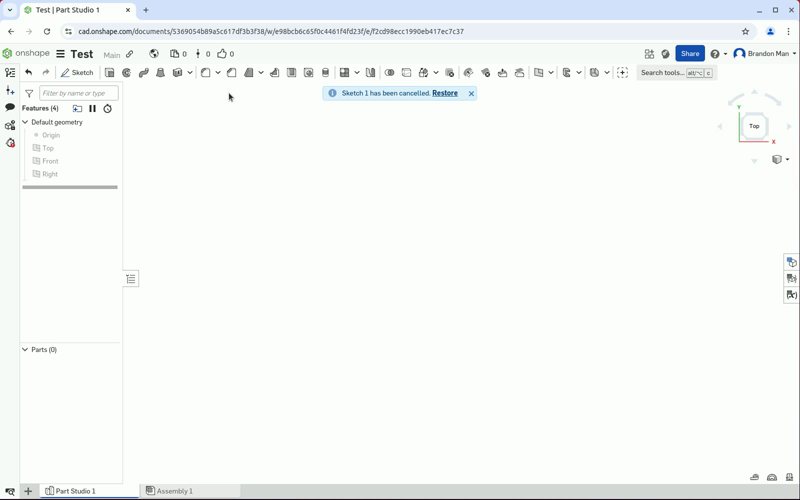
mouse_move(73, 352)
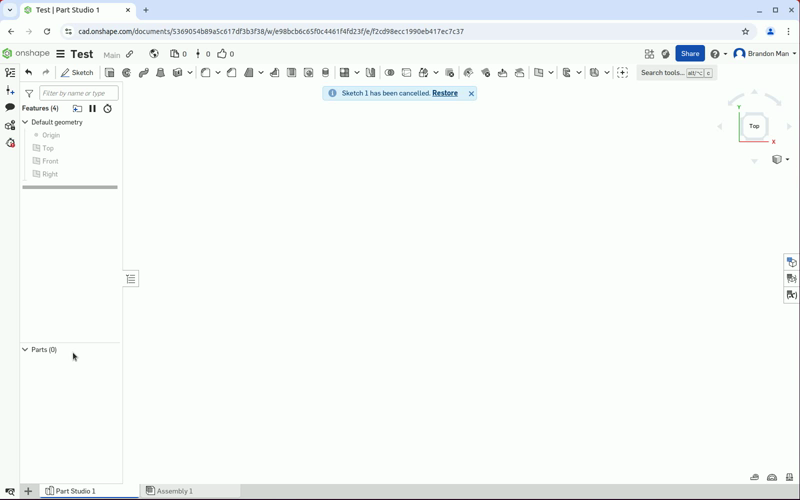
key(y)
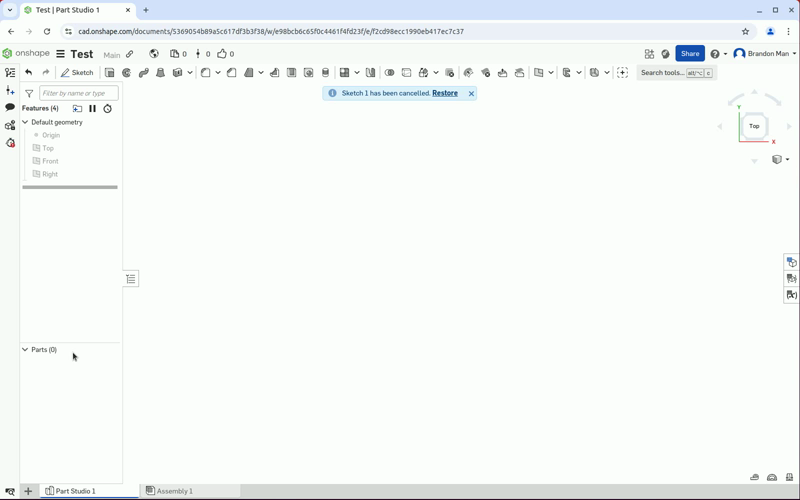
key(shift+p)
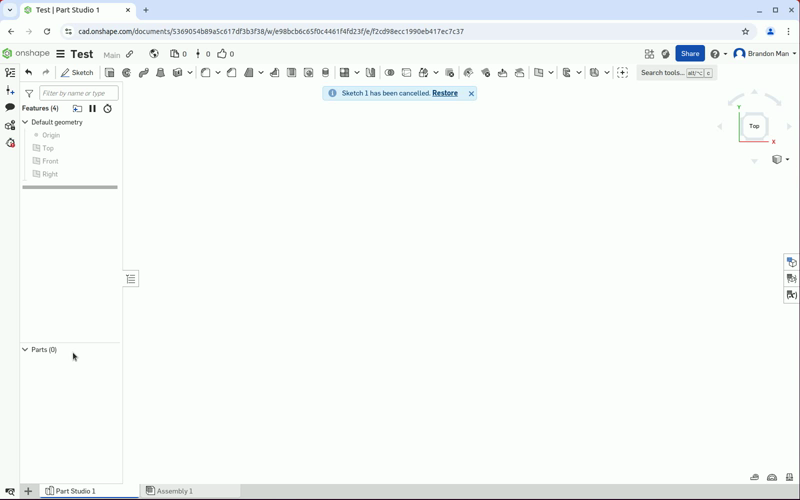
key(space)
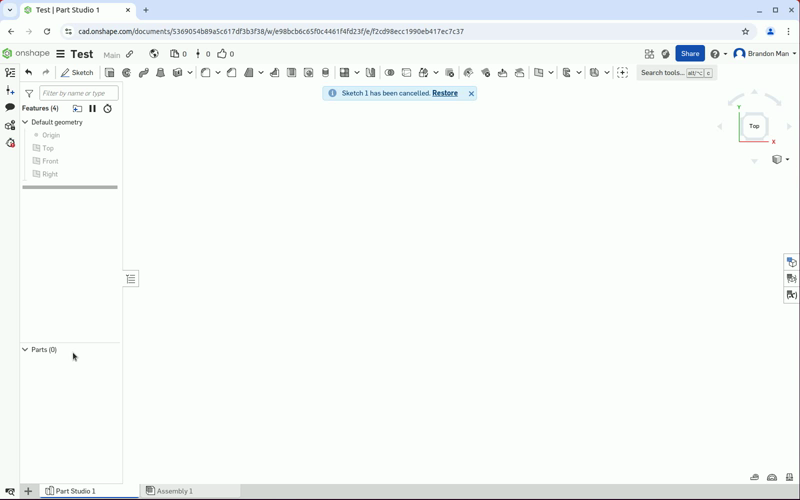
key_down(shift)
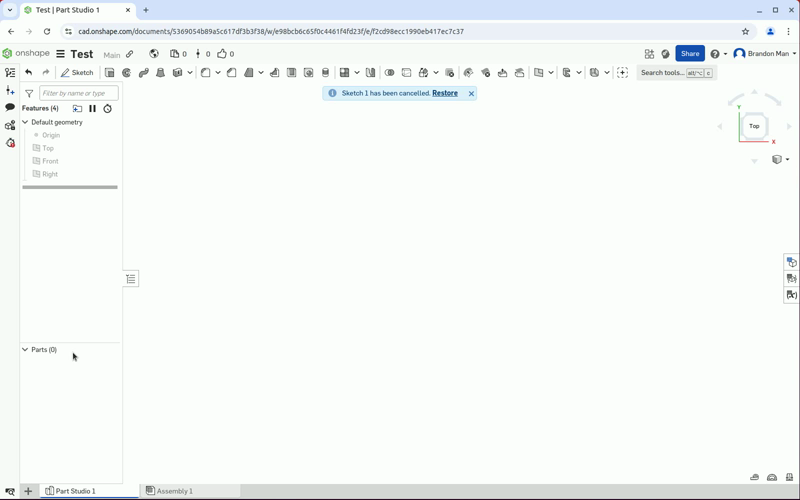
key(up)
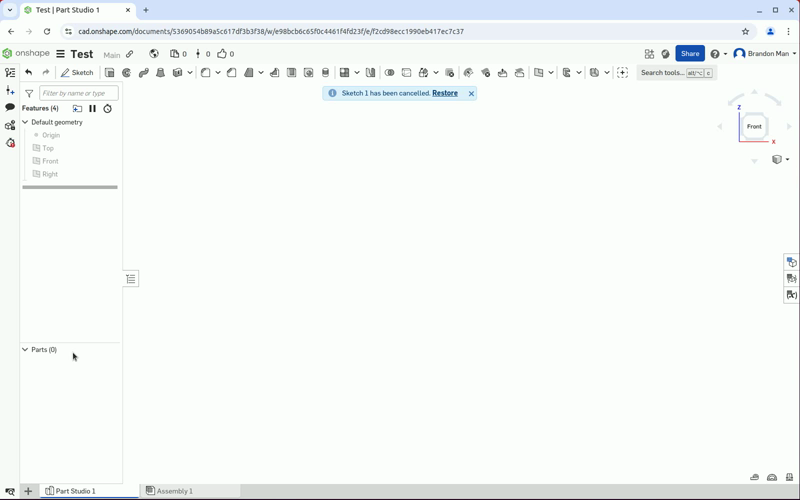
key_up(shift)
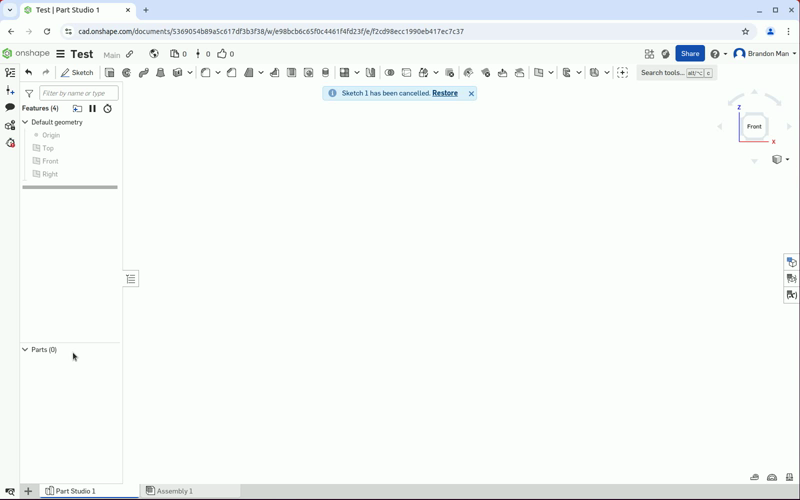
mouse_move(73, 352)
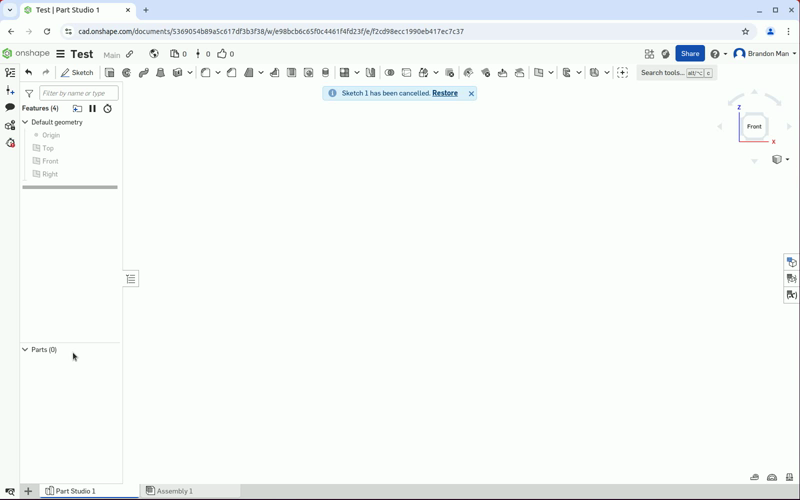
key(shift+y)
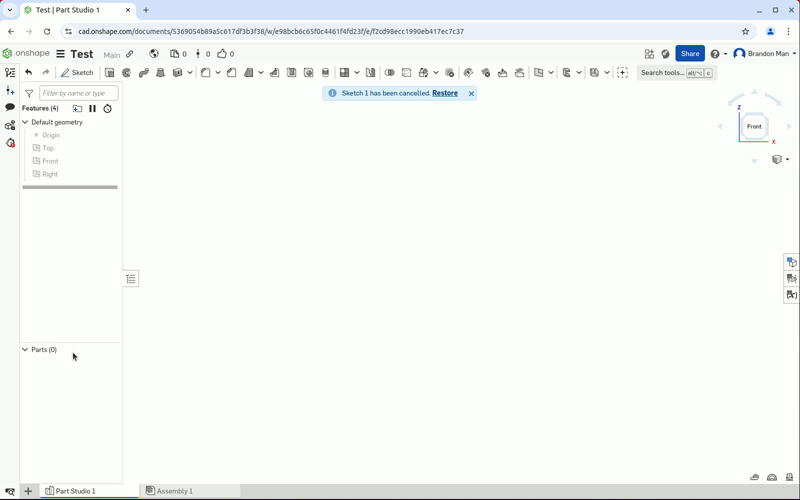
key(shift+s)
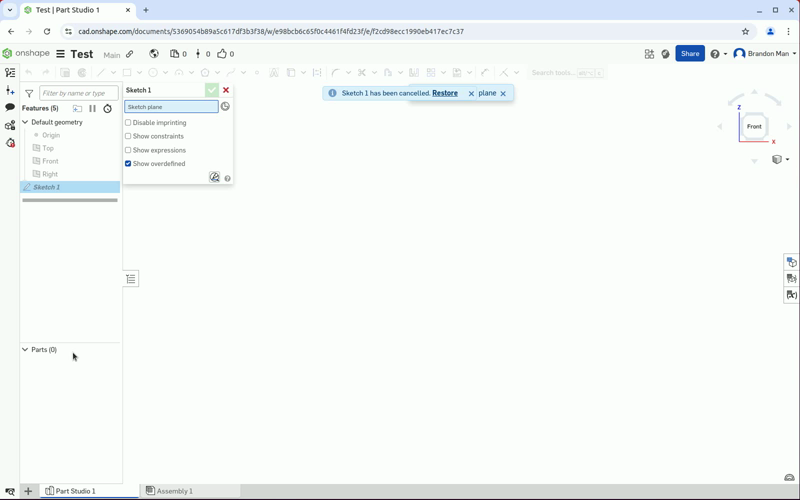
mouse_move(73, 163)
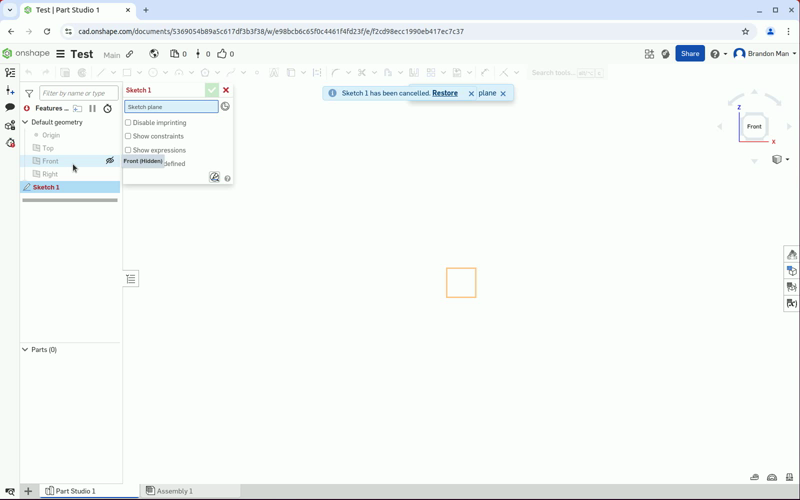
click(73, 163)
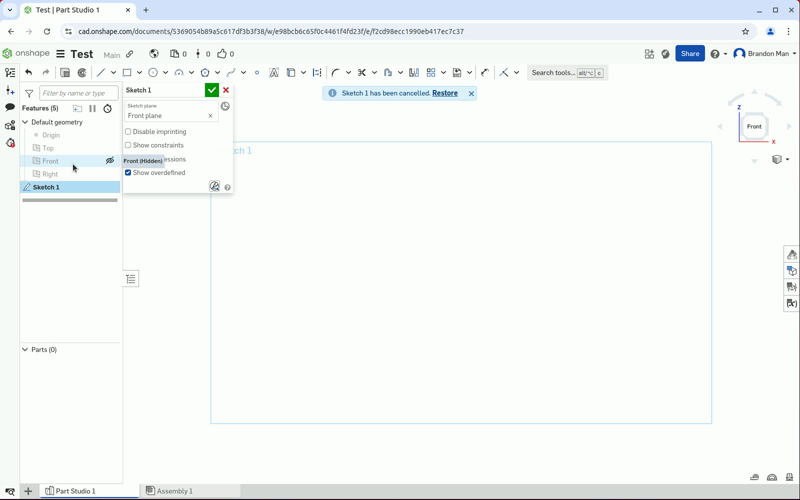
mouse_move(73, 352)
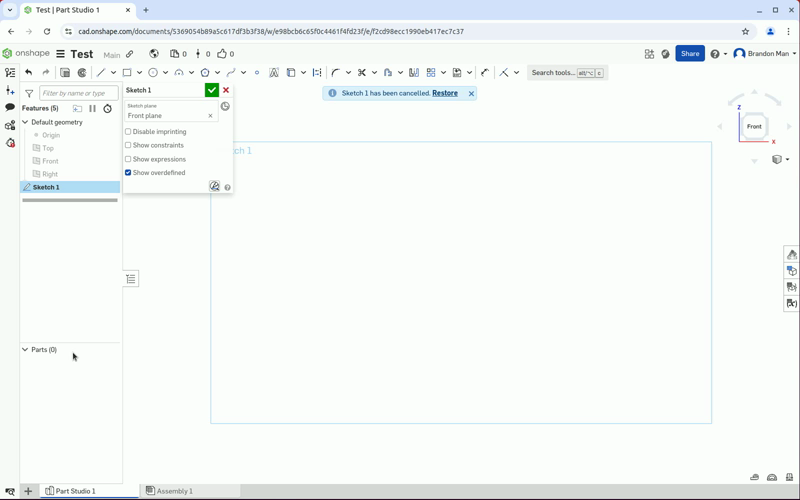
key(y)
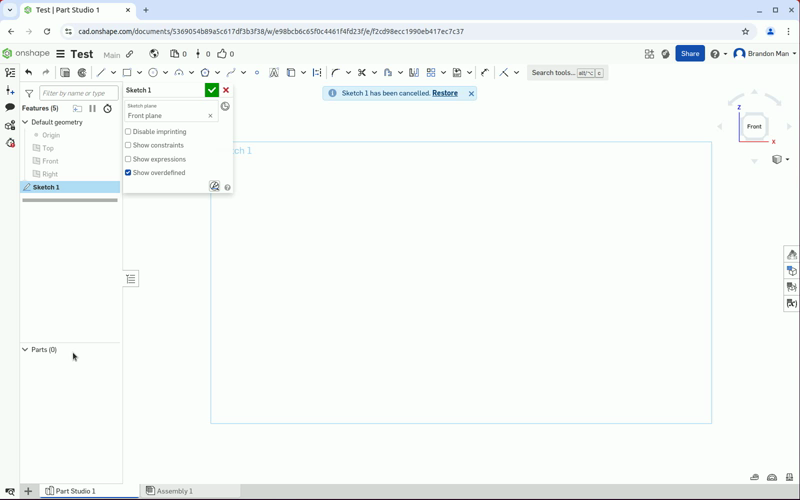
key(l)
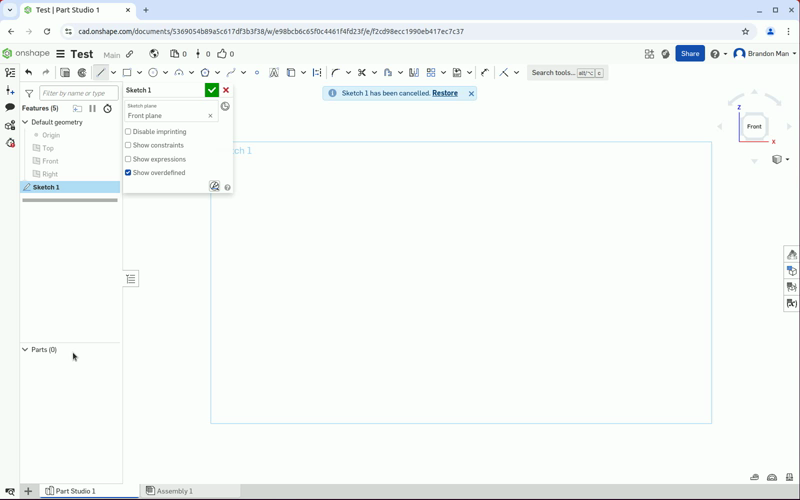
key_down(shift)
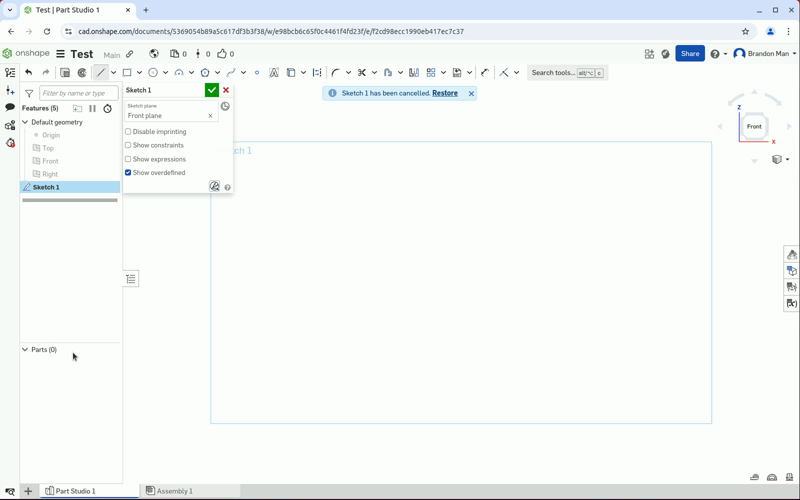
mouse_move(505, 222)
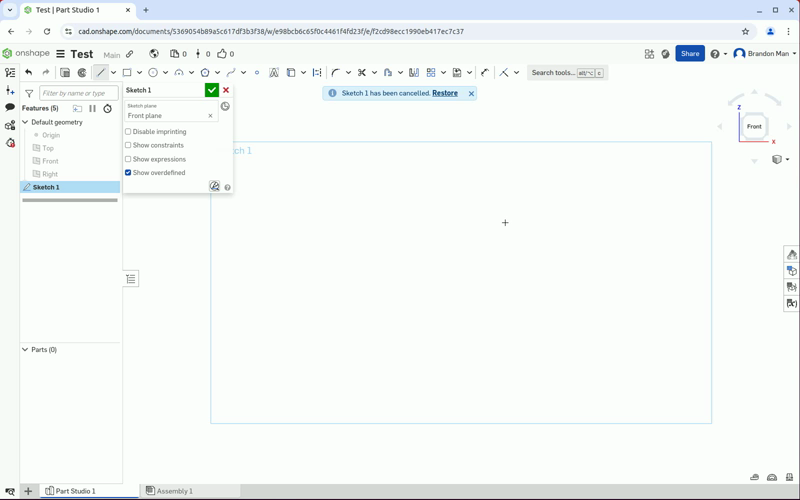
click(505, 222)
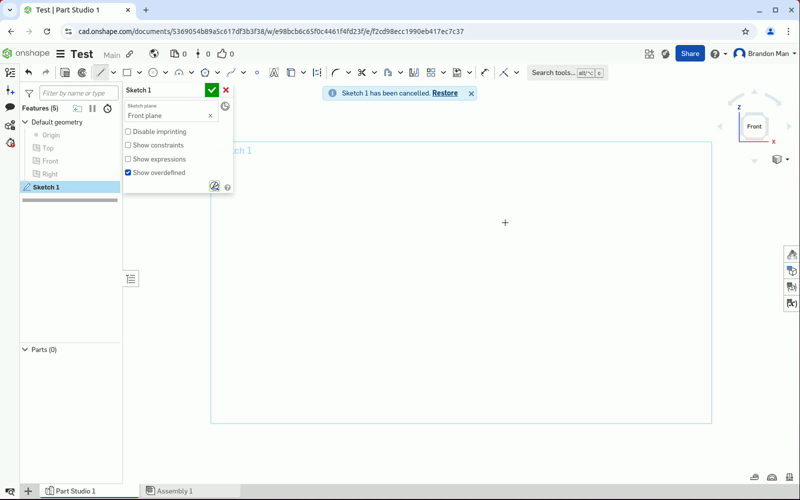
key_up(shift)
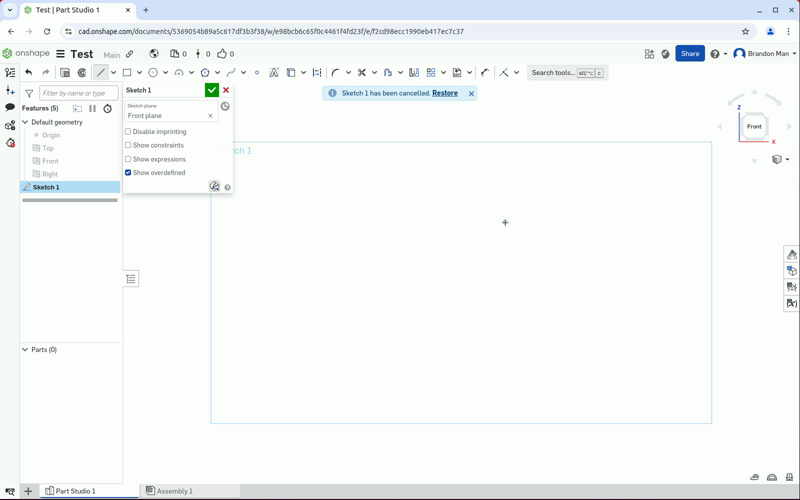
key_down(shift)
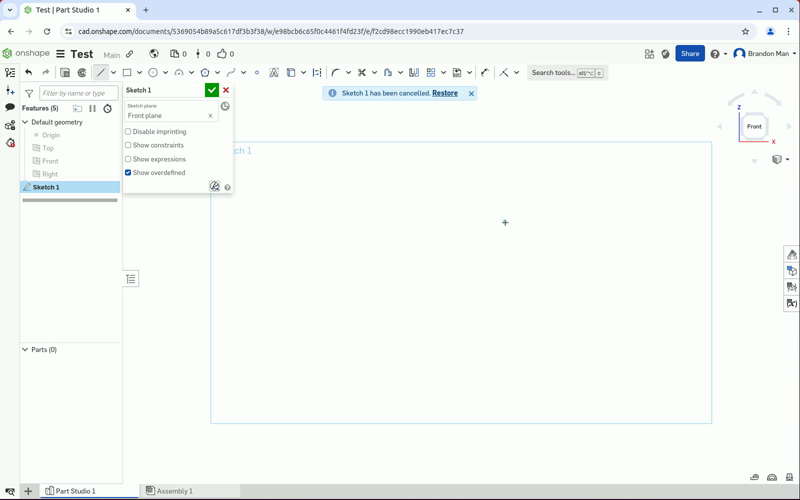
mouse_move(535, 222)
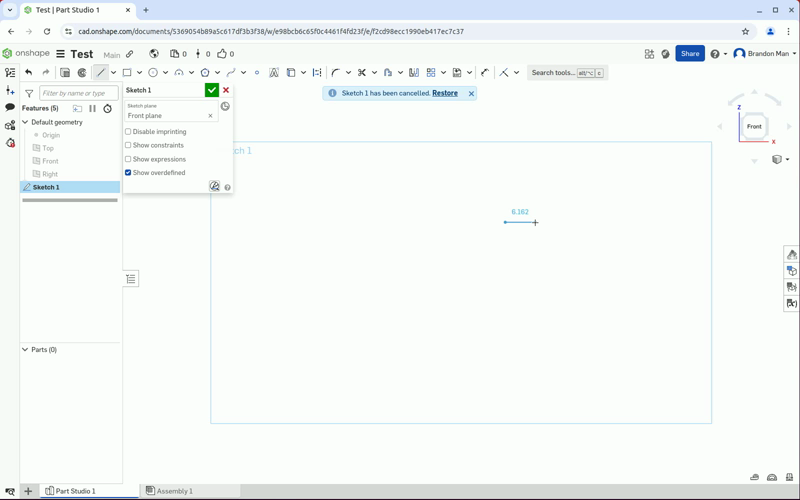
mouse_move(516, 222)
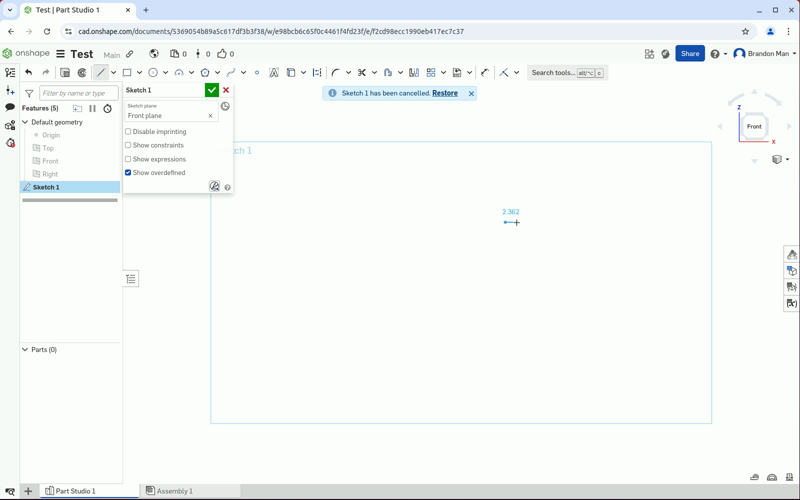
click(516, 222)
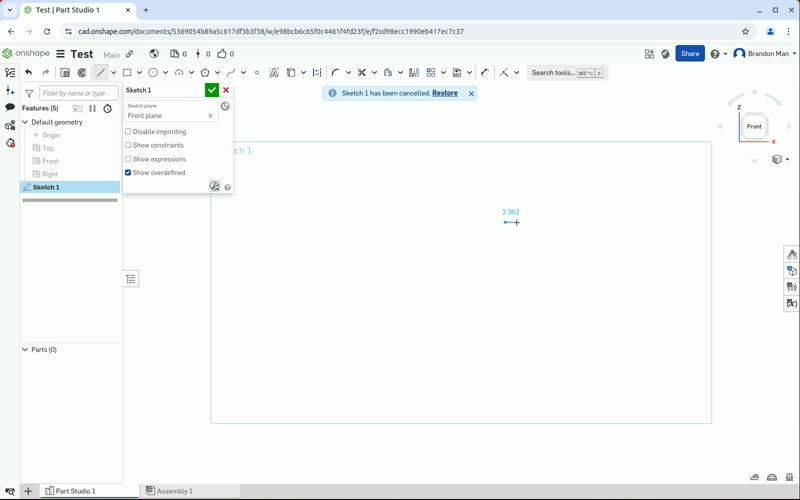
key_up(shift)
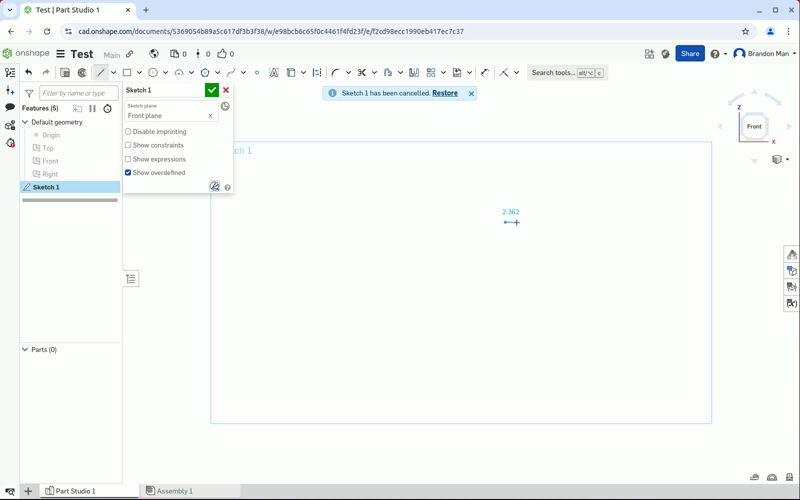
key_down(shift)
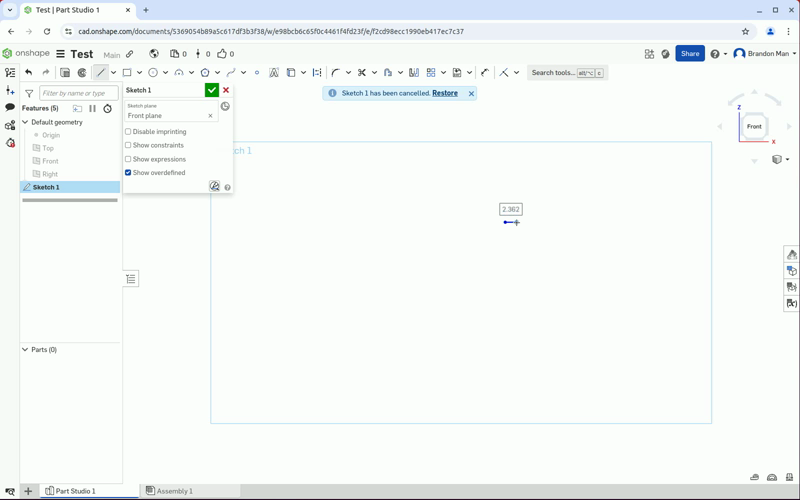
mouse_move(546, 222)
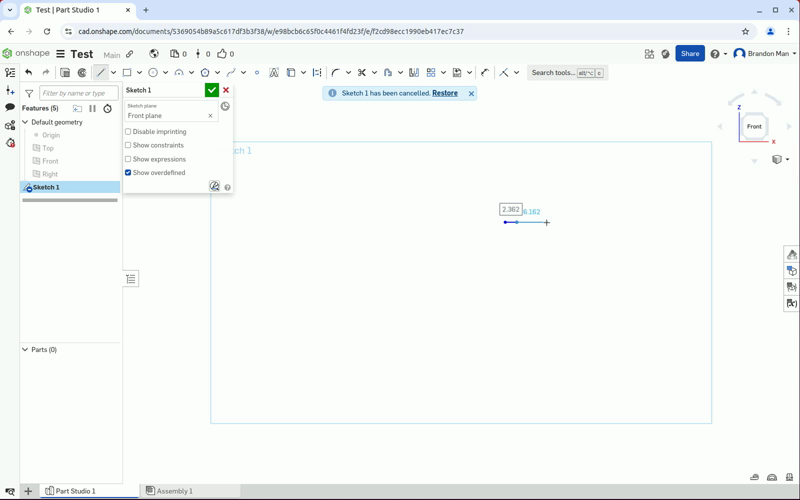
mouse_move(516, 215)
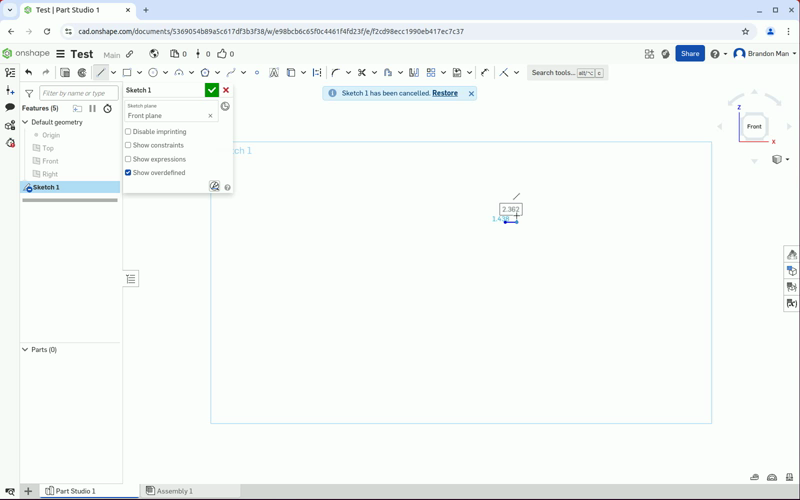
scroll(6)
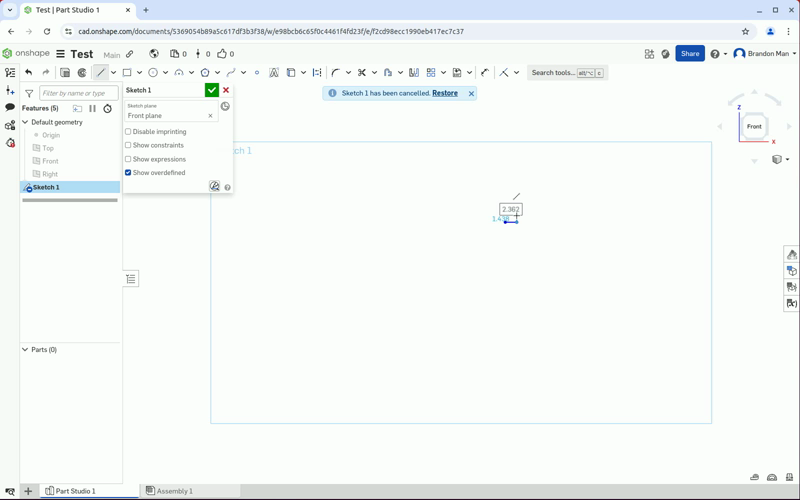
scroll(6)
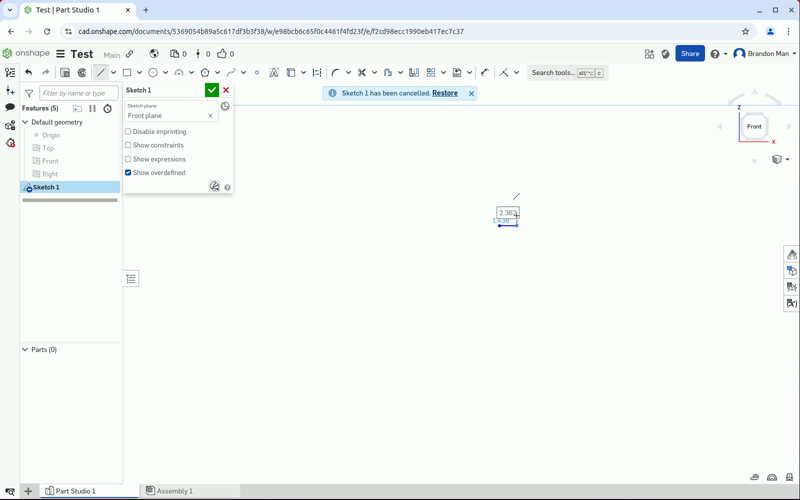
scroll(6)
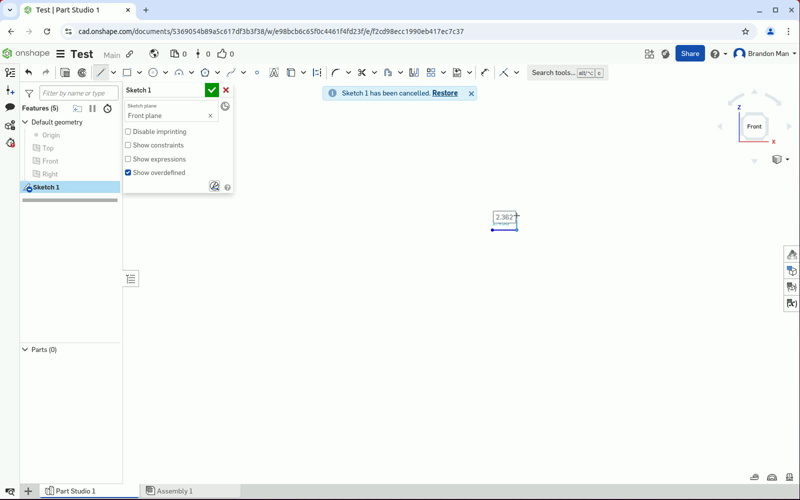
scroll(6)
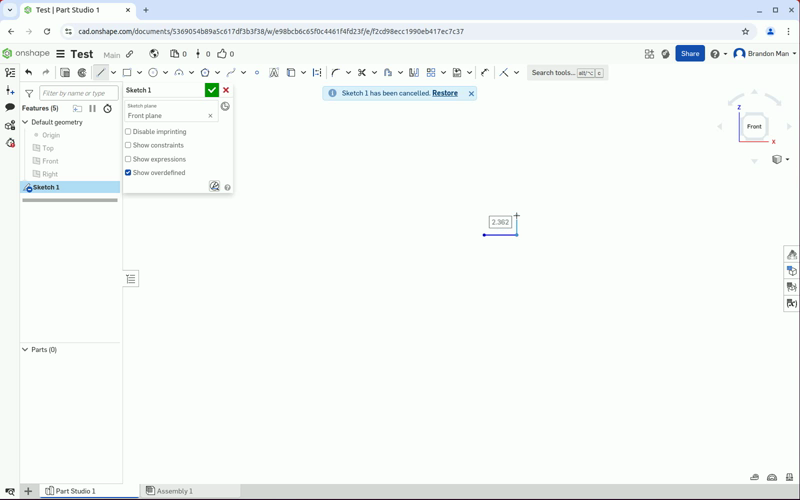
scroll(6)
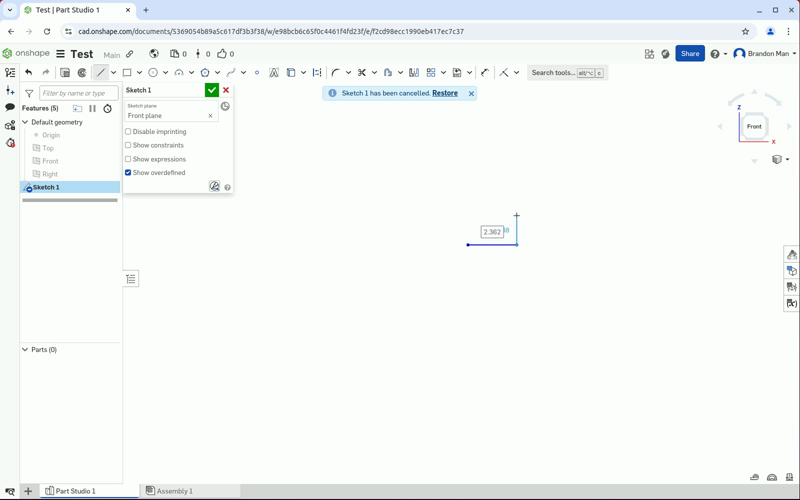
scroll(6)
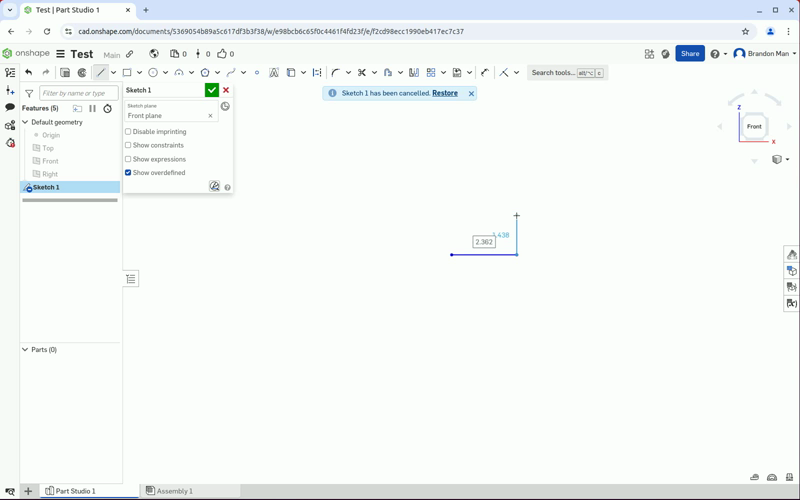
scroll(6)
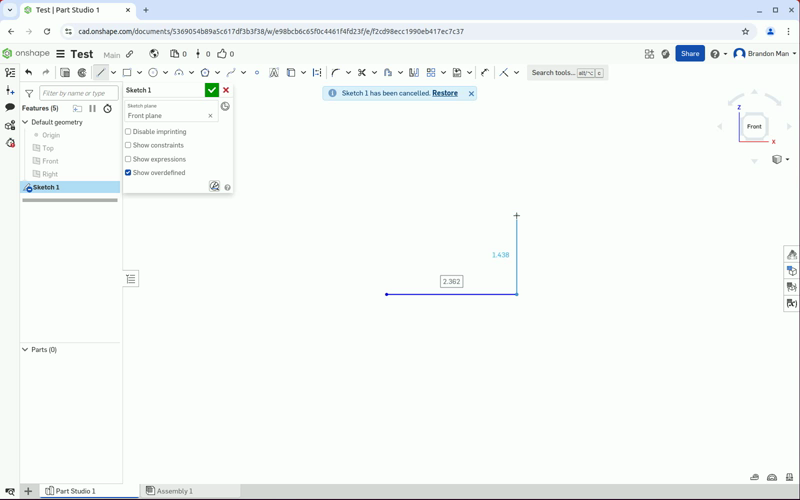
click(516, 215)
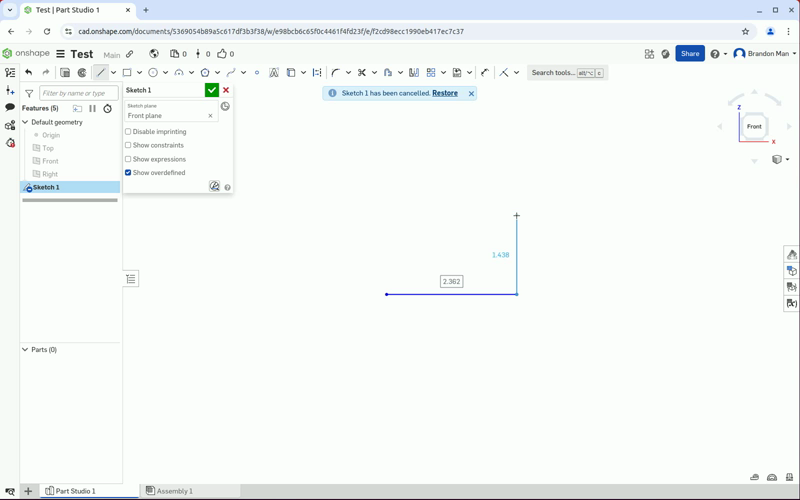
scroll(-6)
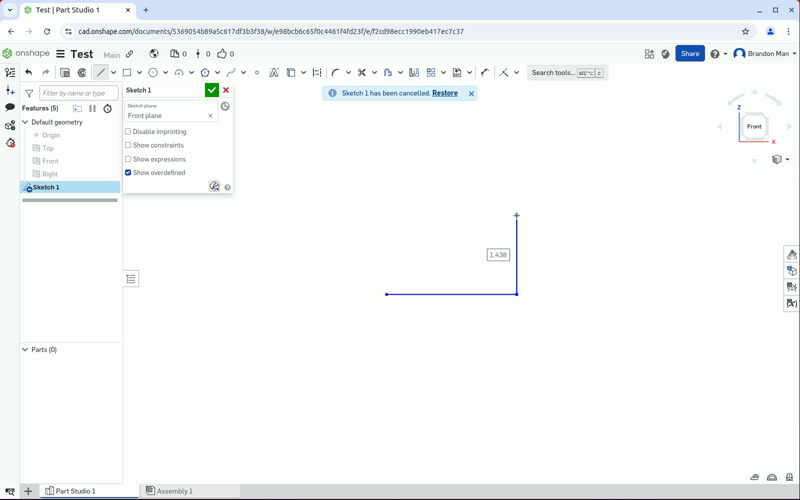
scroll(-6)
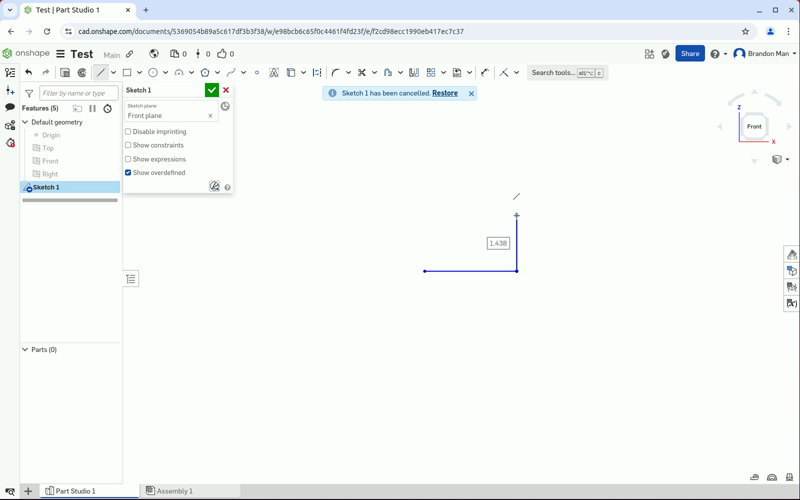
scroll(-6)
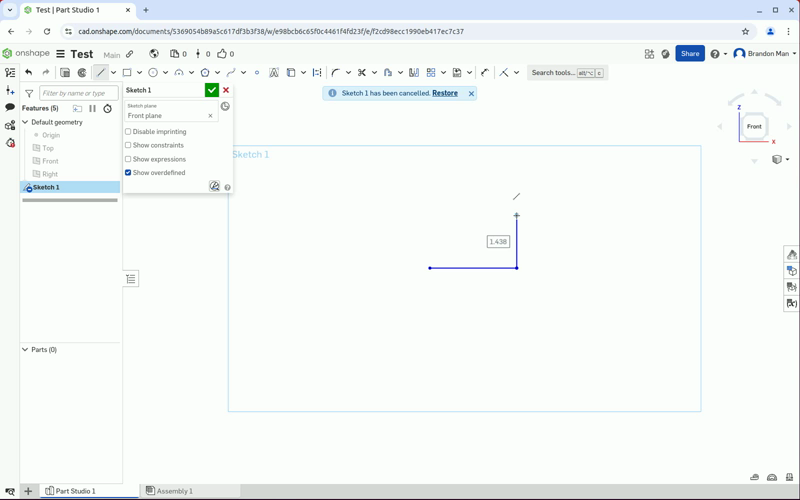
scroll(-6)
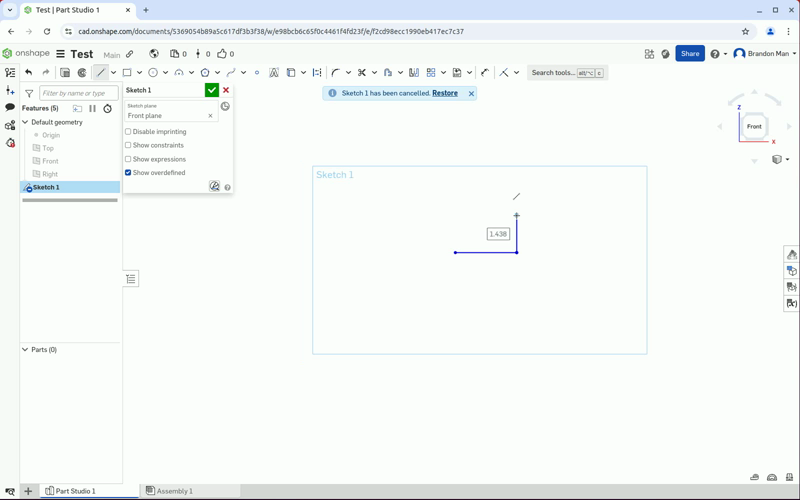
scroll(-6)
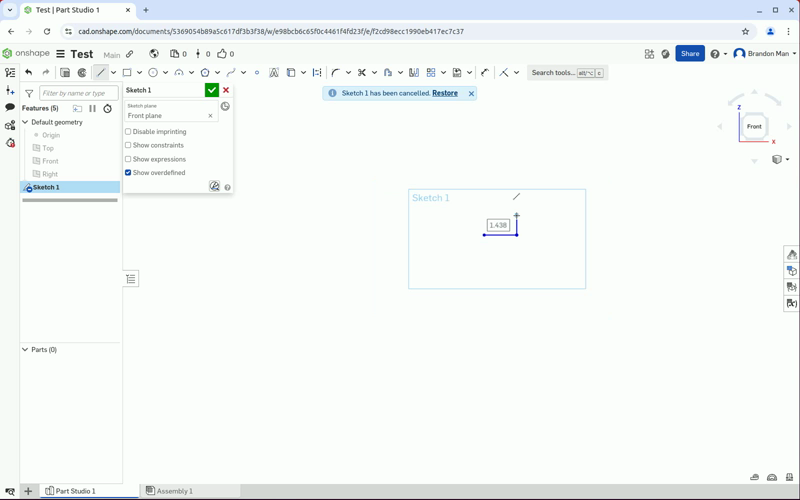
scroll(-6)
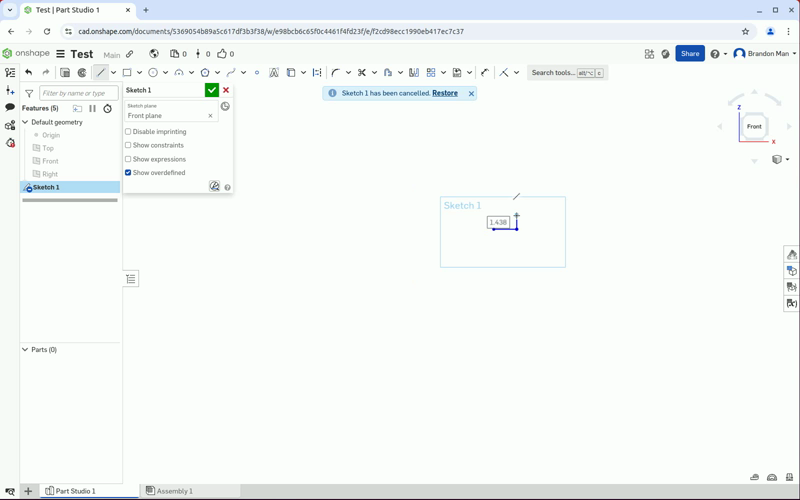
scroll(-6)
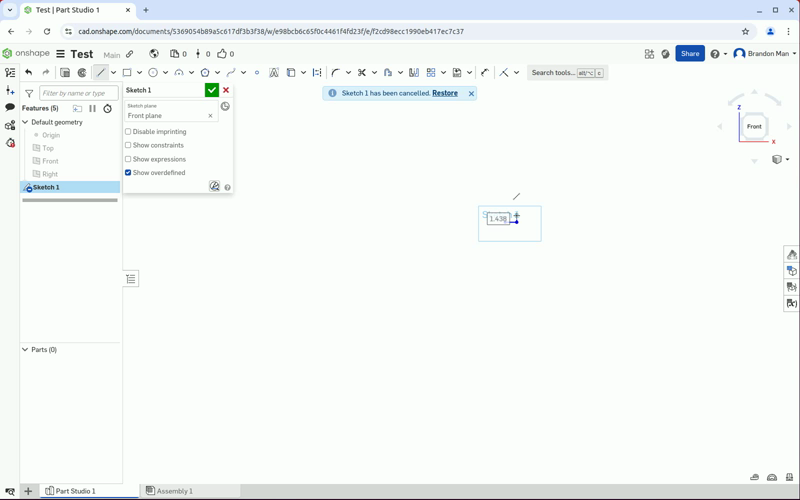
key_up(shift)
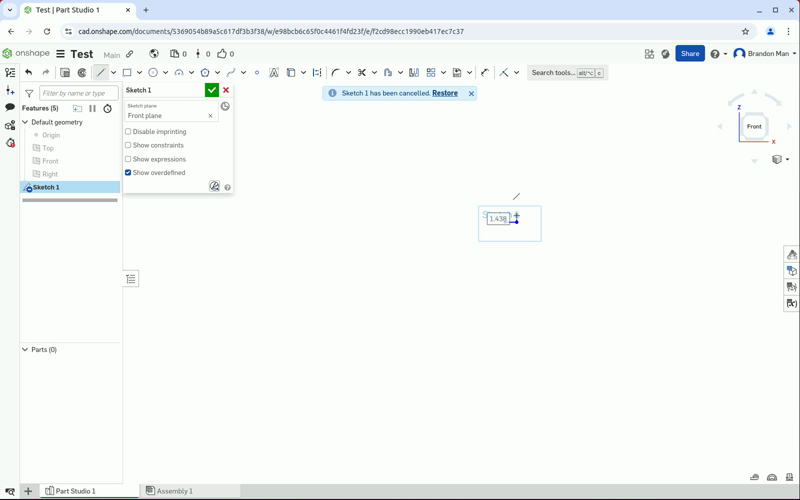
key_down(shift)
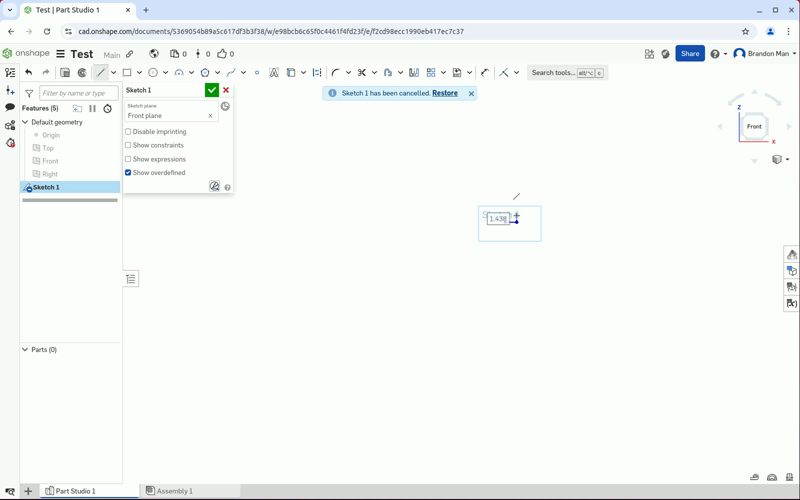
mouse_move(546, 215)
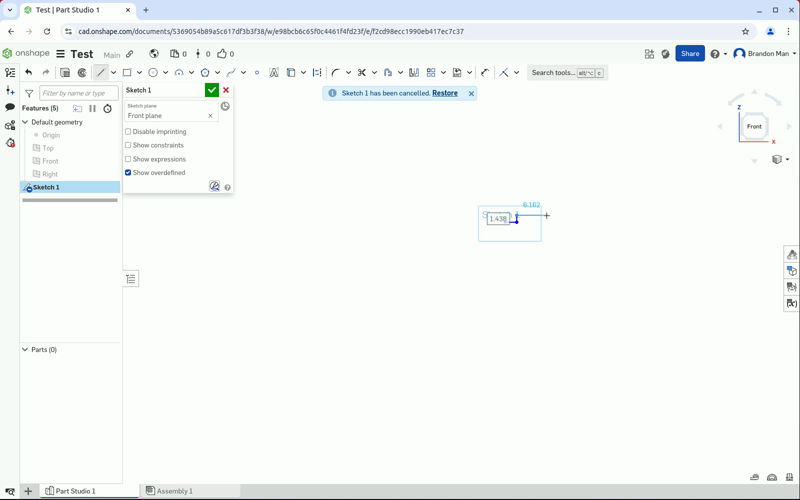
mouse_move(505, 215)
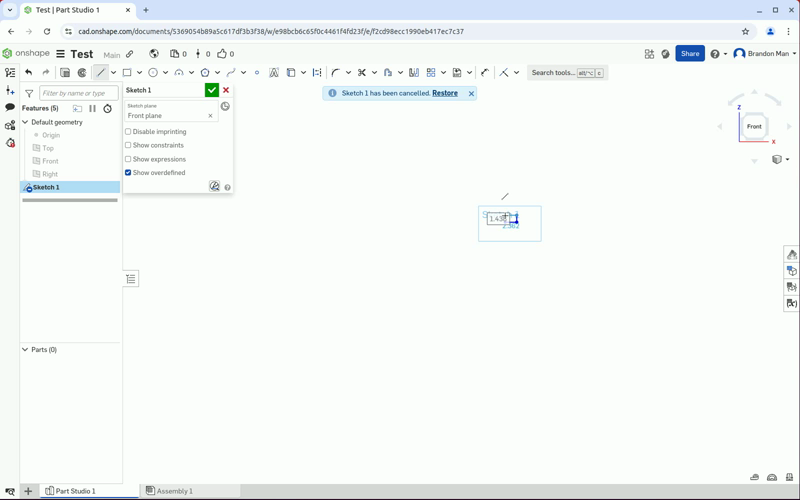
click(505, 215)
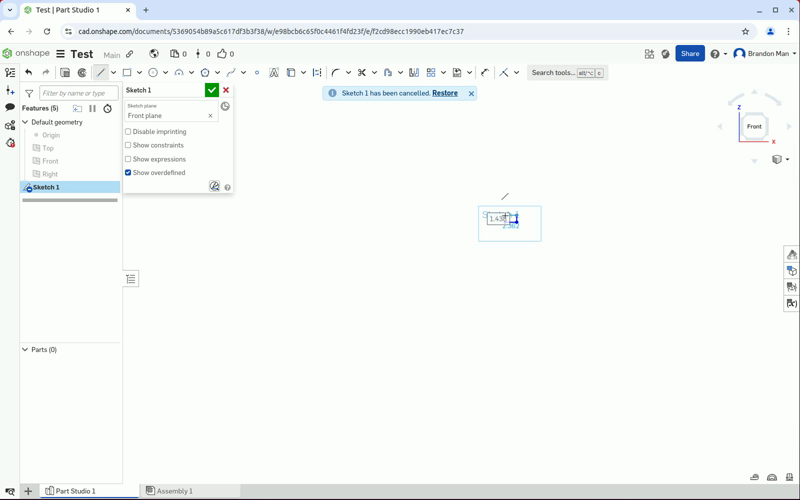
key_up(shift)
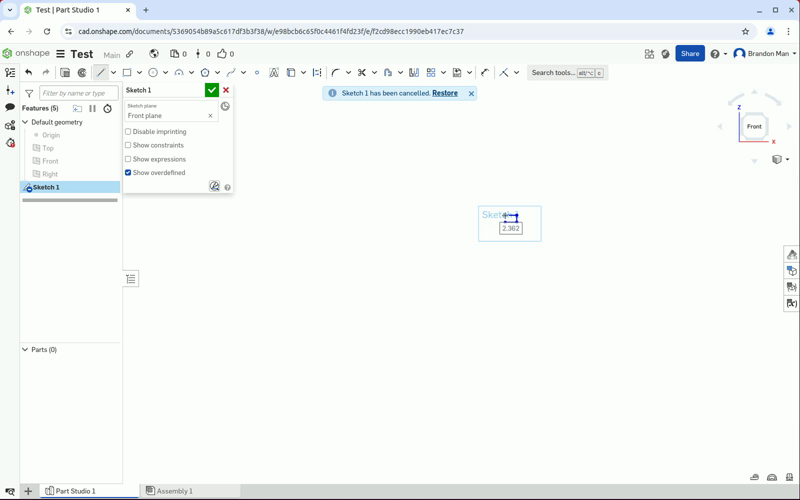
mouse_move(535, 215)
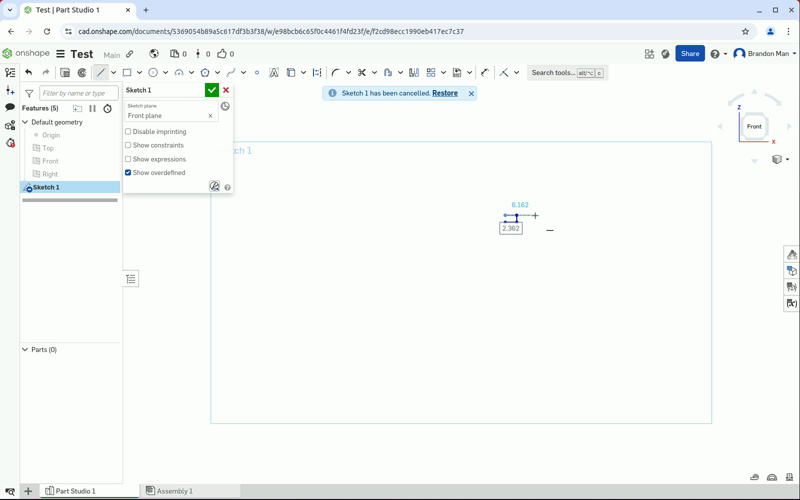
key_down(shift)
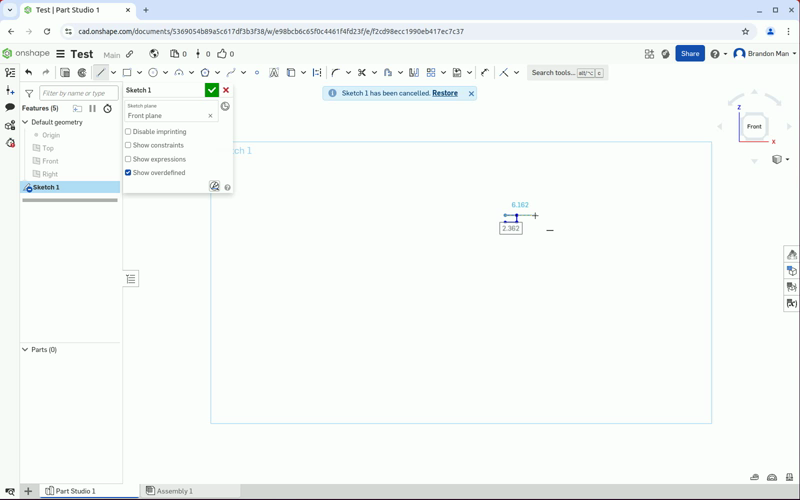
mouse_move(505, 222)
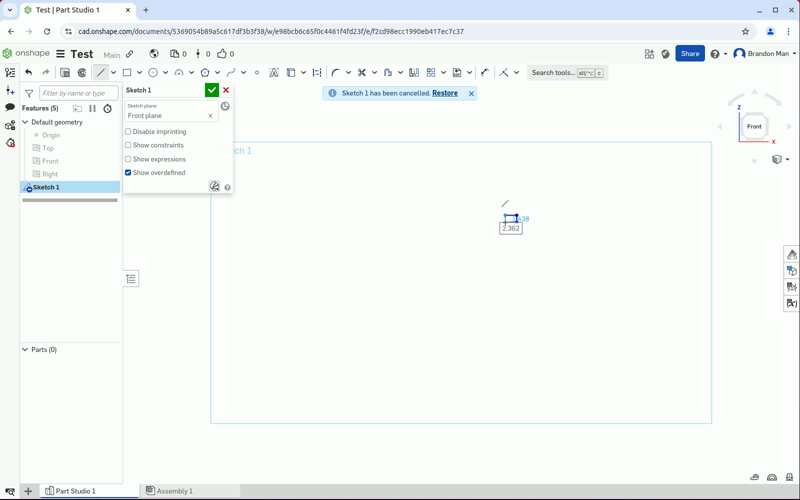
scroll(6)
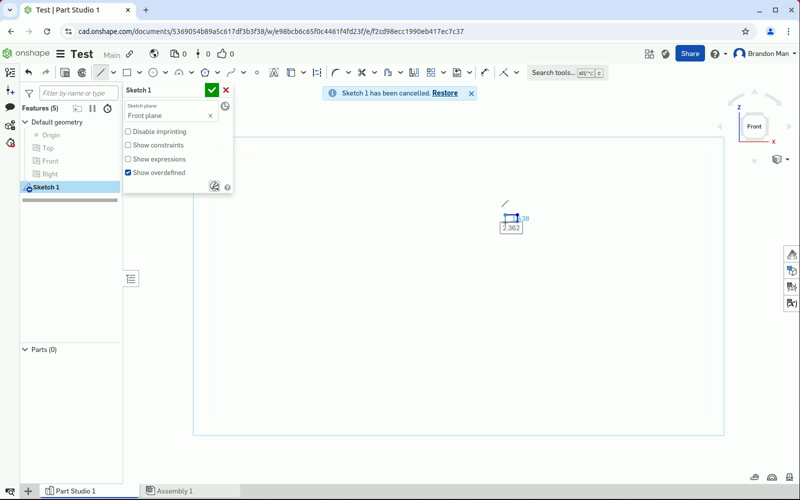
scroll(6)
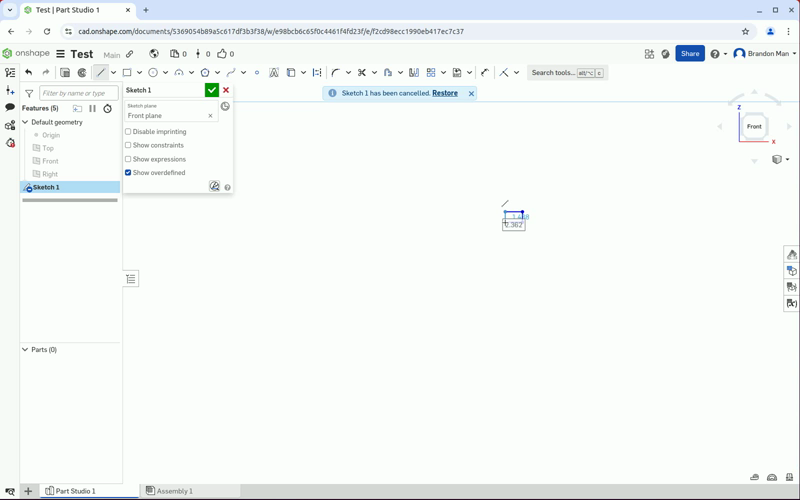
scroll(6)
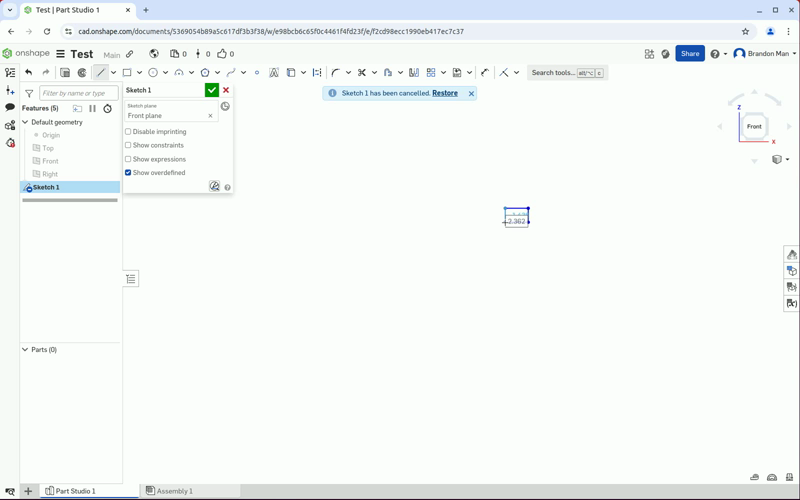
scroll(6)
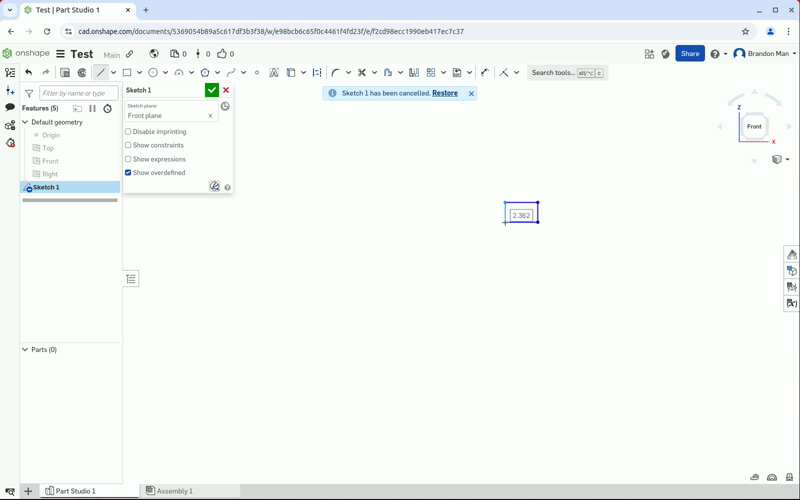
scroll(6)
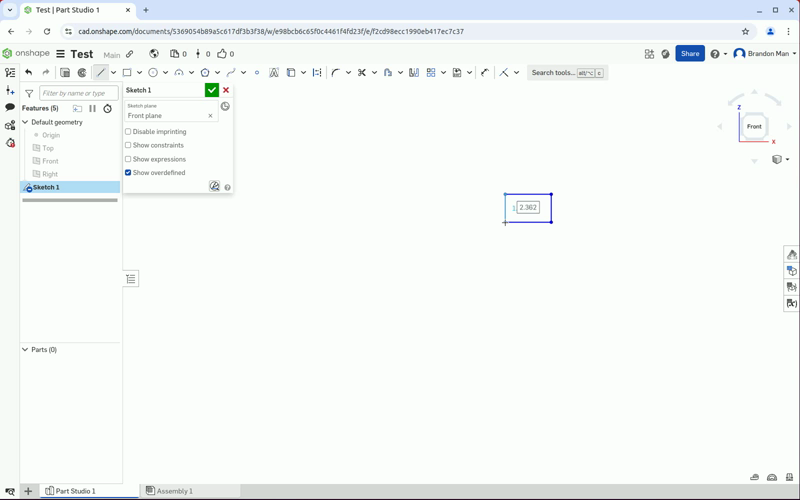
scroll(6)
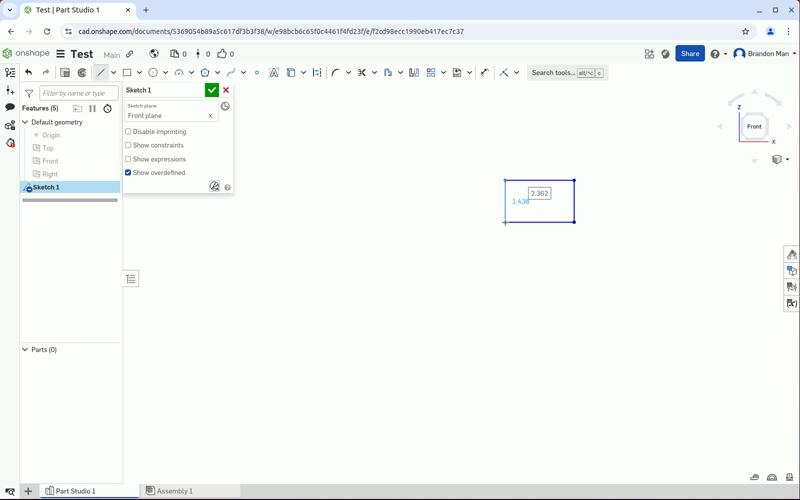
scroll(6)
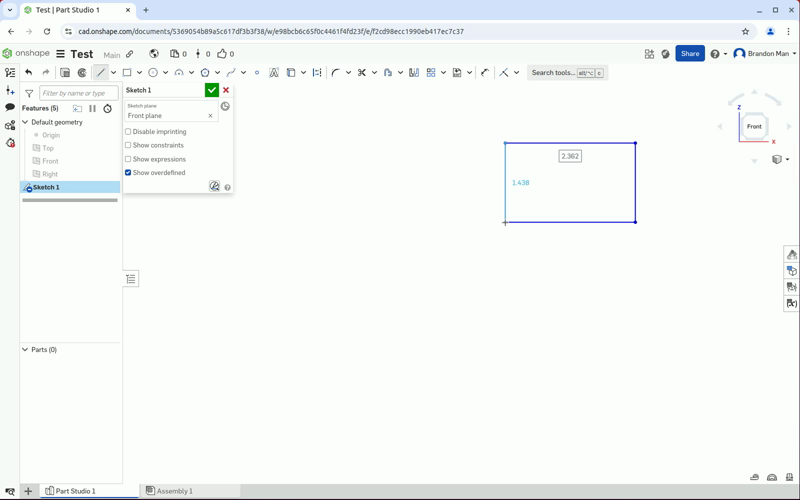
key_up(shift)
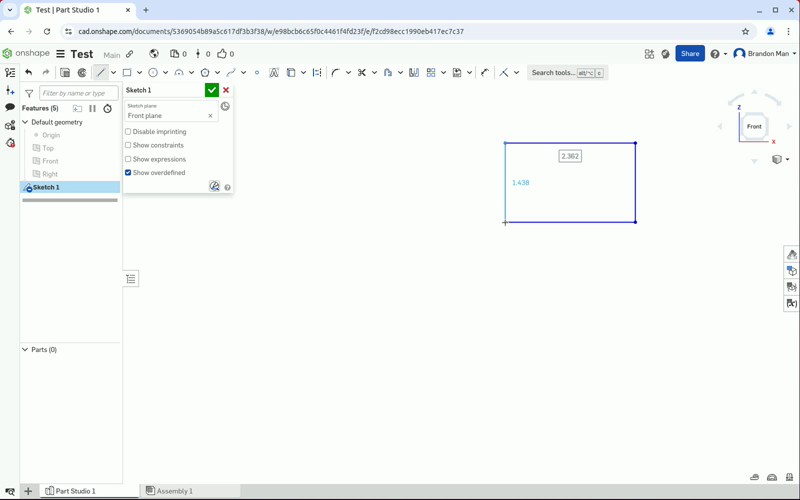
click(505, 222)
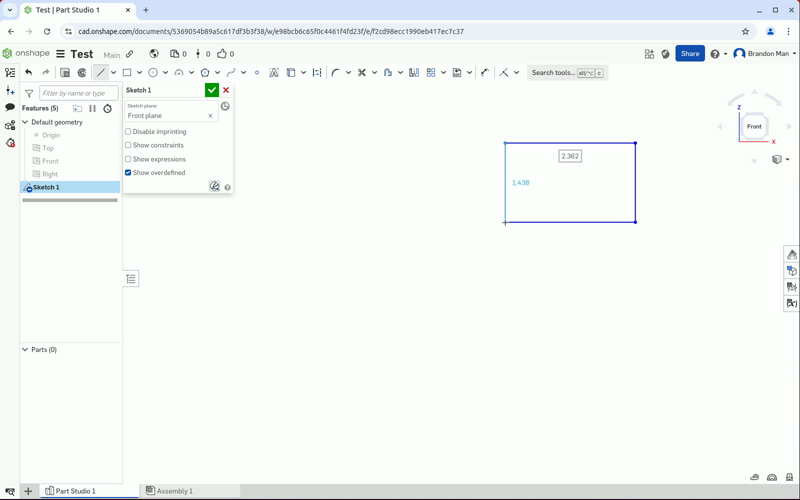
scroll(-6)
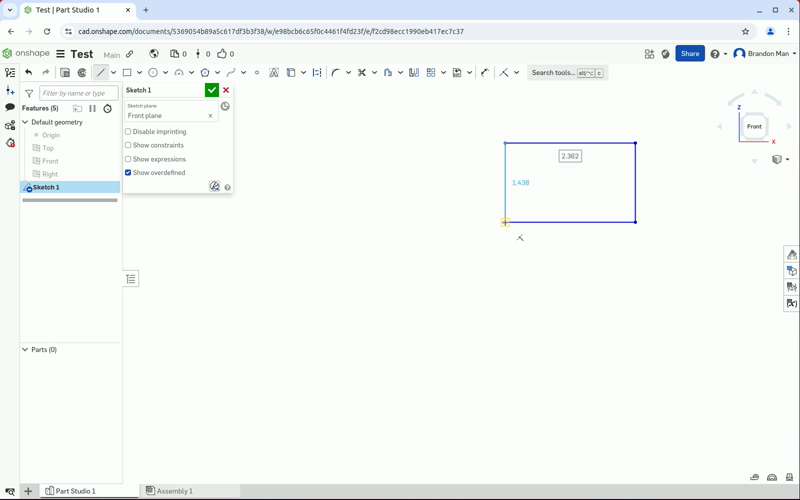
scroll(-6)
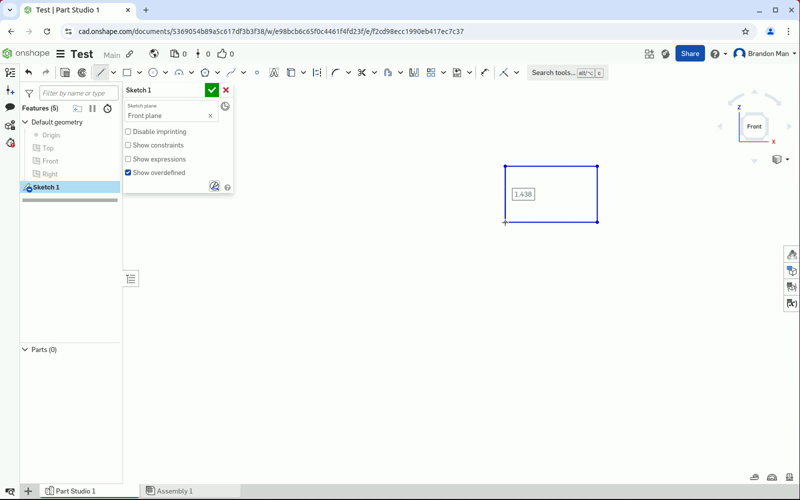
scroll(-6)
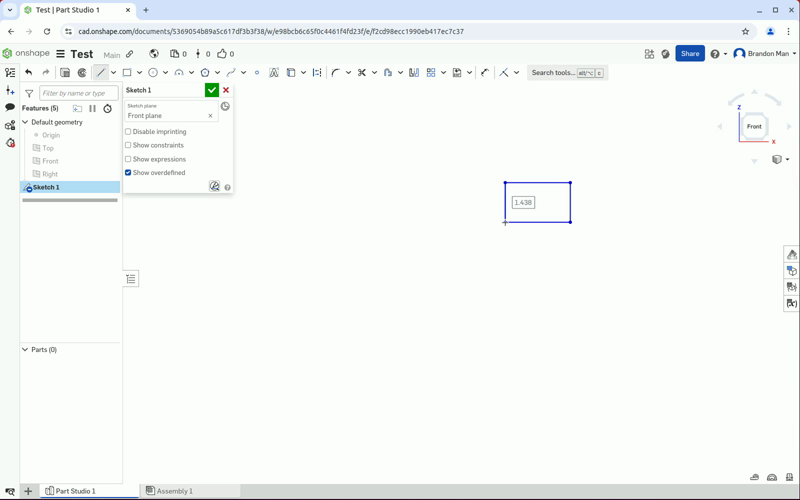
scroll(-6)
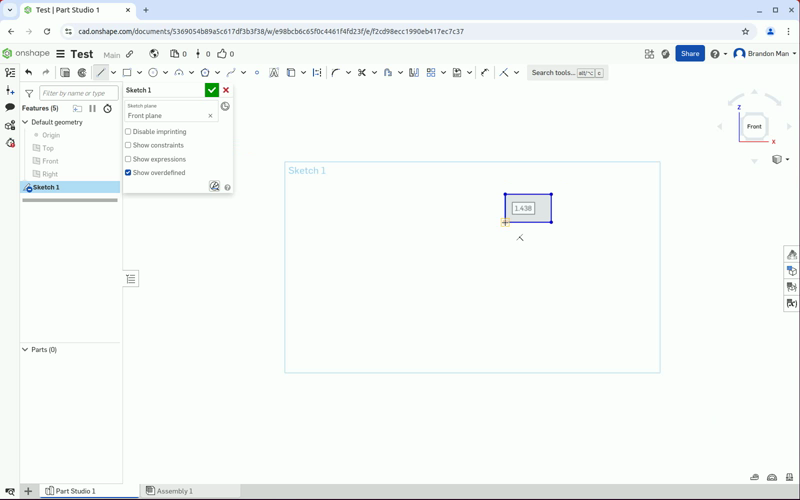
scroll(-6)
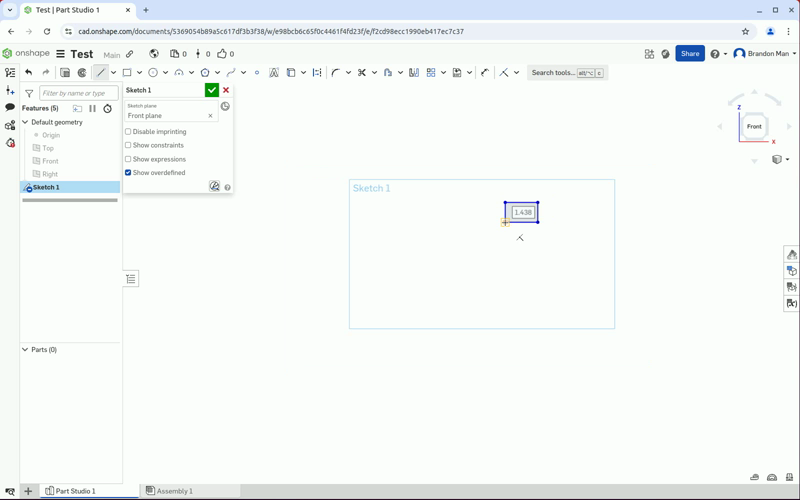
scroll(-6)
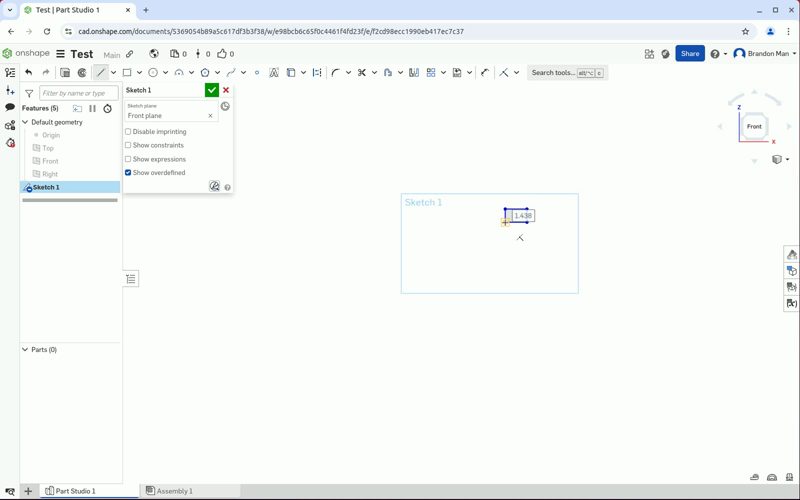
scroll(-6)
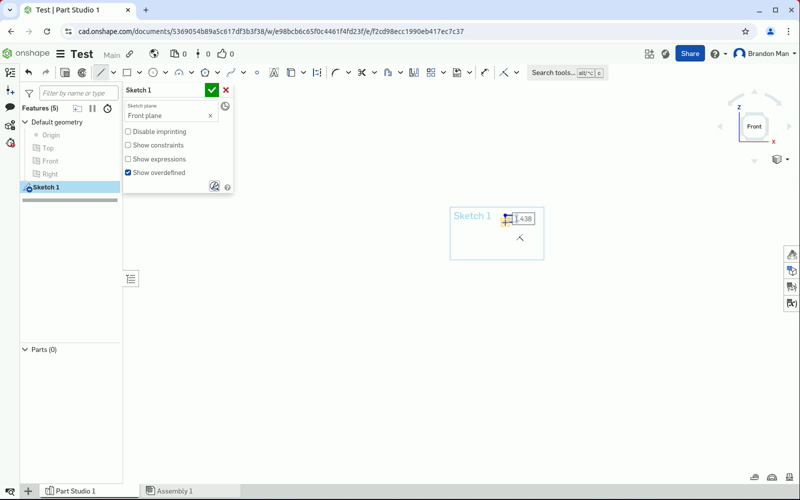
key(esc)
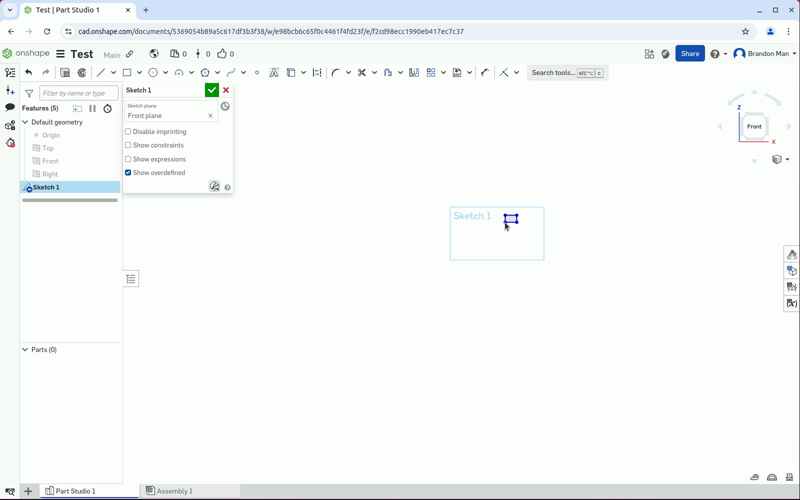
mouse_move(512, 215)
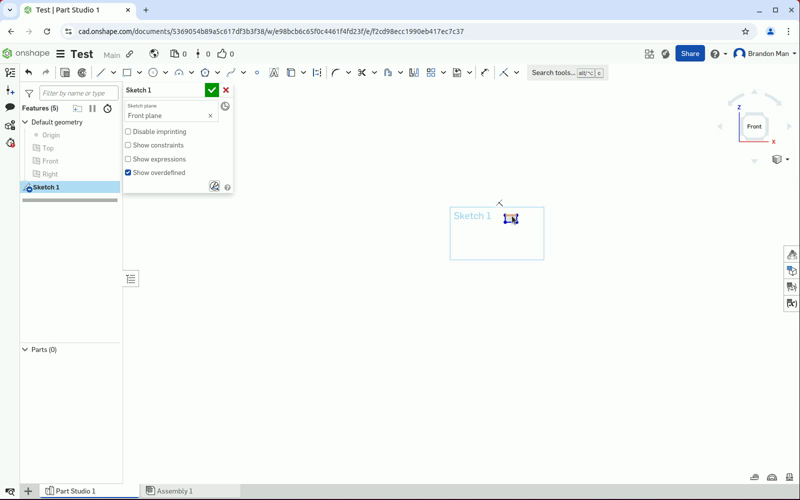
scroll(6)
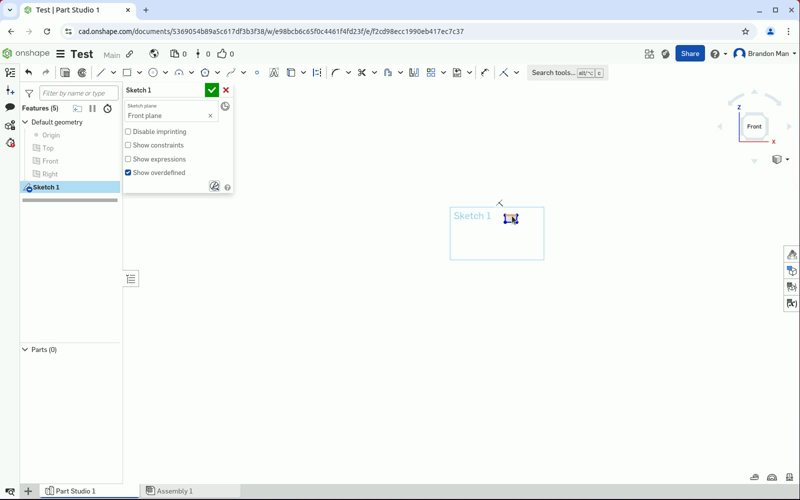
scroll(6)
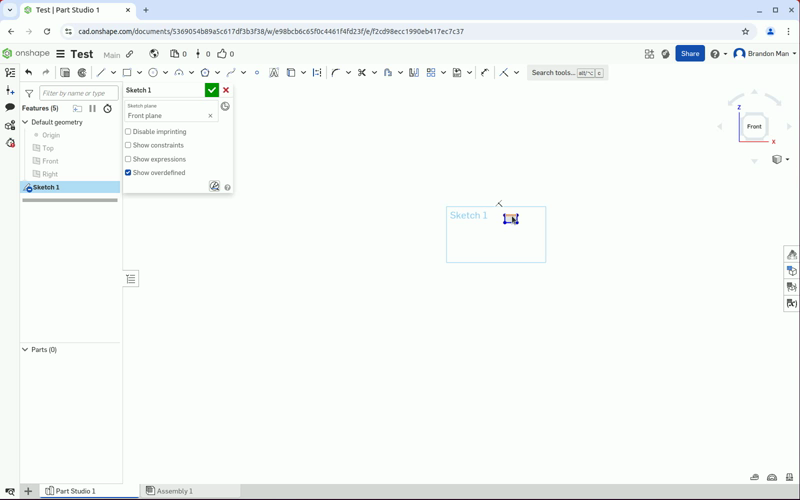
scroll(6)
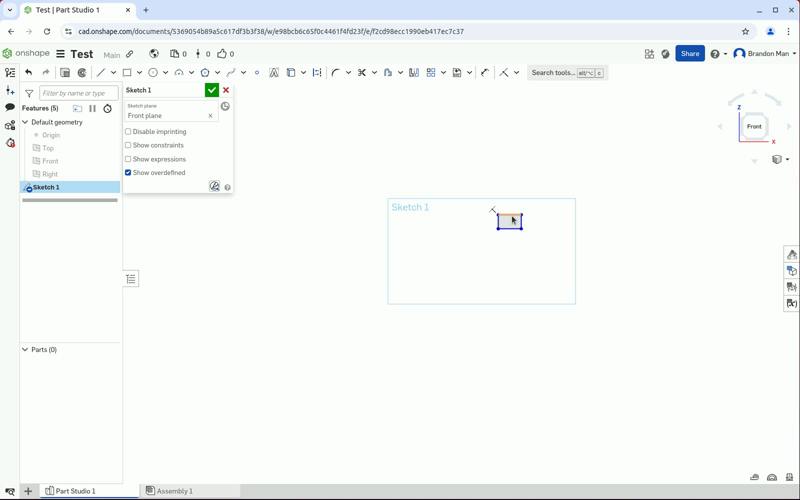
scroll(6)
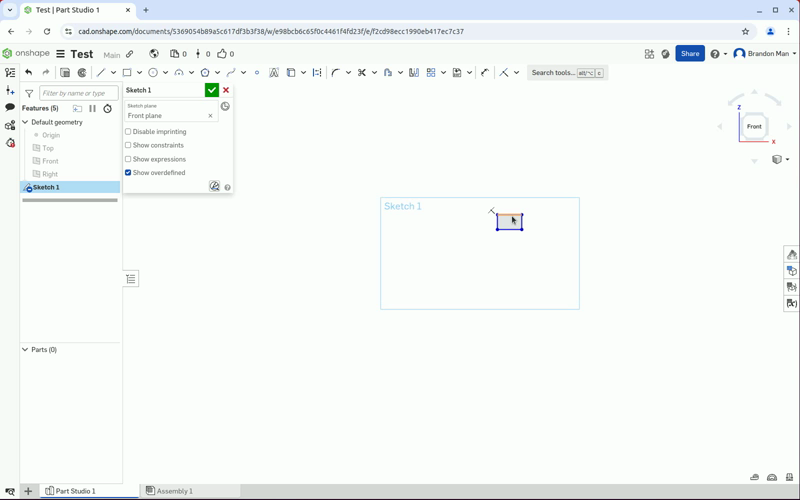
scroll(6)
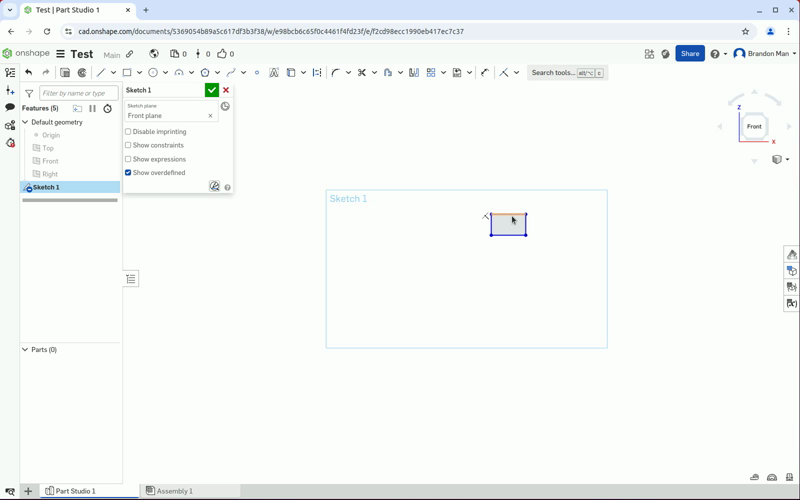
scroll(6)
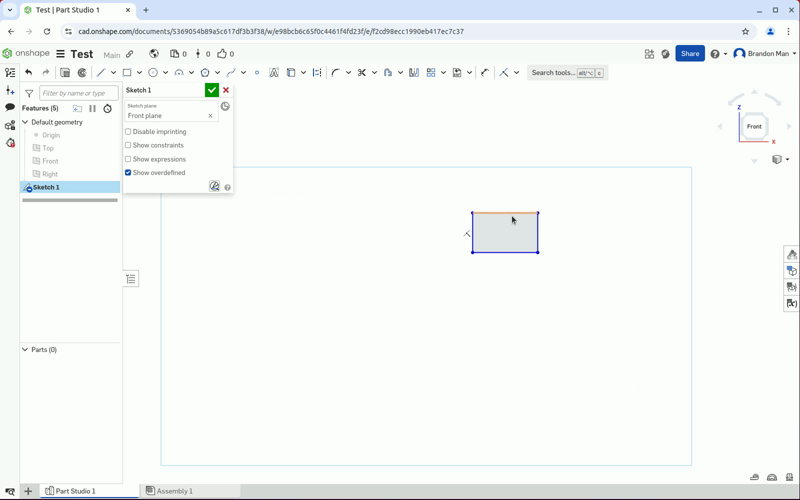
scroll(6)
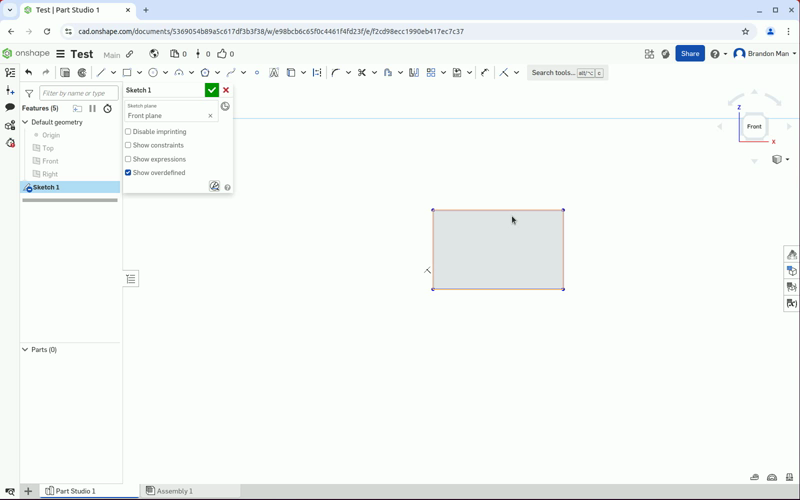
click(512, 215)
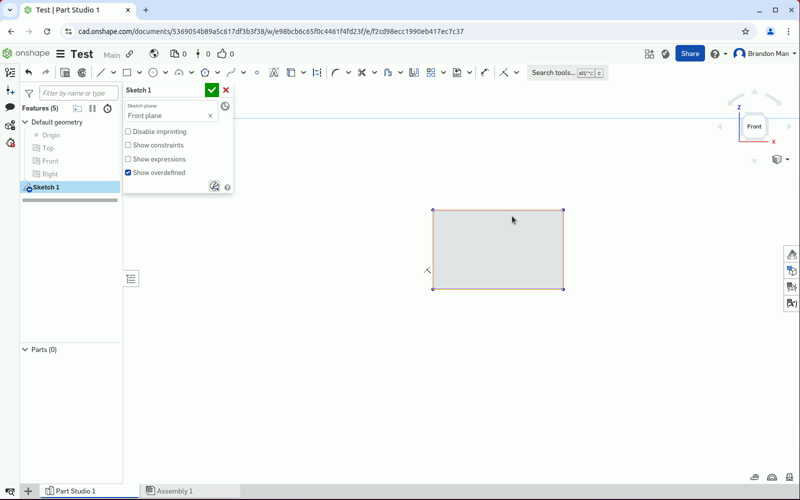
scroll(-6)
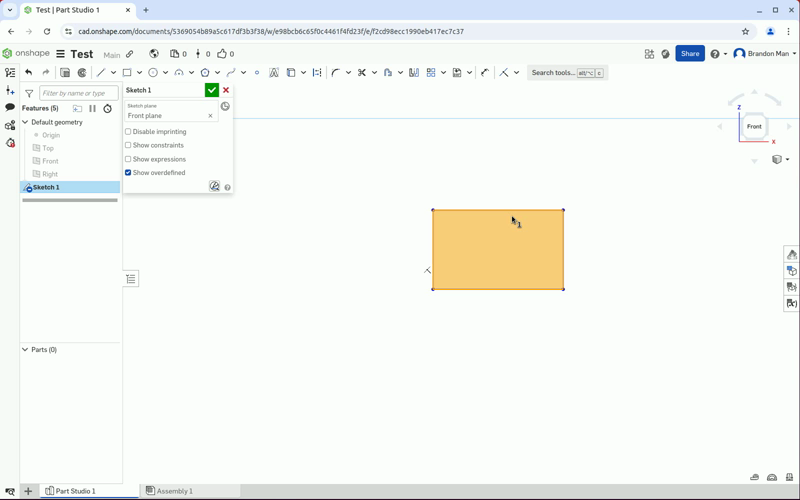
scroll(-6)
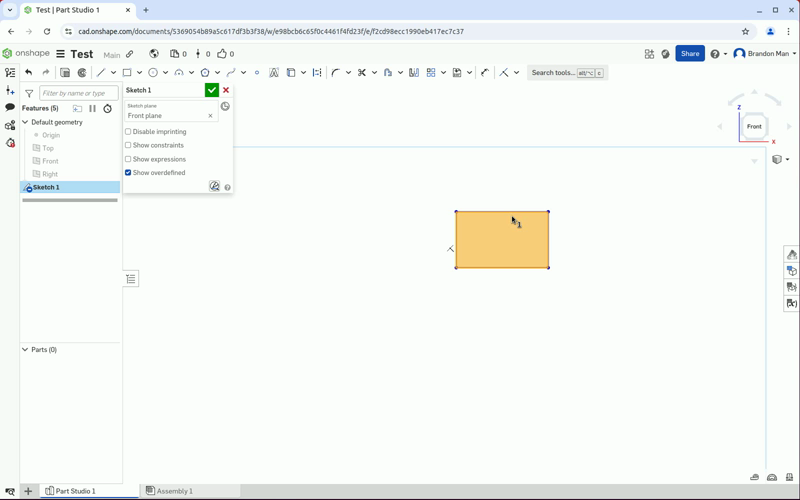
scroll(-6)
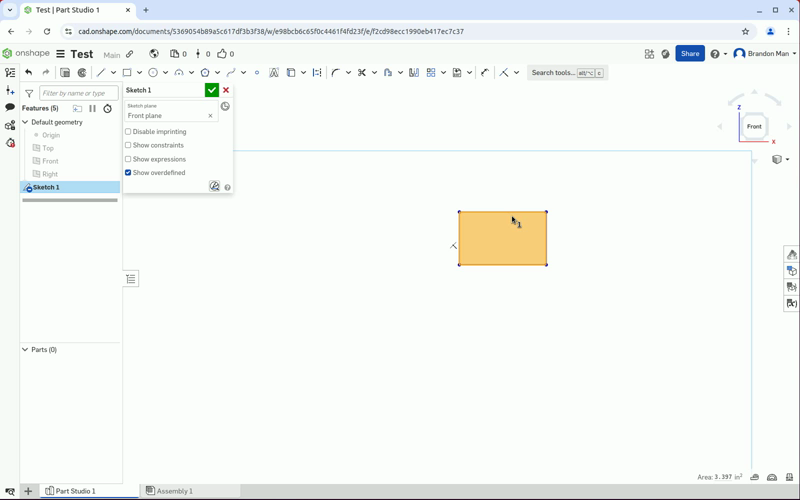
scroll(-6)
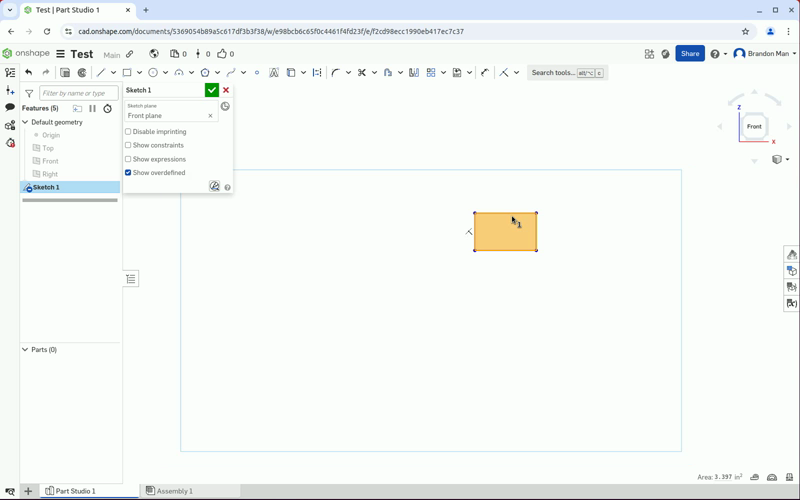
scroll(-6)
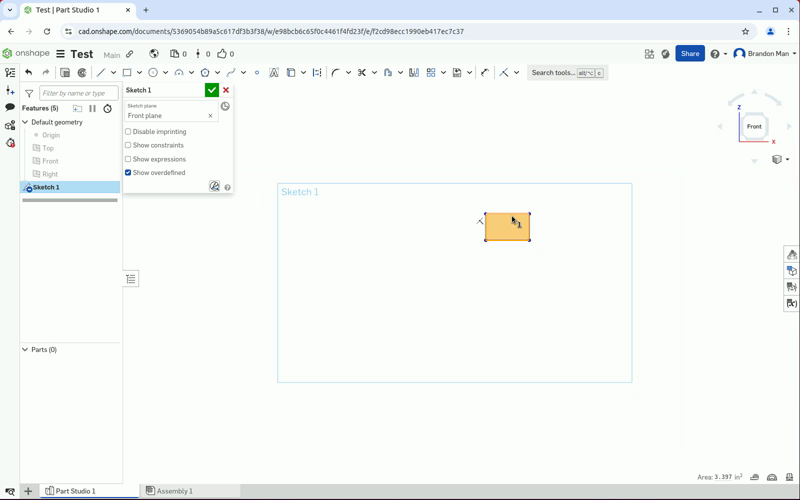
scroll(-6)
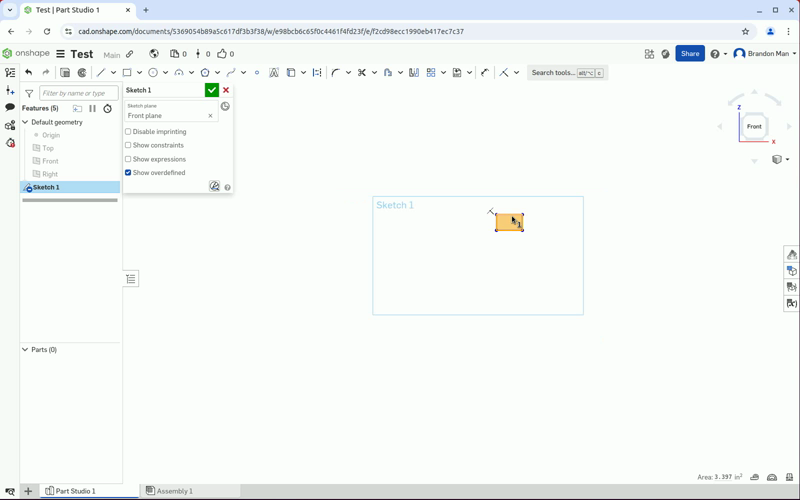
scroll(-6)
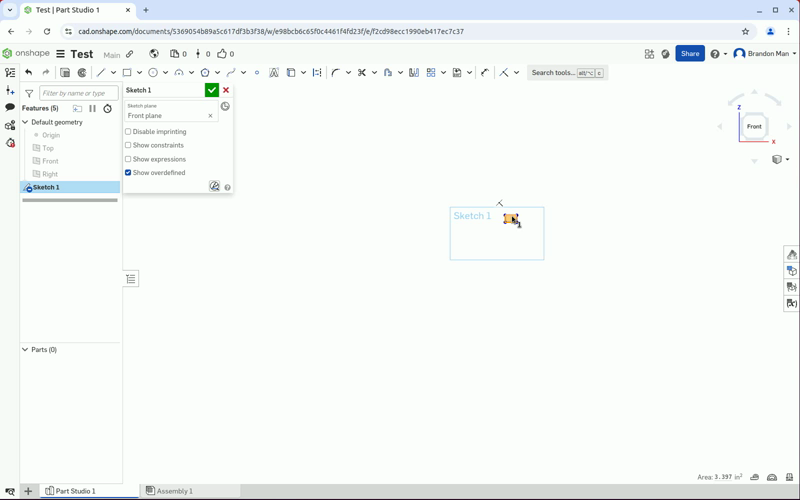
mouse_move(73, 352)
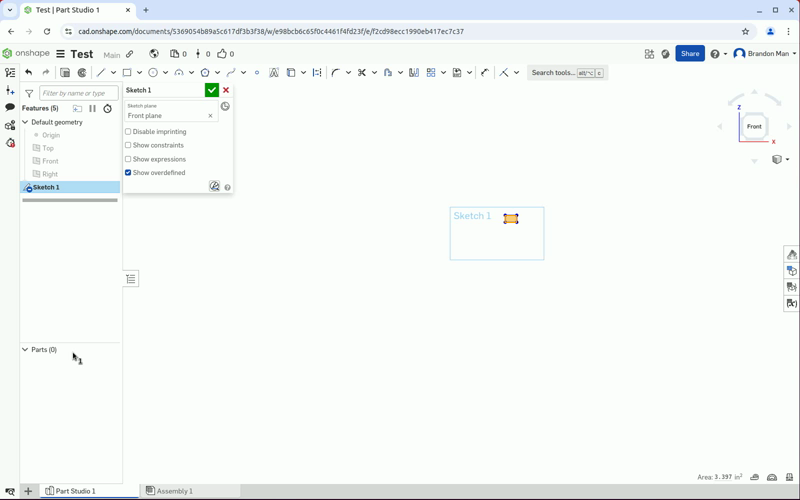
key(shift+y)
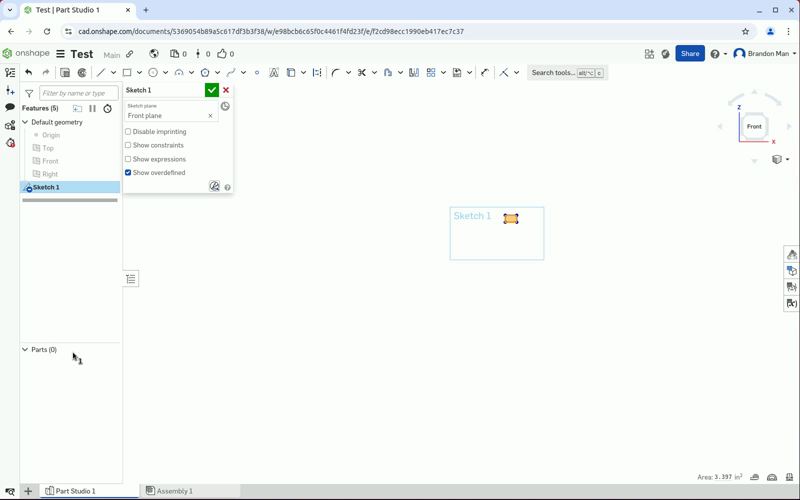
key(shift+e)
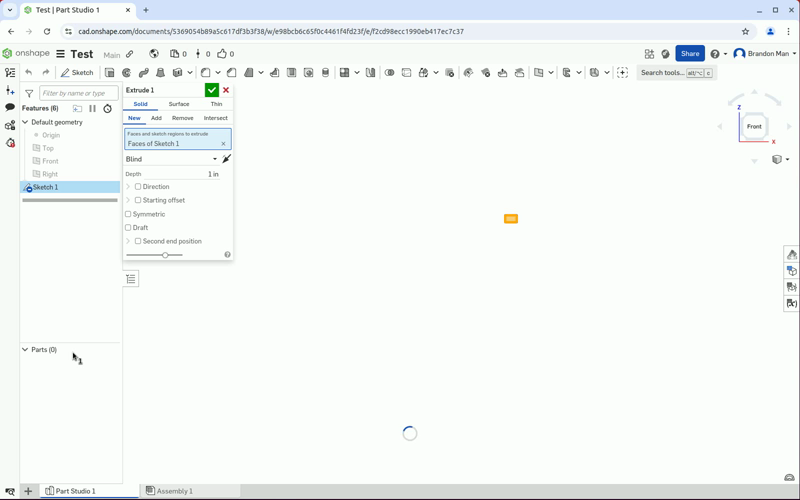
mouse_move(143, 106)
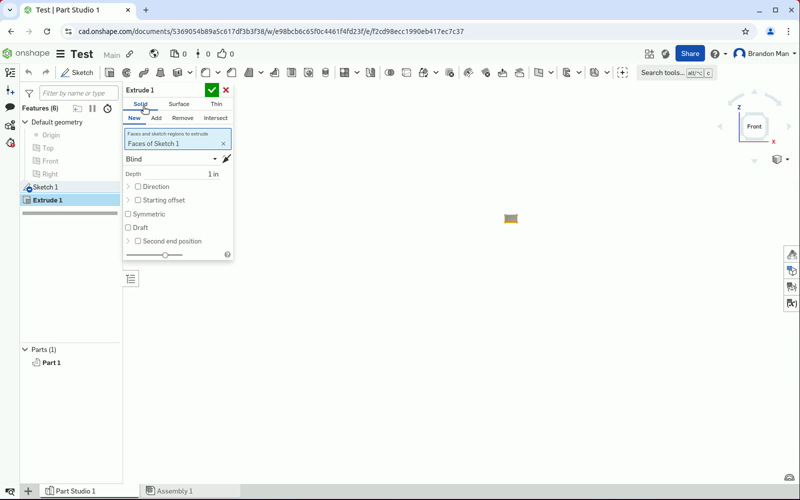
click(143, 106)
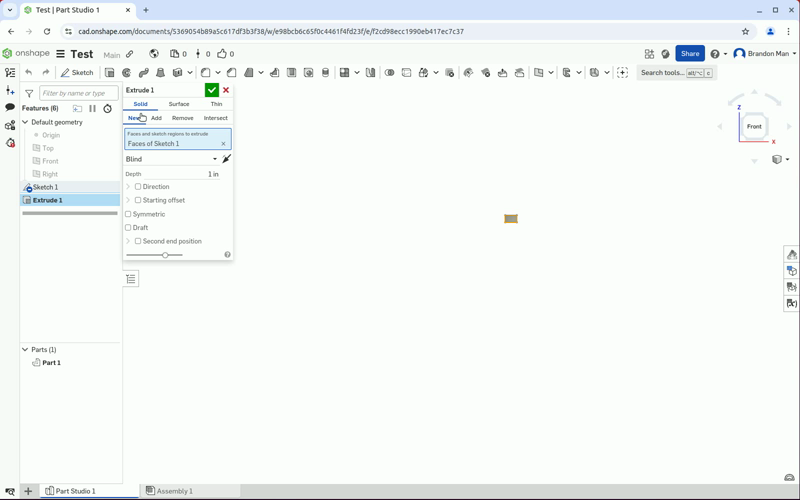
mouse_move(137, 120)
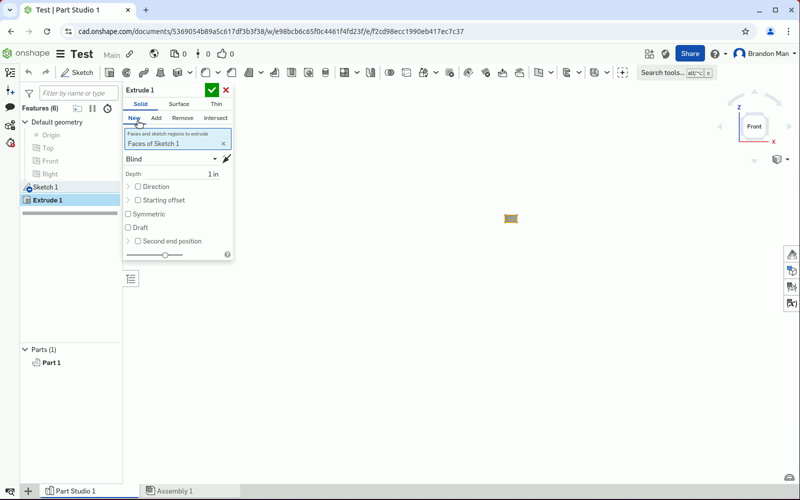
click(137, 120)
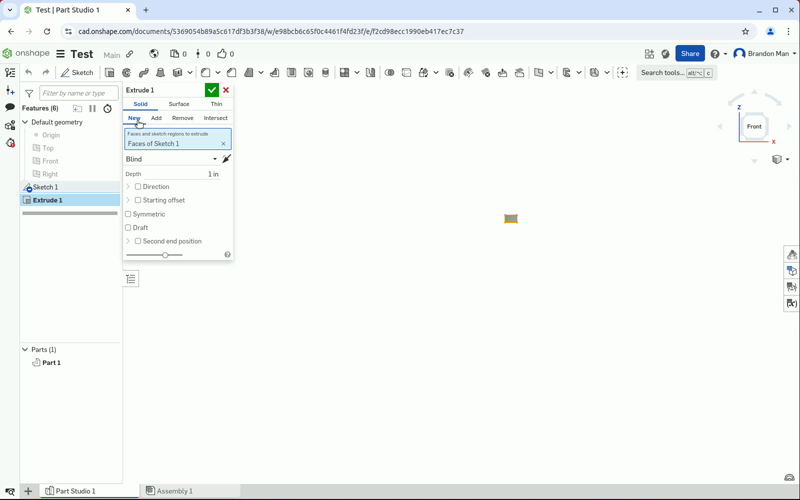
key(tab, 4)
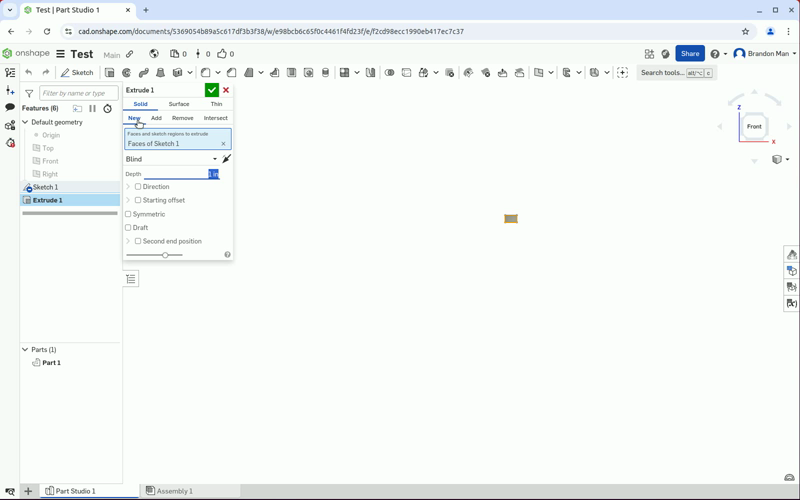
text(0.241)
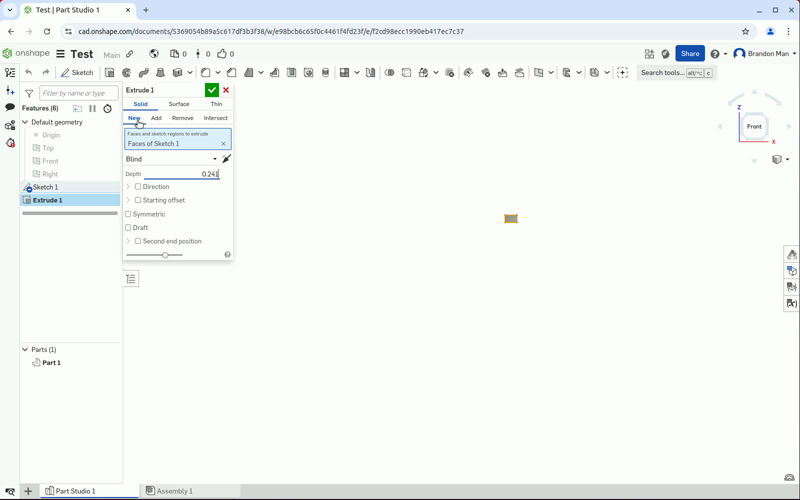
key(enter)
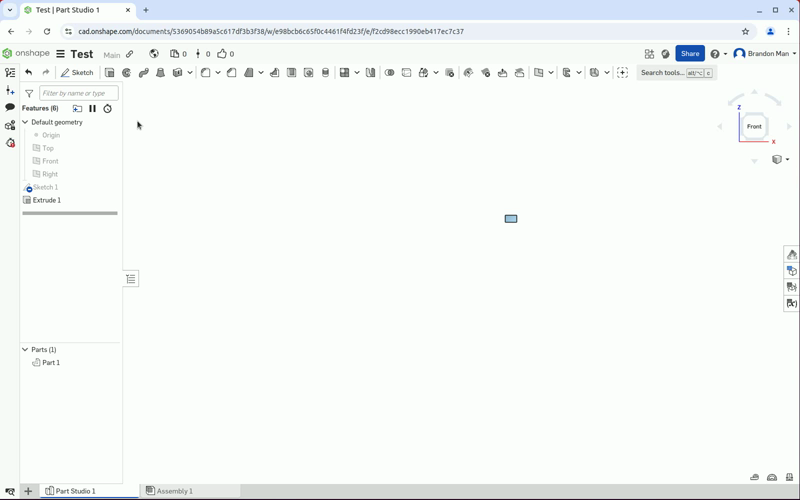
key(shift+h)
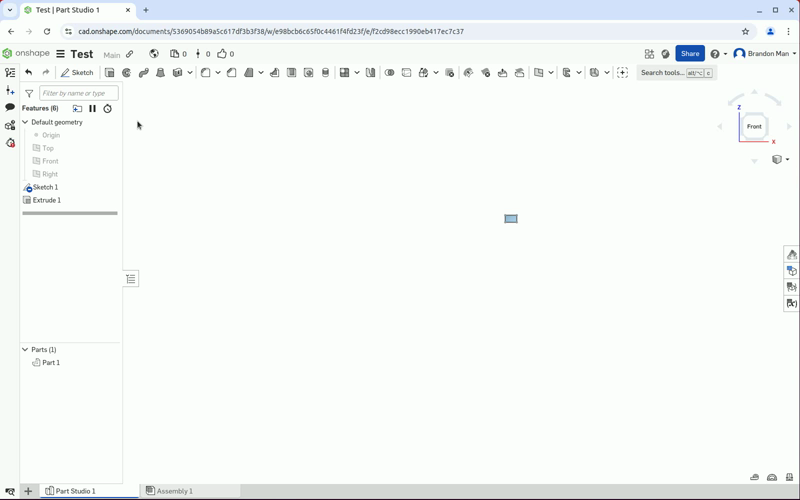
key(shift+h)
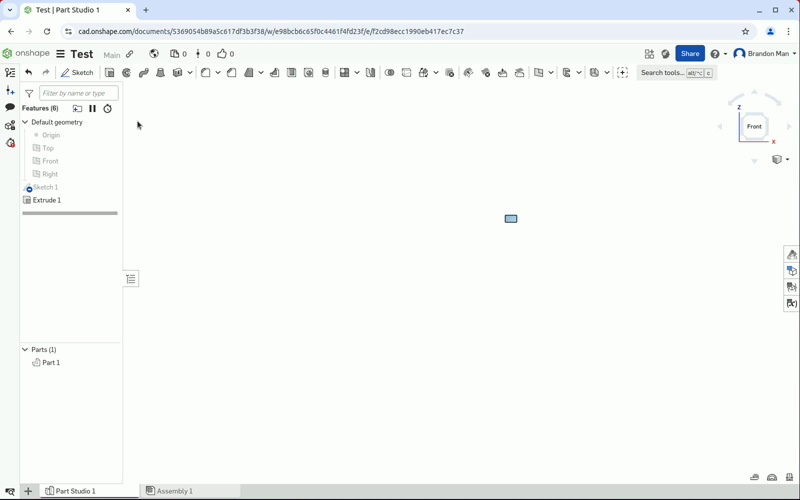
mouse_move(73, 189)
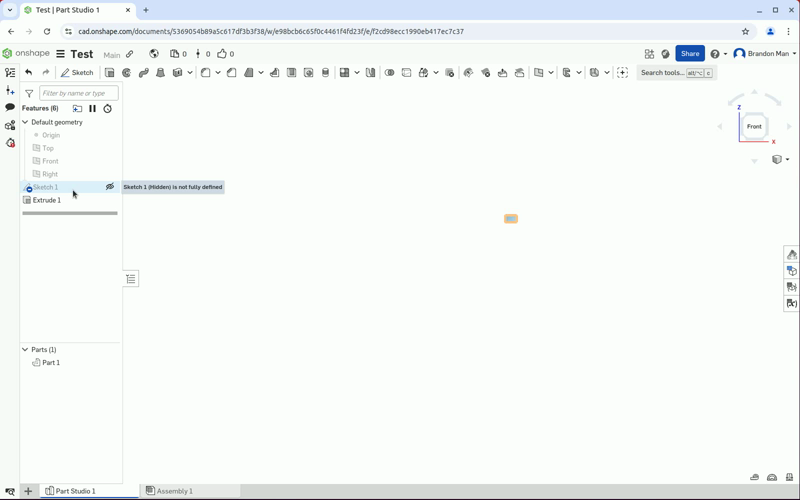
click(73, 189)
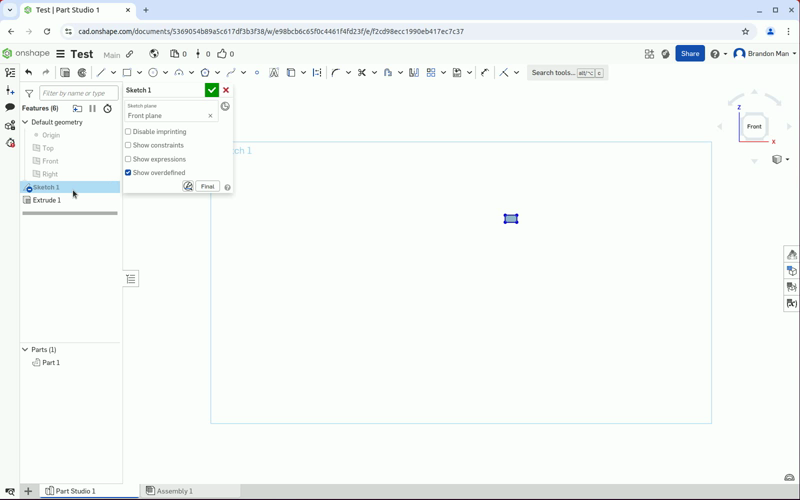
mouse_move(229, 92)
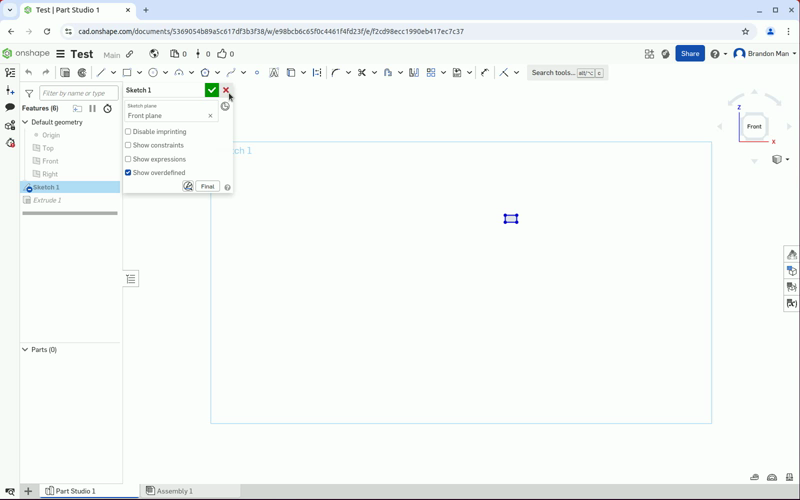
click(229, 92)
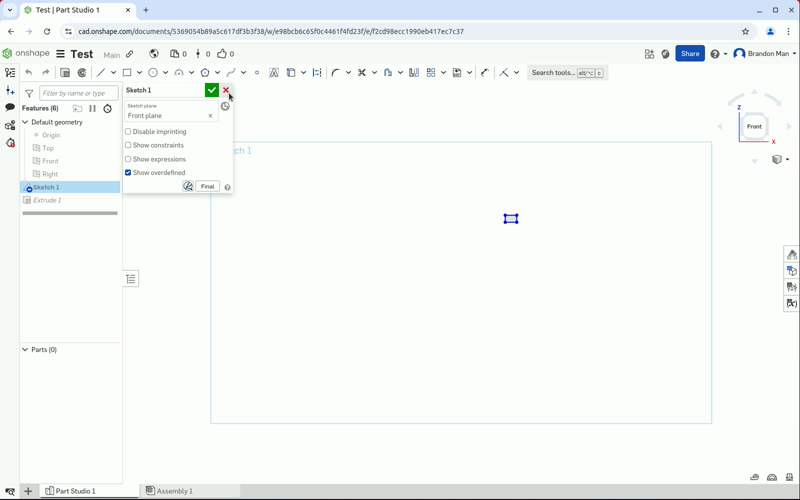
key(shift+s)
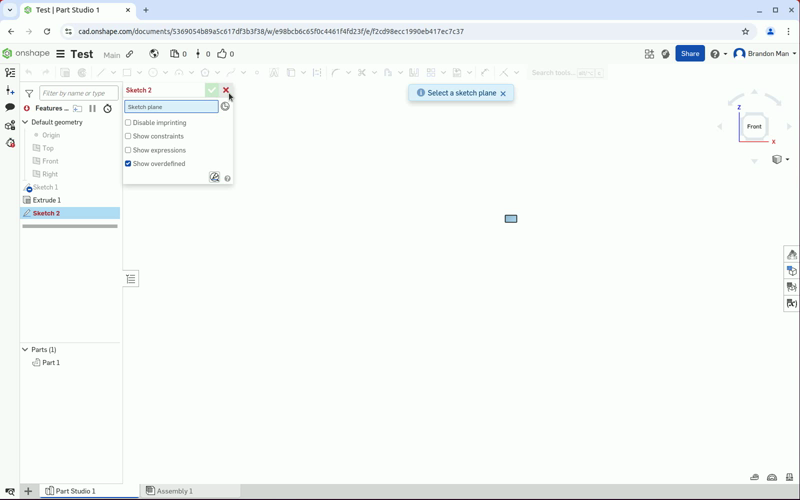
mouse_move(73, 163)
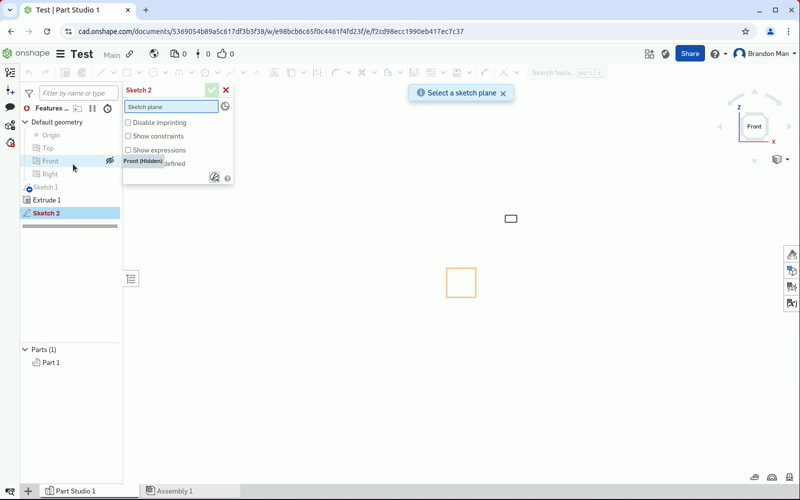
click(73, 163)
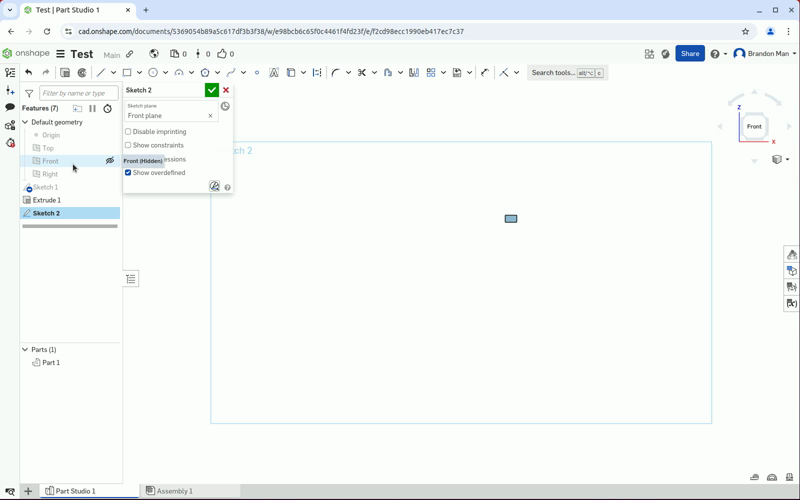
mouse_move(73, 352)
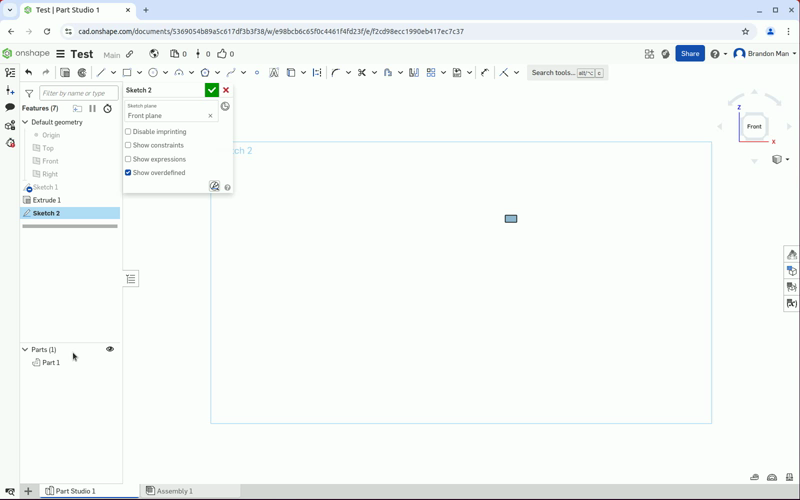
key(y)
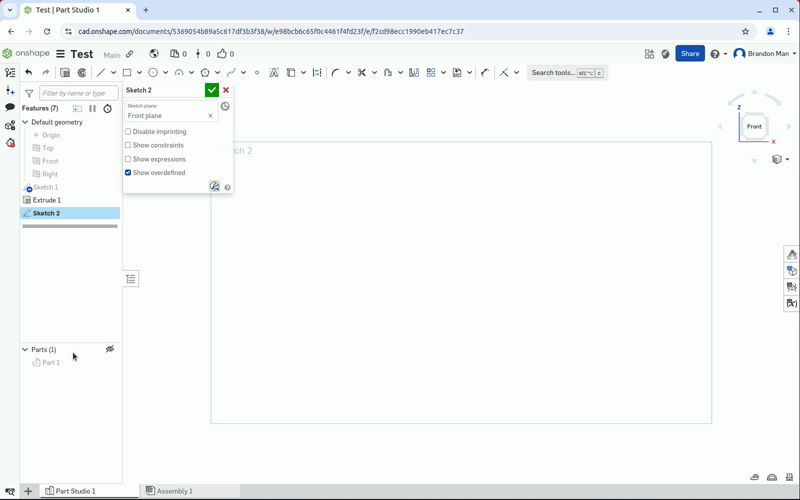
key(l)
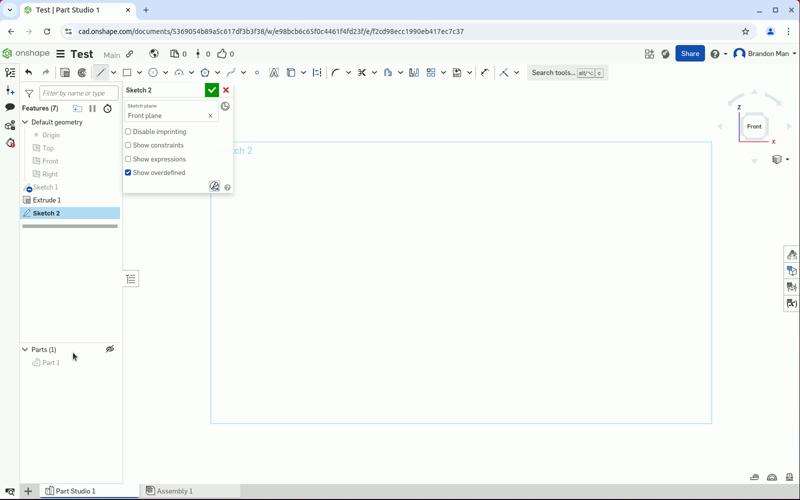
key_down(shift)
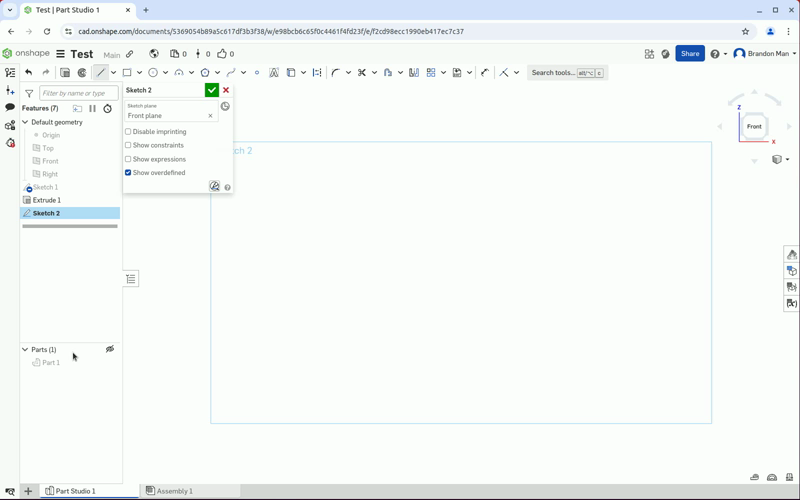
mouse_move(423, 224)
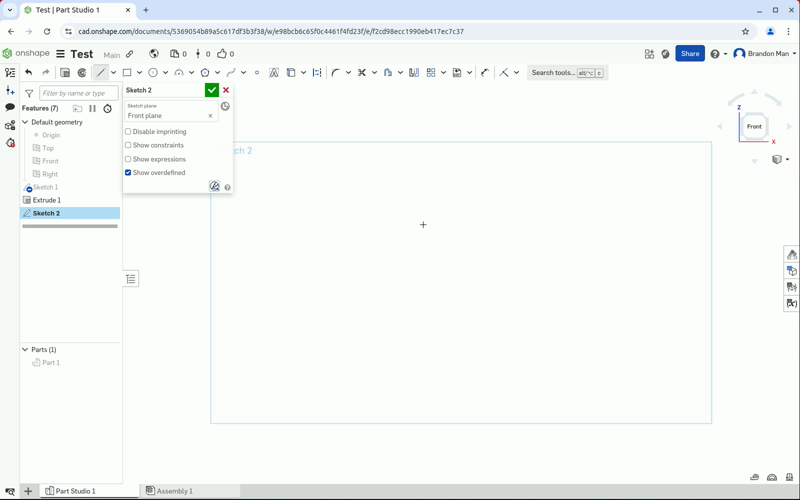
click(423, 224)
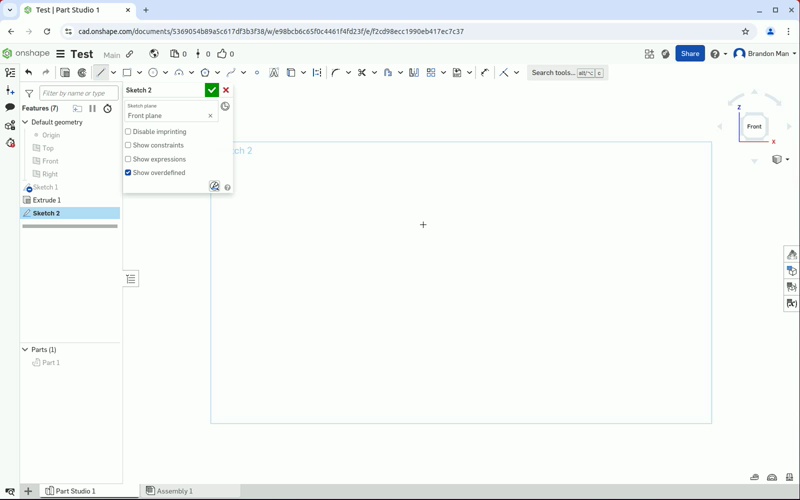
key_up(shift)
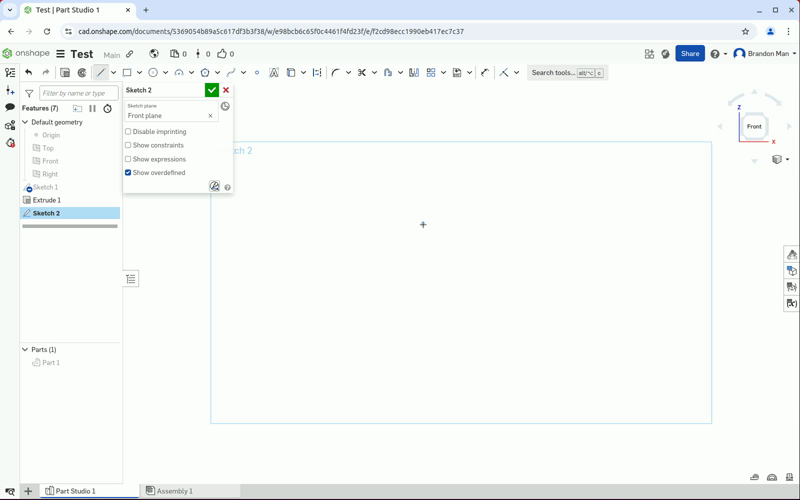
key_down(shift)
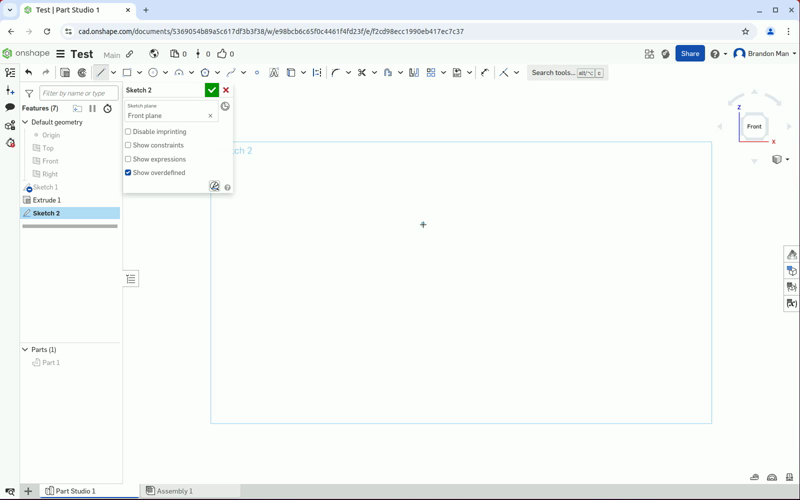
mouse_move(453, 224)
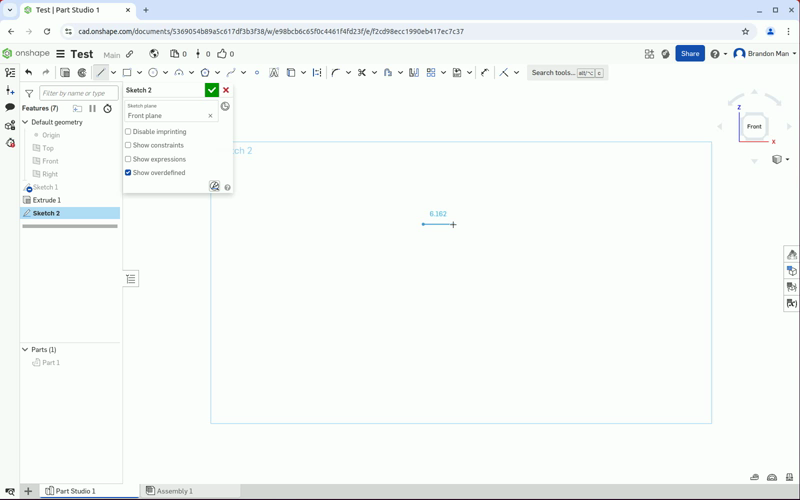
mouse_move(440, 224)
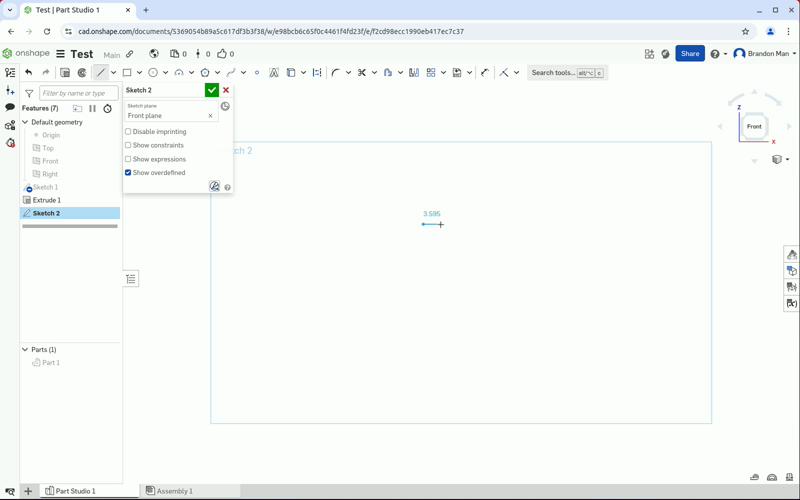
click(440, 224)
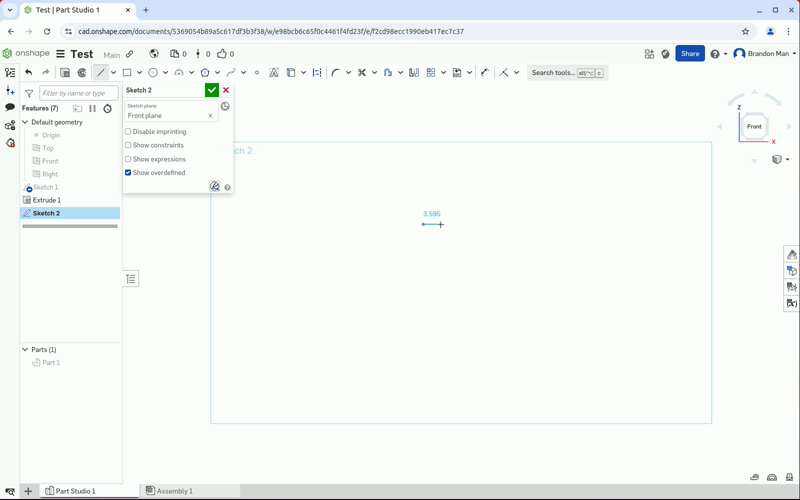
key_up(shift)
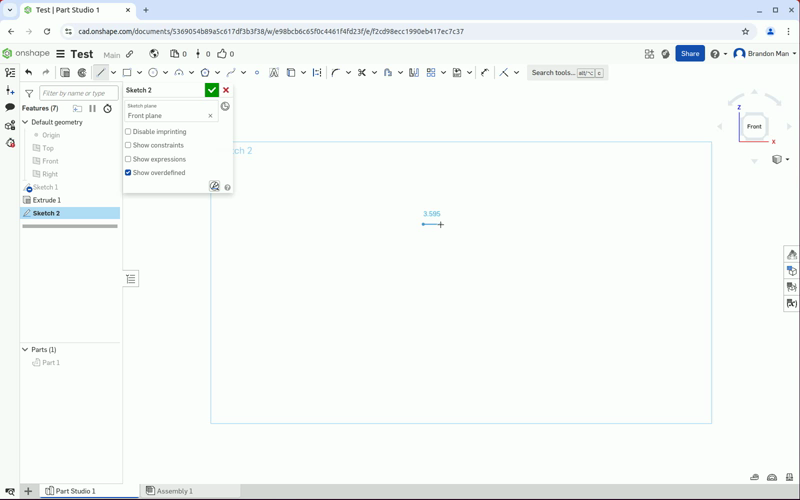
key_down(shift)
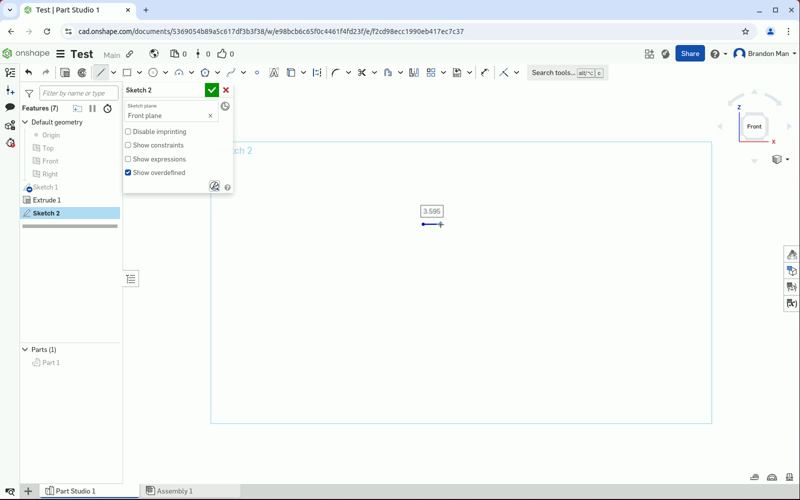
mouse_move(470, 224)
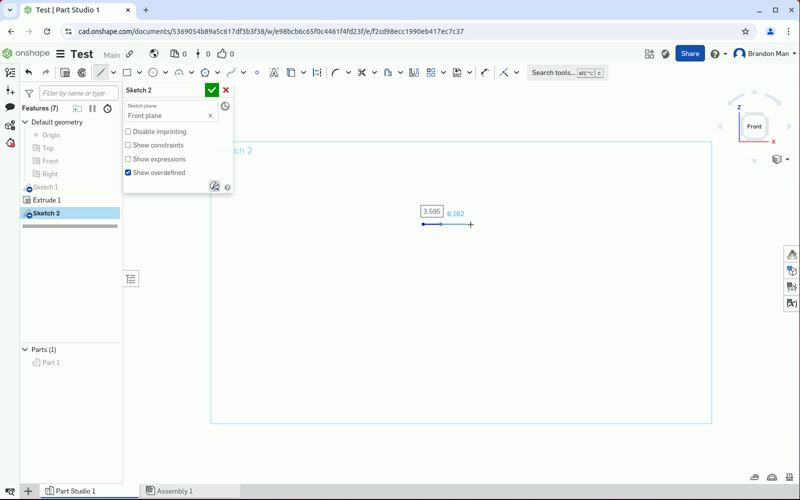
mouse_move(440, 218)
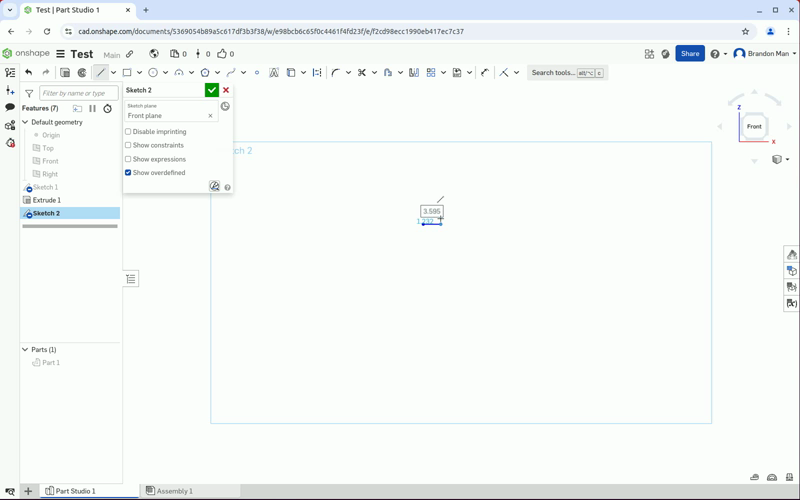
scroll(6)
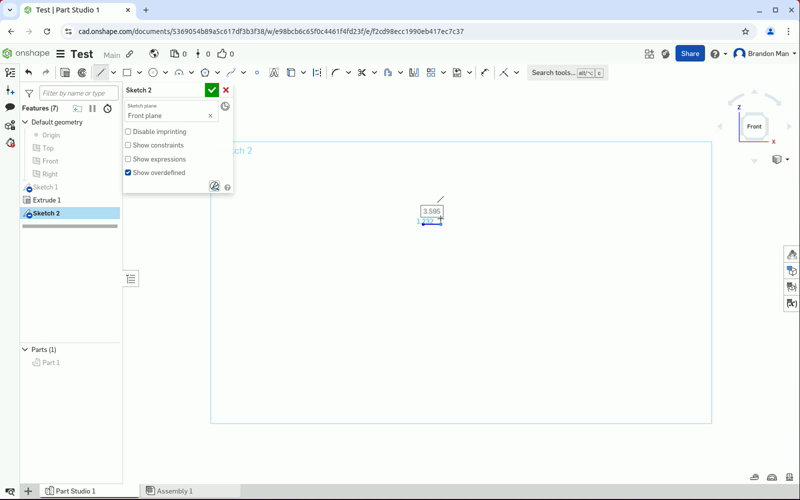
scroll(6)
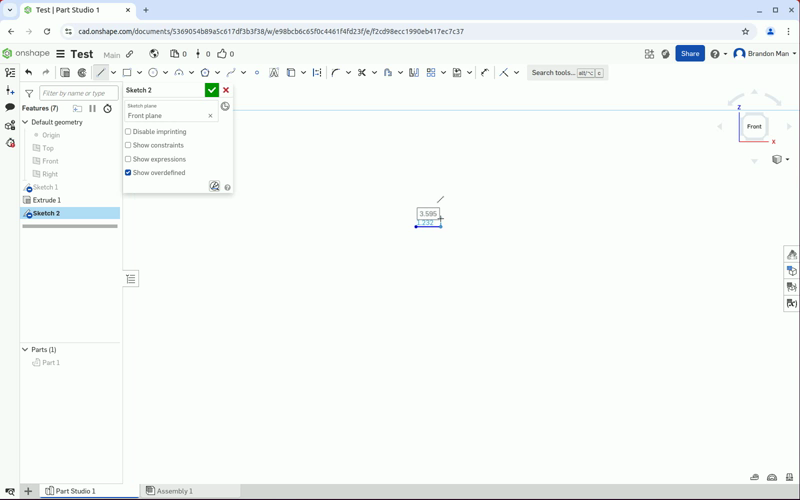
scroll(6)
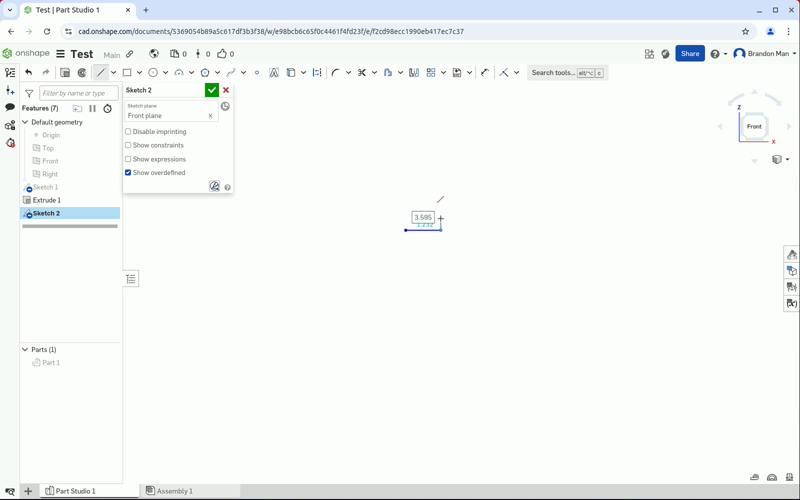
scroll(6)
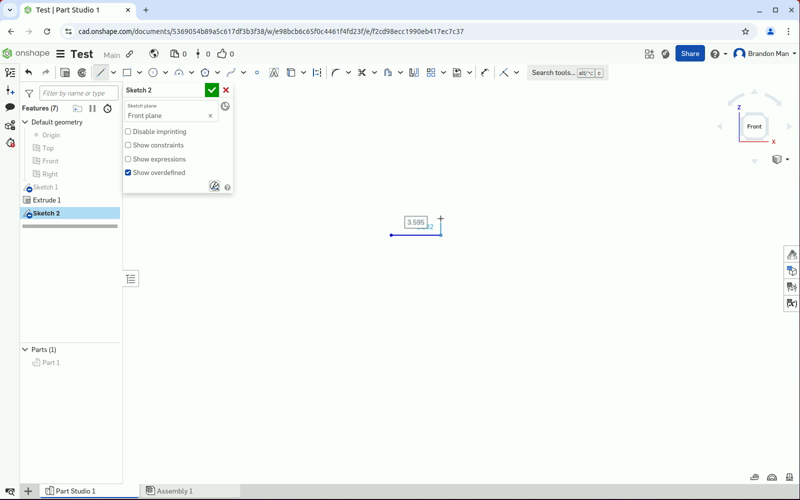
scroll(6)
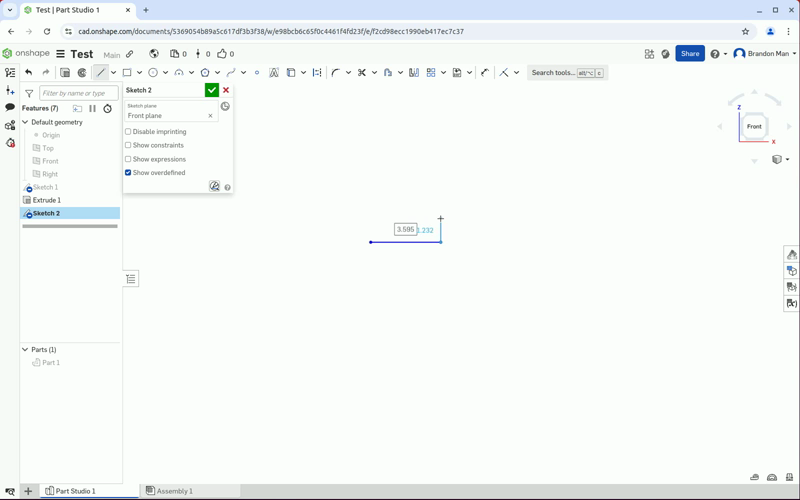
scroll(6)
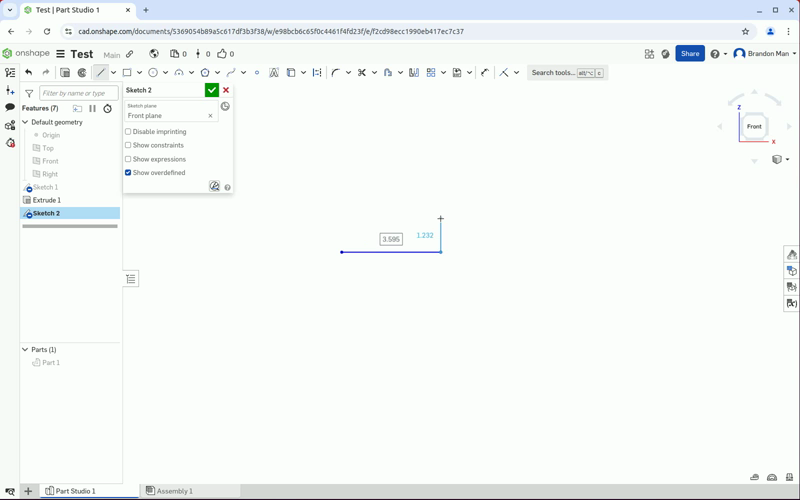
scroll(6)
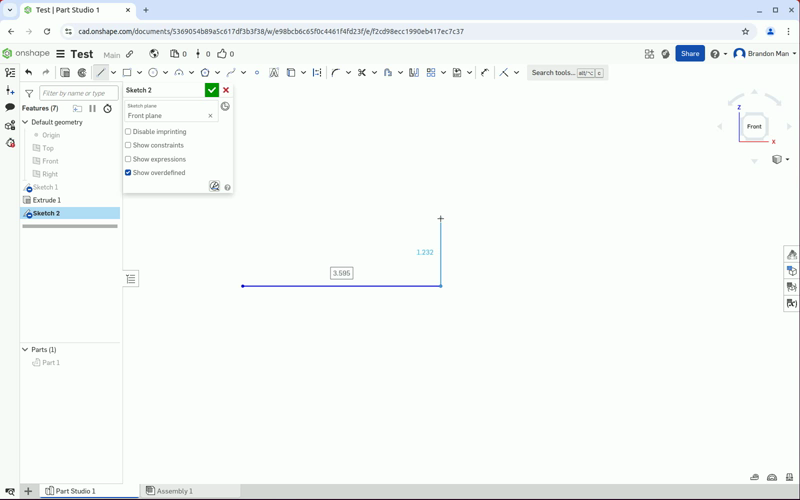
click(440, 218)
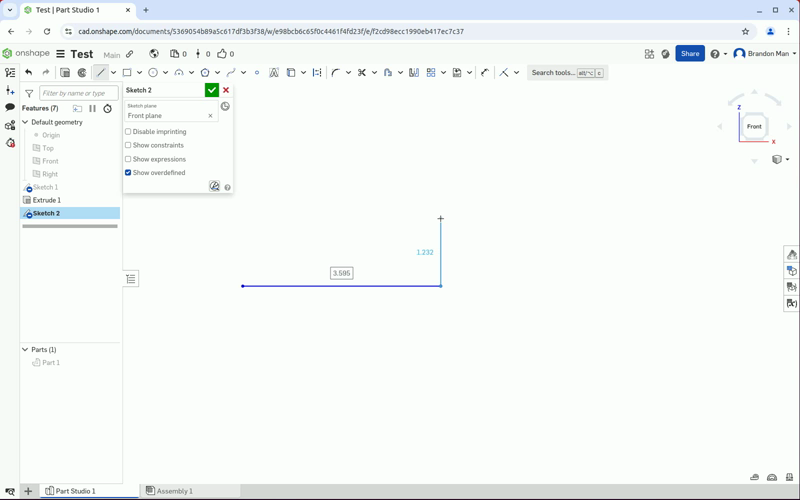
scroll(-6)
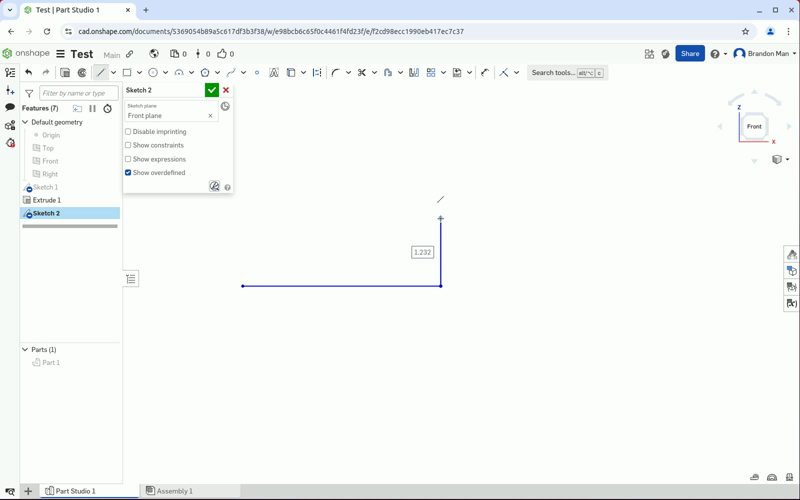
scroll(-6)
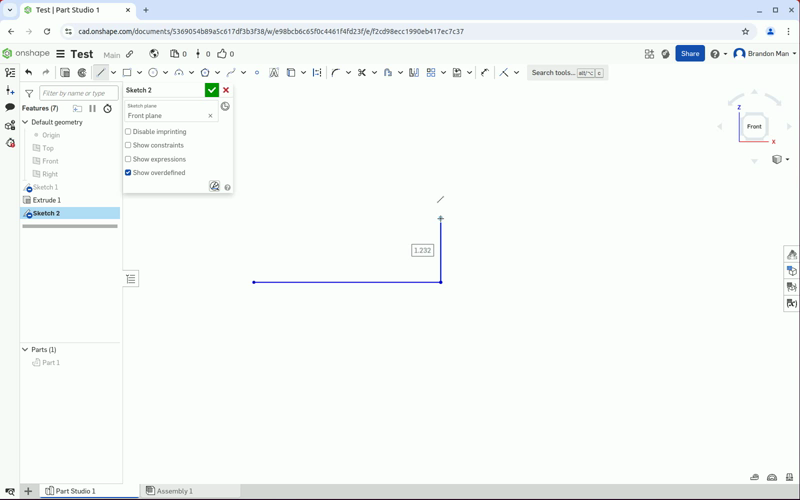
scroll(-6)
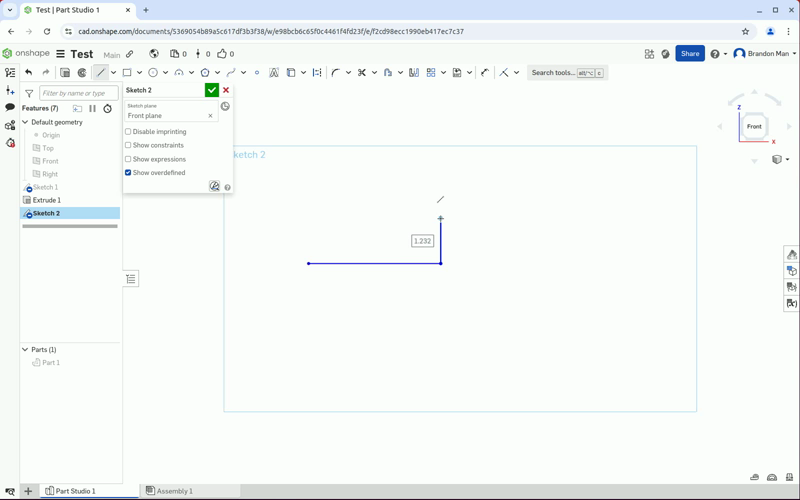
scroll(-6)
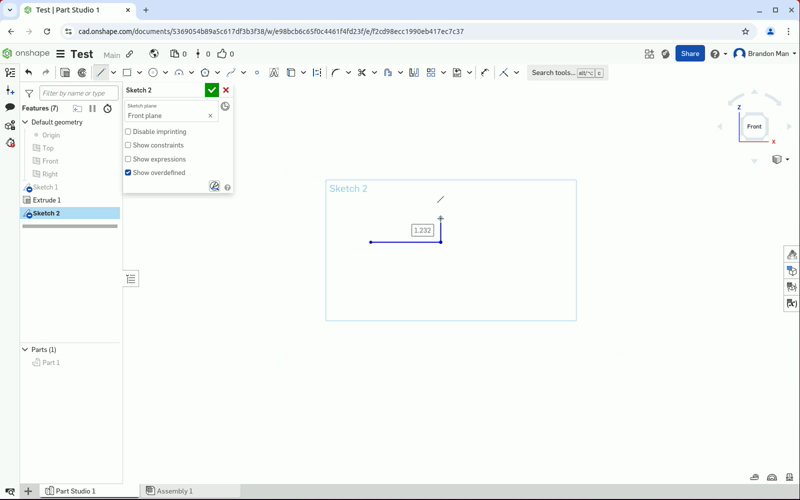
scroll(-6)
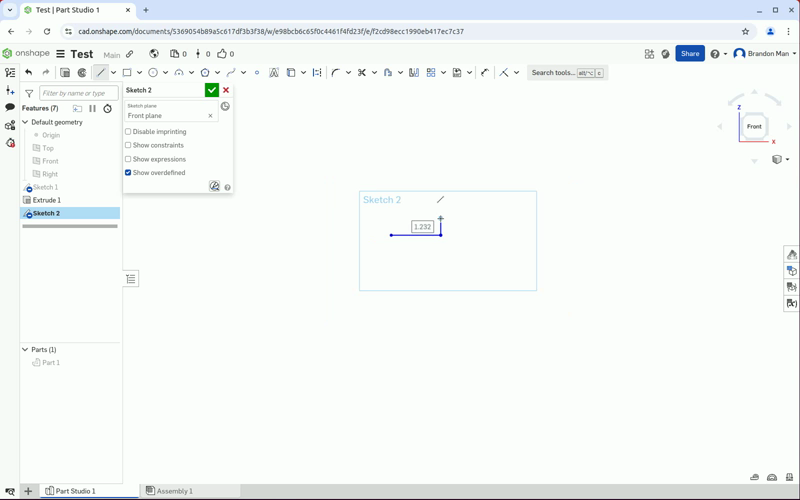
scroll(-6)
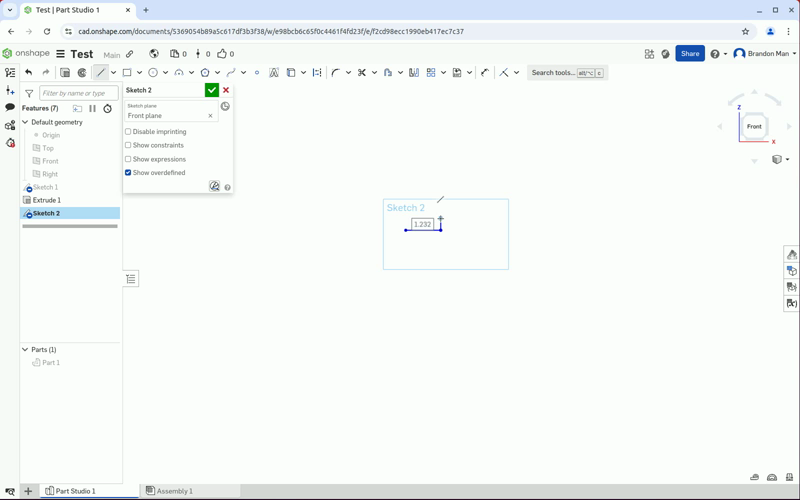
scroll(-6)
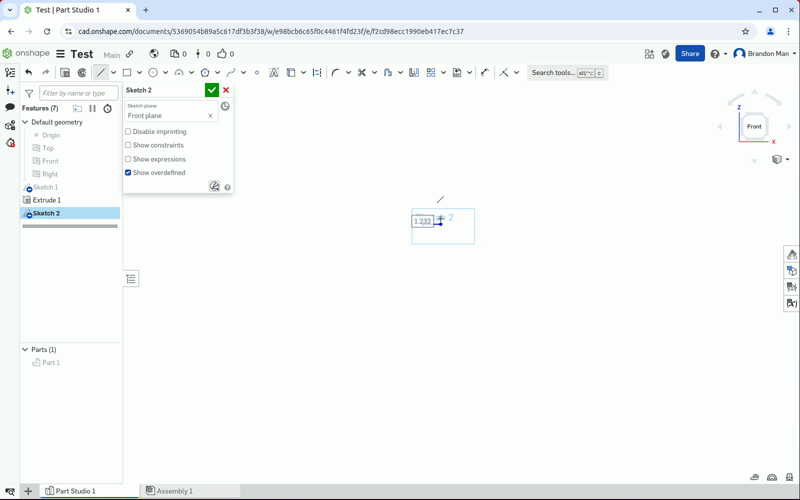
key_up(shift)
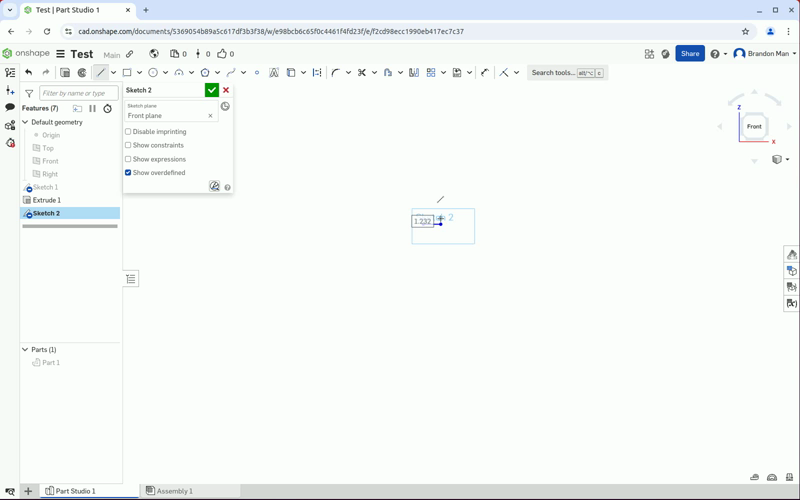
key_down(shift)
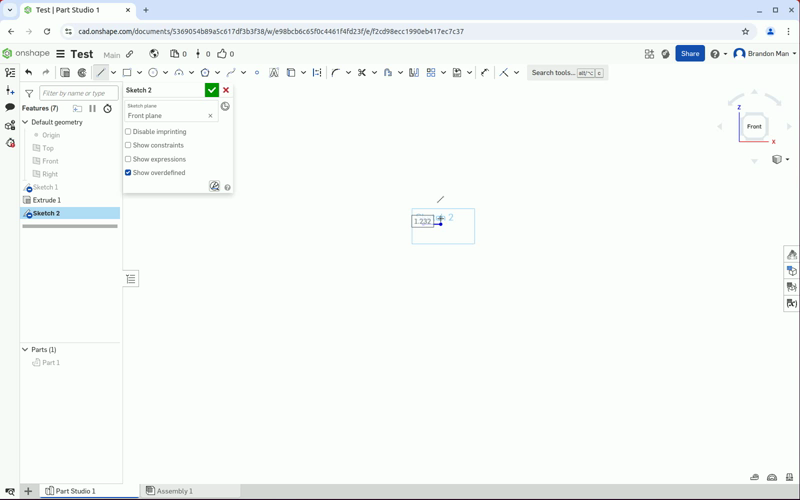
mouse_move(470, 218)
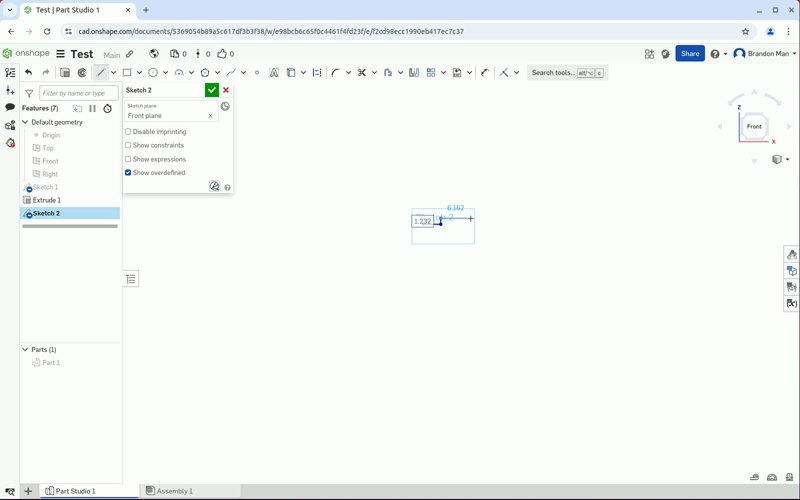
mouse_move(423, 218)
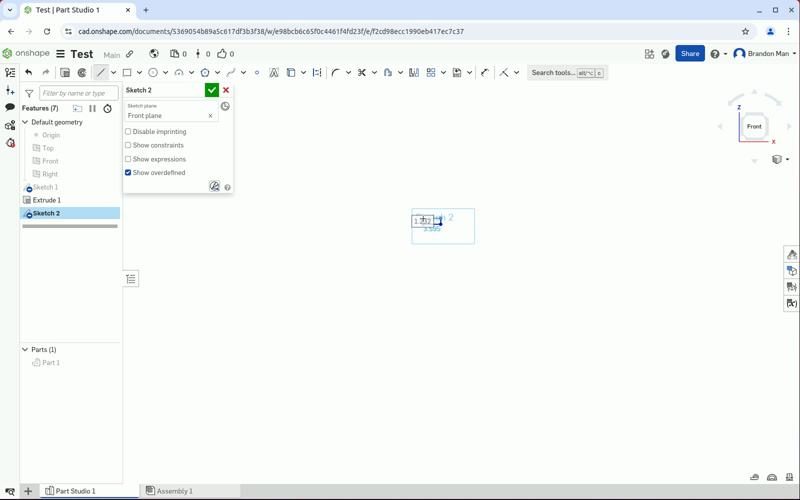
click(423, 218)
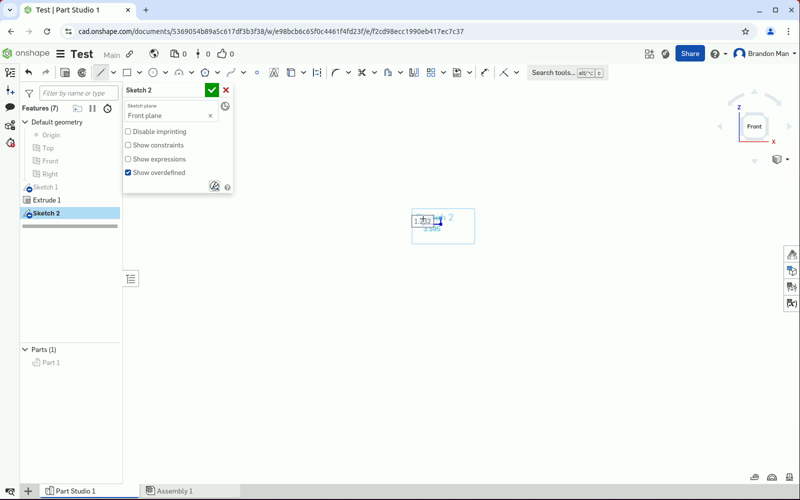
key_up(shift)
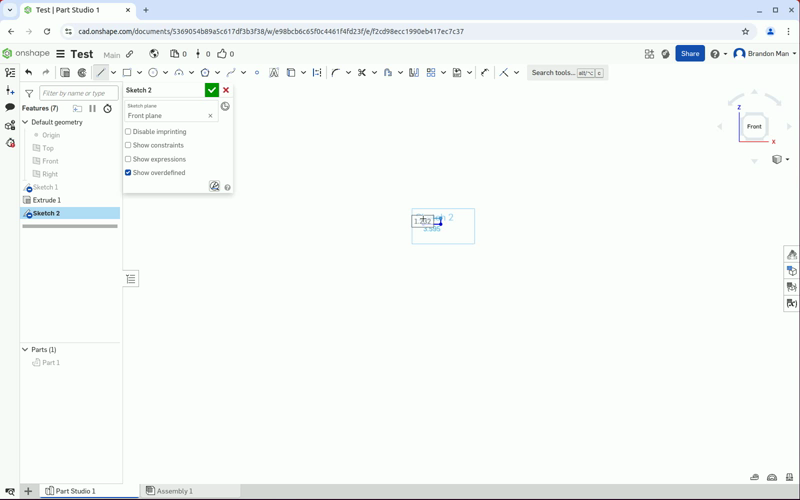
mouse_move(453, 218)
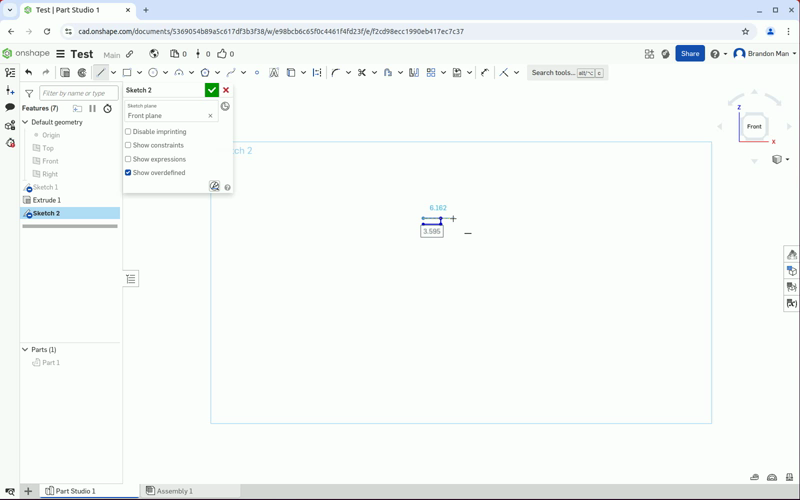
key_down(shift)
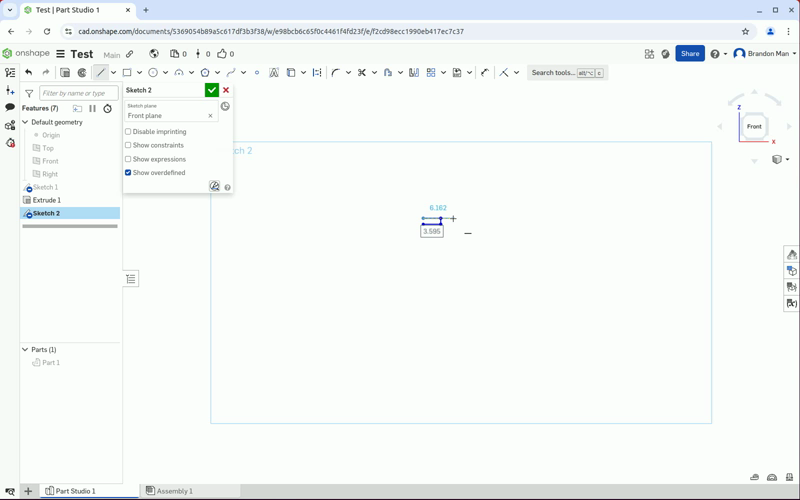
mouse_move(423, 224)
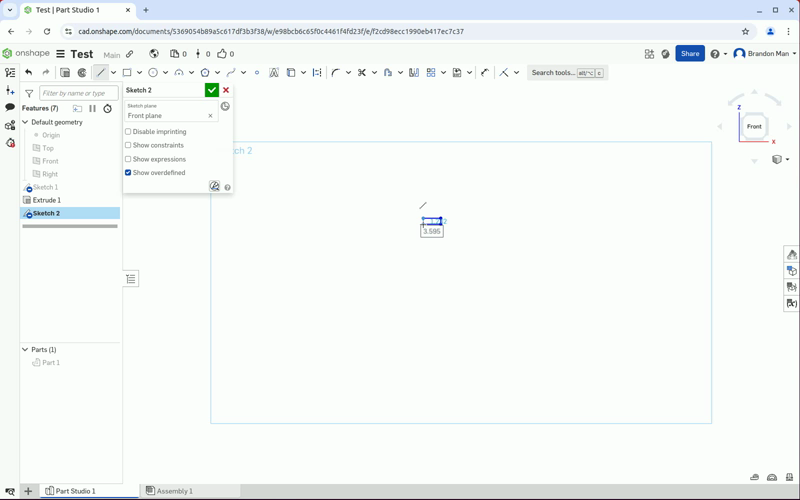
scroll(6)
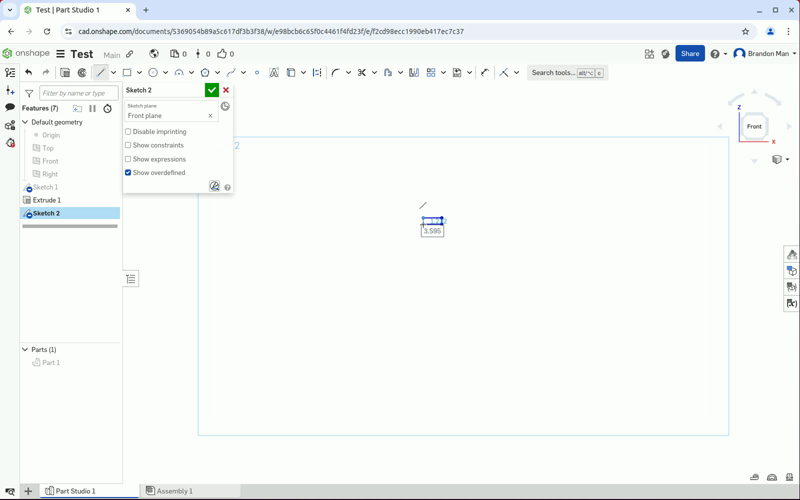
scroll(6)
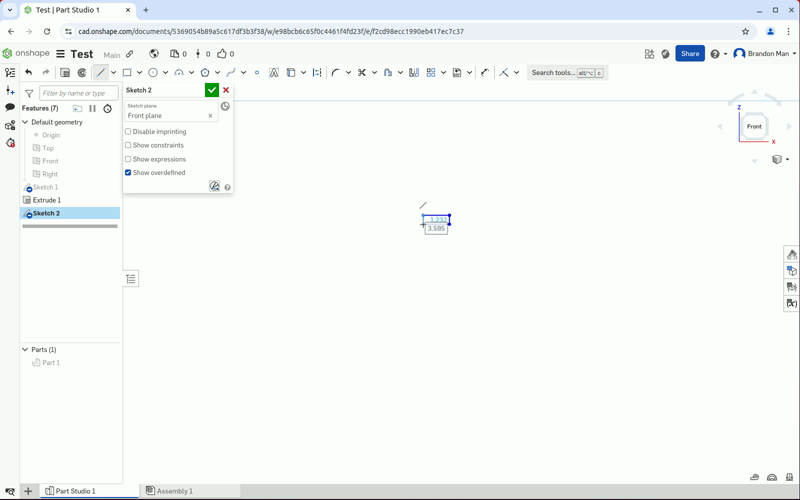
scroll(6)
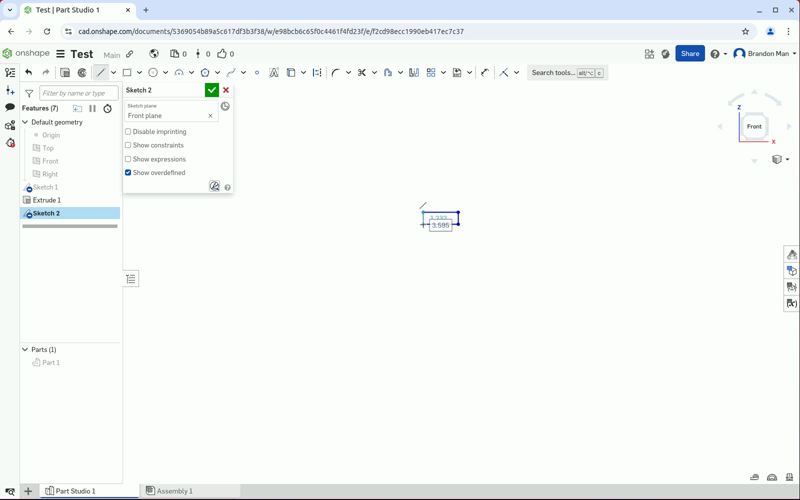
scroll(6)
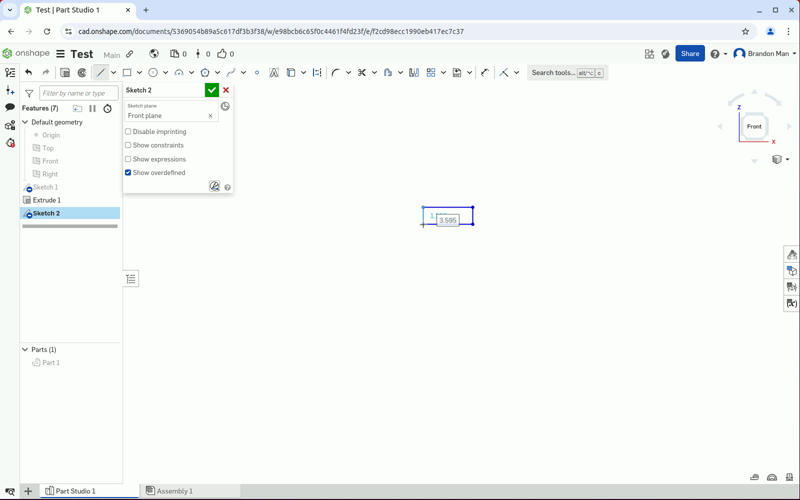
scroll(6)
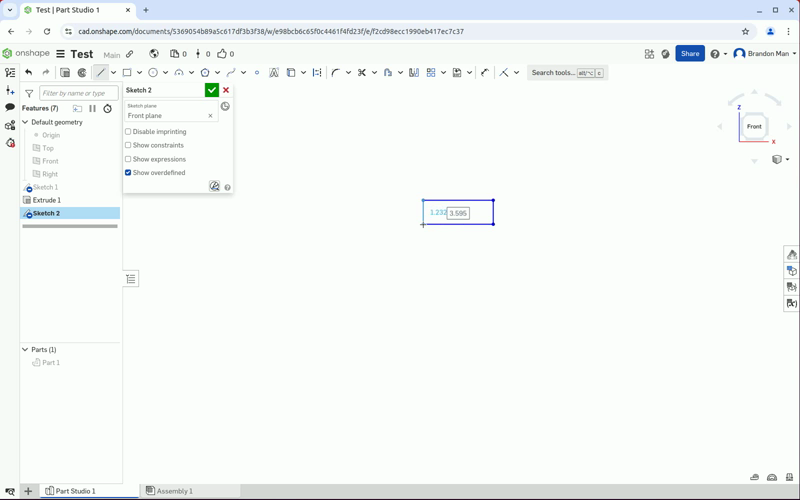
scroll(6)
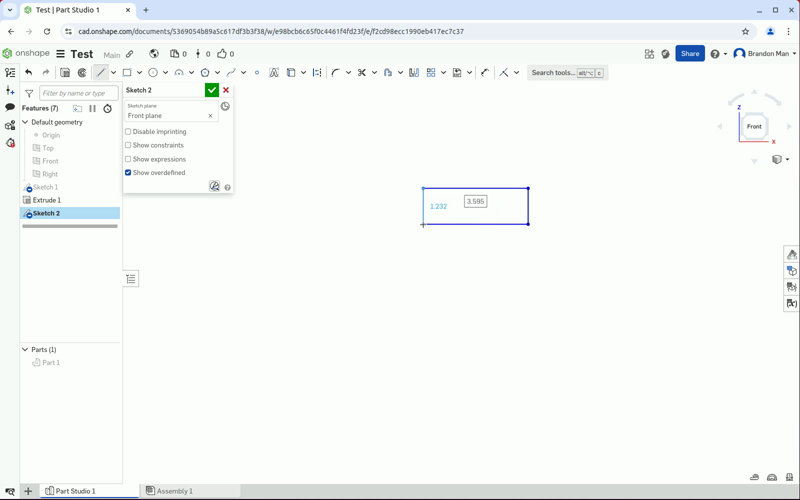
scroll(6)
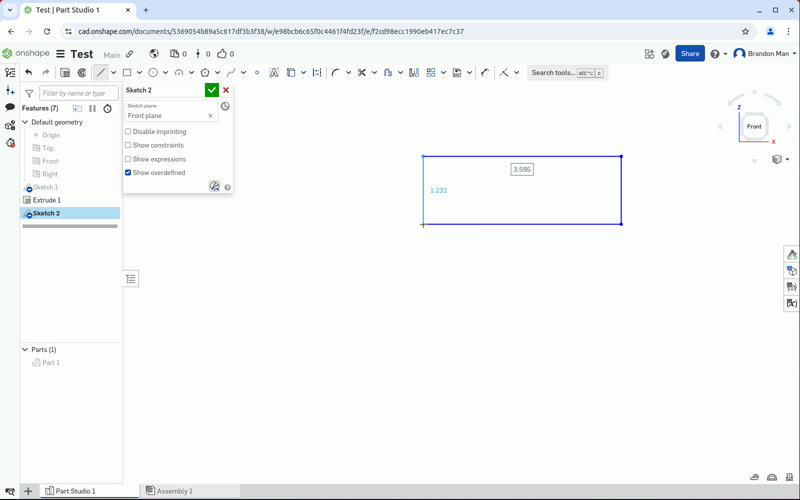
key_up(shift)
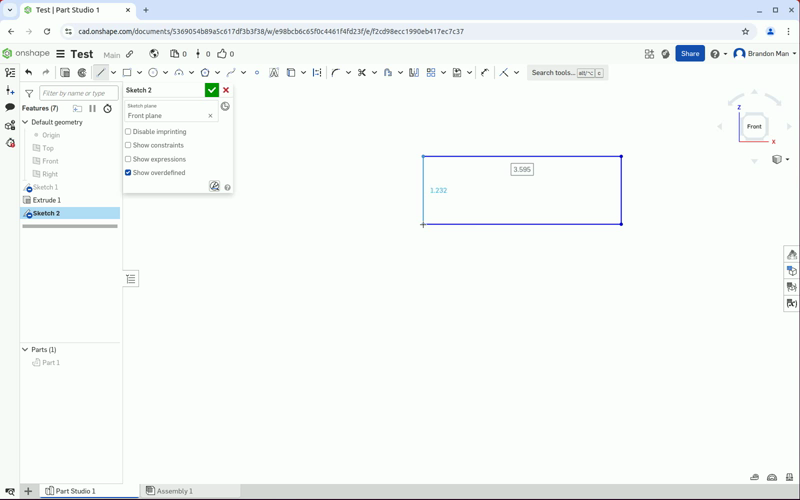
click(423, 224)
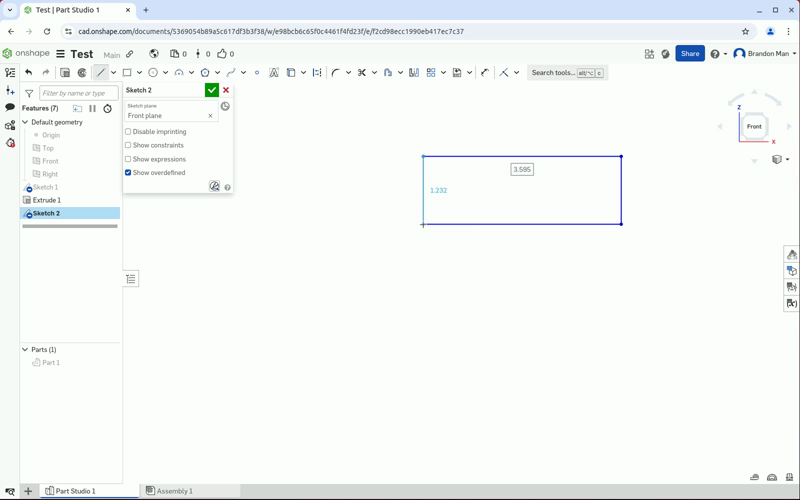
scroll(-6)
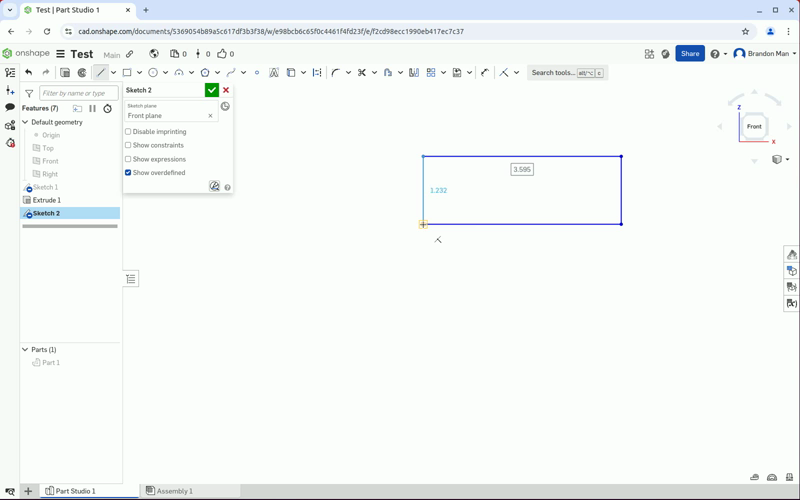
scroll(-6)
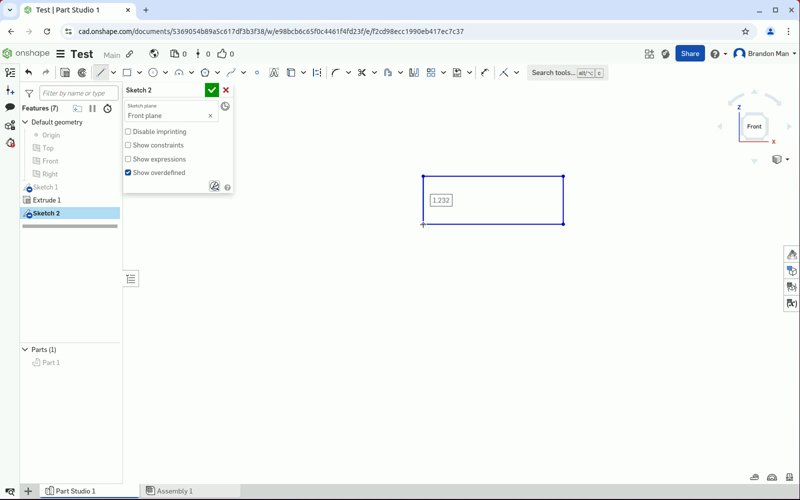
scroll(-6)
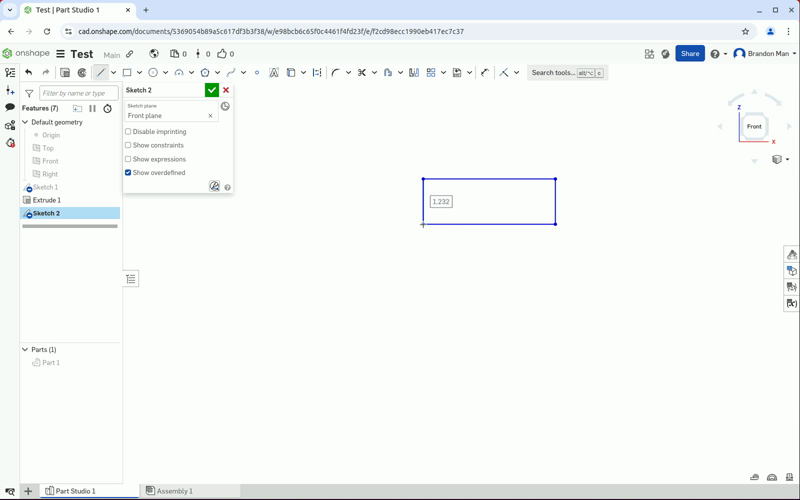
scroll(-6)
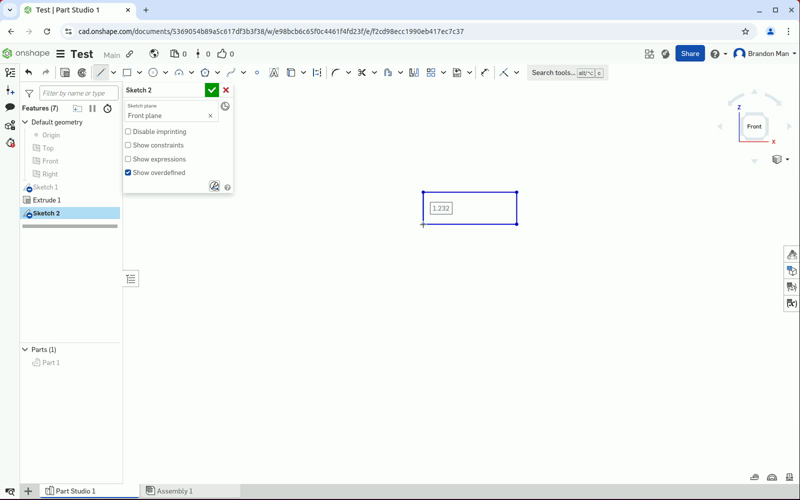
scroll(-6)
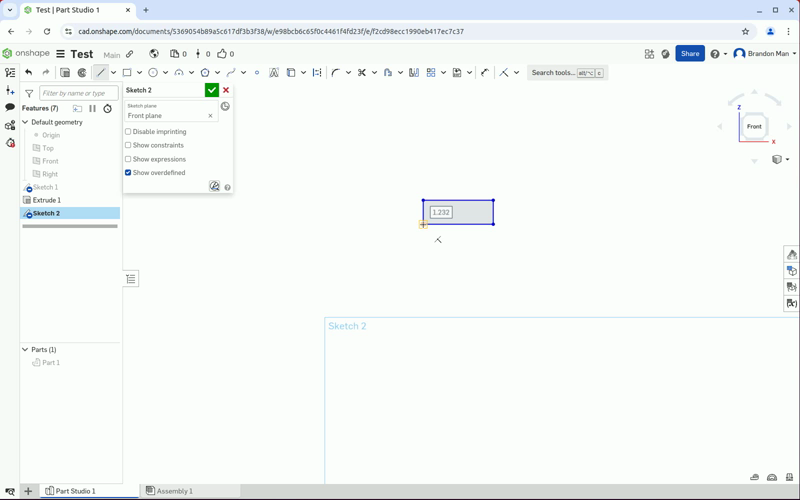
scroll(-6)
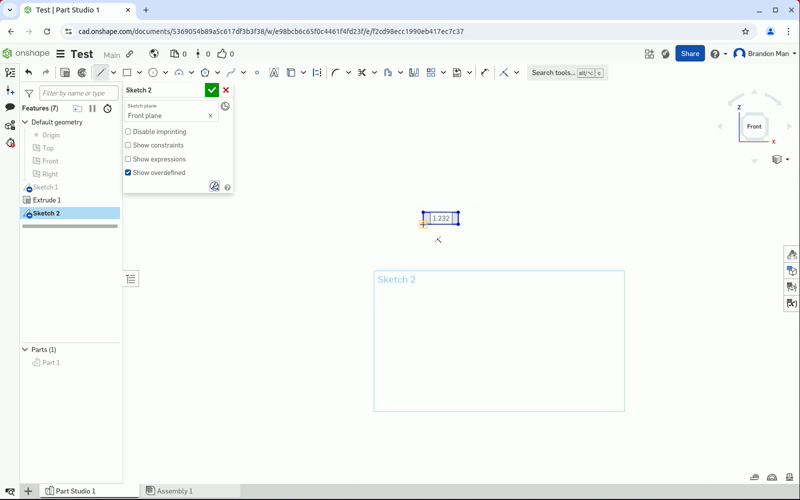
scroll(-6)
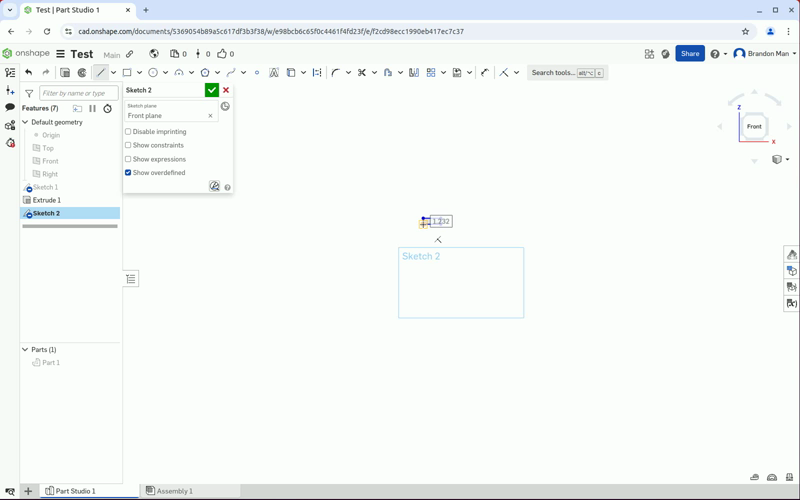
key(esc)
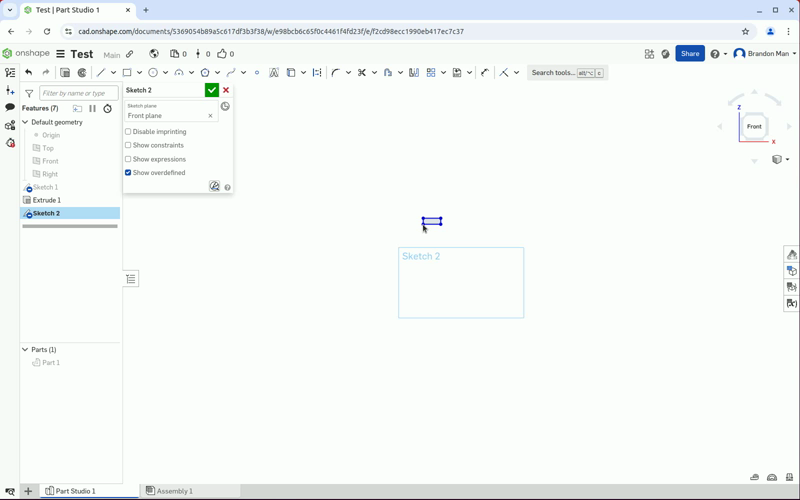
mouse_move(429, 220)
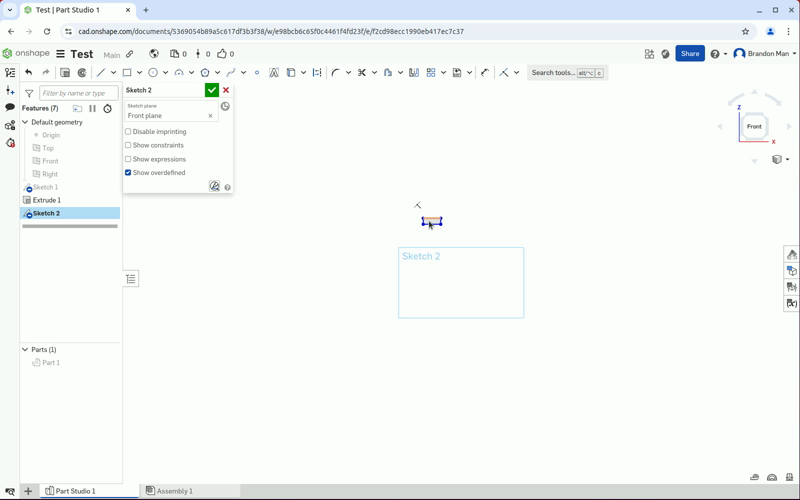
scroll(6)
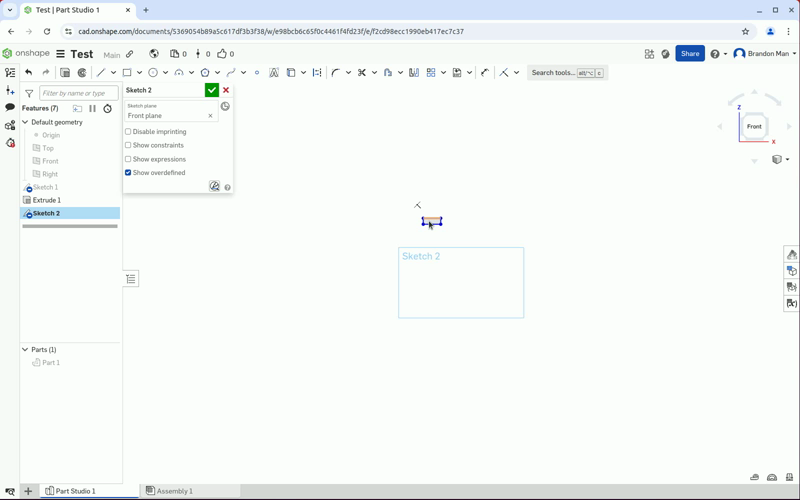
scroll(6)
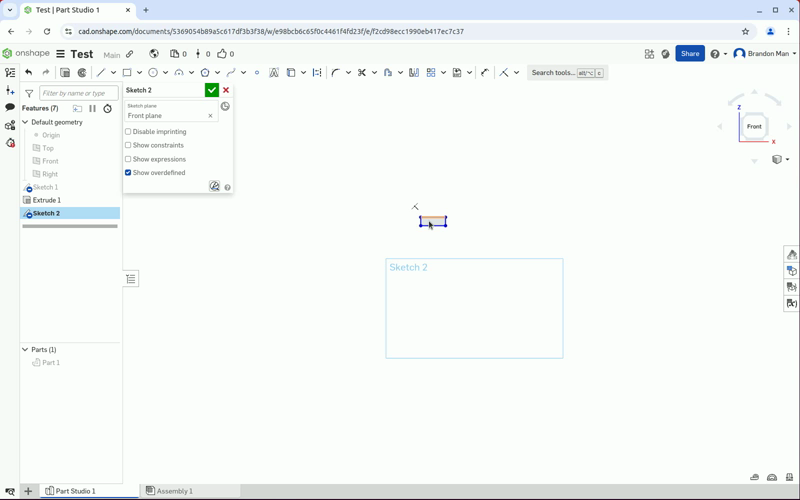
scroll(6)
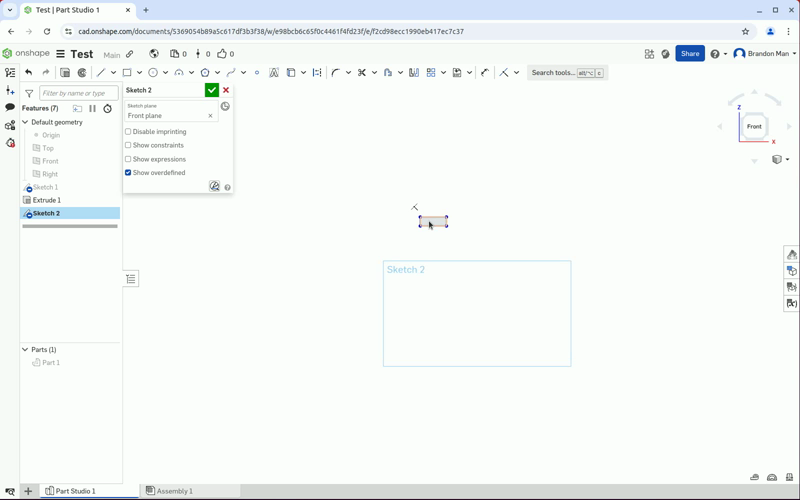
scroll(6)
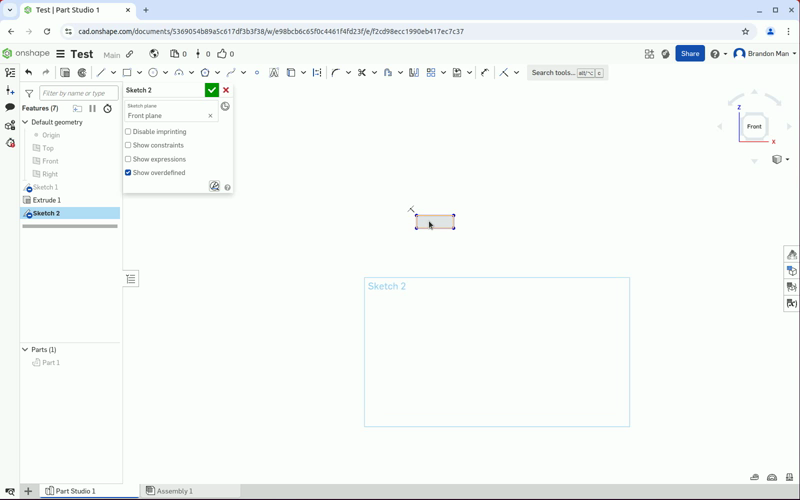
scroll(6)
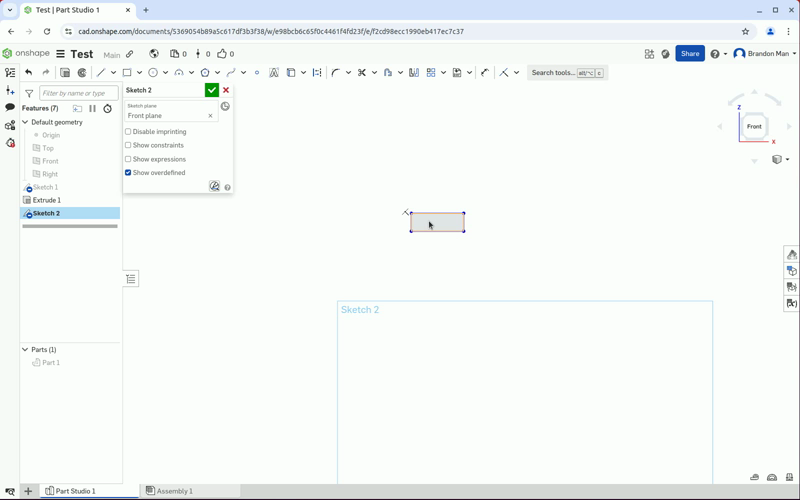
scroll(6)
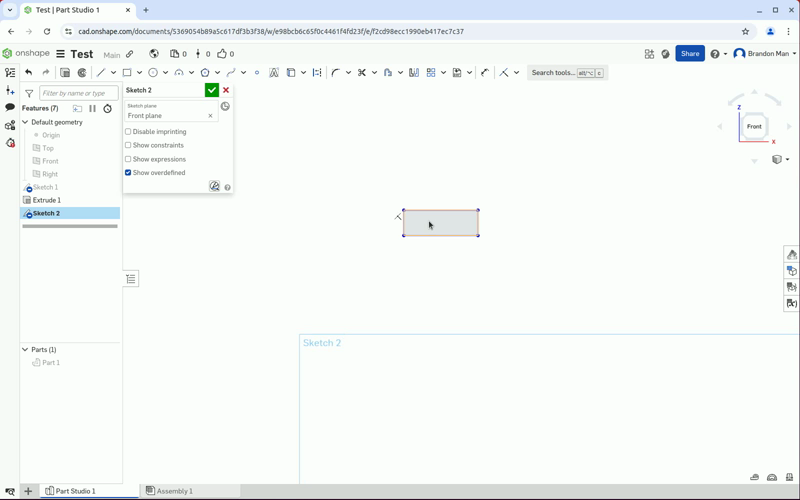
scroll(6)
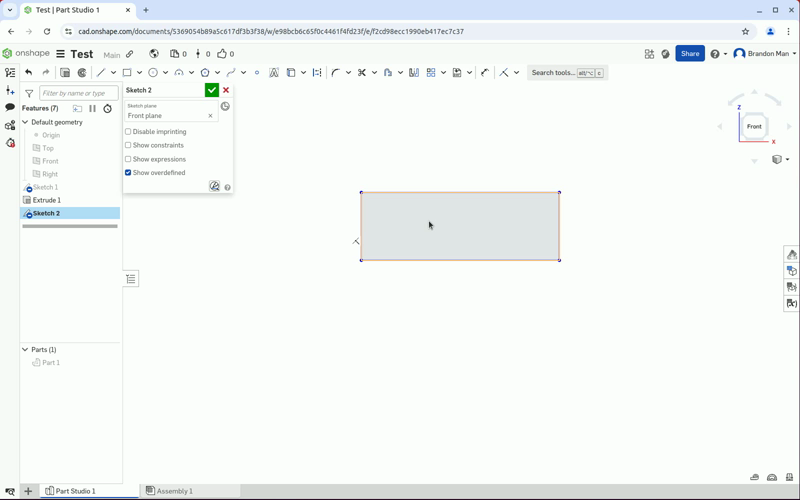
click(429, 220)
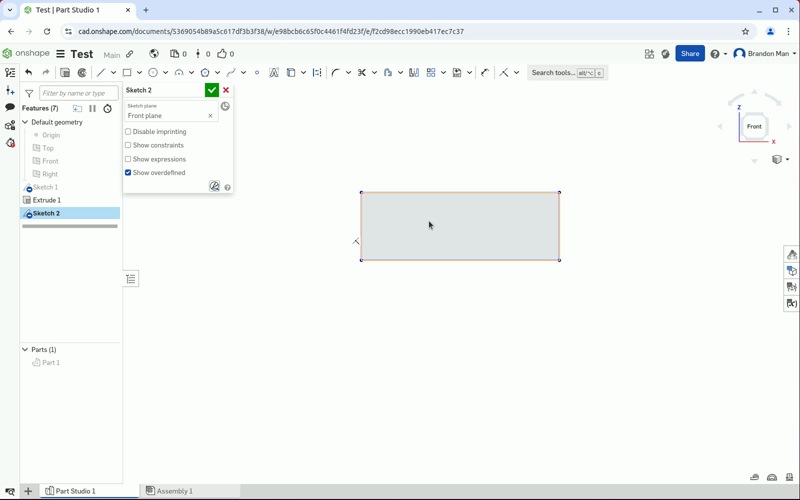
scroll(-6)
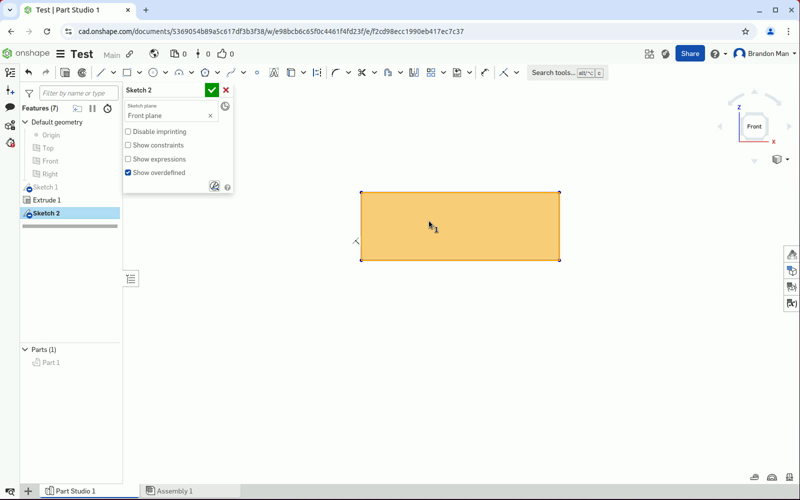
scroll(-6)
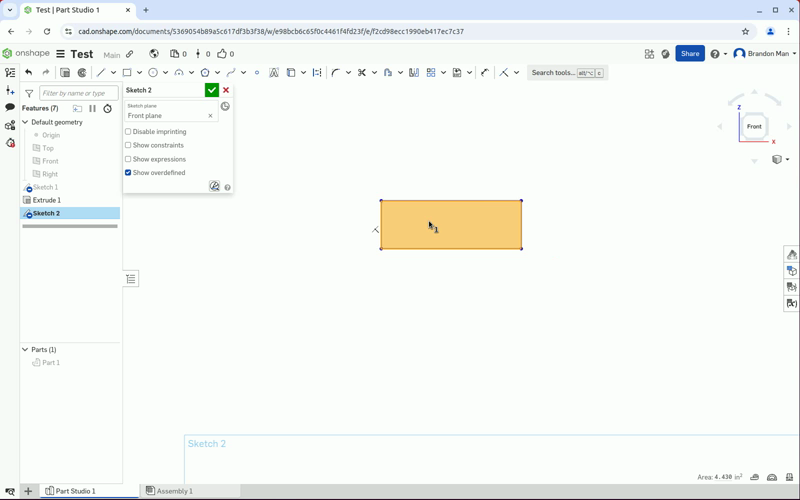
scroll(-6)
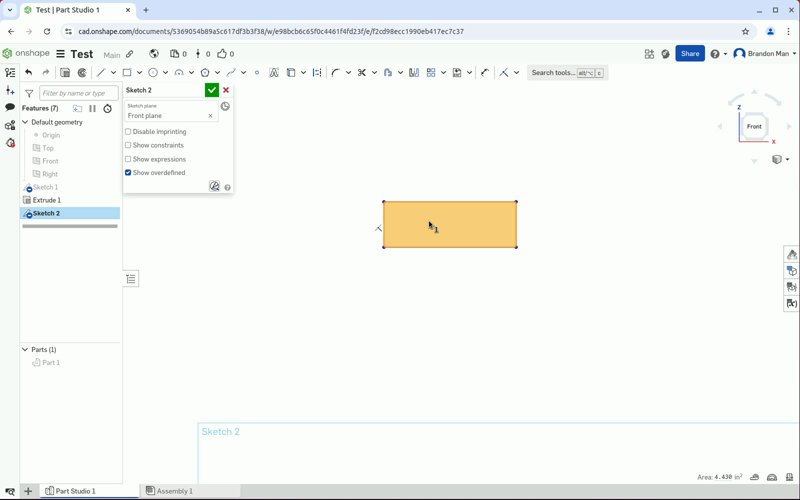
scroll(-6)
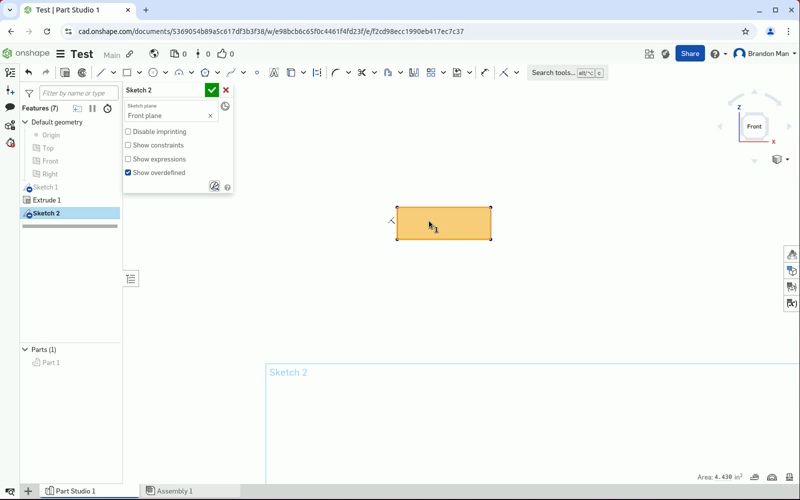
scroll(-6)
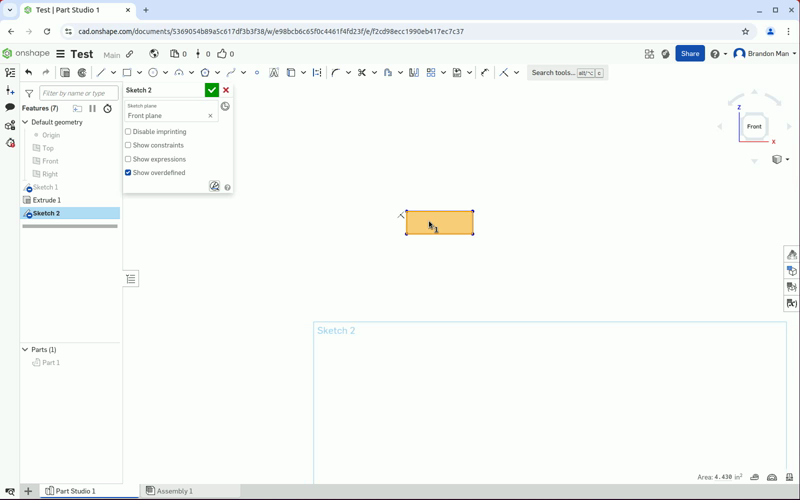
scroll(-6)
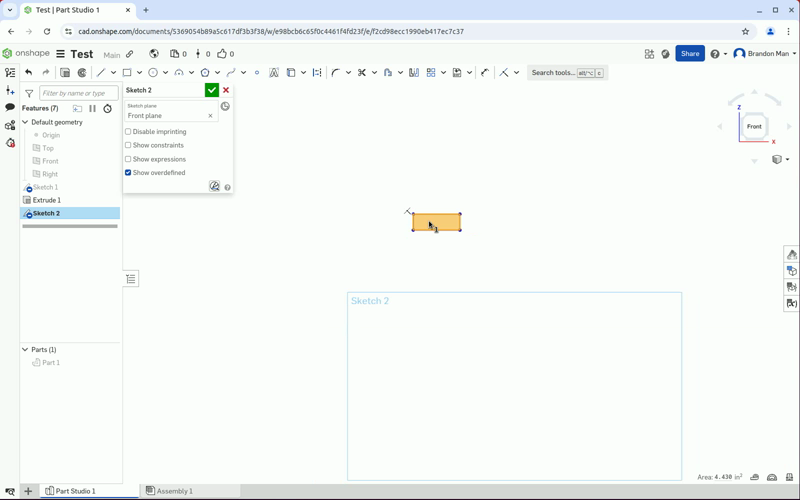
scroll(-6)
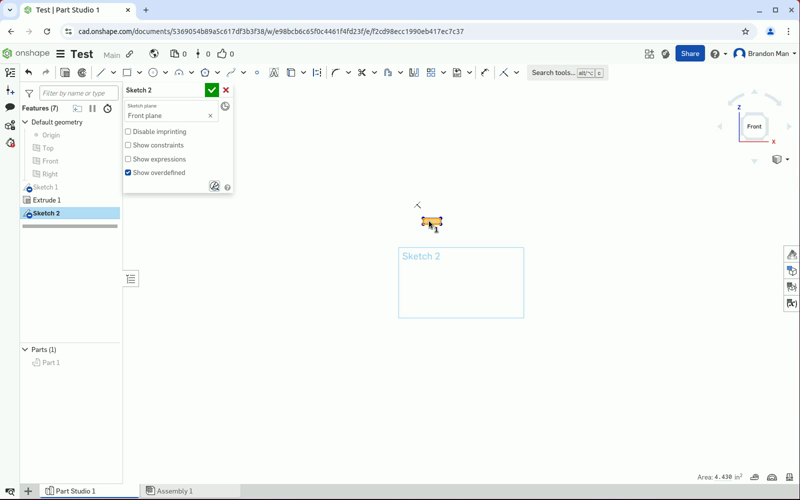
mouse_move(73, 352)
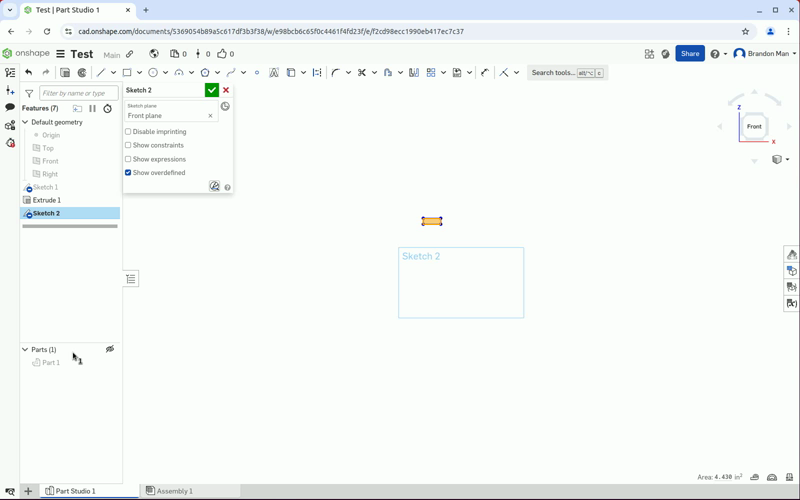
key(shift+y)
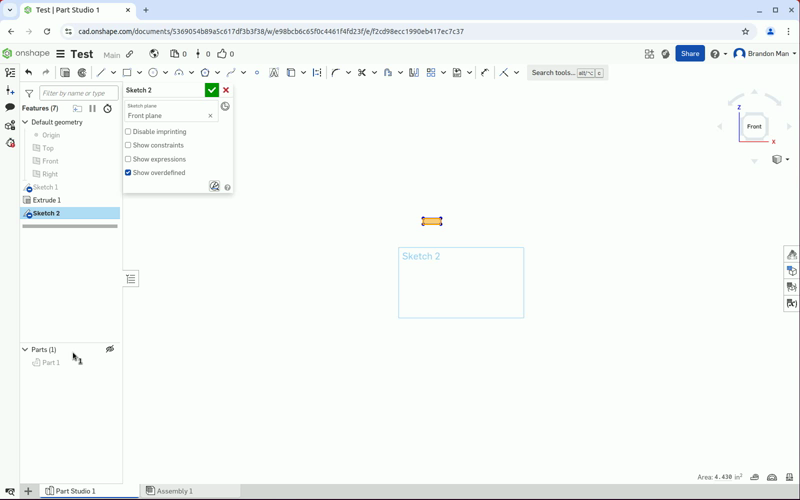
key(shift+e)
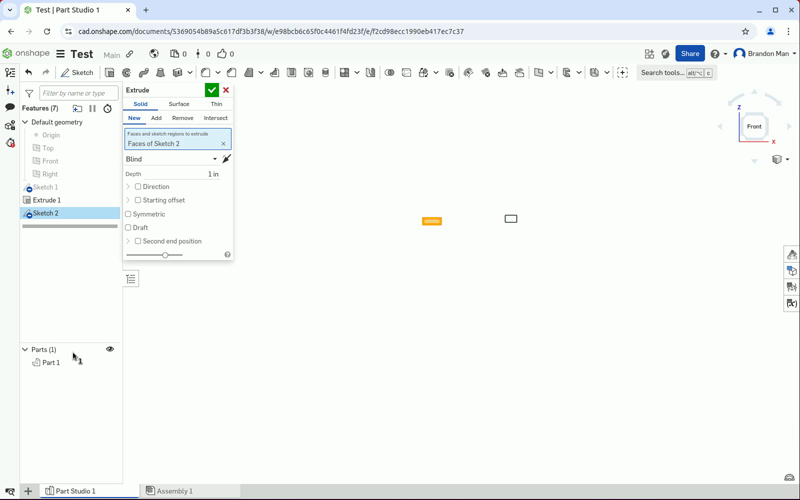
mouse_move(143, 106)
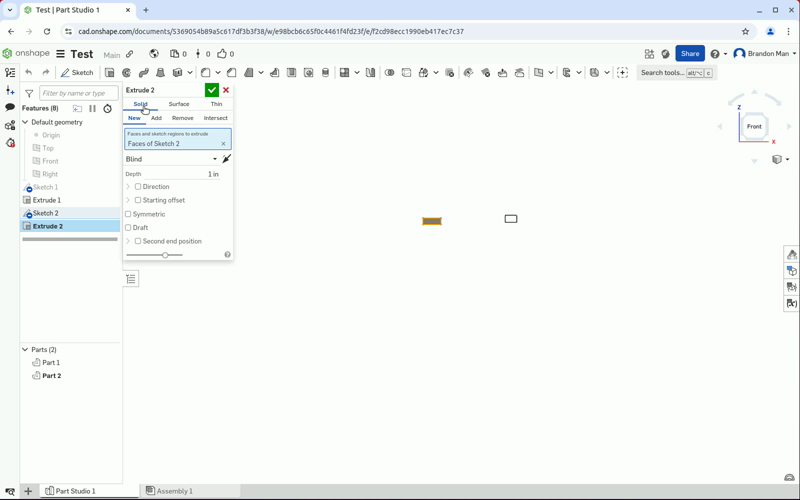
click(143, 106)
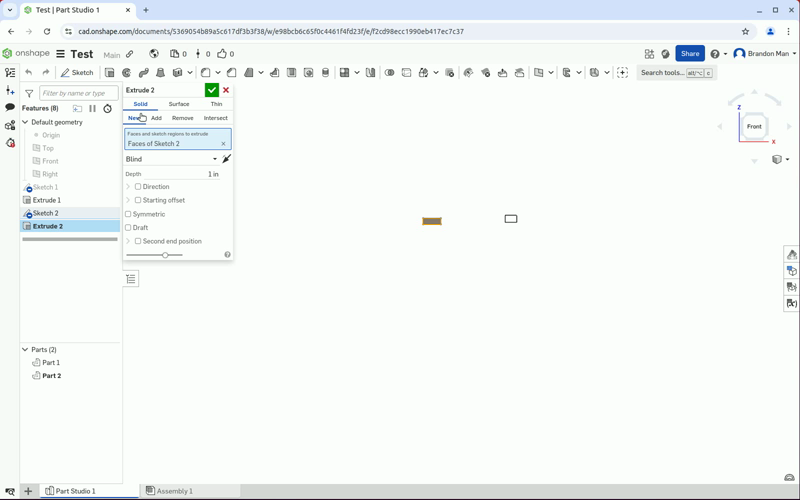
mouse_move(137, 120)
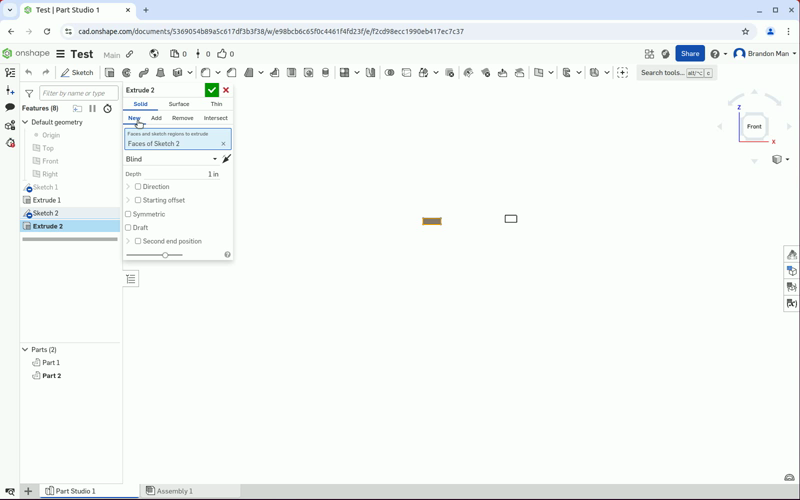
click(137, 120)
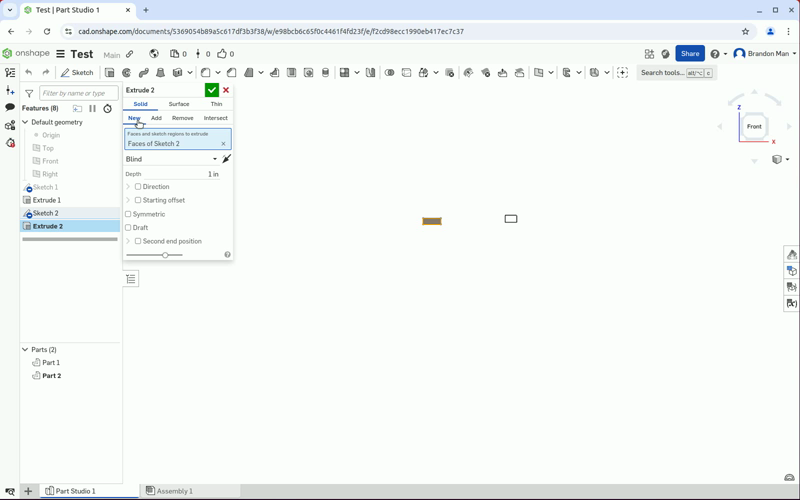
key(tab, 4)
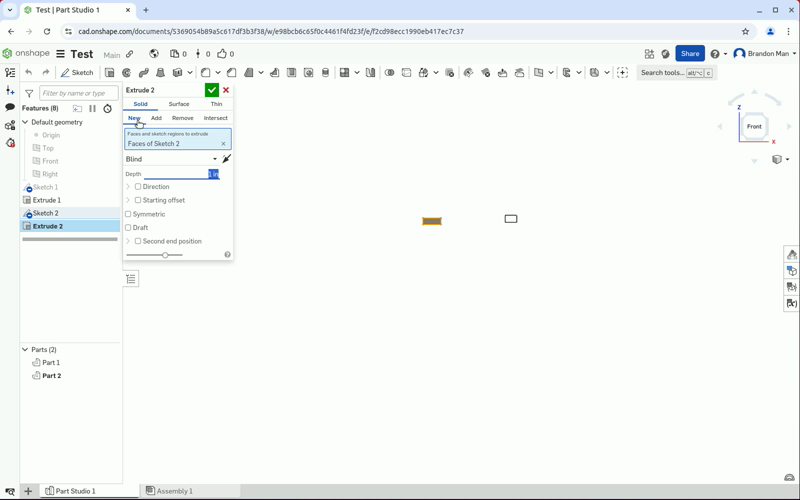
text(0.241)
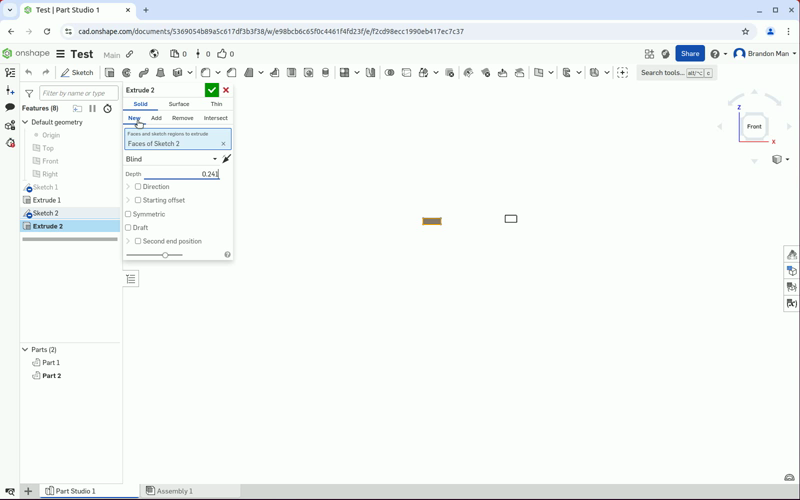
key(enter)
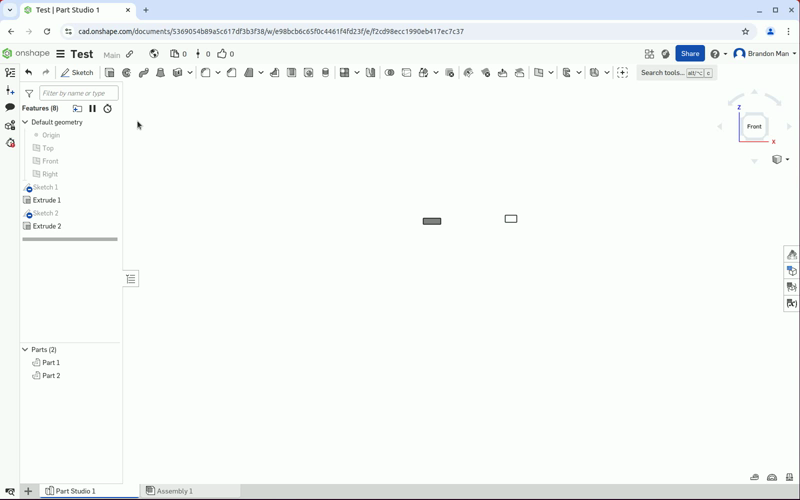
key(shift+h)
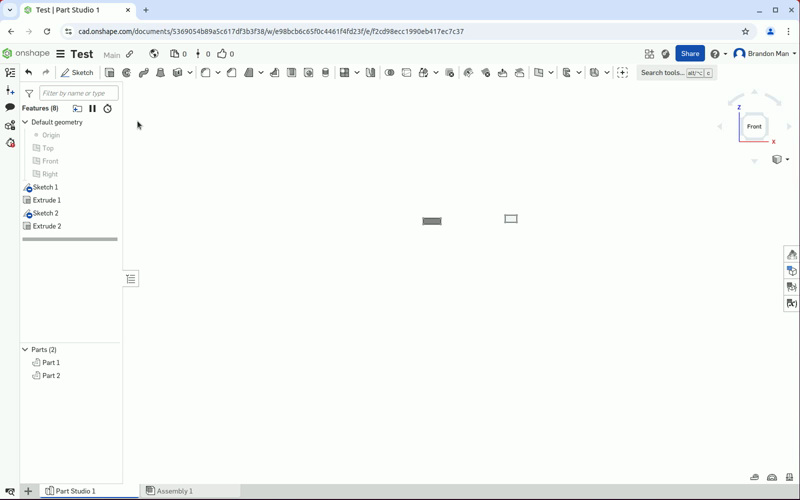
key(shift+h)
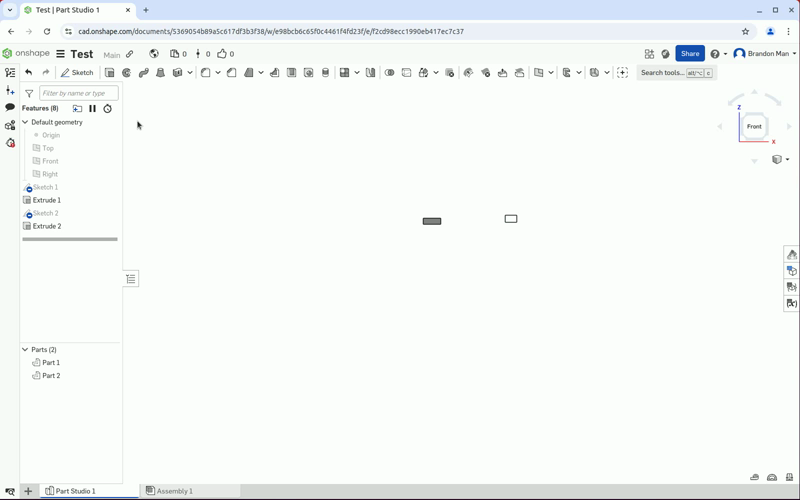
mouse_move(73, 189)
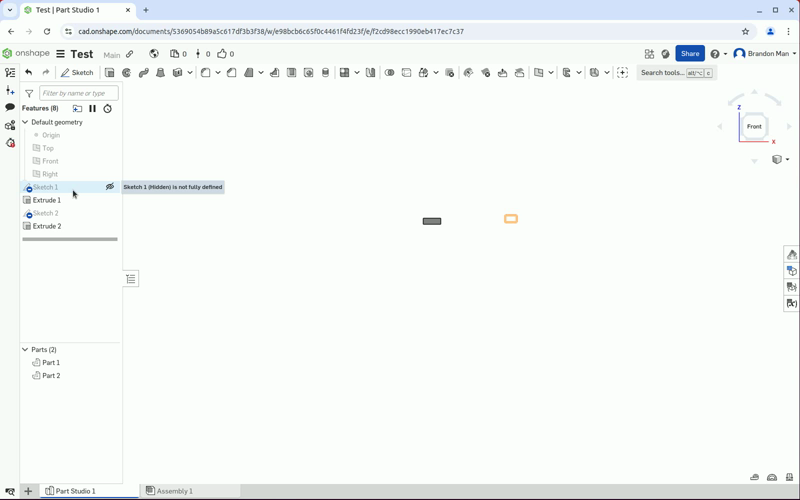
click(73, 189)
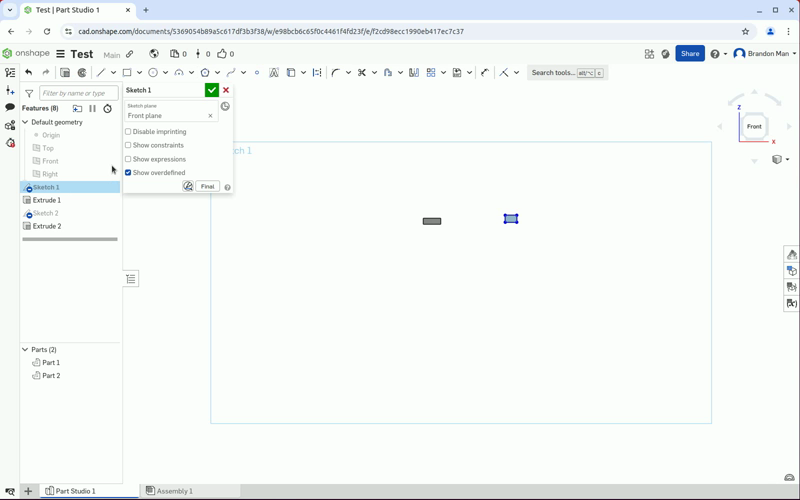
mouse_move(229, 92)
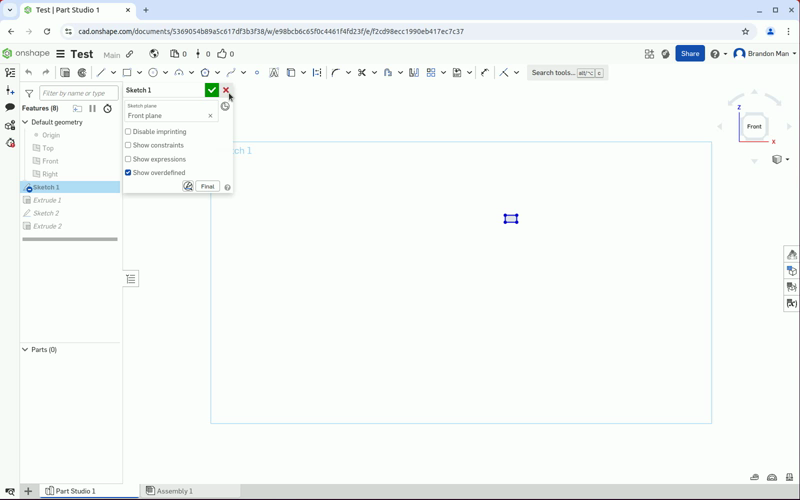
click(229, 92)
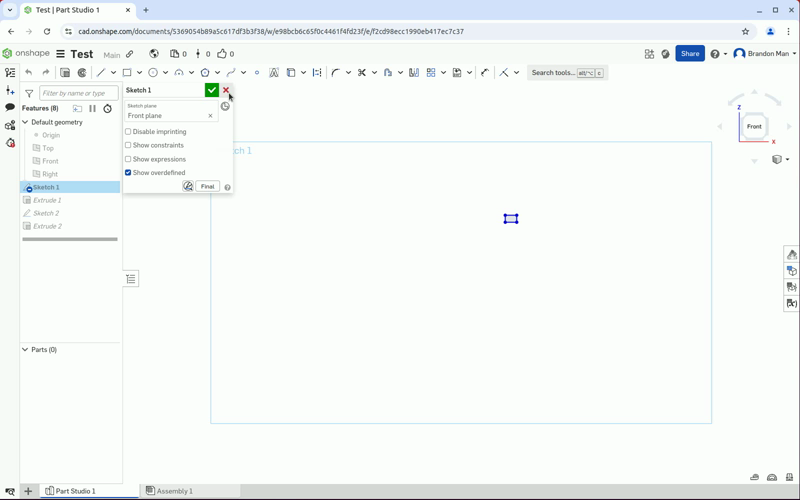
key(shift+s)
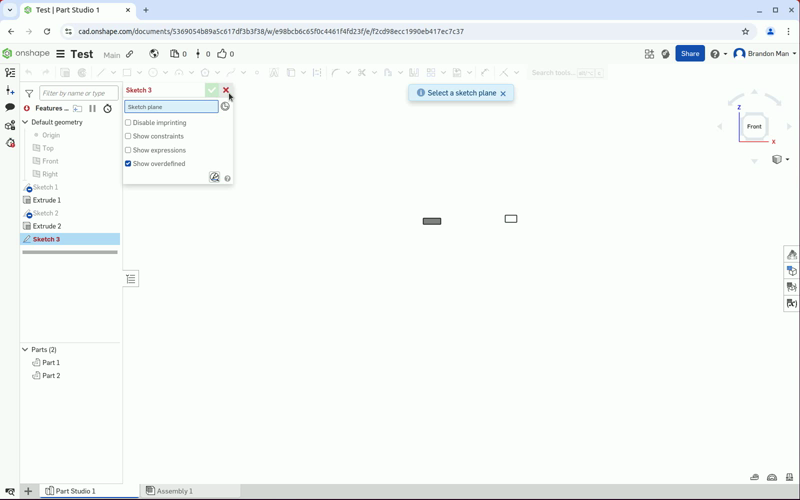
mouse_move(73, 163)
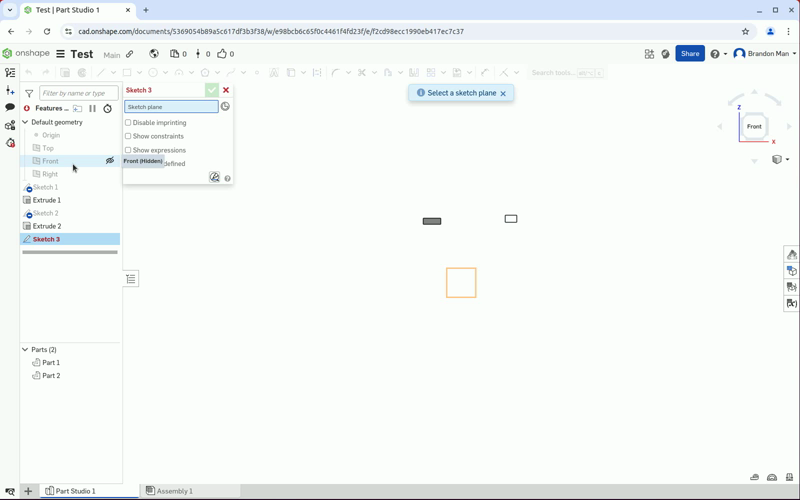
click(73, 163)
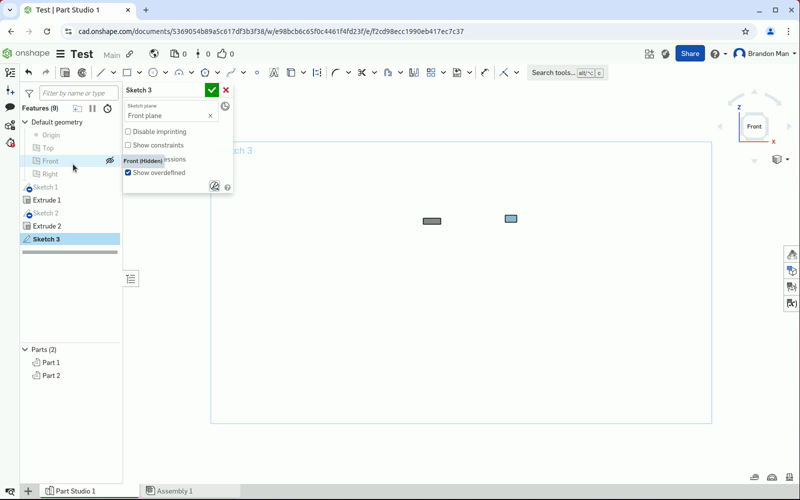
mouse_move(73, 352)
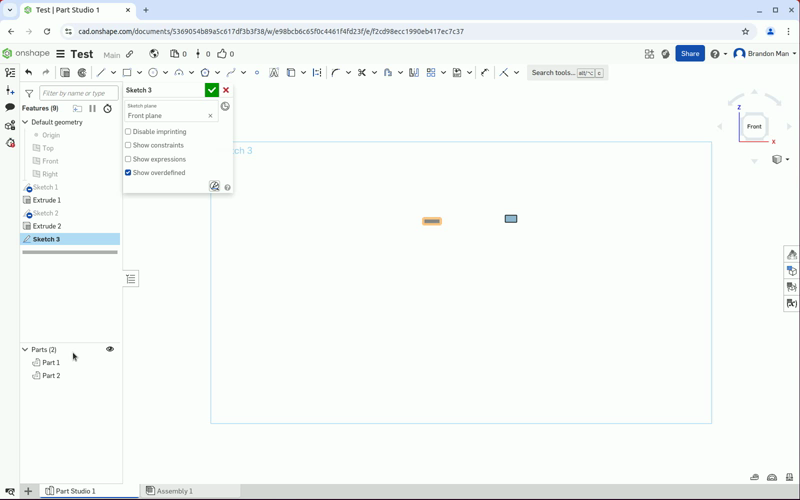
key(y)
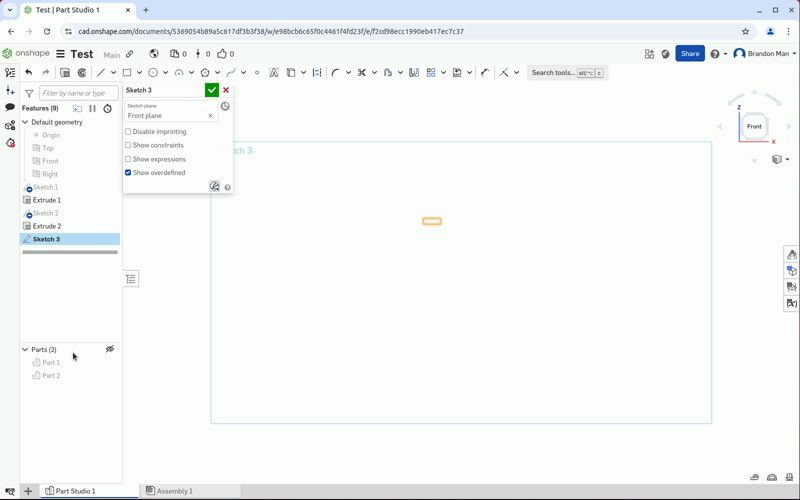
key(l)
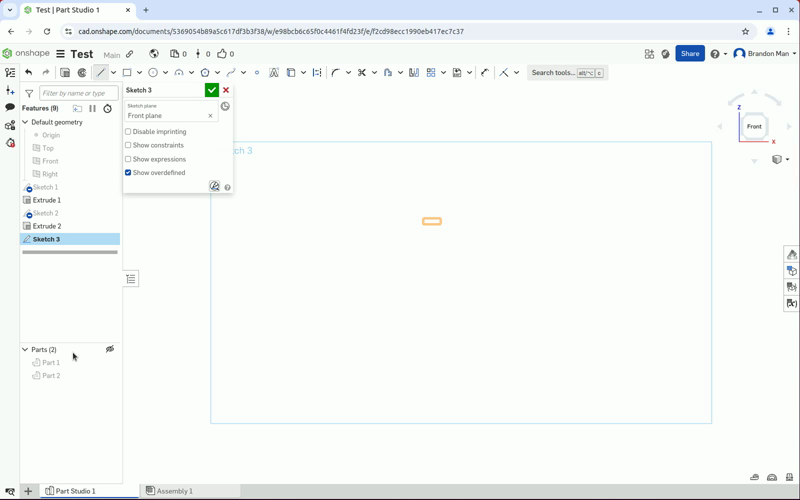
key_down(shift)
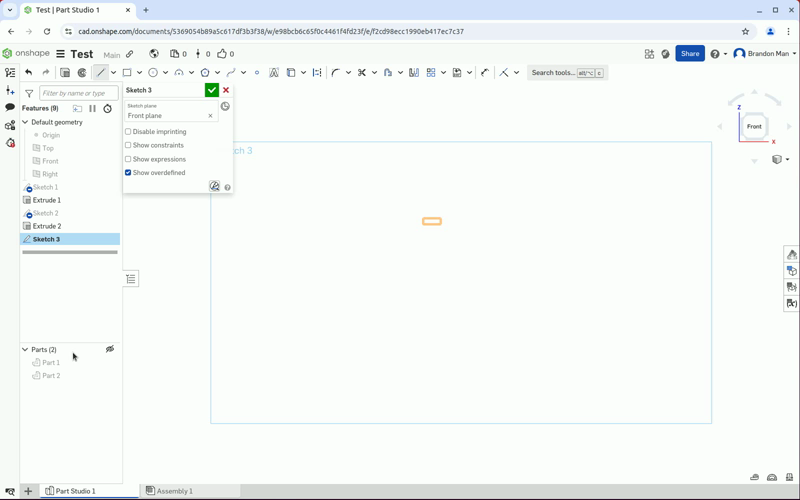
mouse_move(430, 205)
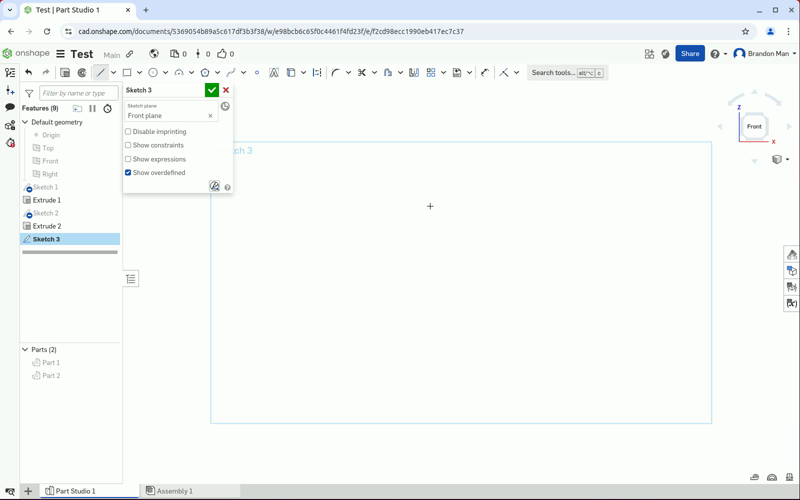
click(430, 205)
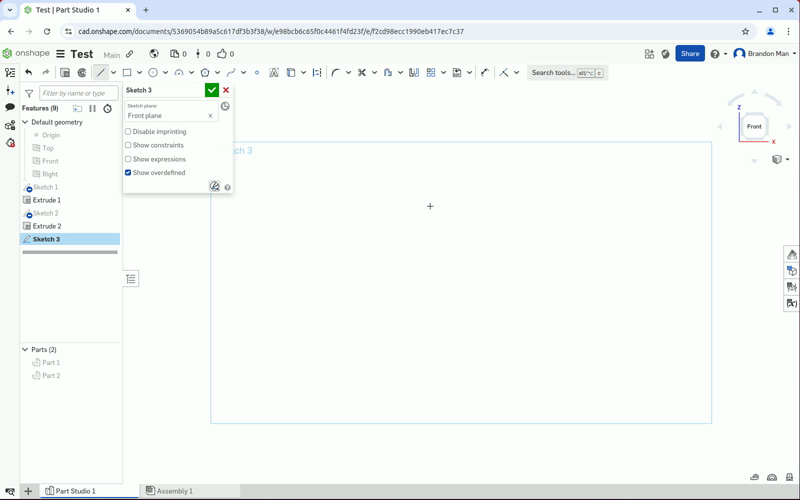
key_up(shift)
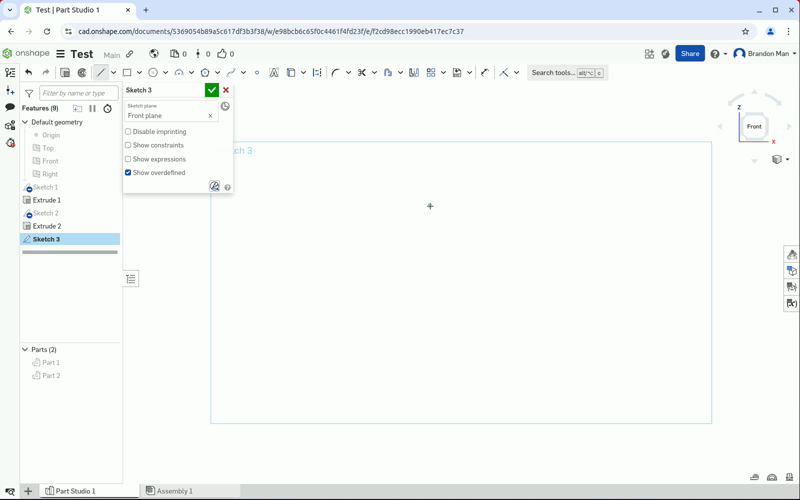
key_down(shift)
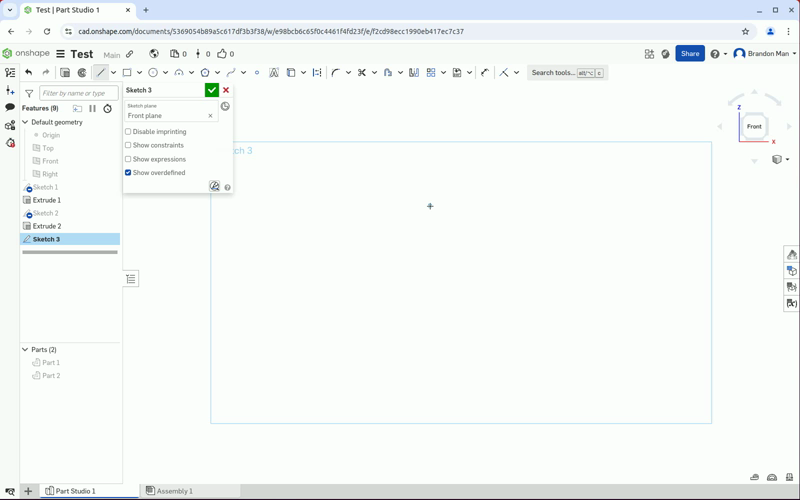
mouse_move(460, 205)
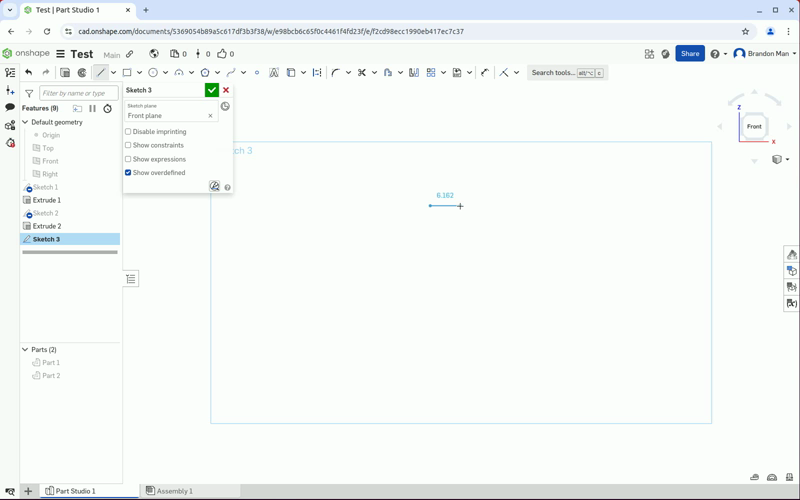
mouse_move(448, 205)
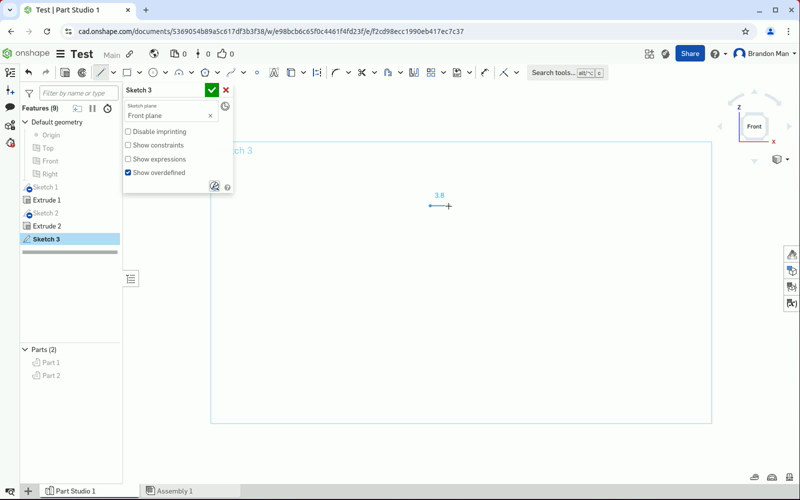
click(448, 205)
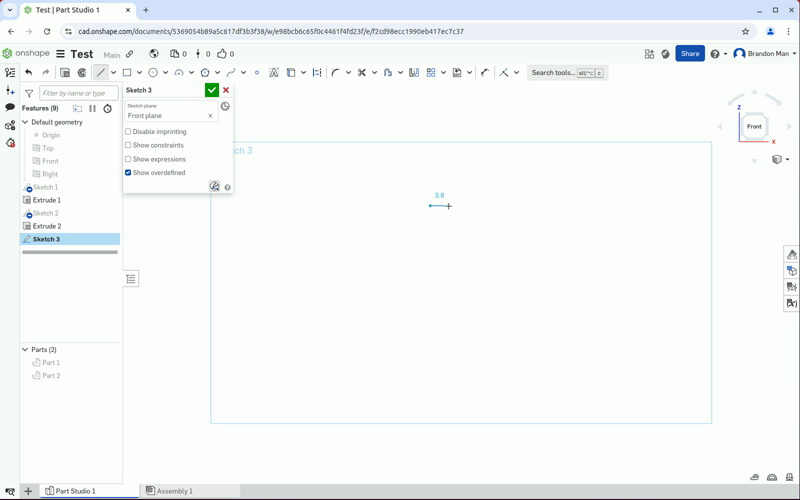
key_up(shift)
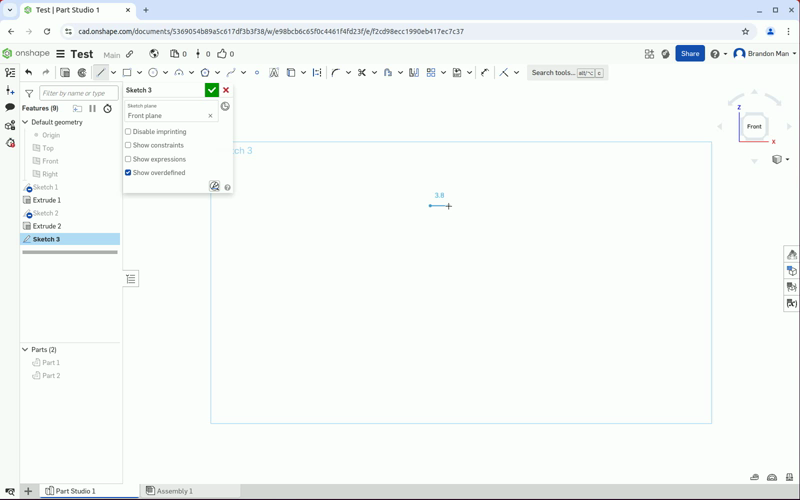
key_down(shift)
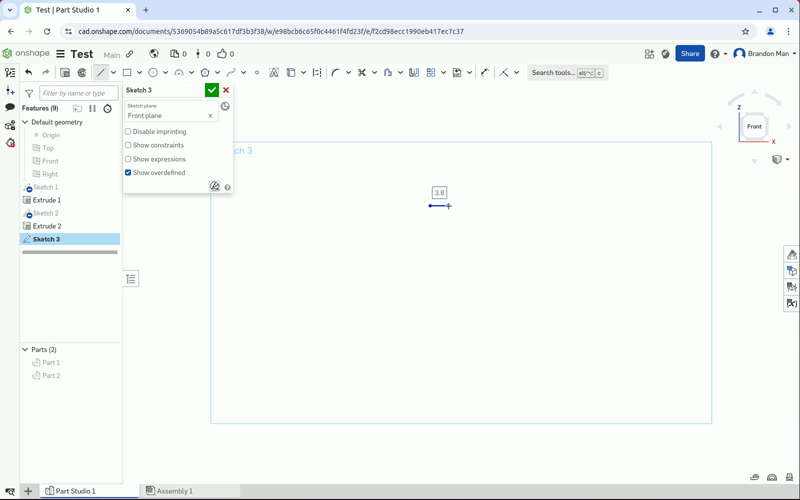
mouse_move(478, 205)
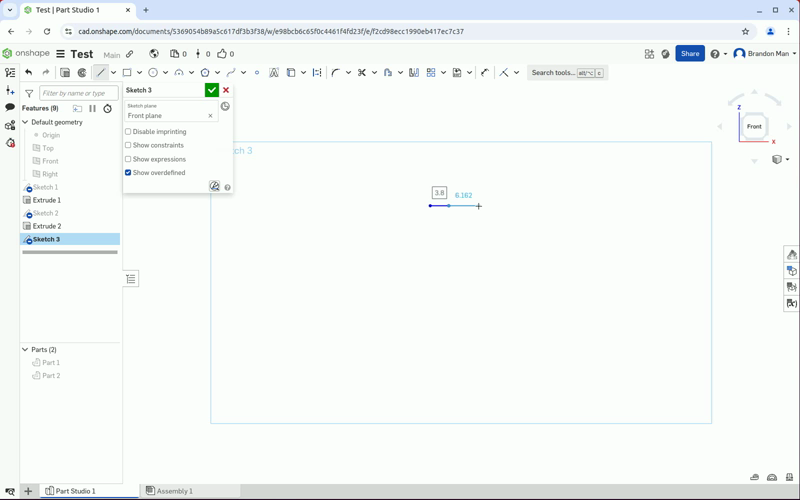
mouse_move(448, 193)
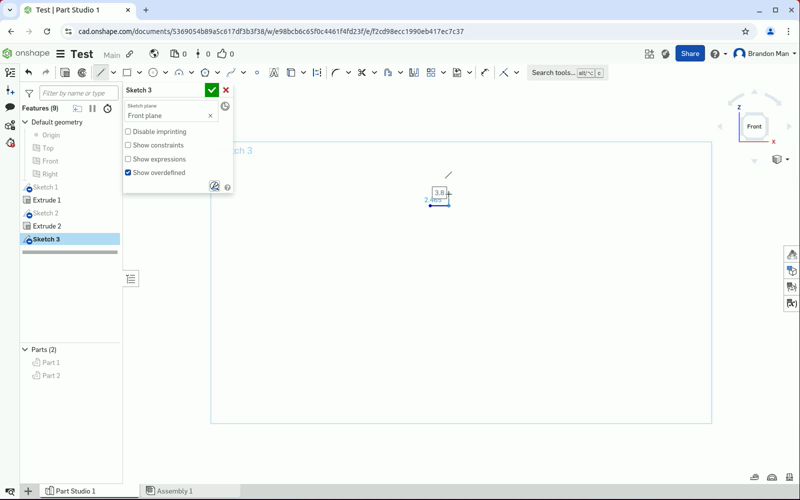
click(448, 193)
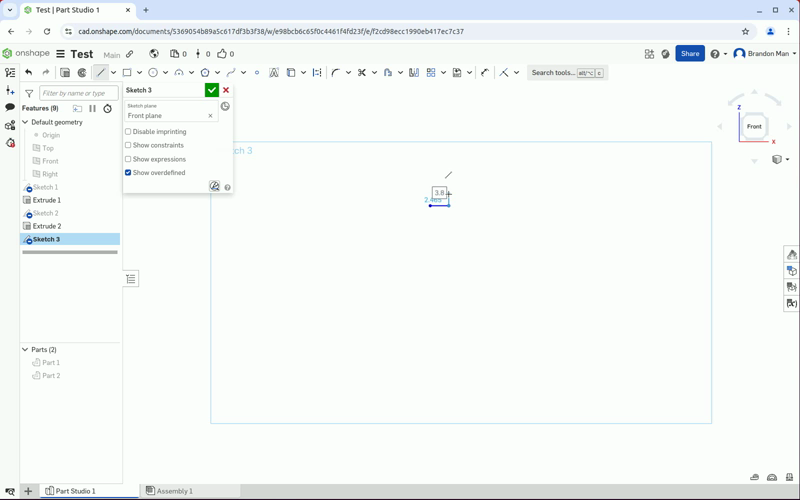
key_up(shift)
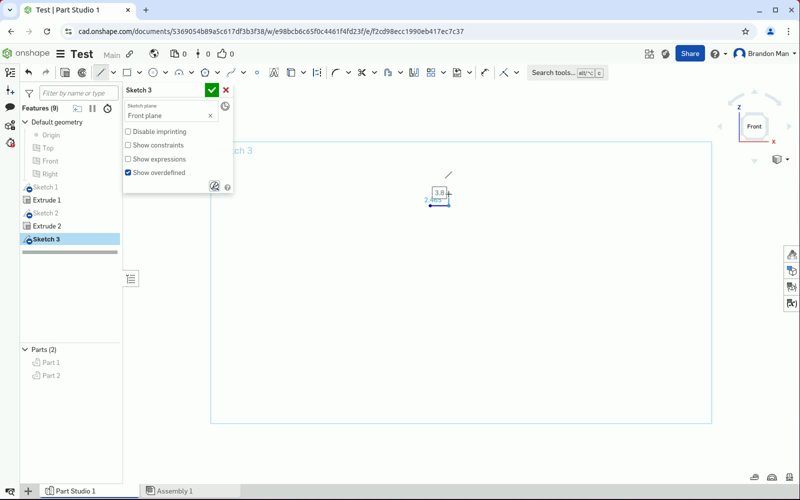
key_down(shift)
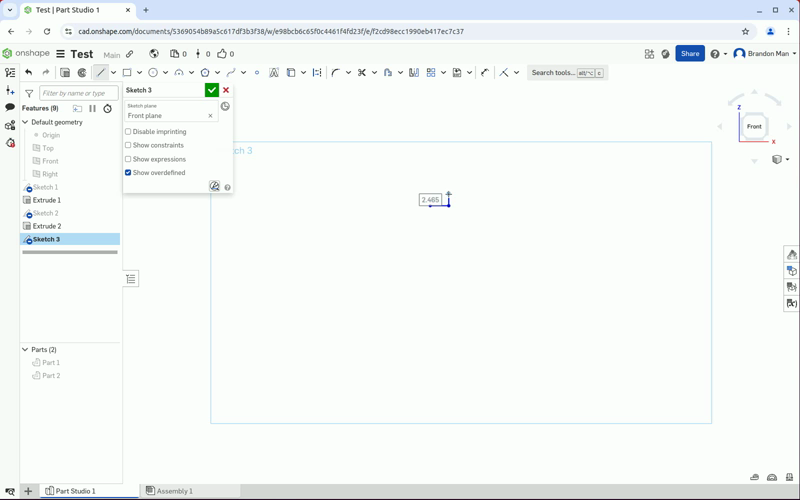
mouse_move(478, 193)
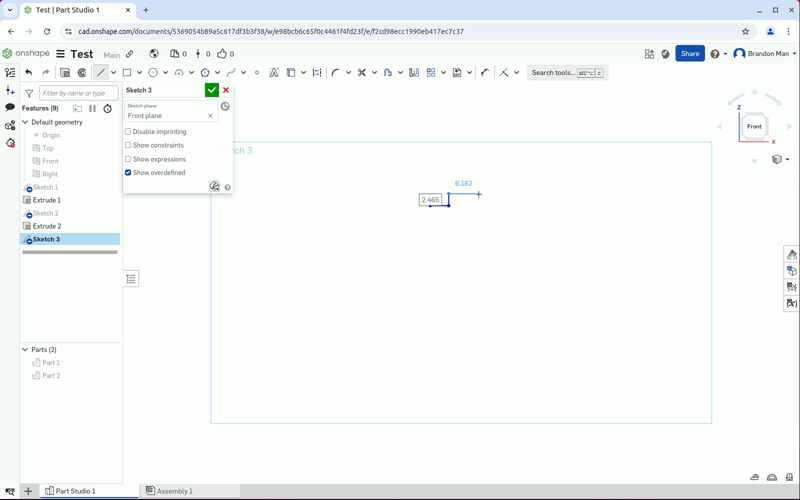
mouse_move(430, 193)
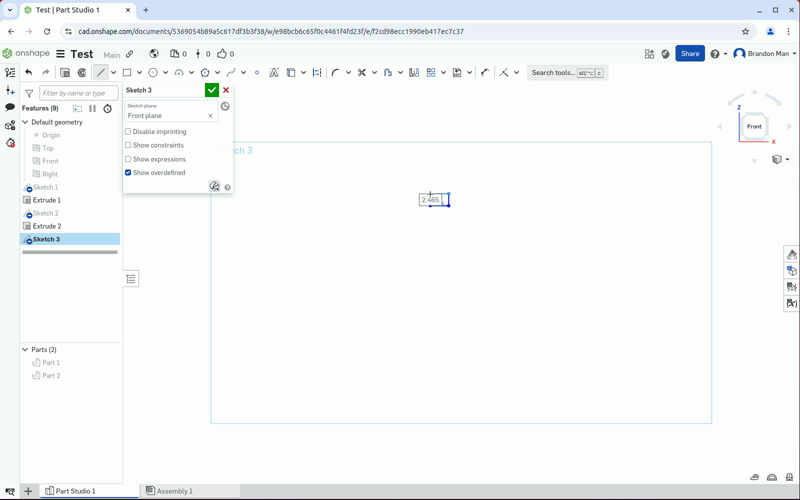
click(430, 193)
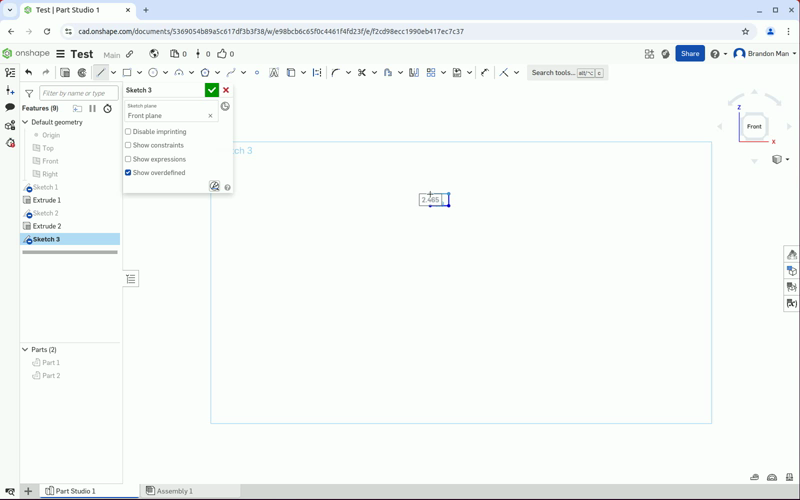
key_up(shift)
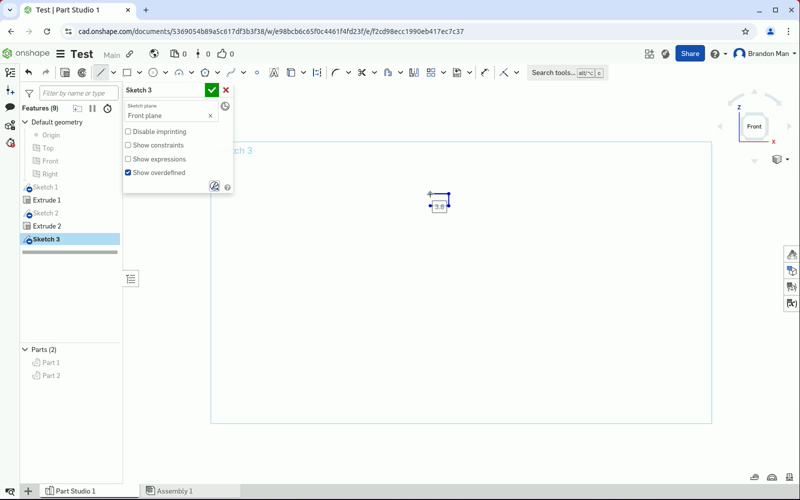
mouse_move(460, 193)
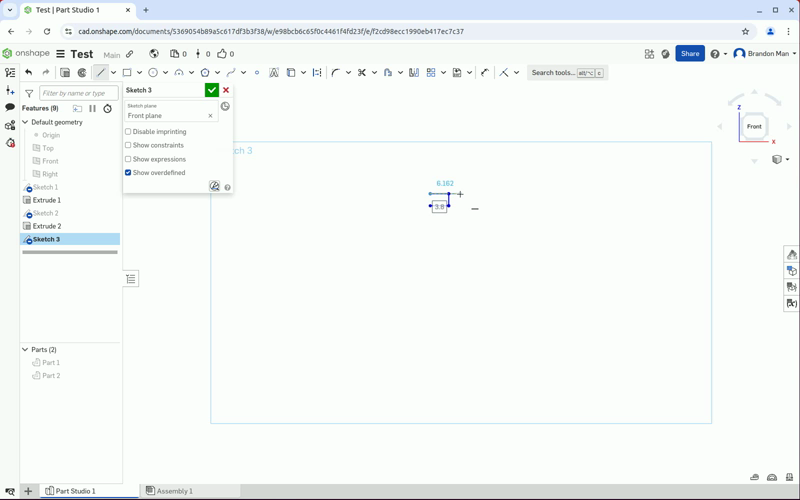
key_down(shift)
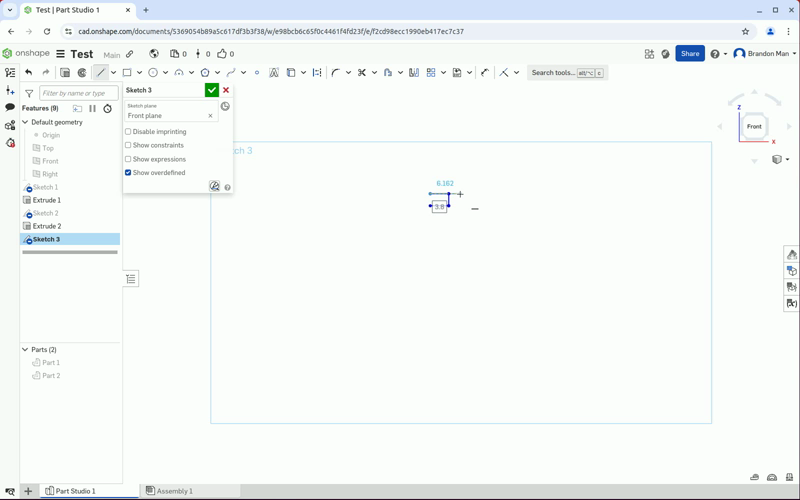
mouse_move(430, 205)
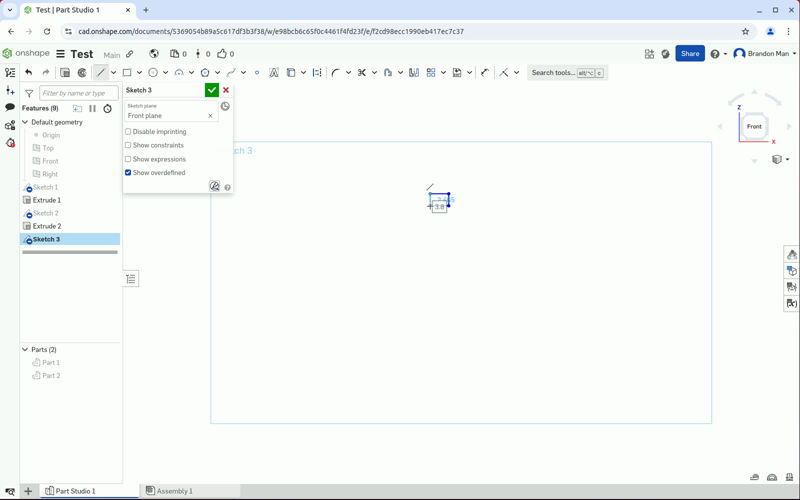
key_up(shift)
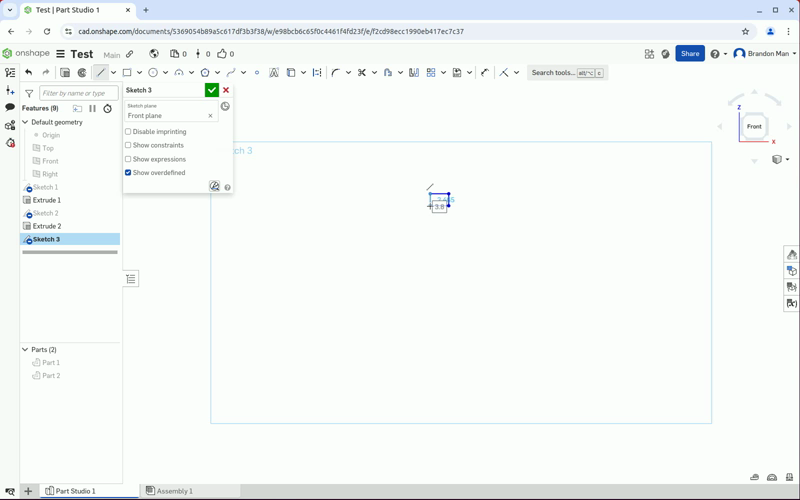
click(430, 205)
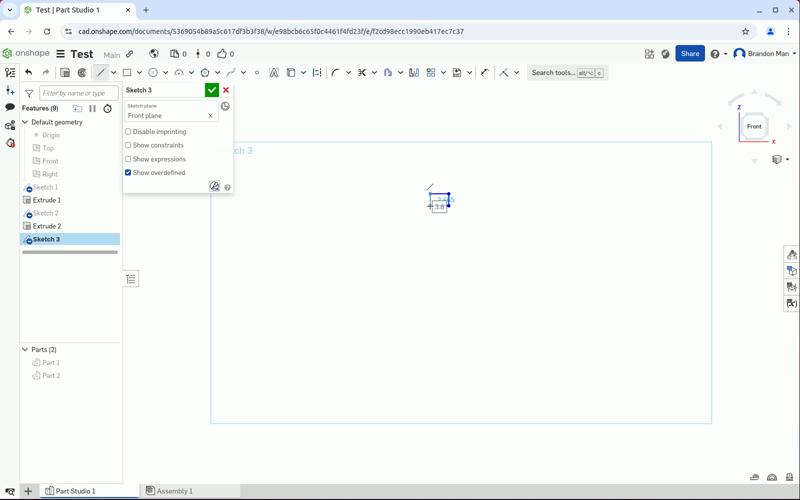
key(esc)
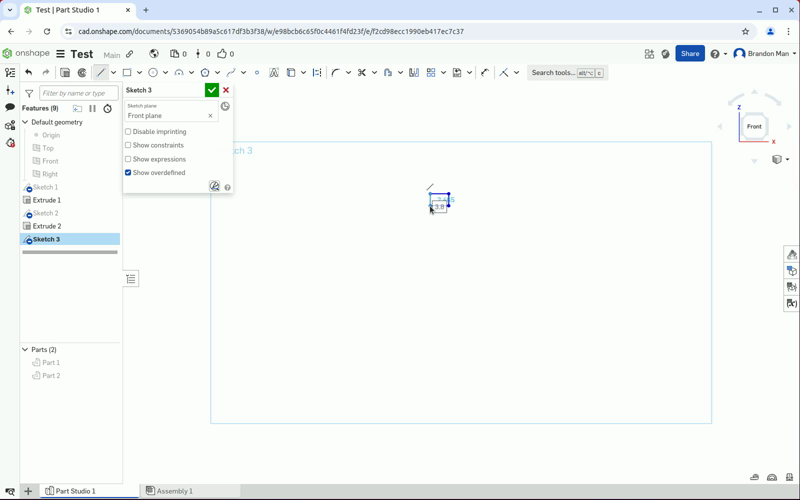
mouse_move(435, 204)
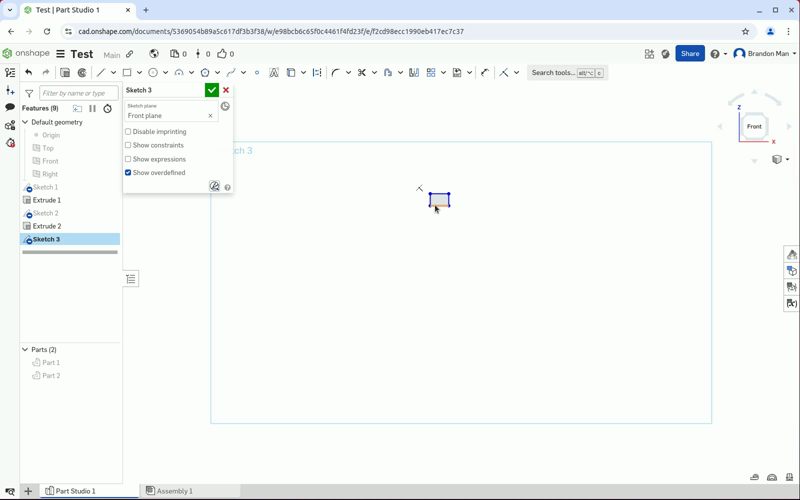
scroll(6)
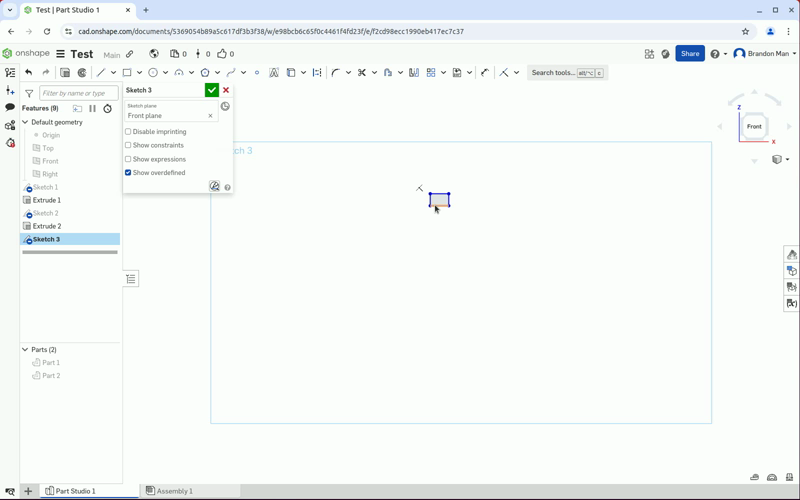
scroll(6)
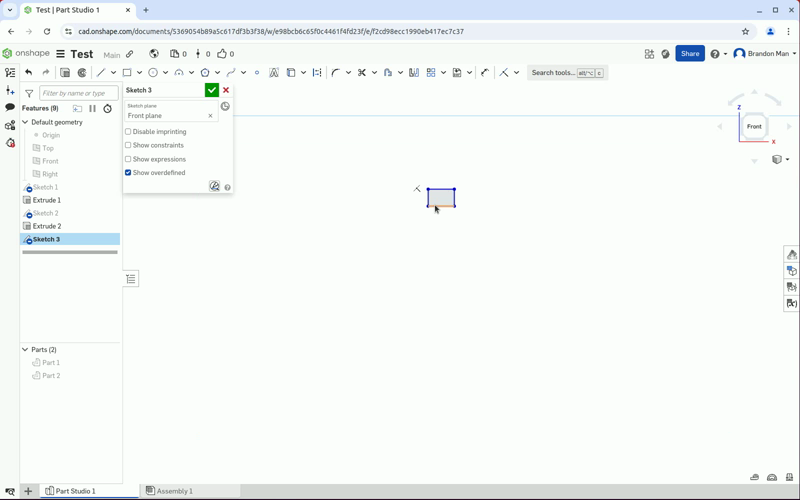
scroll(6)
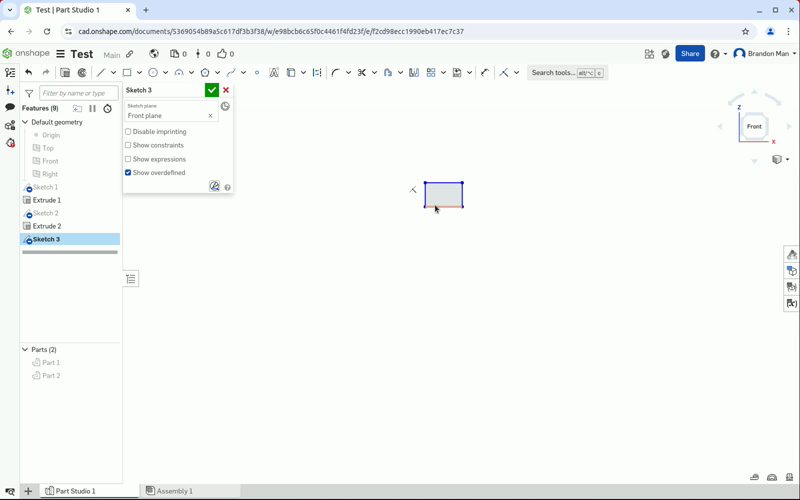
scroll(6)
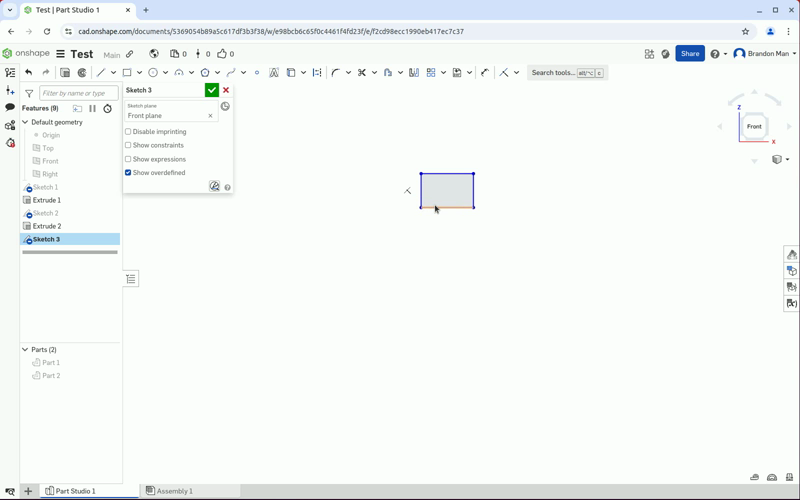
scroll(6)
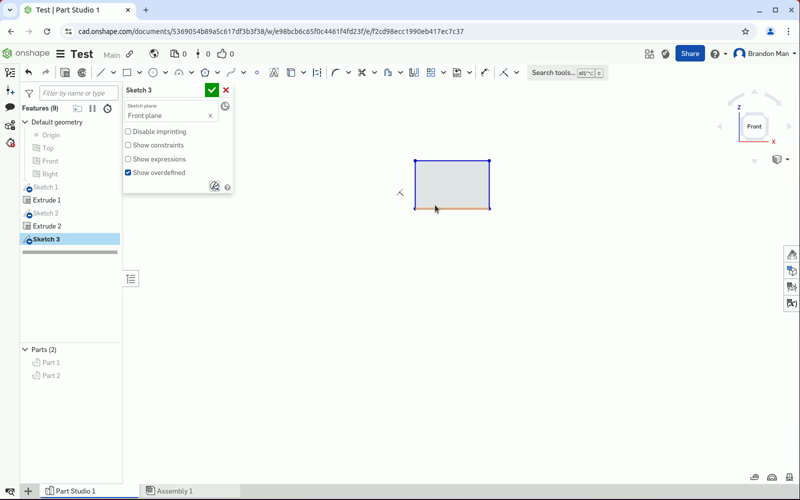
scroll(6)
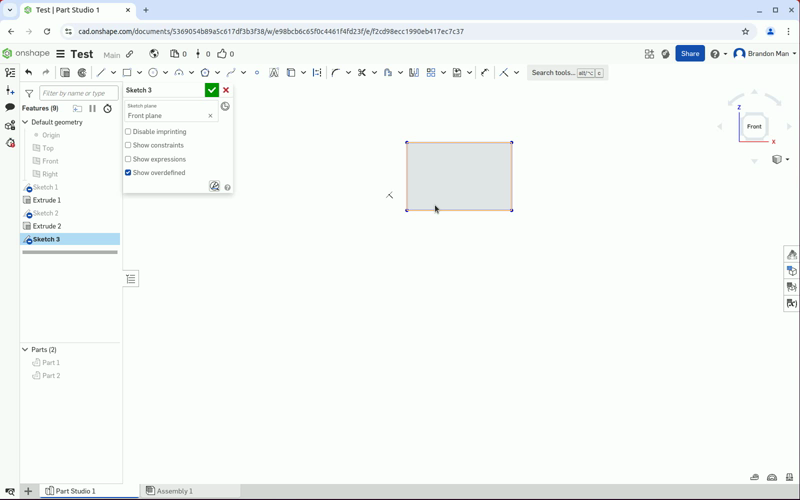
scroll(6)
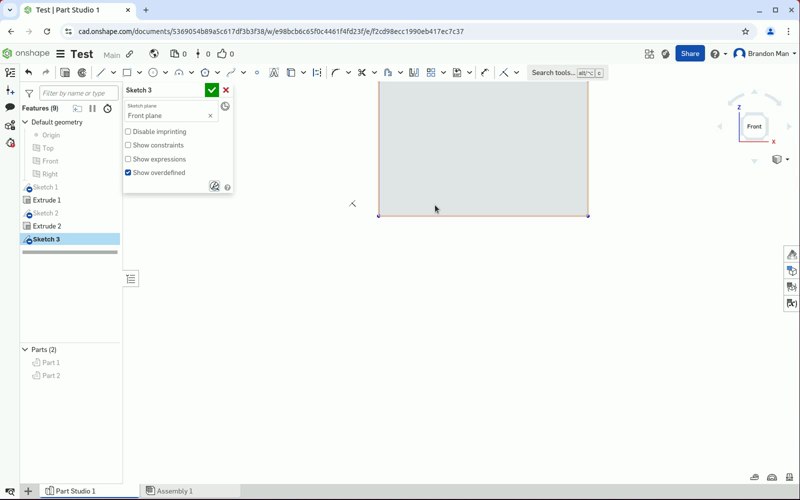
click(435, 204)
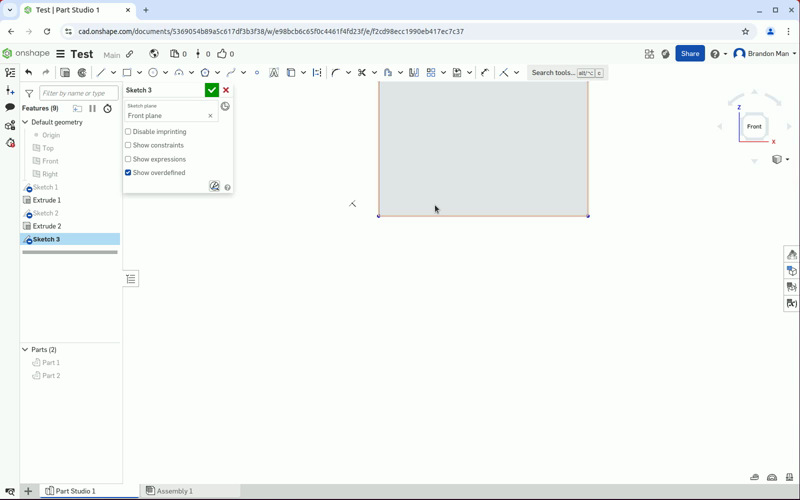
scroll(-6)
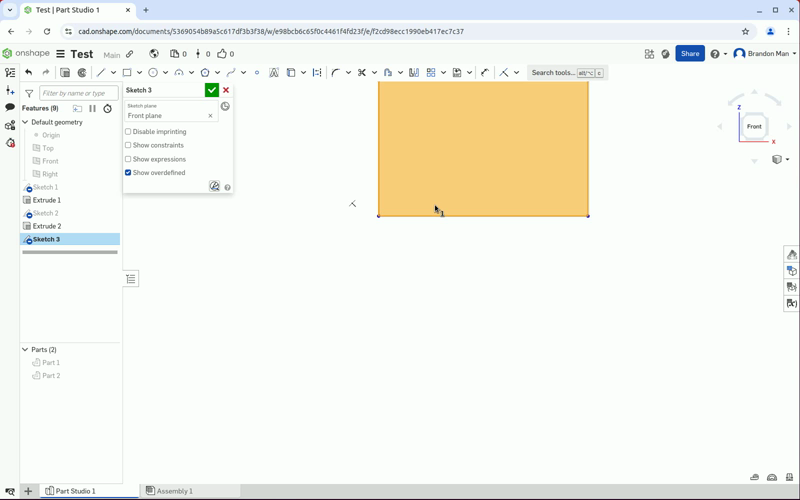
scroll(-6)
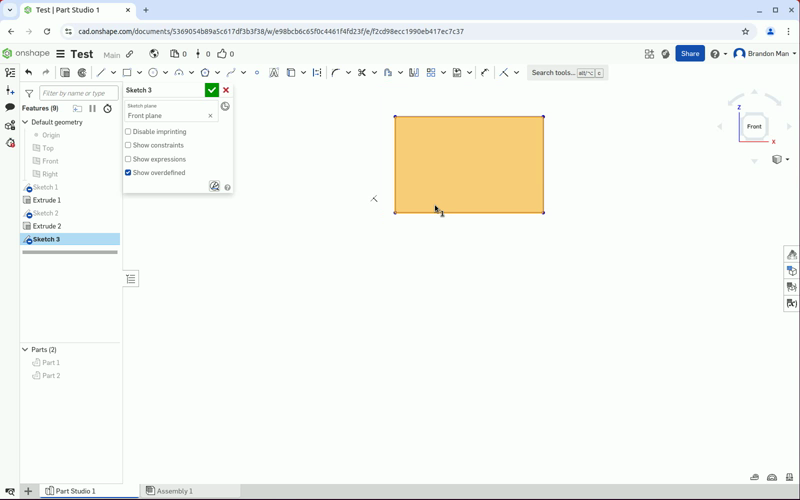
scroll(-6)
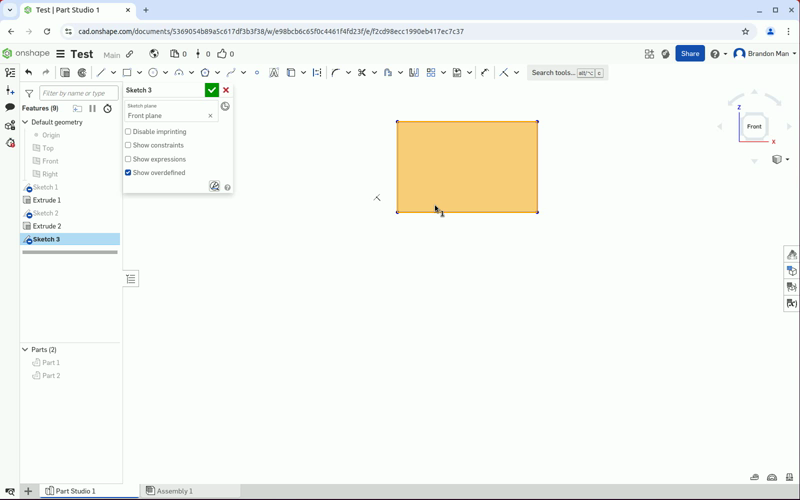
scroll(-6)
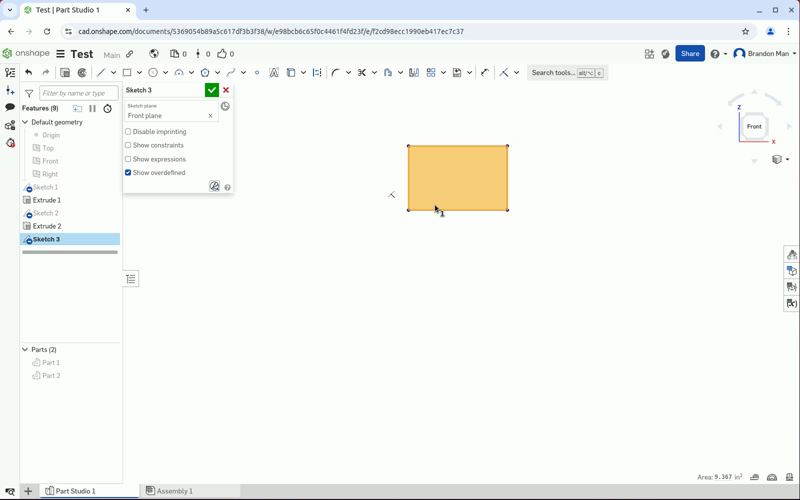
scroll(-6)
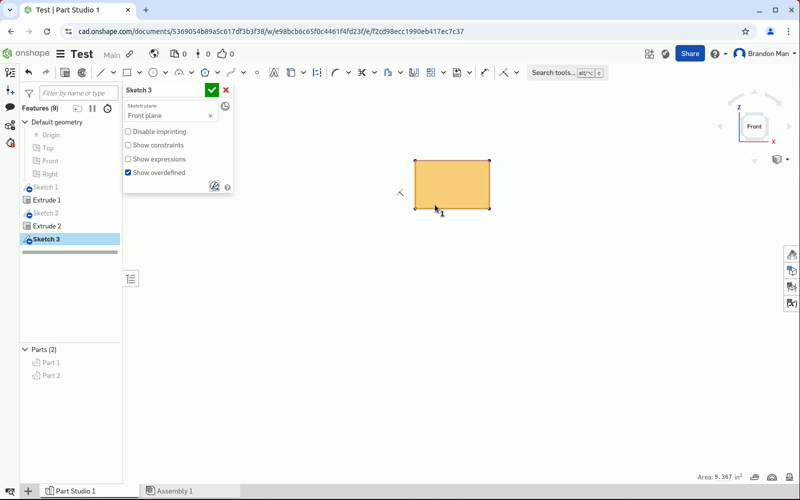
scroll(-6)
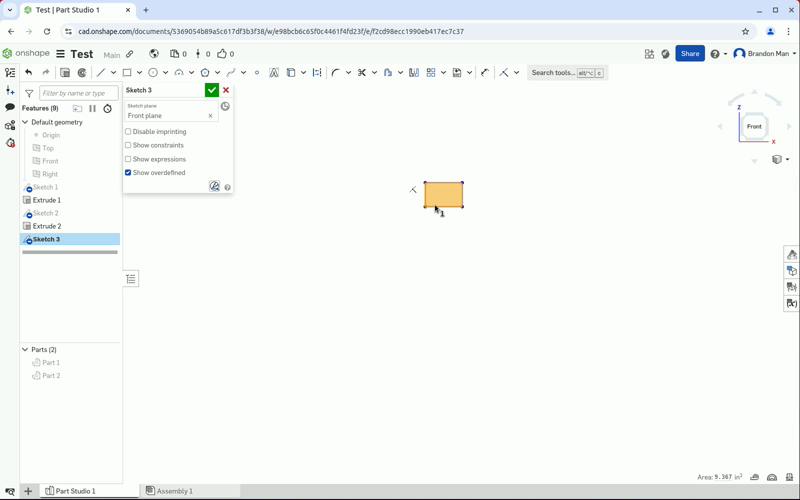
scroll(-6)
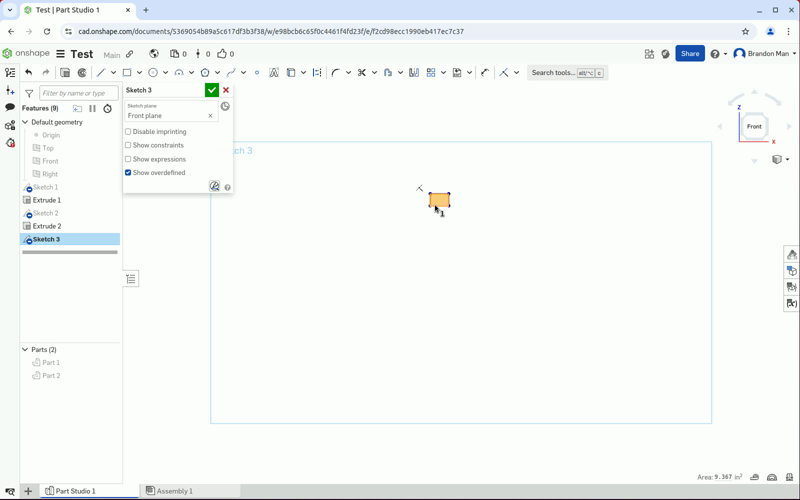
mouse_move(73, 352)
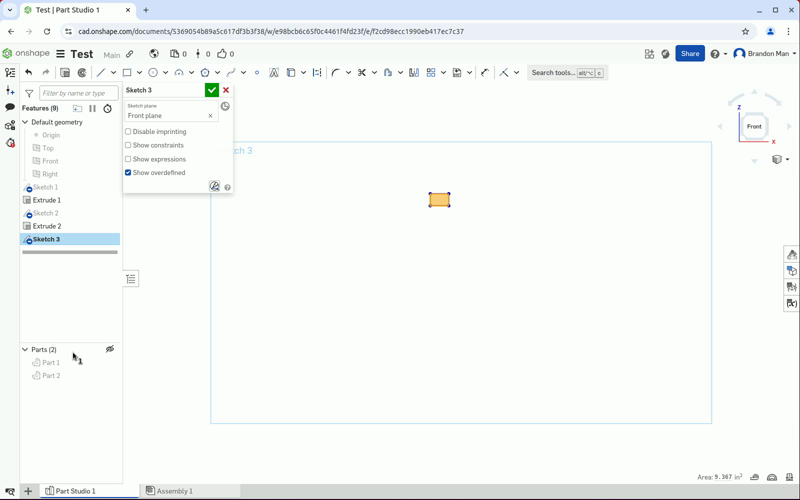
key(shift+y)
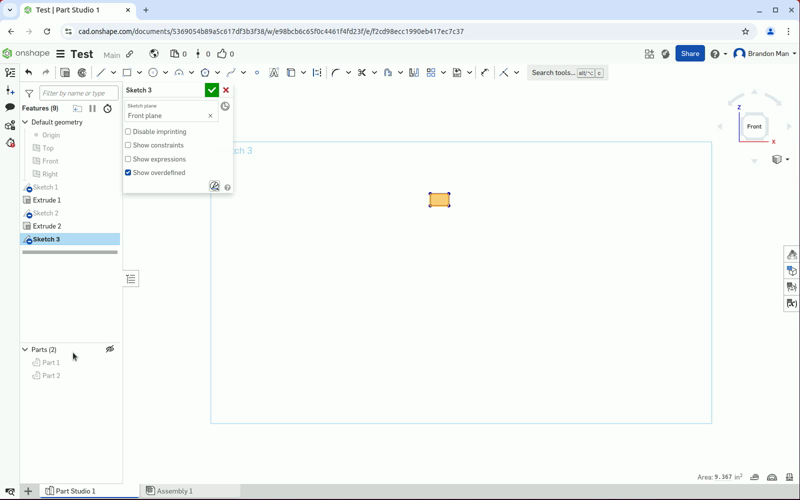
key(shift+e)
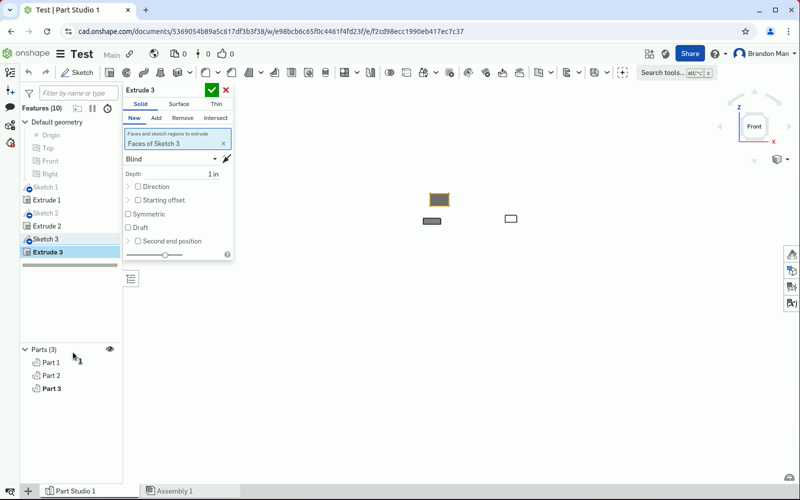
mouse_move(143, 106)
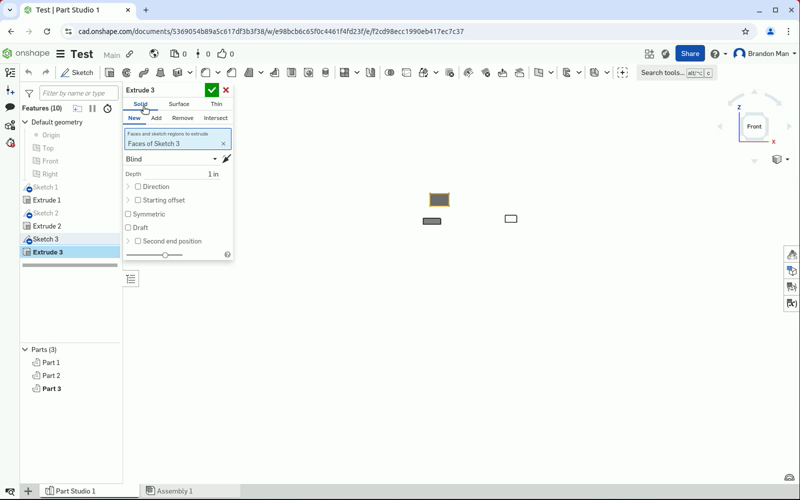
click(143, 106)
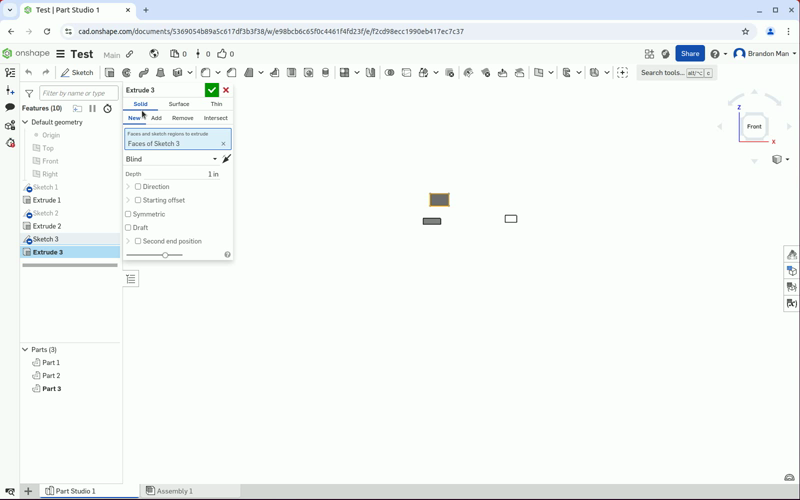
mouse_move(137, 120)
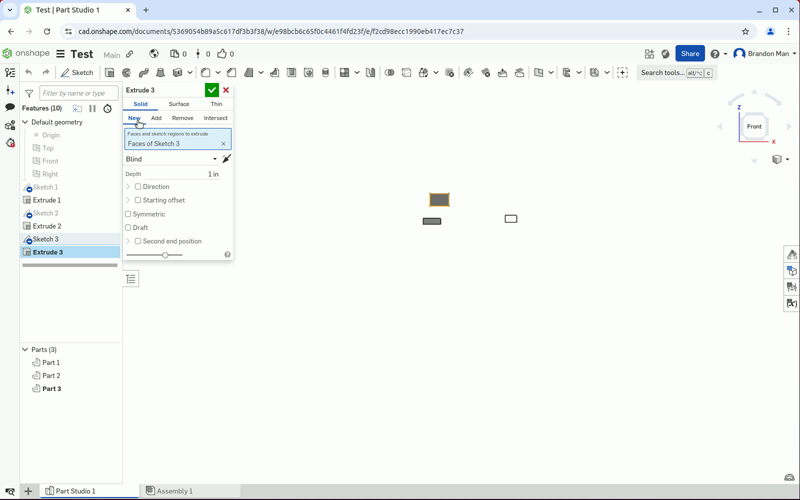
click(137, 120)
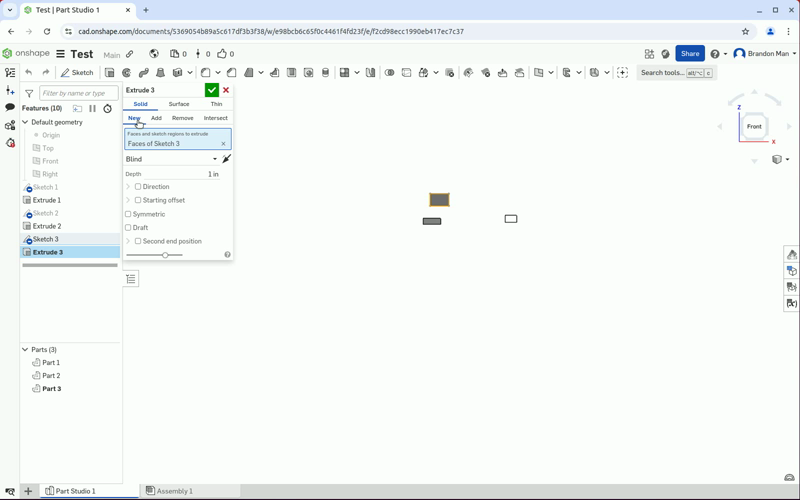
key(tab, 4)
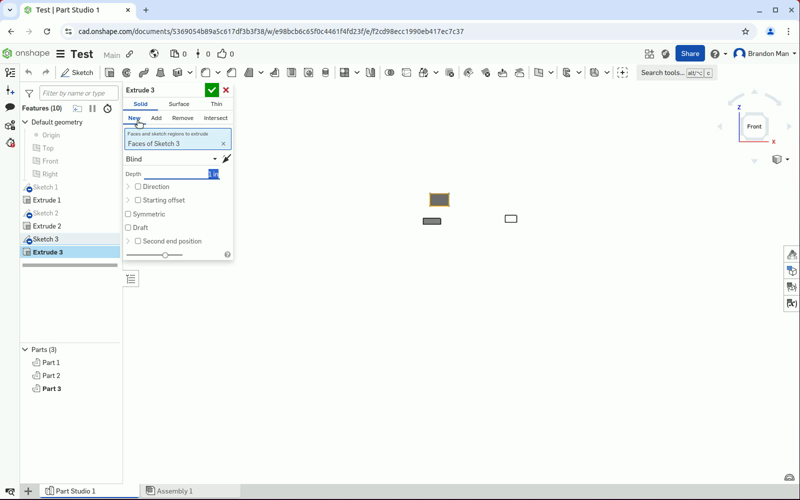
text(0.241)
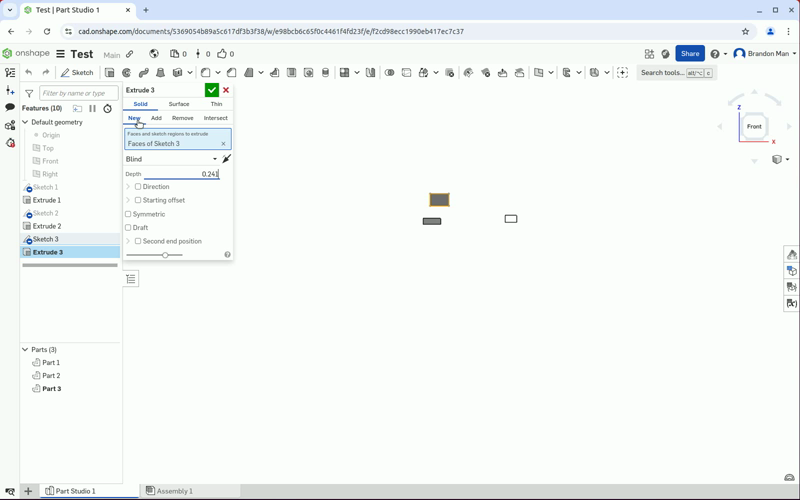
key(enter)
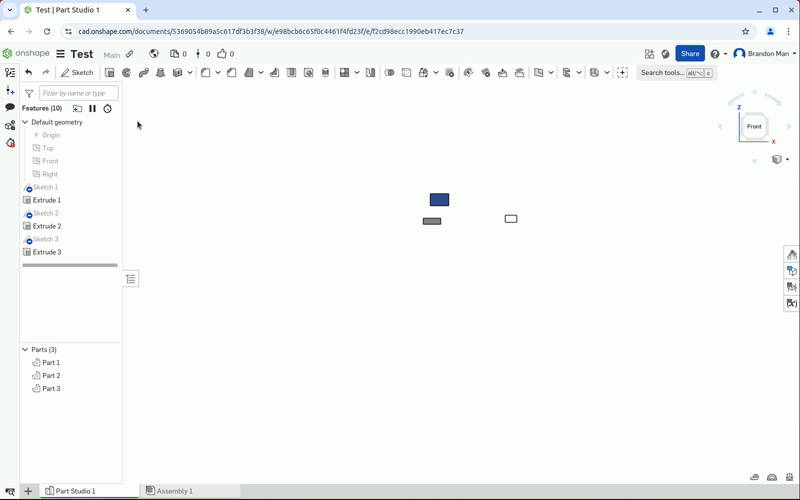
key(shift+h)
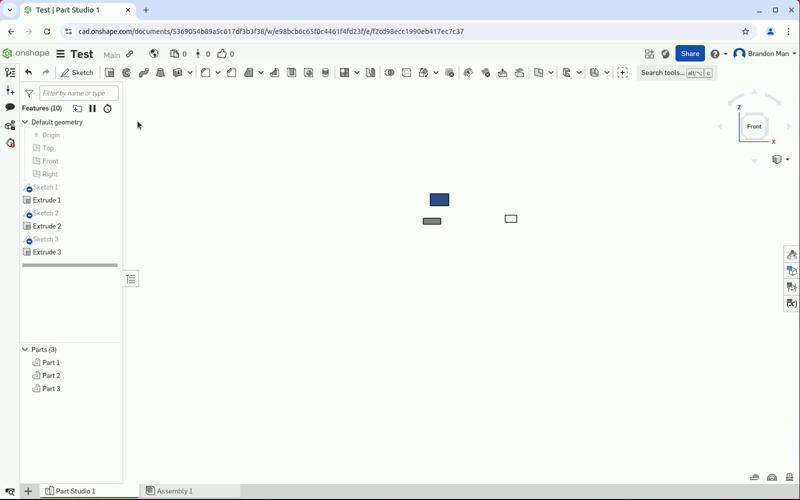
key(shift+h)
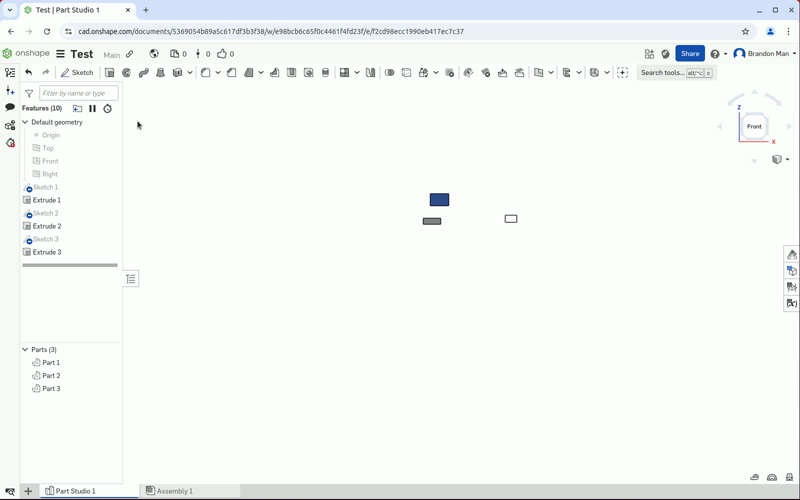
mouse_move(73, 189)
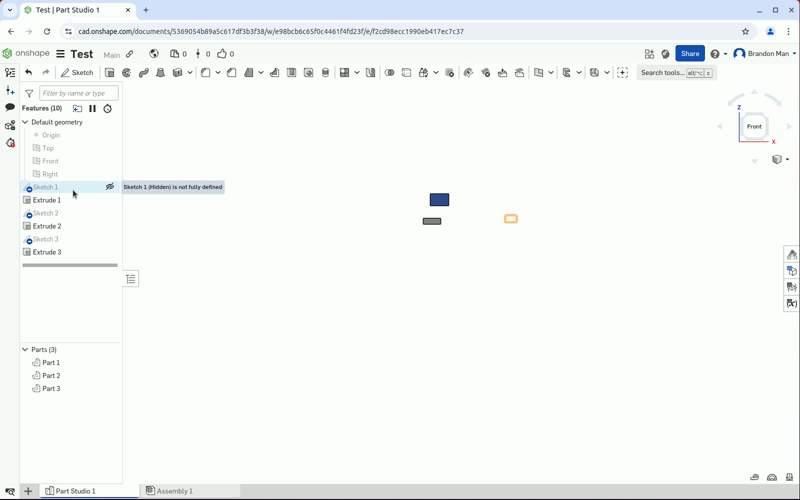
click(73, 189)
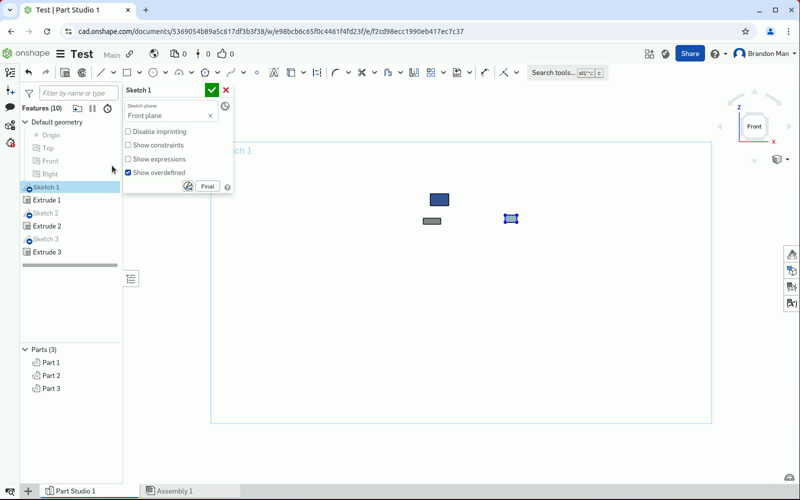
mouse_move(229, 92)
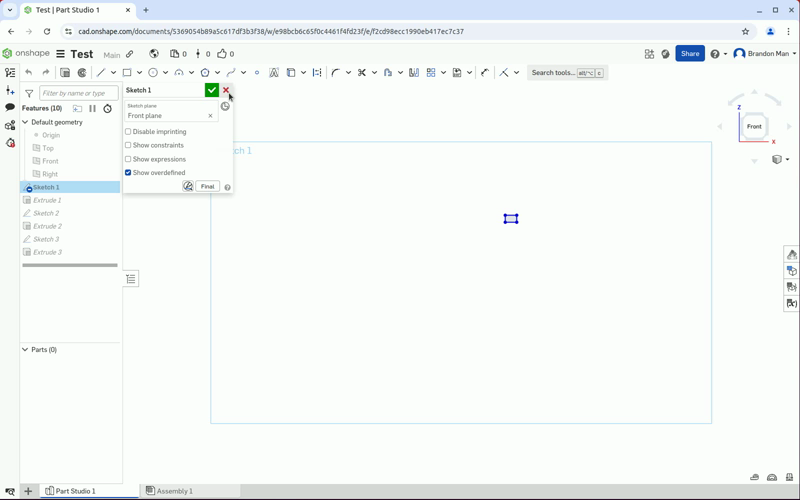
click(229, 92)
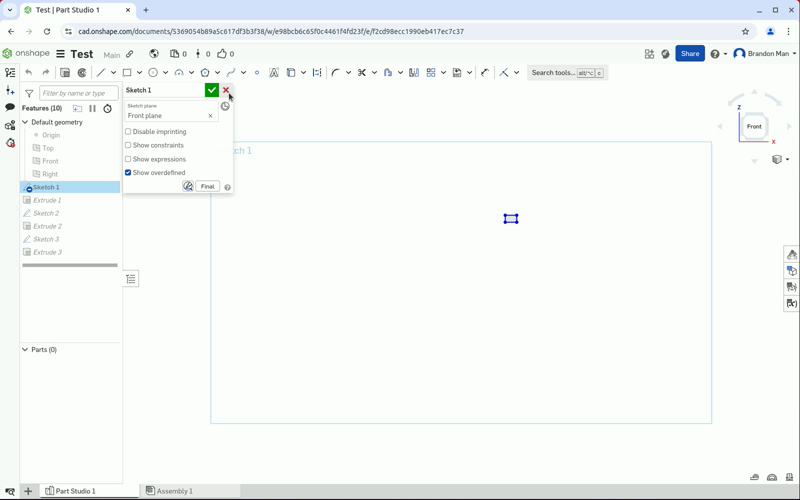
key(shift+s)
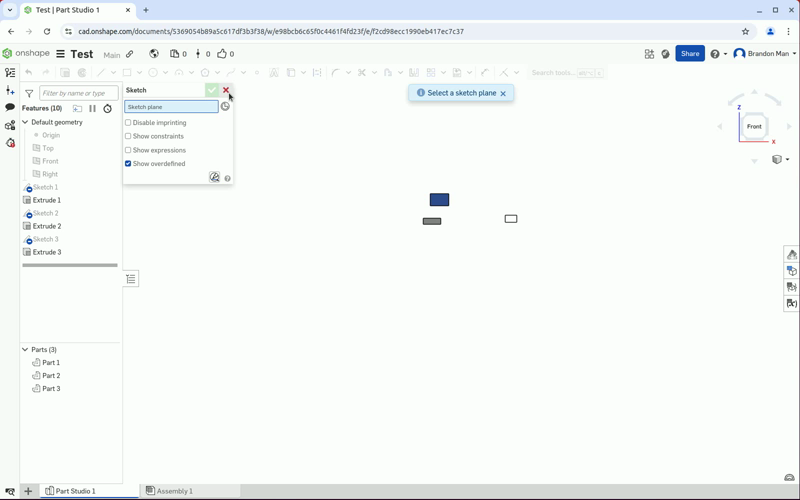
mouse_move(73, 163)
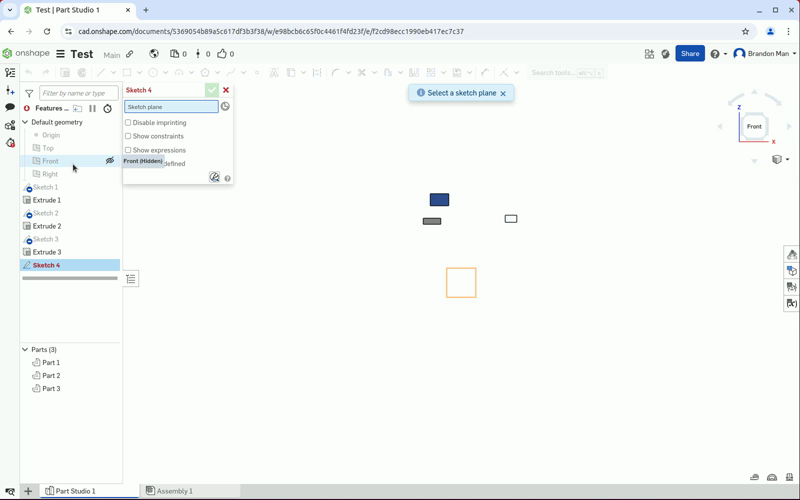
click(73, 163)
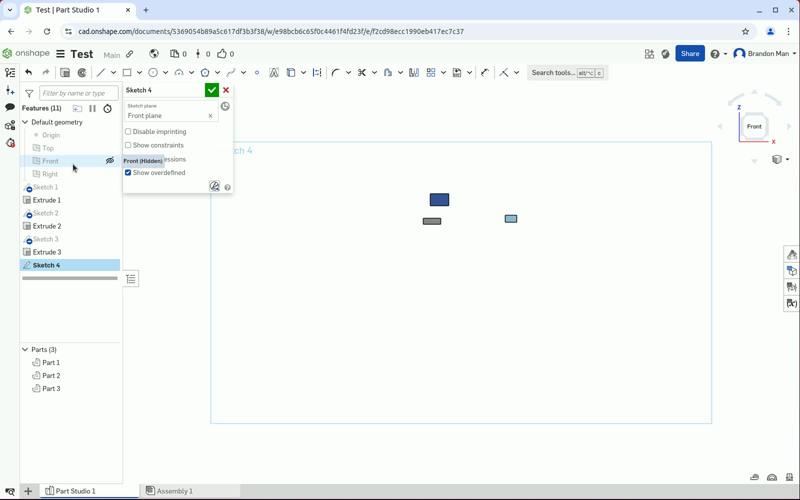
mouse_move(73, 352)
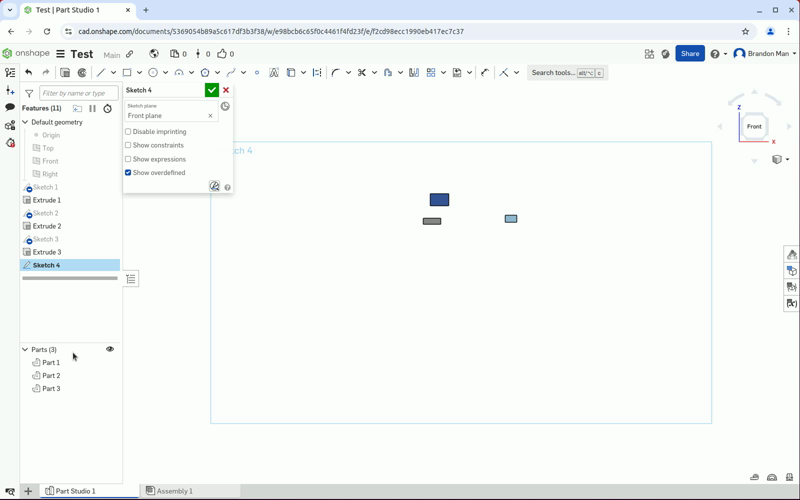
key(y)
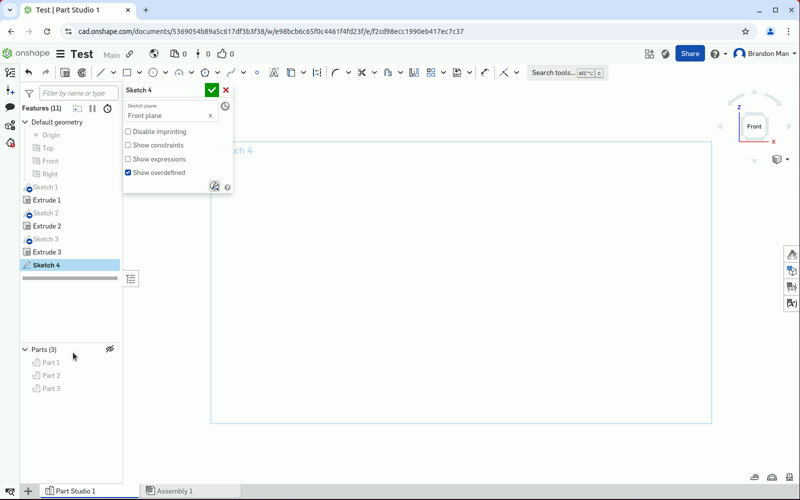
key(l)
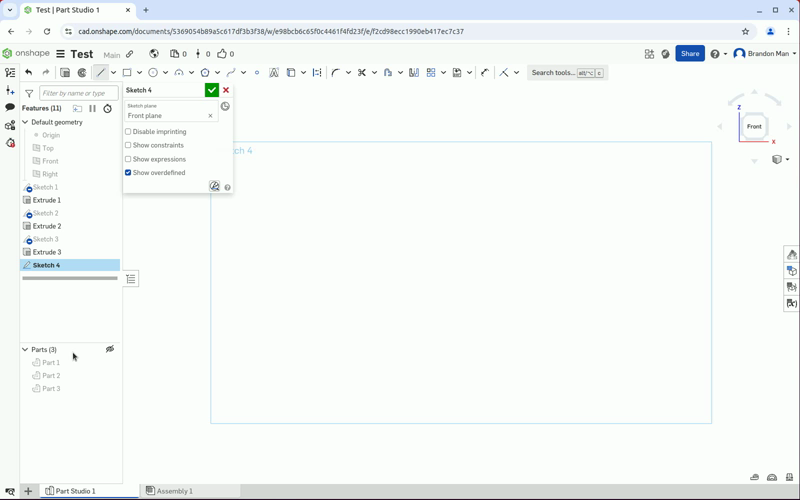
key_down(shift)
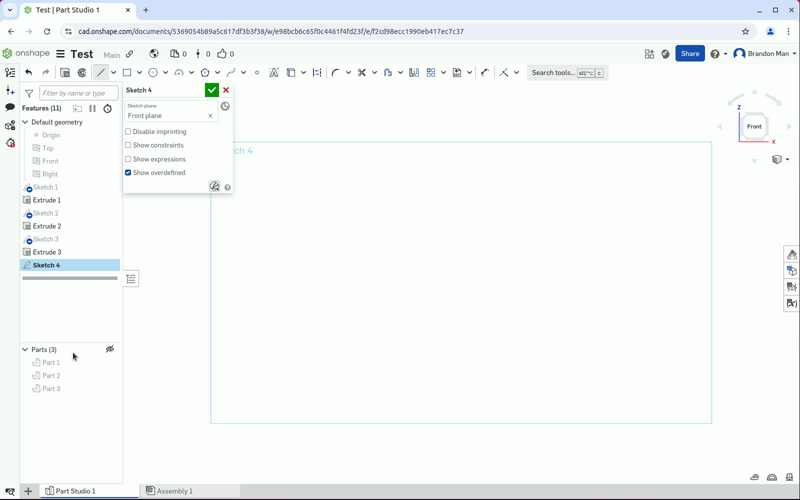
mouse_move(356, 261)
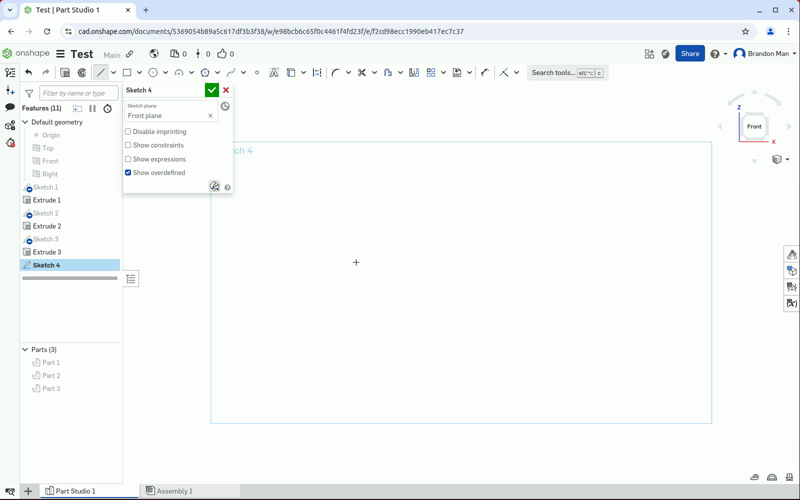
click(356, 261)
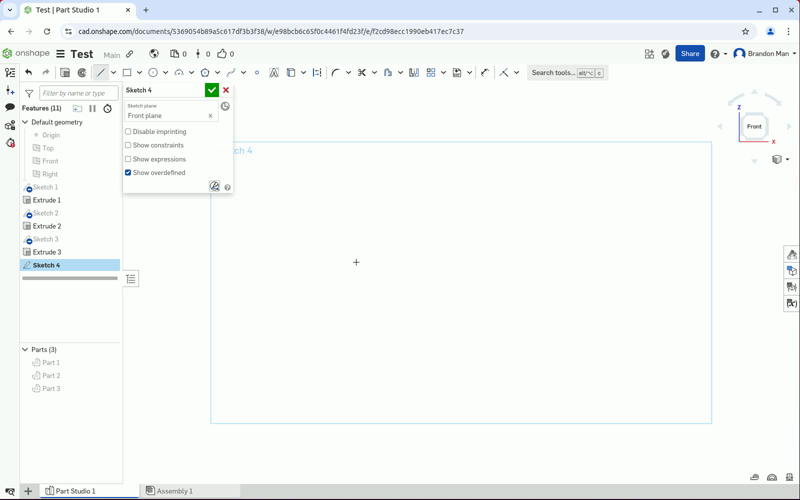
key_up(shift)
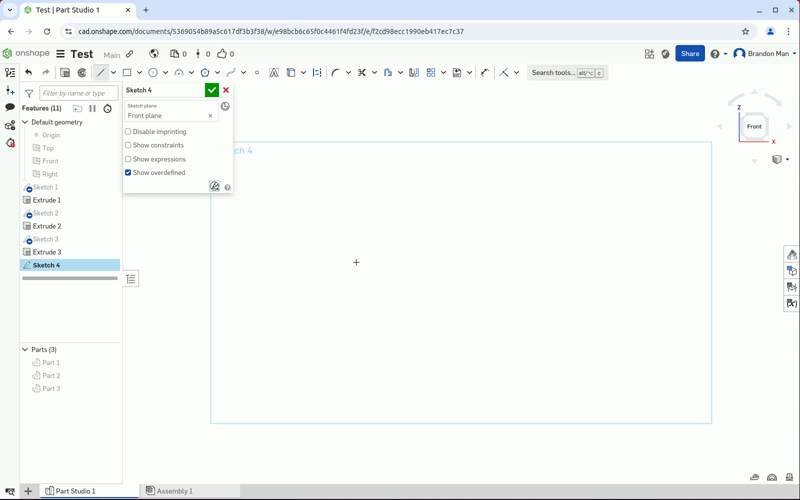
key_down(shift)
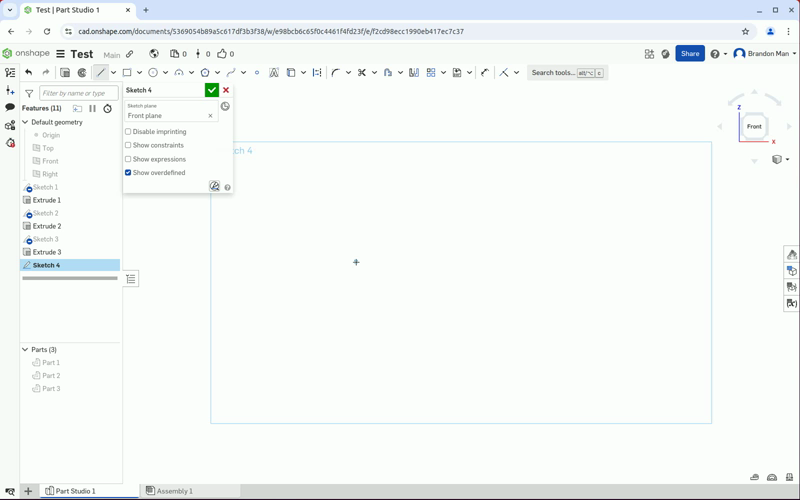
mouse_move(555, 261)
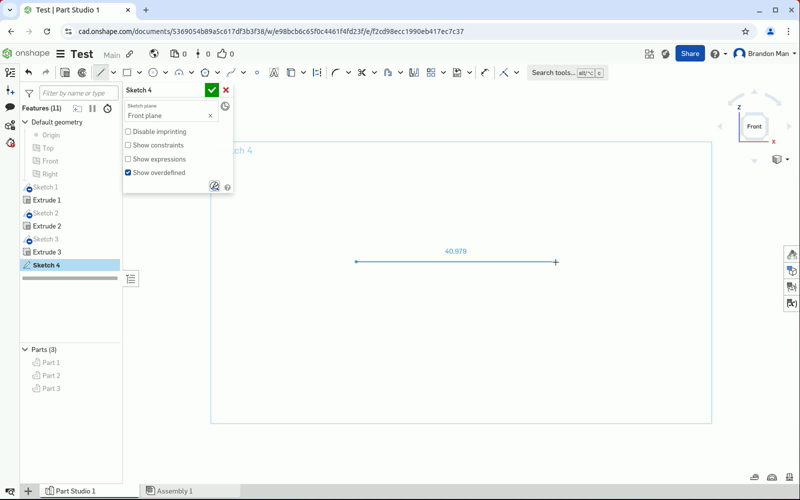
click(555, 261)
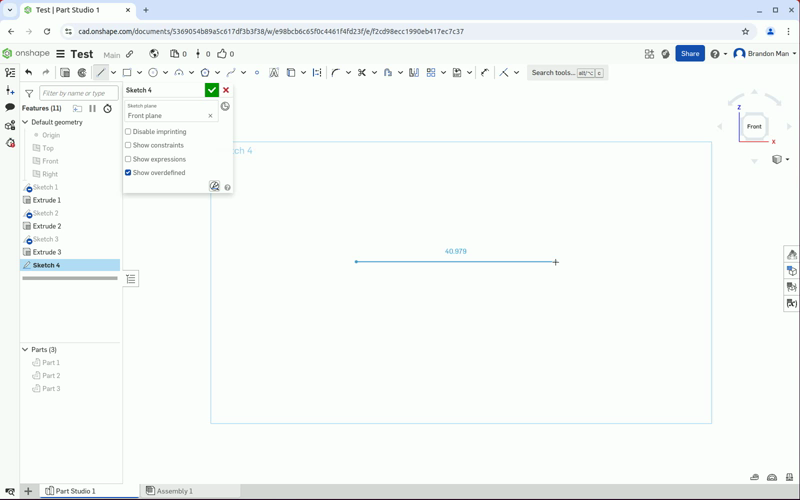
key_up(shift)
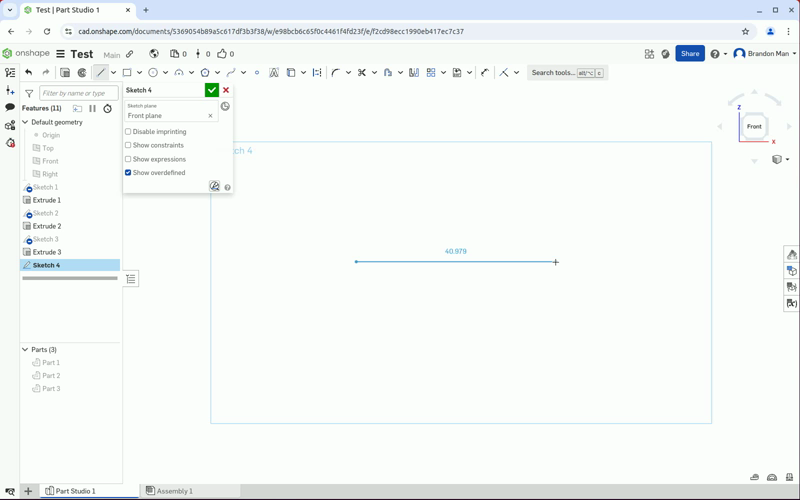
key_down(shift)
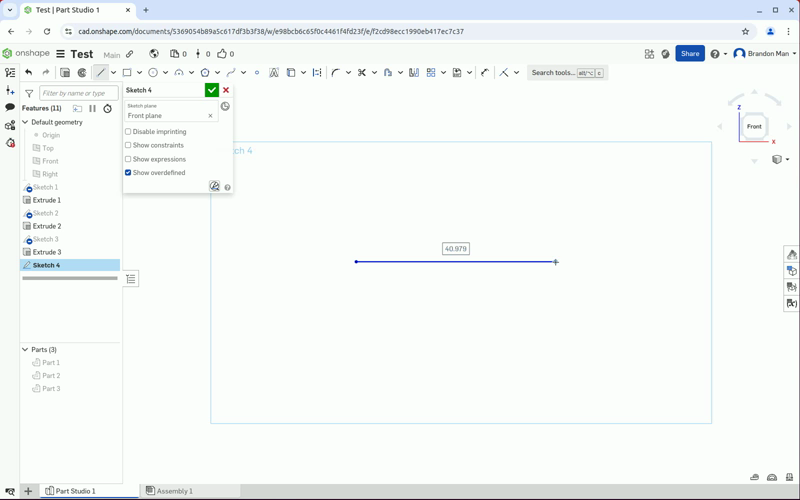
mouse_move(585, 261)
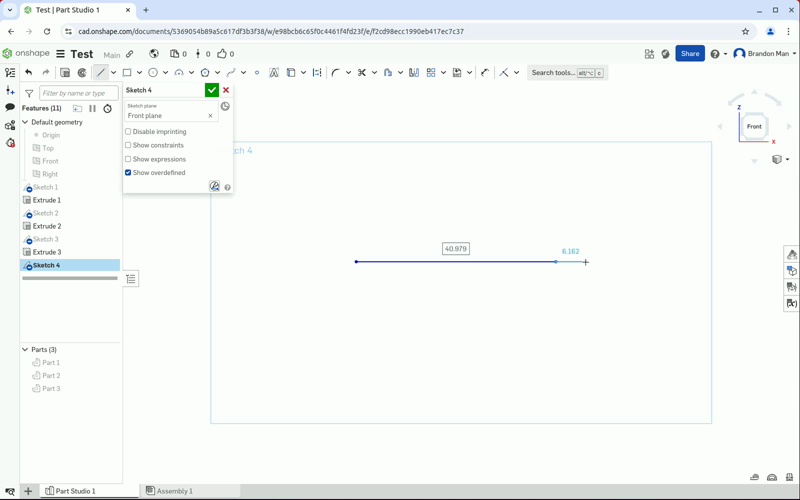
mouse_move(555, 259)
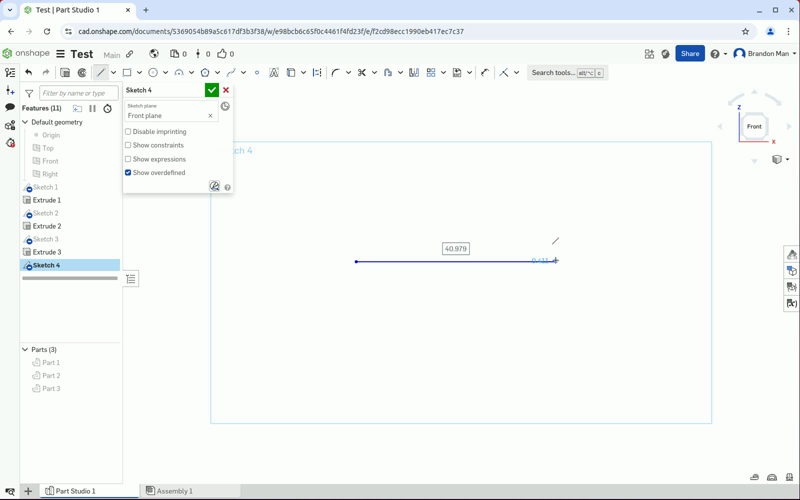
scroll(6)
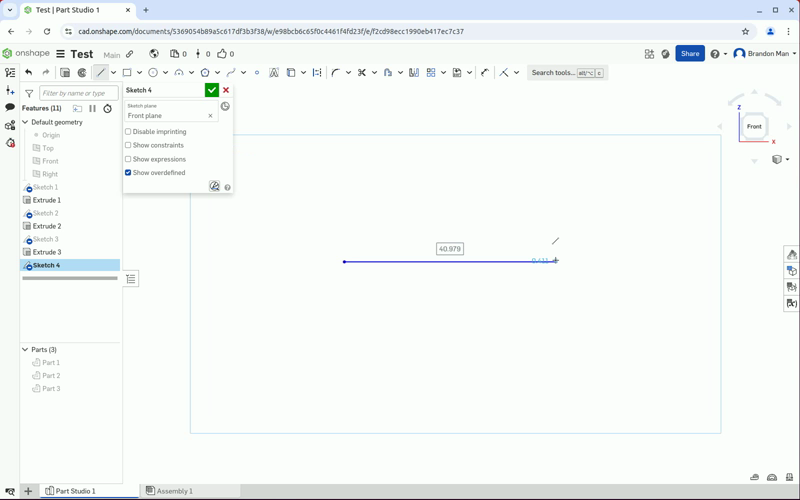
scroll(6)
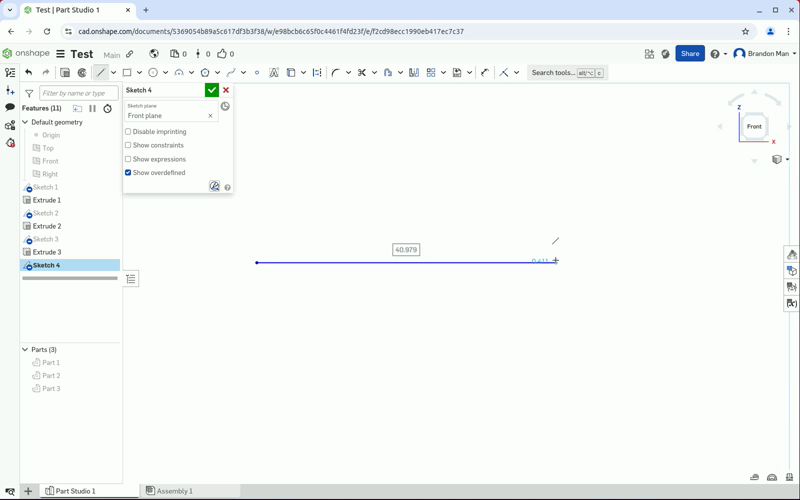
scroll(6)
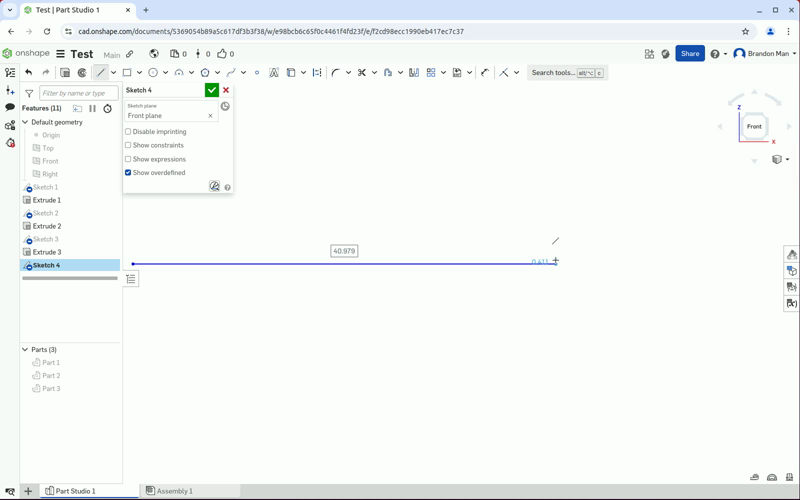
scroll(6)
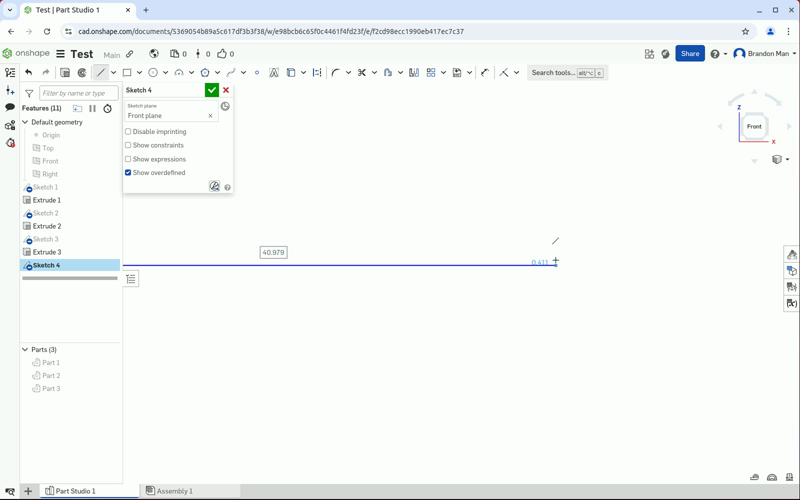
scroll(6)
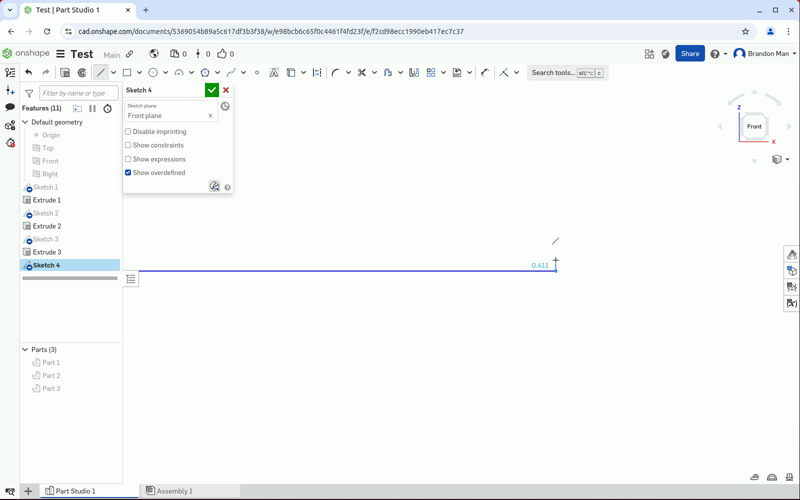
scroll(6)
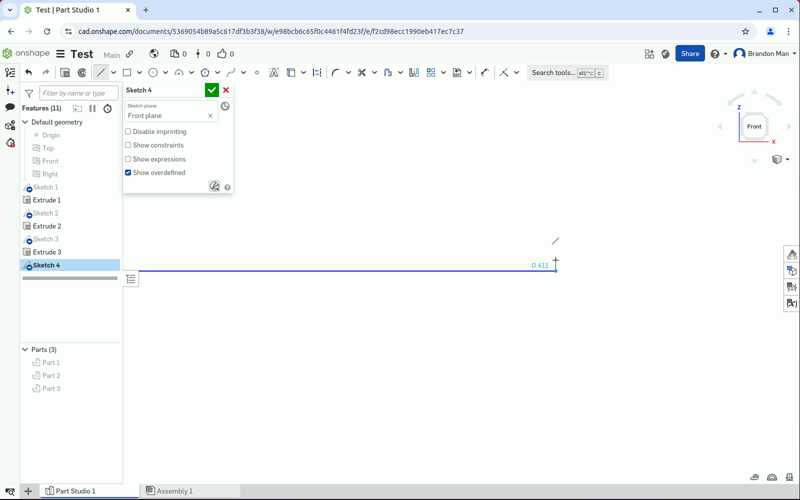
scroll(6)
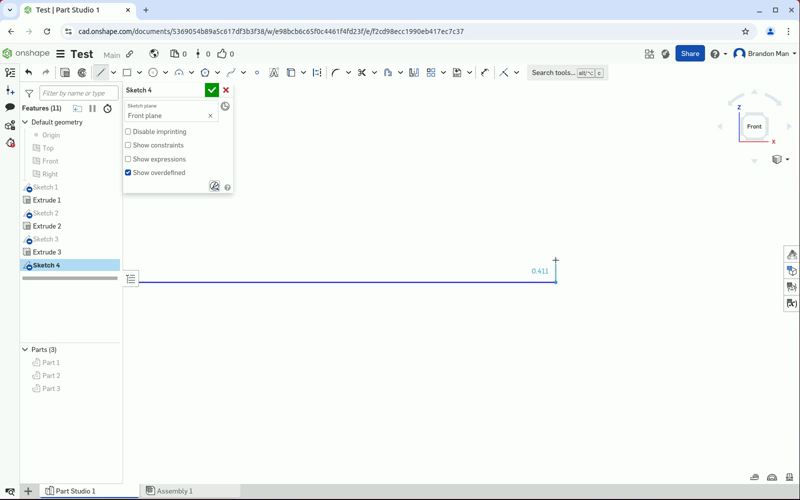
click(555, 259)
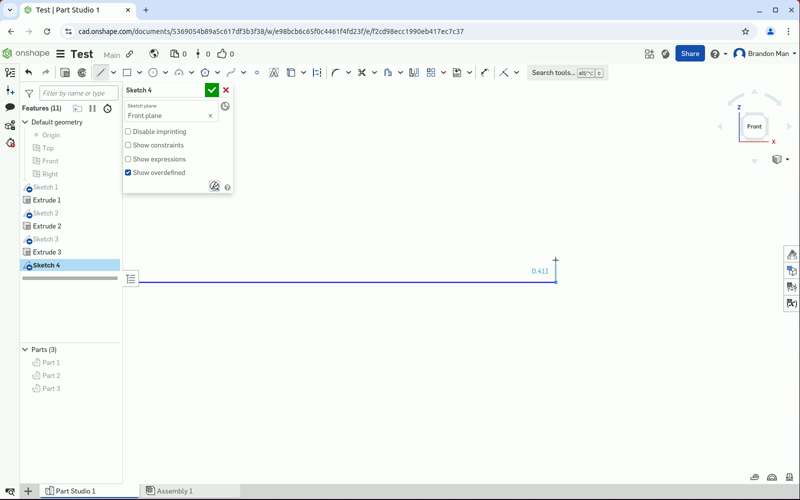
scroll(-6)
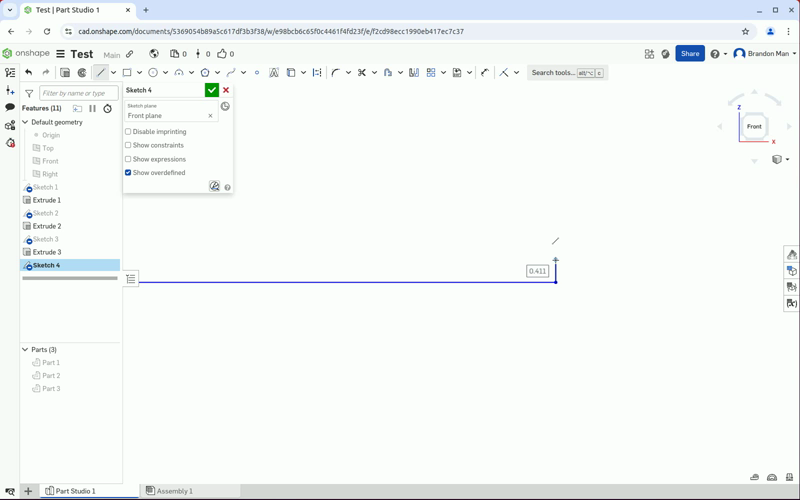
scroll(-6)
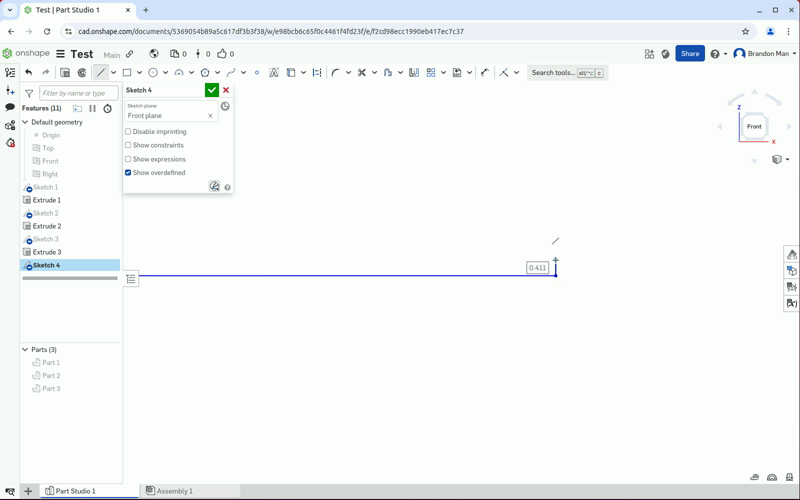
scroll(-6)
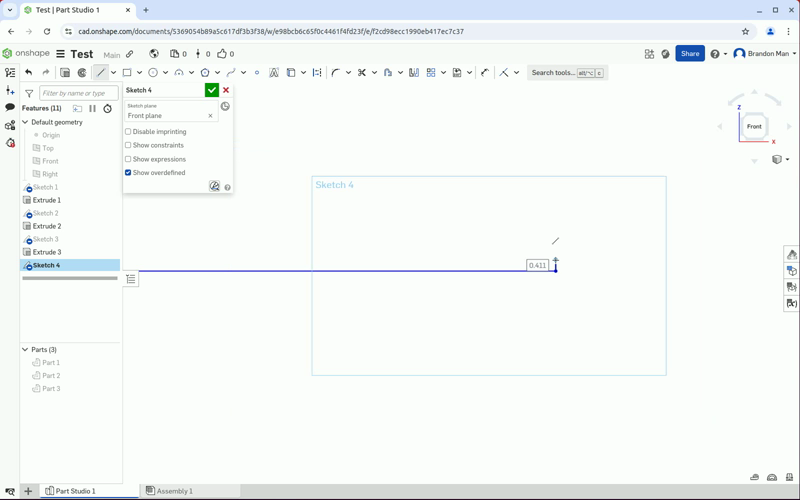
scroll(-6)
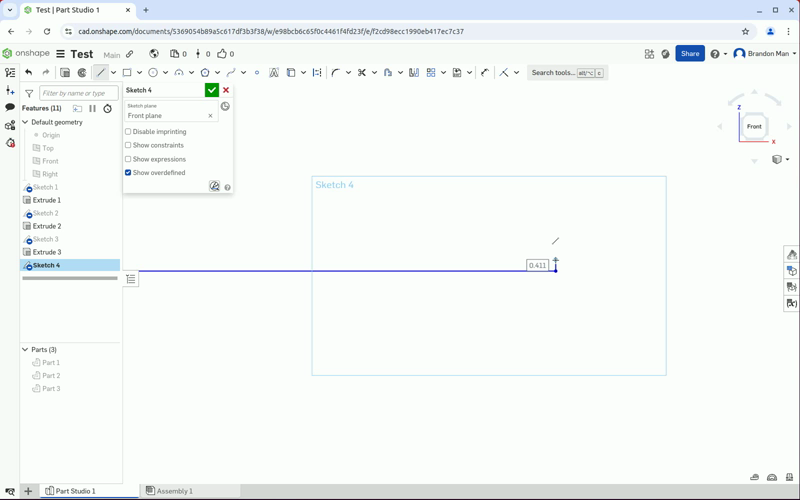
scroll(-6)
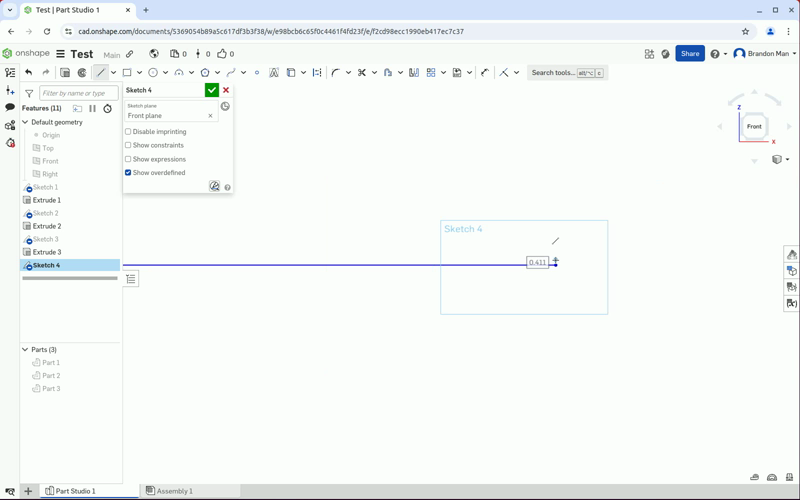
scroll(-6)
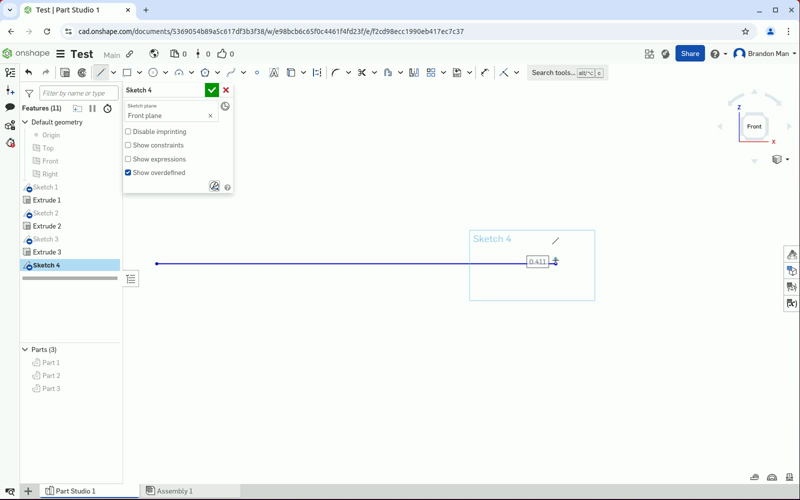
scroll(-6)
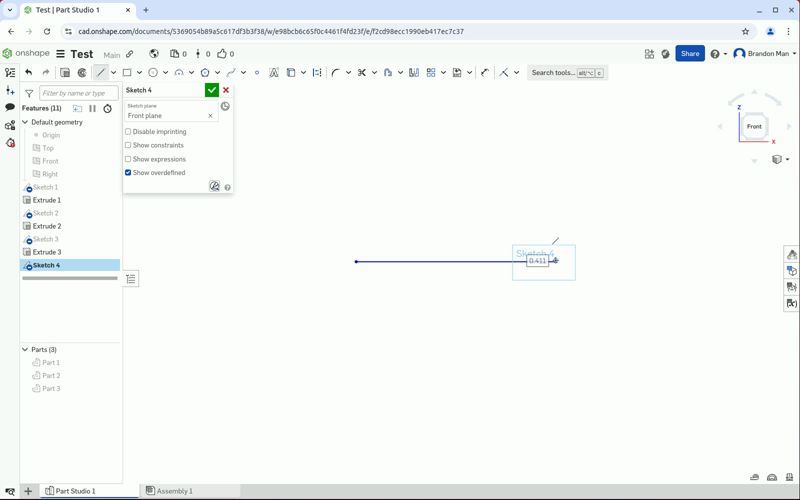
key_up(shift)
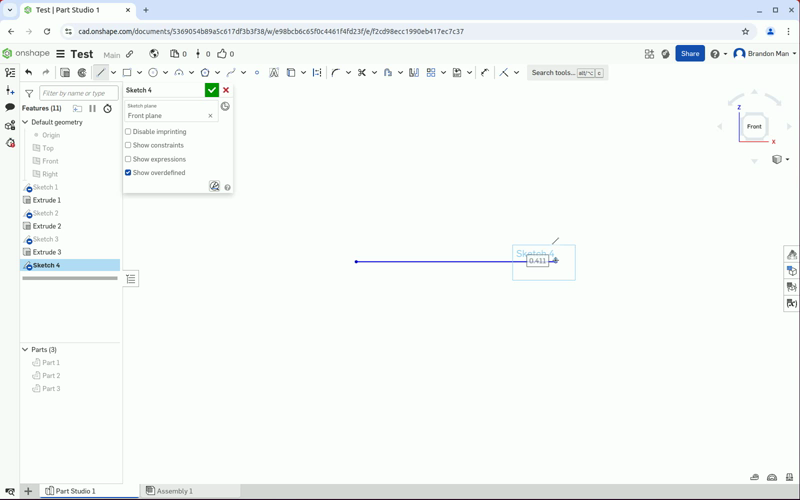
key_down(shift)
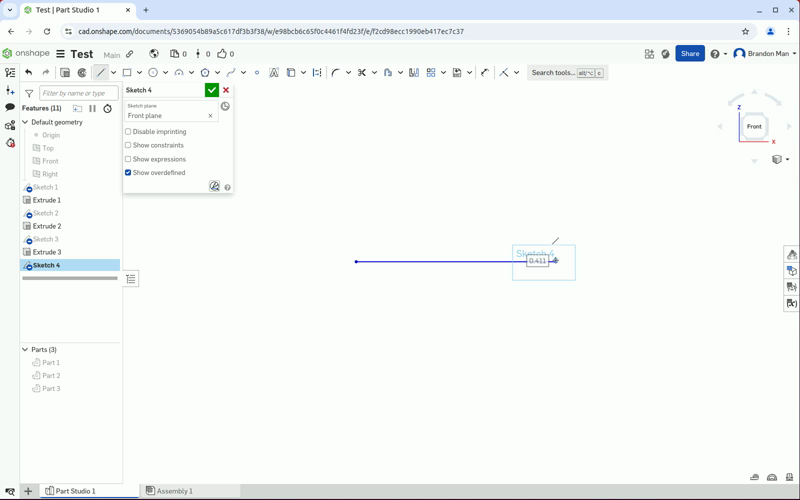
mouse_move(356, 259)
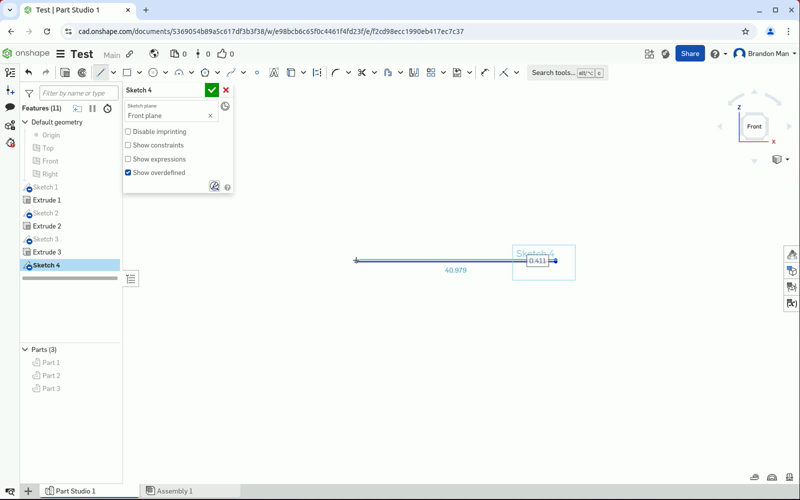
scroll(6)
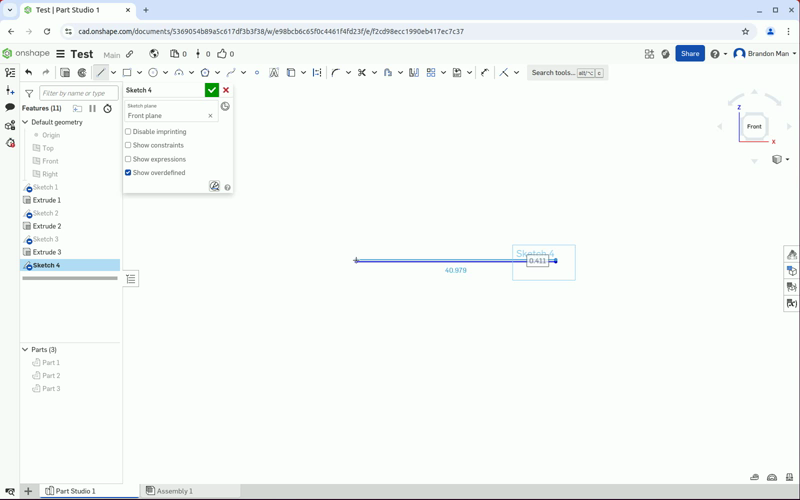
scroll(6)
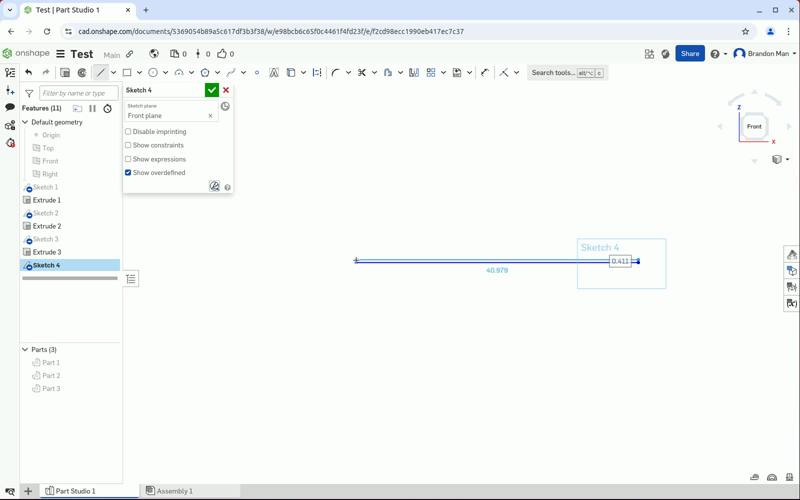
scroll(6)
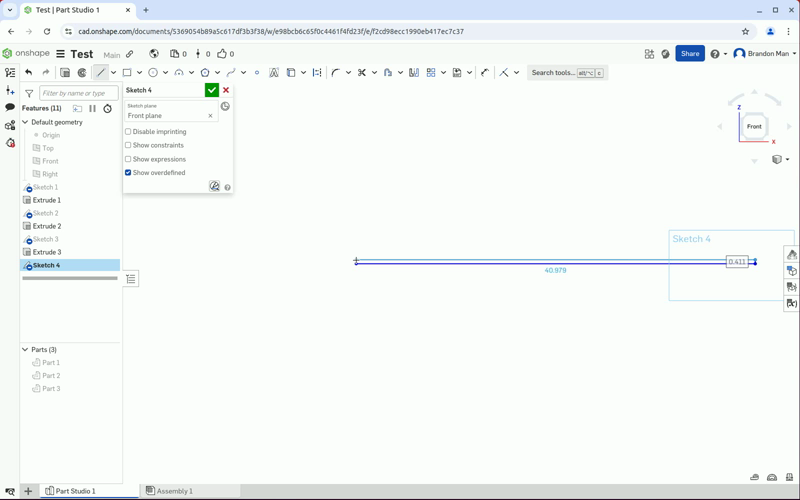
scroll(6)
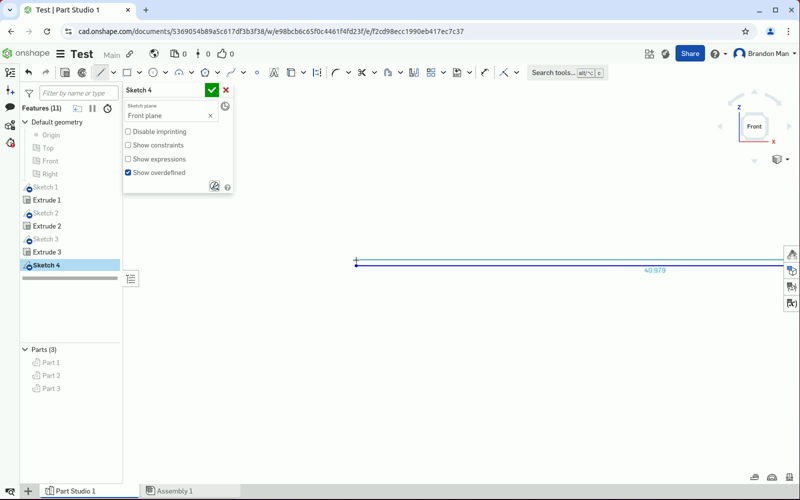
scroll(6)
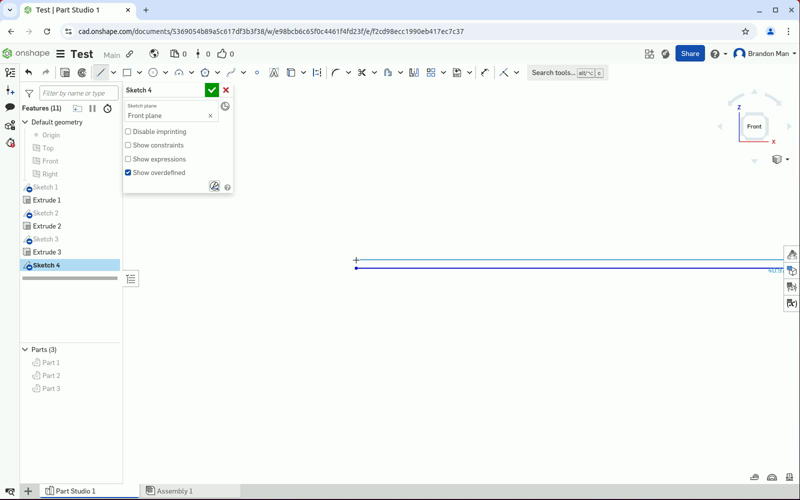
scroll(6)
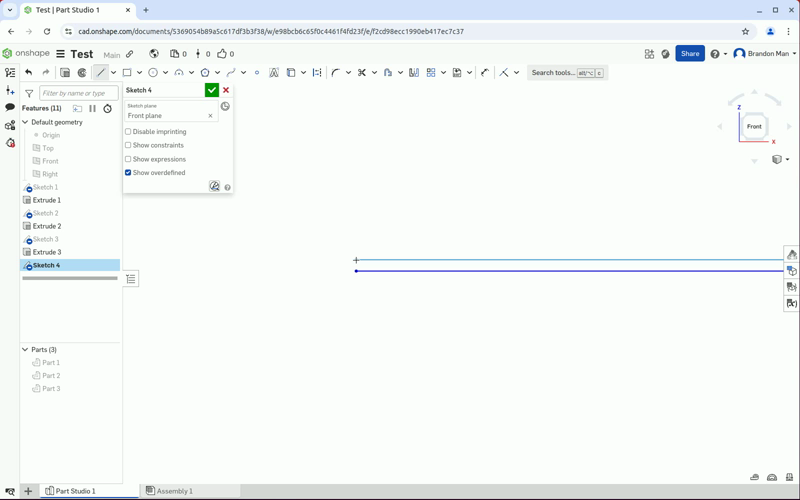
scroll(6)
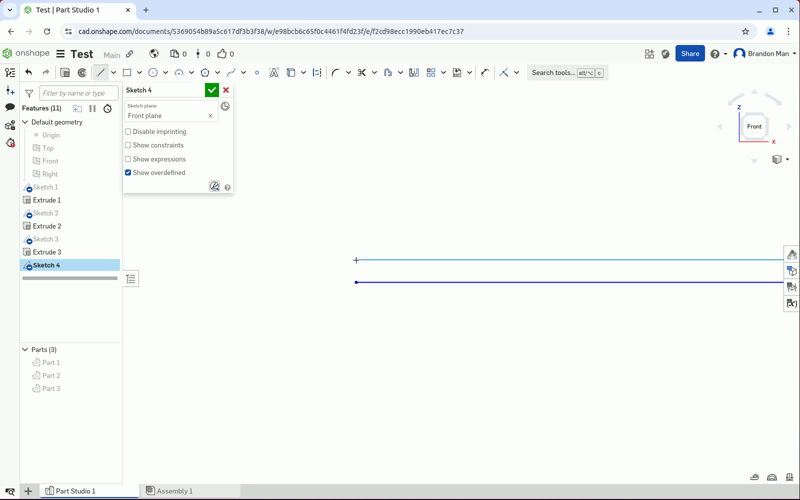
click(356, 259)
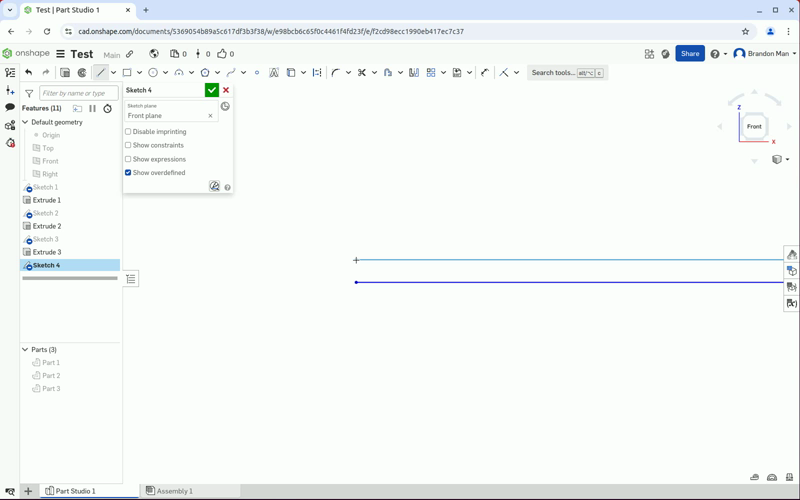
scroll(-6)
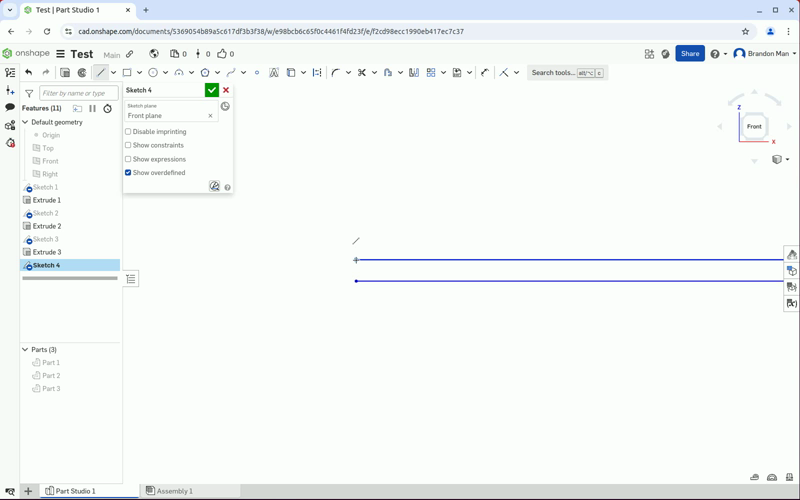
scroll(-6)
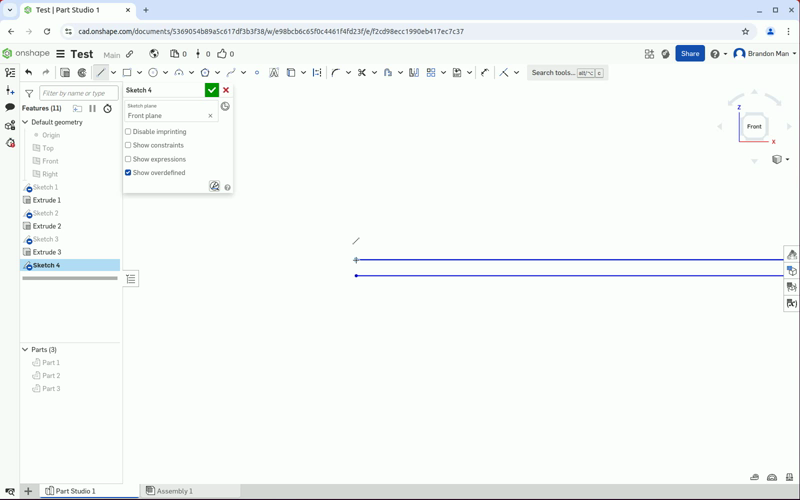
scroll(-6)
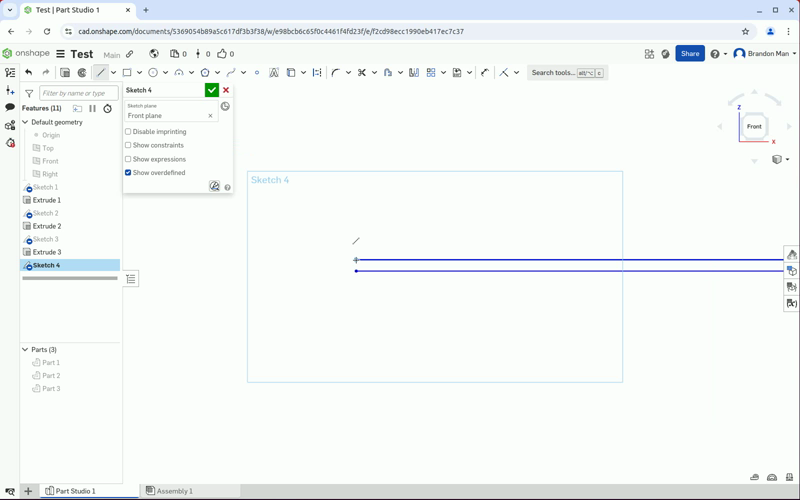
scroll(-6)
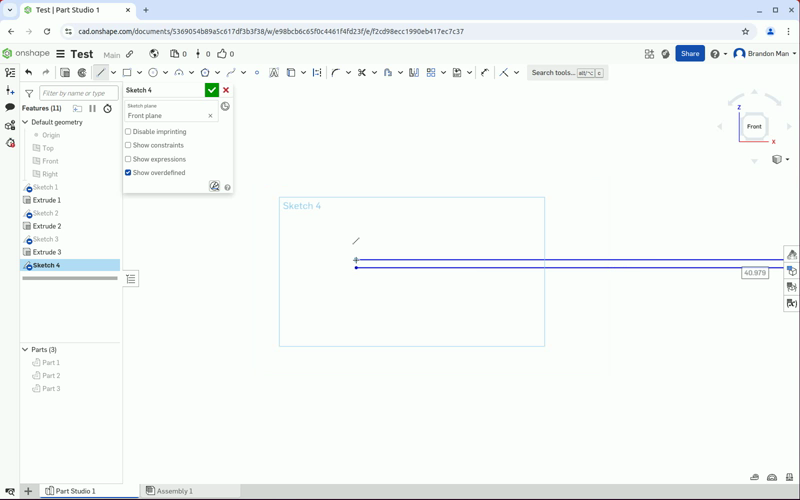
scroll(-6)
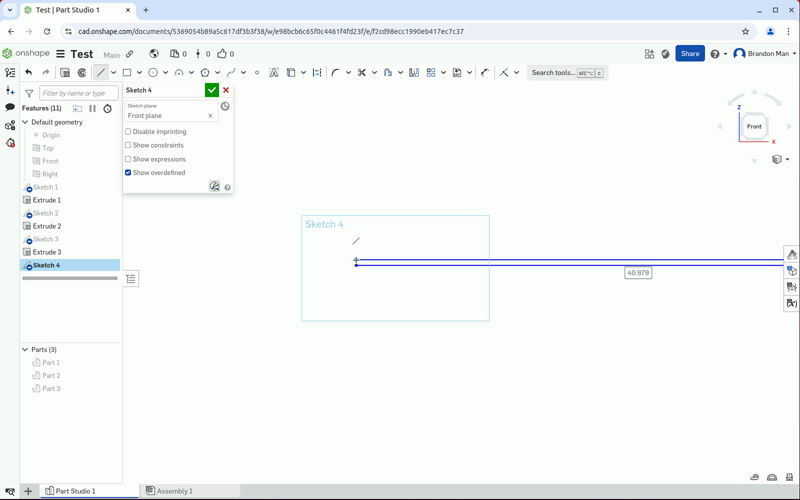
scroll(-6)
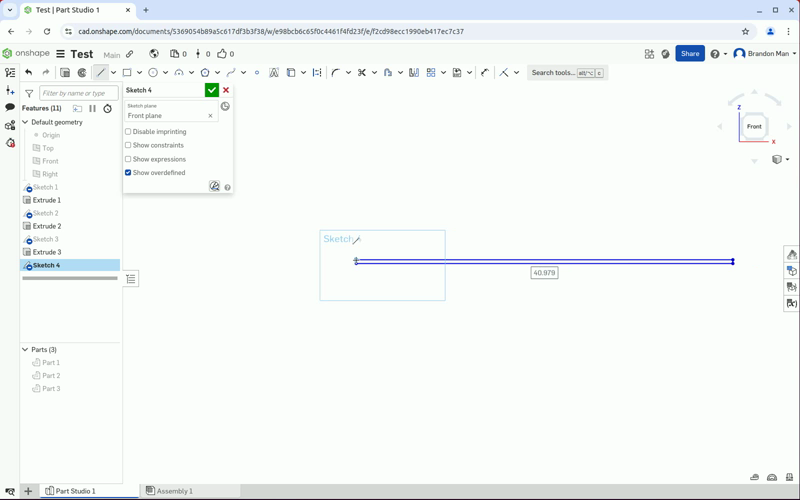
scroll(-6)
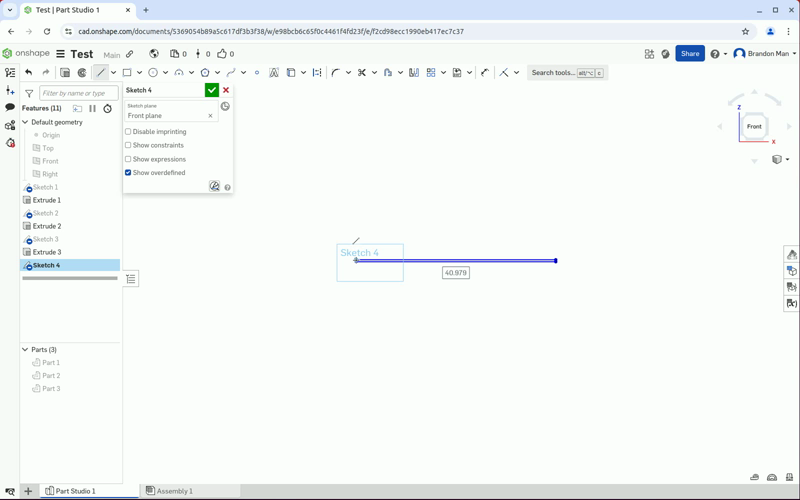
key_up(shift)
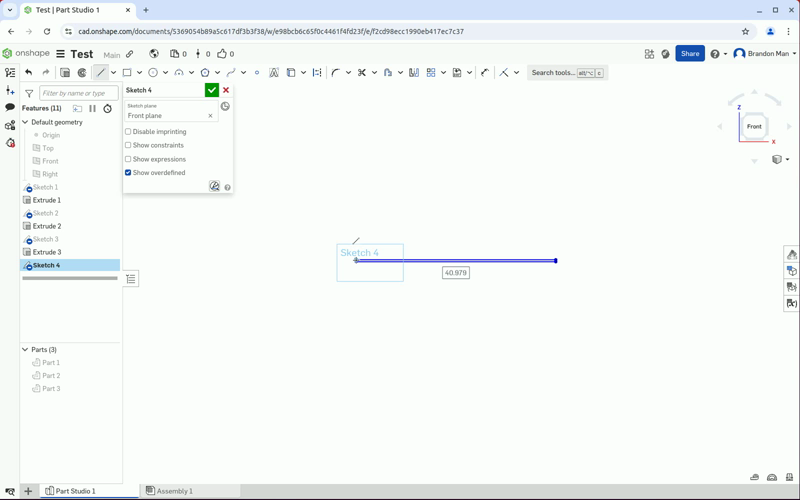
mouse_move(386, 259)
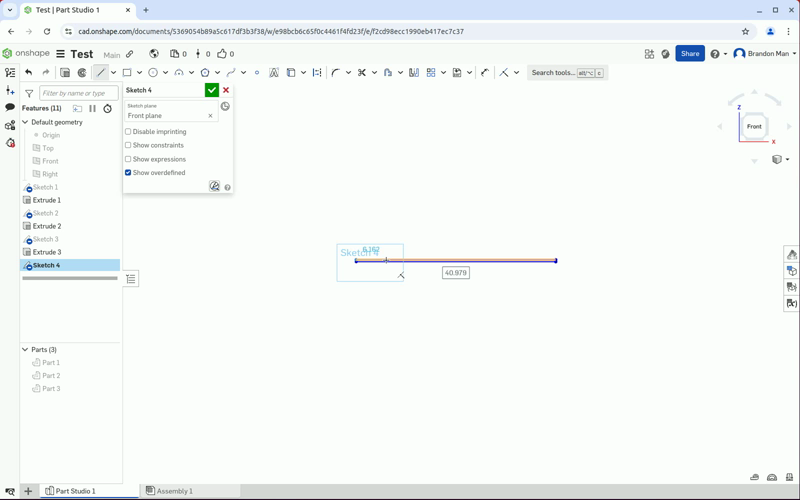
key_down(shift)
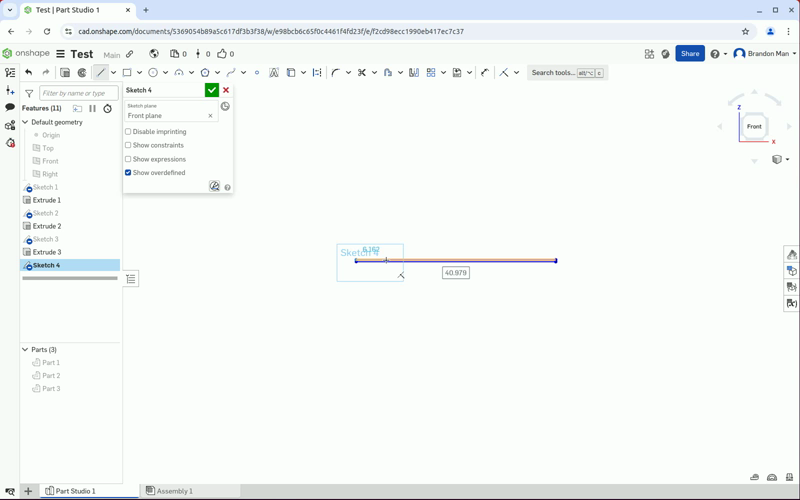
mouse_move(356, 261)
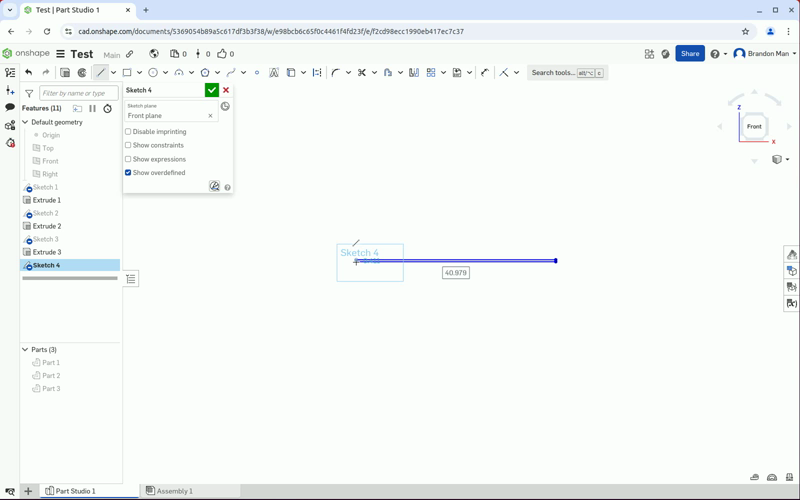
scroll(6)
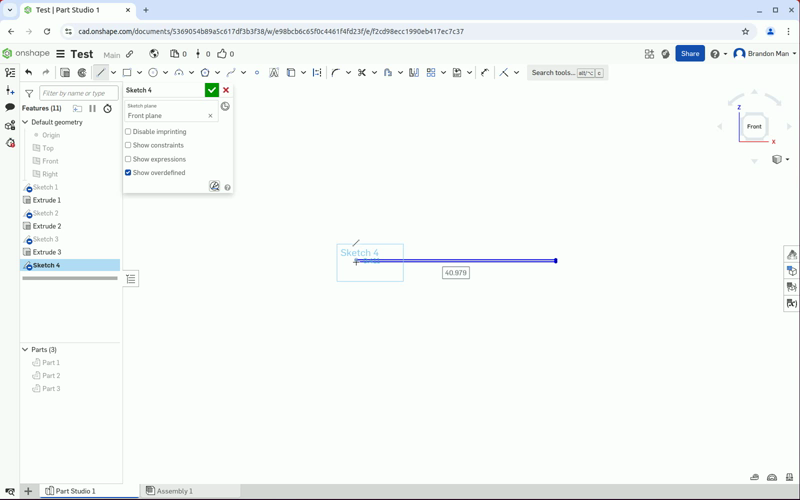
scroll(6)
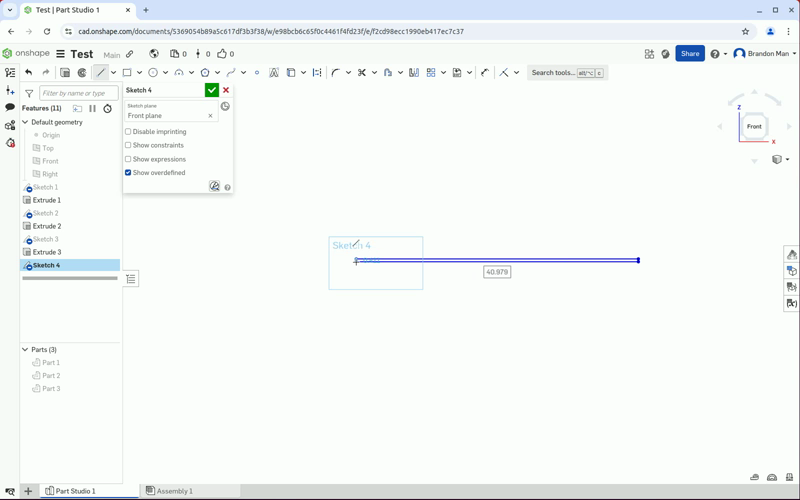
scroll(6)
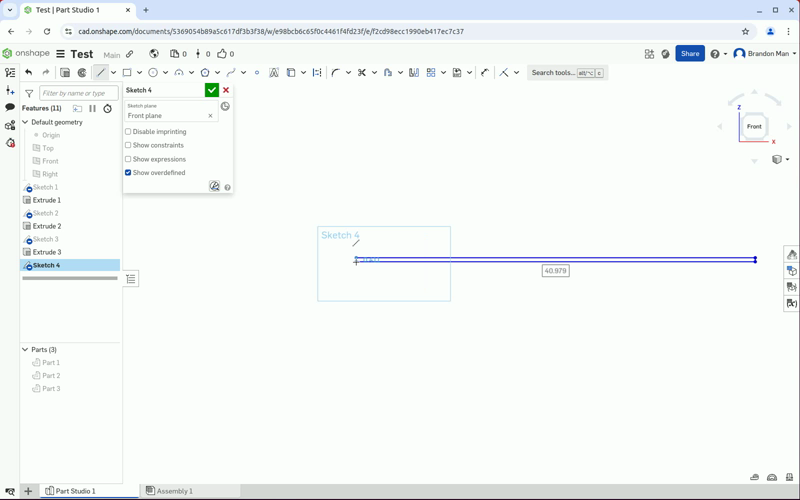
scroll(6)
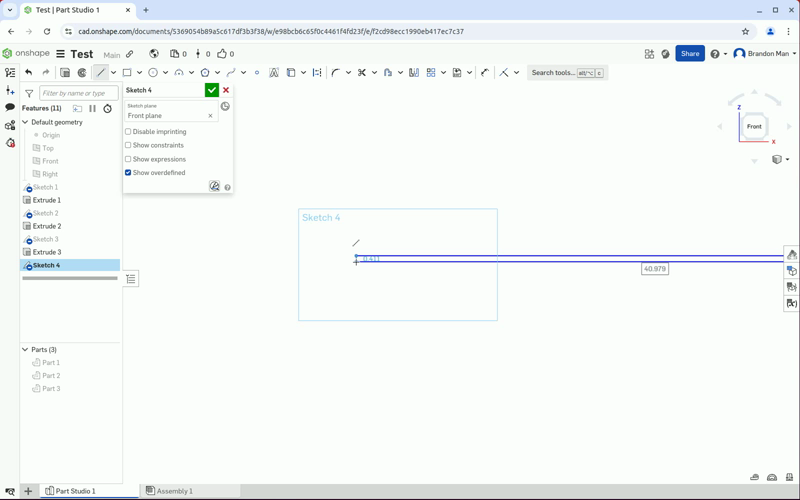
scroll(6)
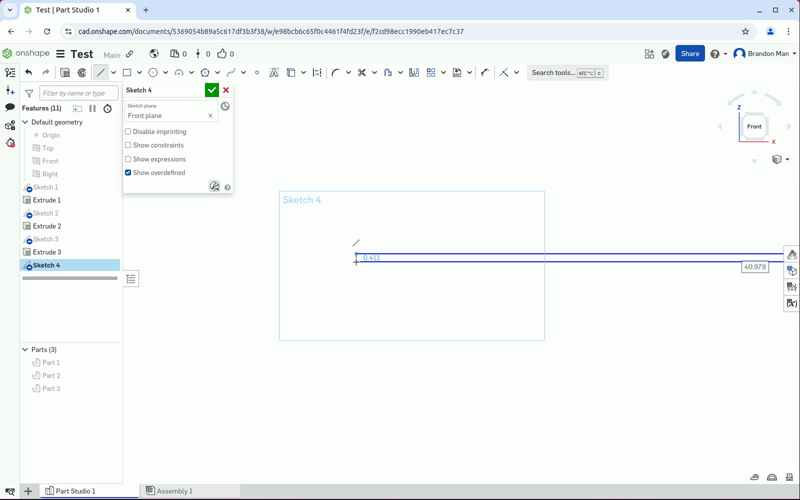
scroll(6)
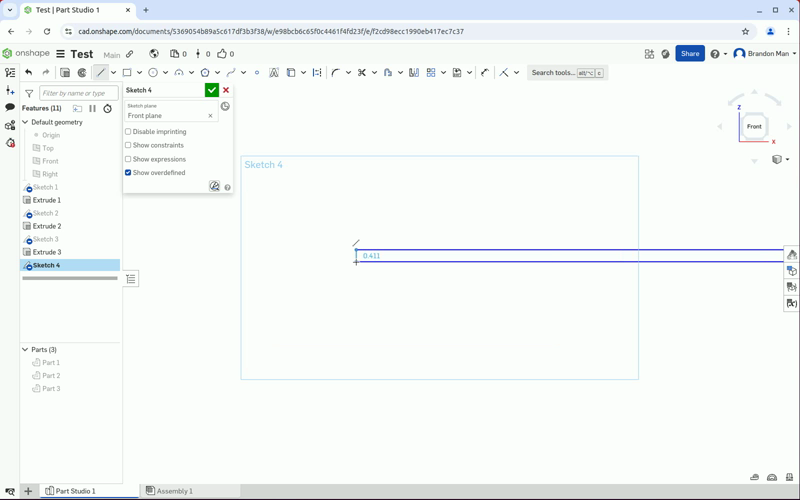
scroll(6)
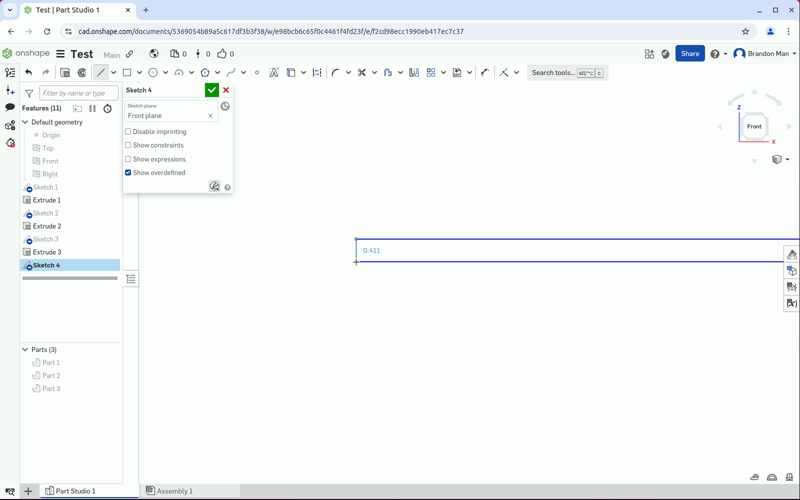
key_up(shift)
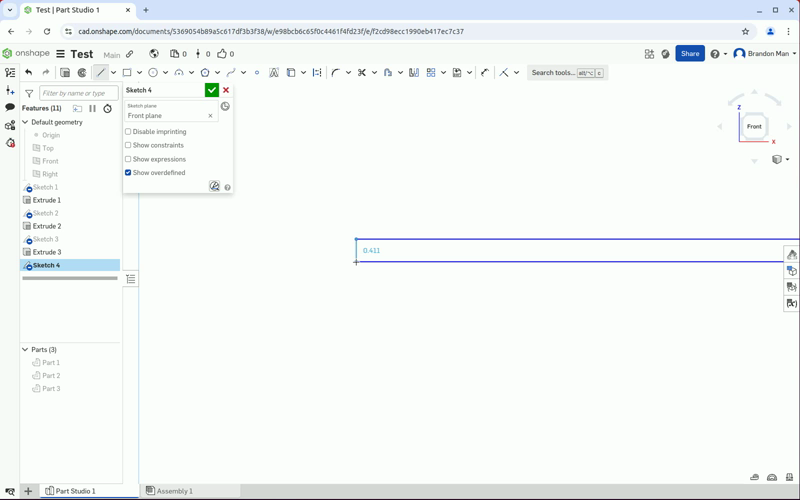
click(356, 261)
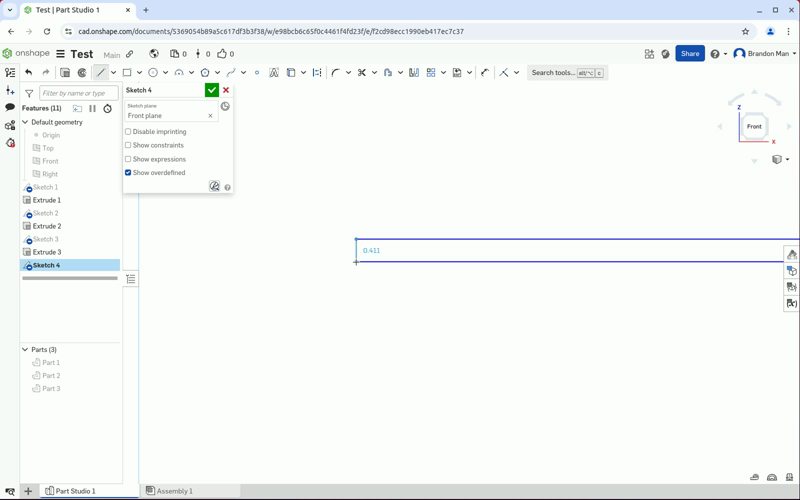
scroll(-6)
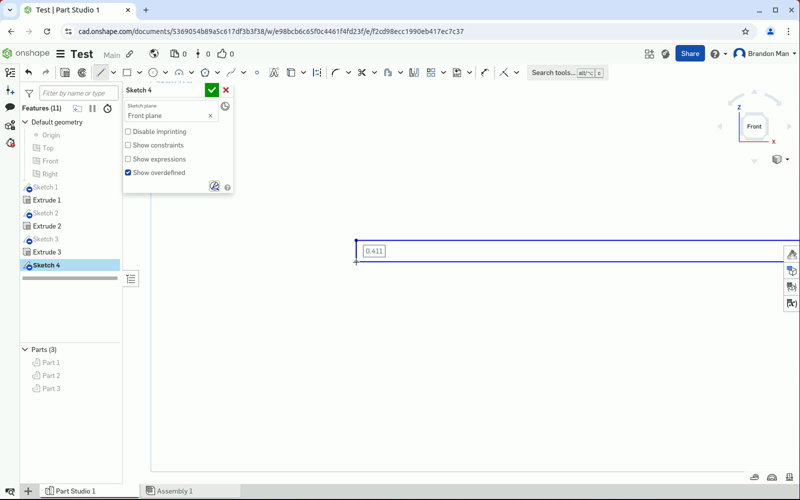
scroll(-6)
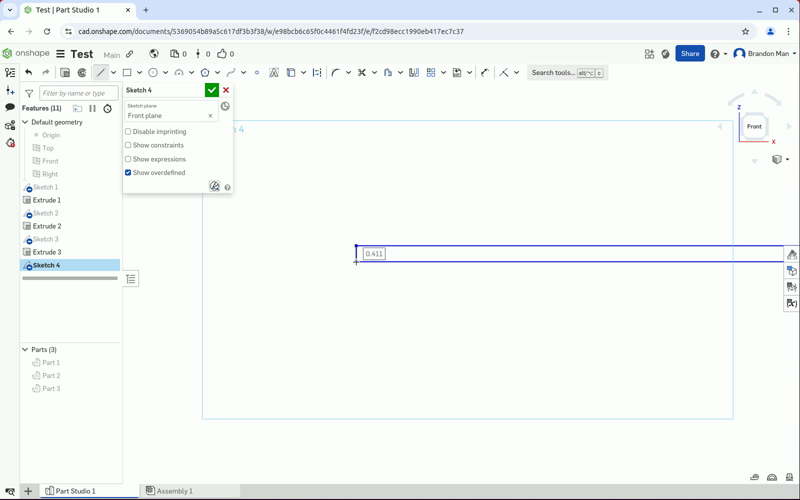
scroll(-6)
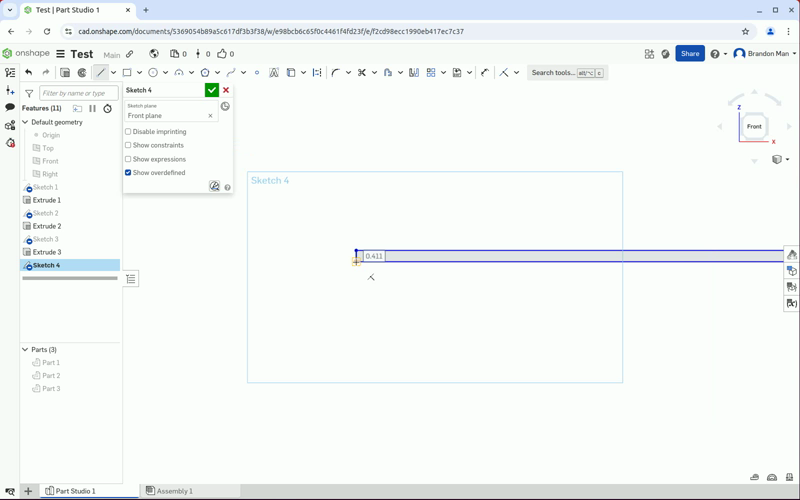
scroll(-6)
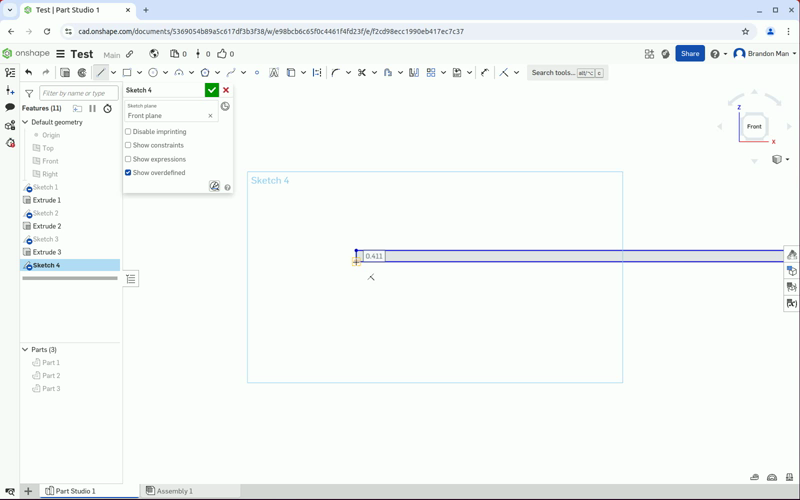
scroll(-6)
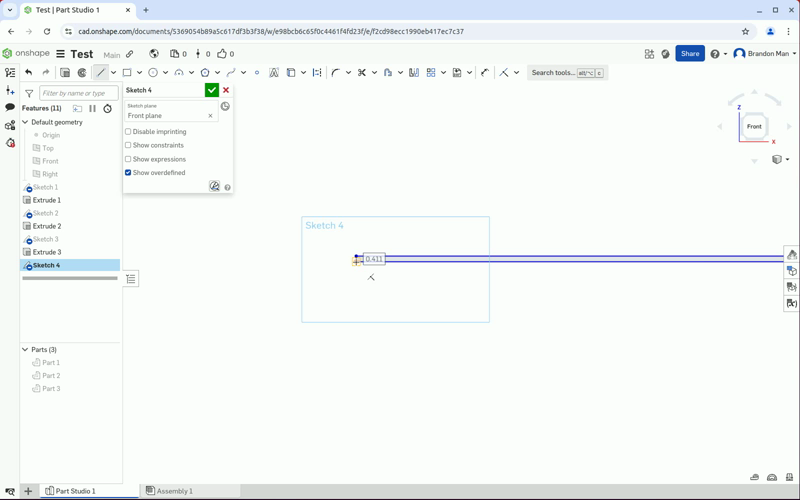
scroll(-6)
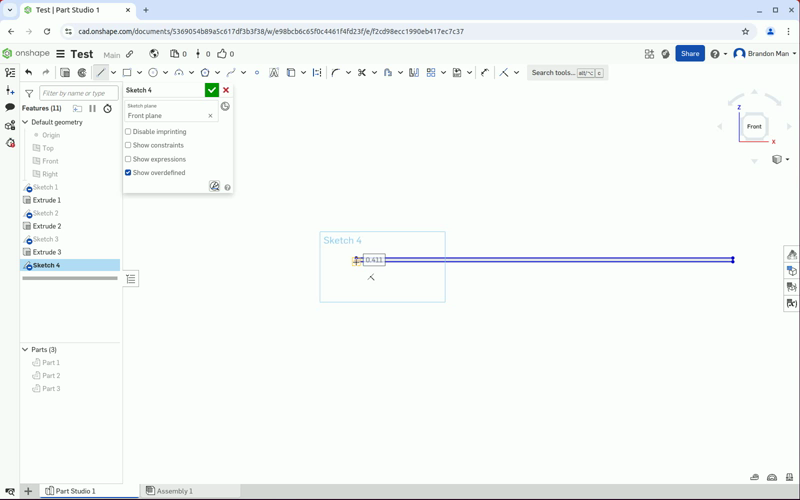
scroll(-6)
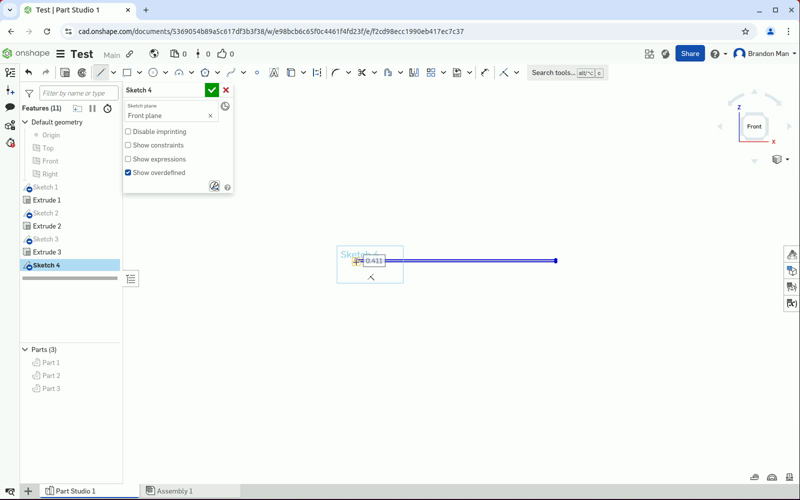
key(esc)
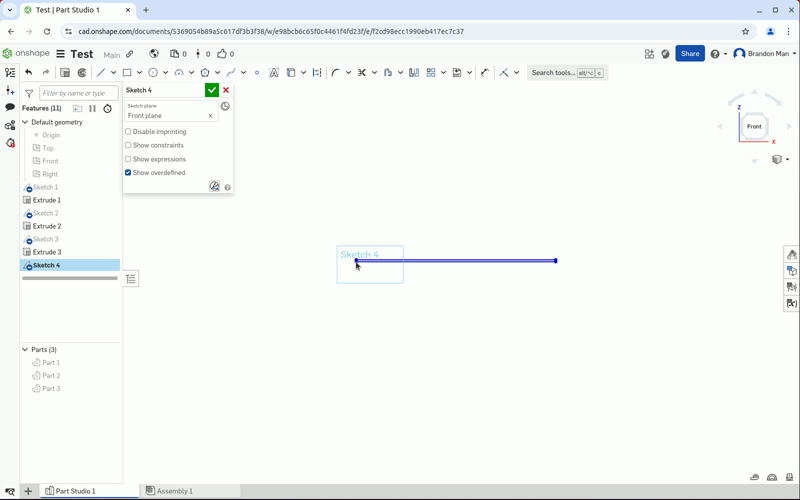
mouse_move(457, 261)
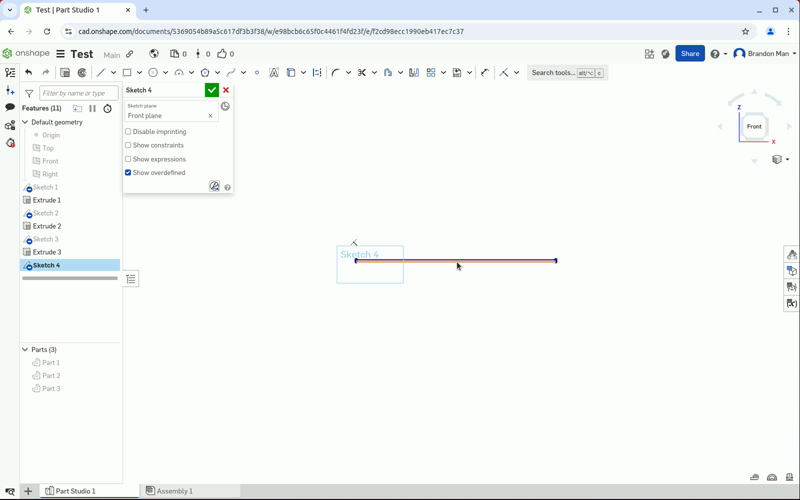
scroll(6)
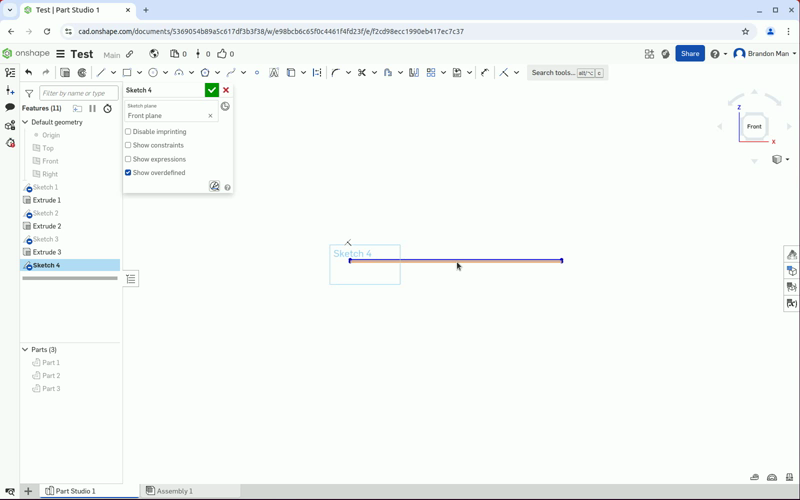
scroll(6)
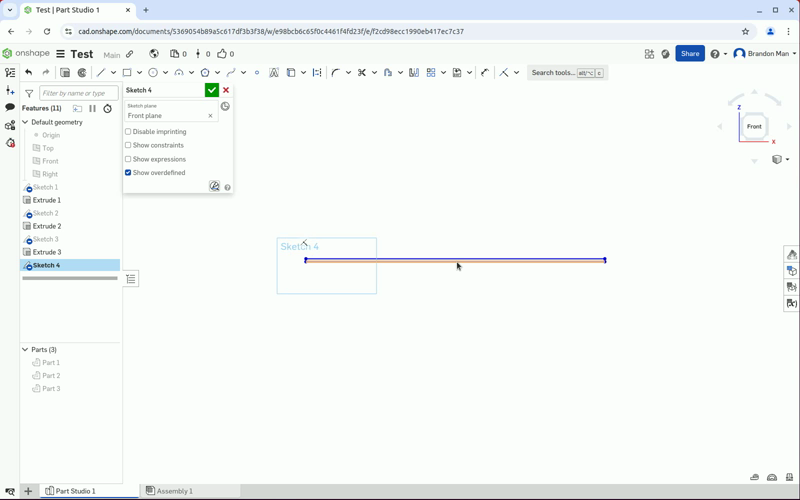
scroll(6)
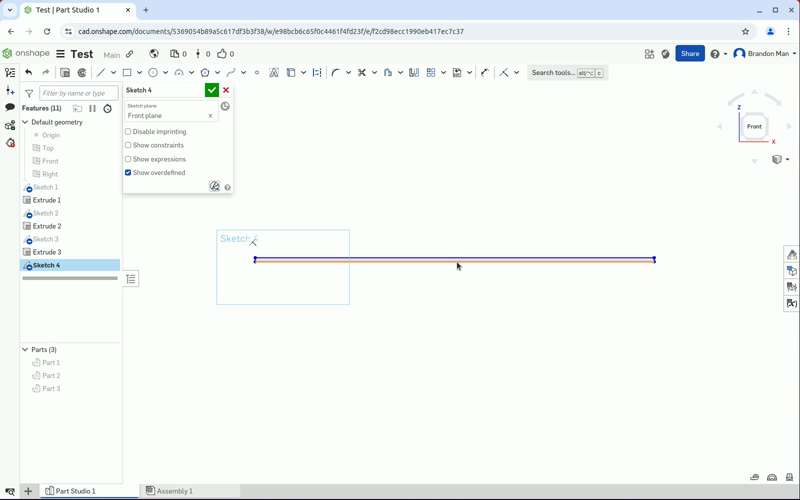
scroll(6)
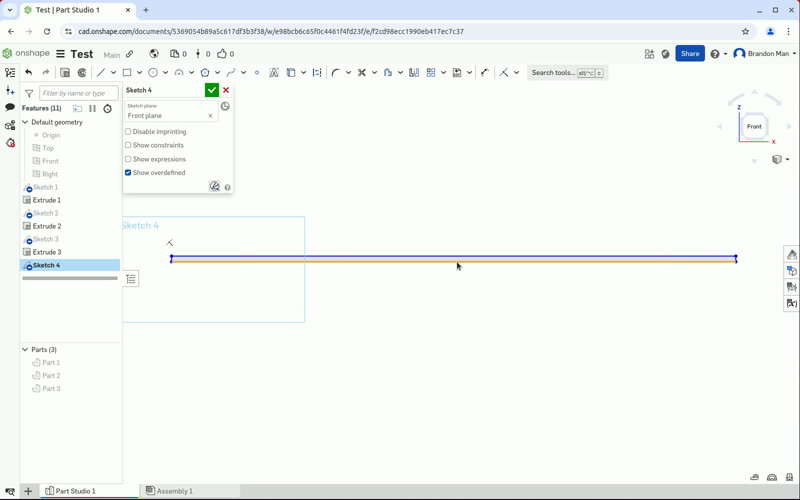
scroll(6)
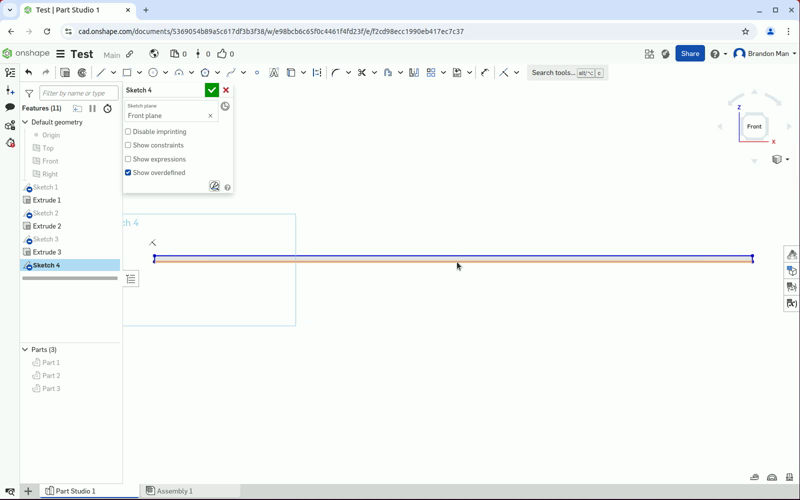
scroll(6)
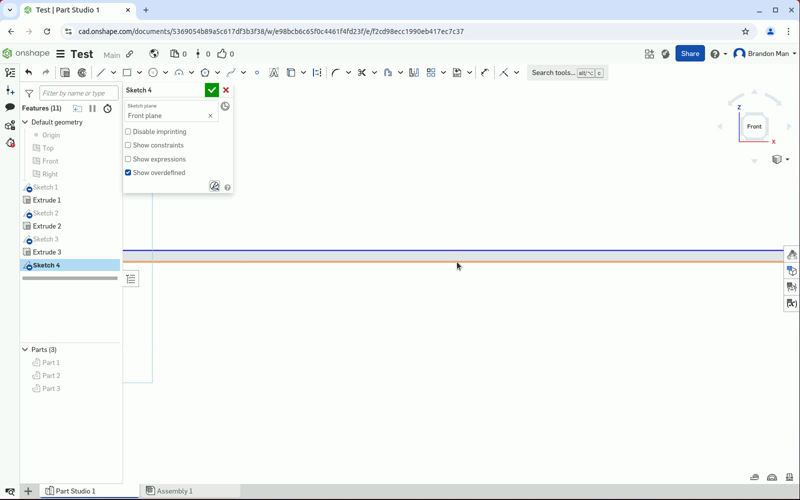
scroll(6)
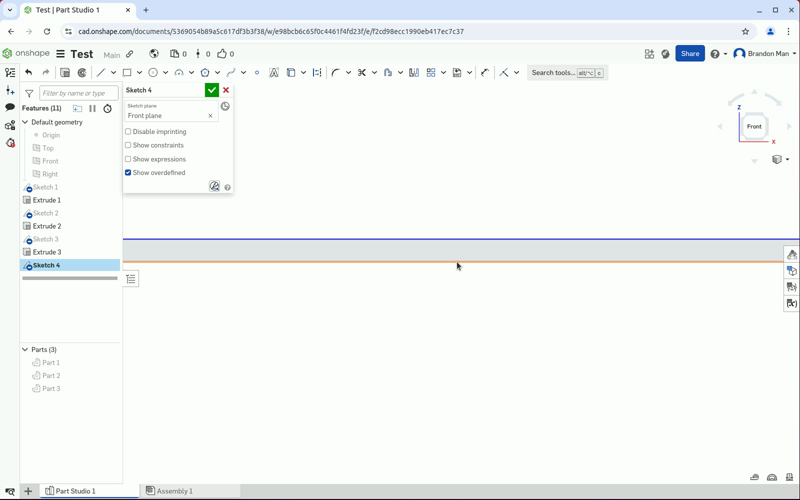
click(457, 261)
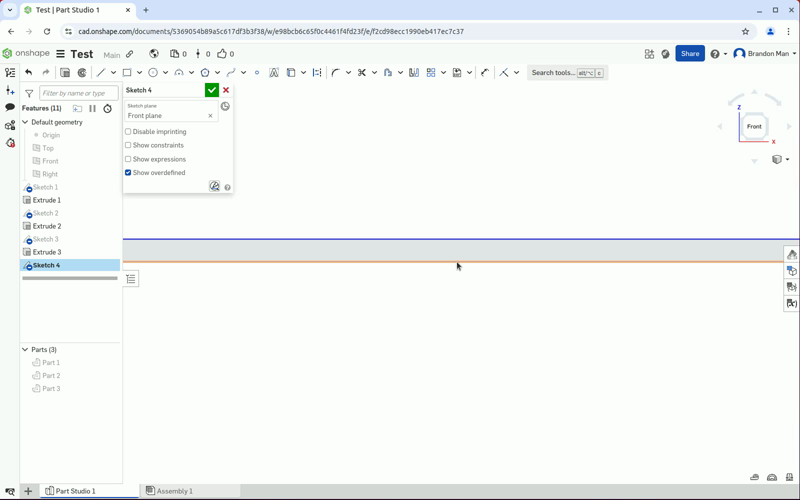
scroll(-6)
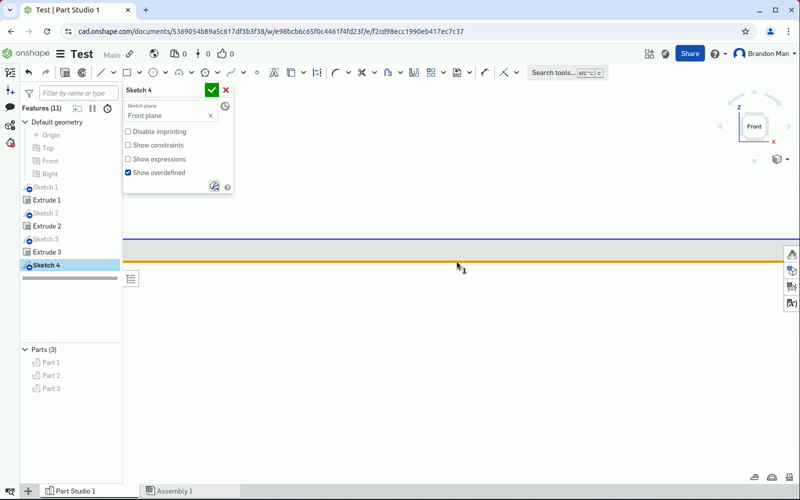
scroll(-6)
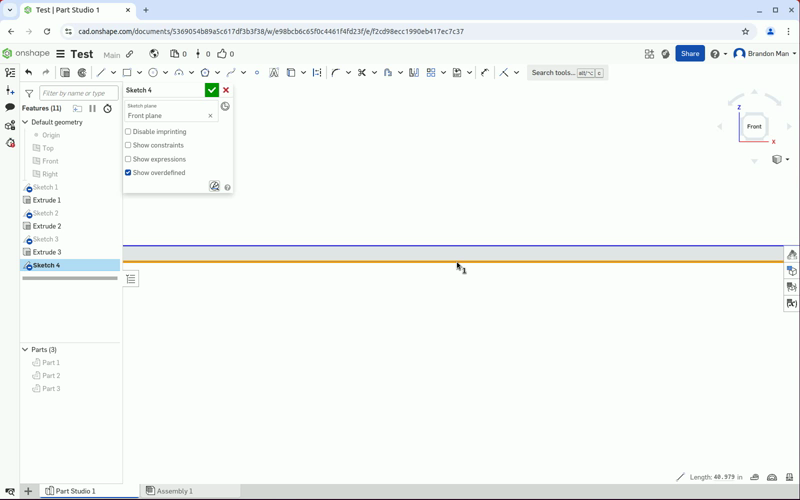
scroll(-6)
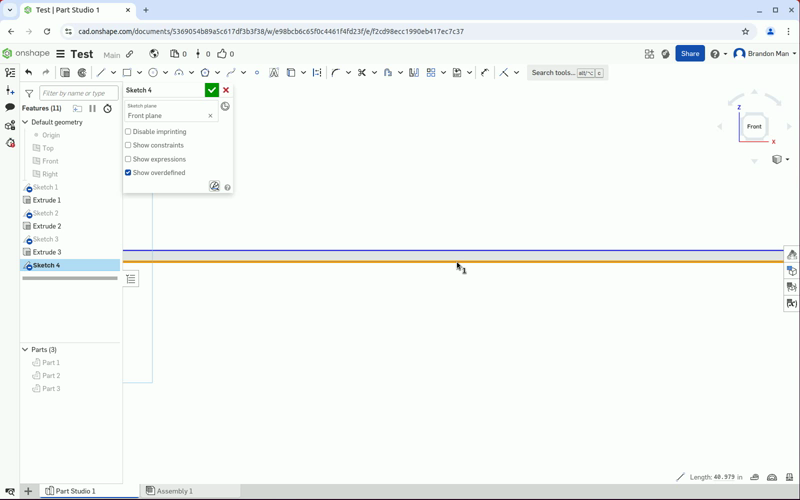
scroll(-6)
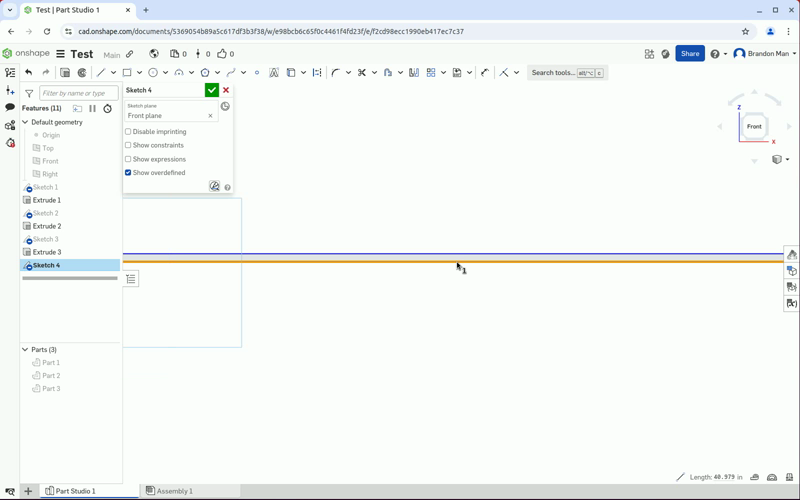
scroll(-6)
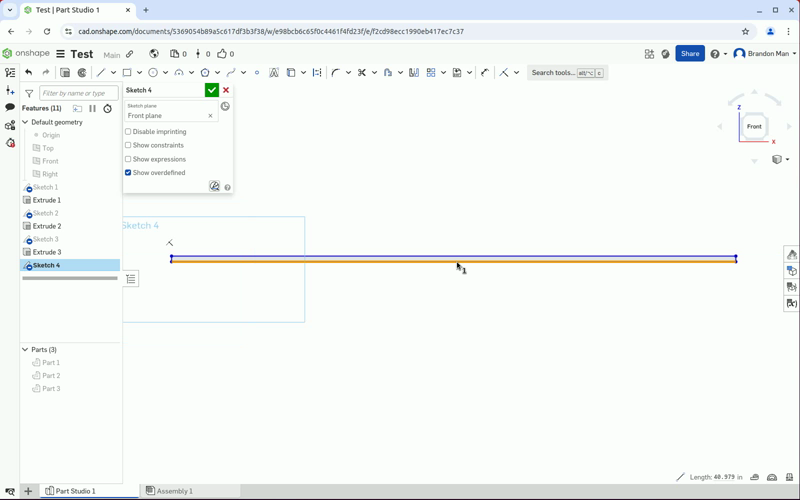
scroll(-6)
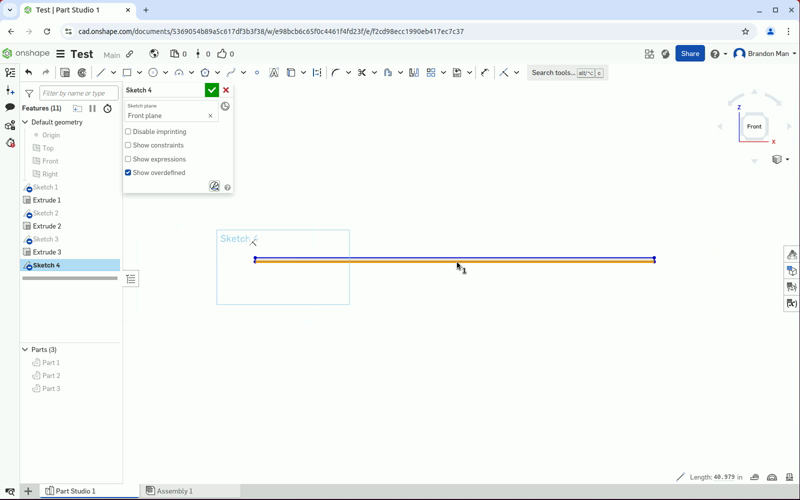
scroll(-6)
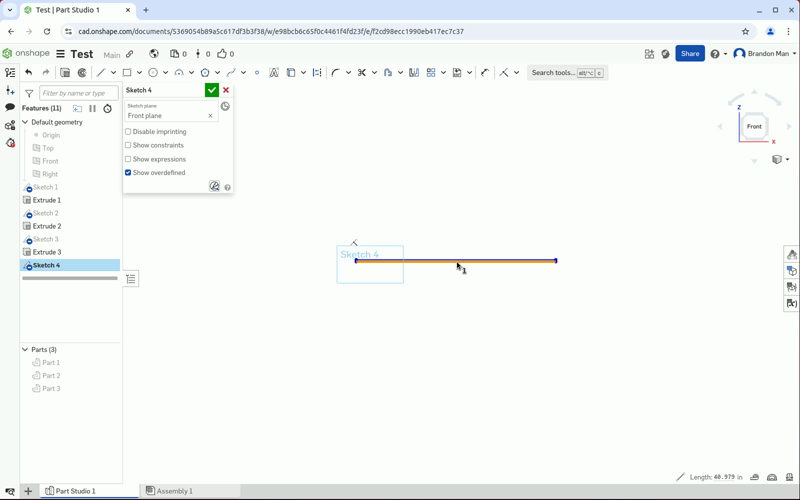
mouse_move(73, 352)
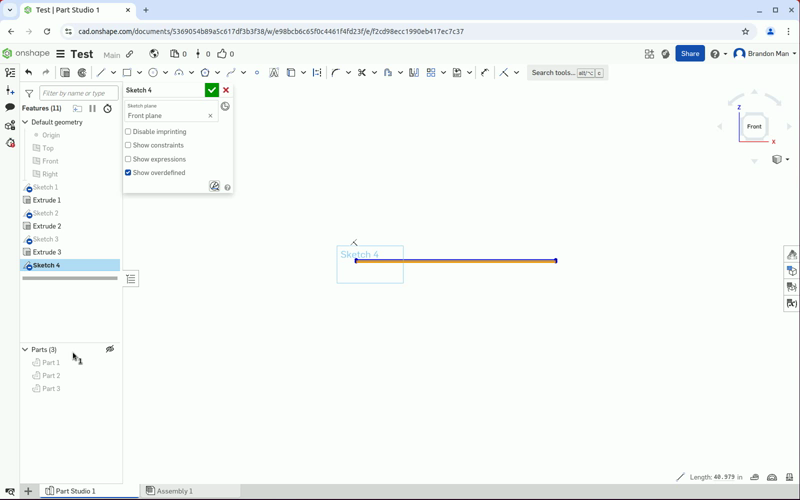
key(shift+y)
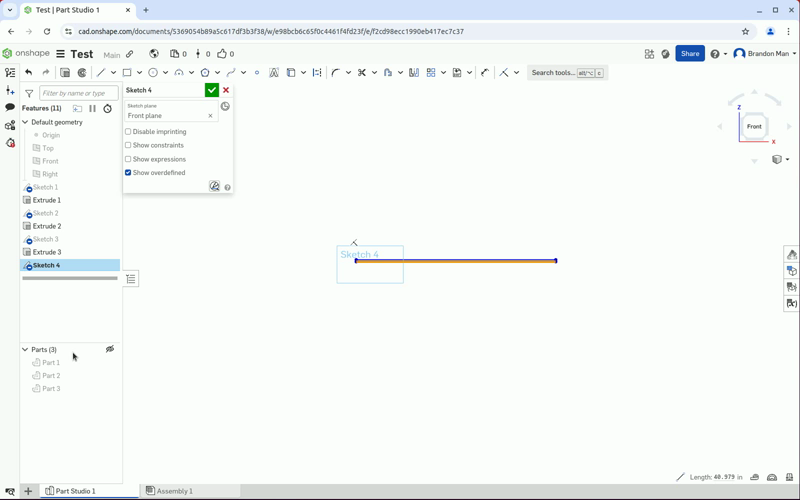
key(shift+e)
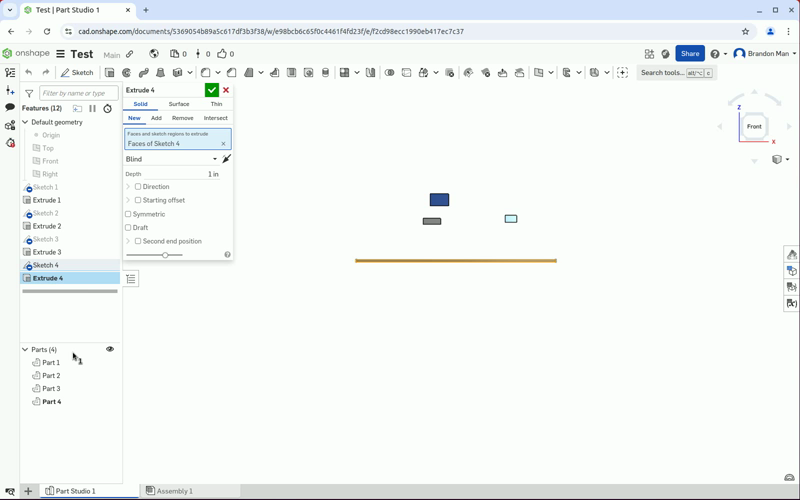
mouse_move(143, 106)
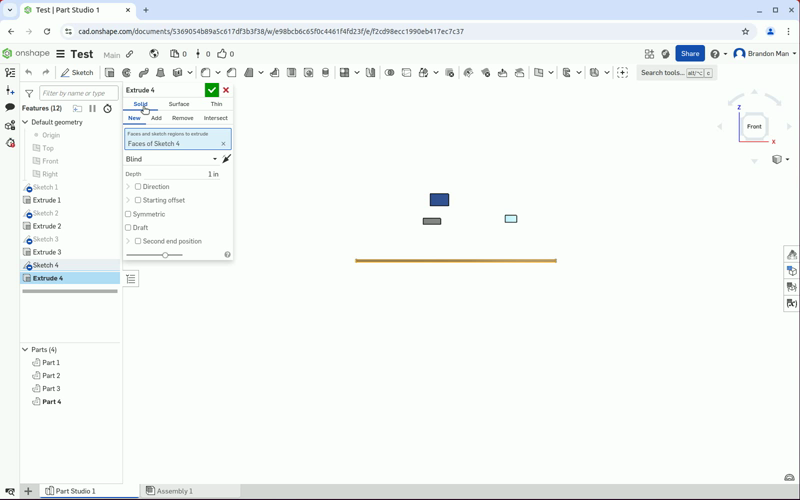
click(143, 106)
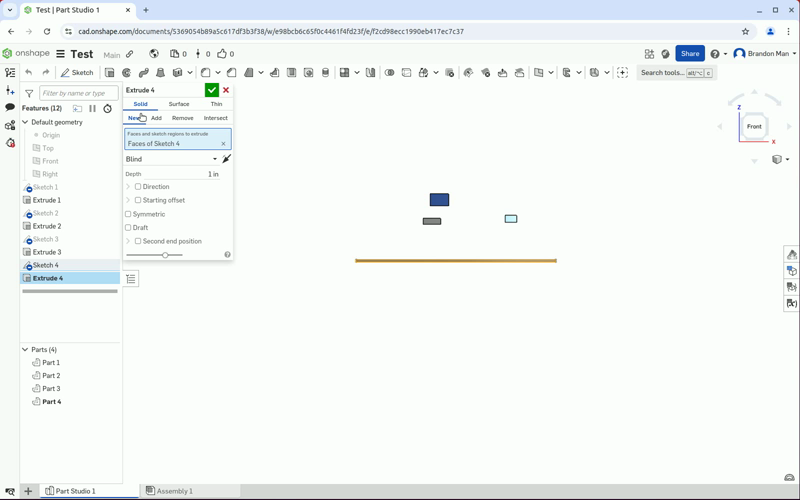
mouse_move(137, 120)
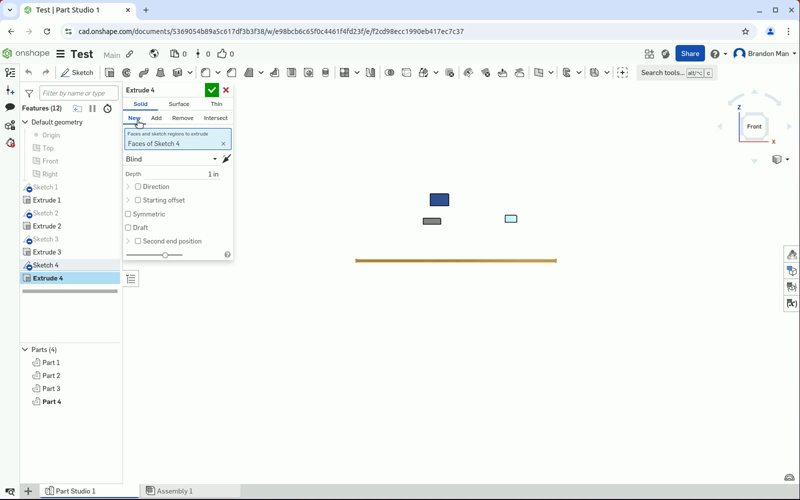
click(137, 120)
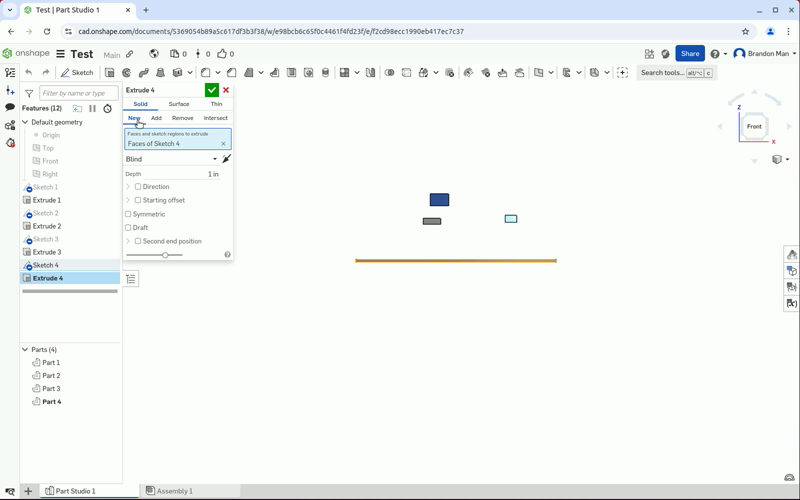
key(tab, 4)
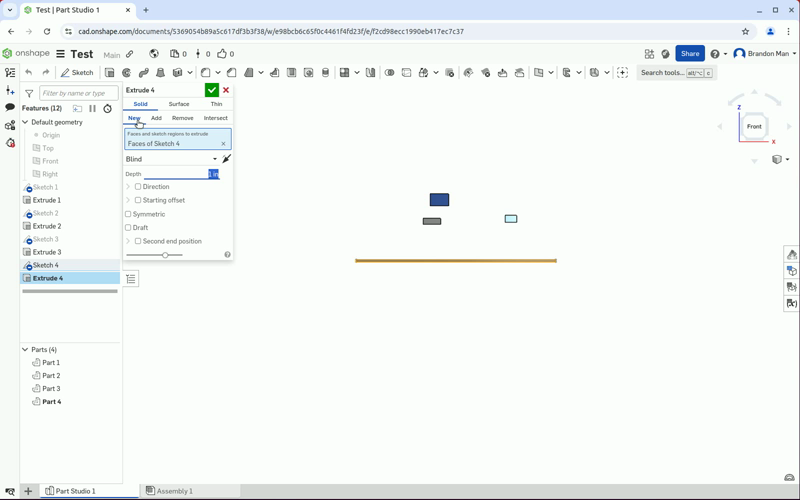
text(0.241)
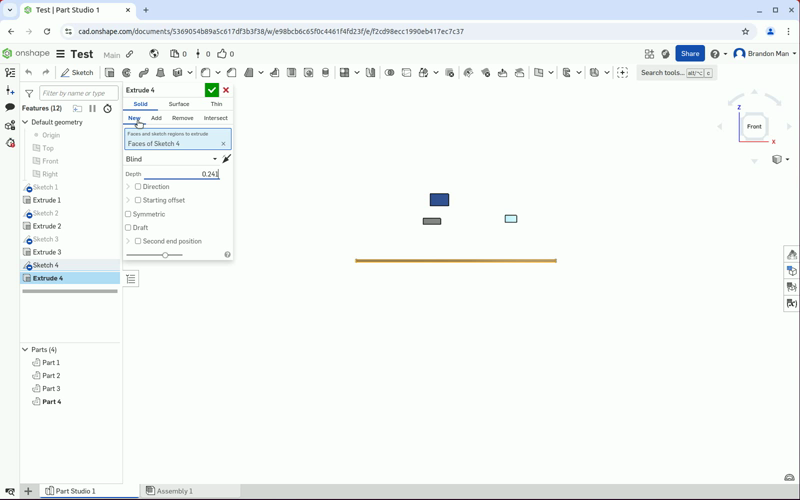
key(enter)
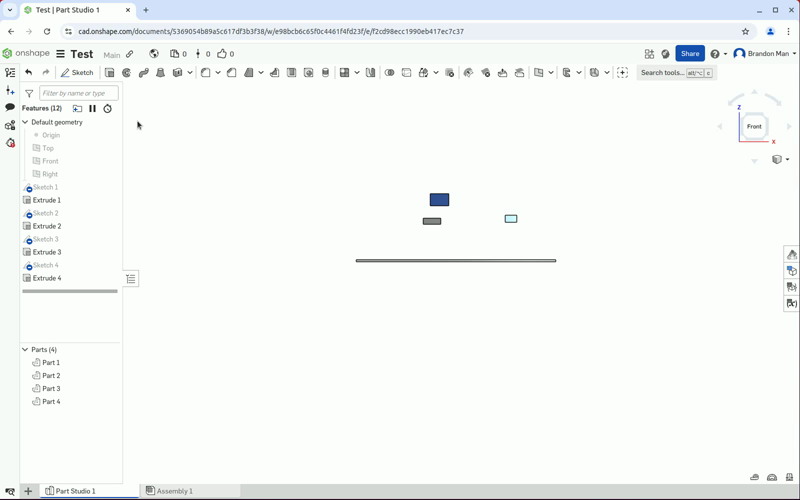
key(shift+h)
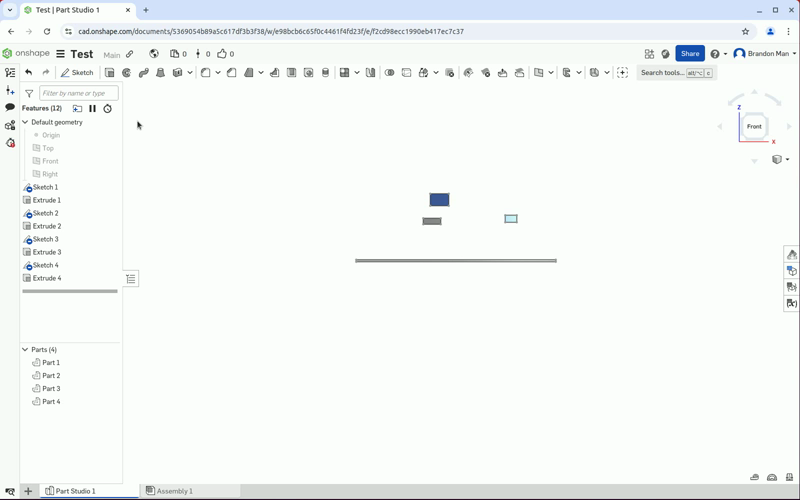
key(shift+h)
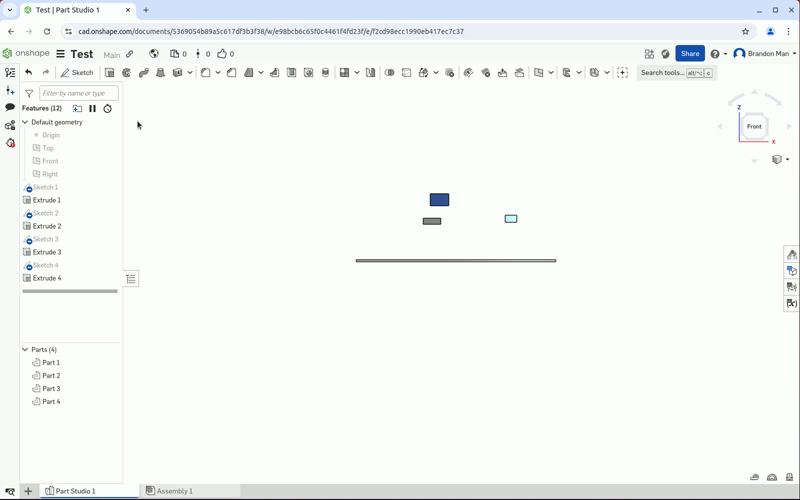
mouse_move(73, 189)
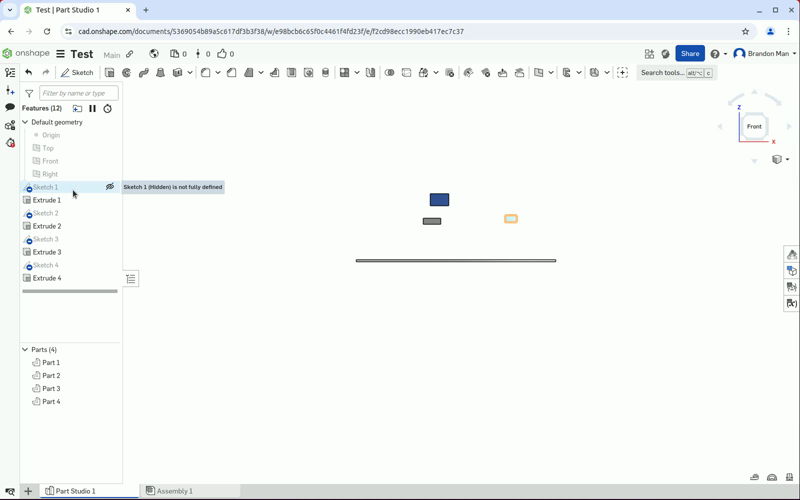
click(73, 189)
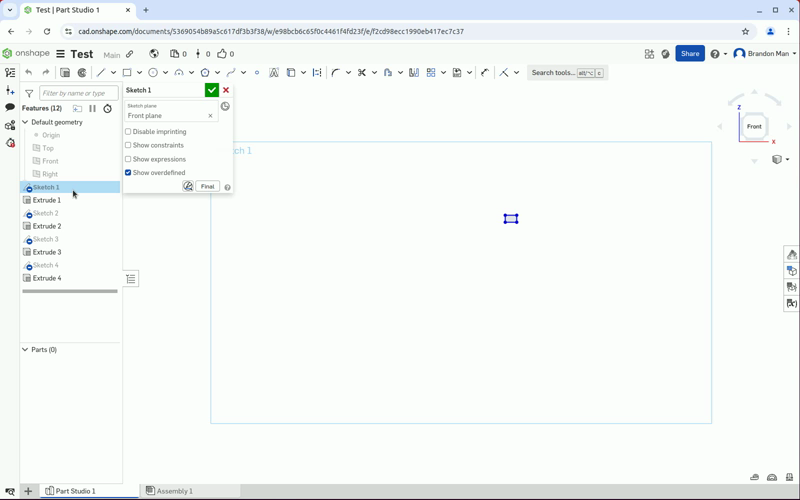
mouse_move(229, 92)
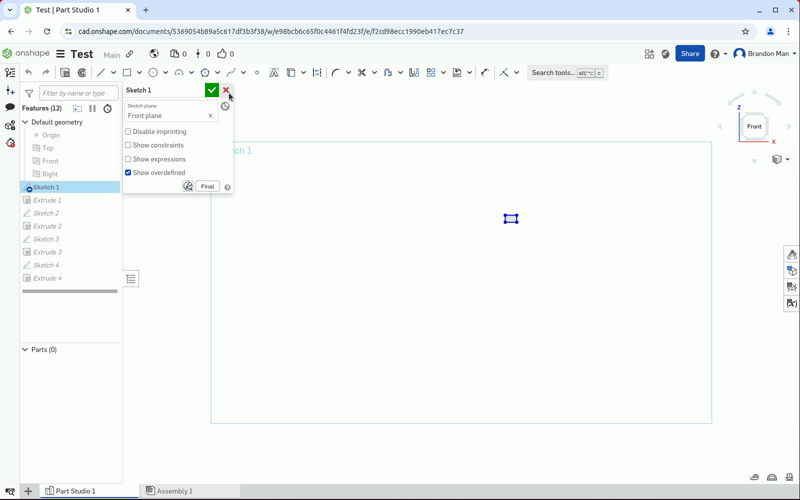
click(229, 92)
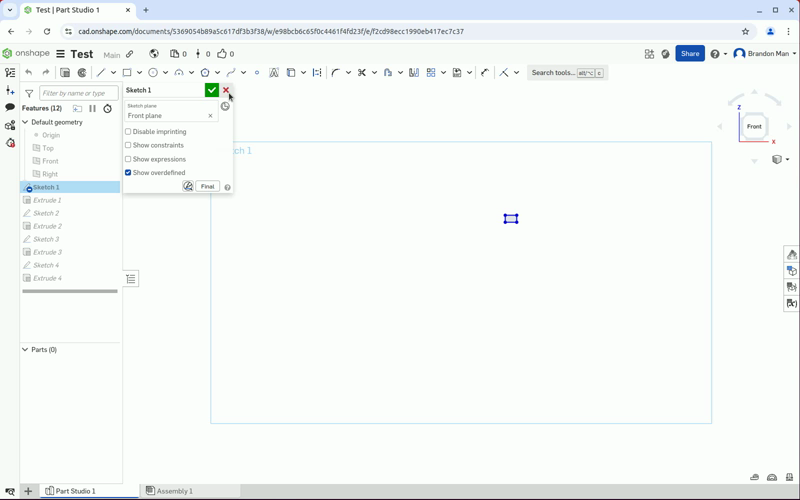
key(shift+s)
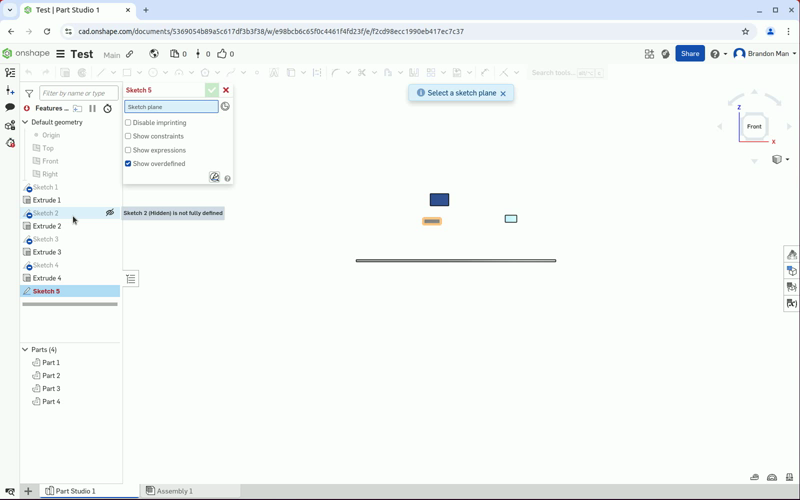
scroll(3)
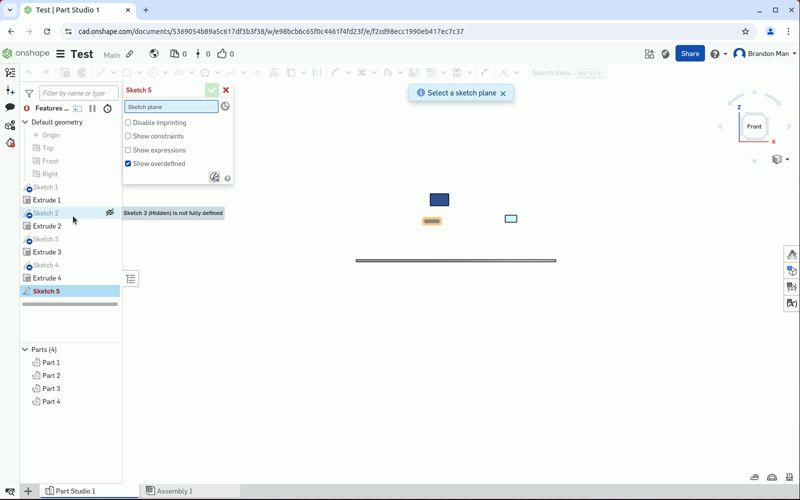
mouse_move(73, 163)
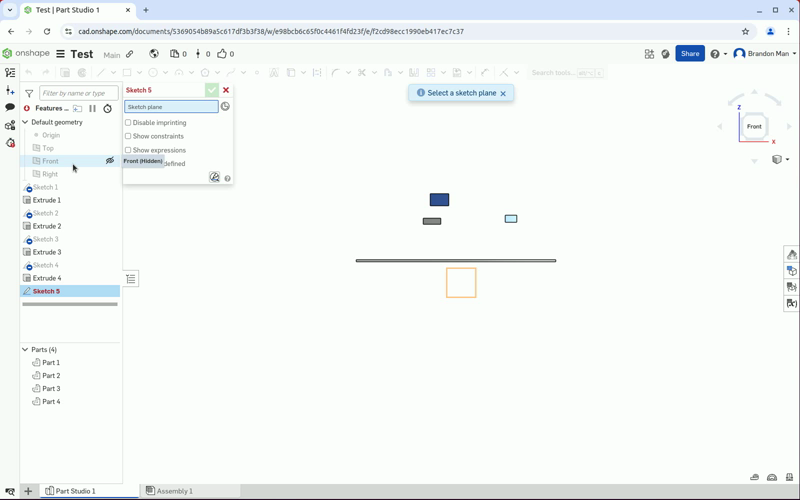
click(73, 163)
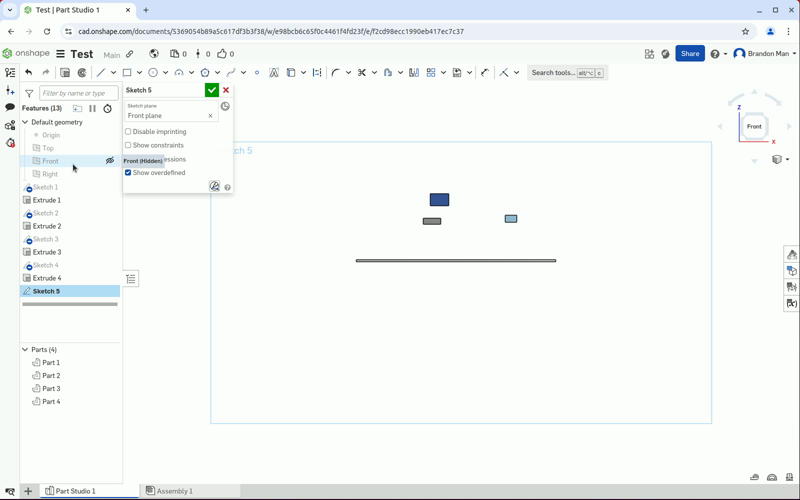
mouse_move(73, 352)
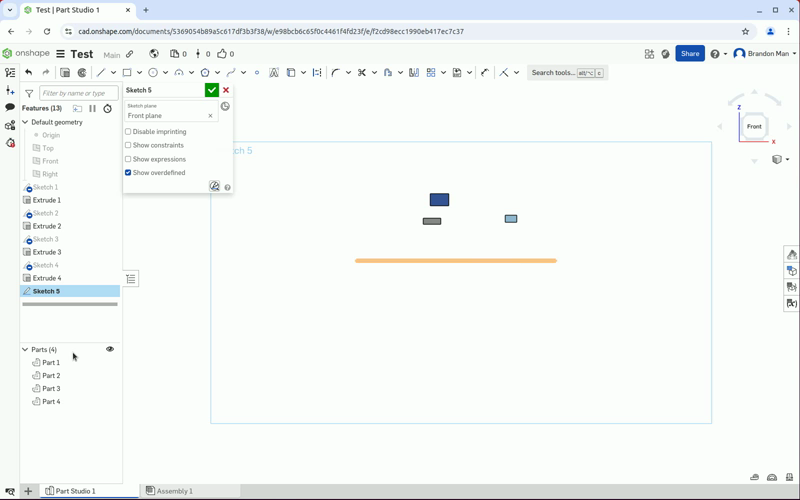
key(y)
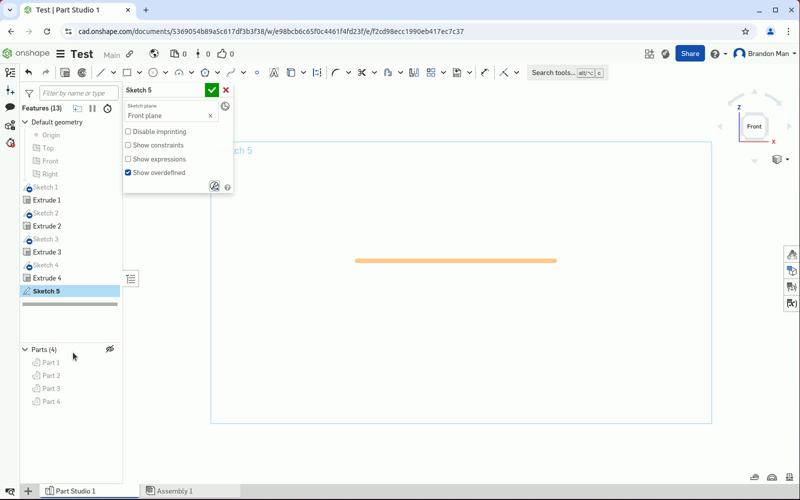
key(l)
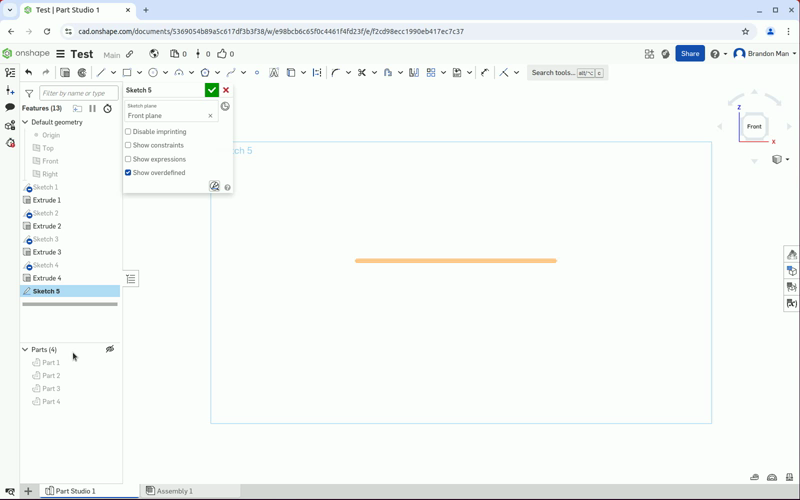
key_down(shift)
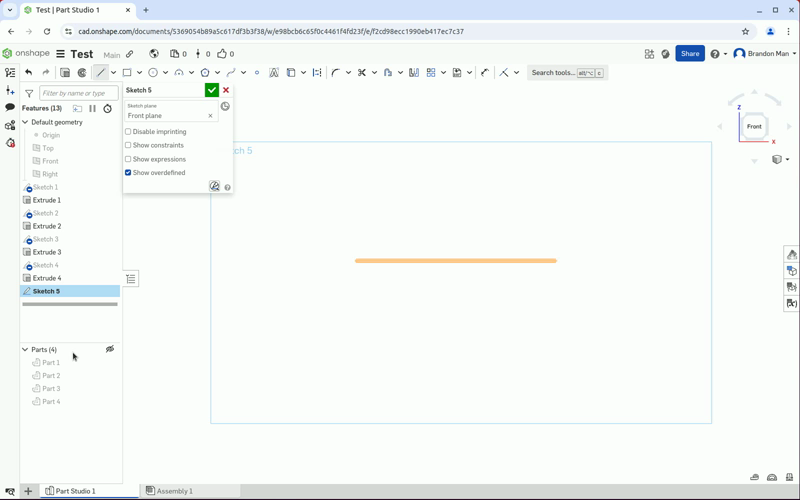
mouse_move(356, 237)
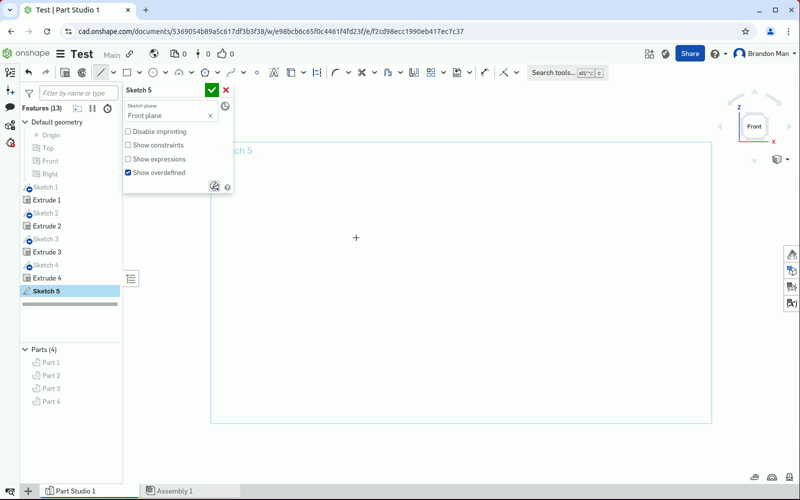
click(356, 237)
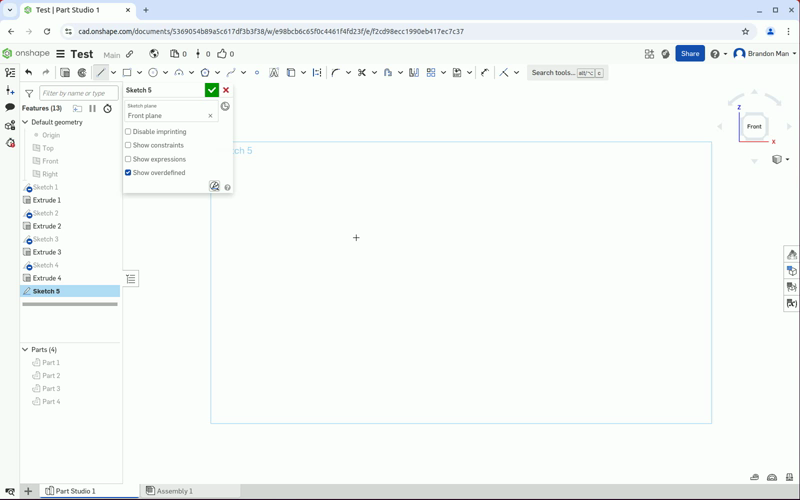
key_up(shift)
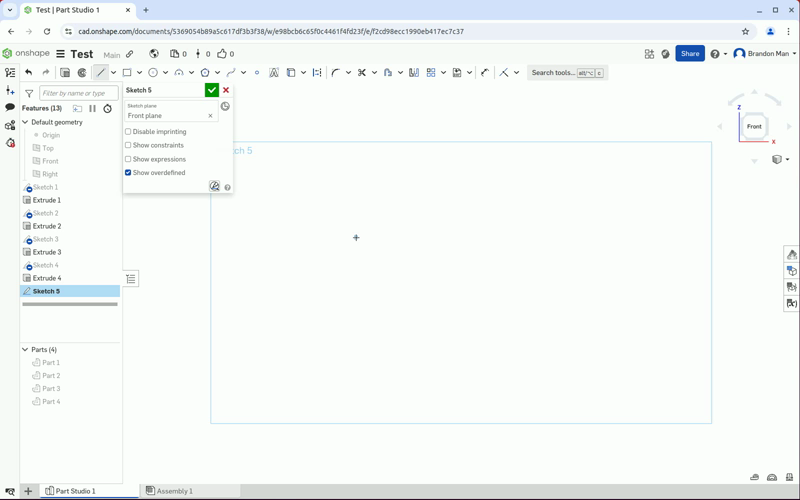
key_down(shift)
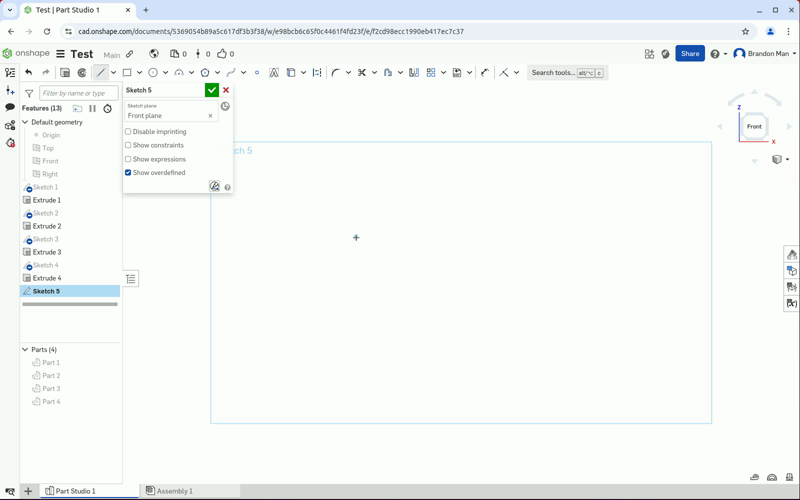
mouse_move(555, 237)
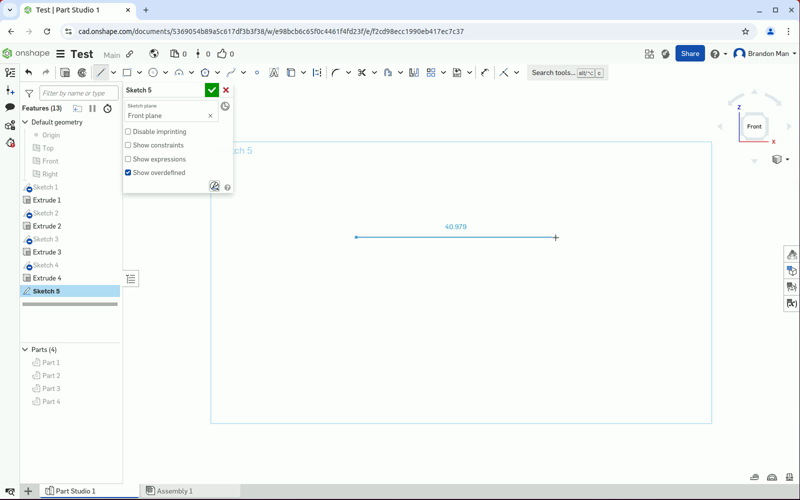
click(555, 237)
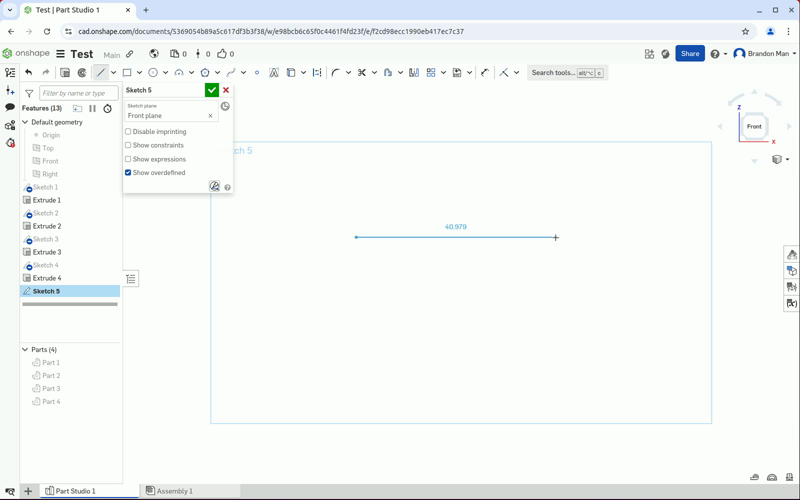
key_up(shift)
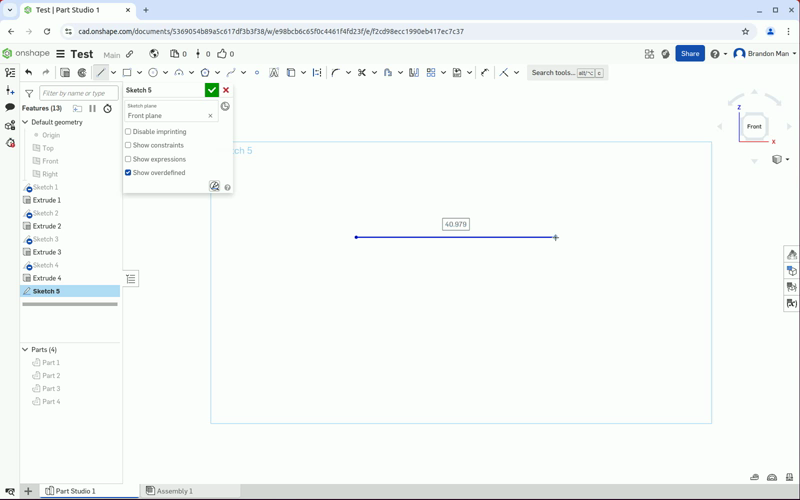
key_down(shift)
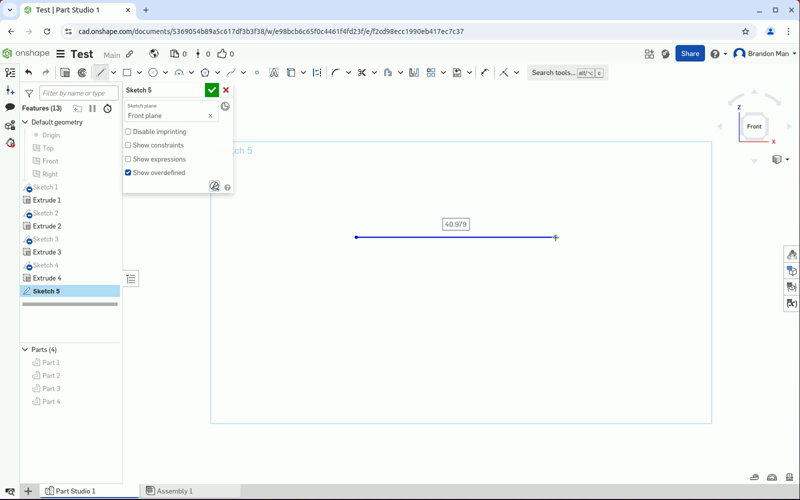
mouse_move(585, 237)
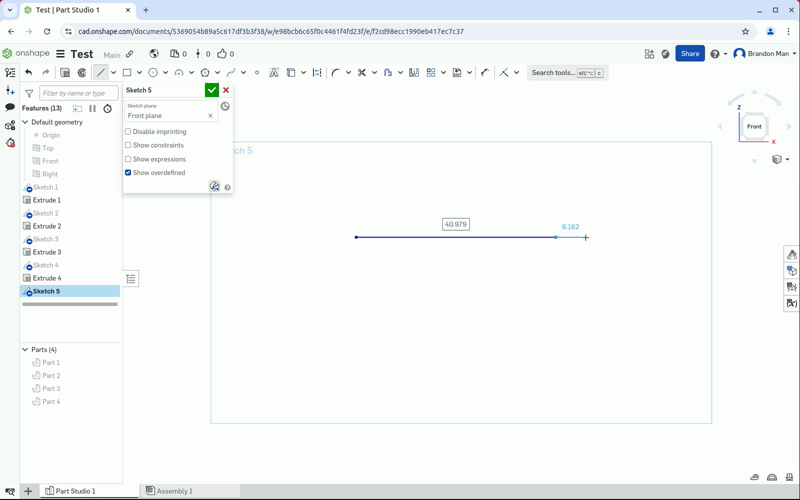
mouse_move(555, 235)
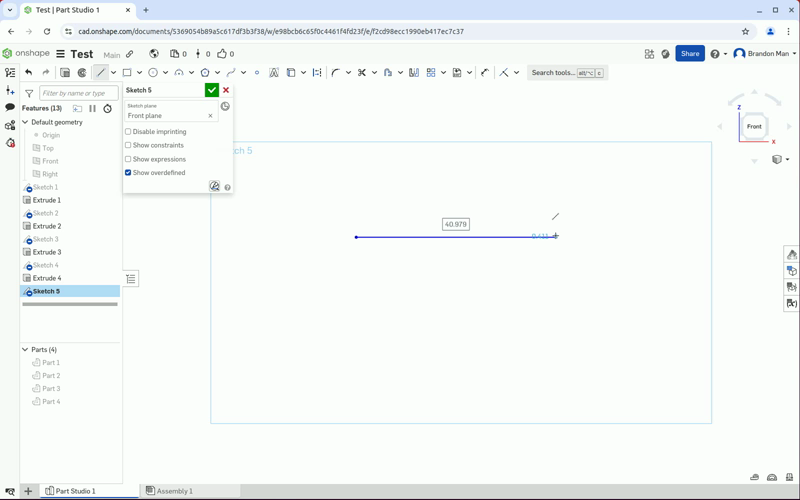
scroll(6)
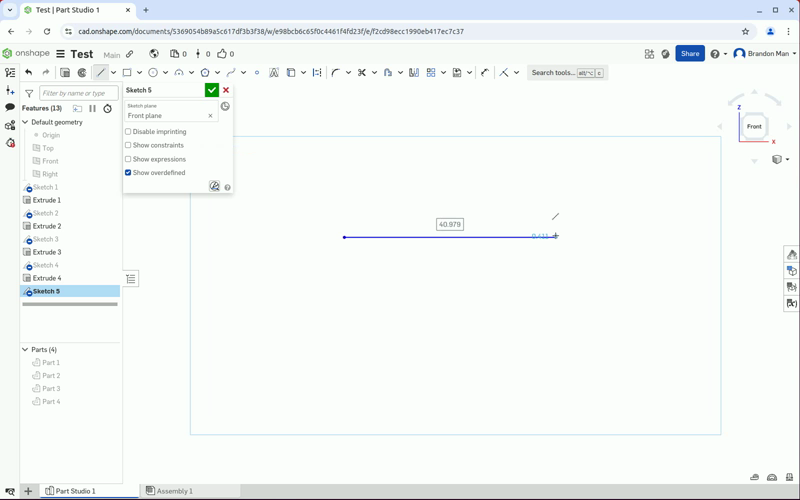
scroll(6)
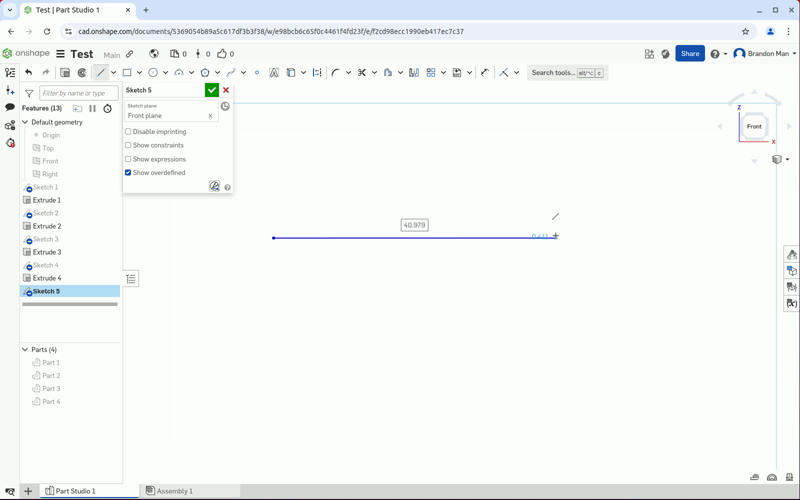
scroll(6)
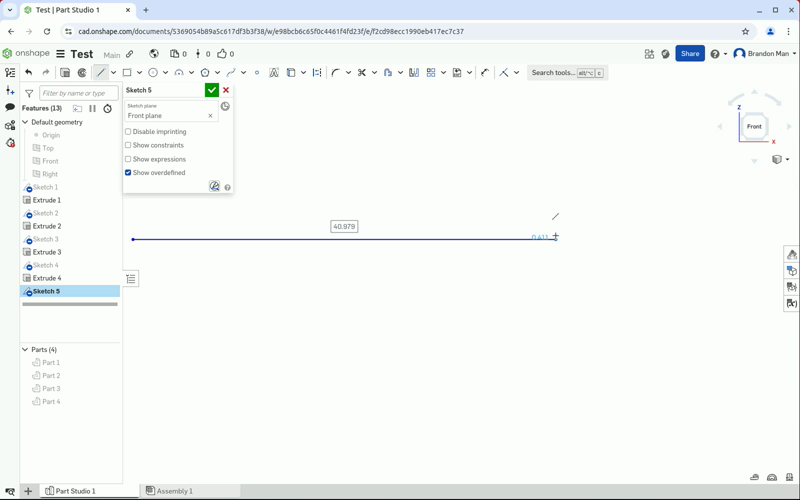
scroll(6)
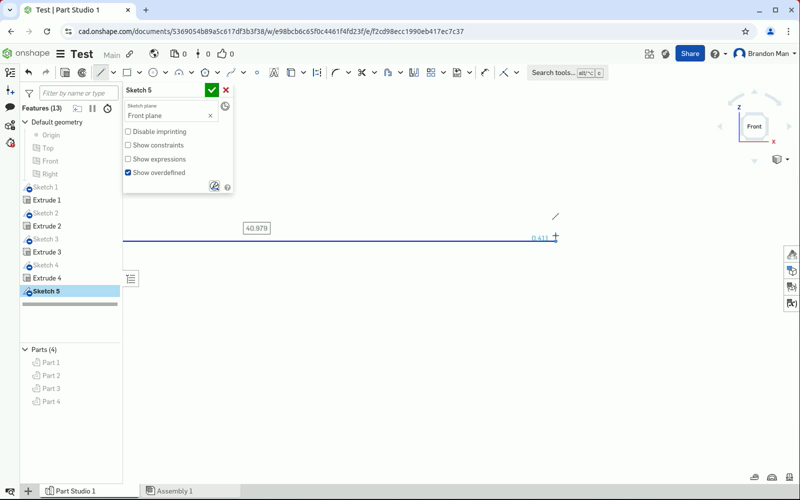
scroll(6)
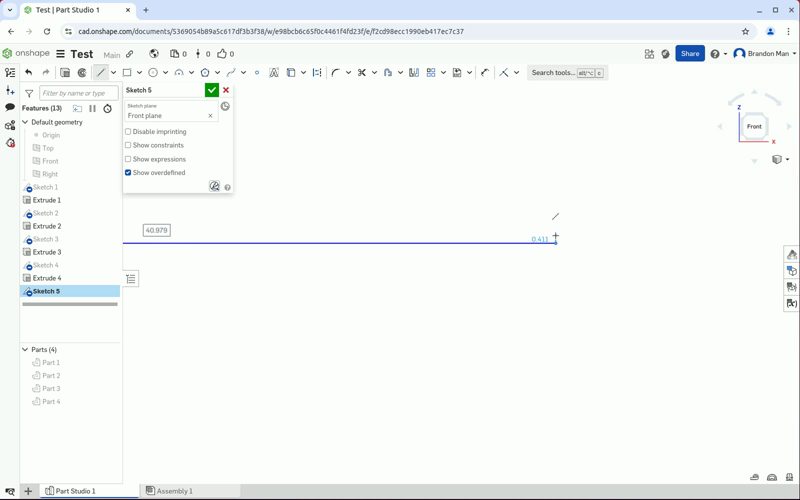
scroll(6)
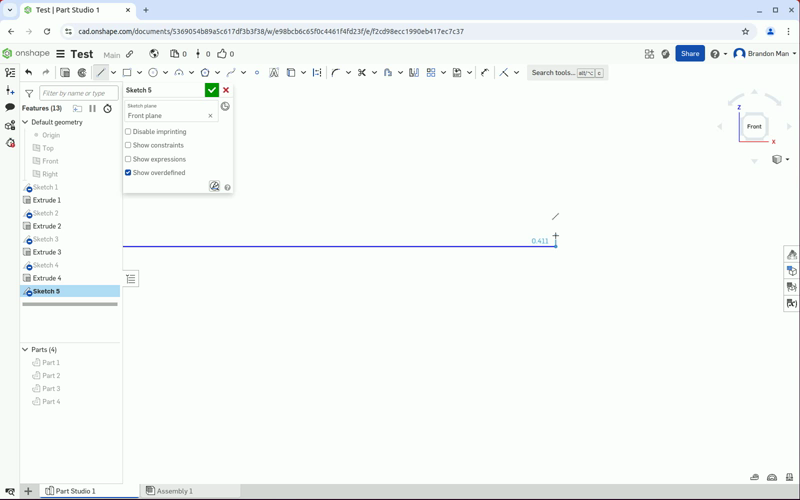
scroll(6)
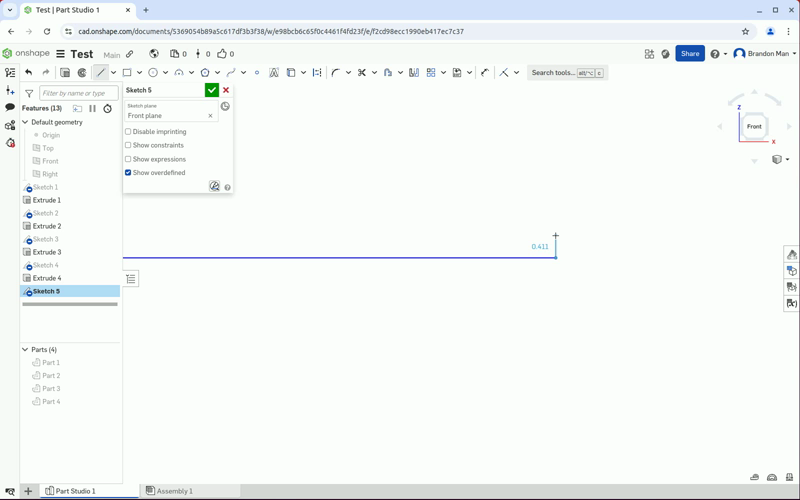
click(555, 235)
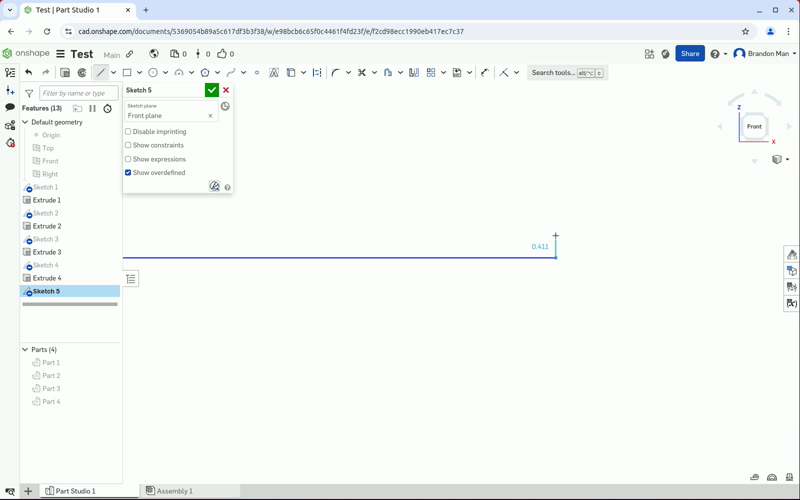
scroll(-6)
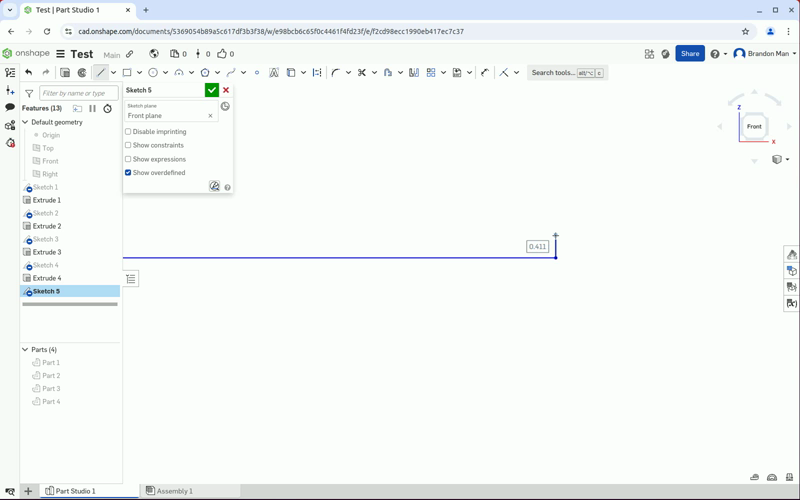
scroll(-6)
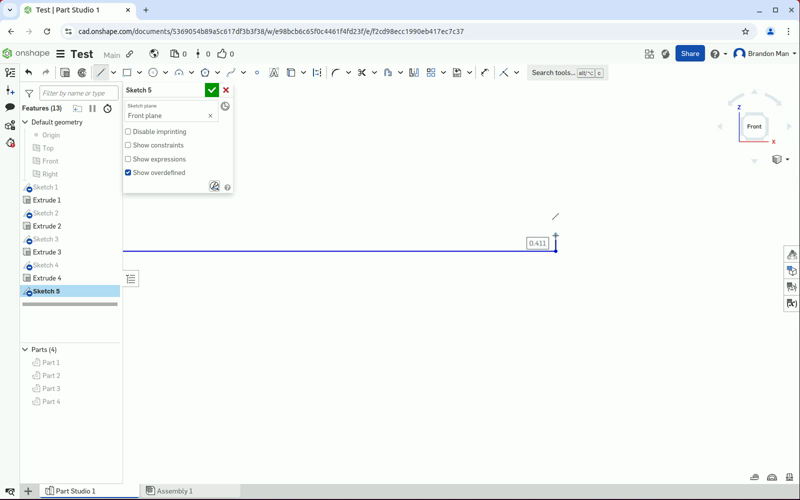
scroll(-6)
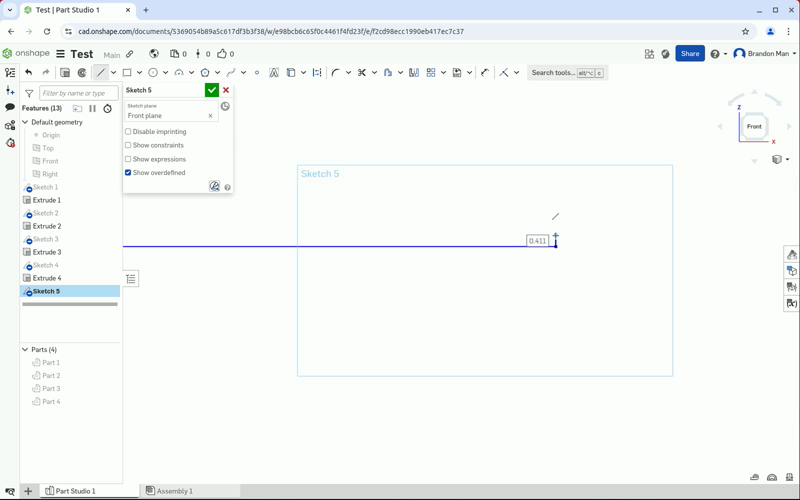
scroll(-6)
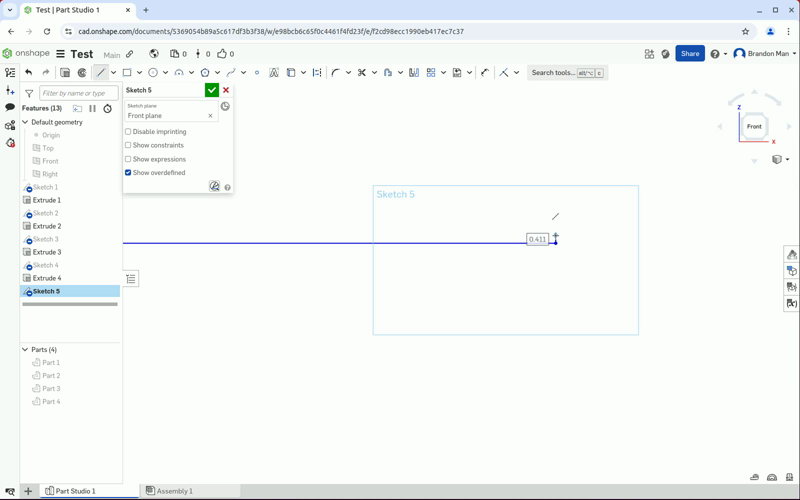
scroll(-6)
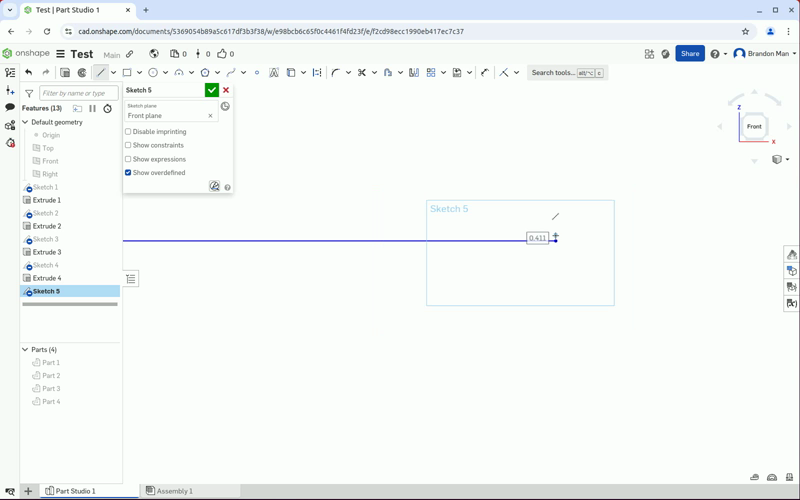
scroll(-6)
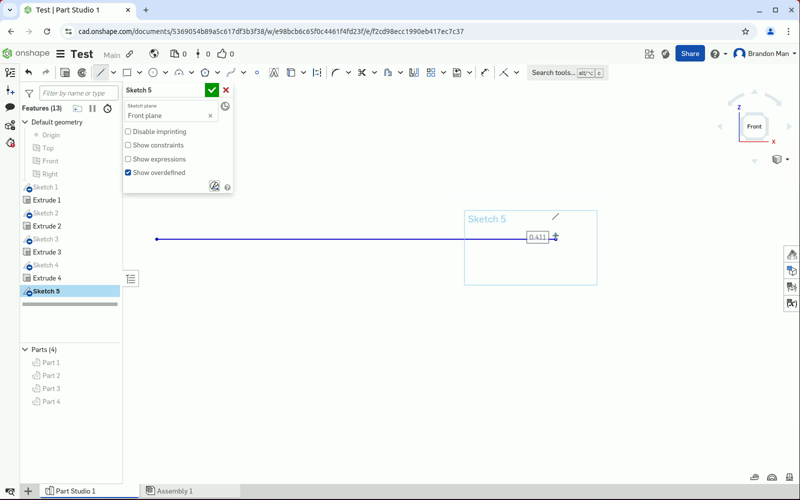
scroll(-6)
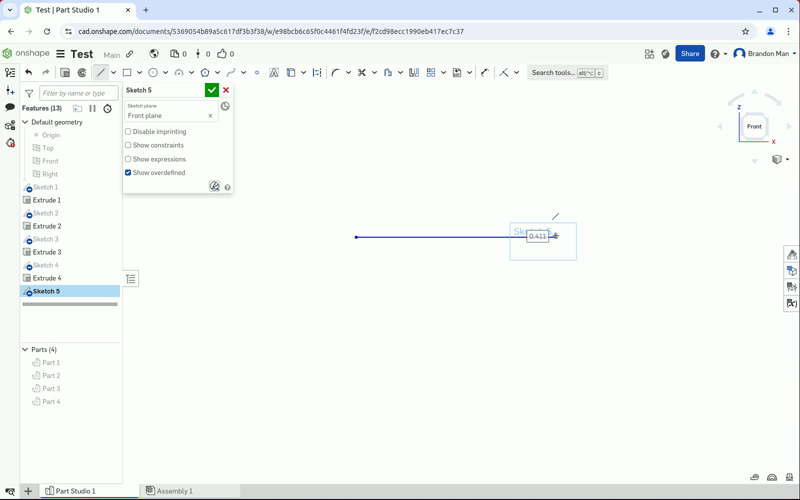
key_up(shift)
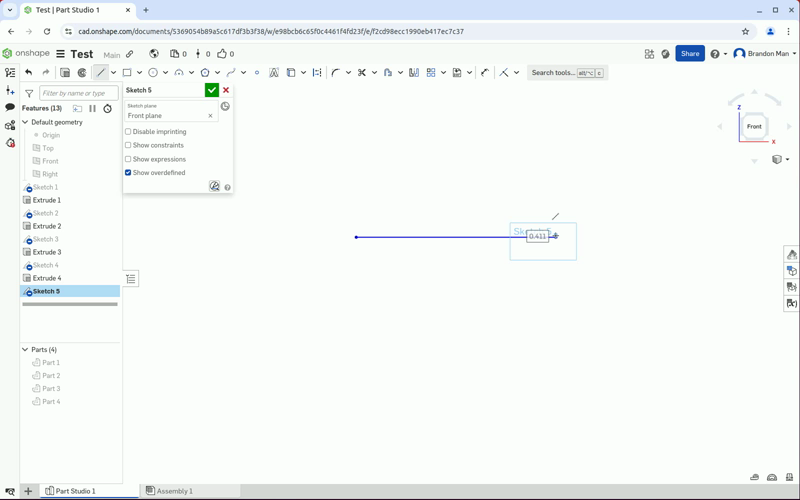
key_down(shift)
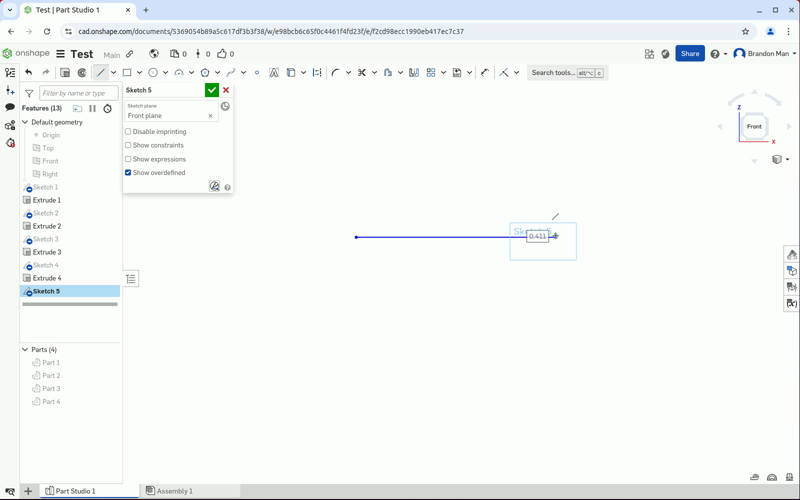
mouse_move(356, 235)
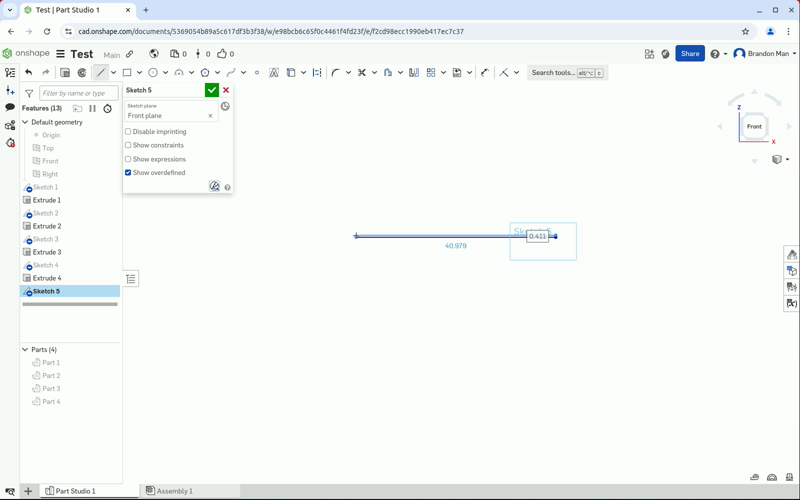
scroll(6)
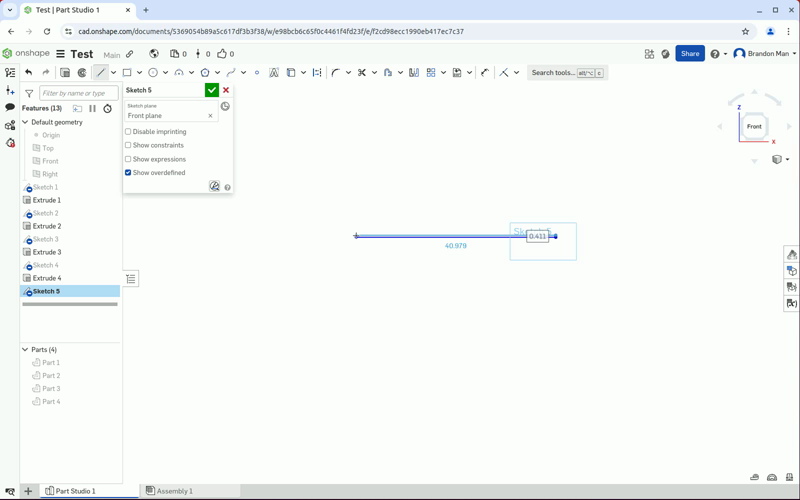
scroll(6)
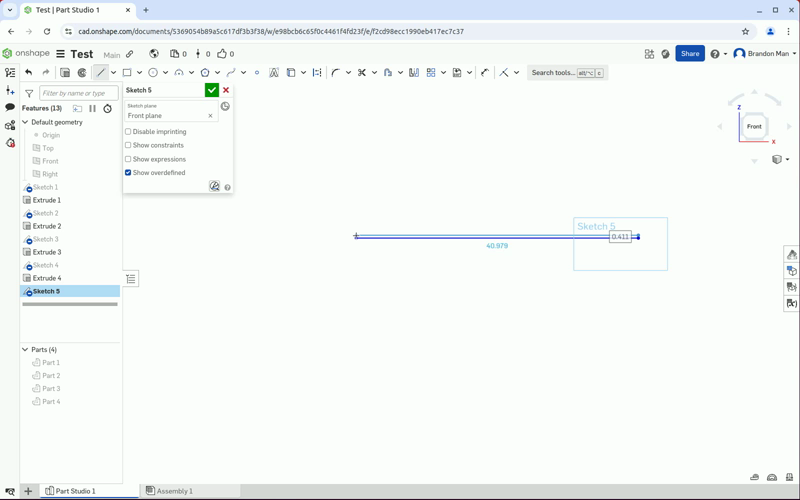
scroll(6)
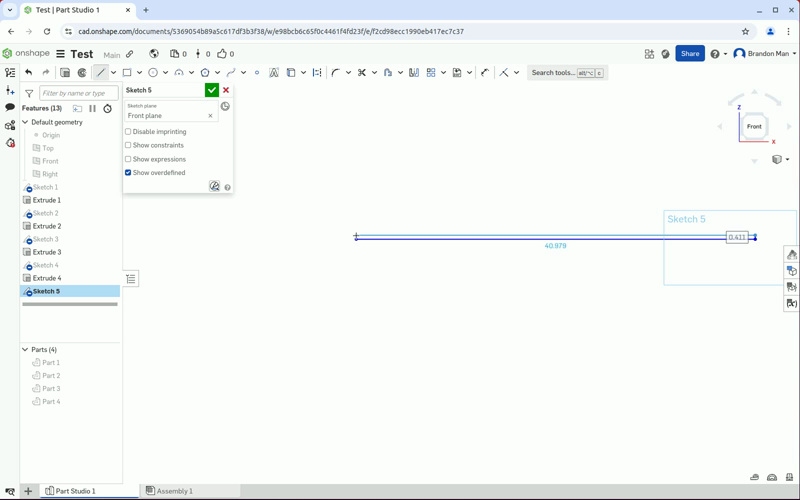
scroll(6)
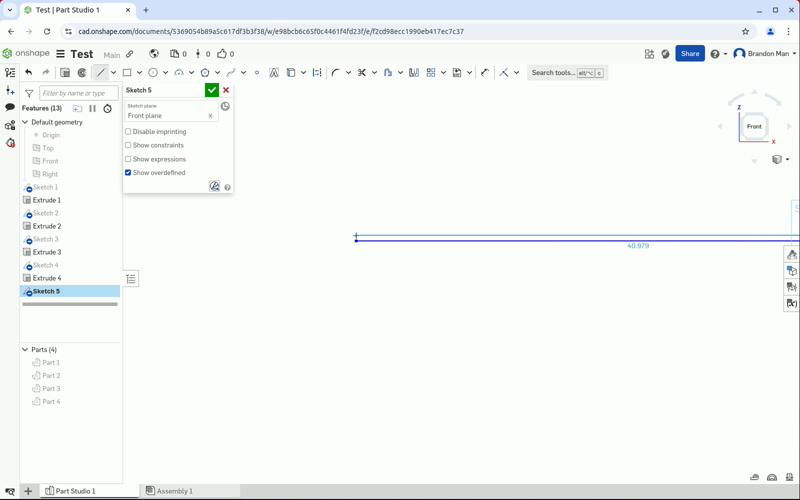
scroll(6)
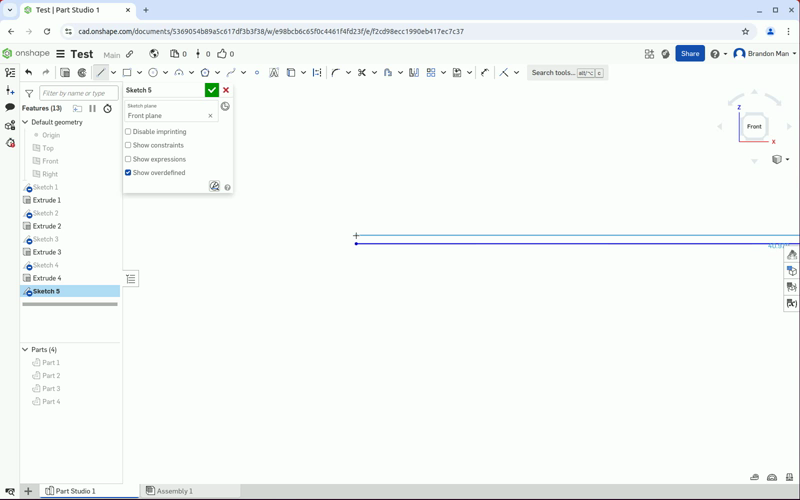
scroll(6)
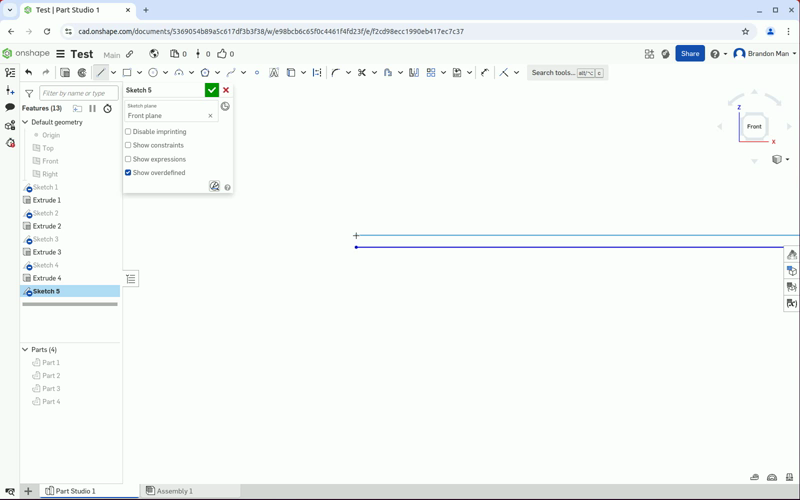
scroll(6)
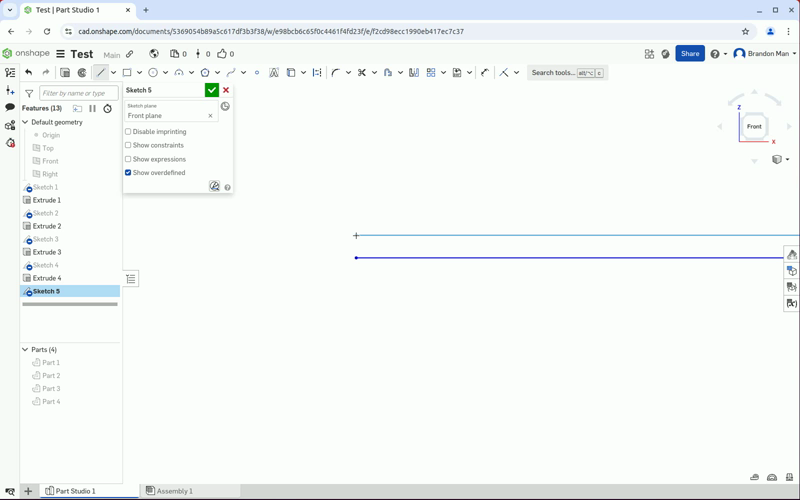
click(356, 235)
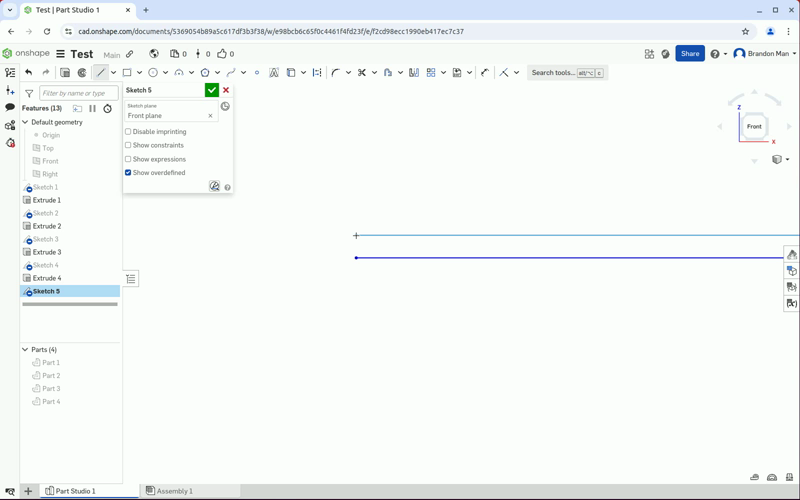
scroll(-6)
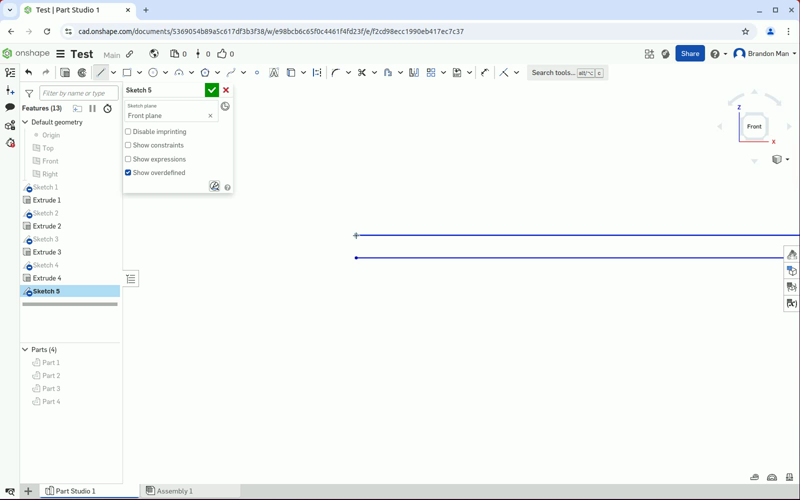
scroll(-6)
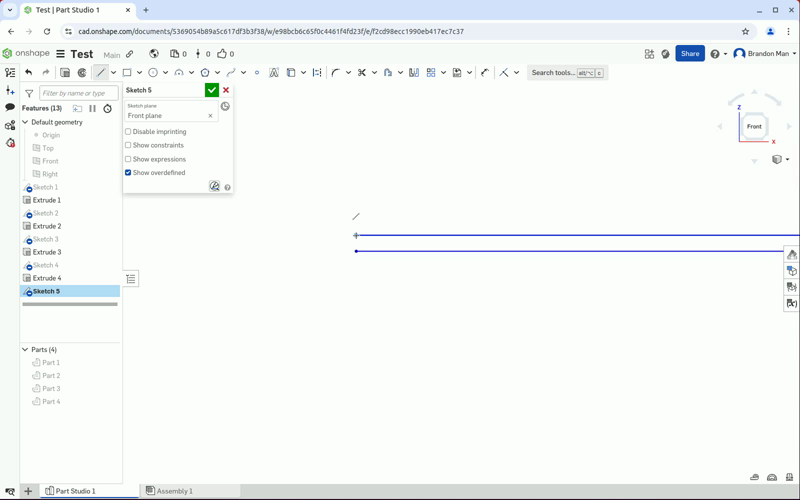
scroll(-6)
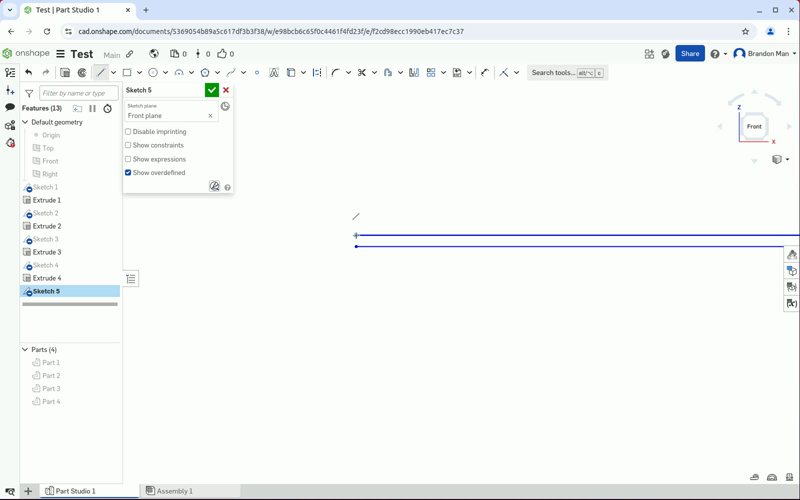
scroll(-6)
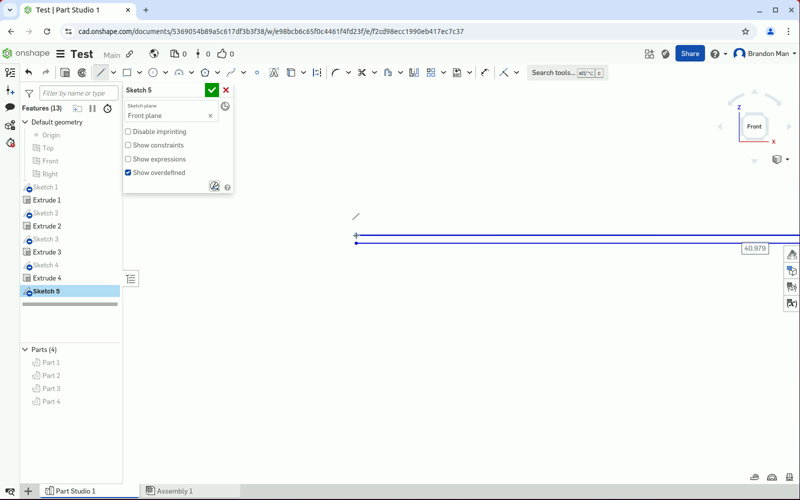
scroll(-6)
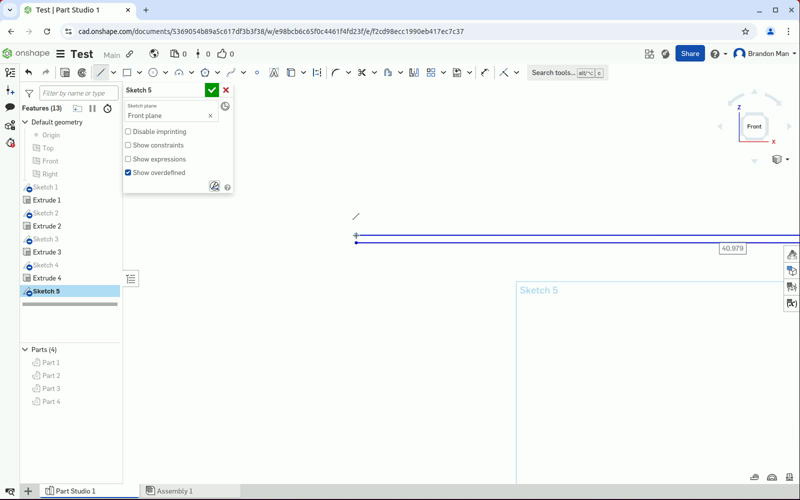
scroll(-6)
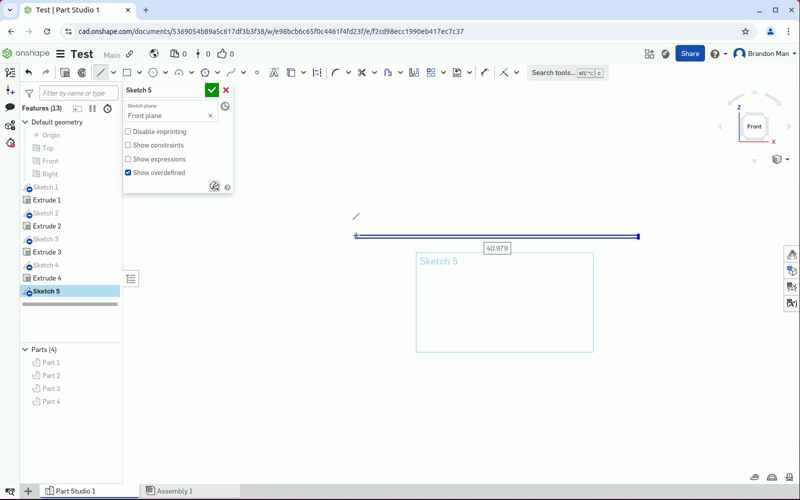
scroll(-6)
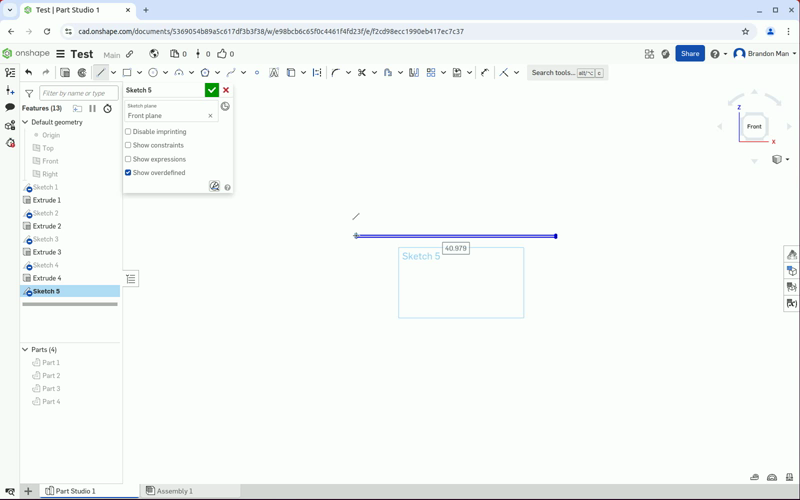
key_up(shift)
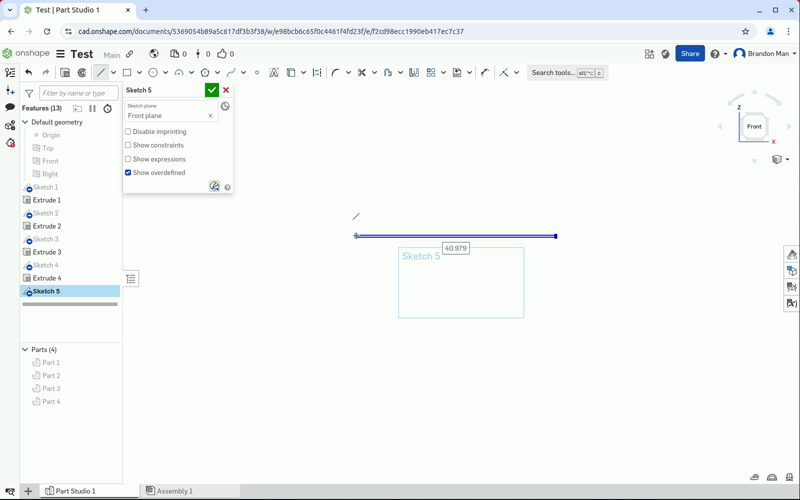
mouse_move(386, 235)
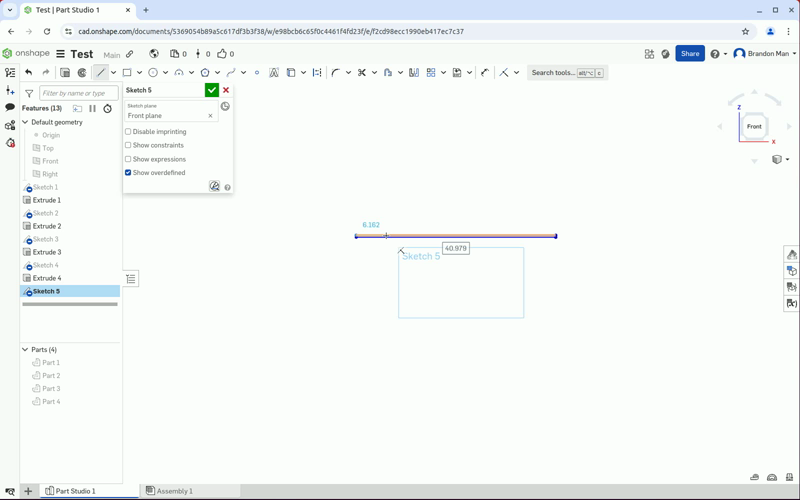
key_down(shift)
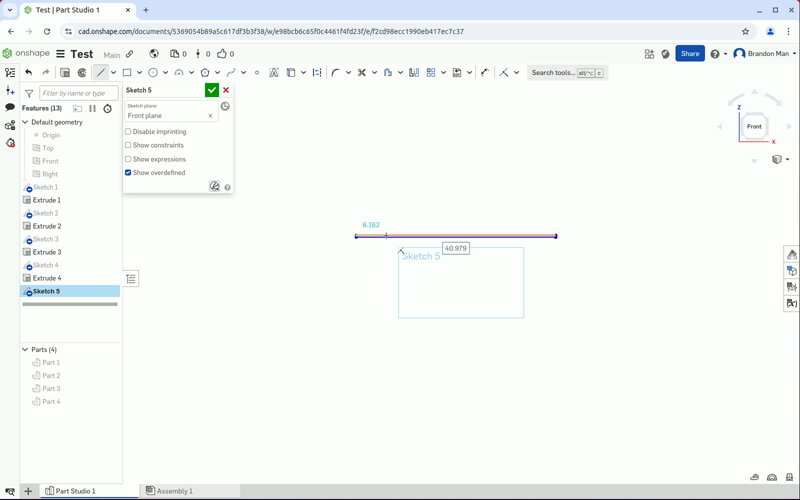
mouse_move(356, 237)
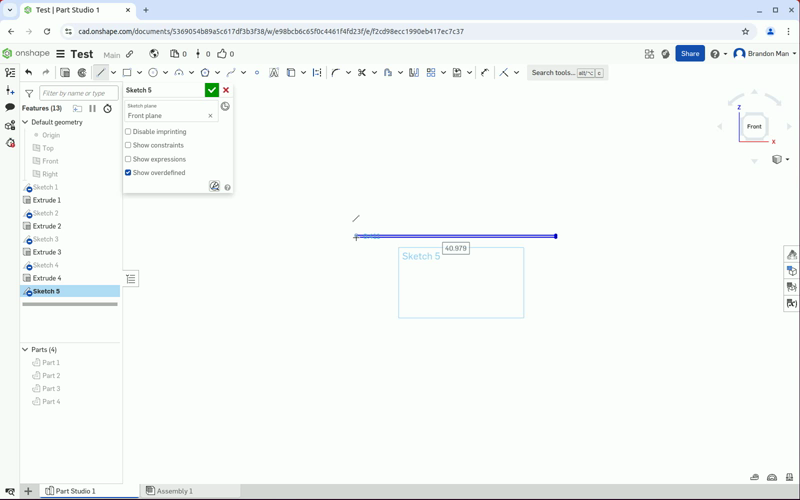
scroll(6)
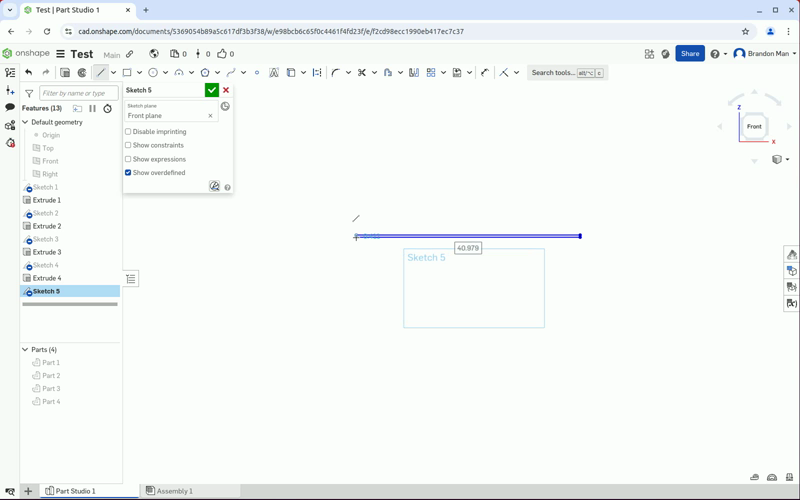
scroll(6)
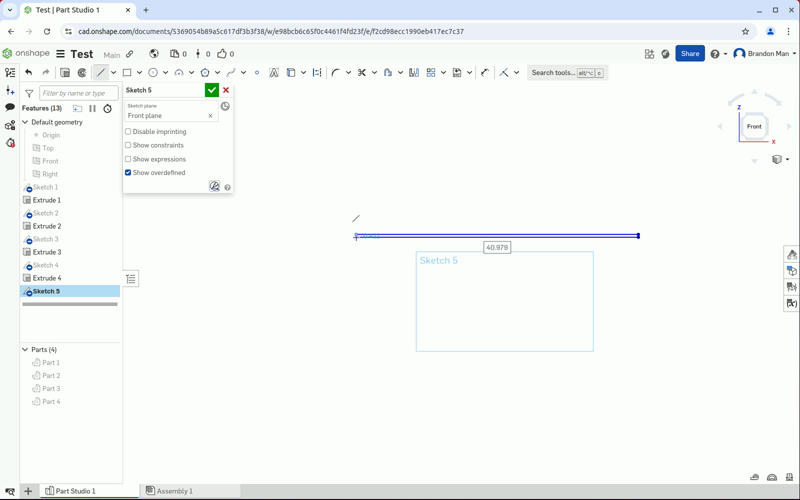
scroll(6)
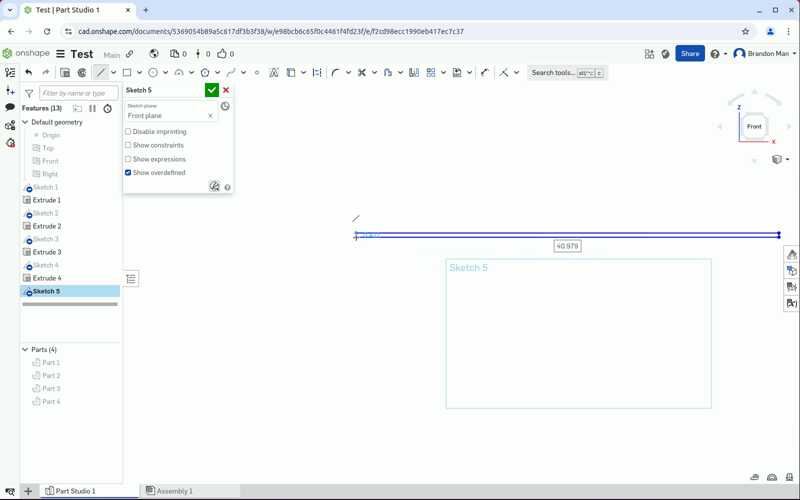
scroll(6)
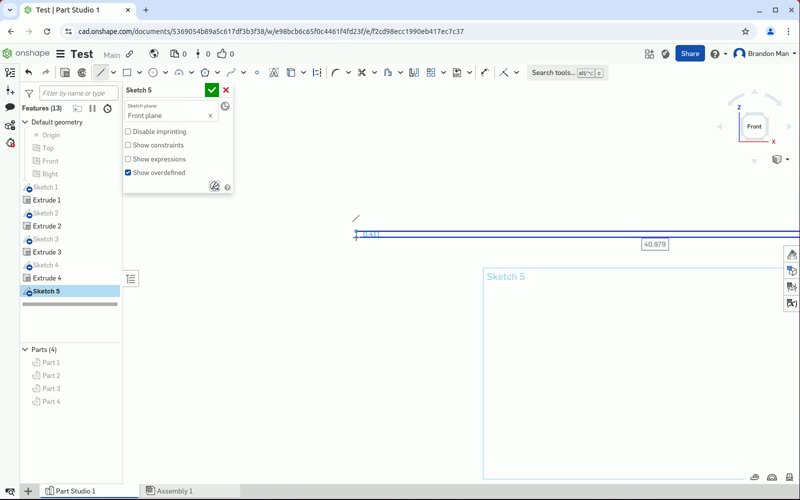
scroll(6)
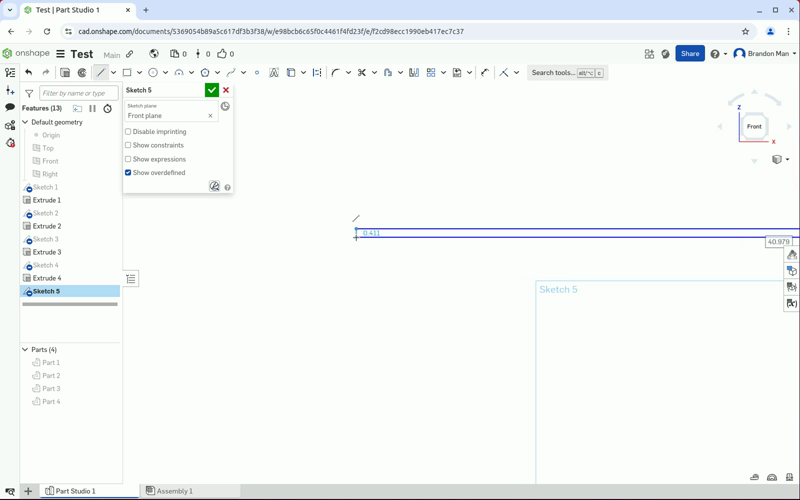
scroll(6)
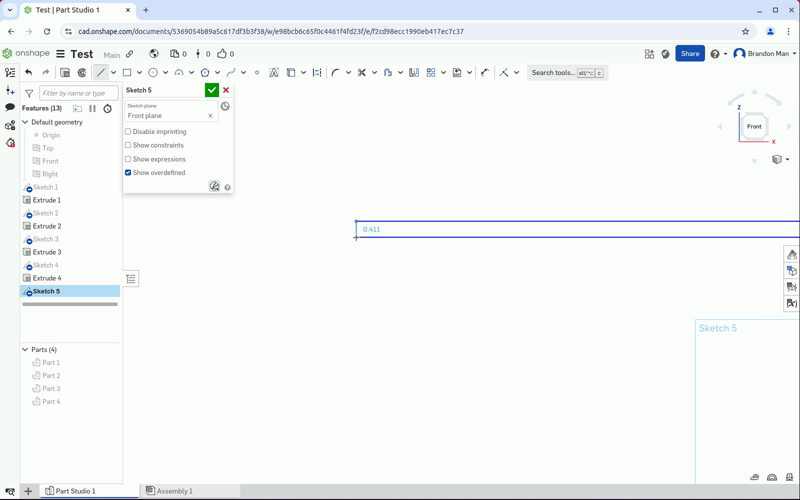
scroll(6)
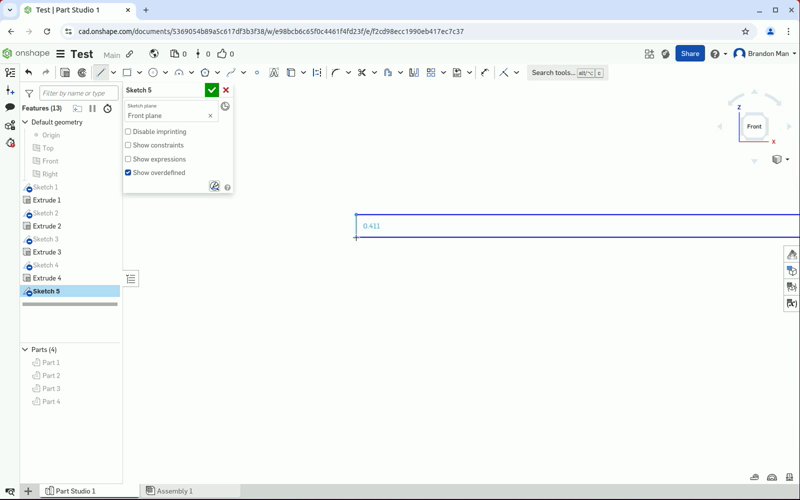
key_up(shift)
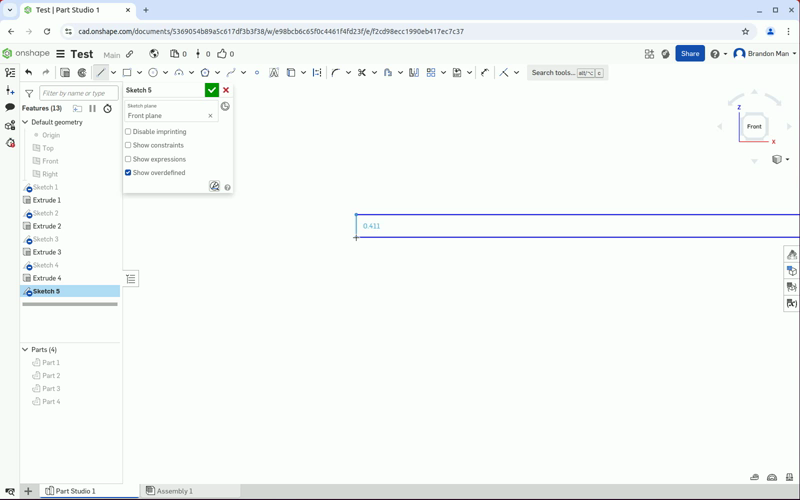
click(356, 237)
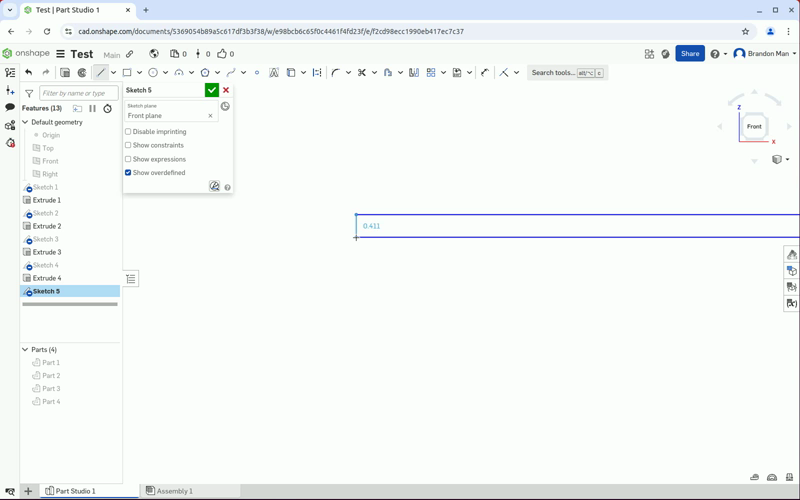
scroll(-6)
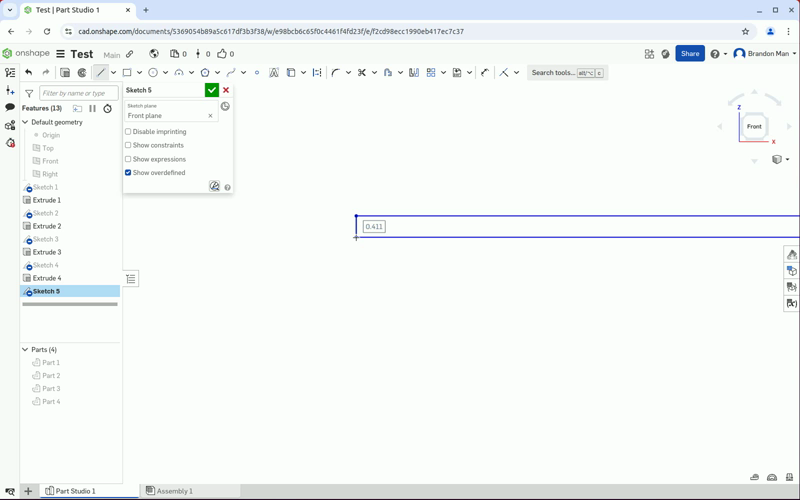
scroll(-6)
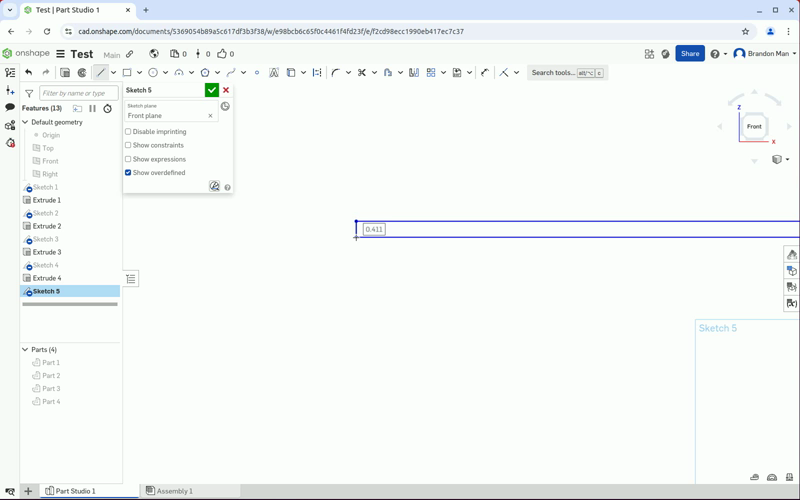
scroll(-6)
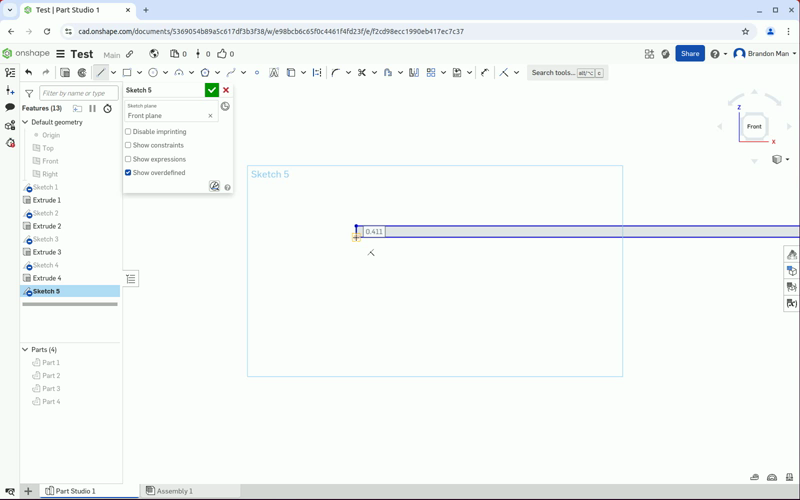
scroll(-6)
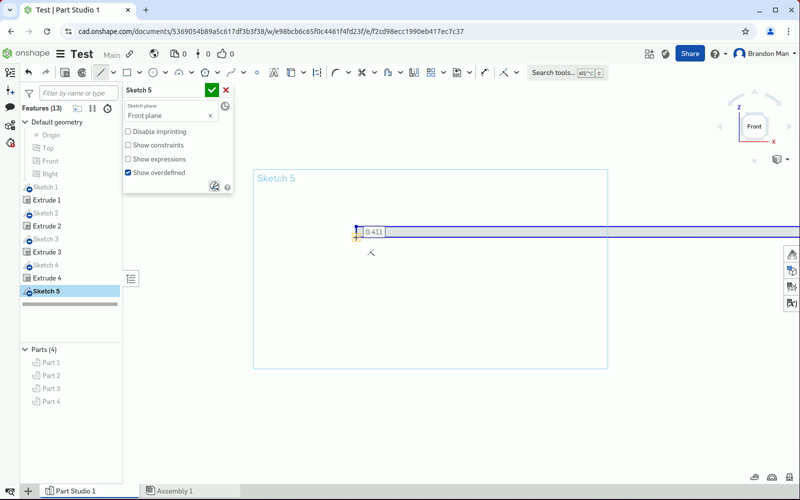
scroll(-6)
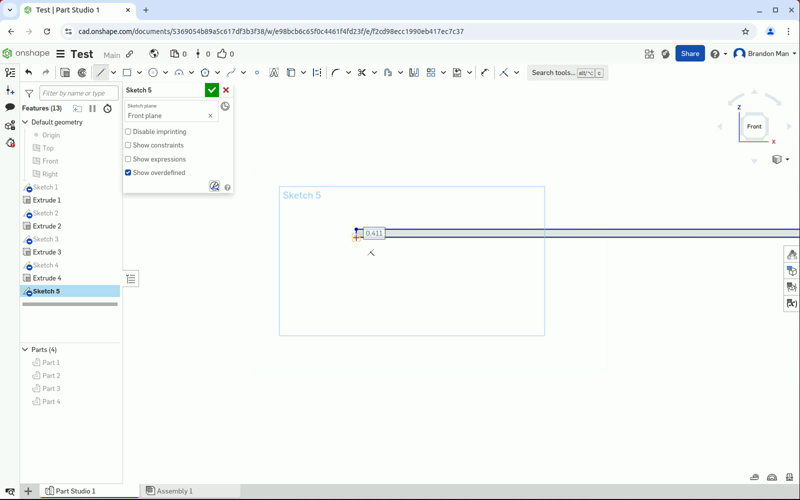
scroll(-6)
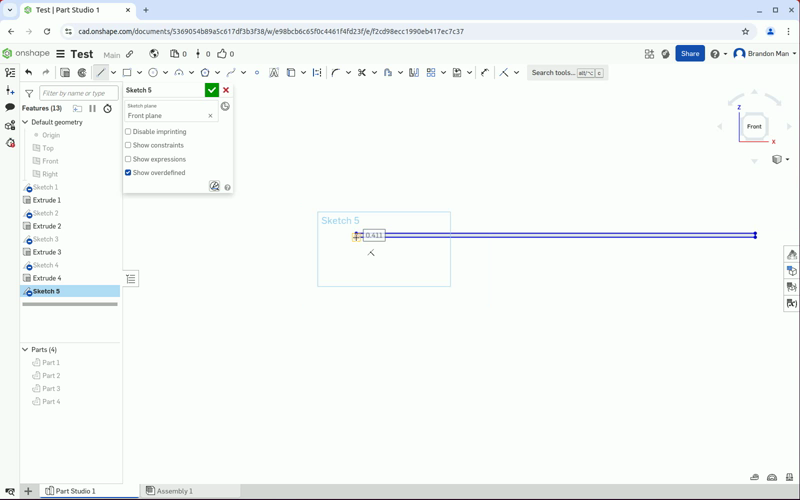
scroll(-6)
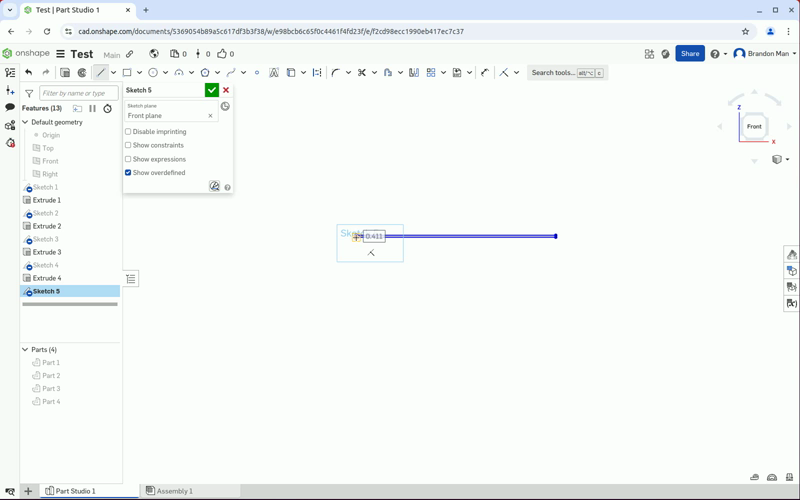
key(esc)
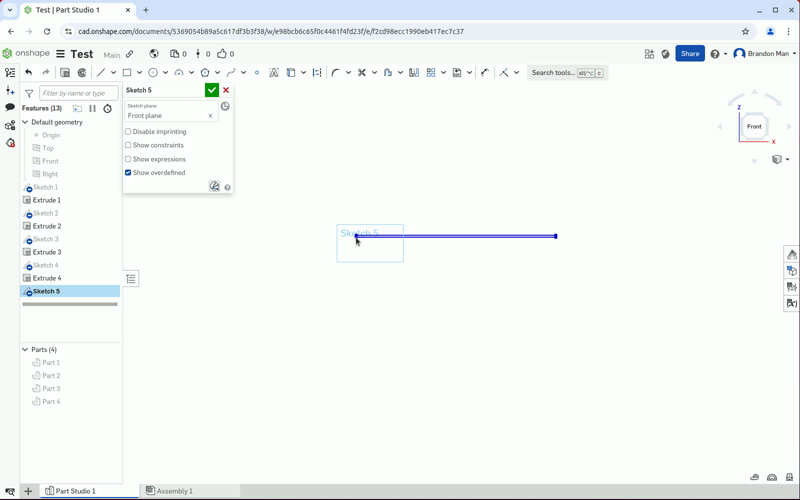
mouse_move(396, 236)
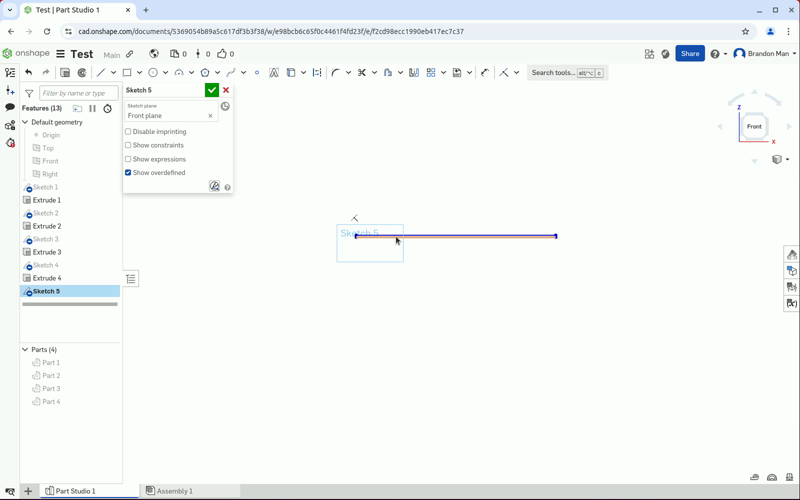
scroll(6)
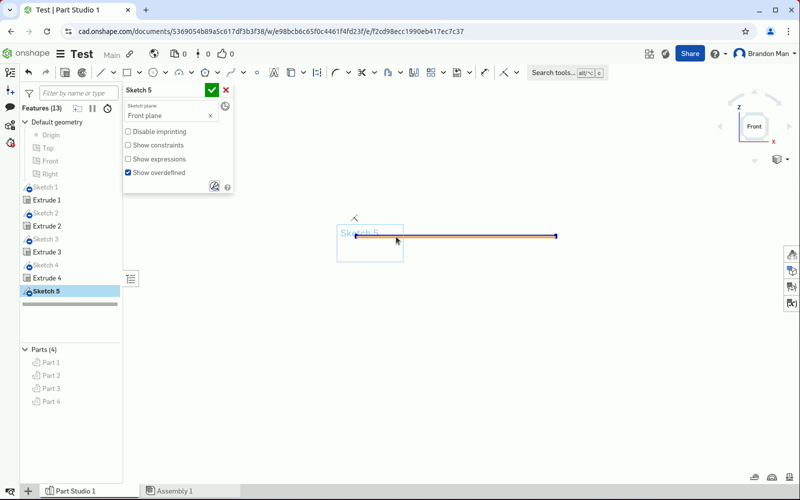
scroll(6)
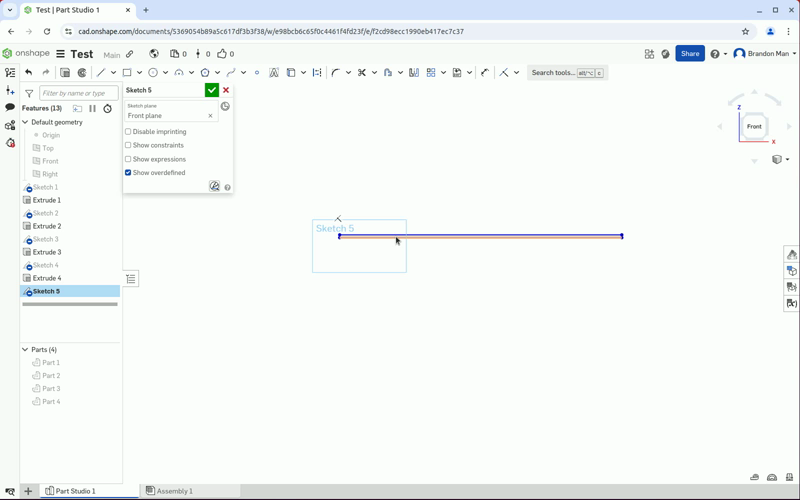
scroll(6)
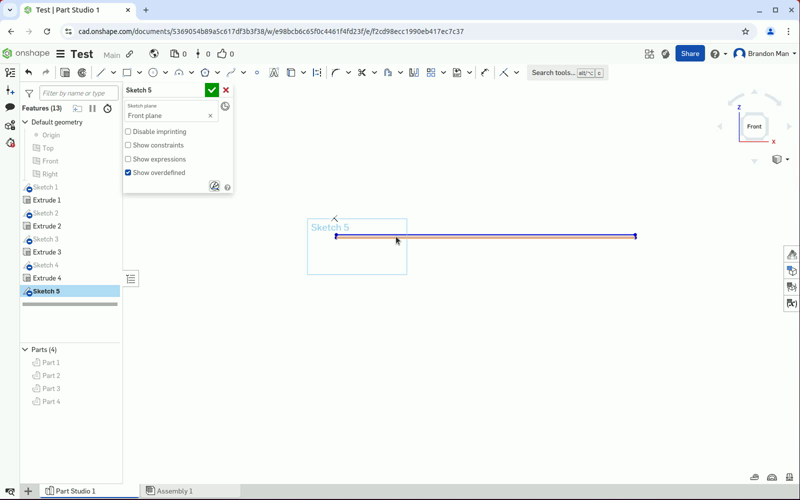
scroll(6)
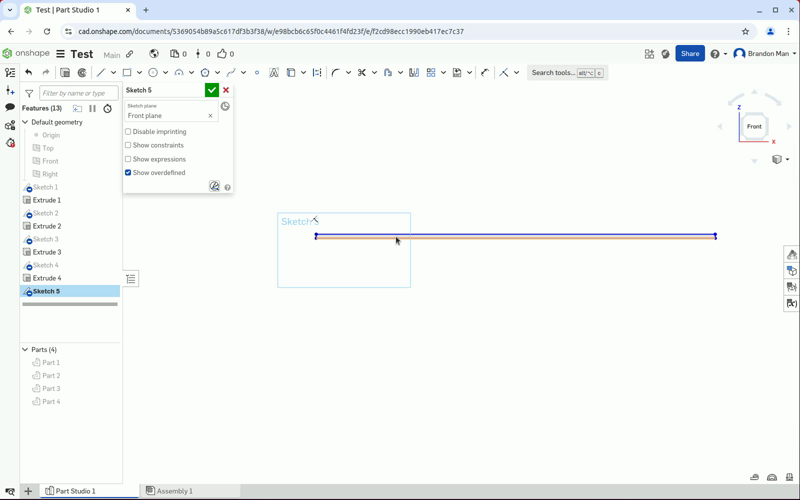
scroll(6)
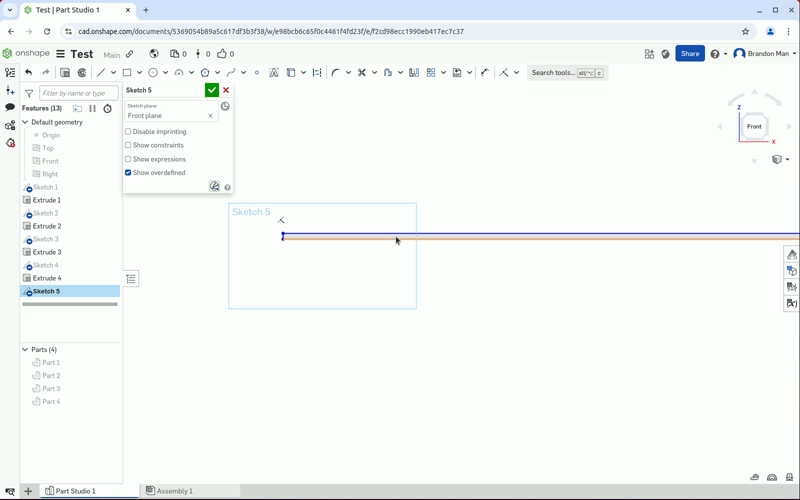
scroll(6)
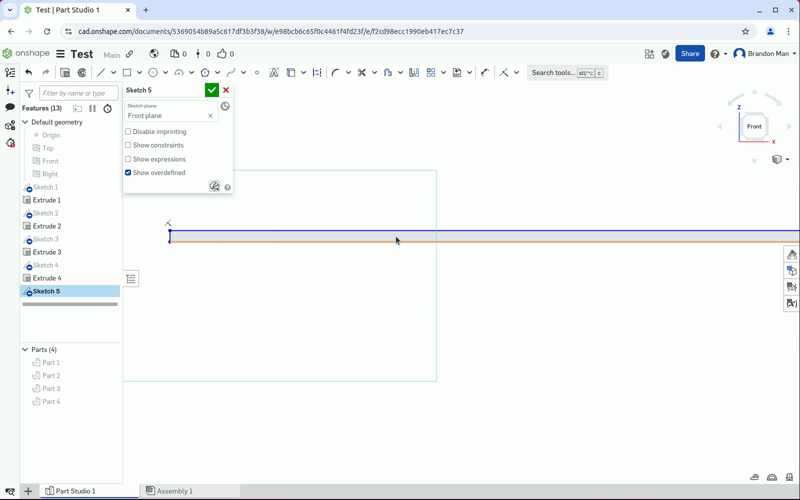
scroll(6)
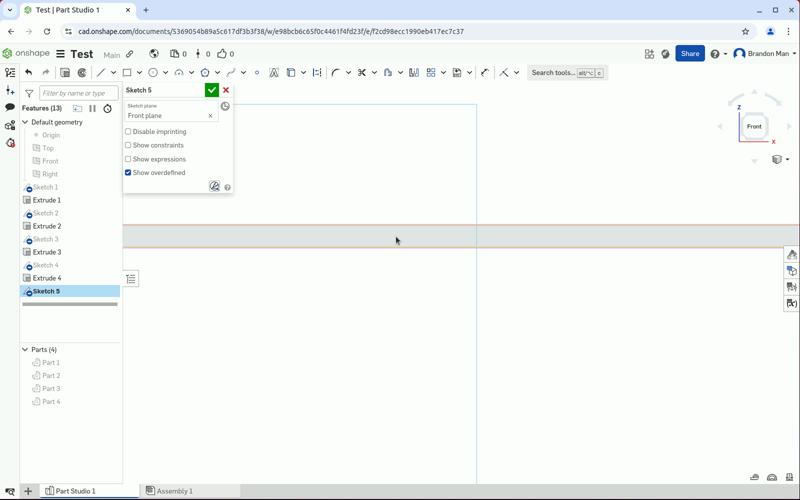
click(396, 236)
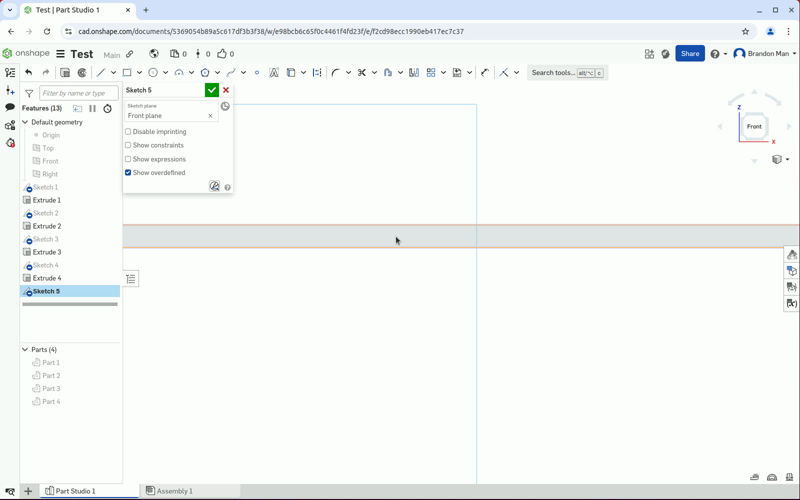
scroll(-6)
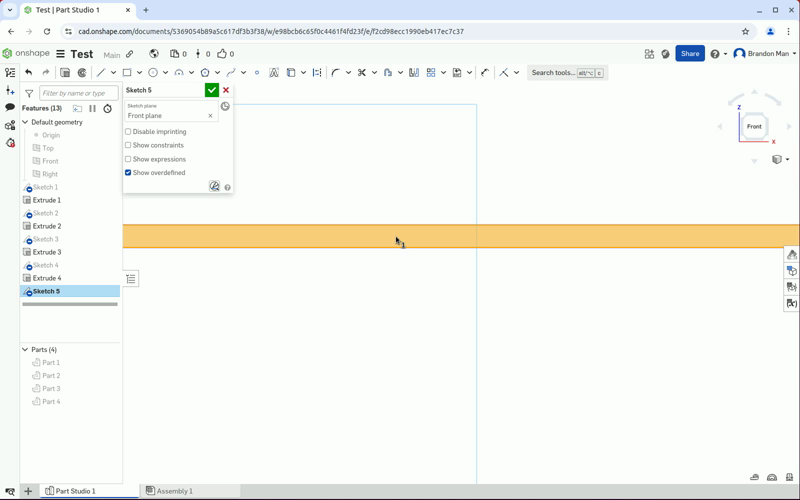
scroll(-6)
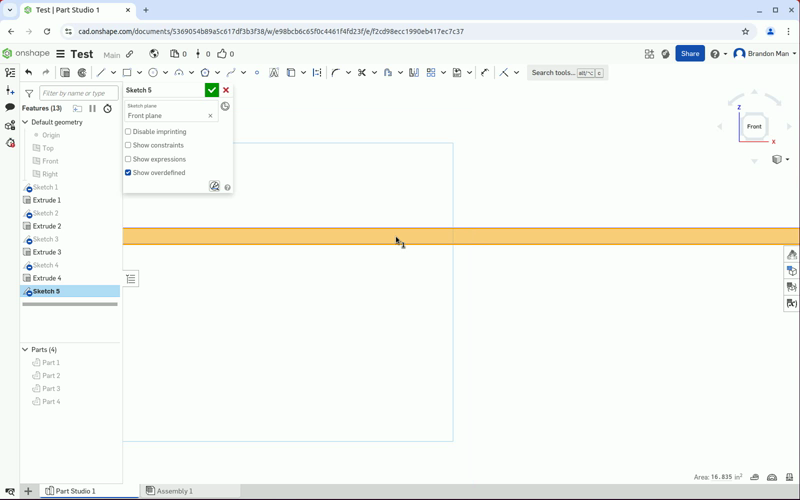
scroll(-6)
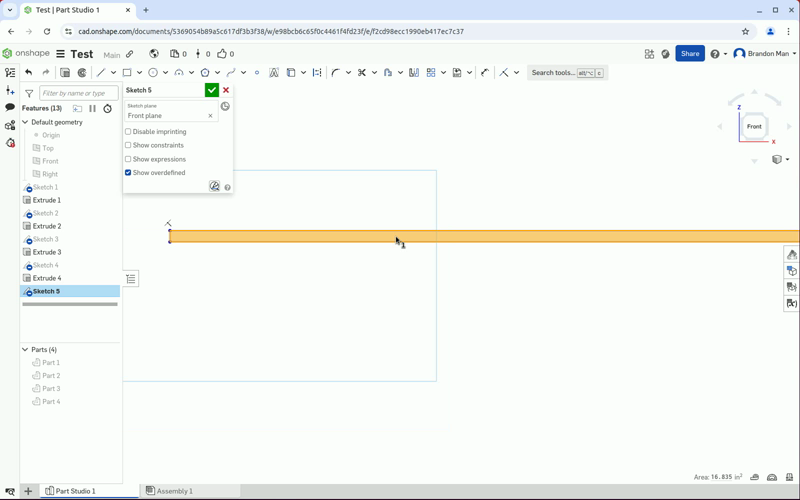
scroll(-6)
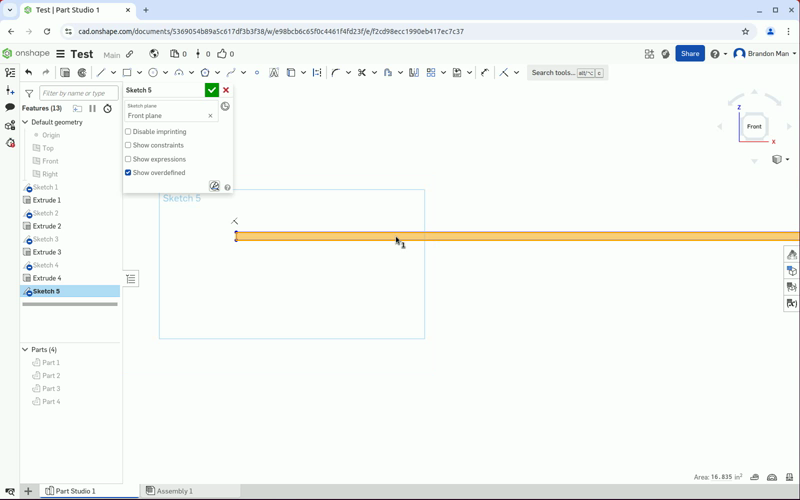
scroll(-6)
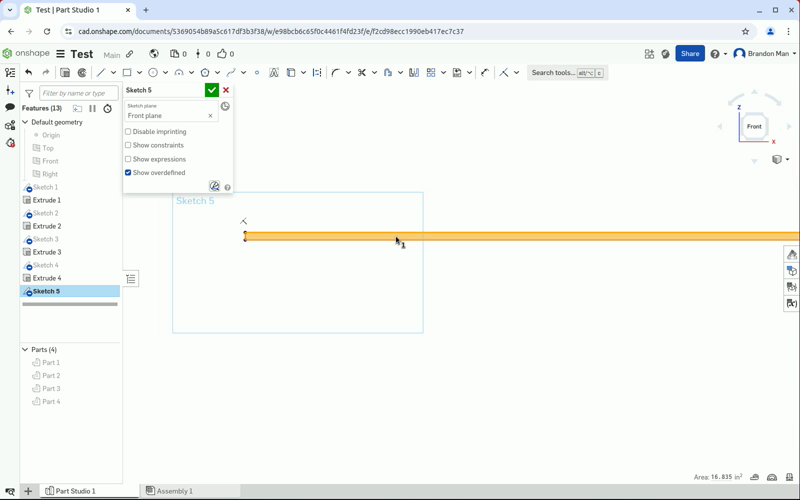
scroll(-6)
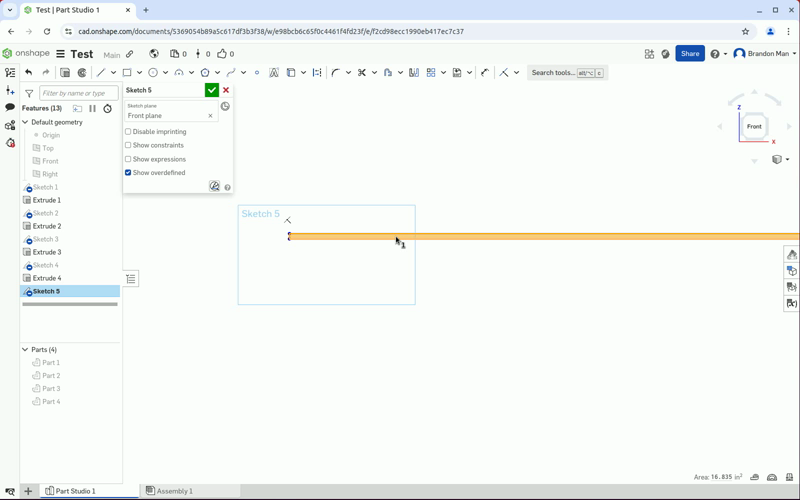
scroll(-6)
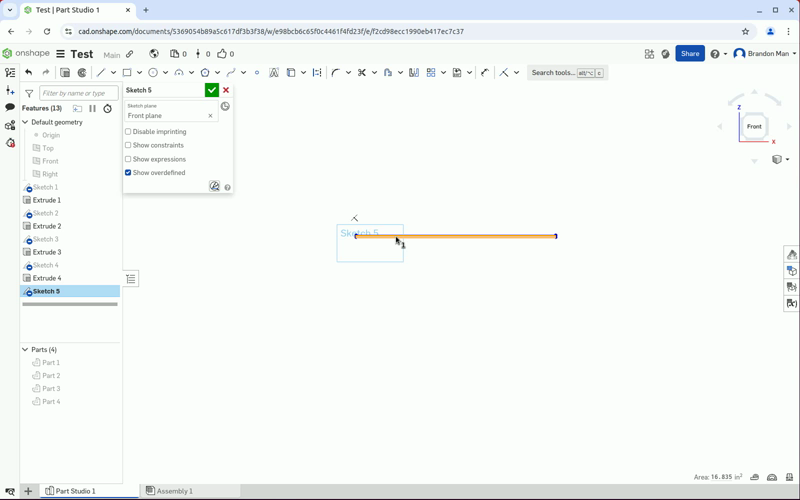
mouse_move(73, 352)
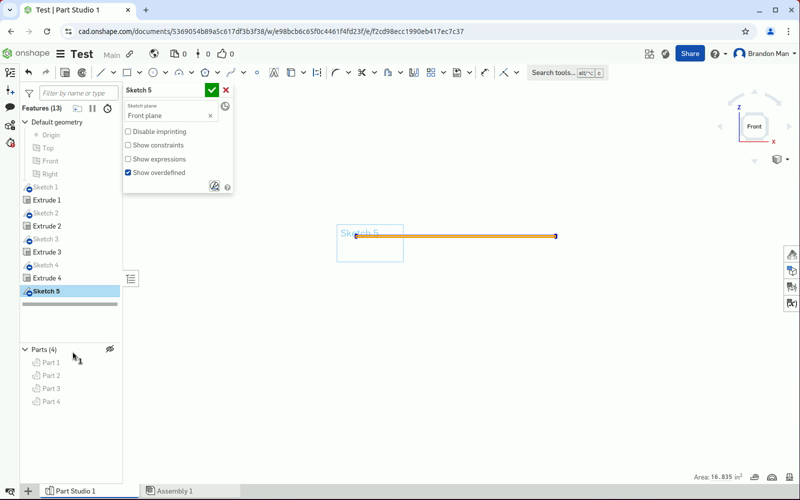
key(shift+y)
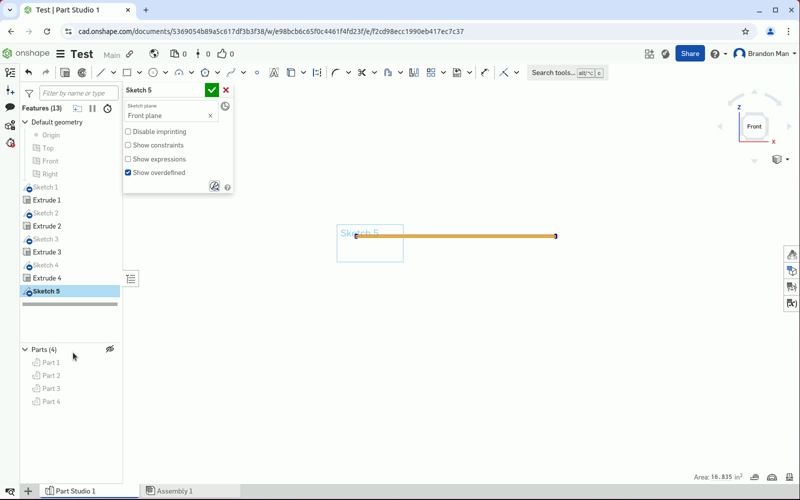
key(shift+e)
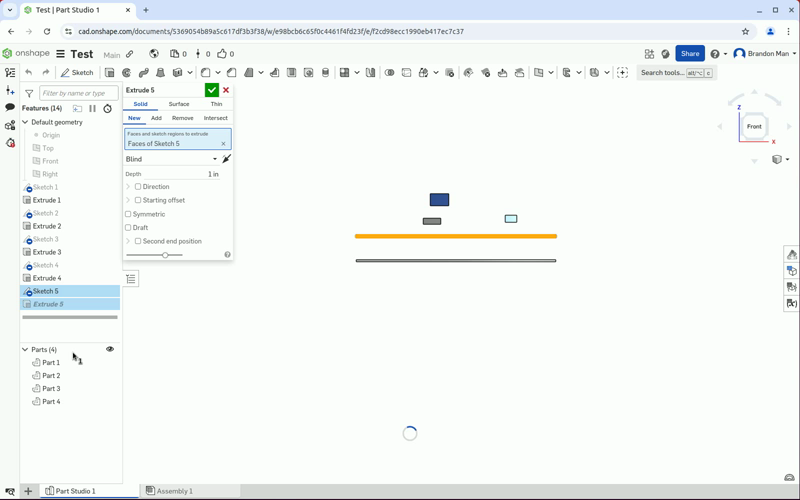
mouse_move(143, 106)
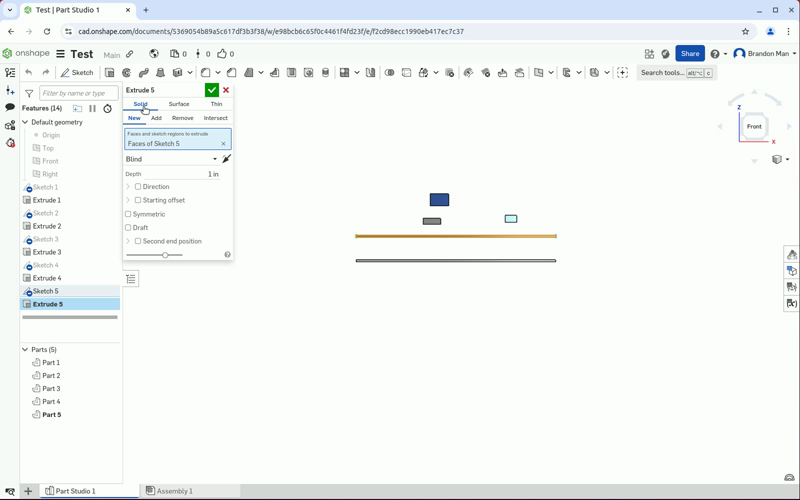
click(143, 106)
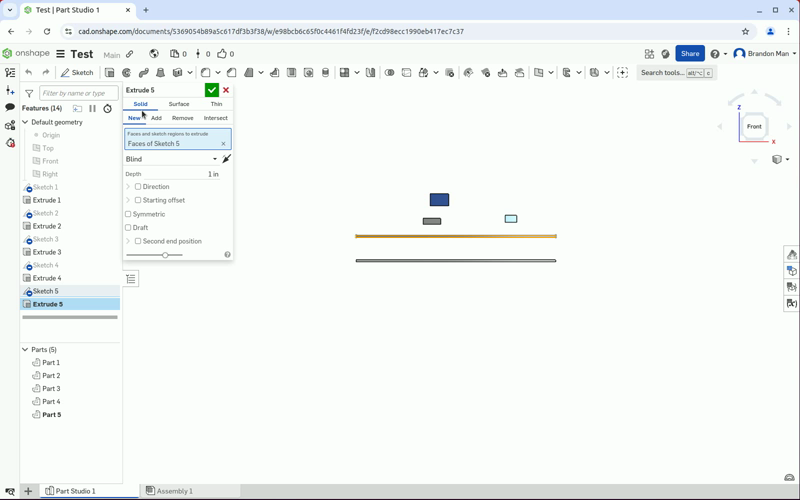
mouse_move(137, 120)
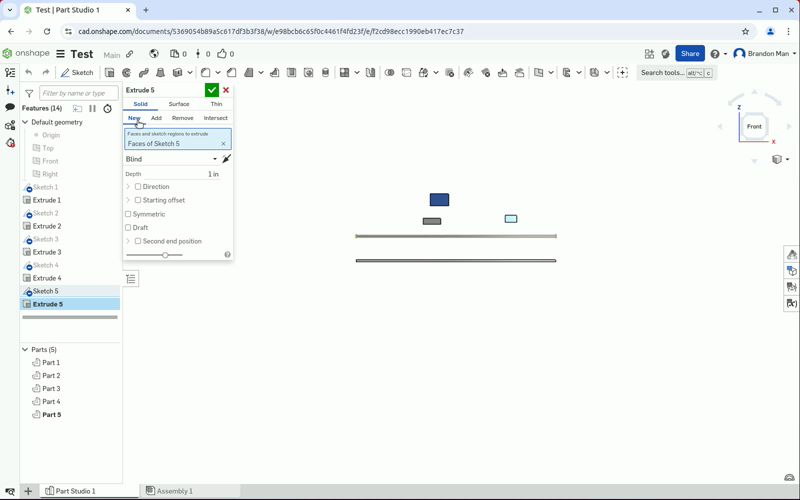
click(137, 120)
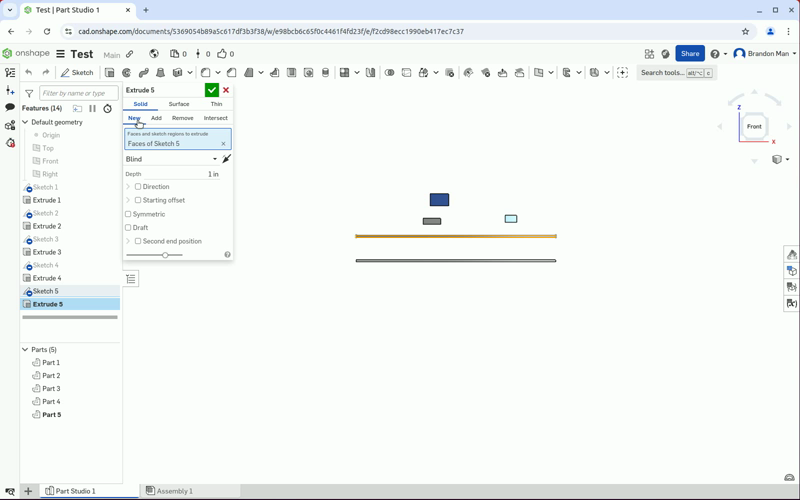
key(tab, 4)
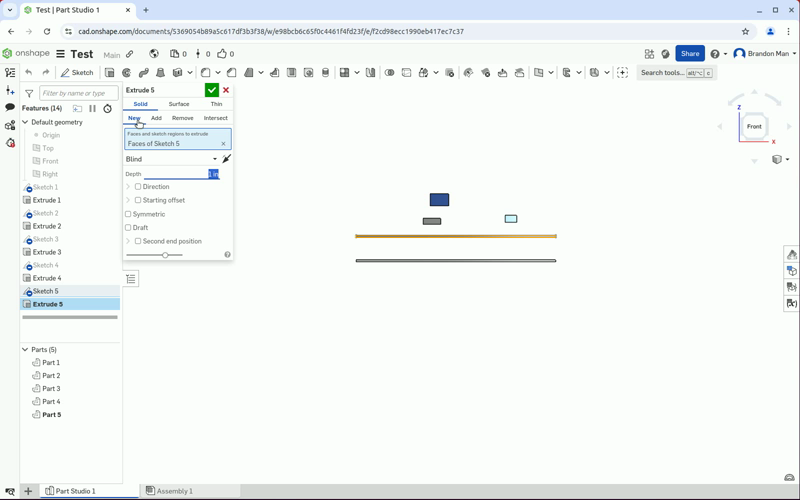
text(0.241)
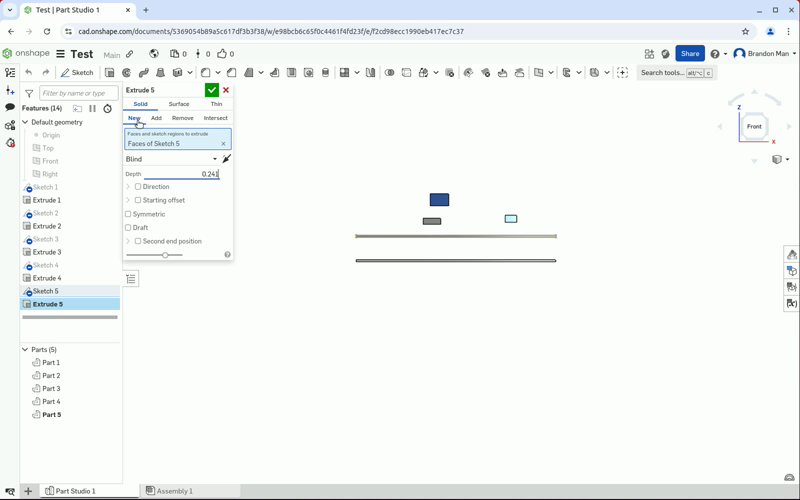
key(enter)
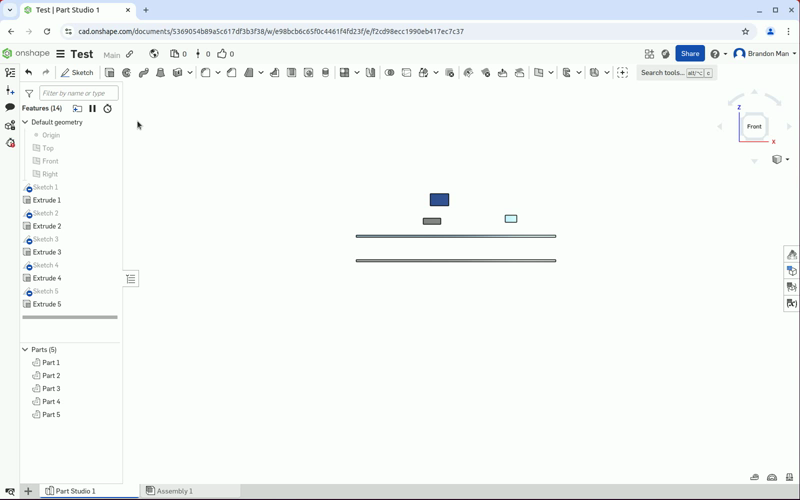
key(shift+h)
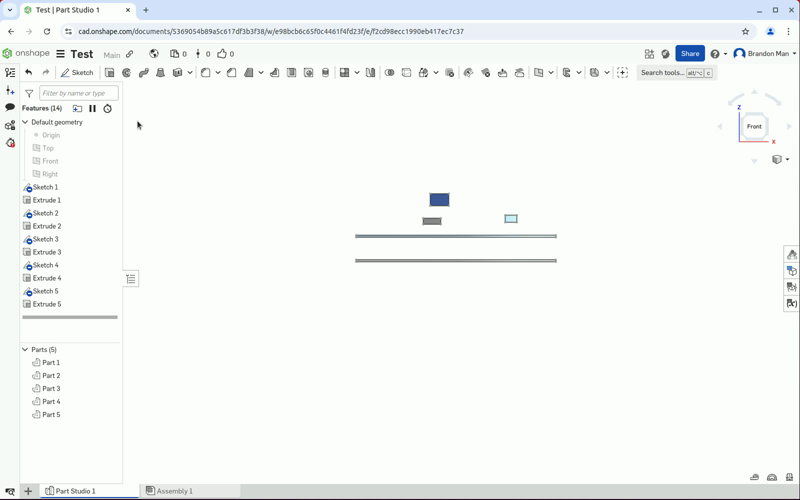
key(shift+h)
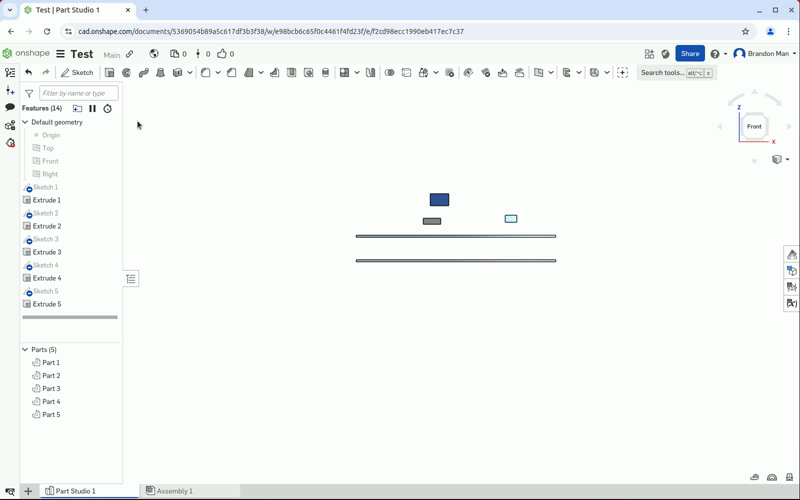
mouse_move(73, 189)
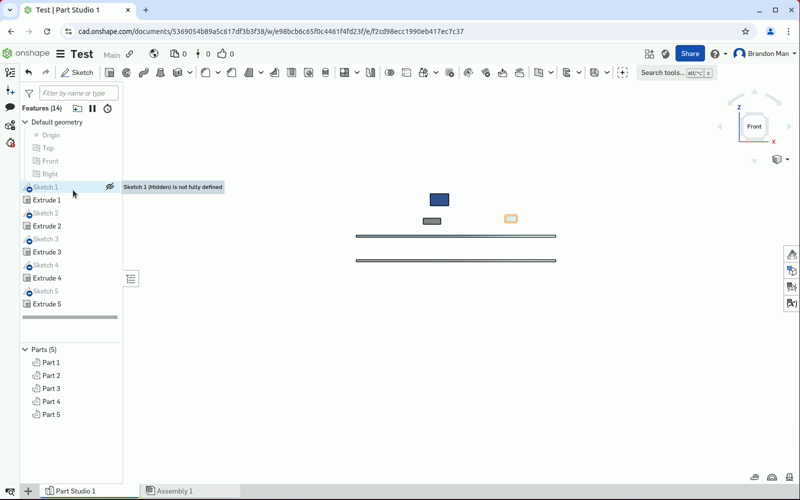
click(73, 189)
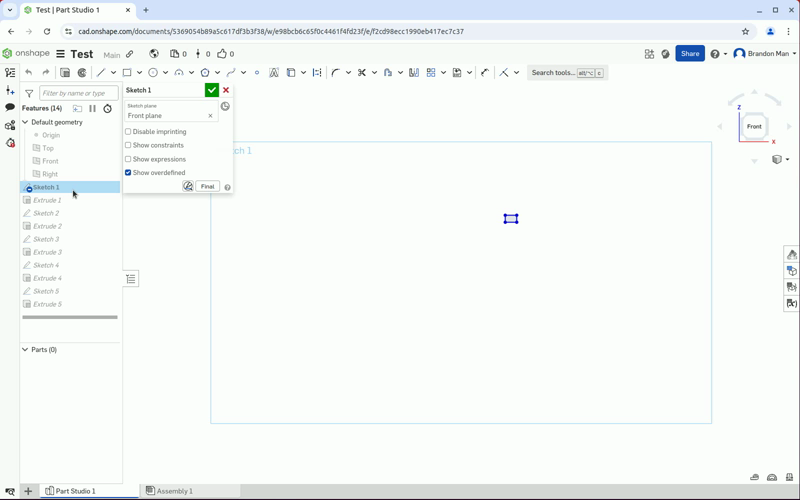
mouse_move(229, 92)
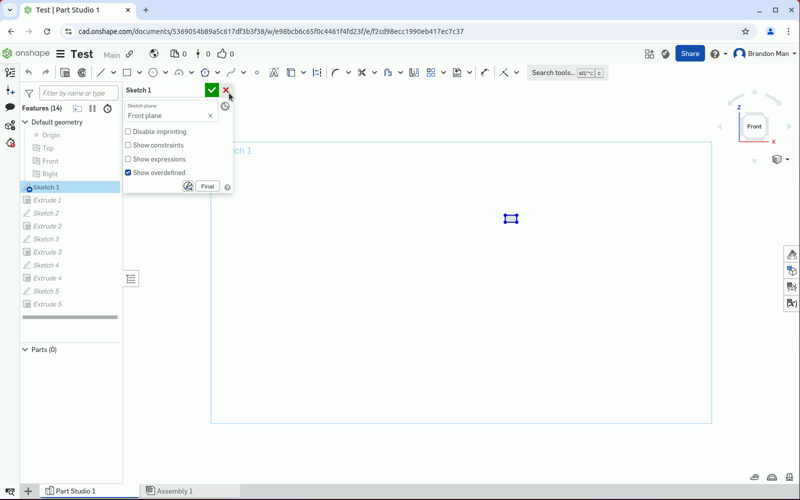
click(229, 92)
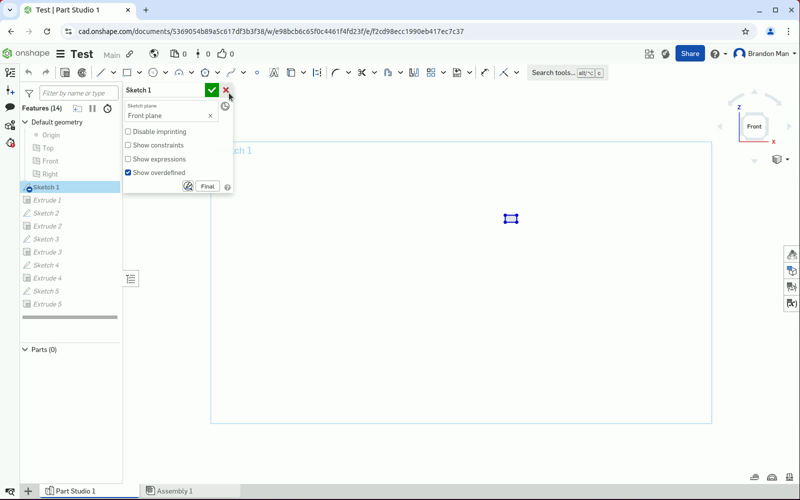
key(shift+s)
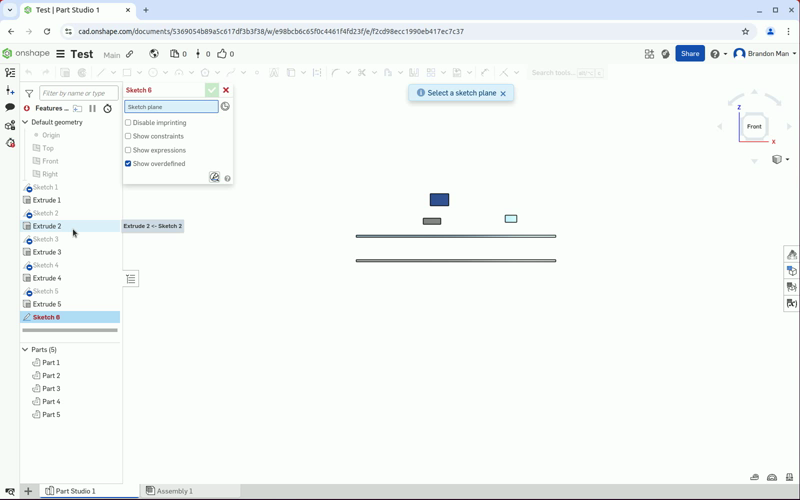
scroll(3)
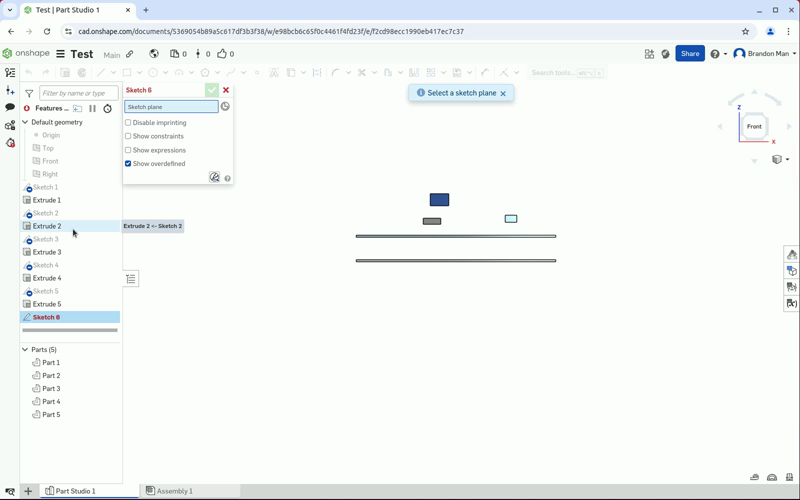
mouse_move(73, 163)
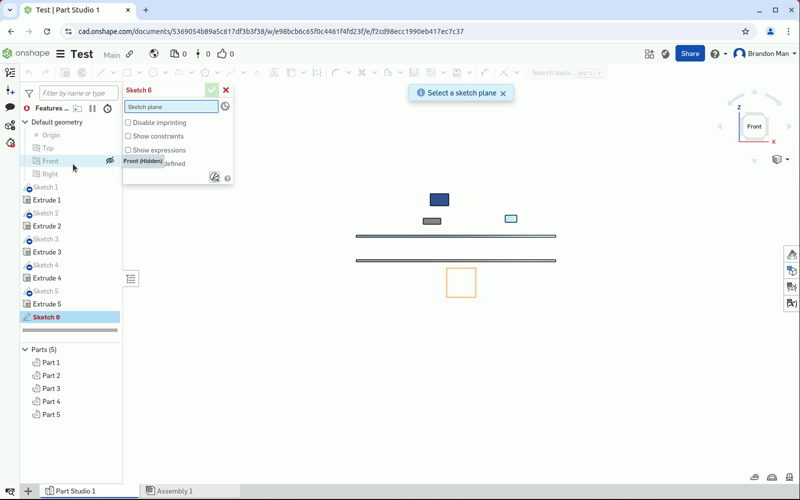
click(73, 163)
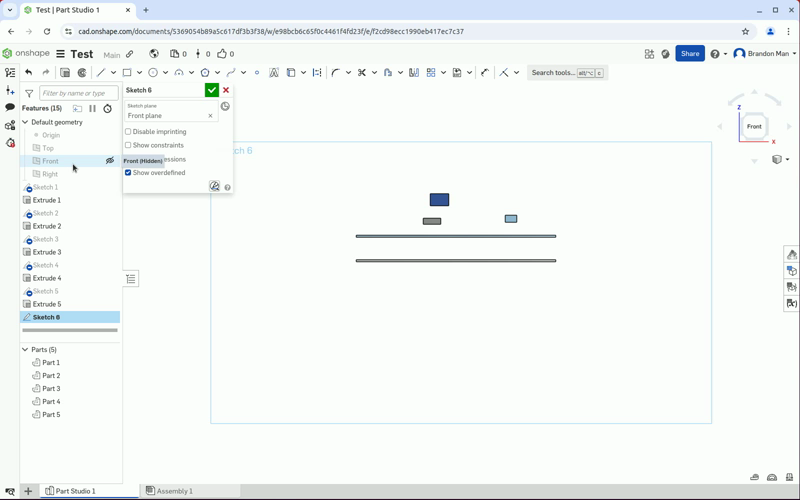
mouse_move(73, 352)
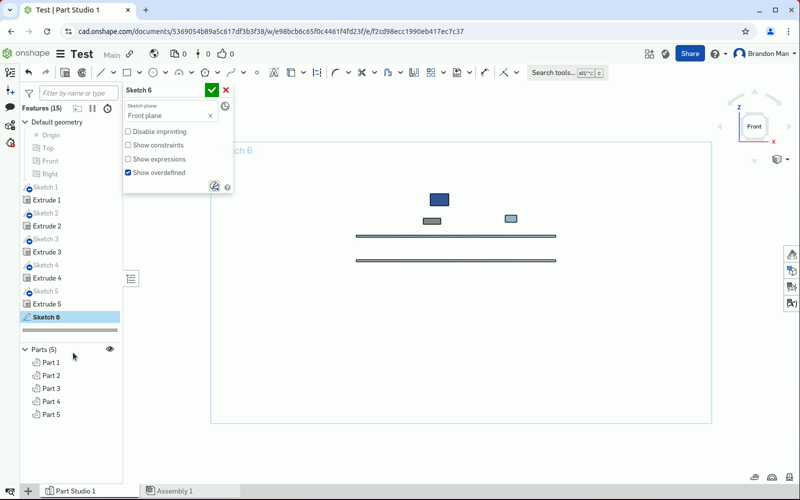
key(y)
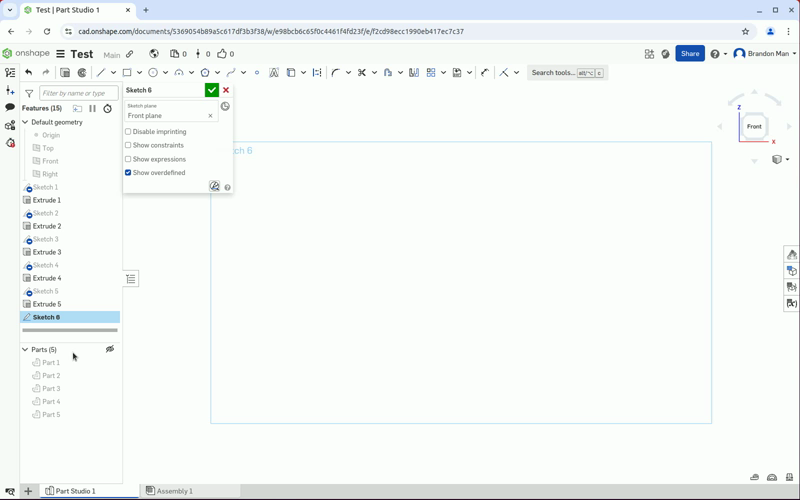
key(l)
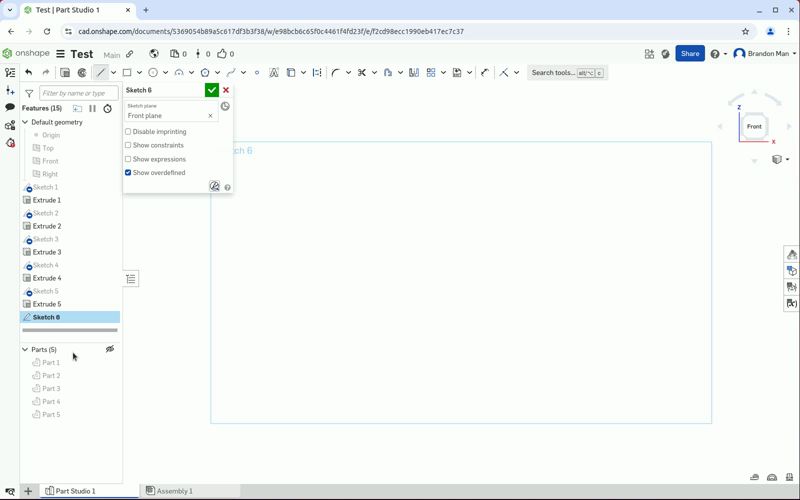
key_down(shift)
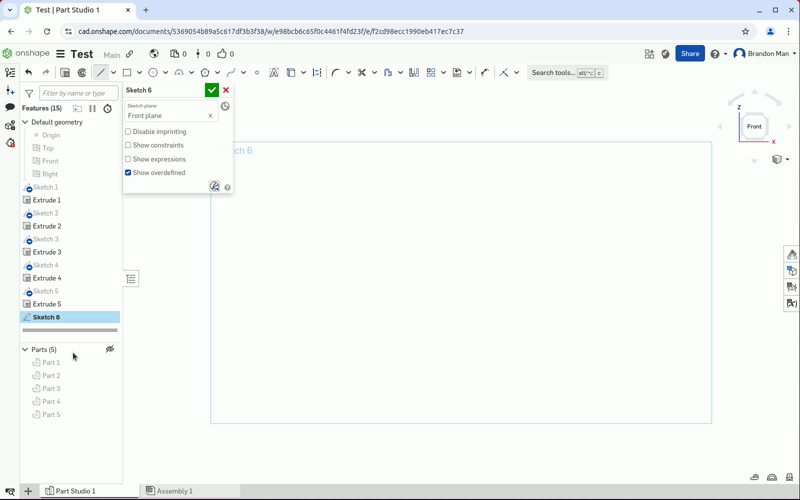
mouse_move(357, 213)
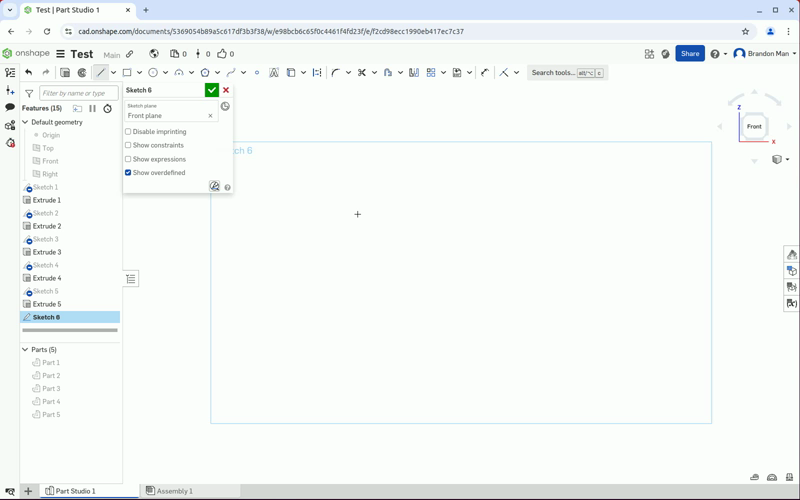
click(357, 213)
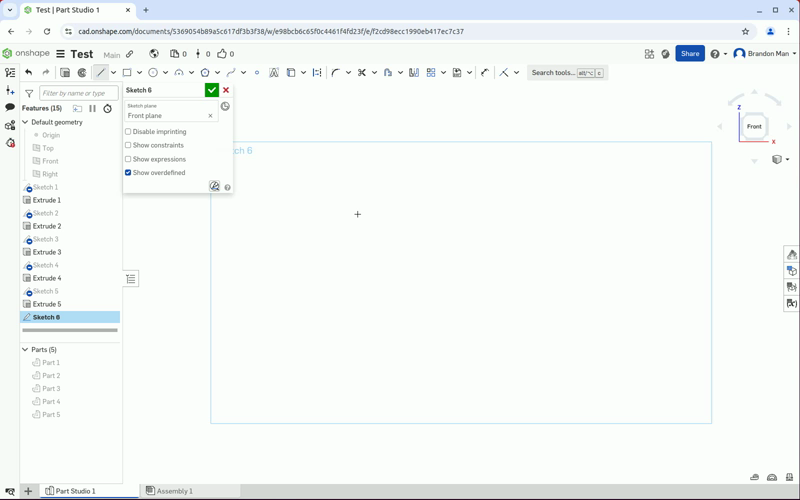
key_up(shift)
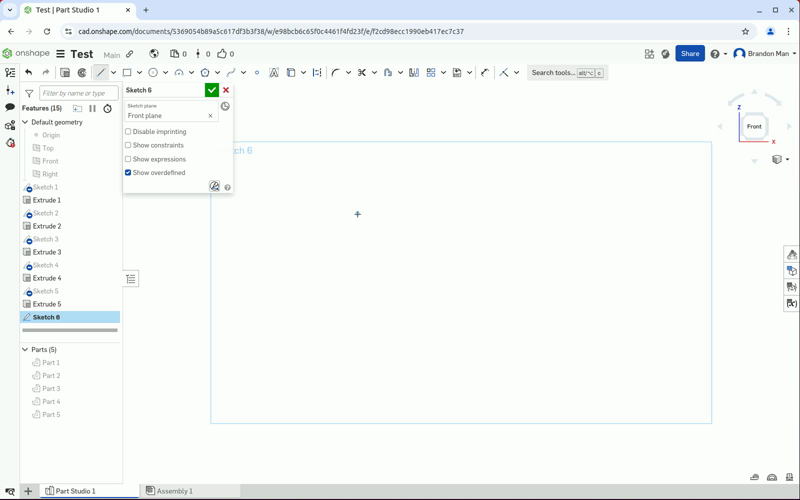
key_down(shift)
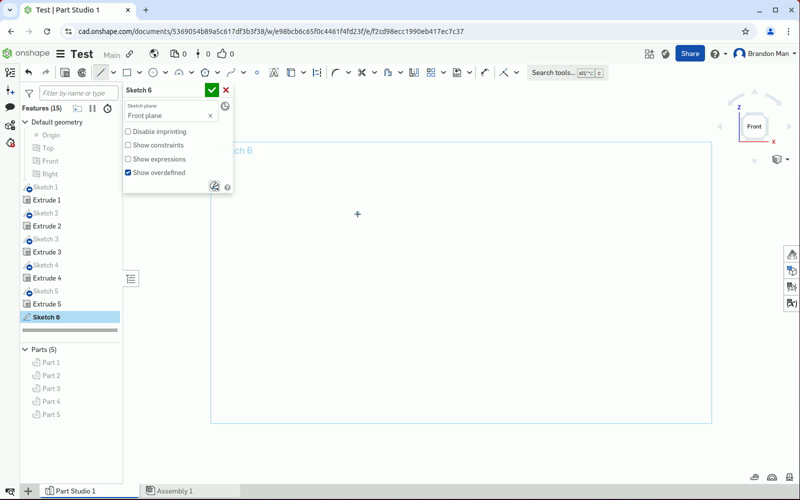
mouse_move(557, 213)
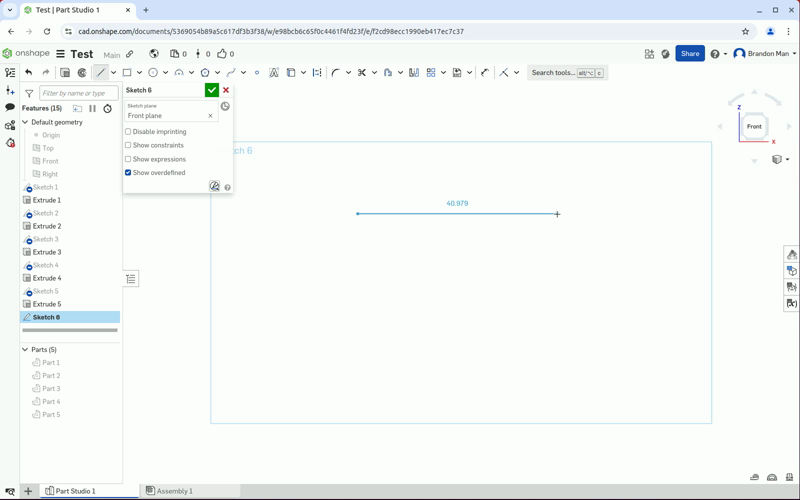
click(557, 213)
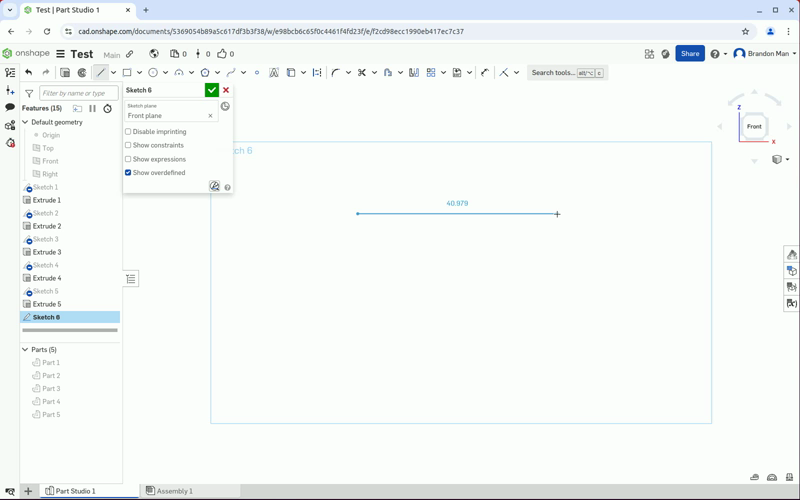
key_up(shift)
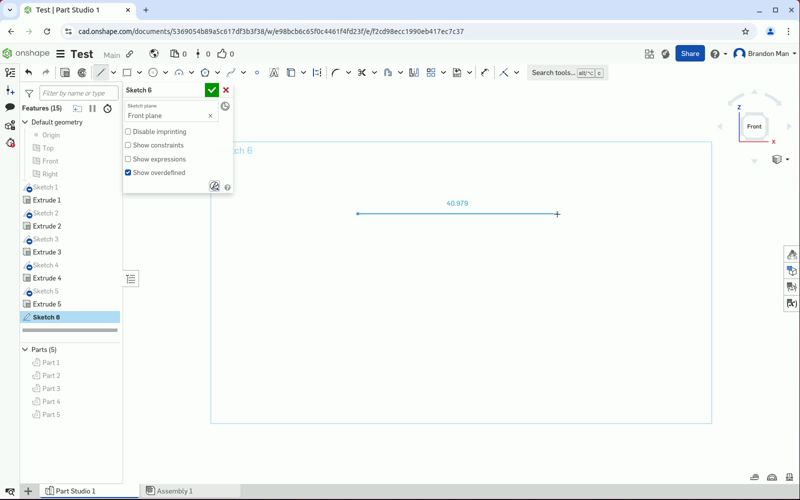
key_down(shift)
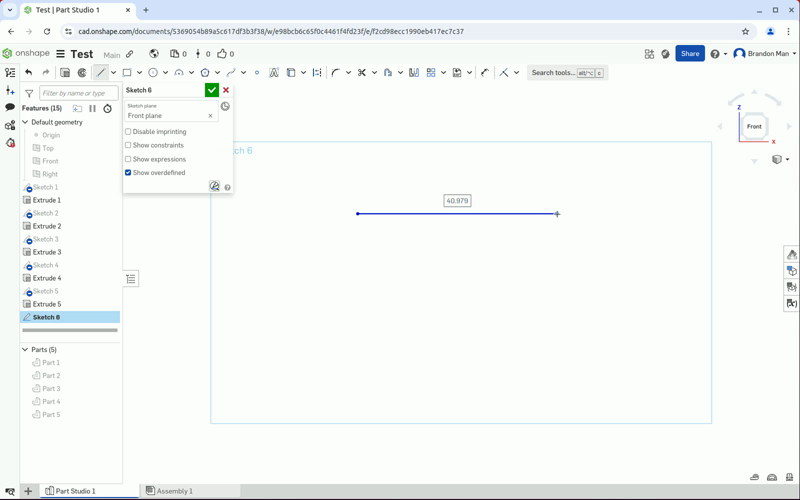
mouse_move(587, 213)
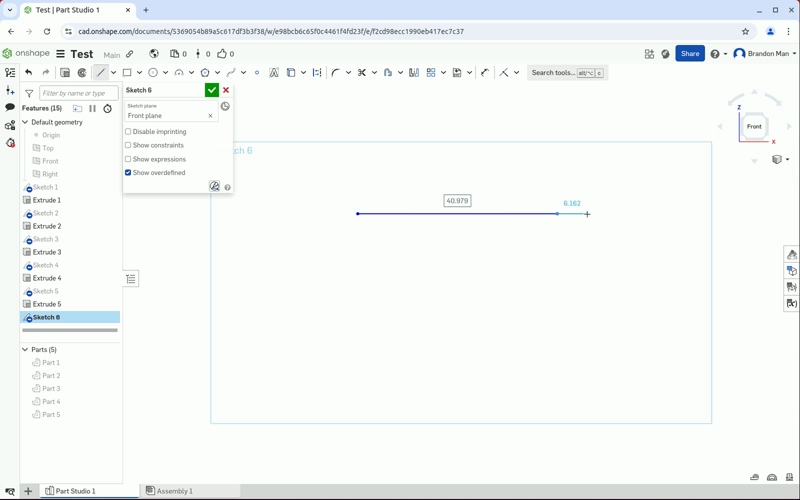
mouse_move(557, 211)
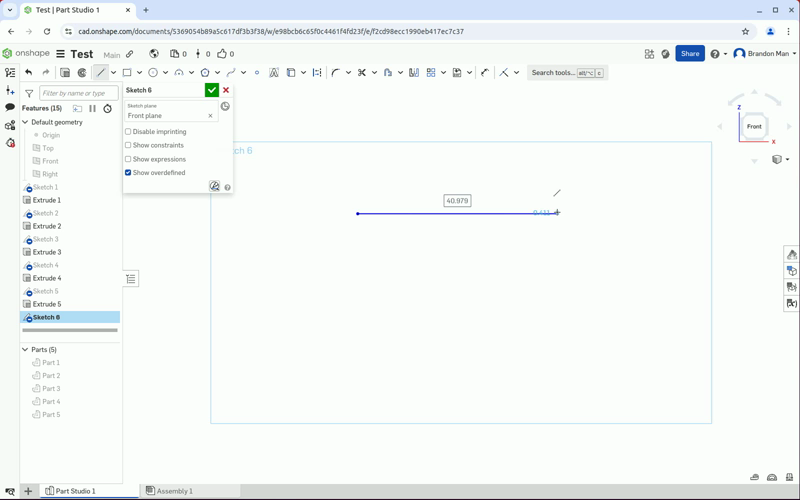
scroll(6)
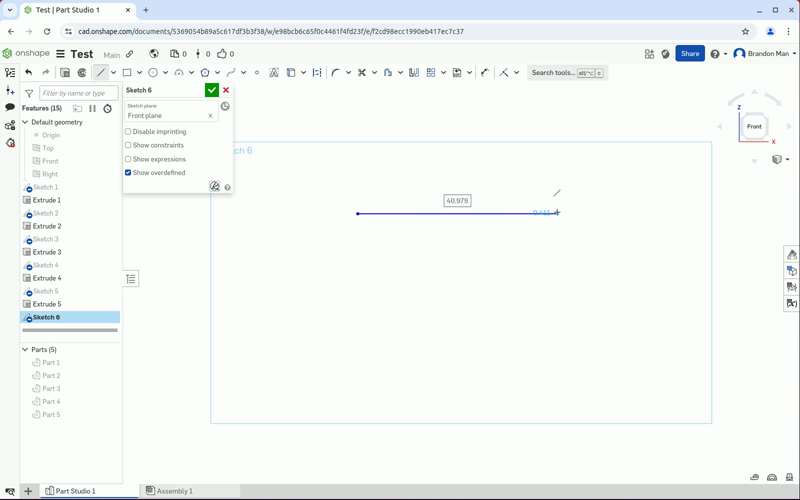
scroll(6)
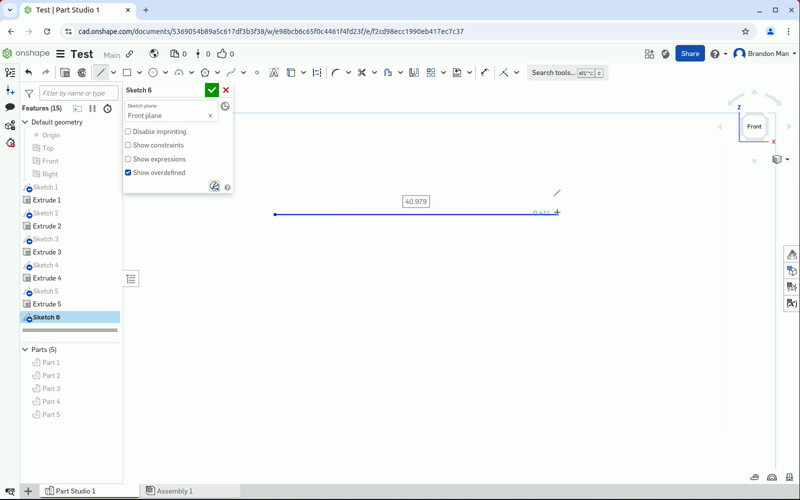
scroll(6)
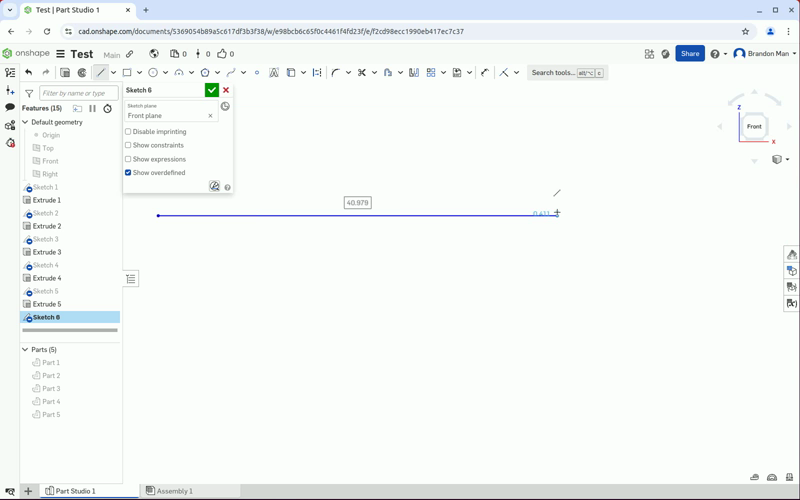
scroll(6)
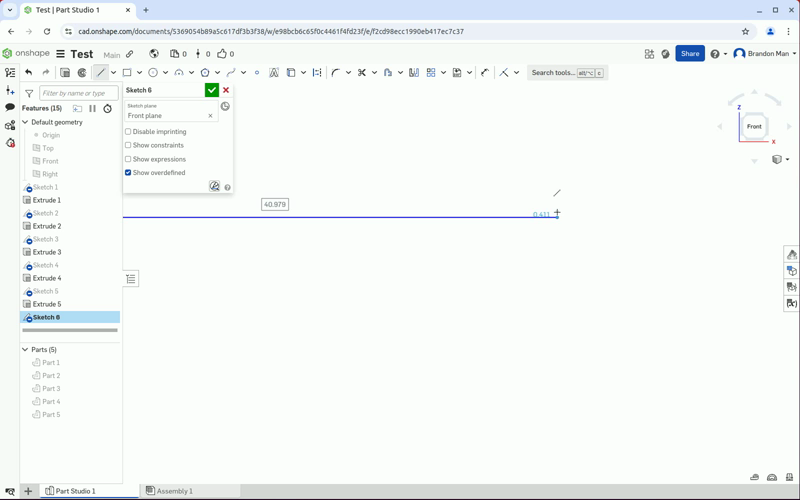
scroll(6)
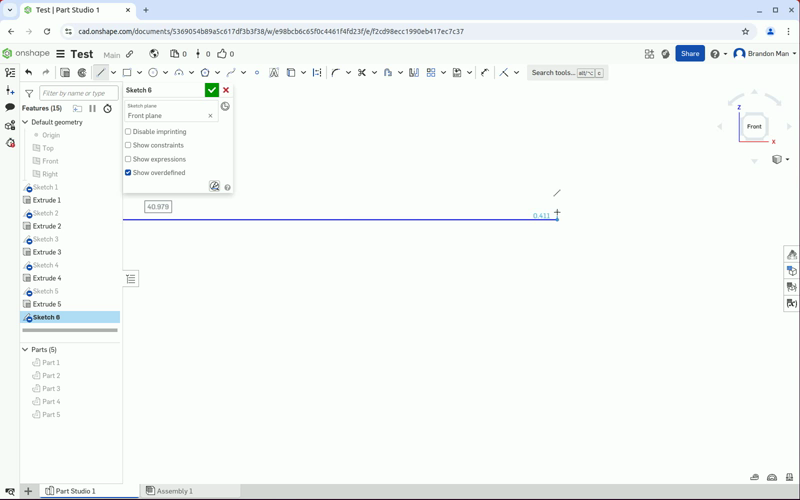
scroll(6)
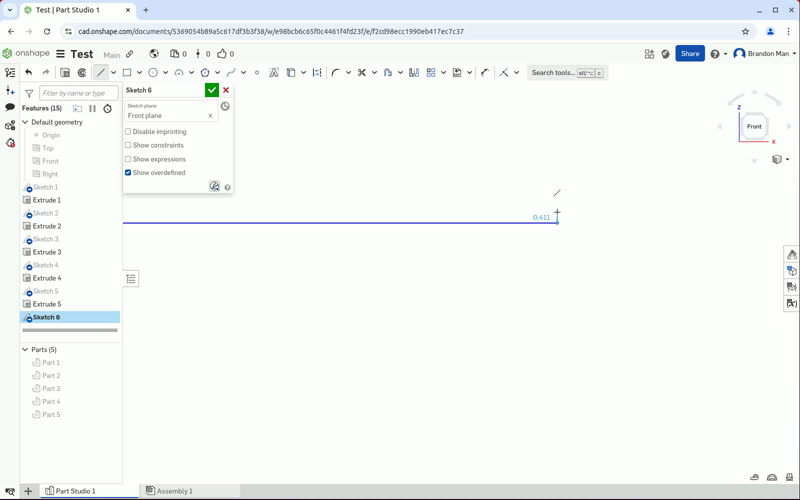
scroll(6)
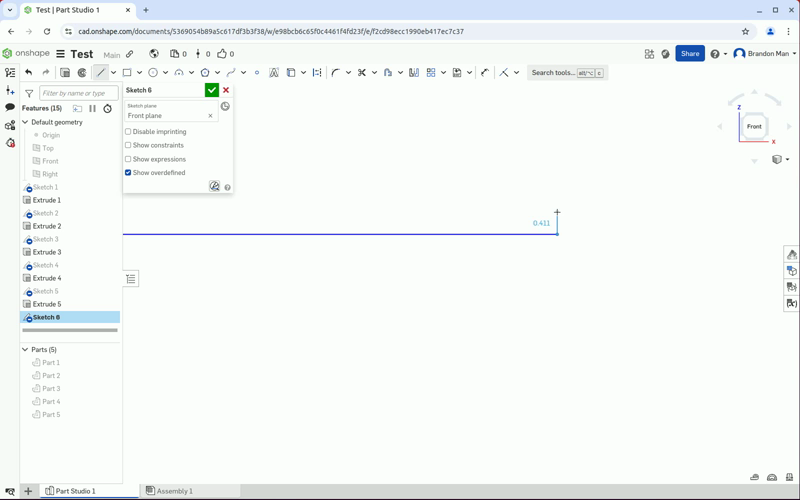
click(557, 211)
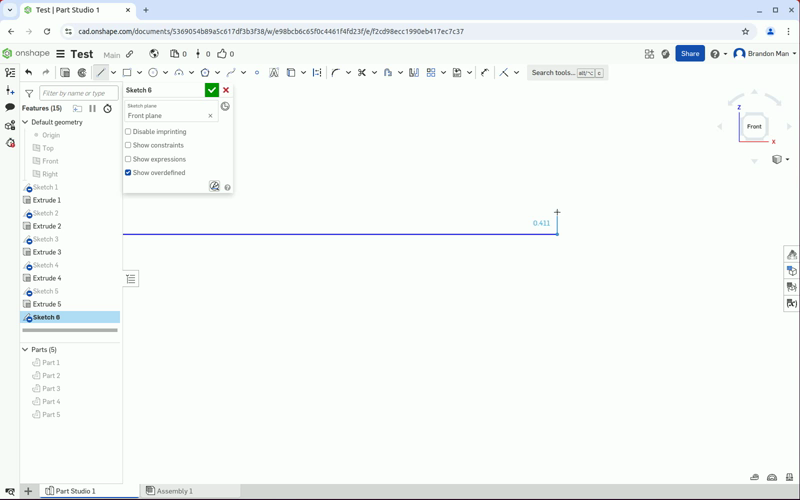
scroll(-6)
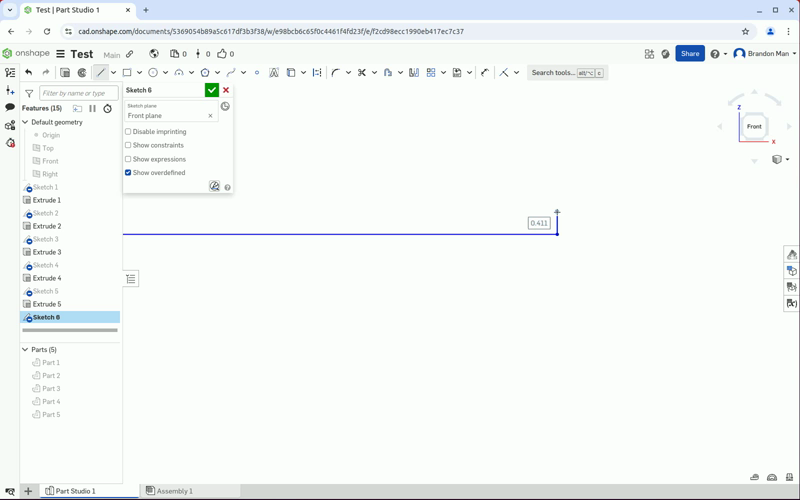
scroll(-6)
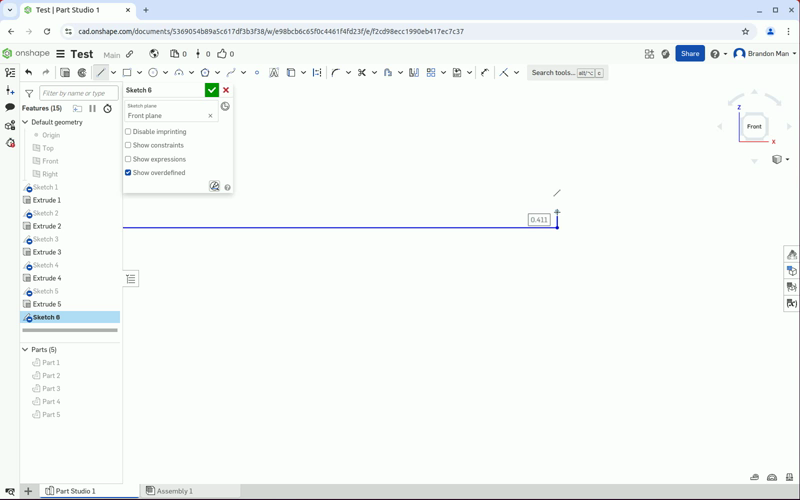
scroll(-6)
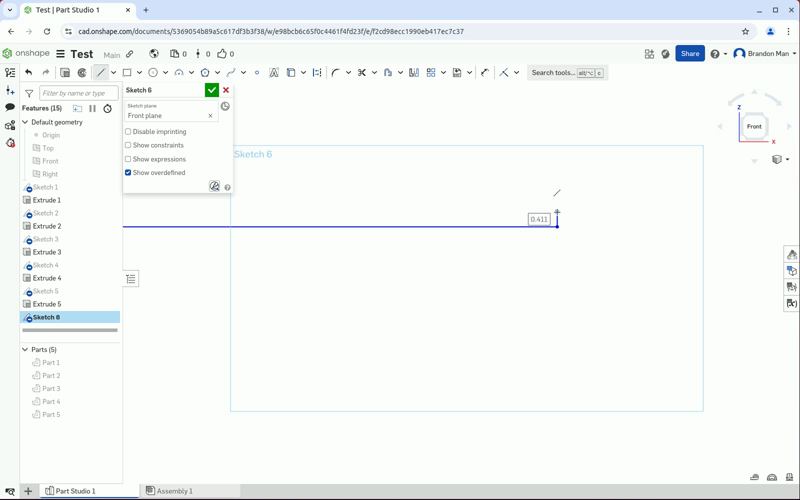
scroll(-6)
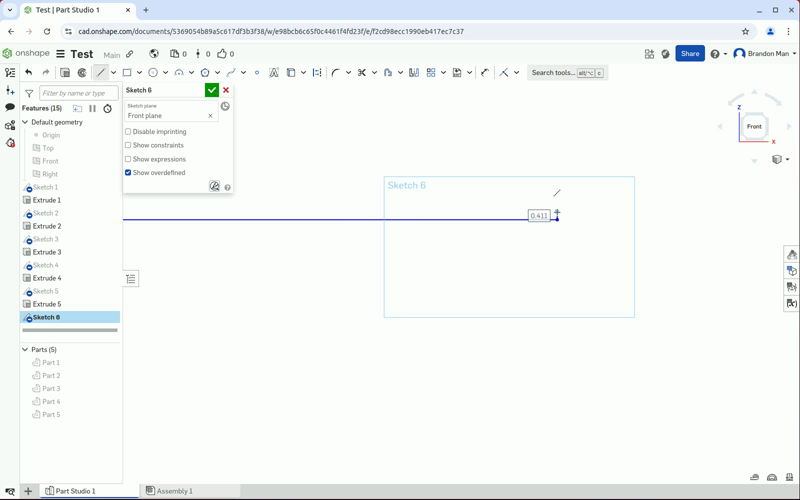
scroll(-6)
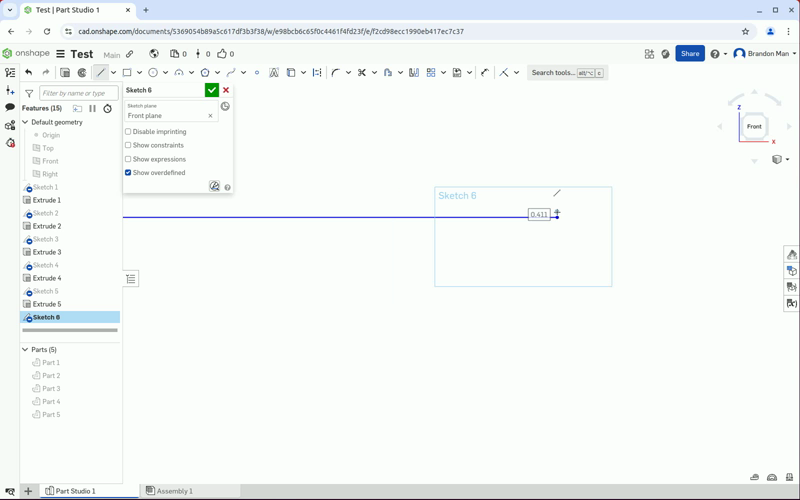
scroll(-6)
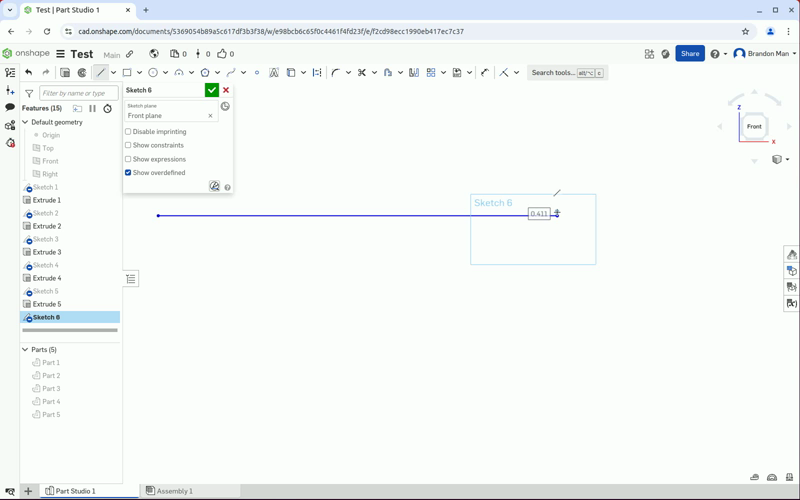
scroll(-6)
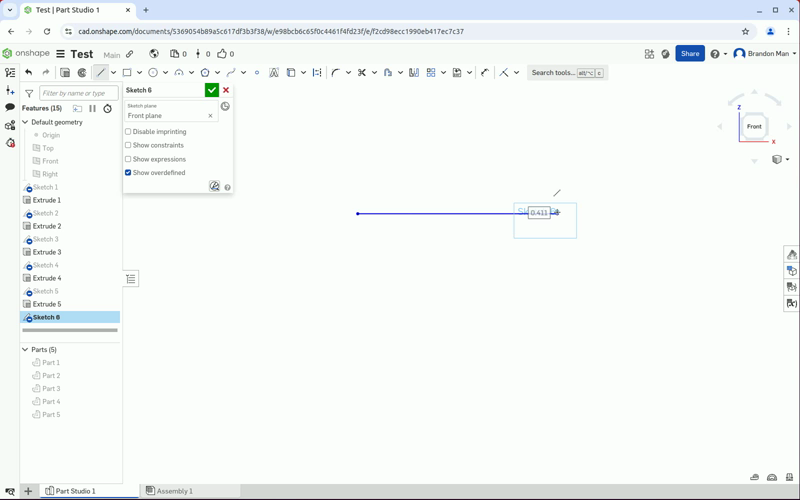
key_up(shift)
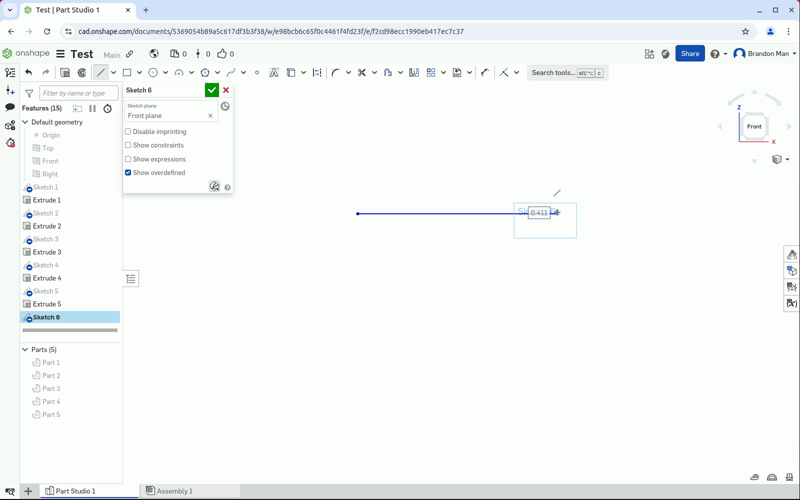
key_down(shift)
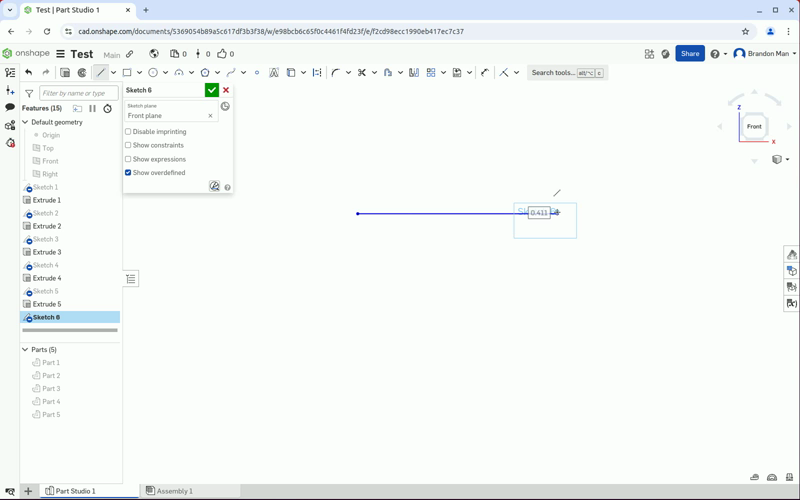
mouse_move(357, 211)
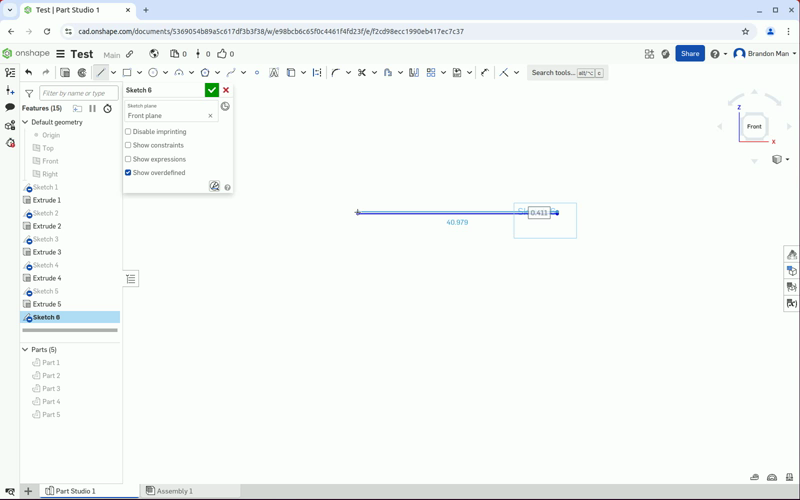
scroll(6)
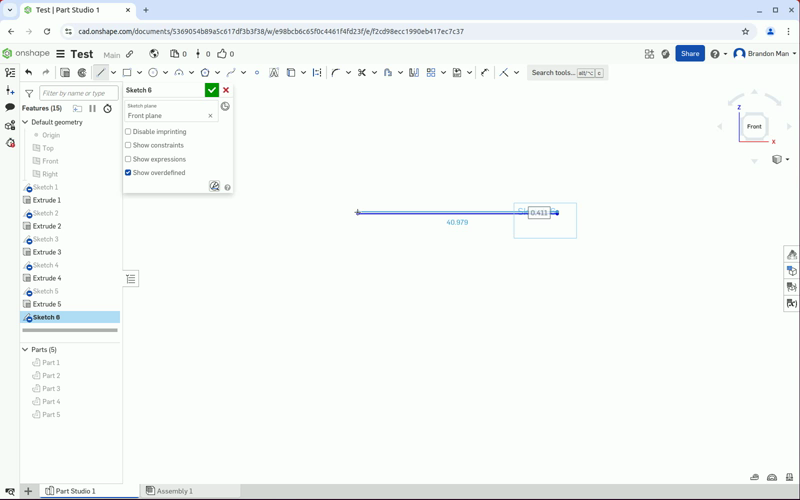
scroll(6)
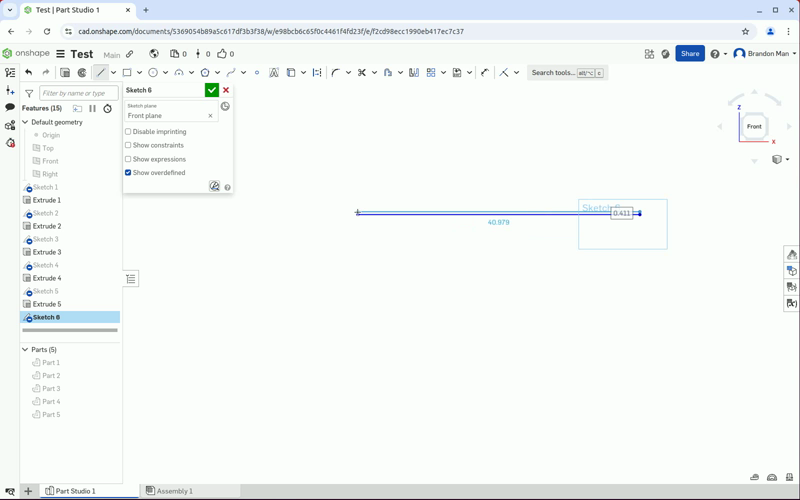
scroll(6)
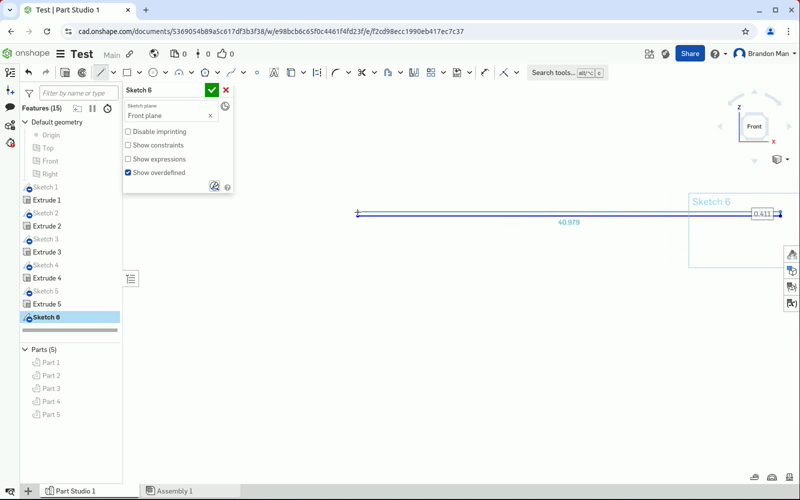
scroll(6)
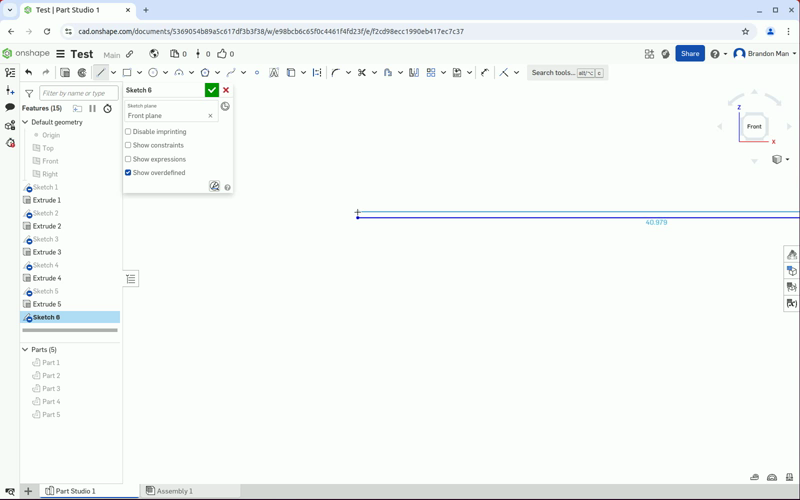
scroll(6)
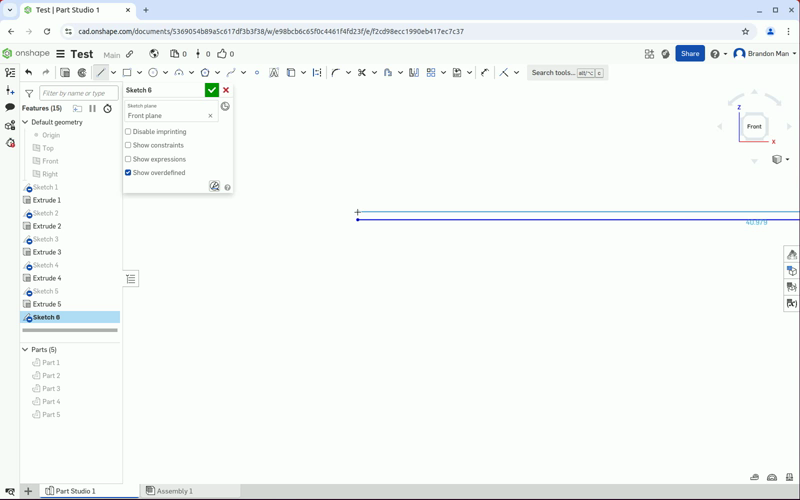
scroll(6)
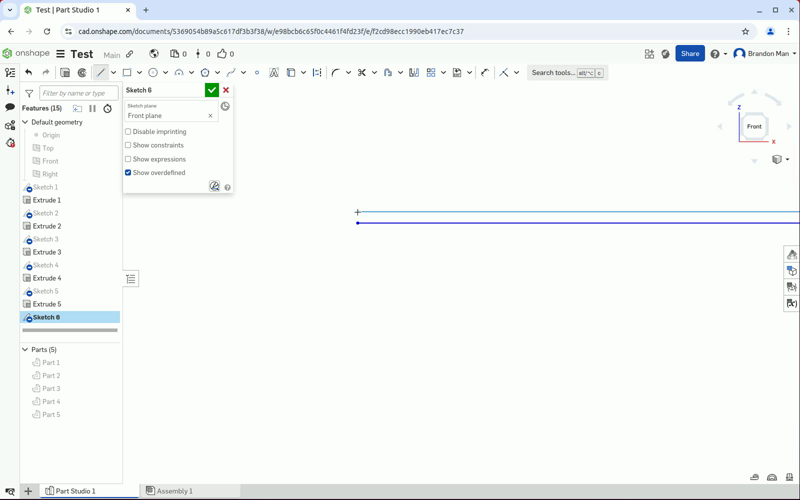
scroll(6)
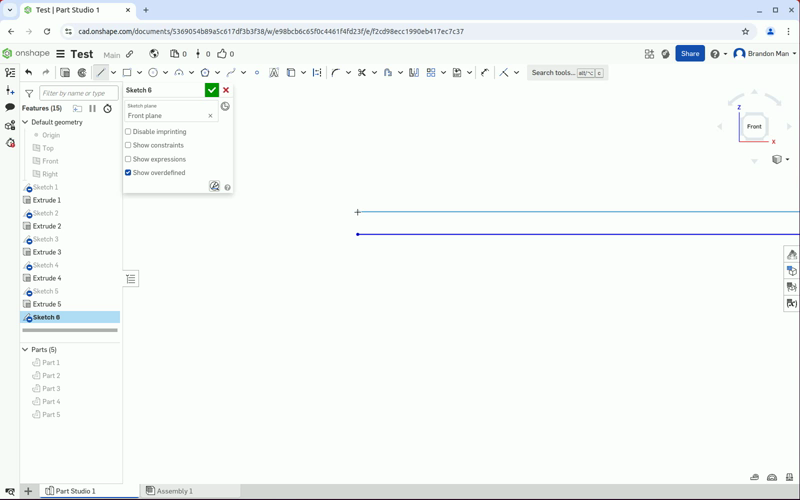
click(357, 211)
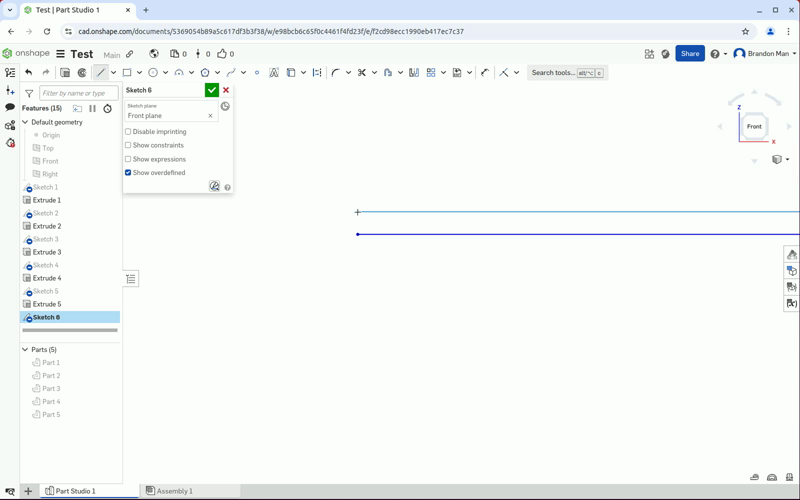
scroll(-6)
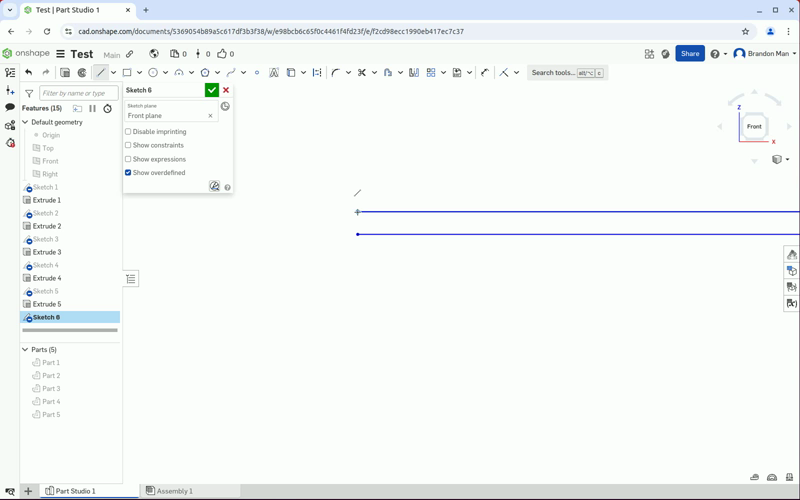
scroll(-6)
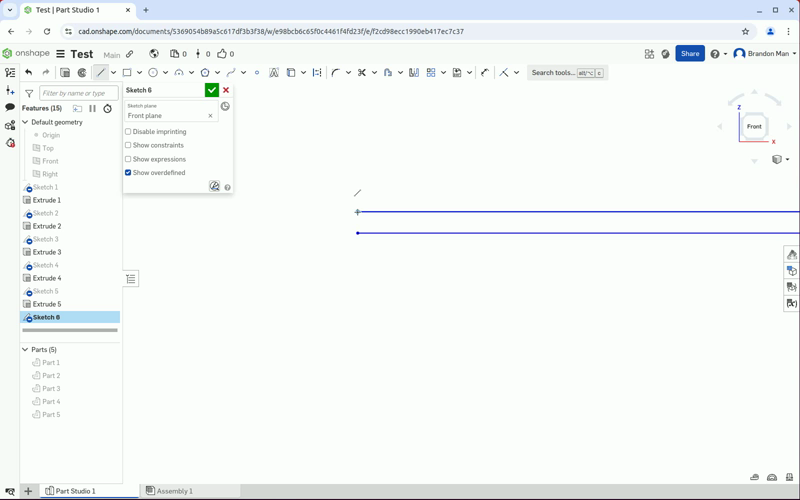
scroll(-6)
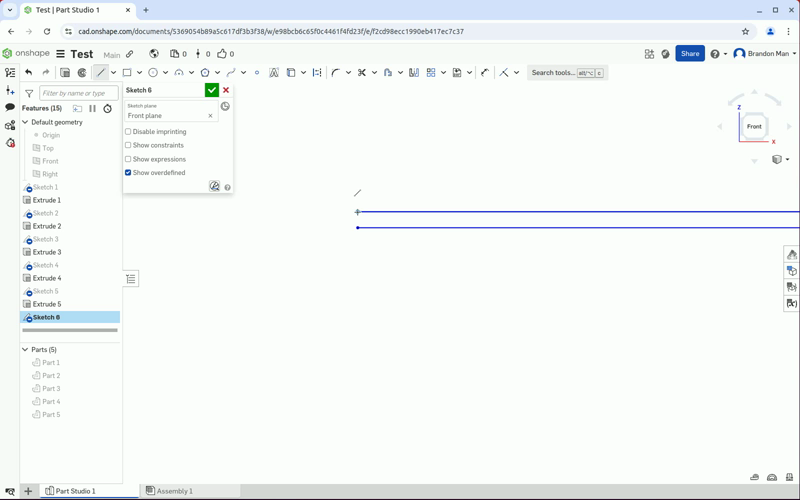
scroll(-6)
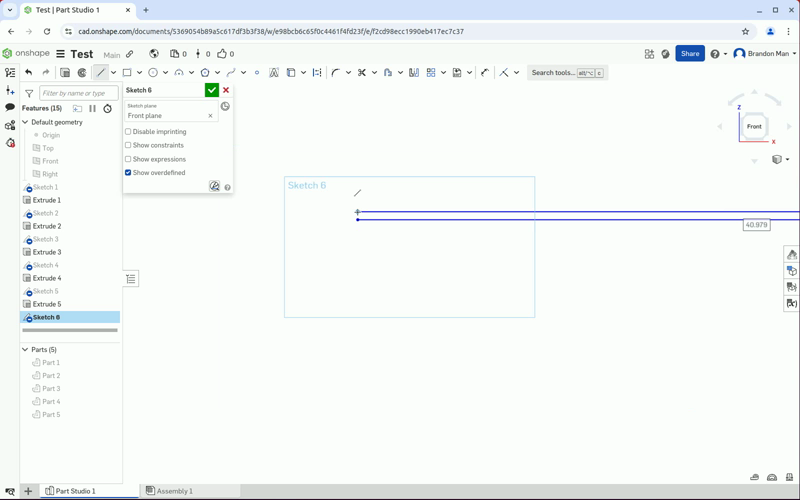
scroll(-6)
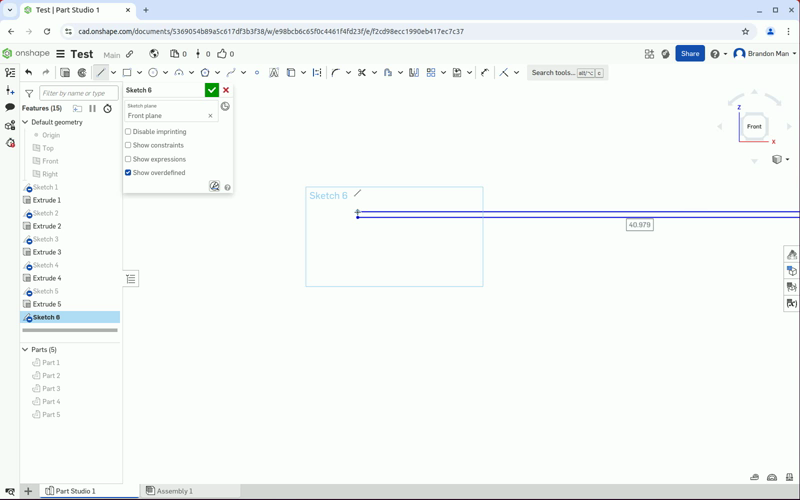
scroll(-6)
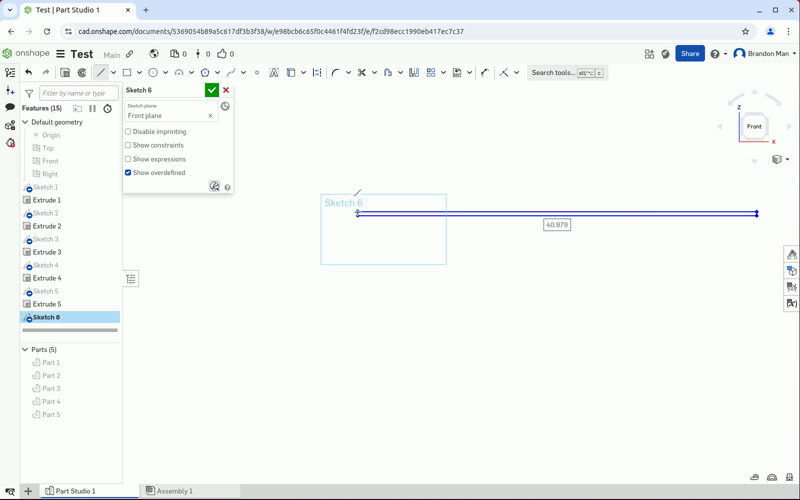
scroll(-6)
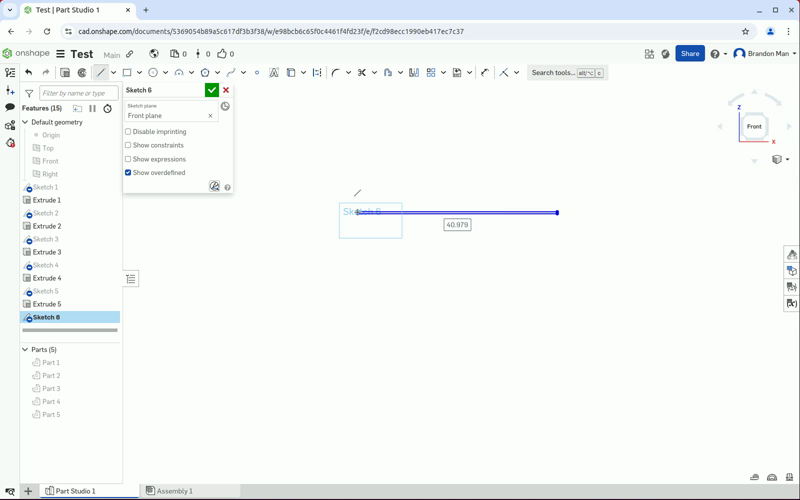
key_up(shift)
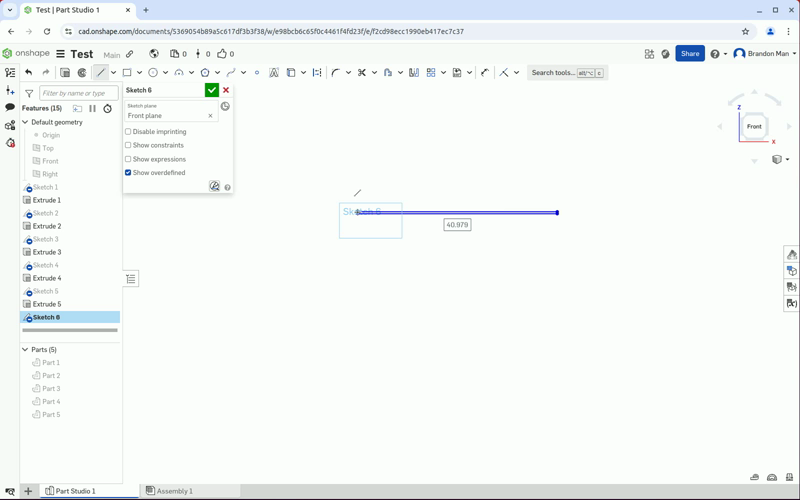
mouse_move(387, 211)
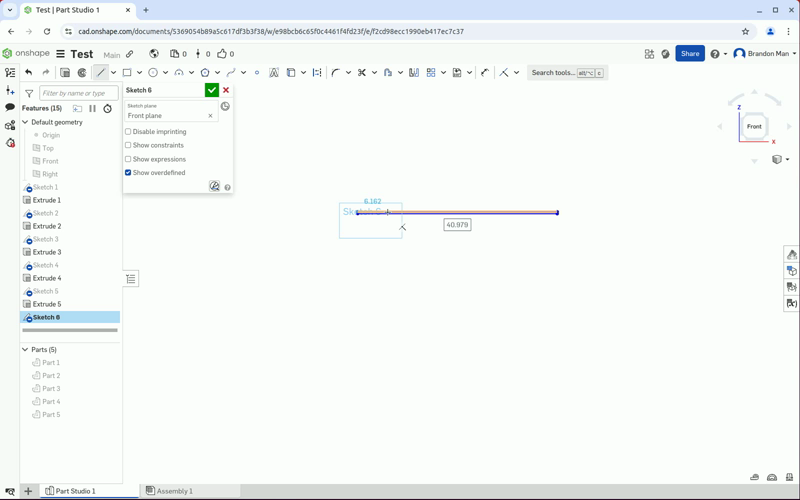
key_down(shift)
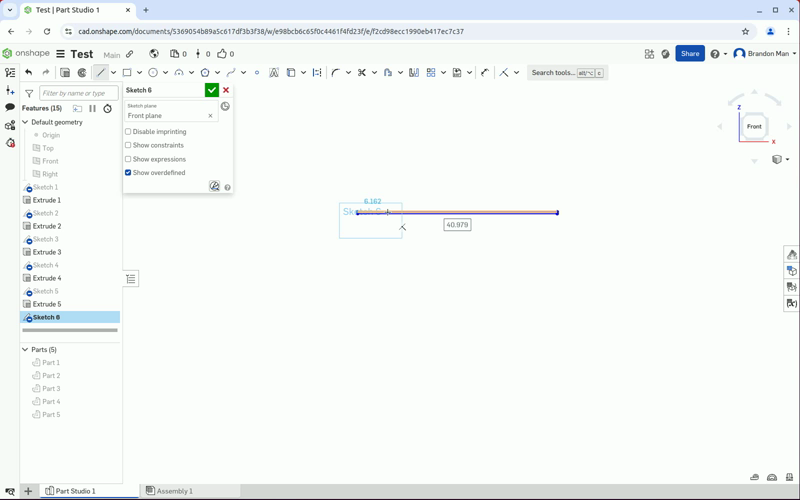
mouse_move(357, 213)
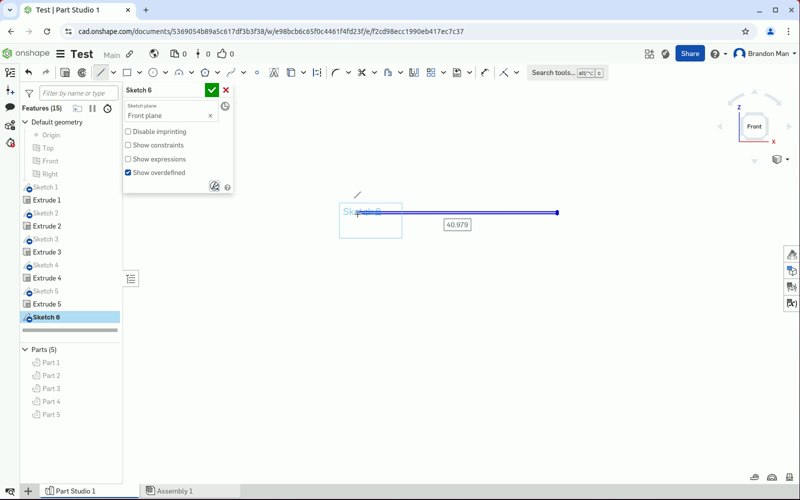
scroll(6)
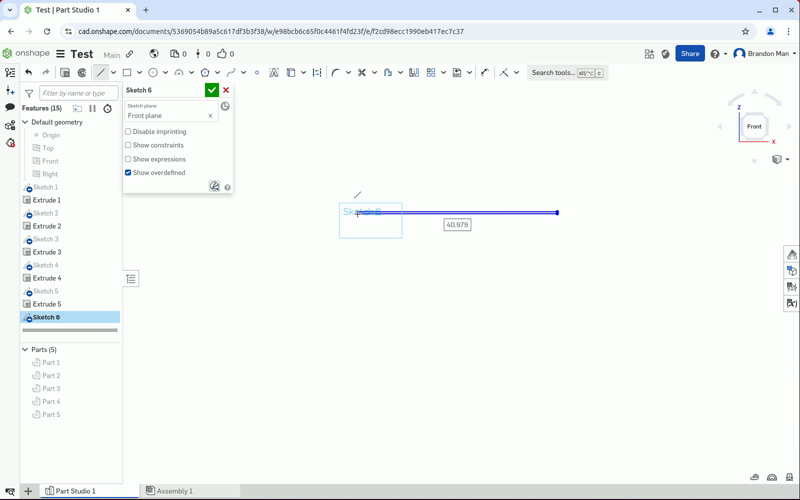
scroll(6)
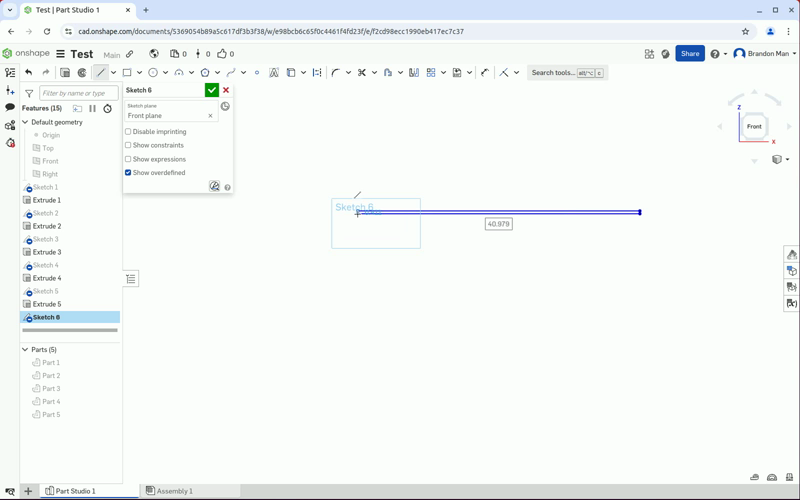
scroll(6)
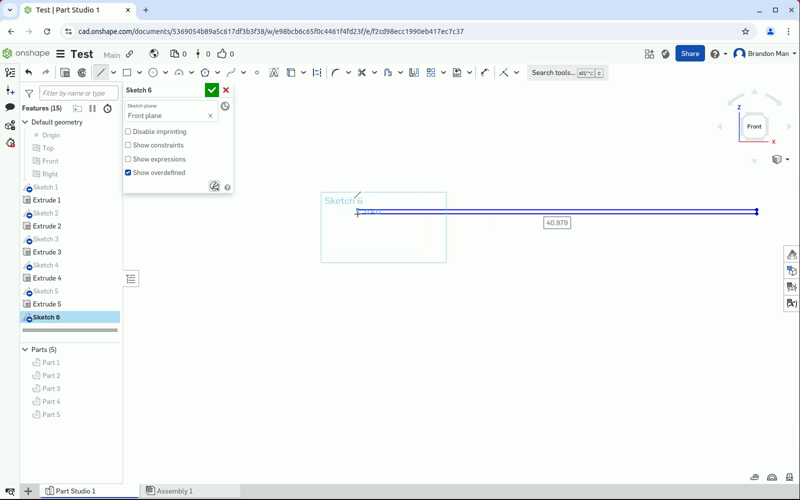
scroll(6)
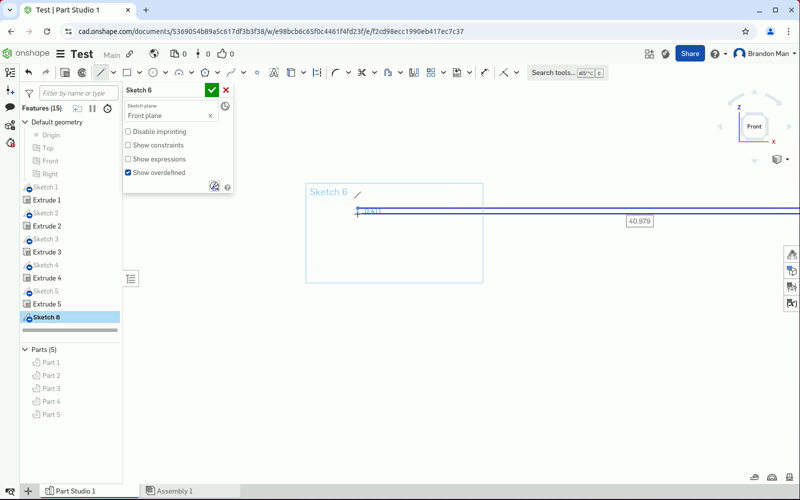
scroll(6)
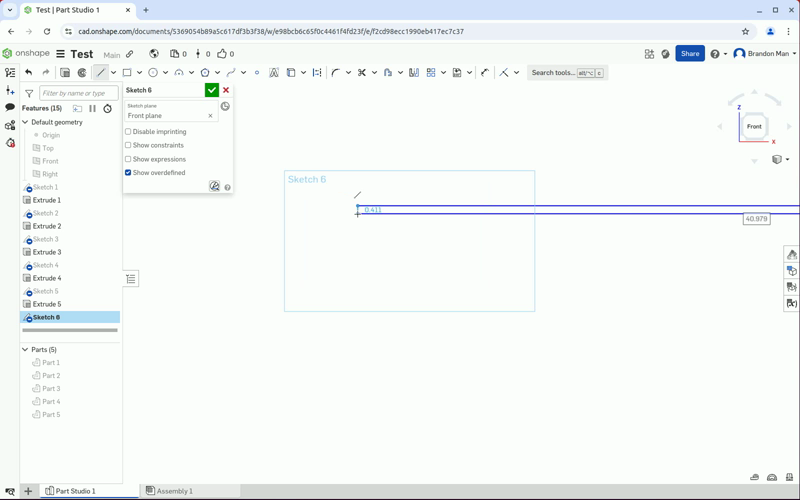
scroll(6)
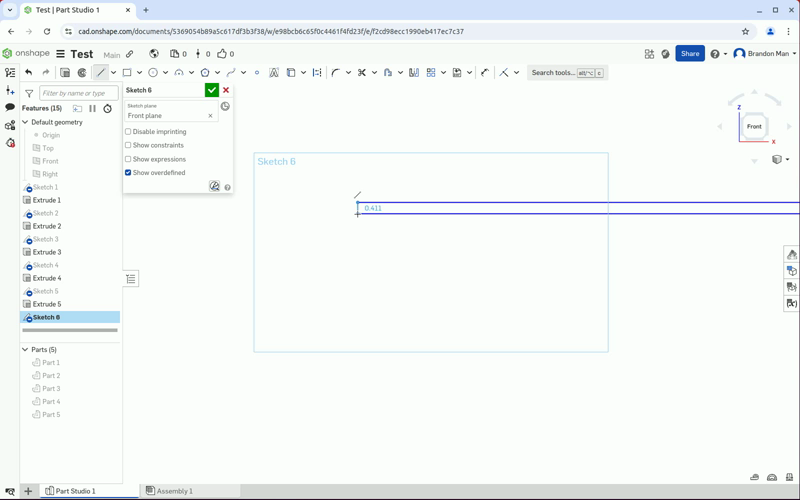
scroll(6)
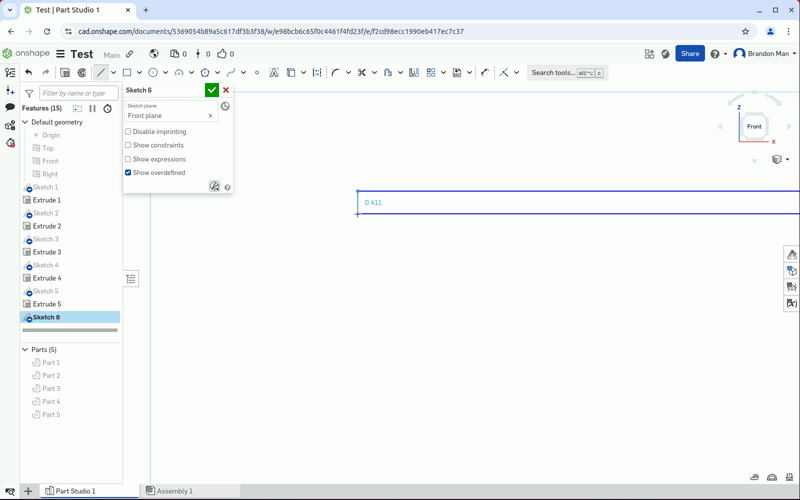
key_up(shift)
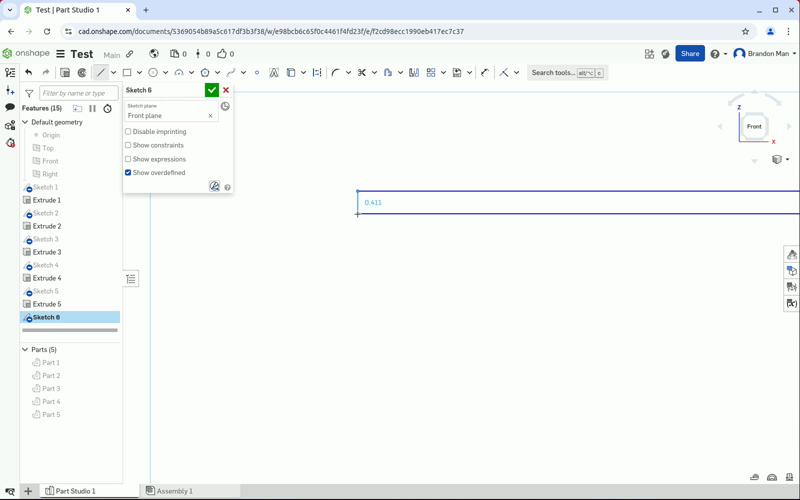
click(357, 213)
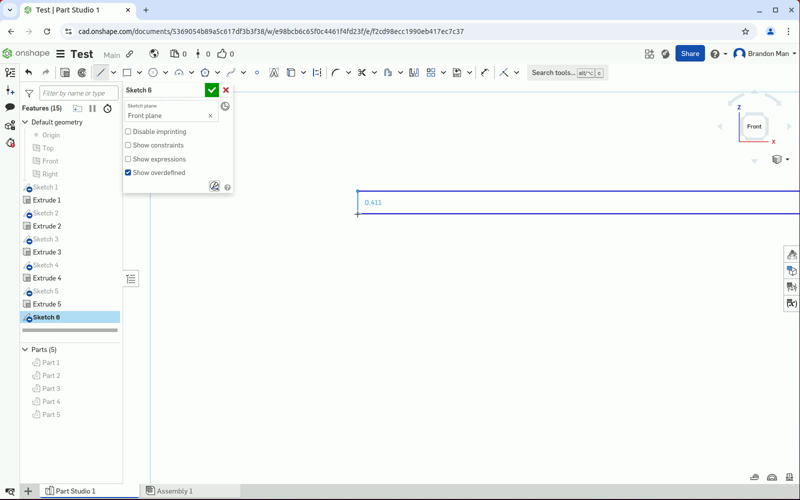
scroll(-6)
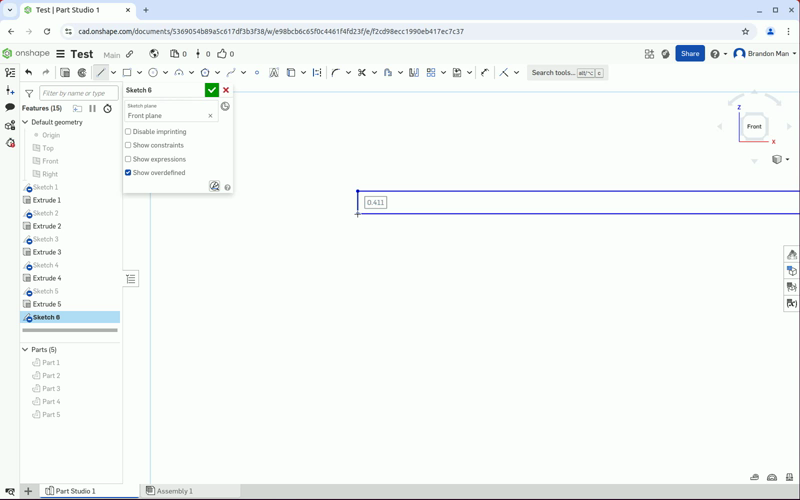
scroll(-6)
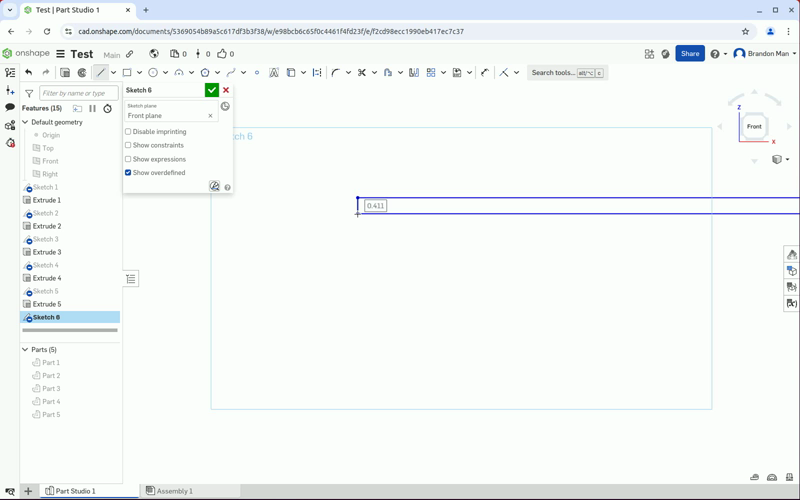
scroll(-6)
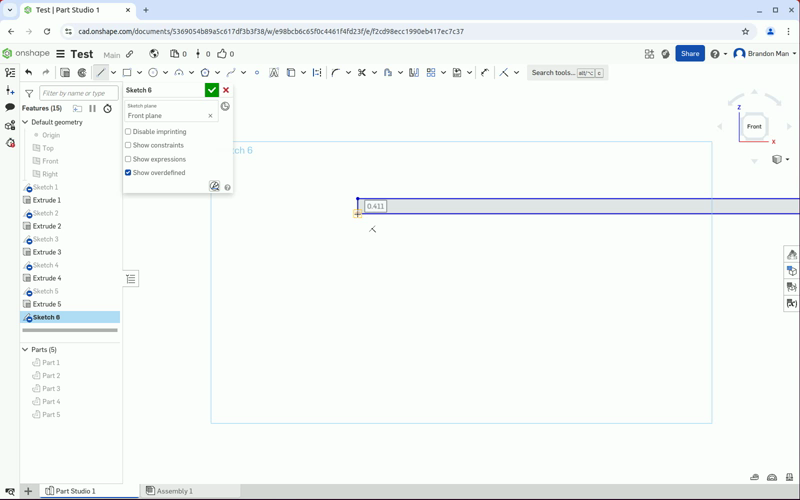
scroll(-6)
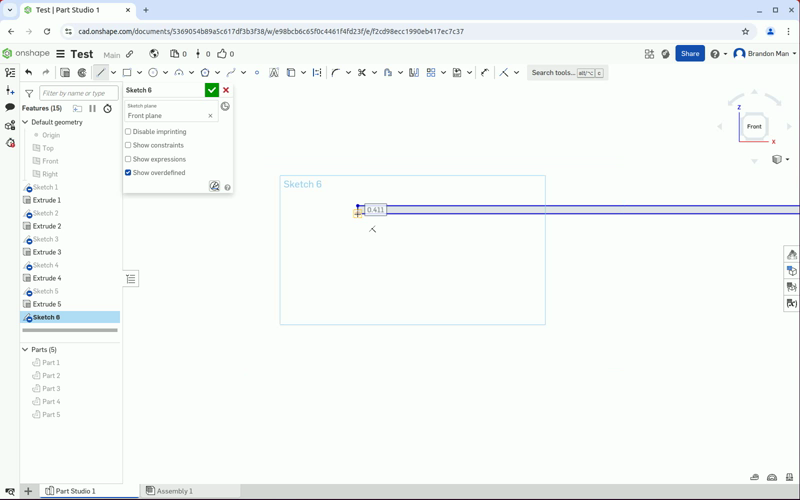
scroll(-6)
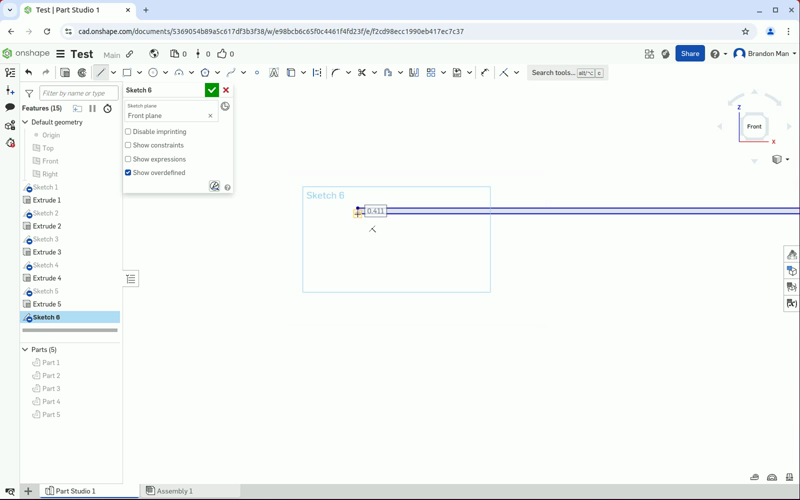
scroll(-6)
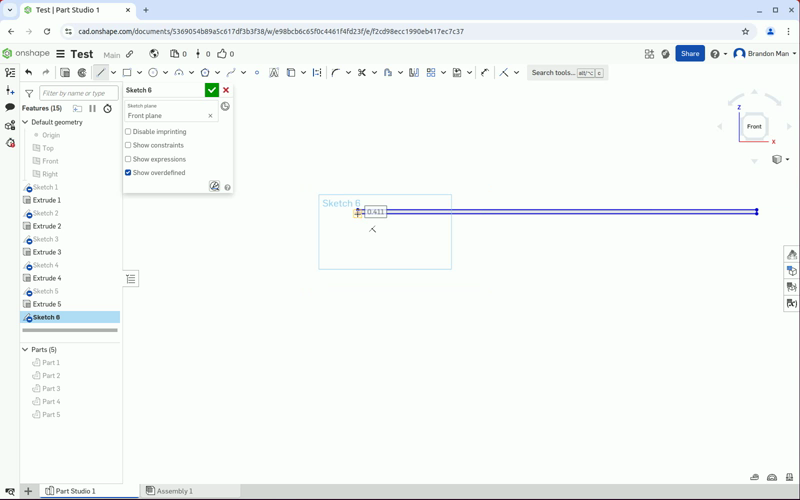
scroll(-6)
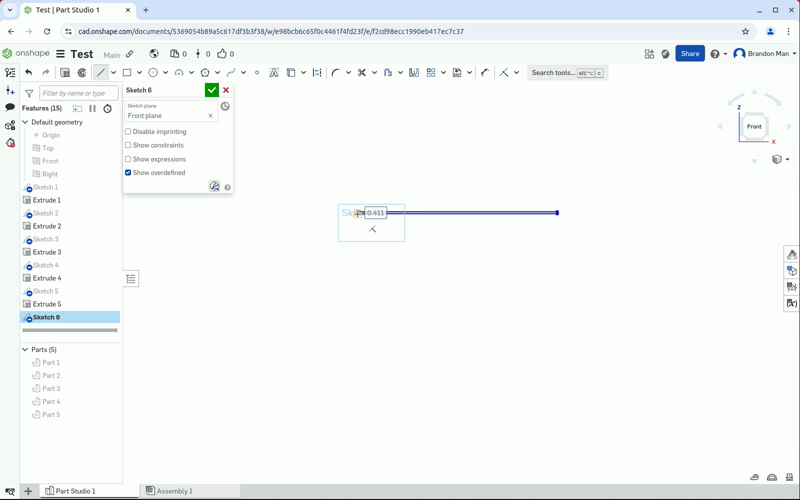
key(esc)
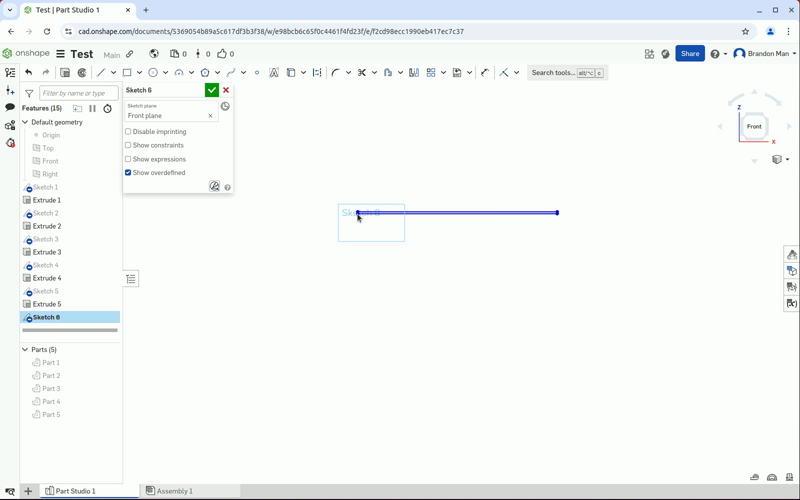
mouse_move(531, 213)
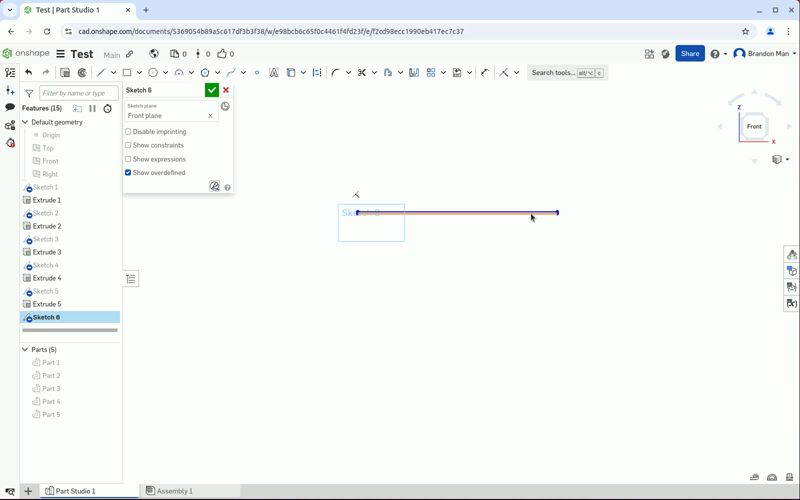
scroll(6)
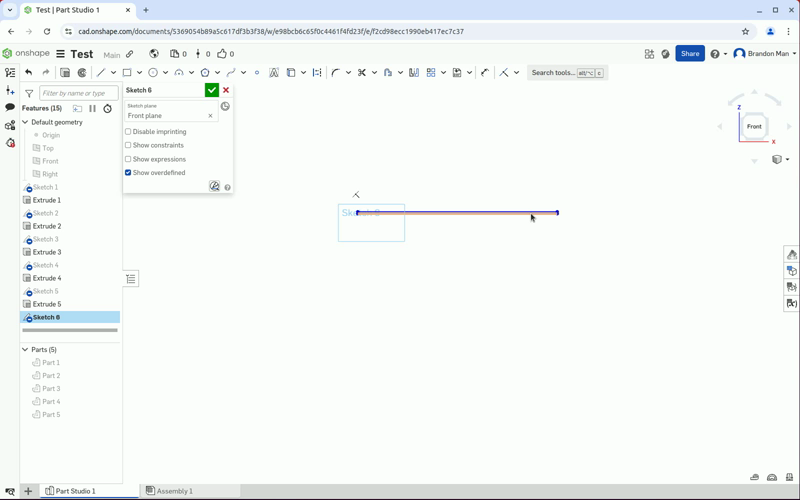
scroll(6)
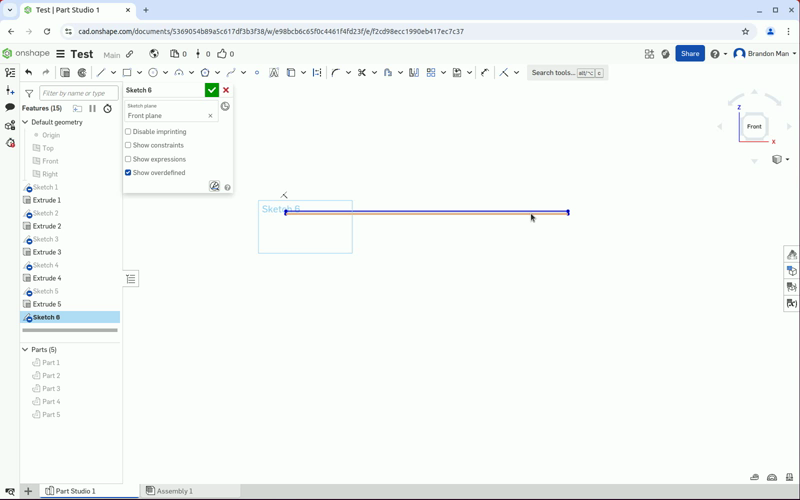
scroll(6)
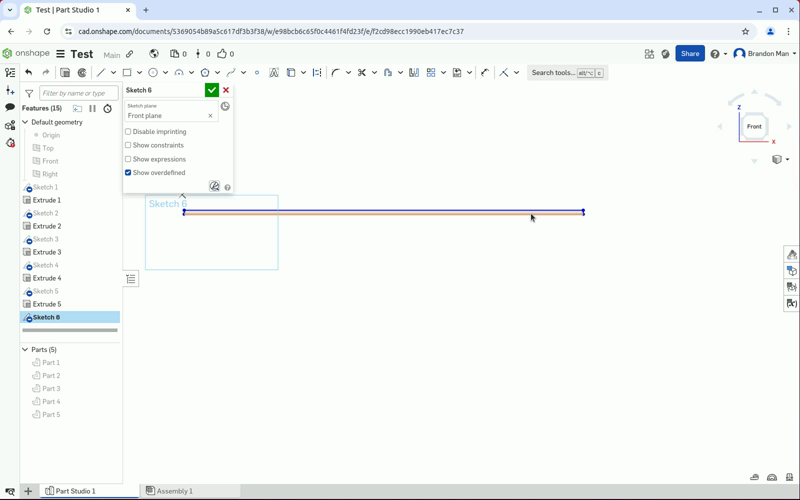
scroll(6)
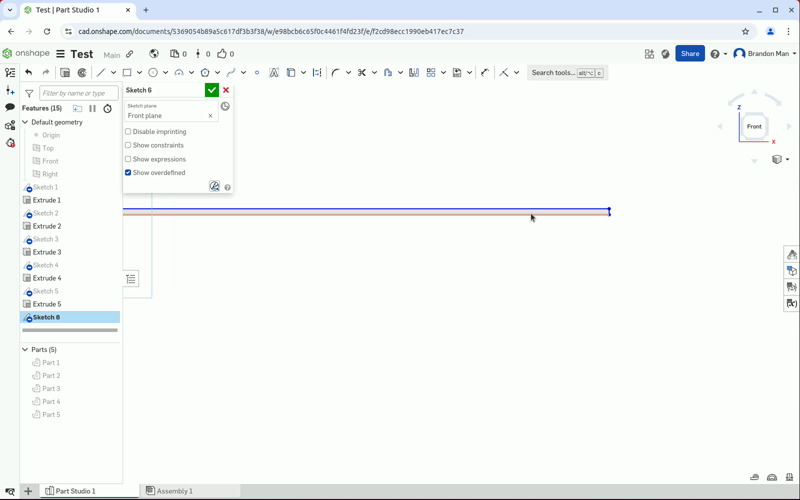
scroll(6)
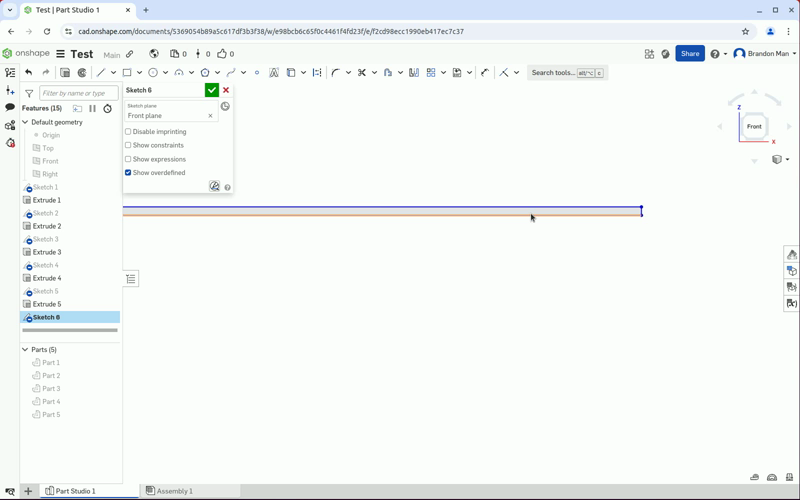
scroll(6)
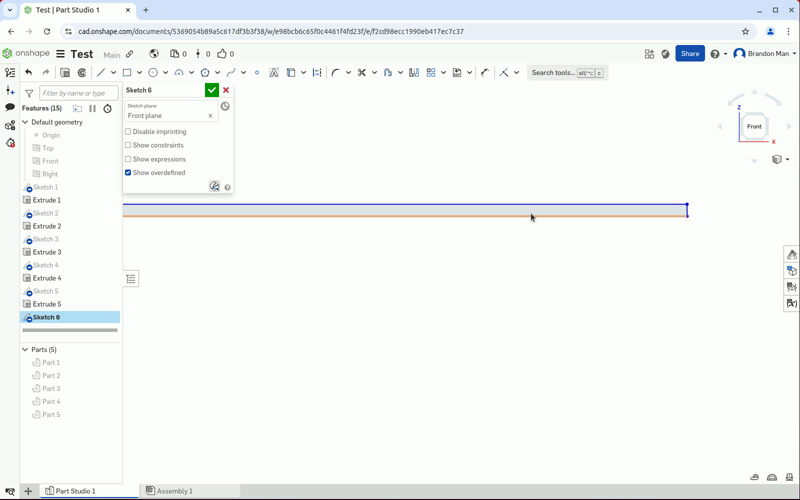
scroll(6)
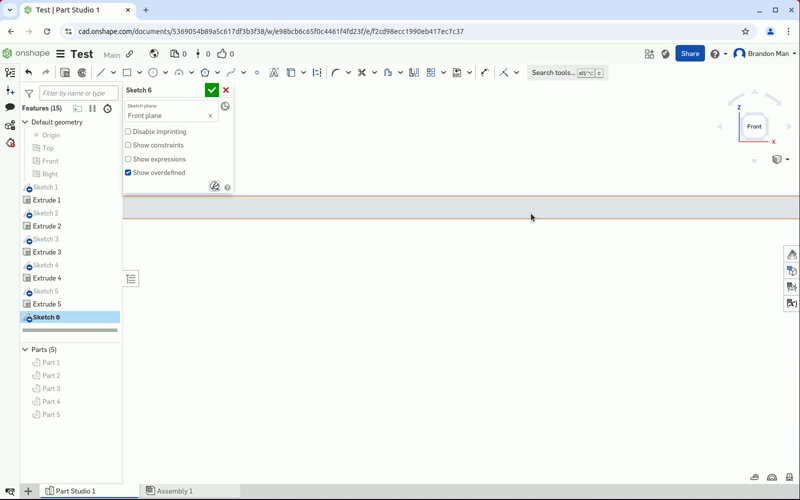
click(531, 213)
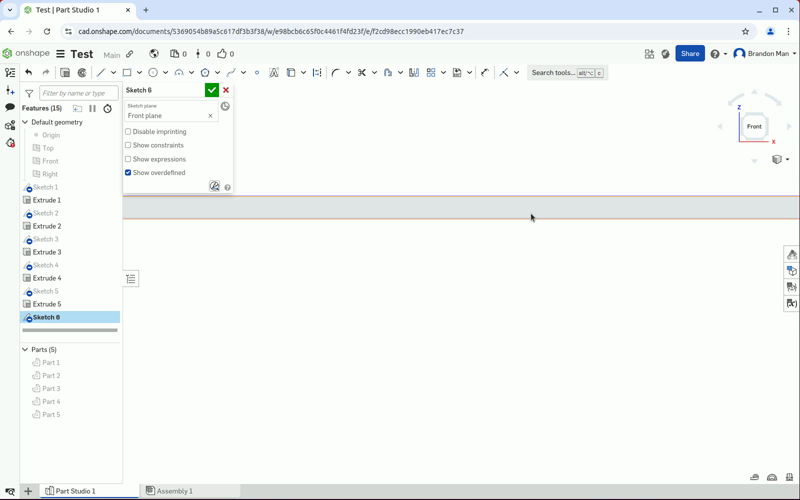
scroll(-6)
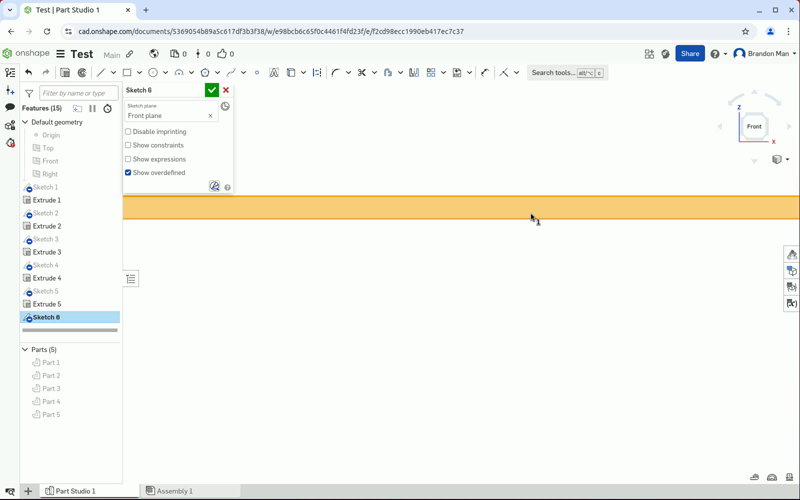
scroll(-6)
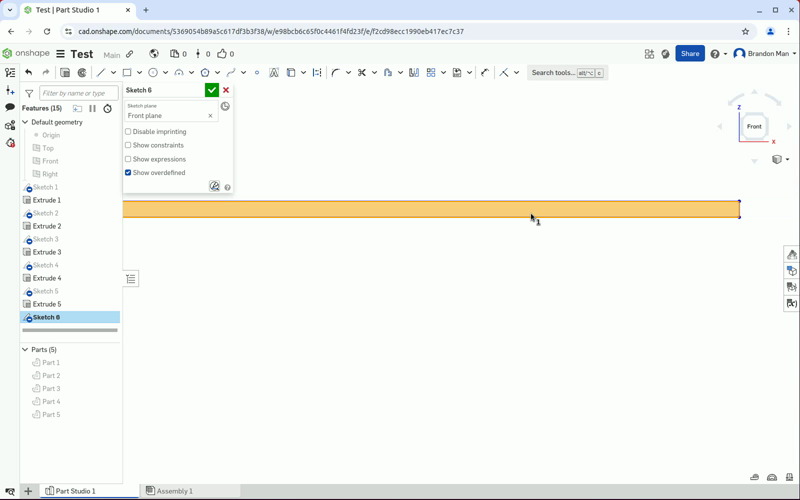
scroll(-6)
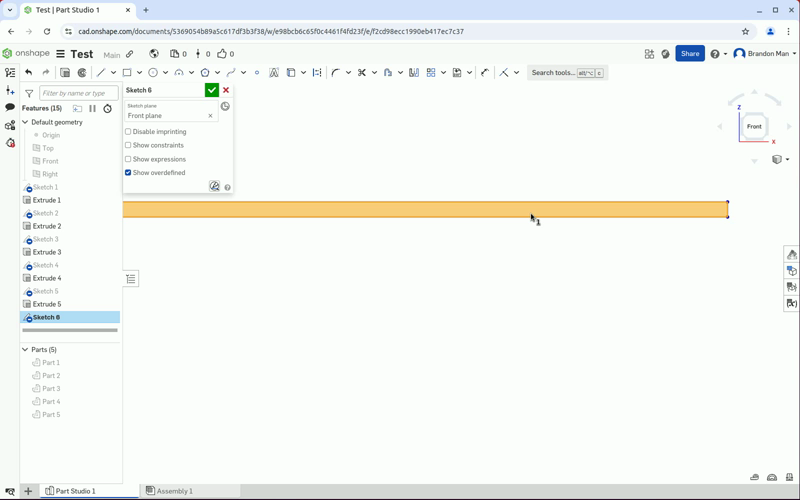
scroll(-6)
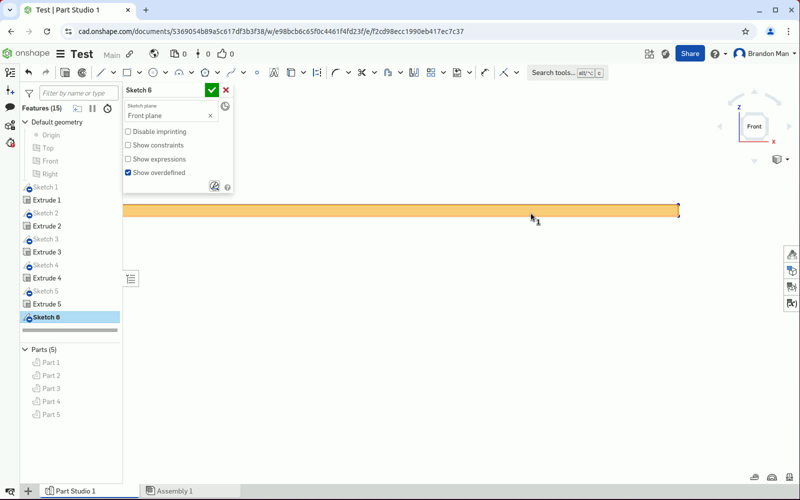
scroll(-6)
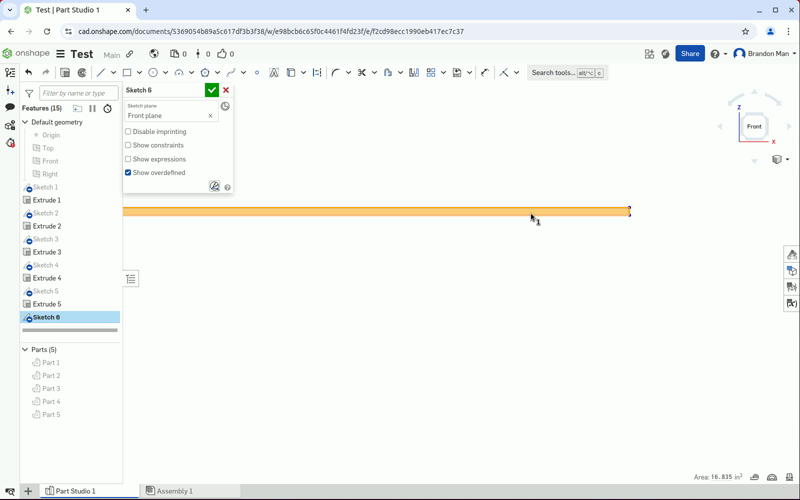
scroll(-6)
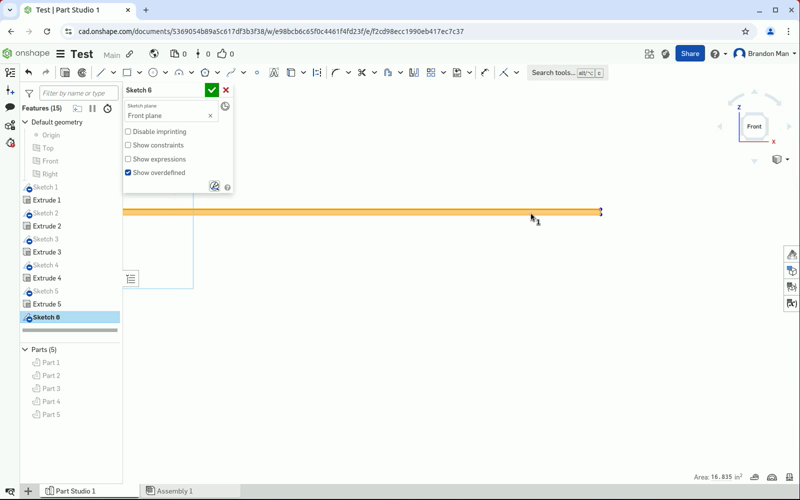
scroll(-6)
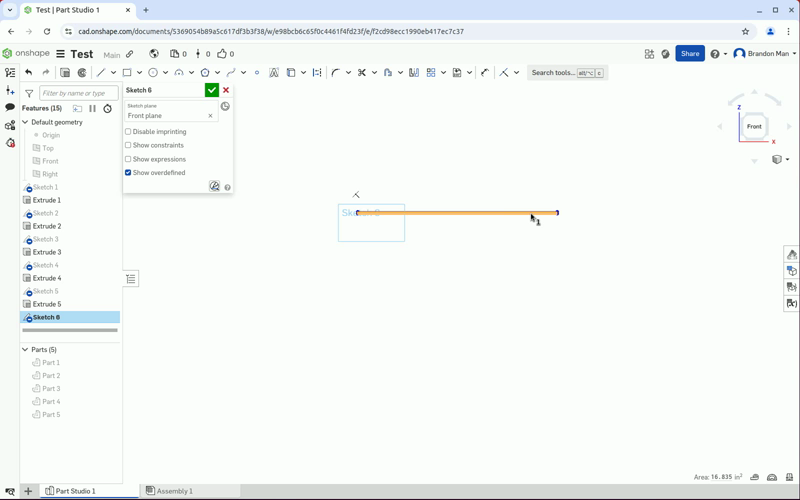
mouse_move(73, 352)
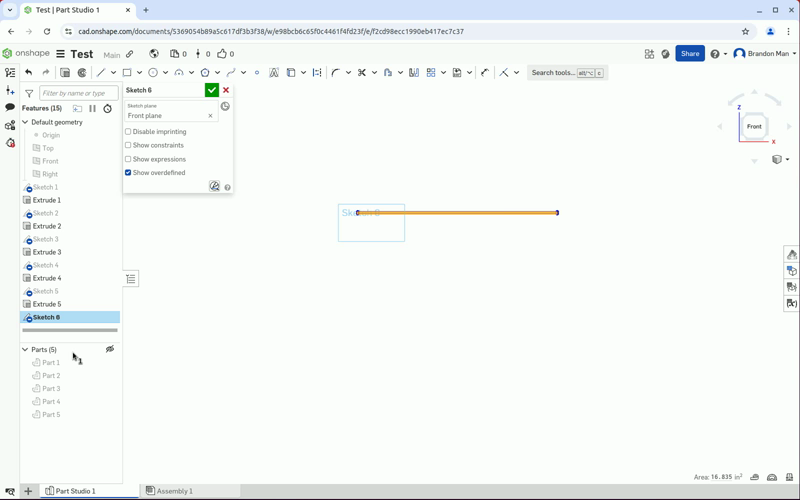
key(shift+y)
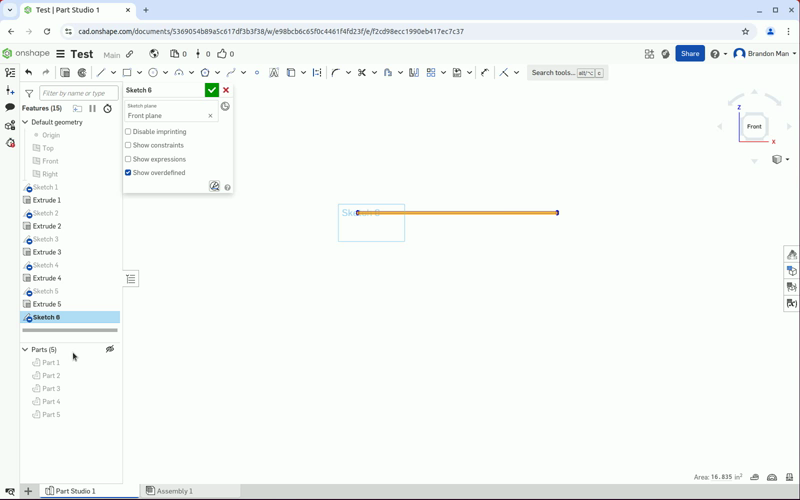
key(shift+e)
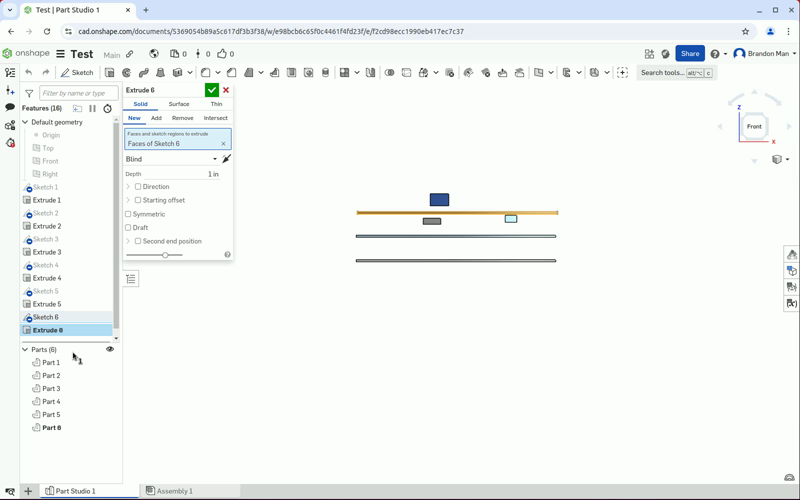
mouse_move(143, 106)
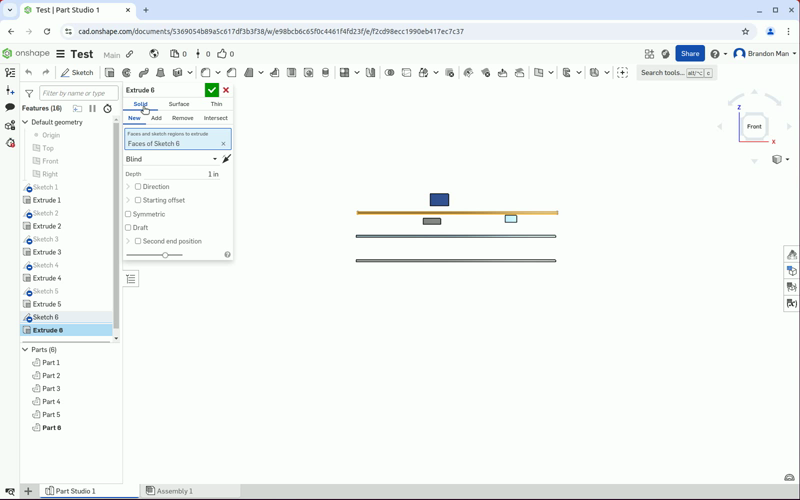
click(143, 106)
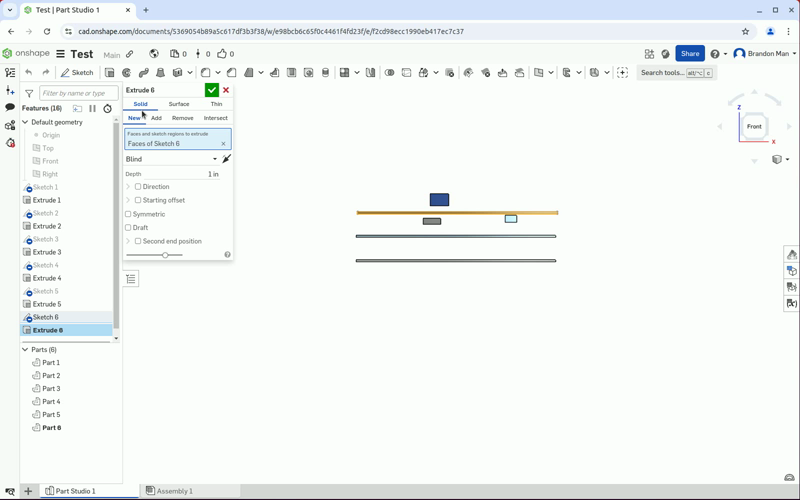
mouse_move(137, 120)
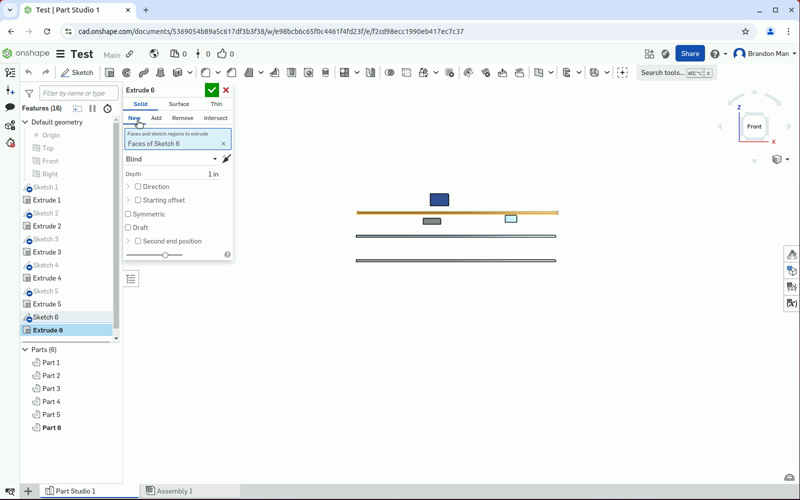
click(137, 120)
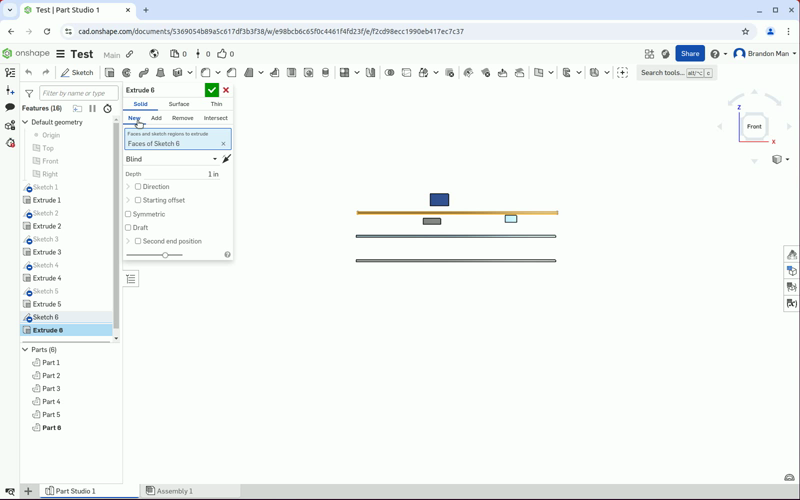
key(tab, 4)
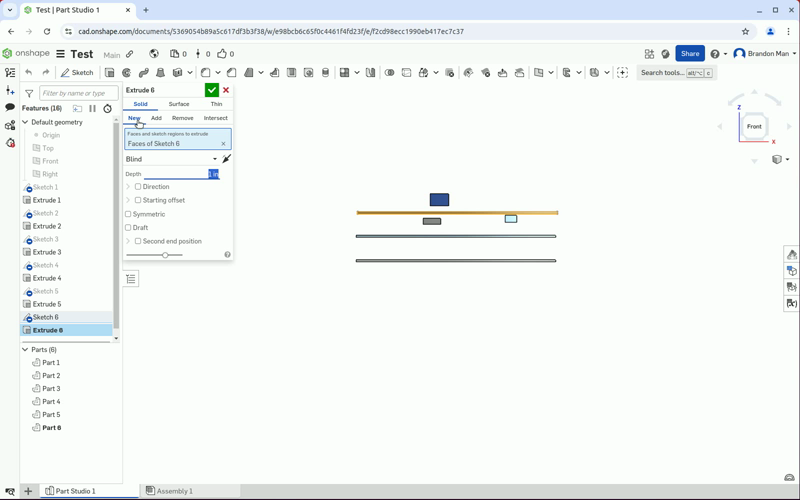
text(0.241)
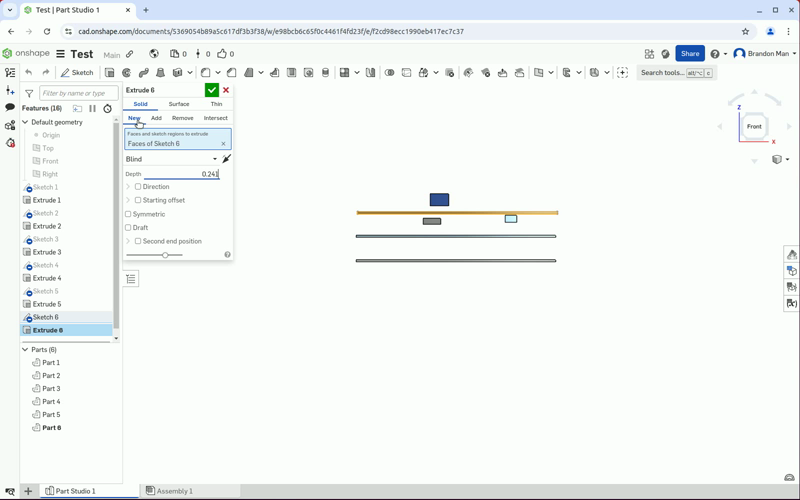
key(enter)
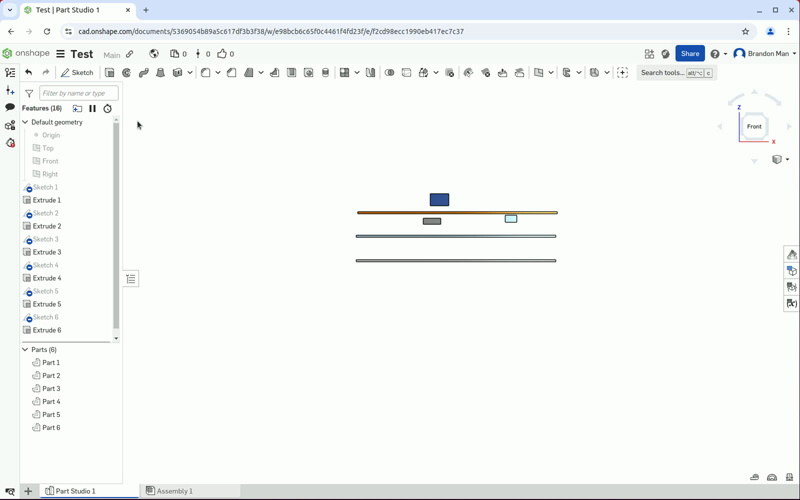
key(shift+h)
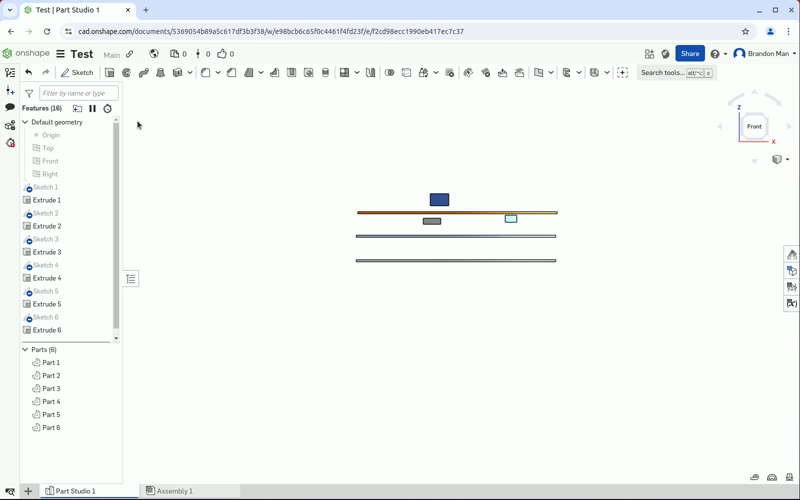
key(shift+h)
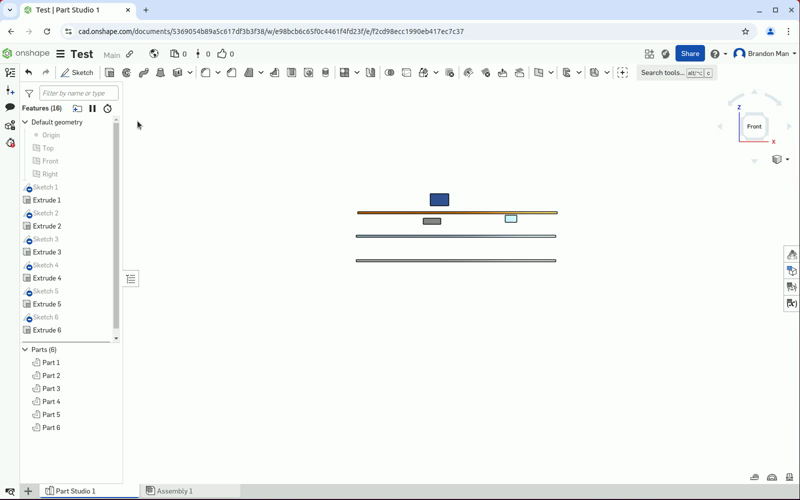
mouse_move(69, 189)
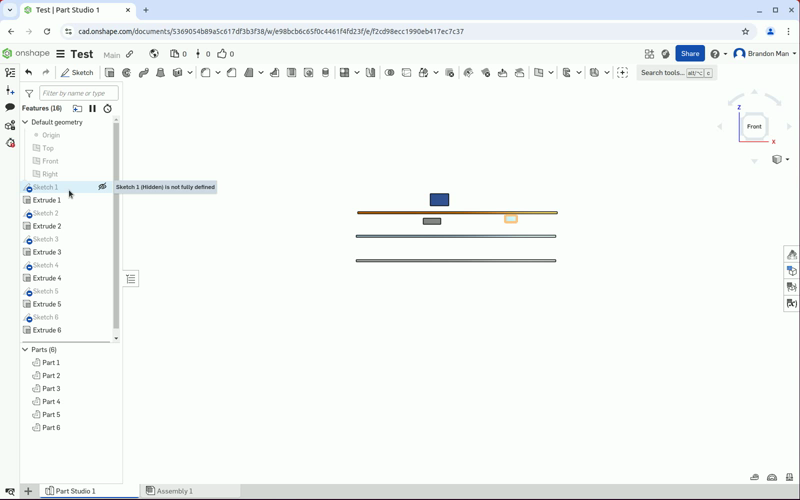
click(69, 189)
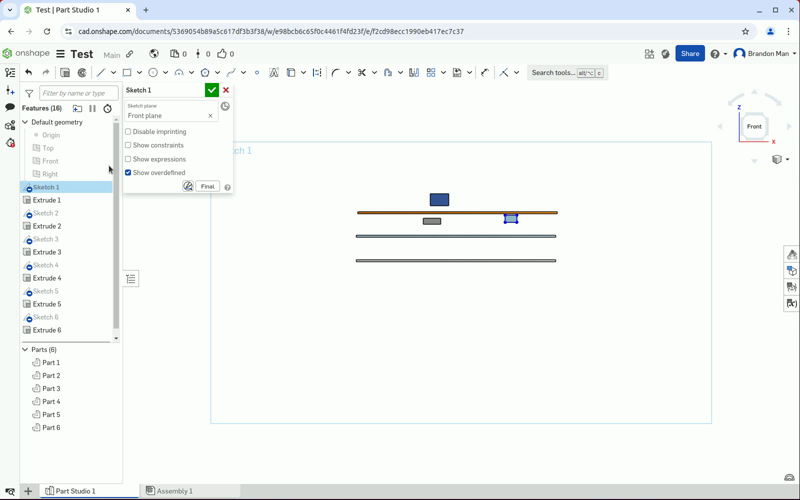
mouse_move(229, 92)
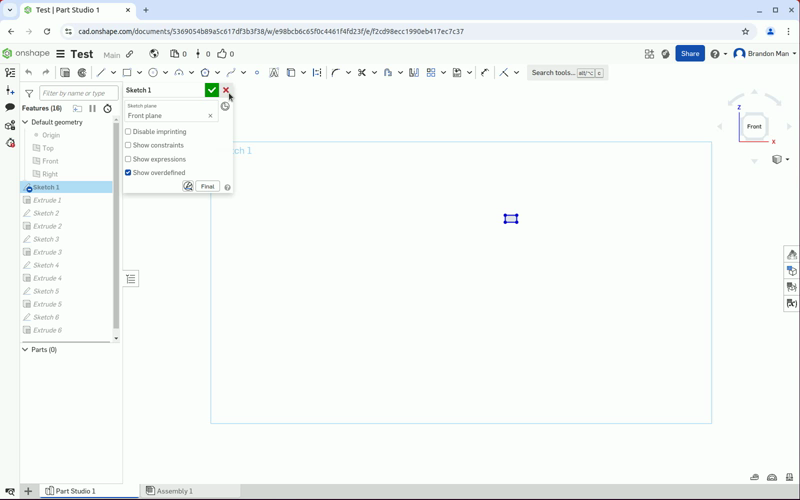
click(229, 92)
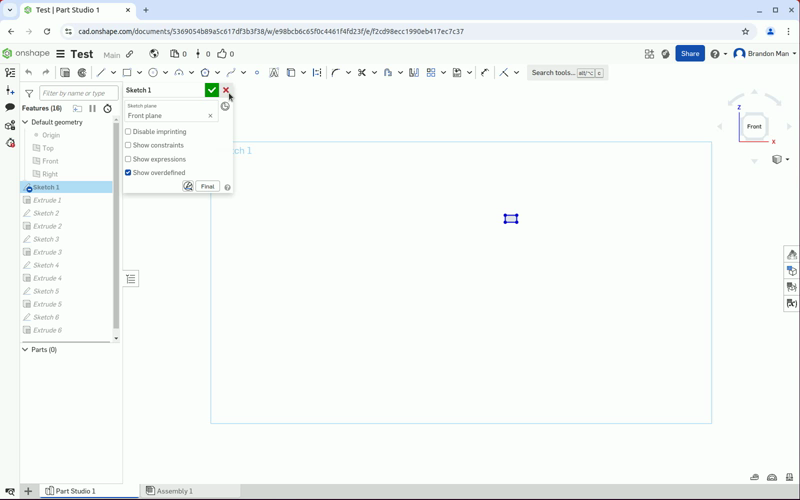
key(shift+s)
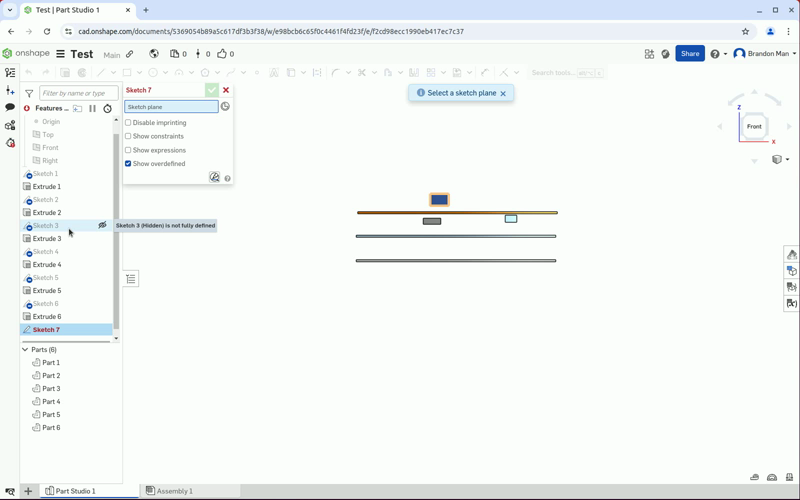
scroll(3)
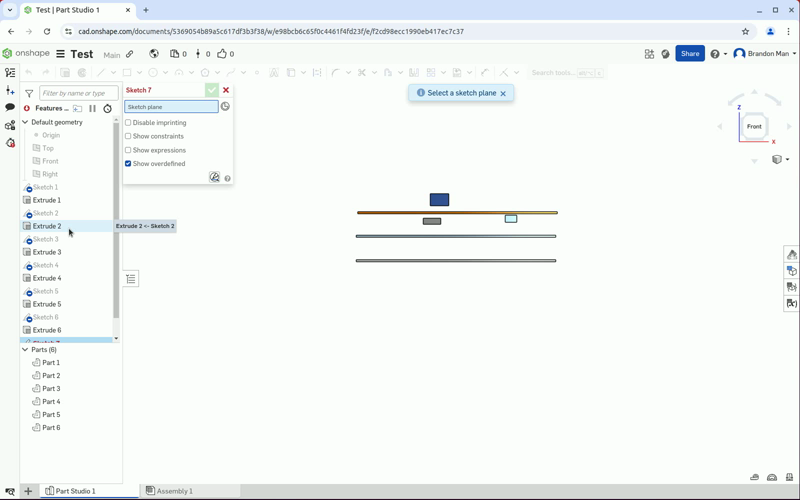
mouse_move(69, 163)
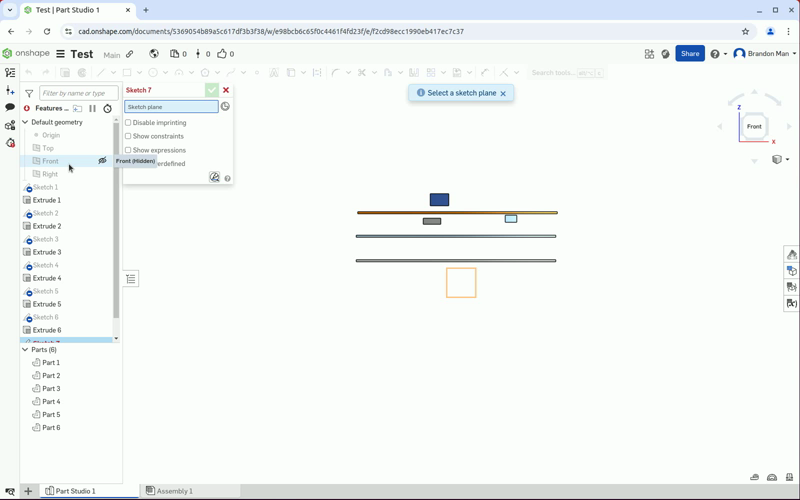
click(69, 163)
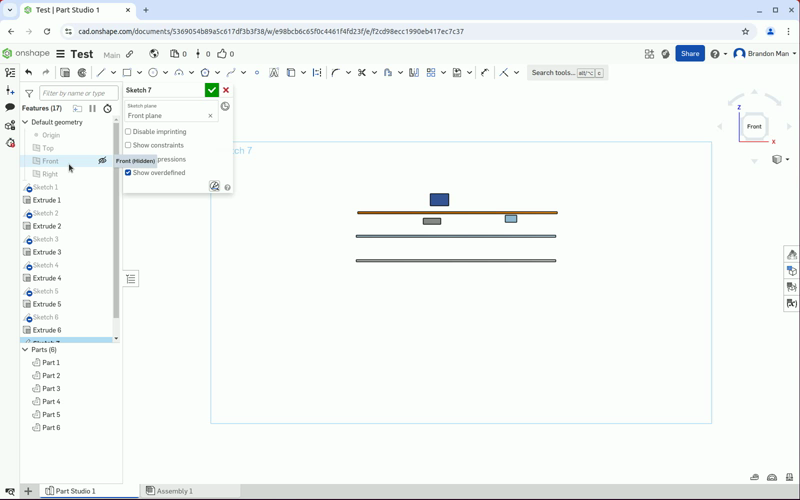
mouse_move(73, 352)
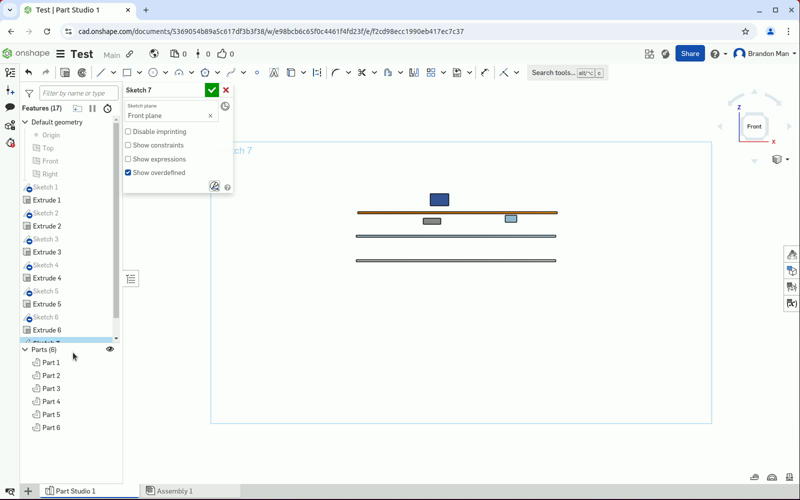
key(y)
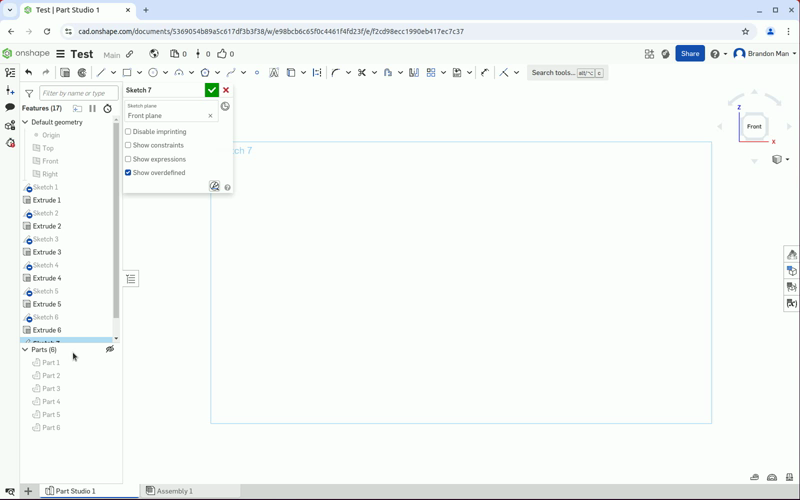
key(l)
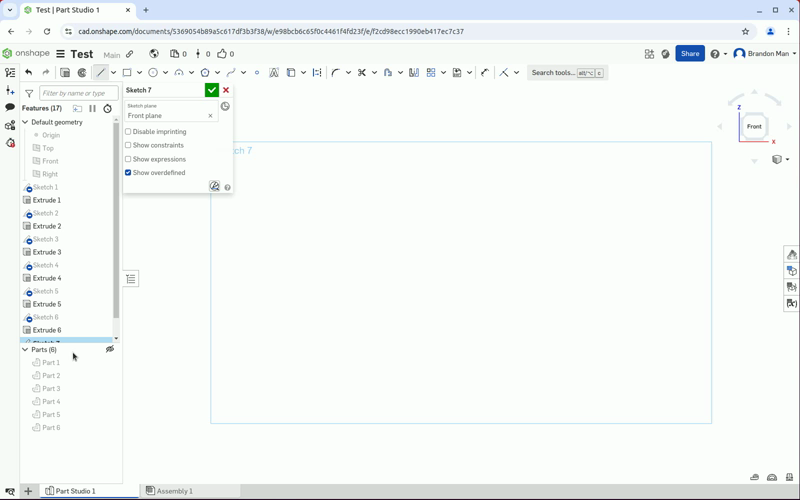
key_down(shift)
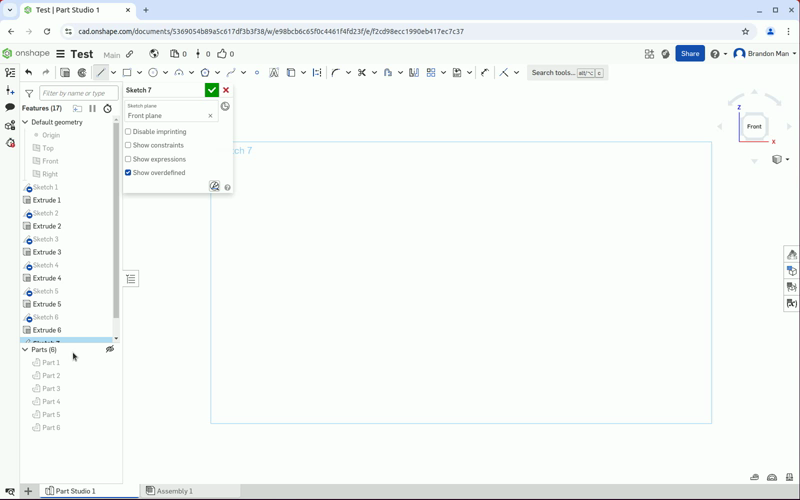
mouse_move(361, 192)
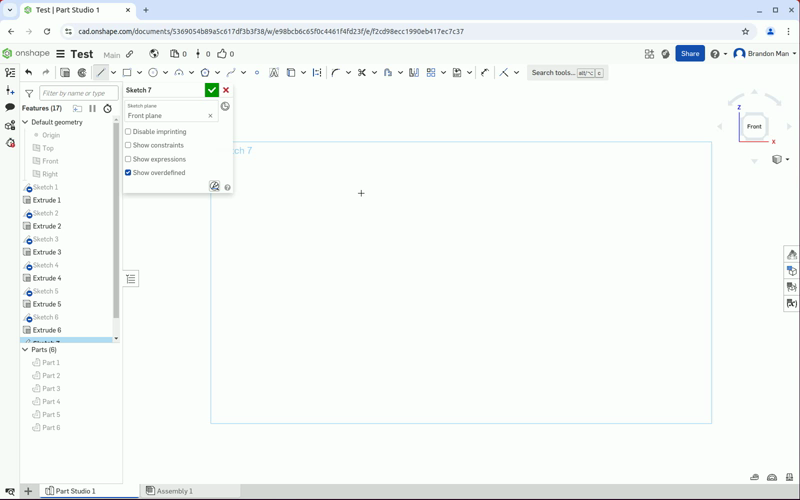
click(361, 192)
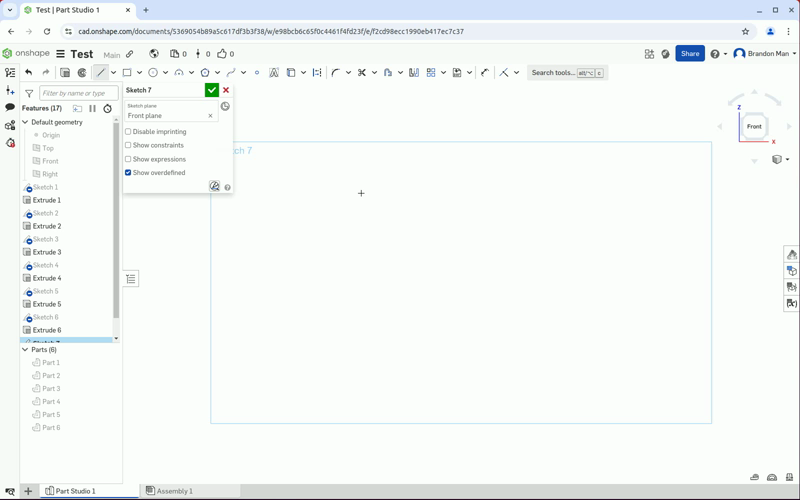
key_up(shift)
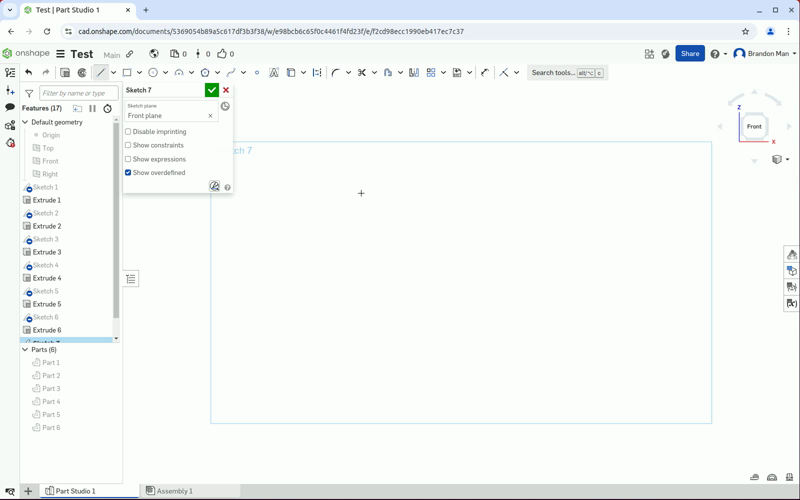
key_down(shift)
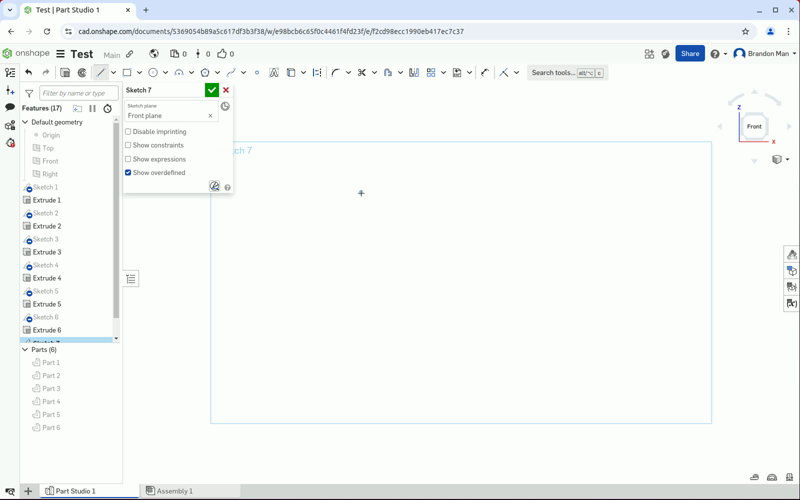
mouse_move(560, 192)
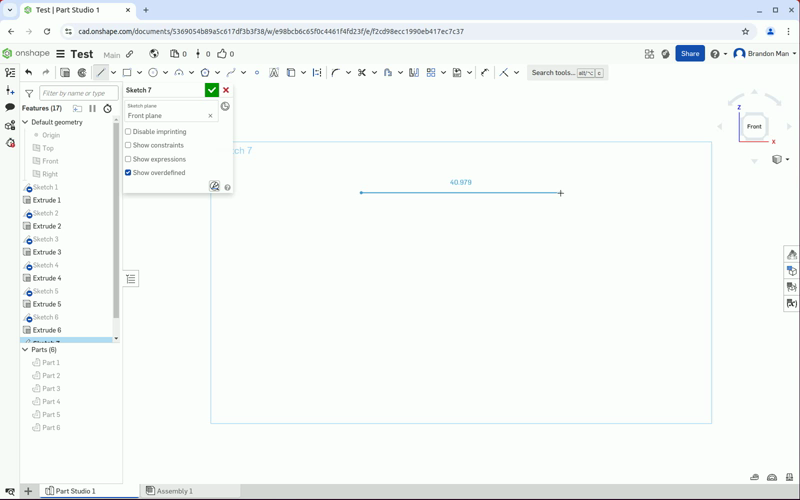
click(560, 192)
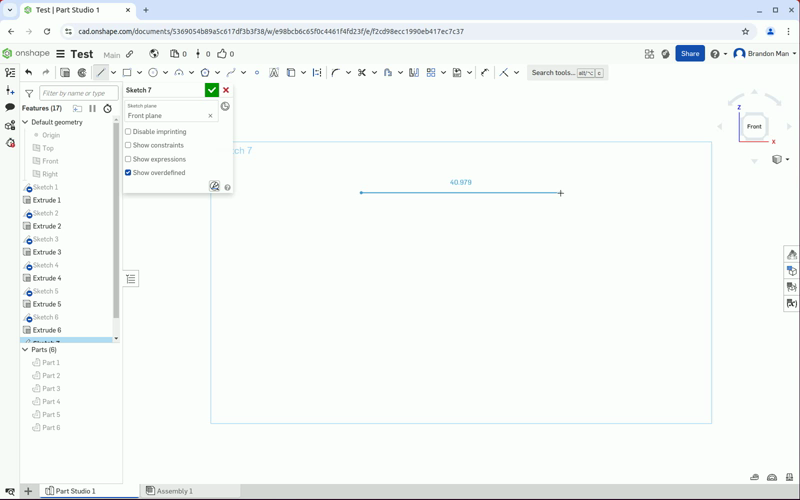
key_up(shift)
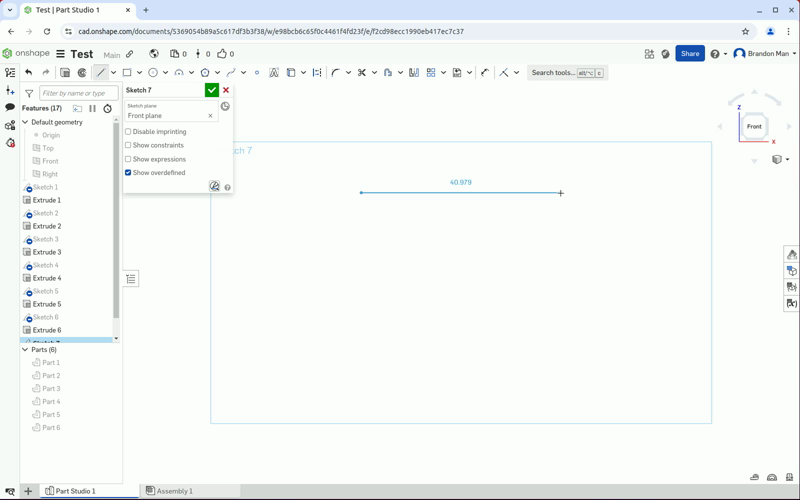
key_down(shift)
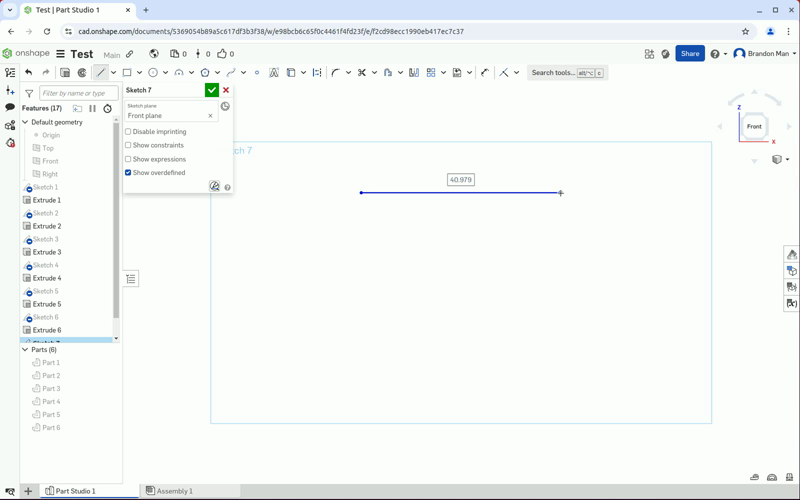
mouse_move(589, 192)
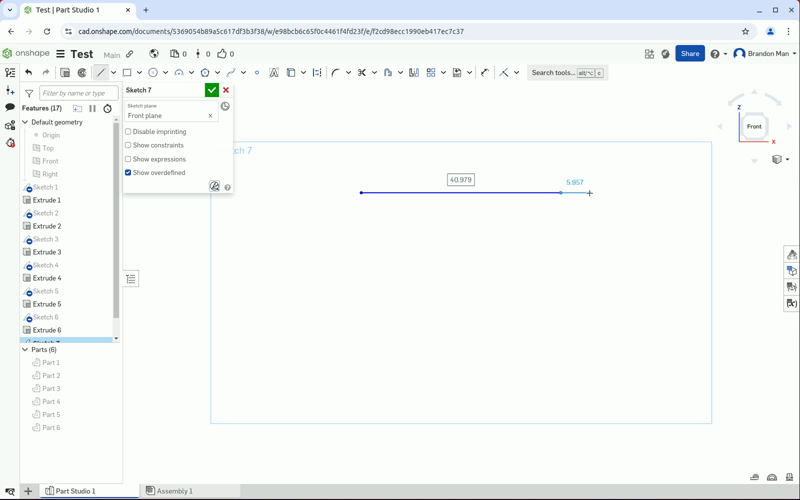
mouse_move(560, 190)
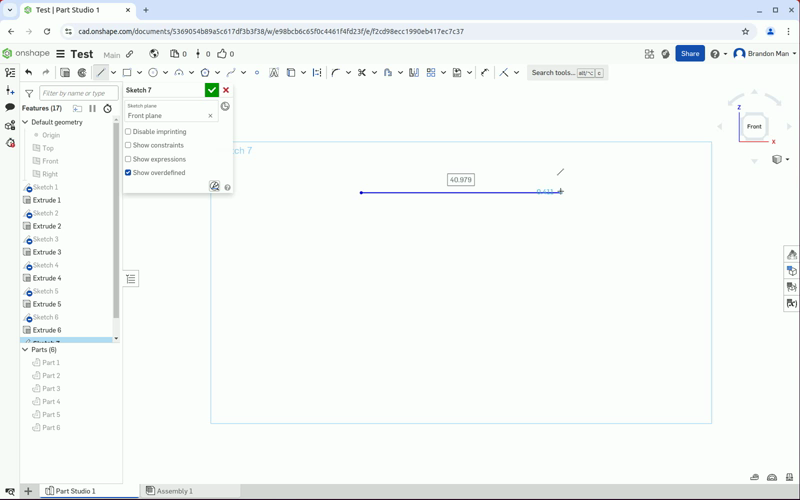
scroll(6)
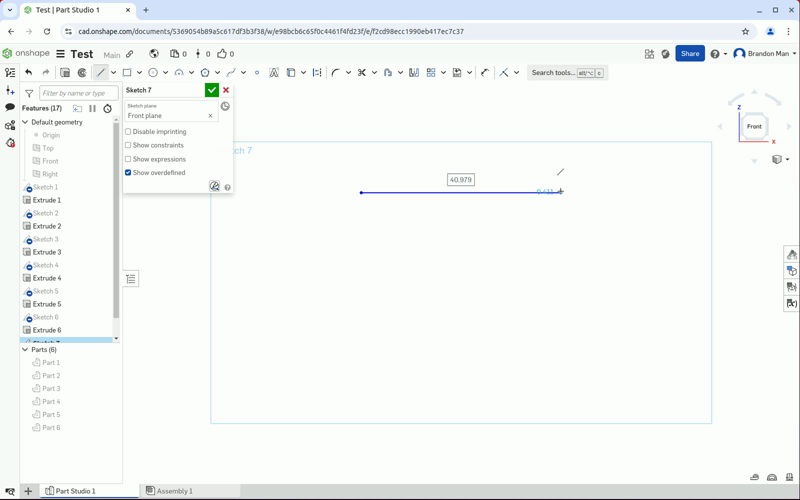
scroll(6)
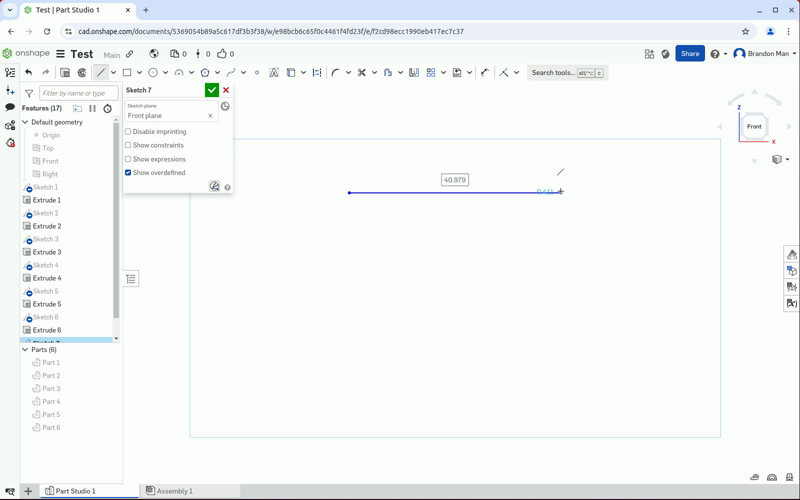
scroll(6)
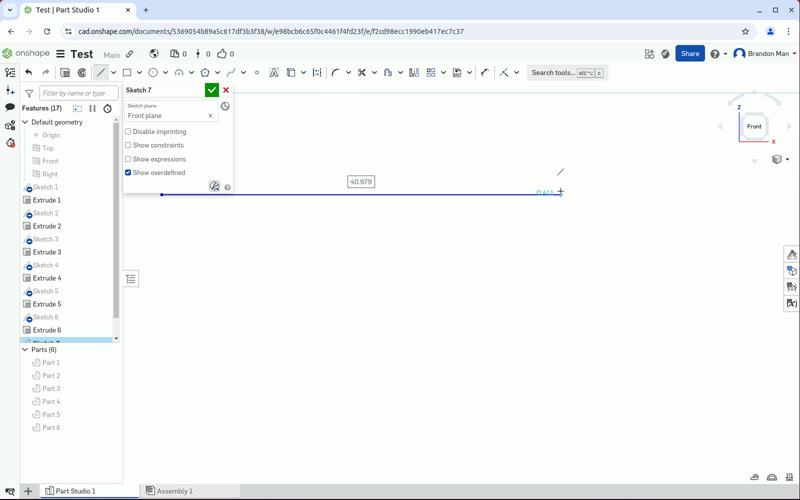
scroll(6)
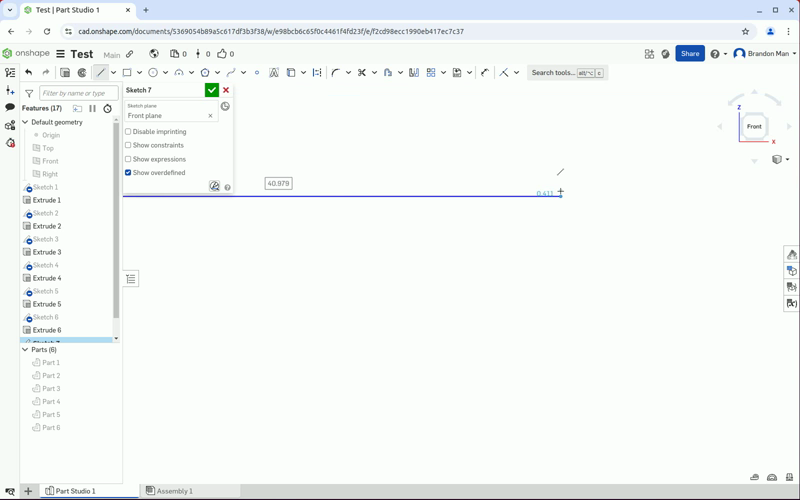
scroll(6)
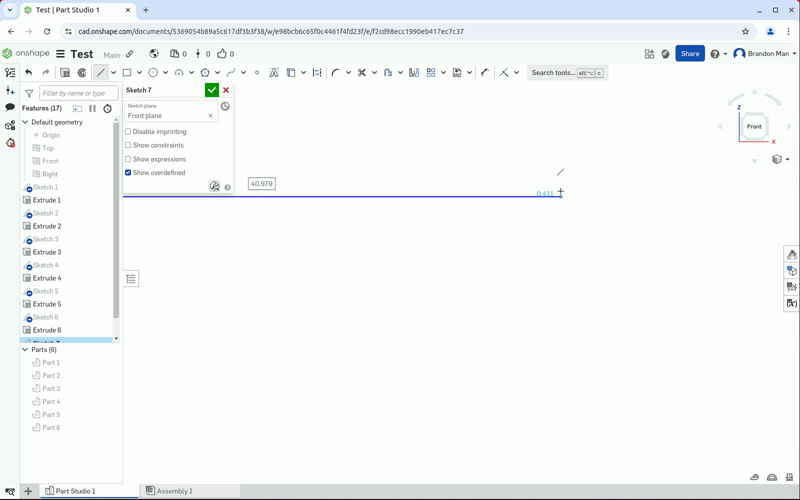
scroll(6)
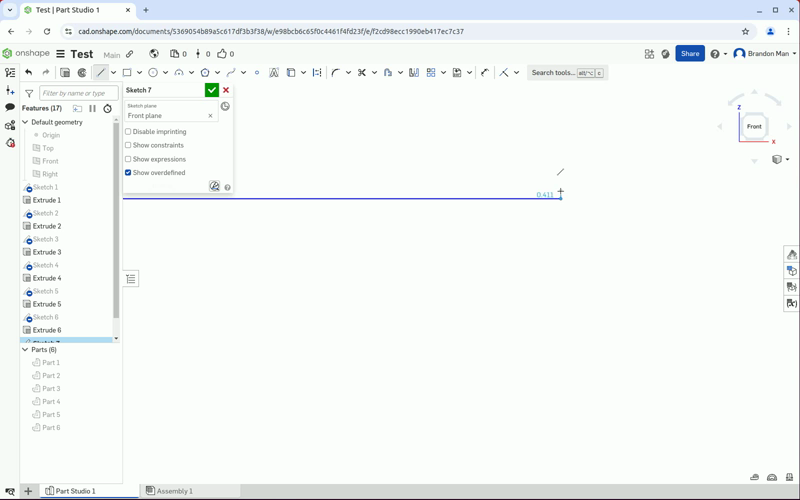
scroll(6)
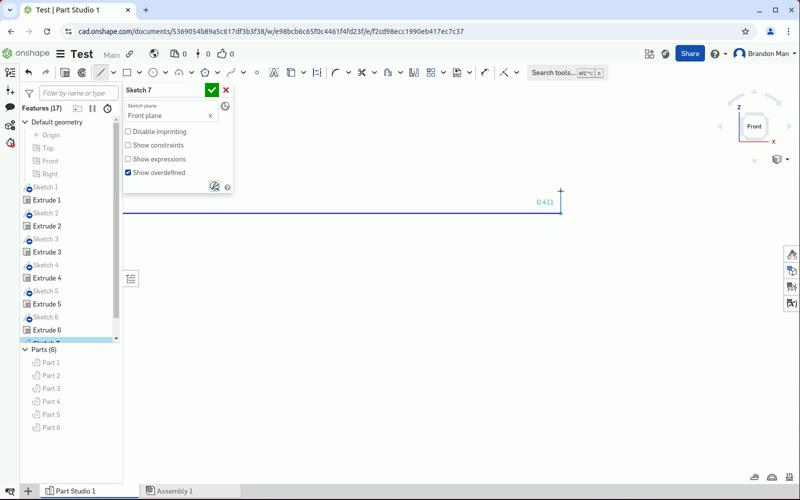
click(560, 190)
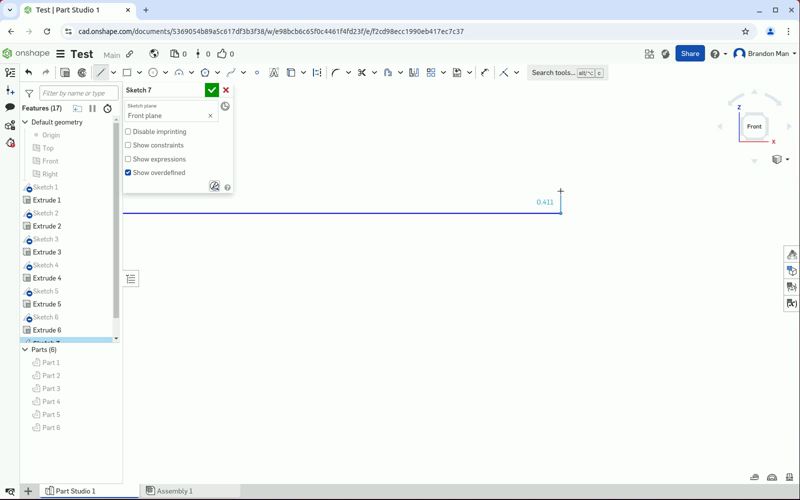
scroll(-6)
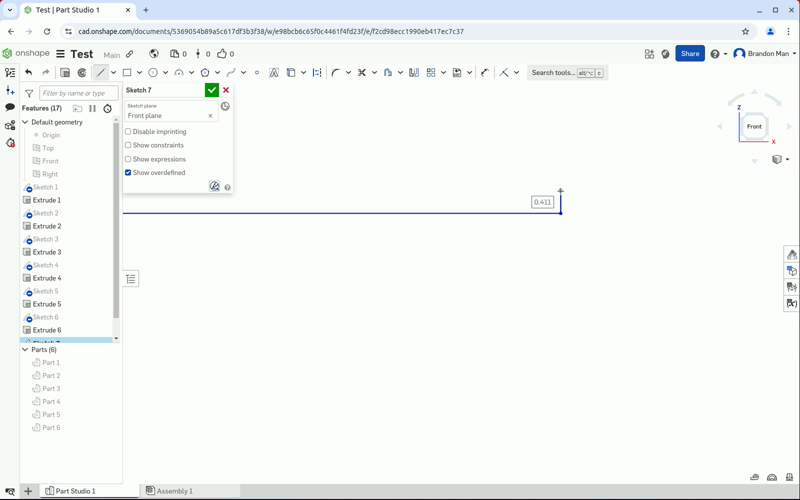
scroll(-6)
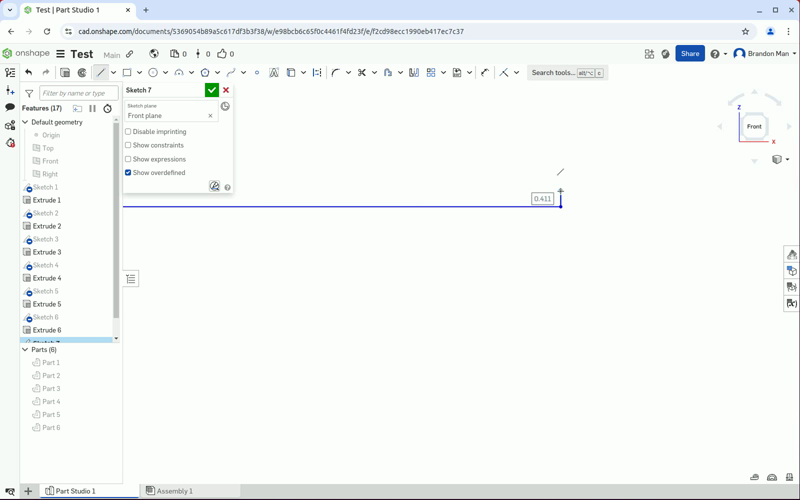
scroll(-6)
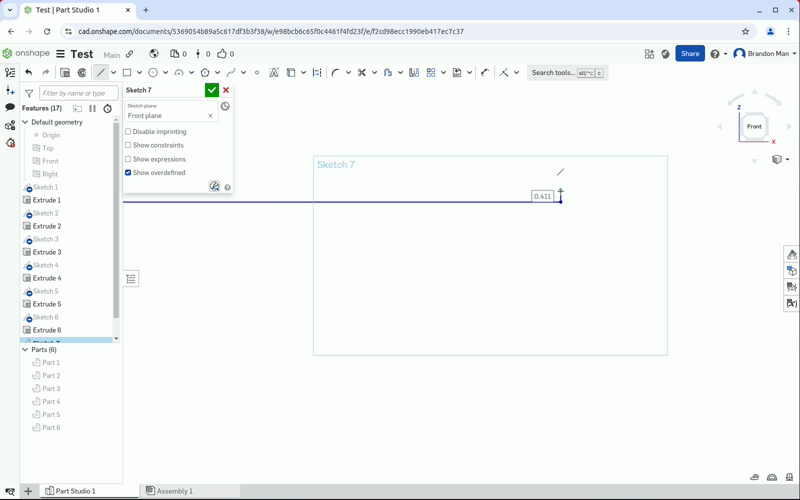
scroll(-6)
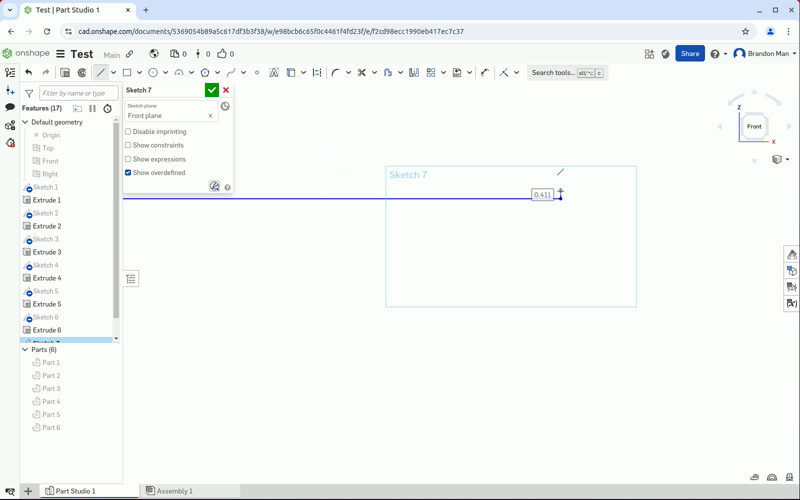
scroll(-6)
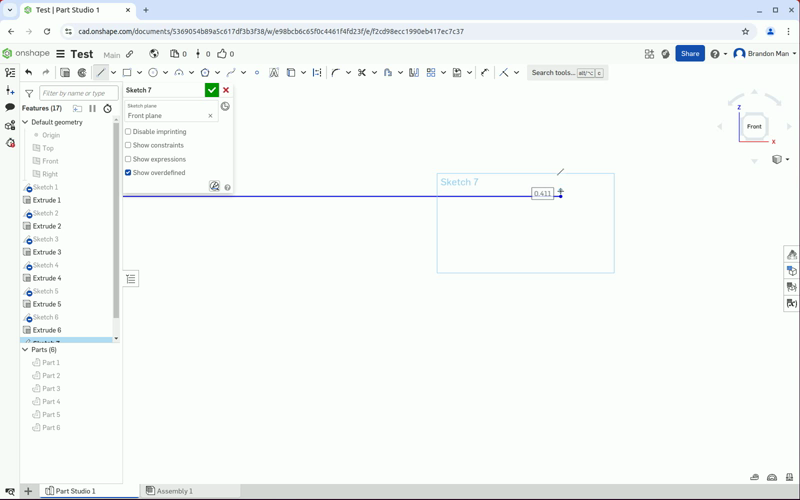
scroll(-6)
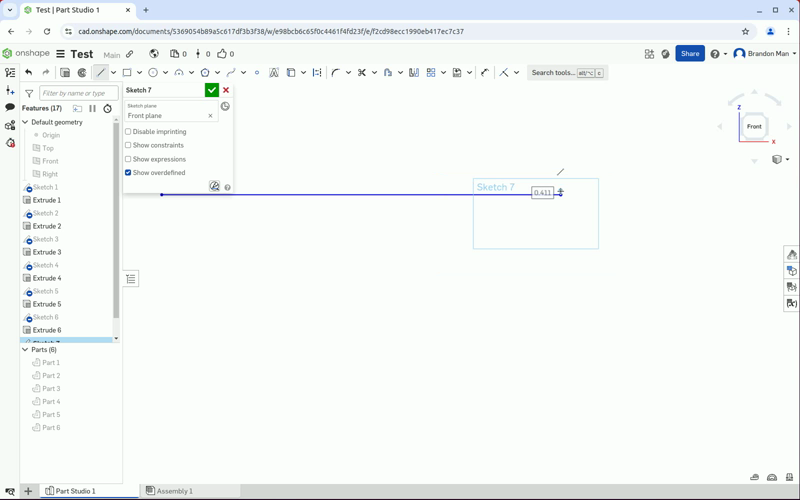
scroll(-6)
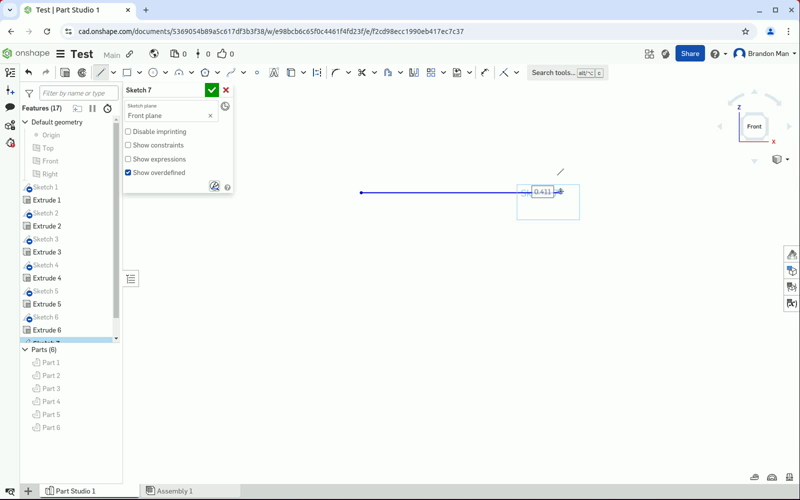
key_up(shift)
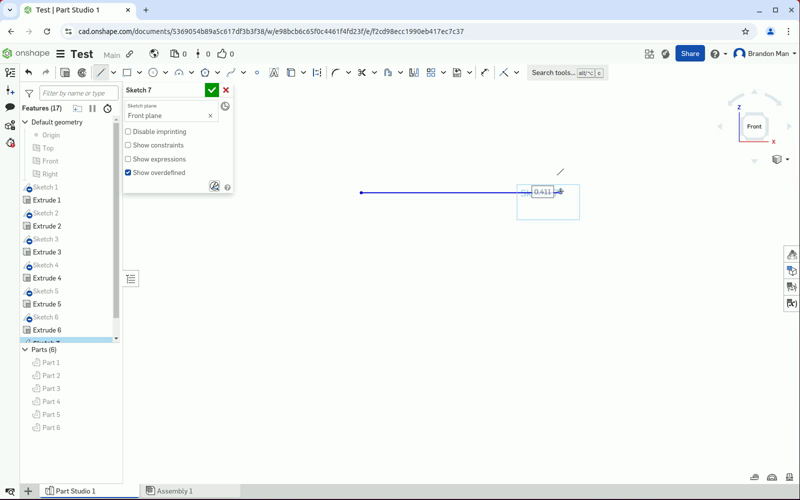
key_down(shift)
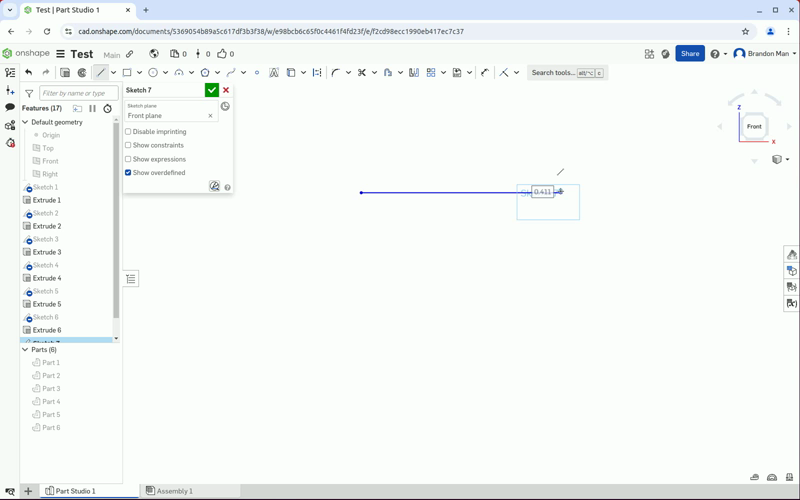
mouse_move(361, 190)
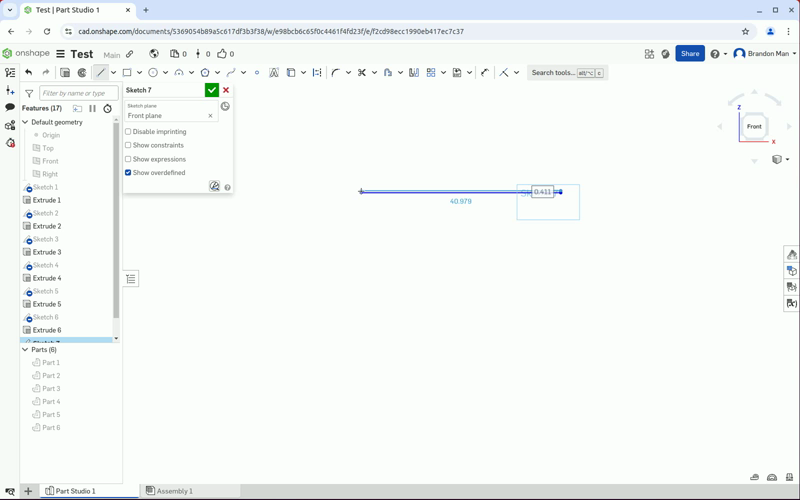
scroll(6)
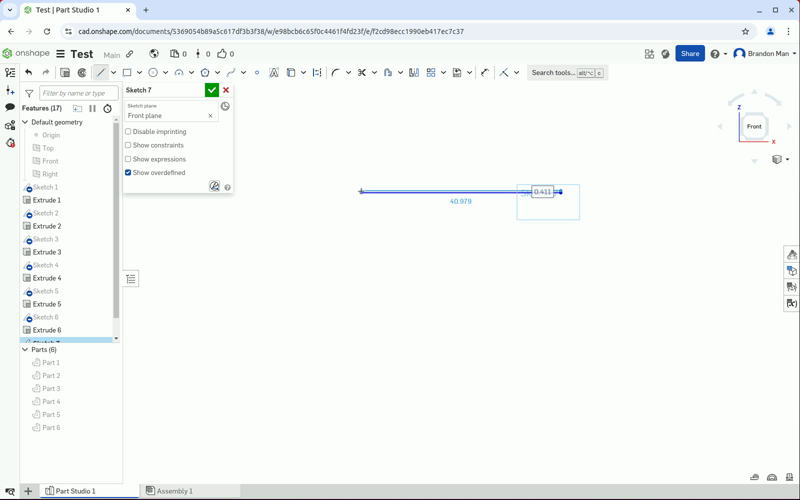
scroll(6)
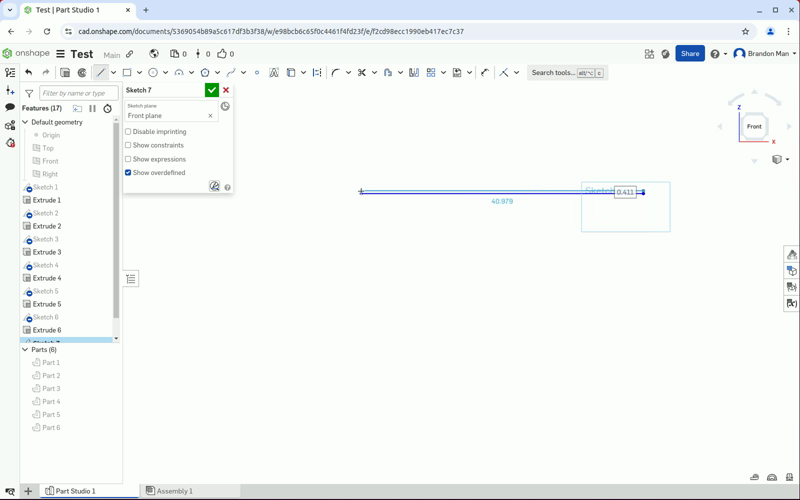
scroll(6)
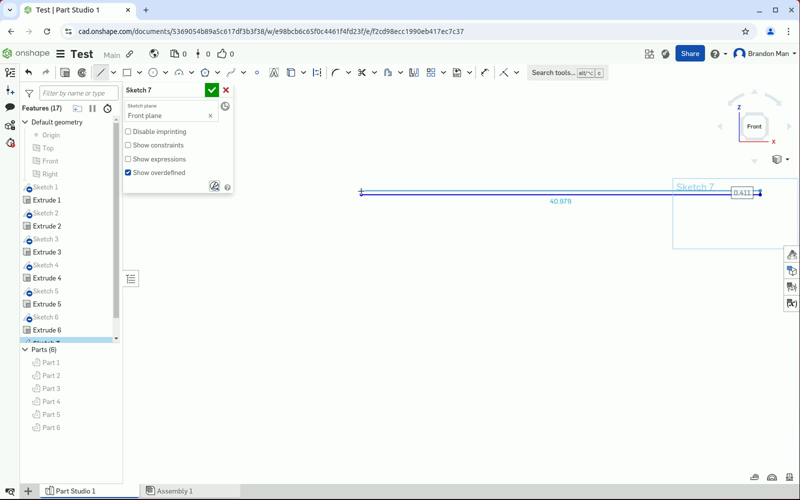
scroll(6)
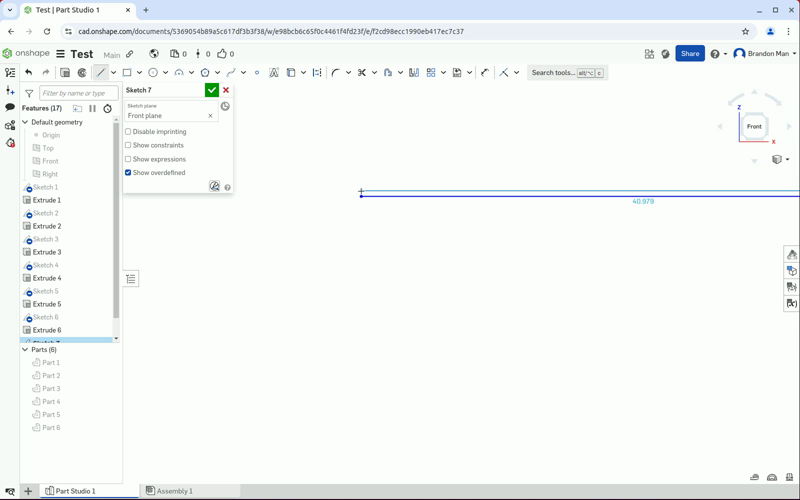
scroll(6)
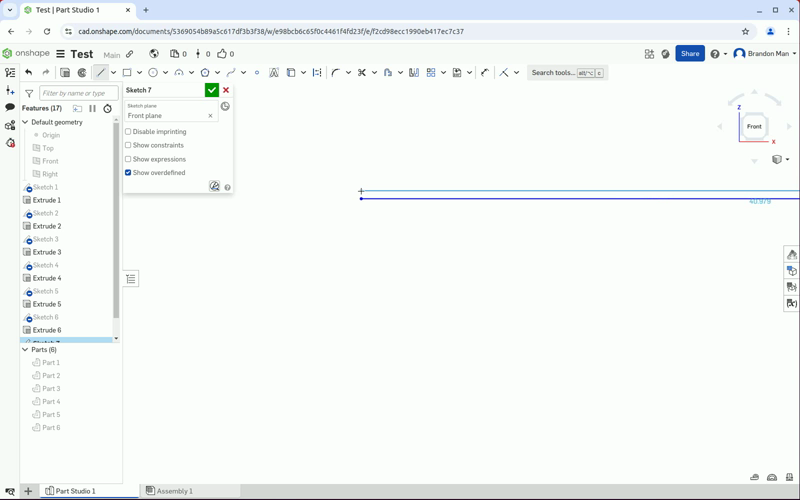
scroll(6)
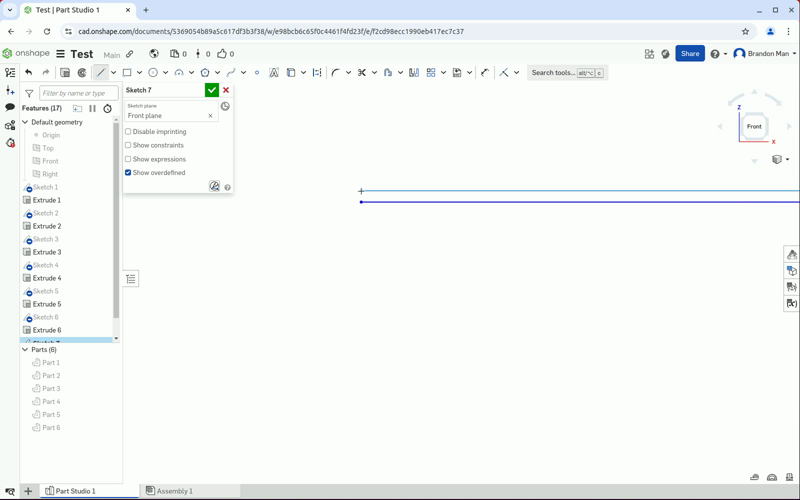
scroll(6)
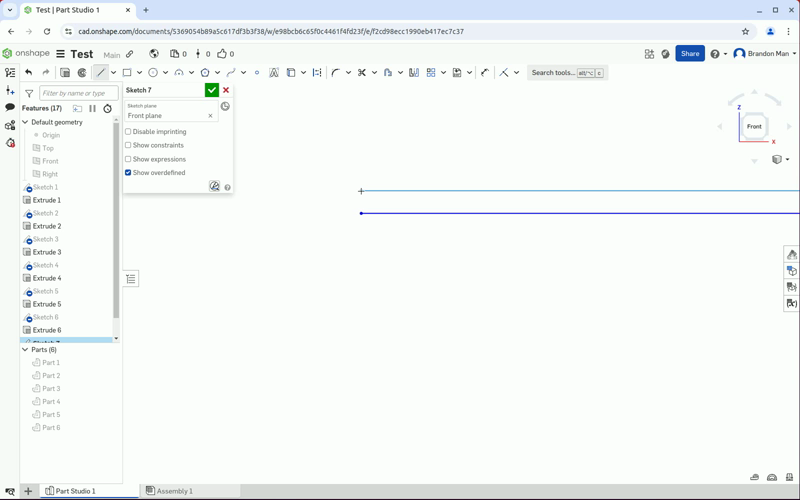
click(361, 190)
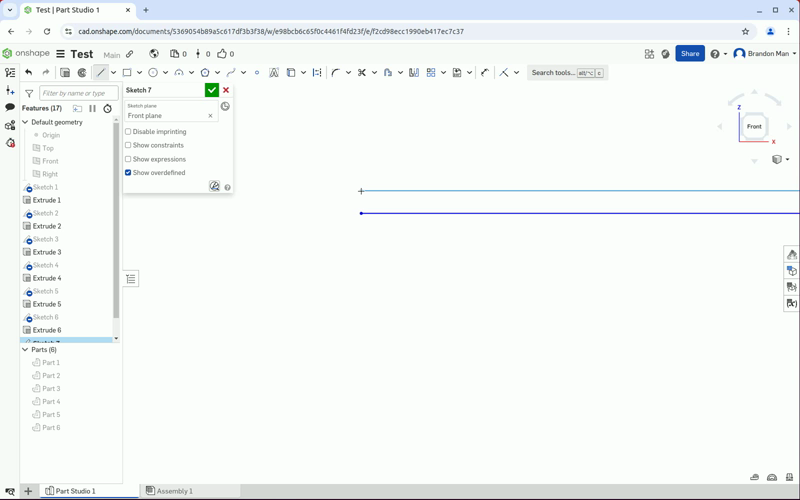
scroll(-6)
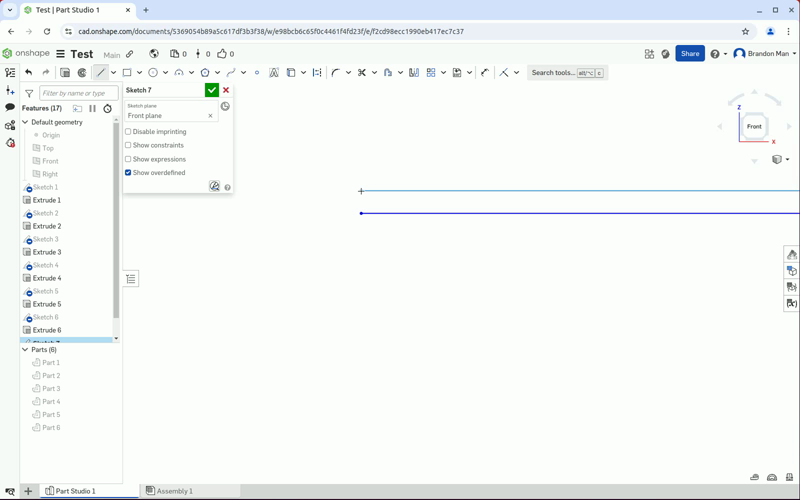
scroll(-6)
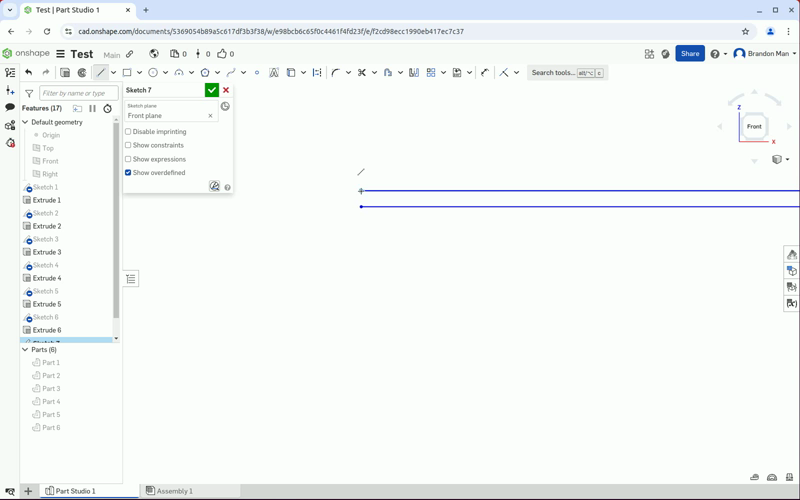
scroll(-6)
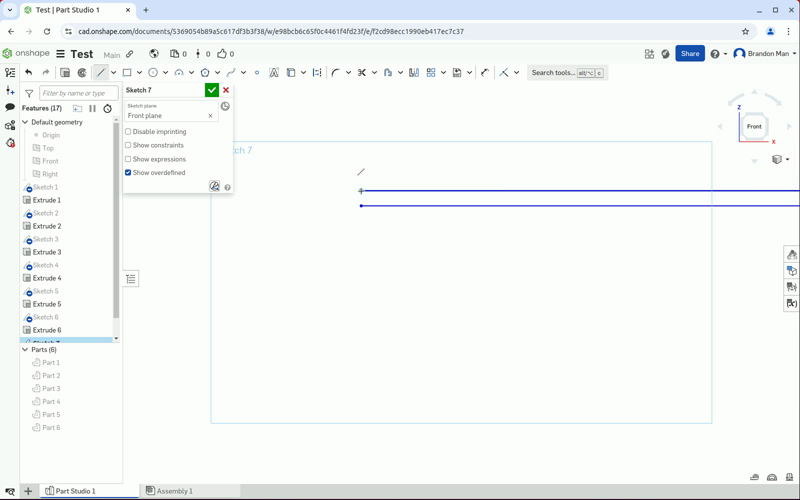
scroll(-6)
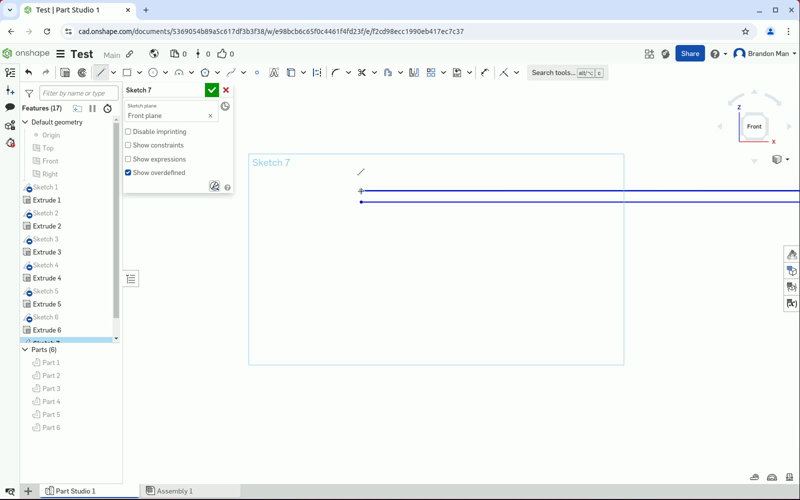
scroll(-6)
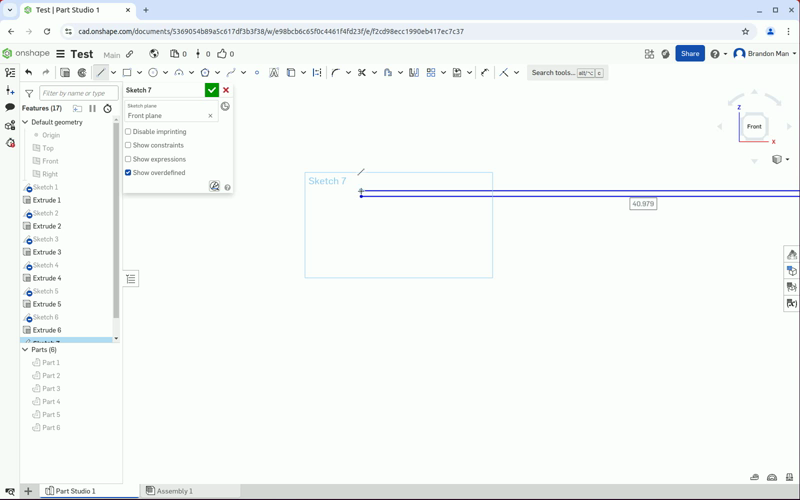
scroll(-6)
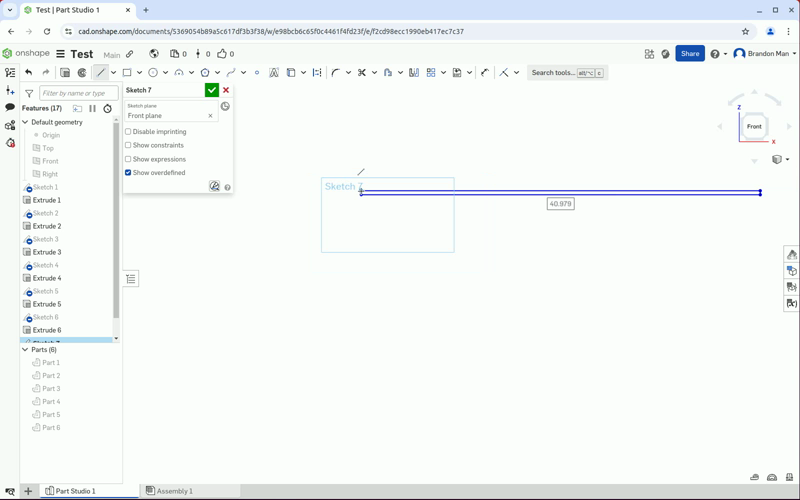
scroll(-6)
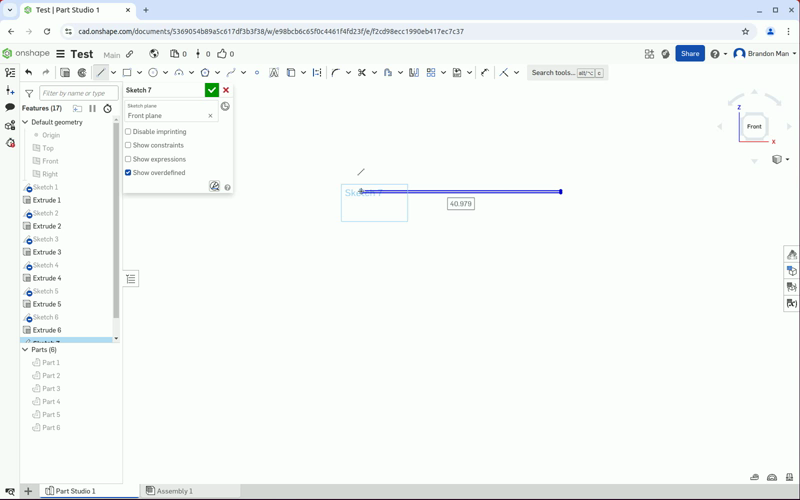
key_up(shift)
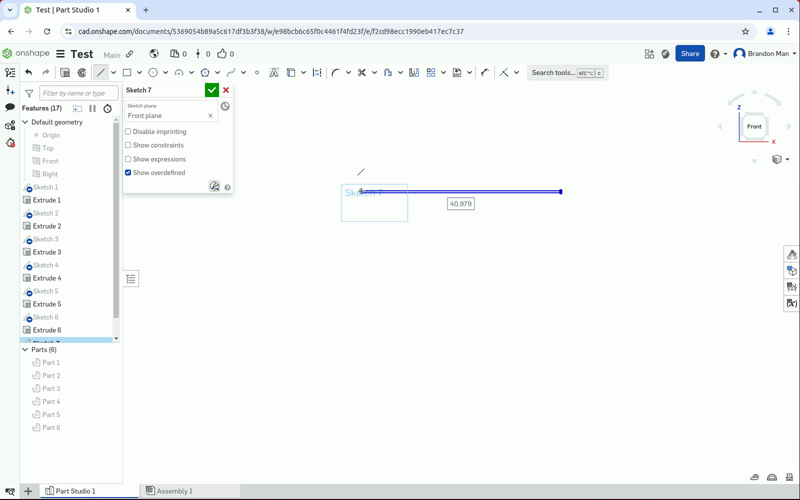
mouse_move(391, 190)
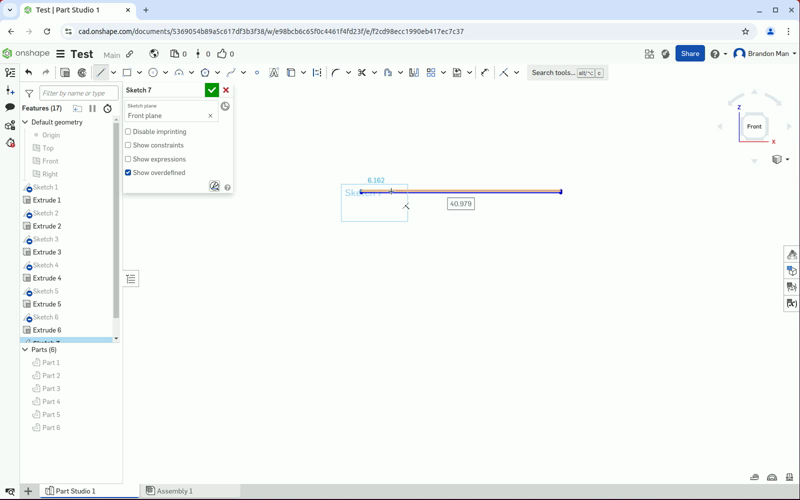
key_down(shift)
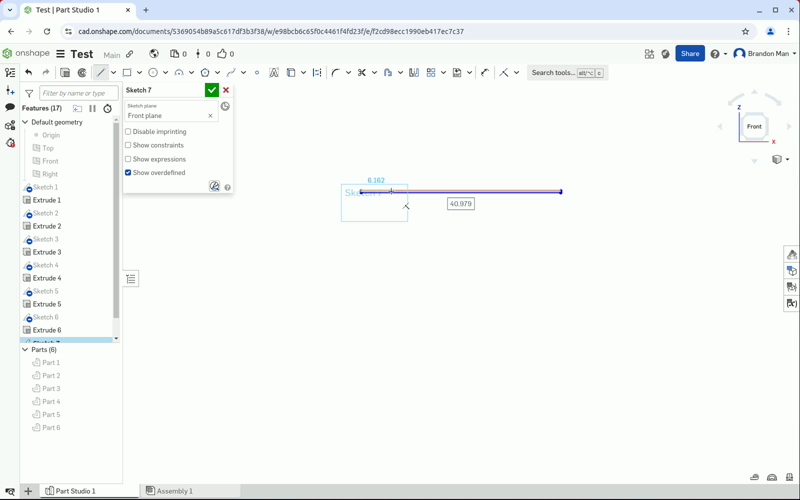
mouse_move(361, 192)
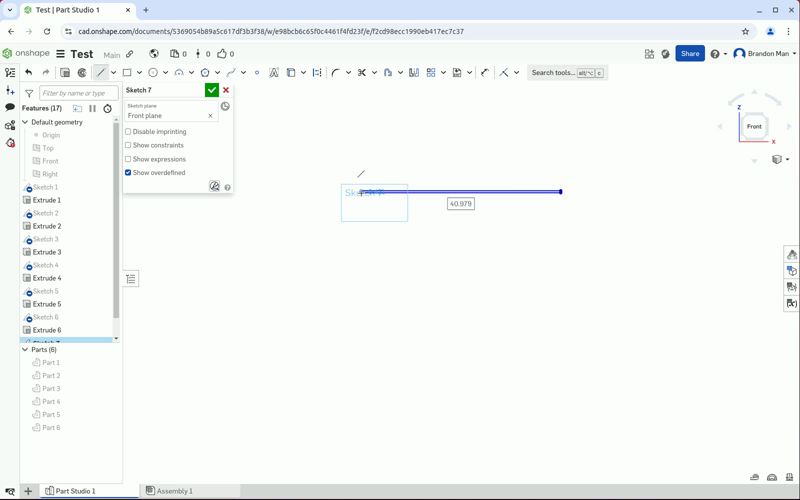
scroll(6)
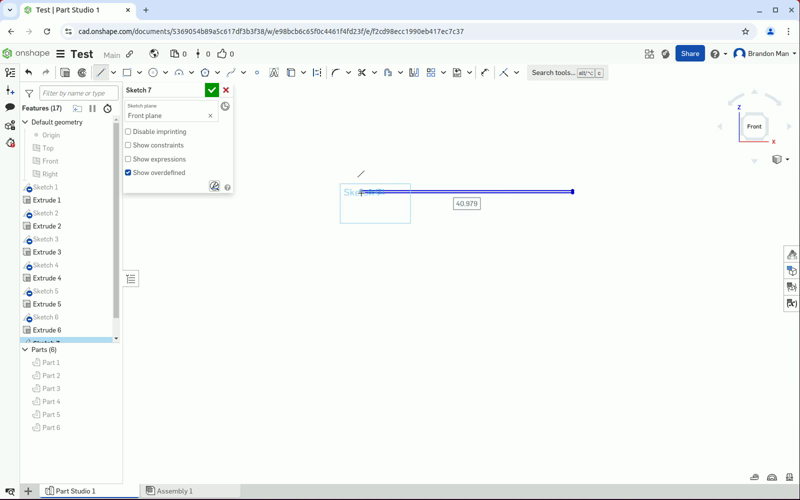
scroll(6)
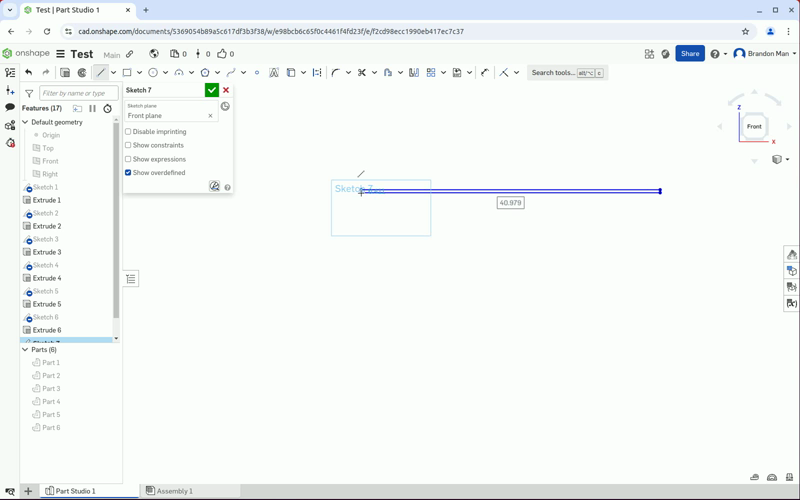
scroll(6)
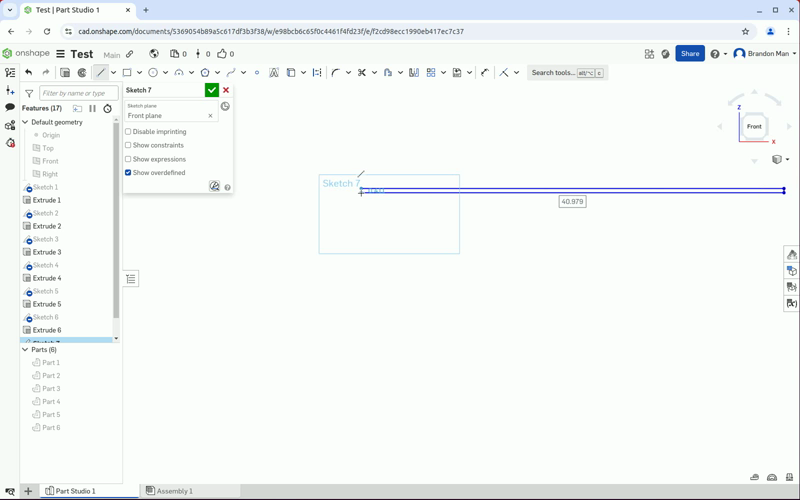
scroll(6)
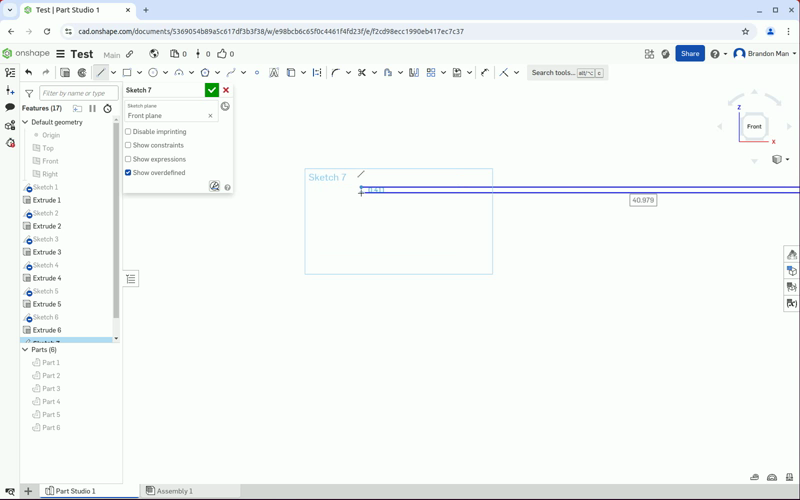
scroll(6)
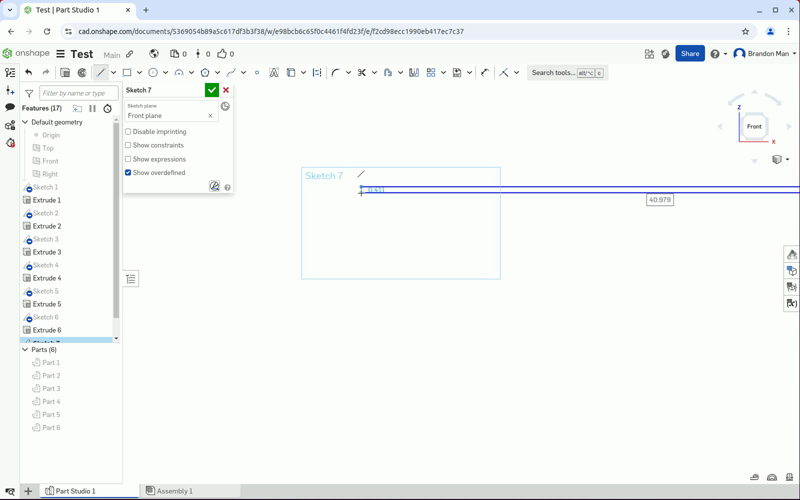
scroll(6)
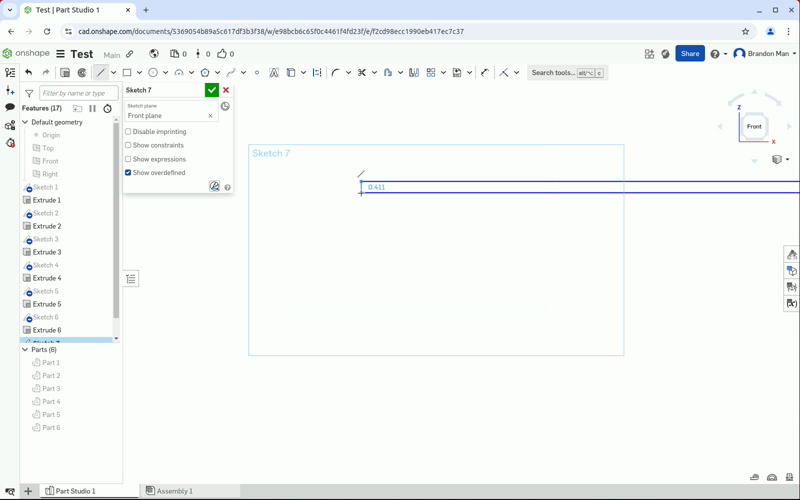
scroll(6)
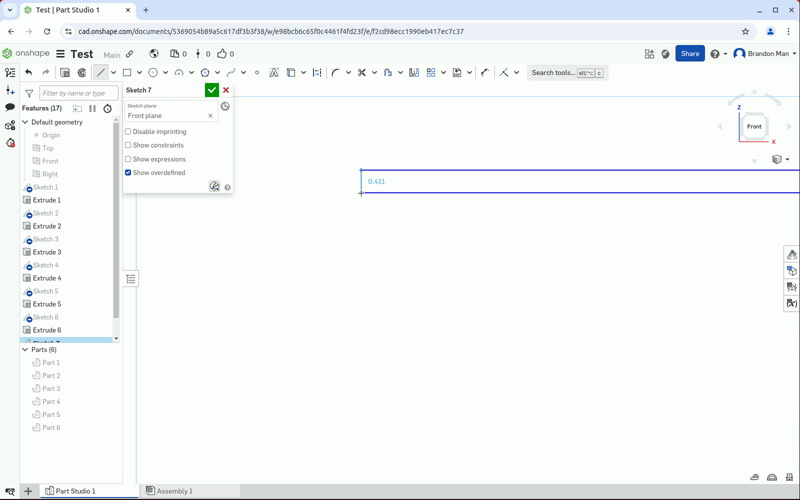
key_up(shift)
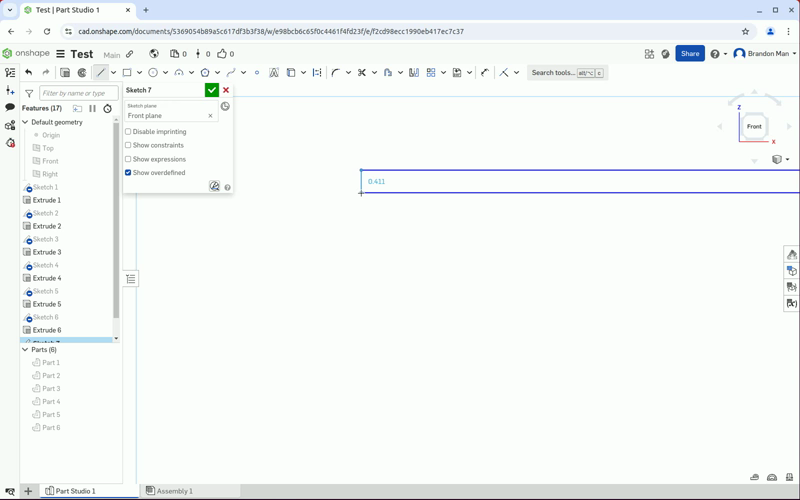
click(361, 192)
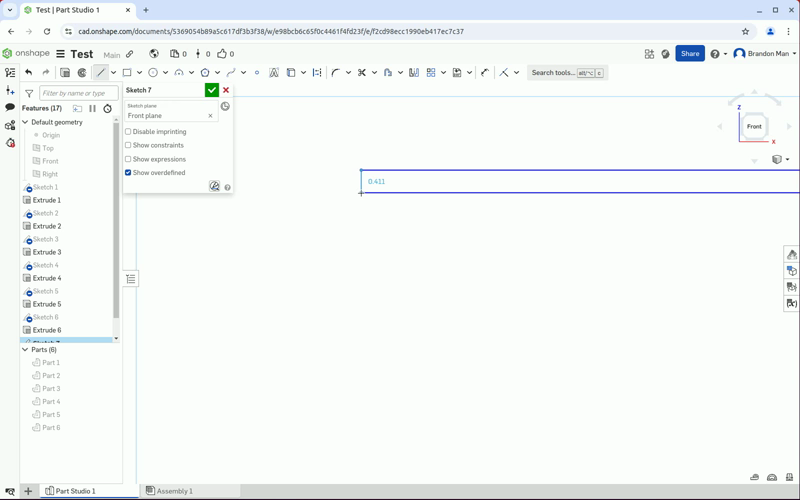
scroll(-6)
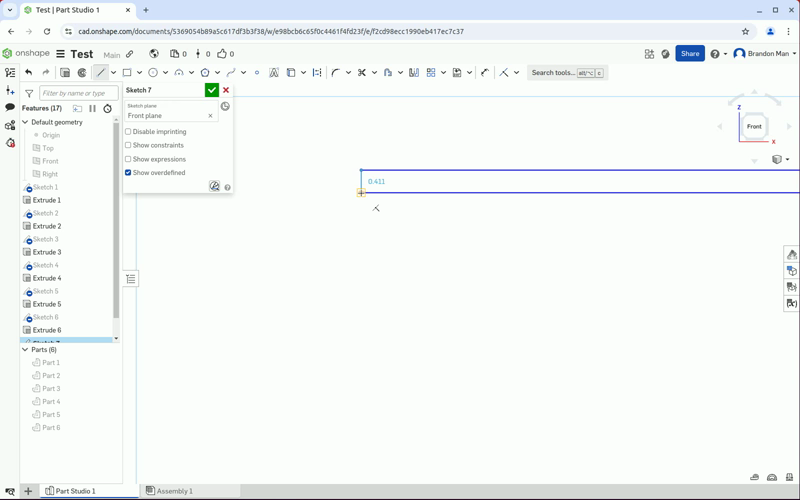
scroll(-6)
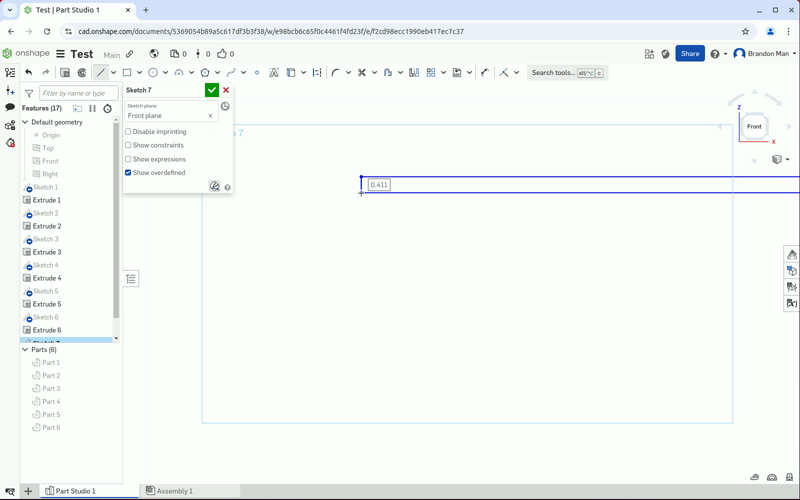
scroll(-6)
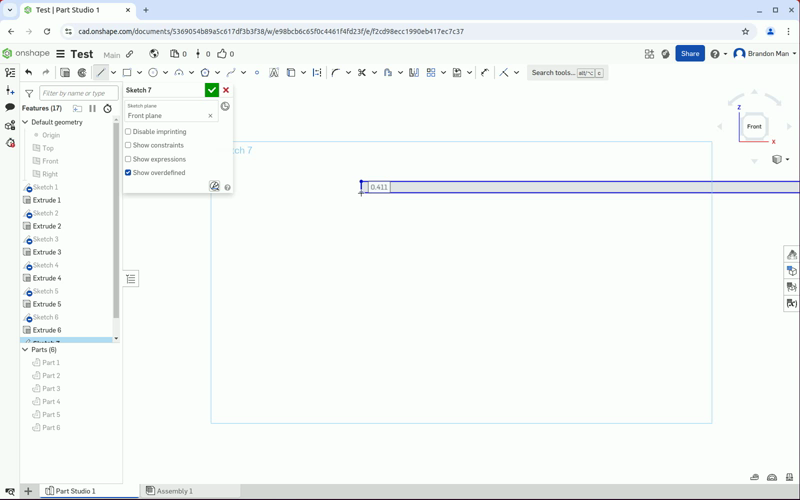
scroll(-6)
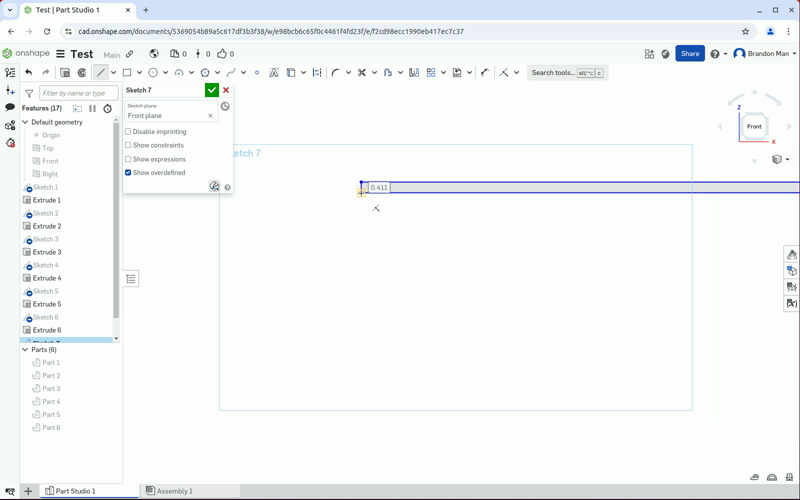
scroll(-6)
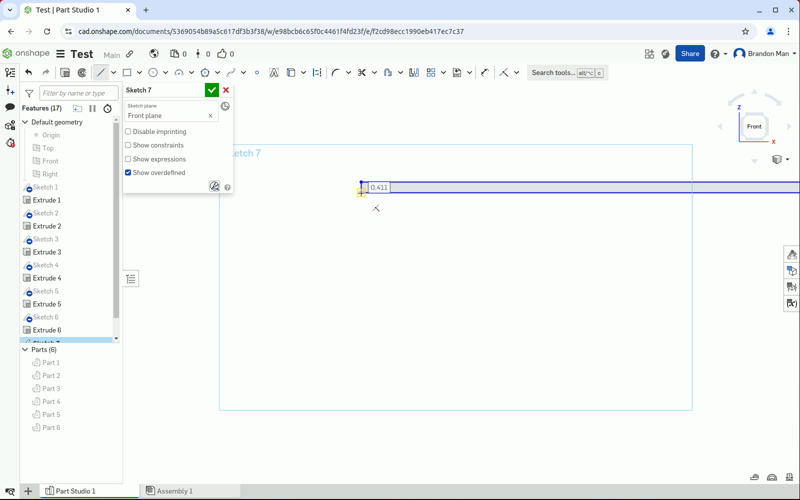
scroll(-6)
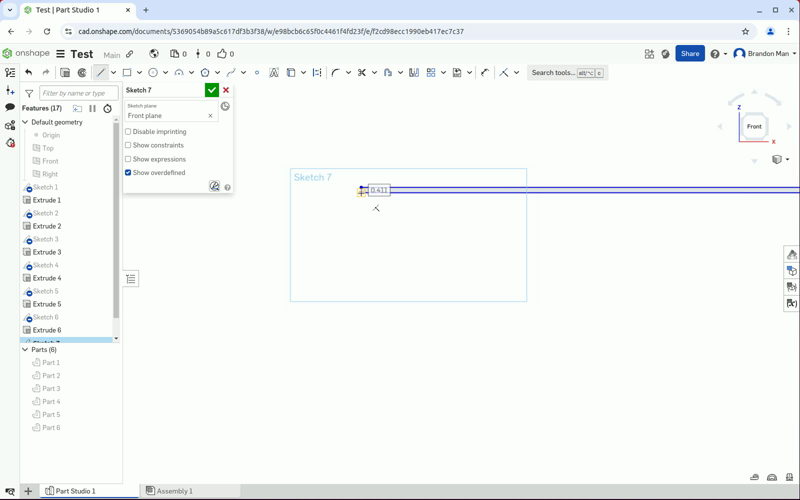
scroll(-6)
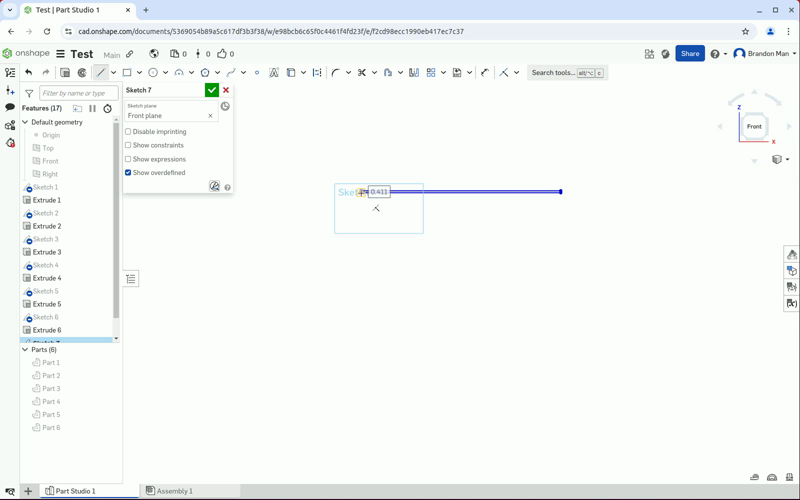
key(esc)
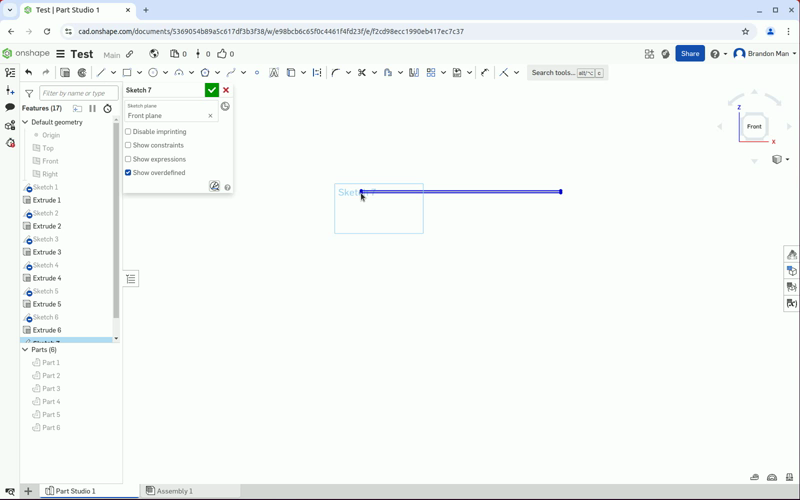
mouse_move(514, 191)
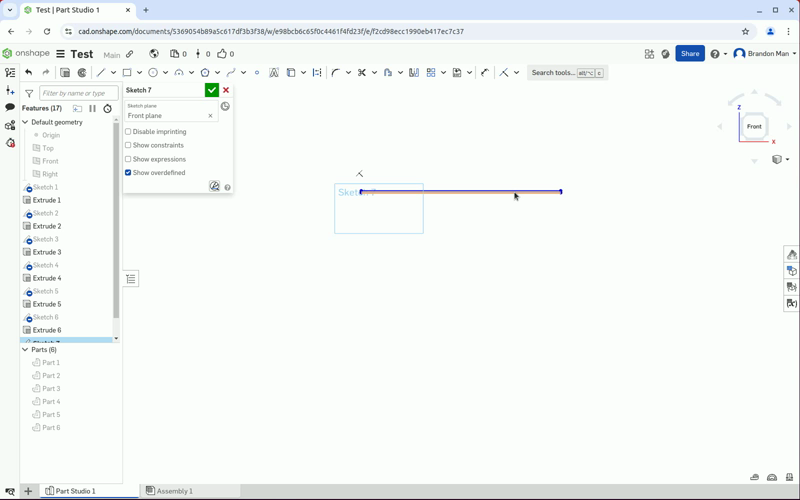
scroll(6)
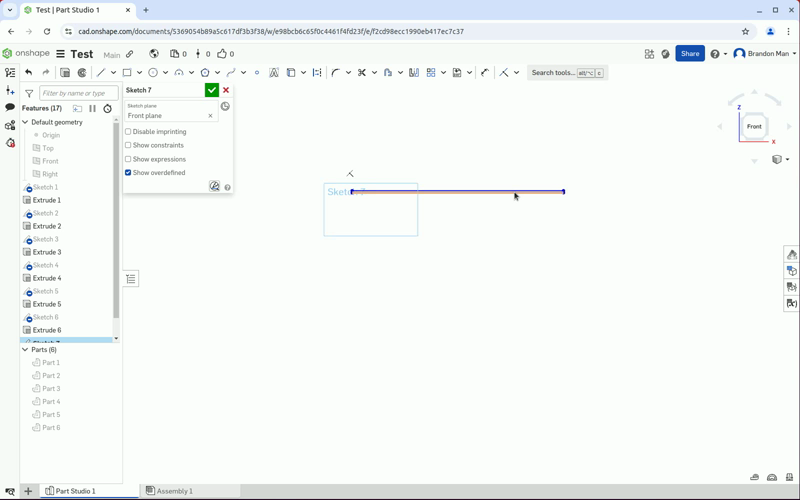
scroll(6)
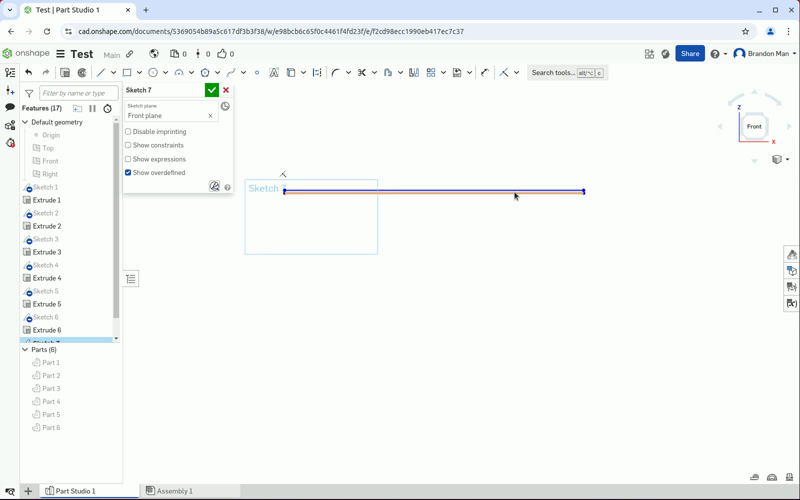
scroll(6)
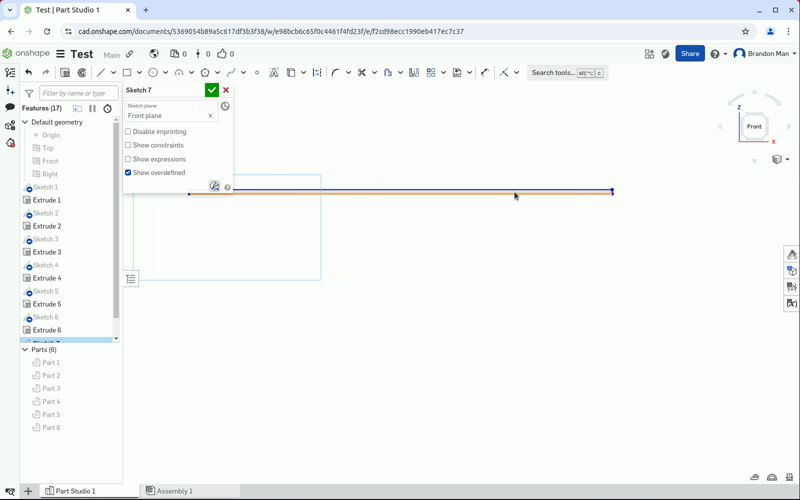
scroll(6)
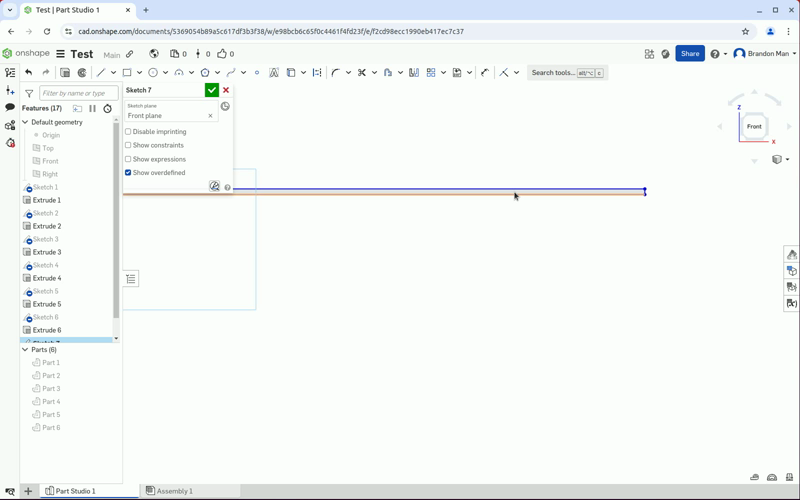
scroll(6)
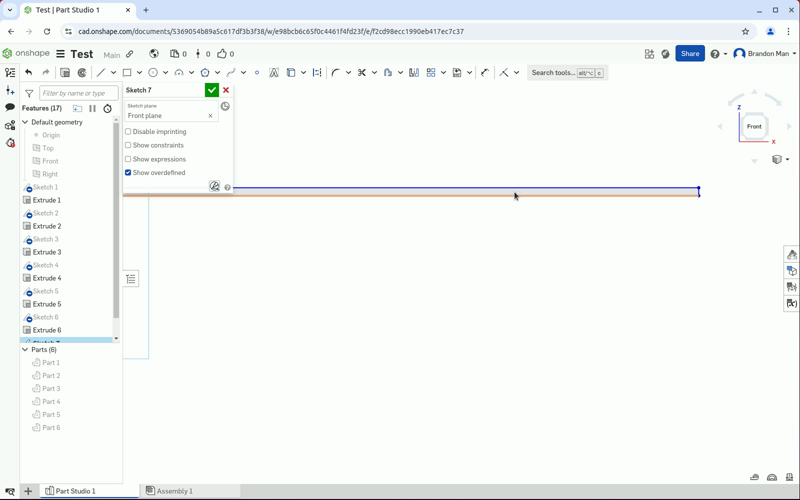
scroll(6)
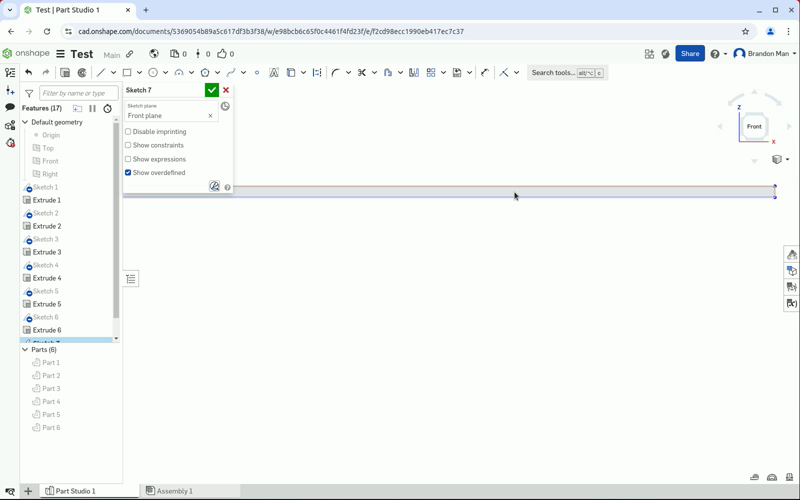
scroll(6)
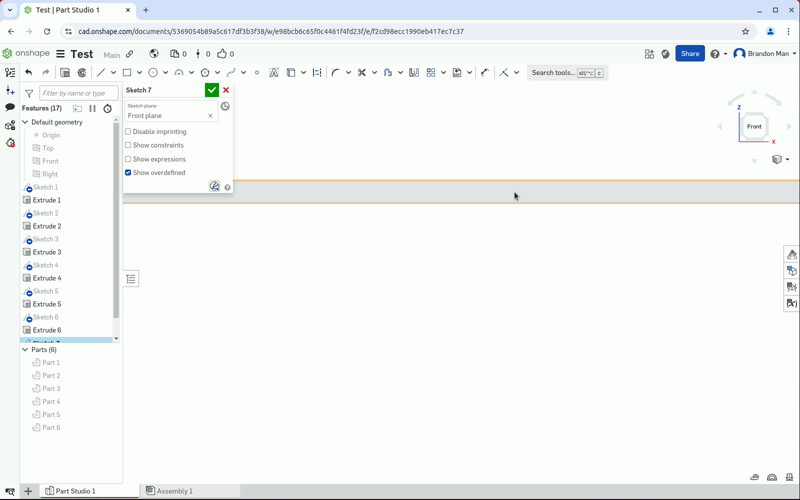
click(514, 191)
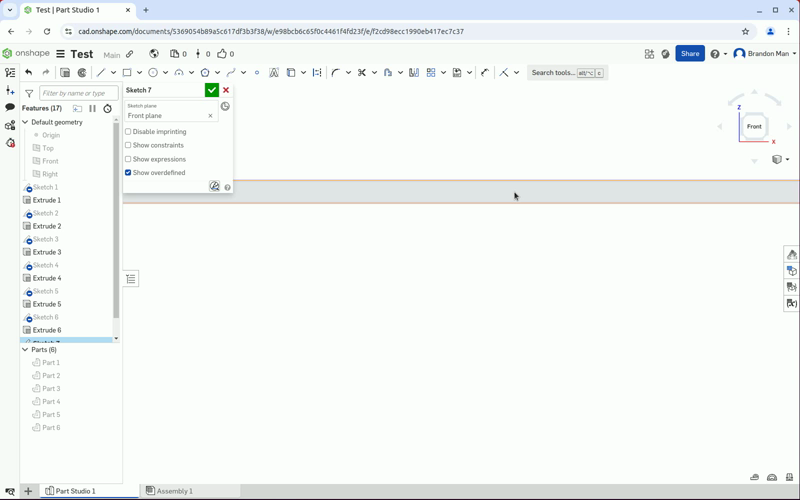
scroll(-6)
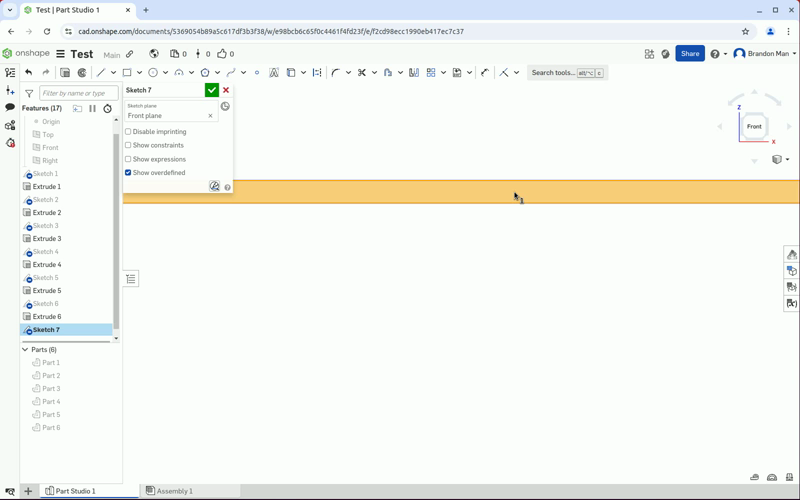
scroll(-6)
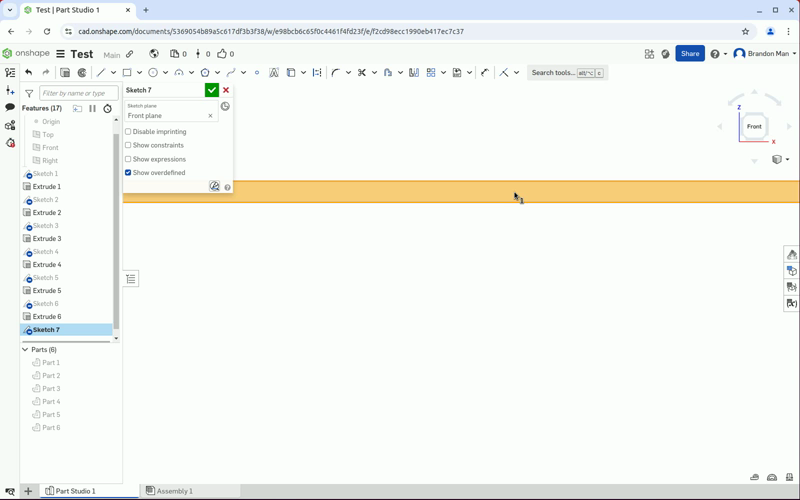
scroll(-6)
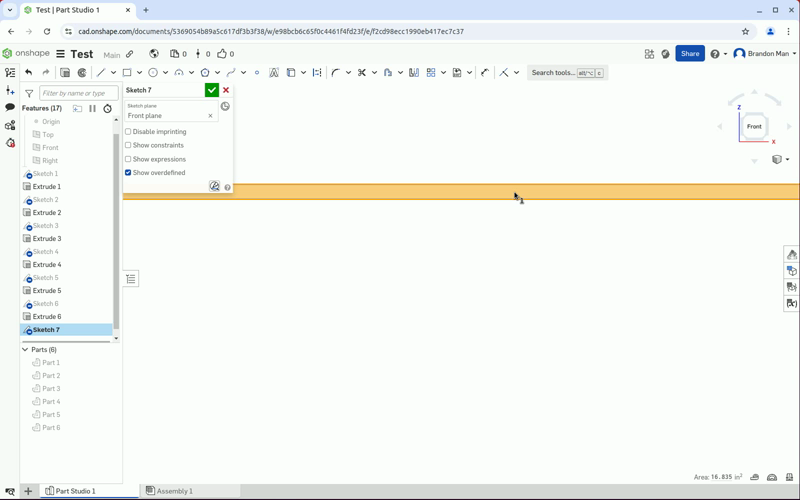
scroll(-6)
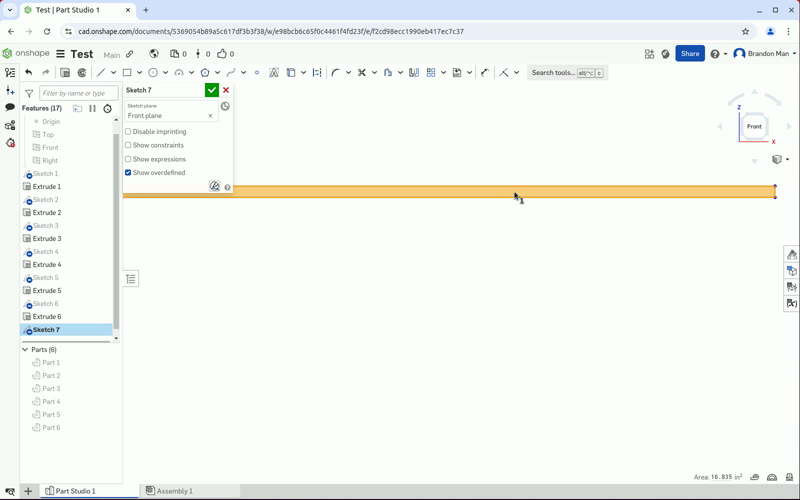
scroll(-6)
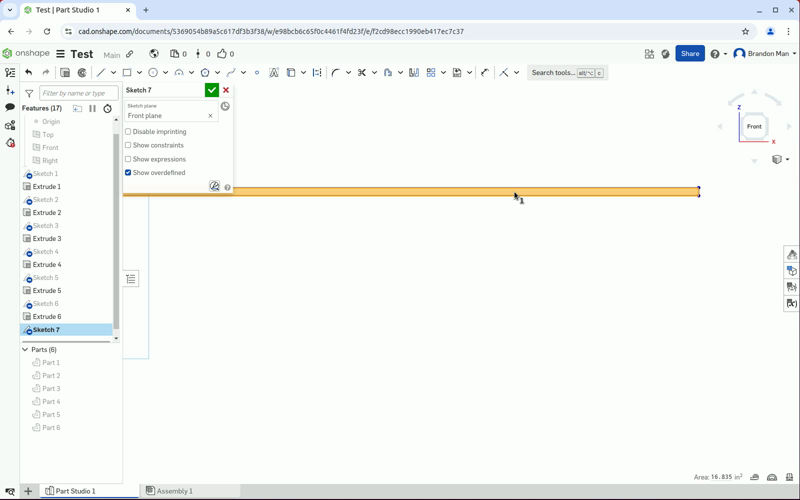
scroll(-6)
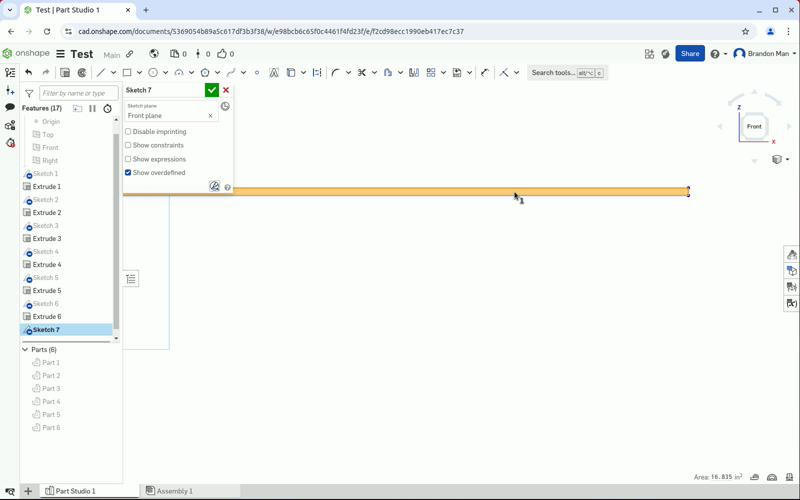
scroll(-6)
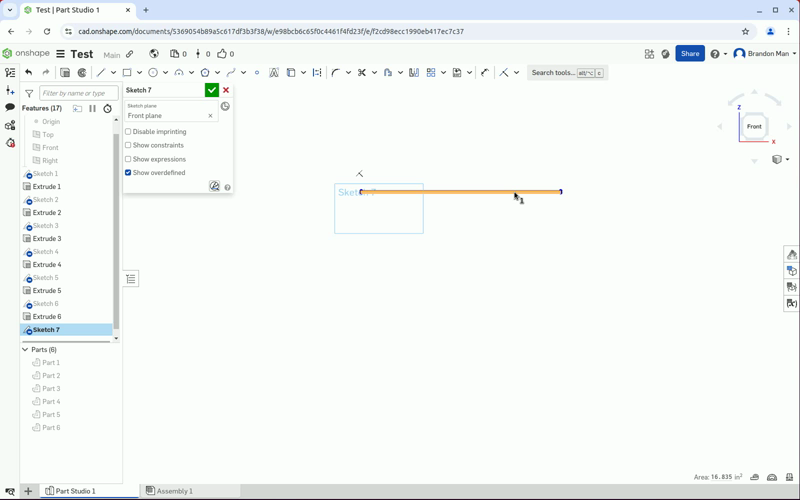
mouse_move(73, 352)
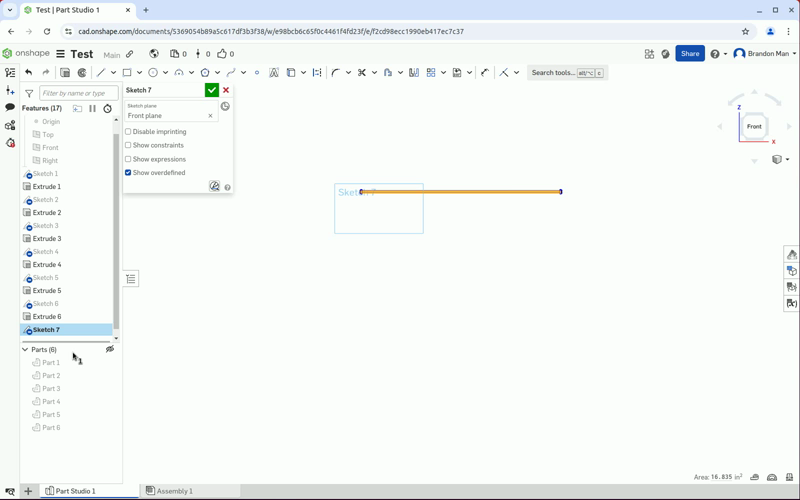
key(shift+y)
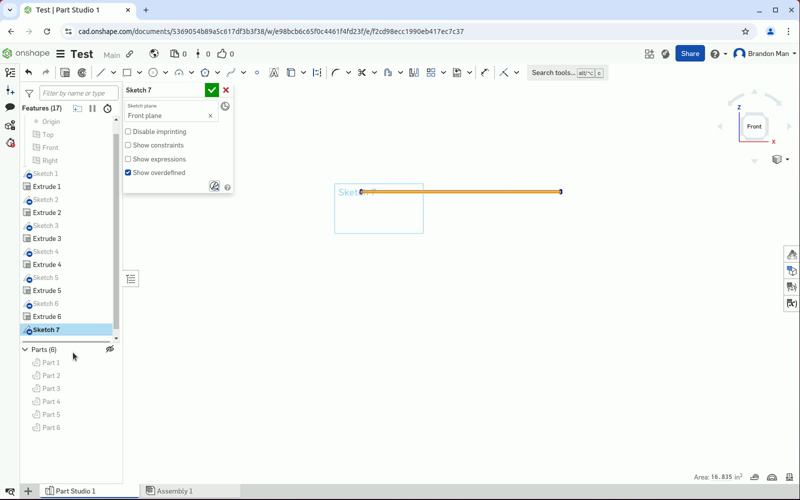
key(shift+e)
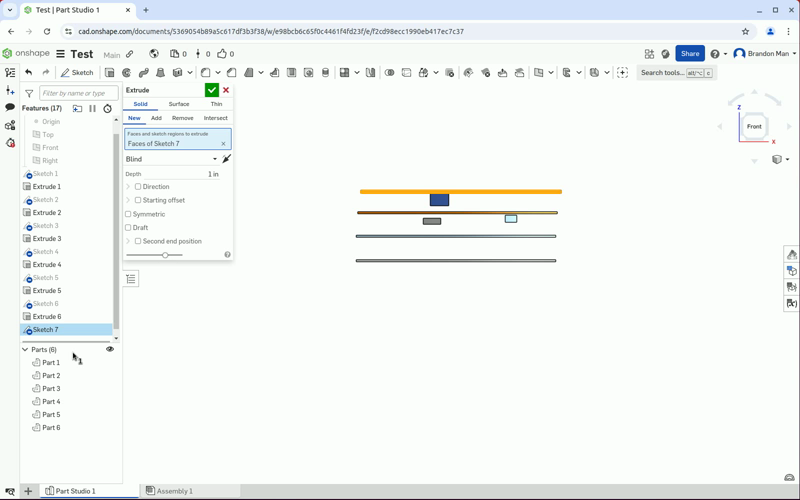
mouse_move(143, 106)
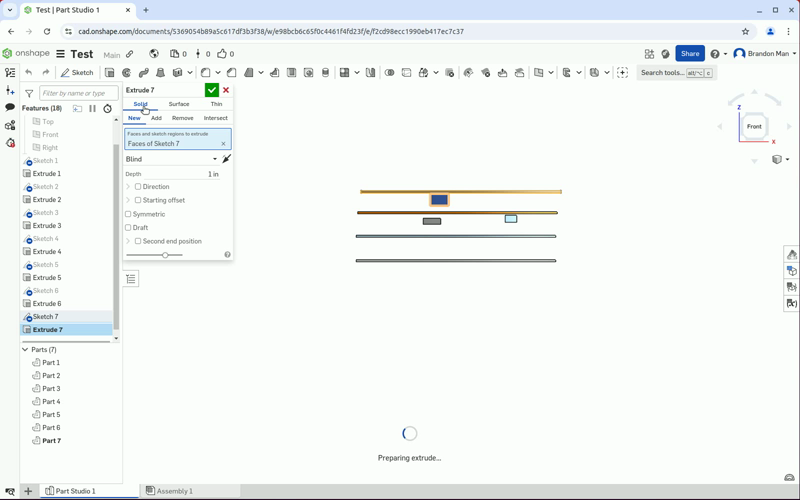
click(143, 106)
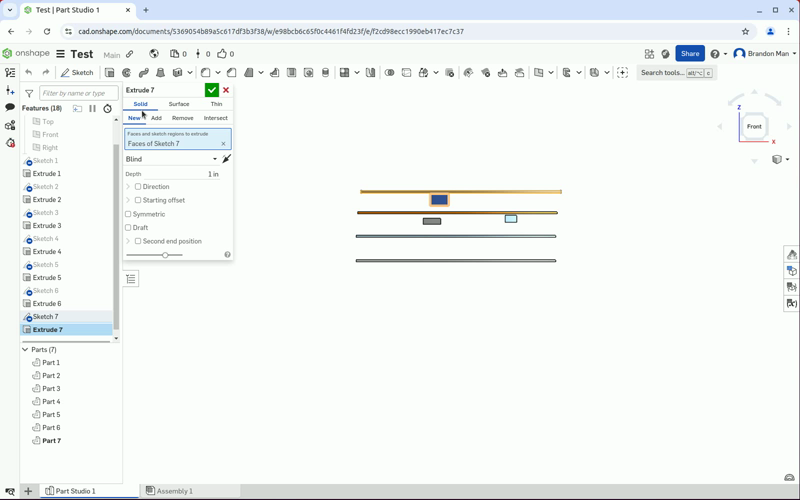
mouse_move(137, 120)
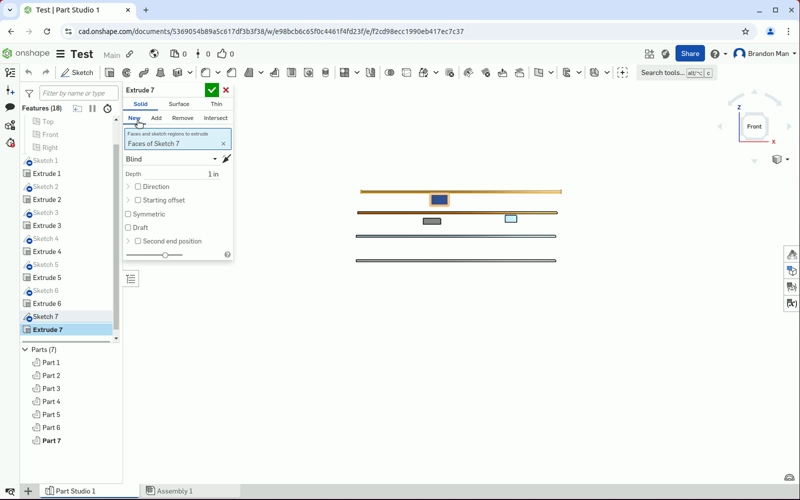
click(137, 120)
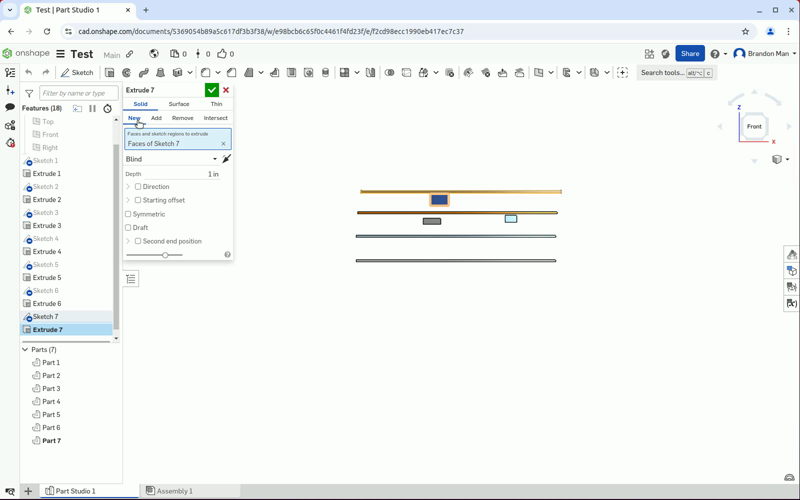
key(tab, 4)
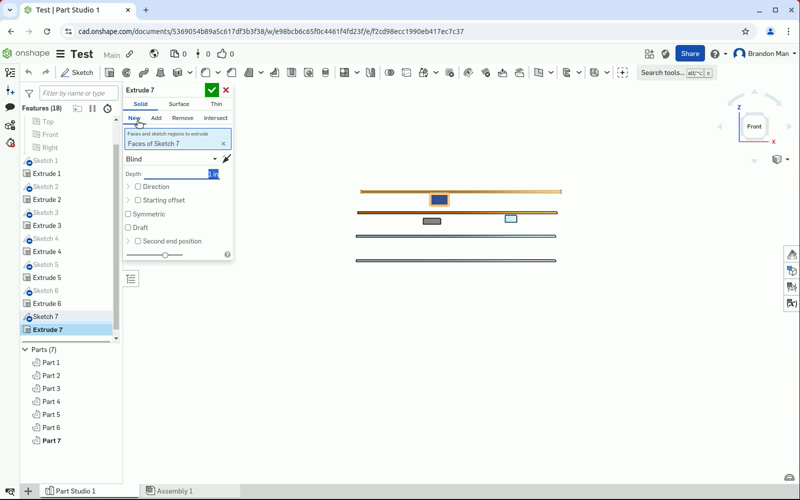
text(0.241)
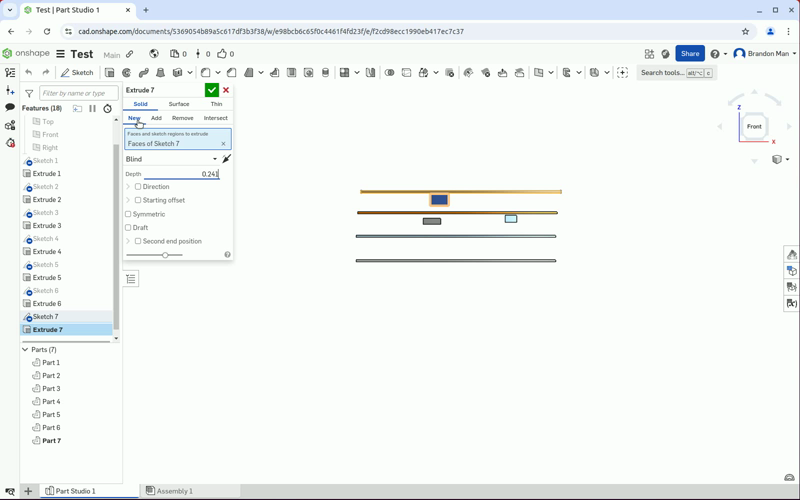
key(enter)
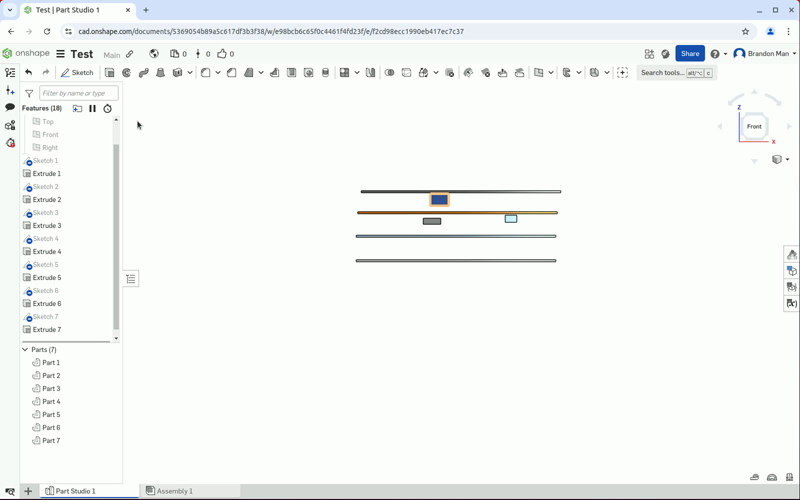
key(shift+h)
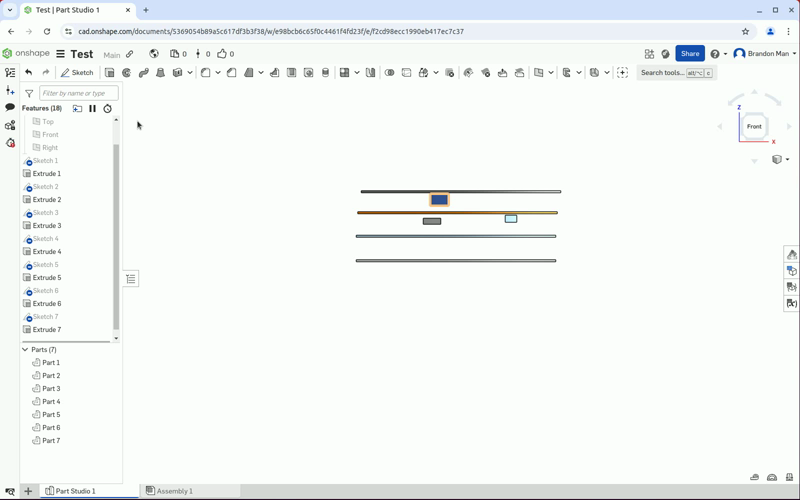
key(shift+h)
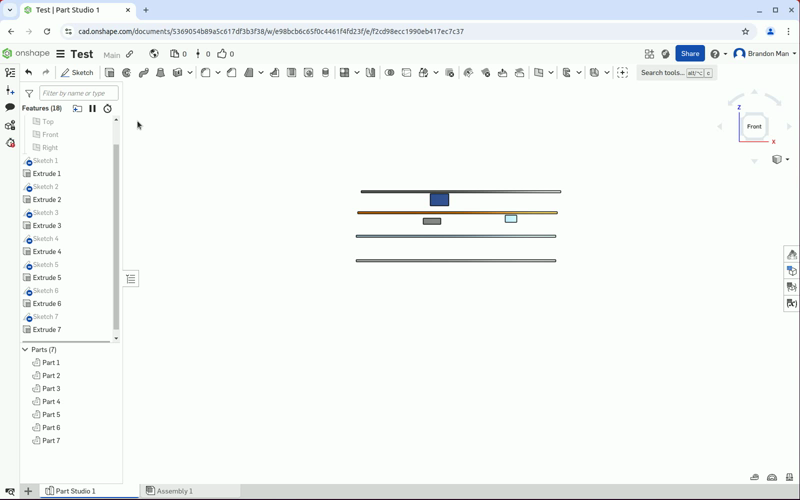
mouse_move(69, 163)
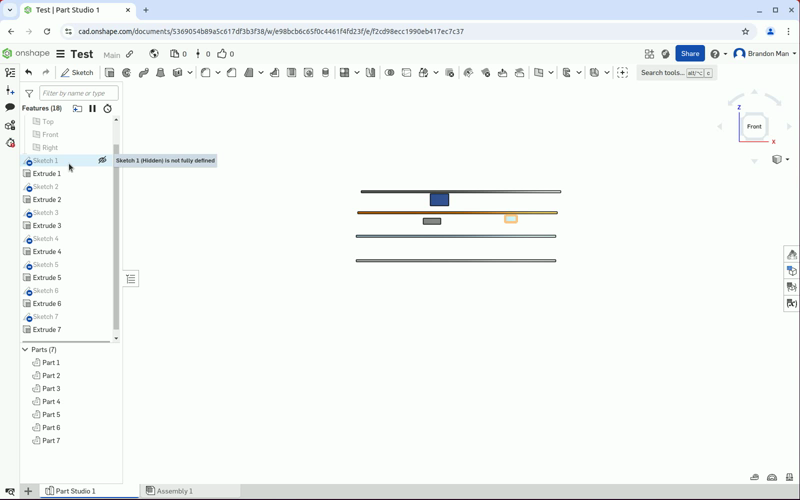
click(69, 163)
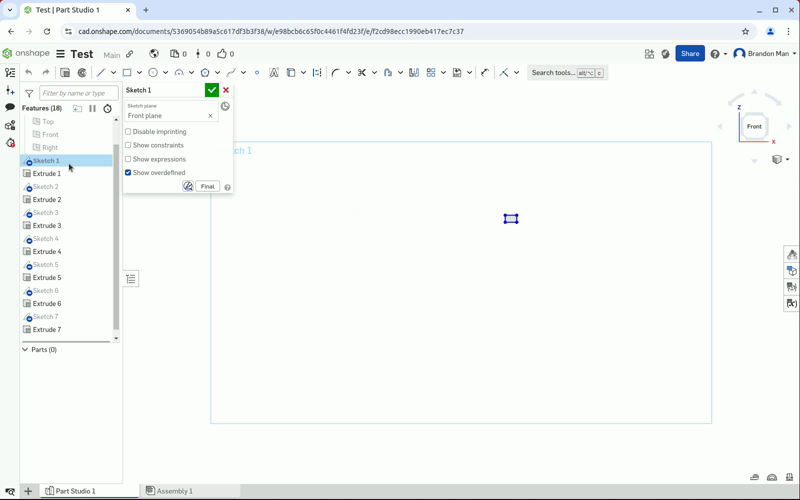
mouse_move(229, 92)
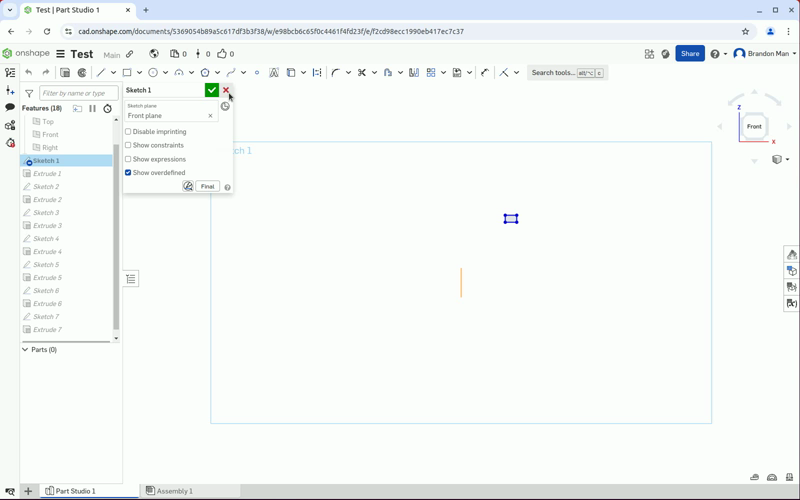
click(229, 92)
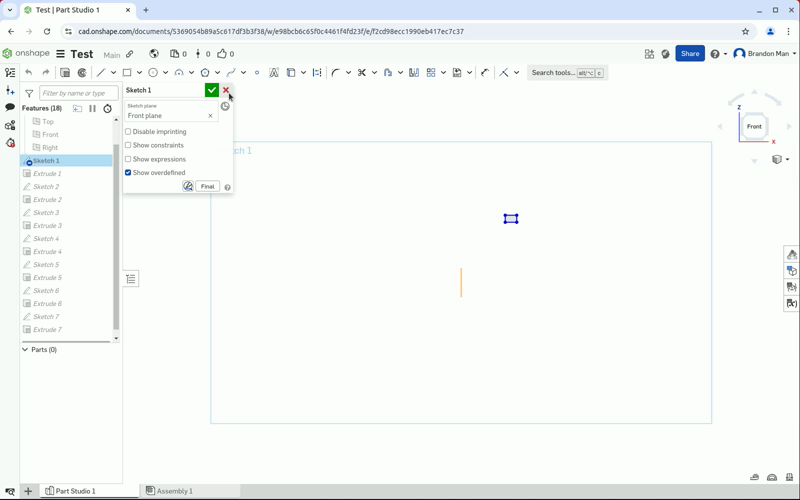
key(shift+s)
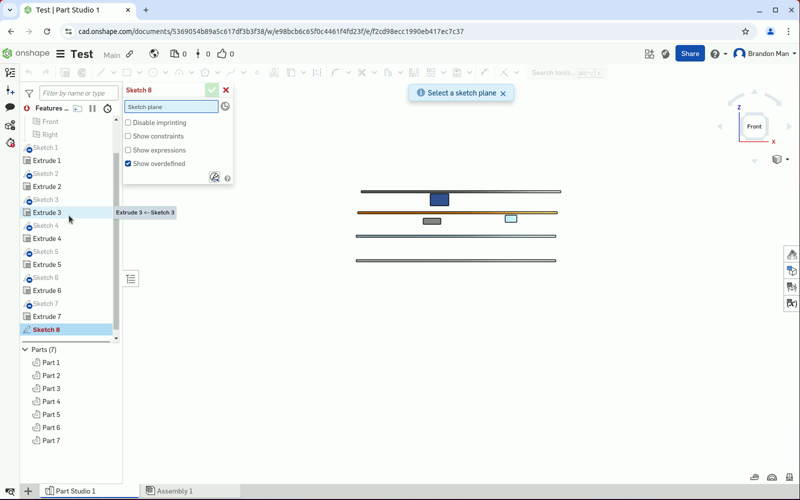
scroll(3)
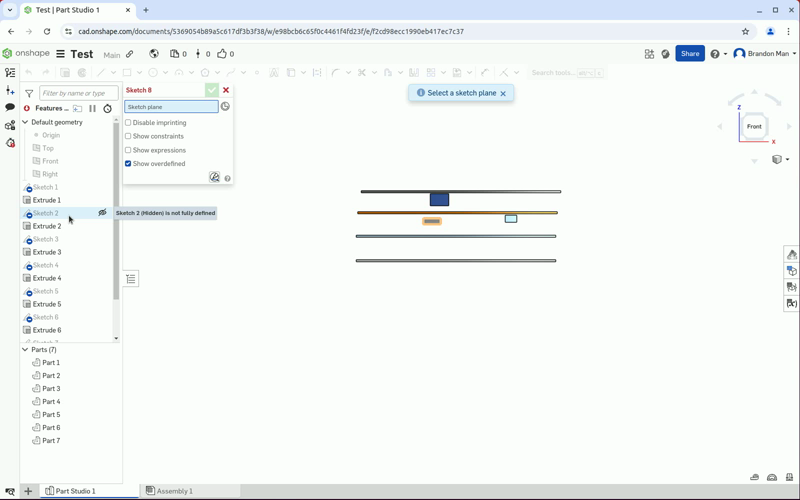
mouse_move(69, 163)
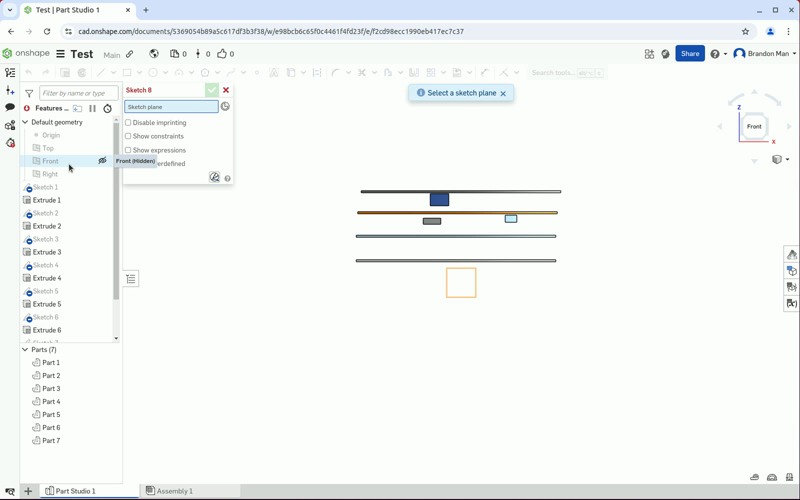
click(69, 163)
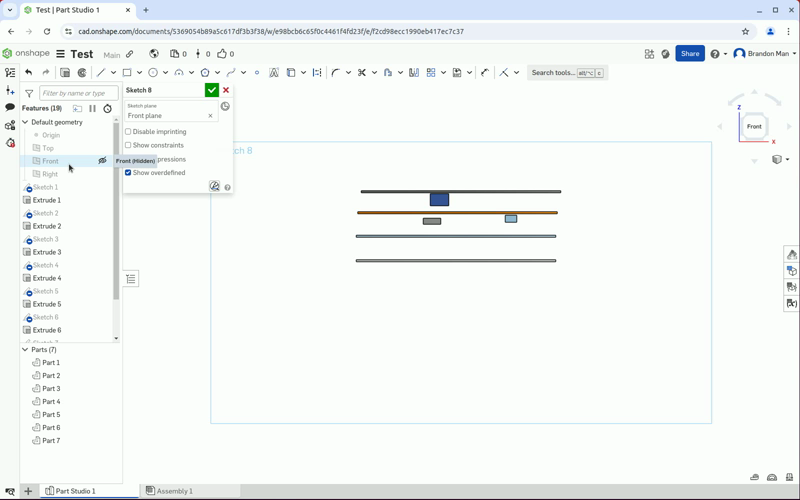
mouse_move(73, 352)
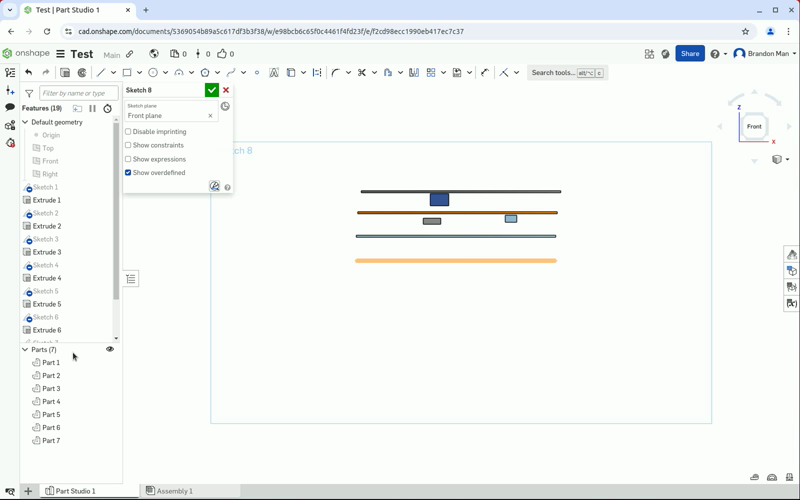
key(y)
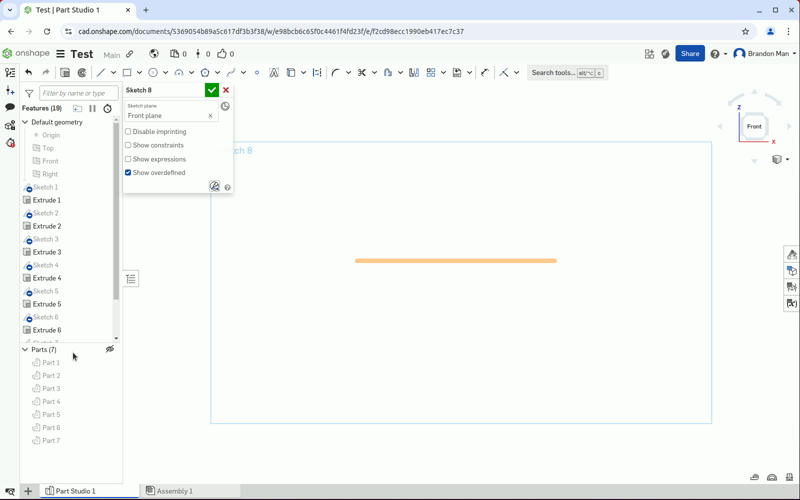
key(l)
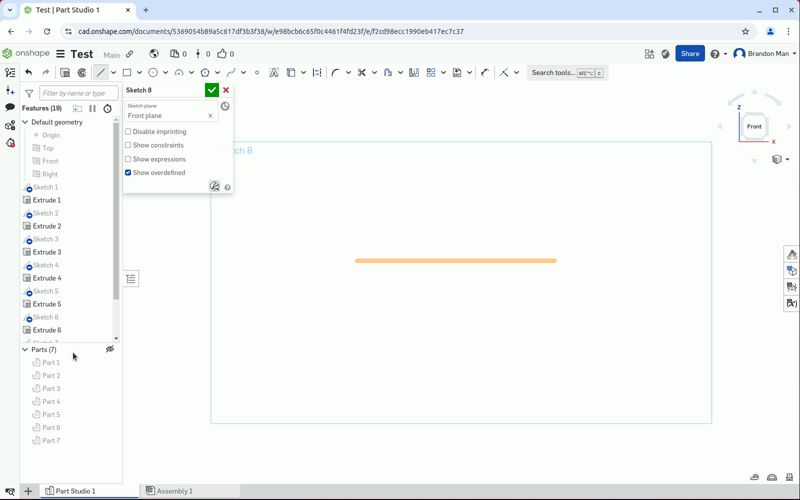
key_down(shift)
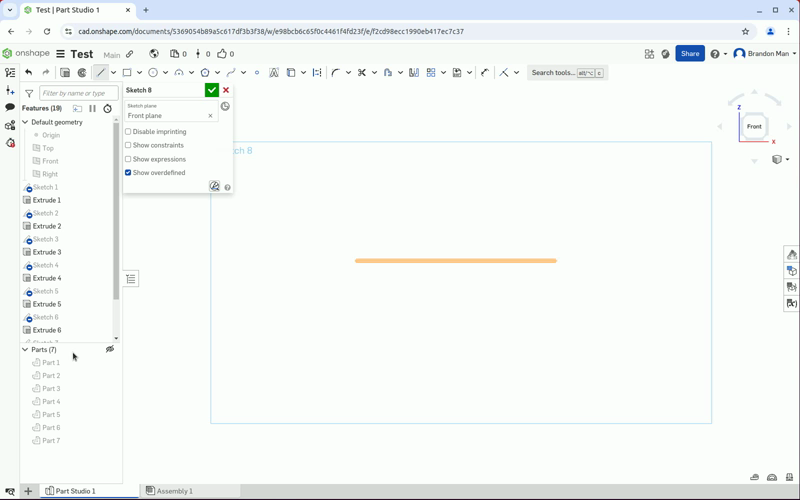
mouse_move(356, 171)
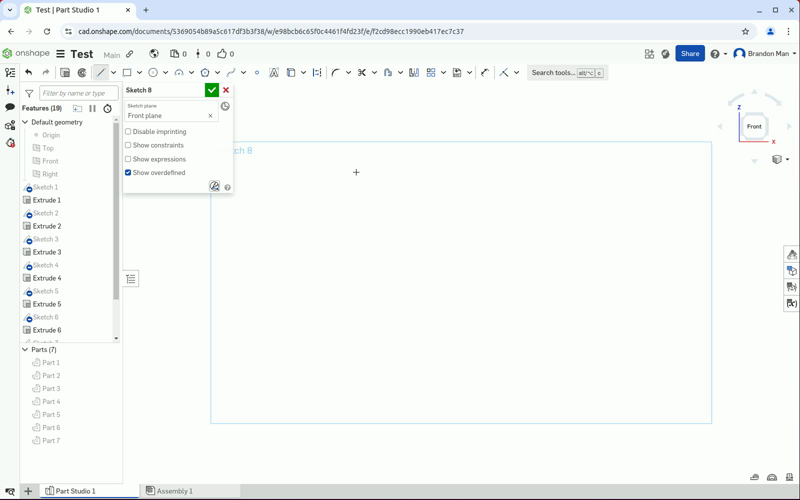
click(356, 171)
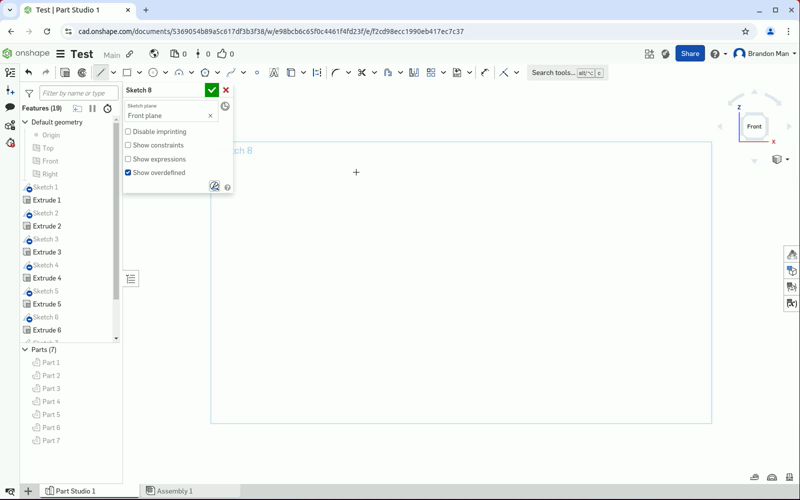
key_up(shift)
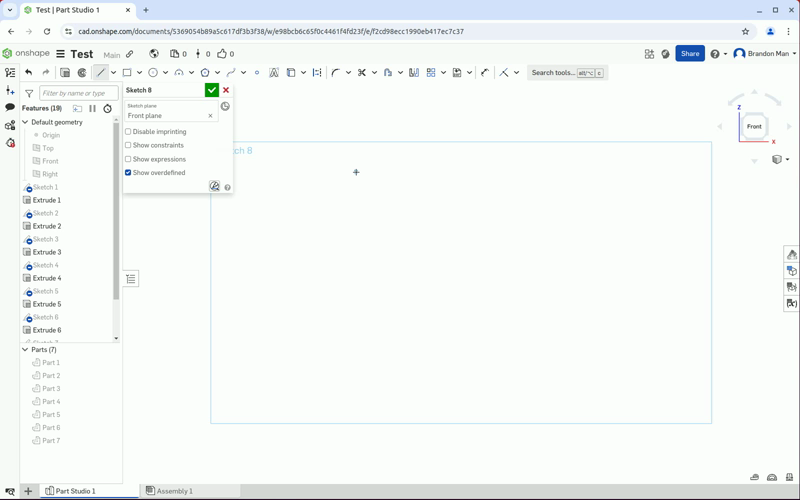
key_down(shift)
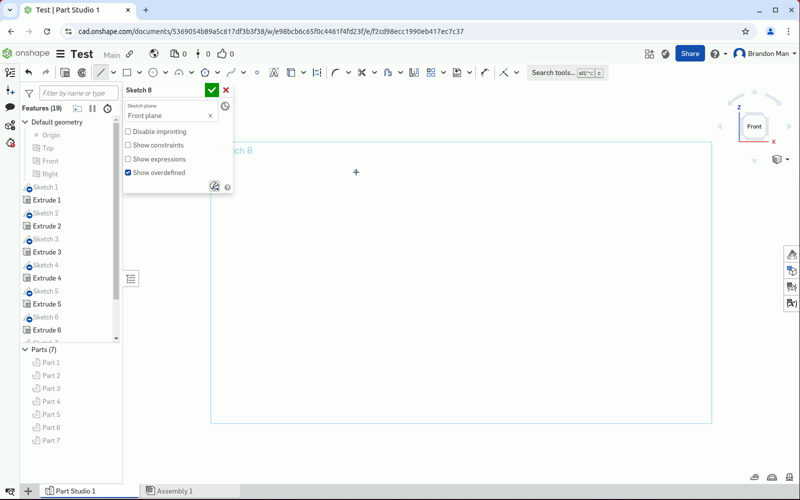
mouse_move(555, 171)
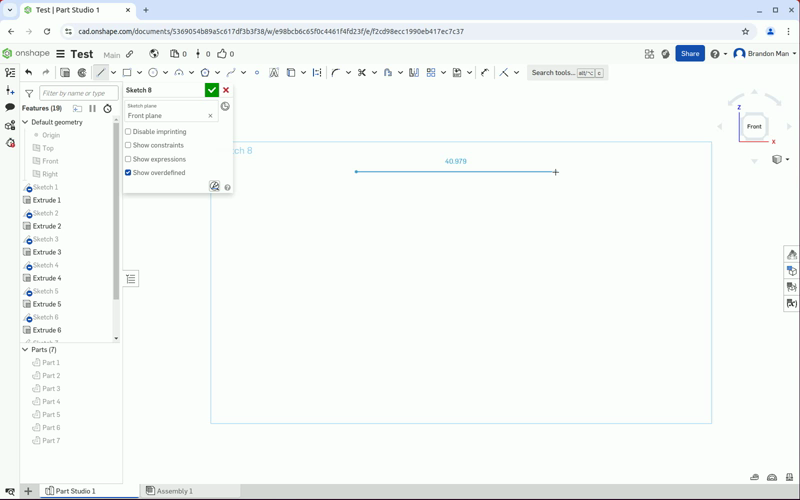
click(555, 171)
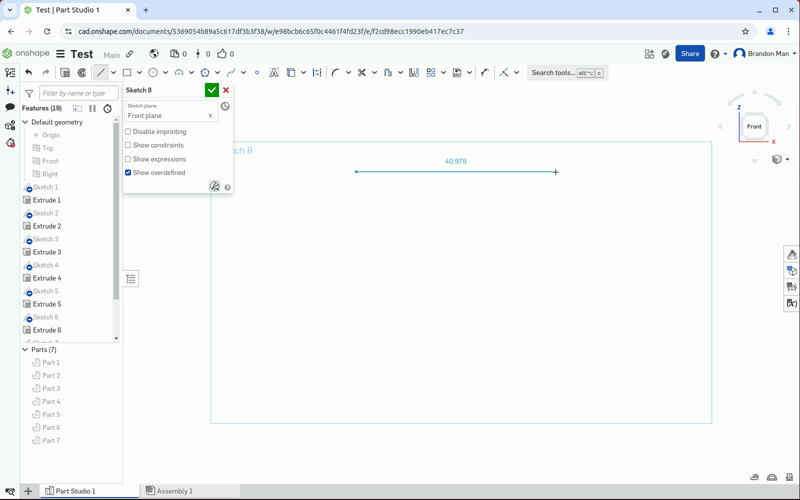
key_up(shift)
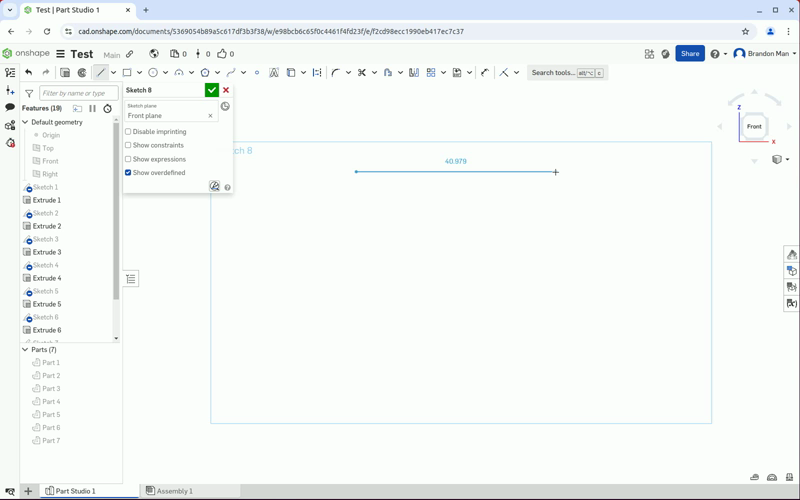
key_down(shift)
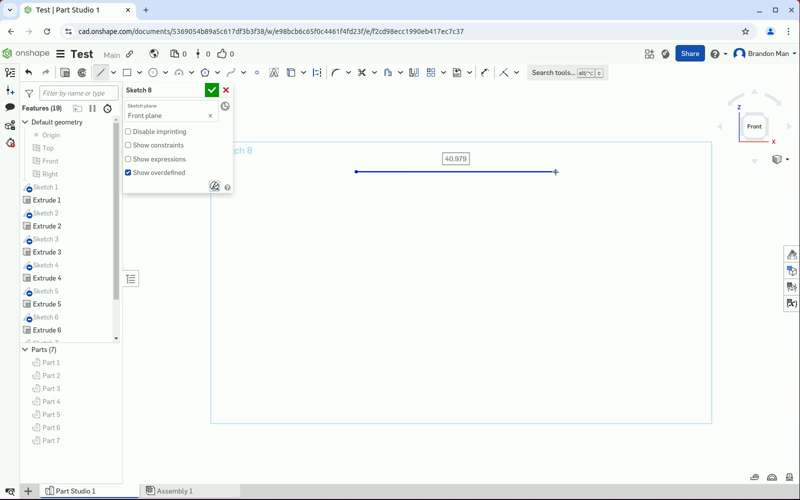
mouse_move(585, 171)
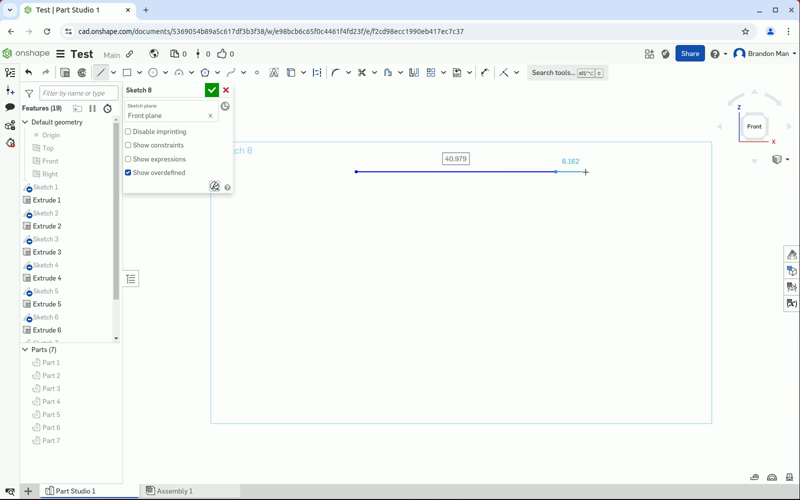
mouse_move(555, 169)
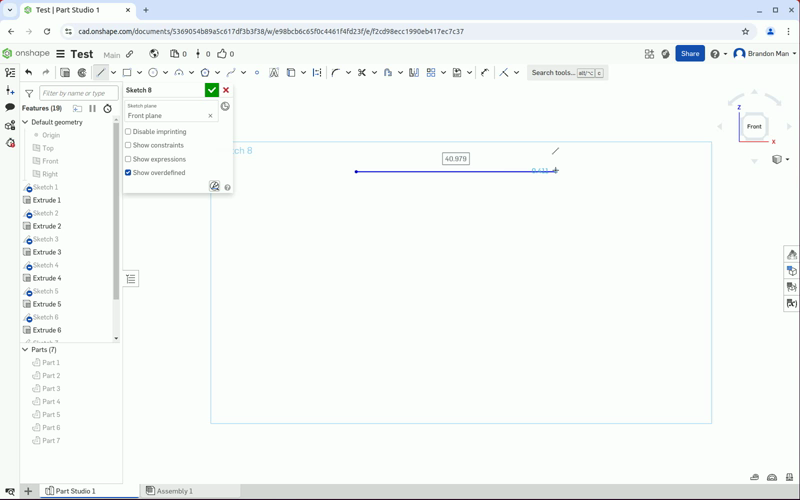
scroll(6)
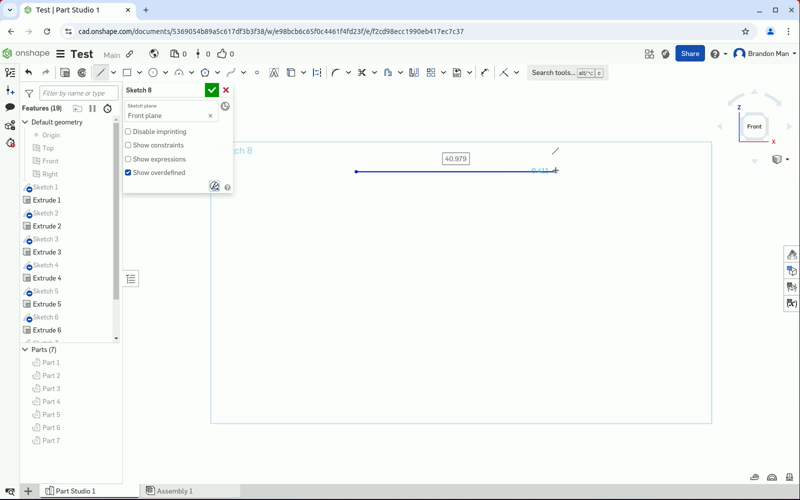
scroll(6)
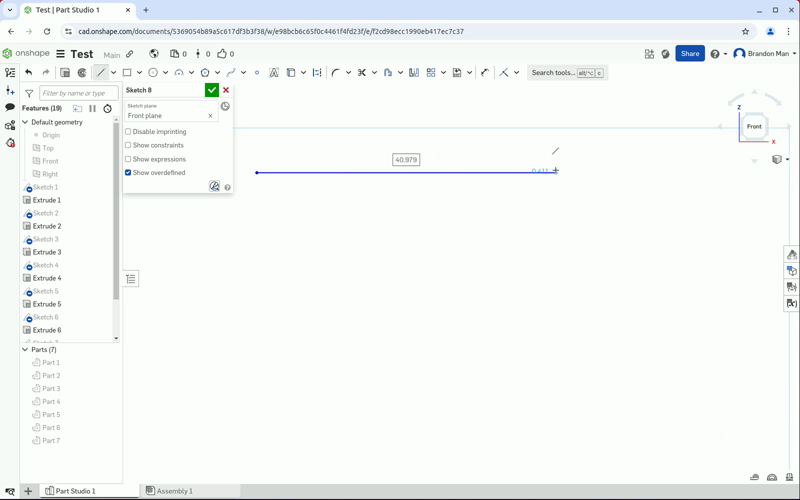
scroll(6)
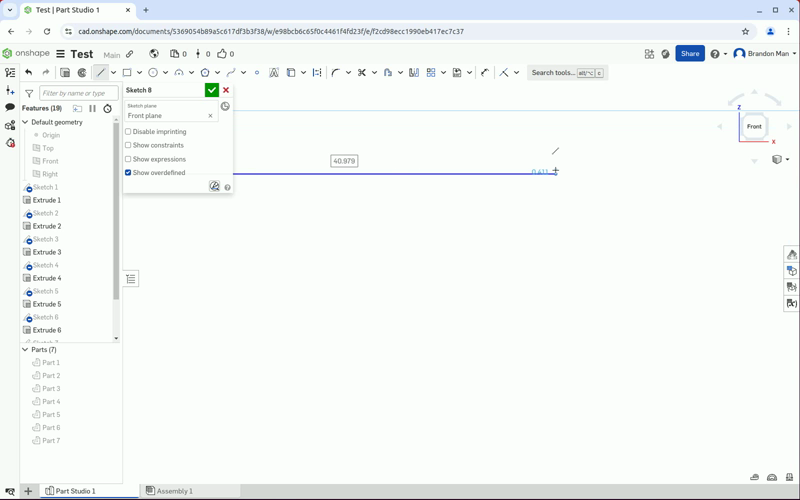
scroll(6)
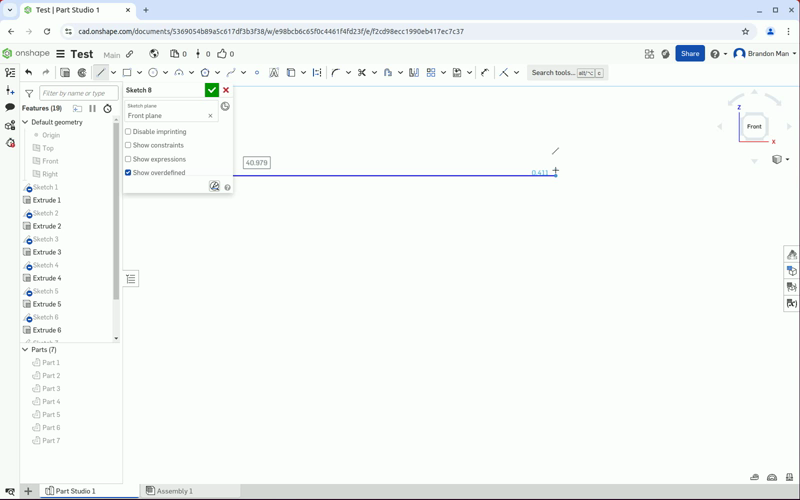
scroll(6)
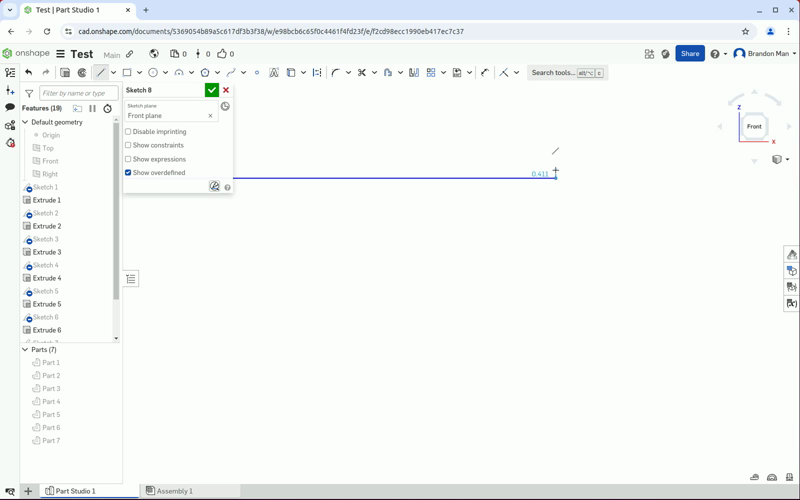
scroll(6)
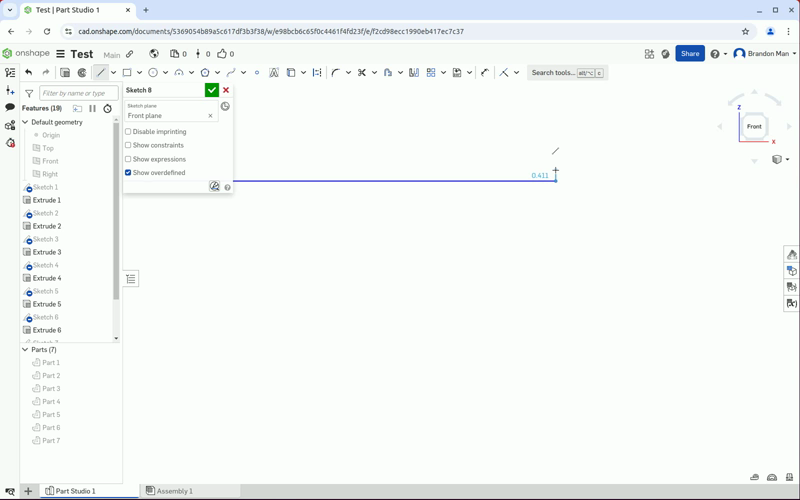
scroll(6)
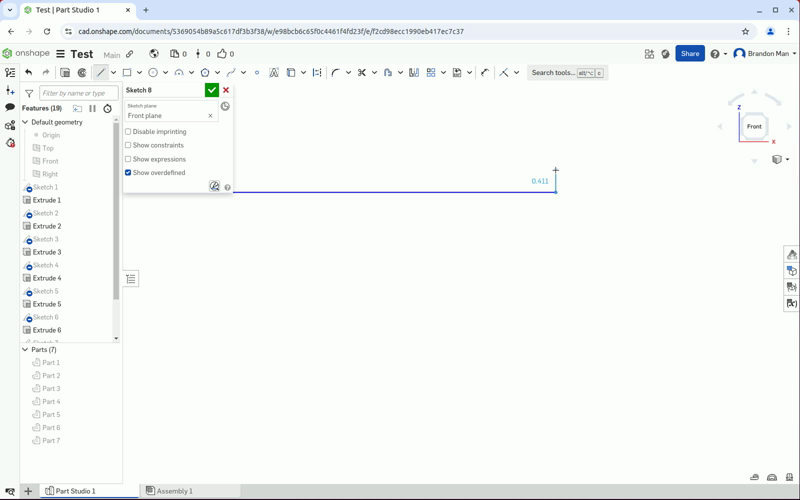
click(555, 169)
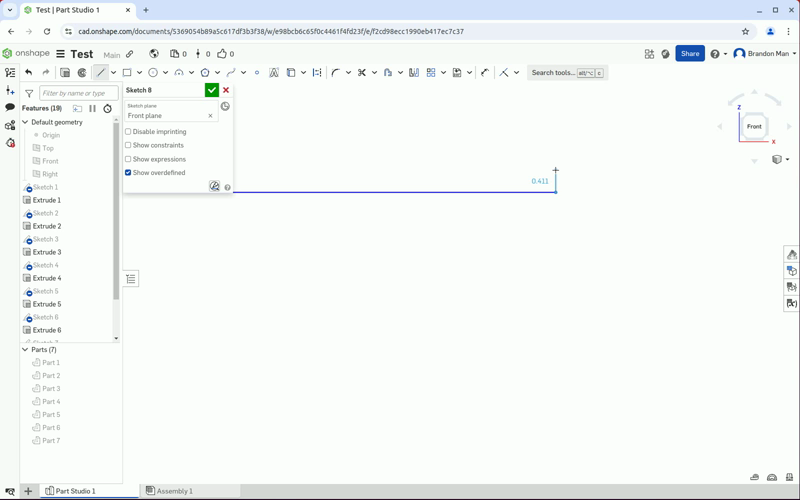
scroll(-6)
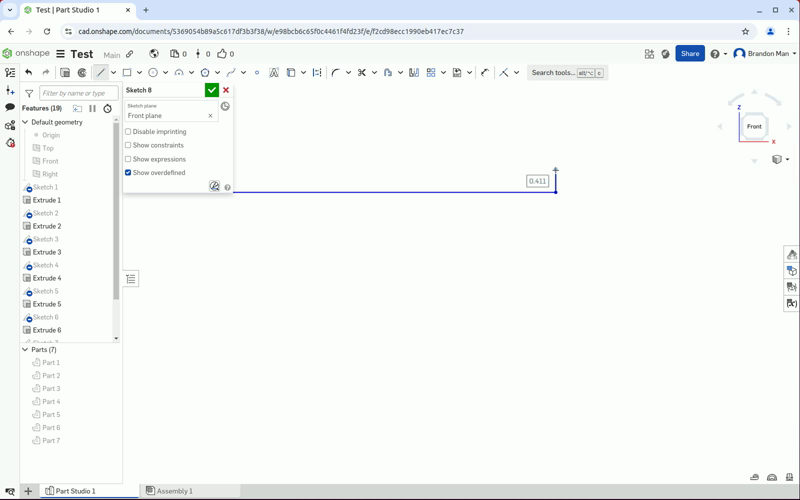
scroll(-6)
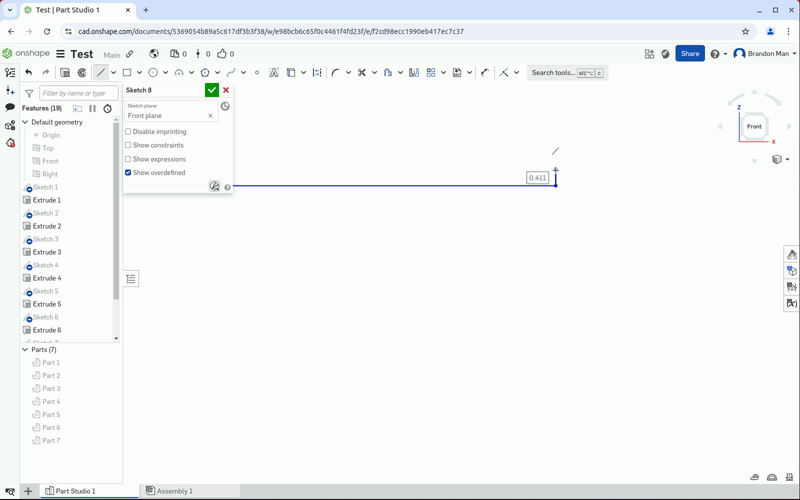
scroll(-6)
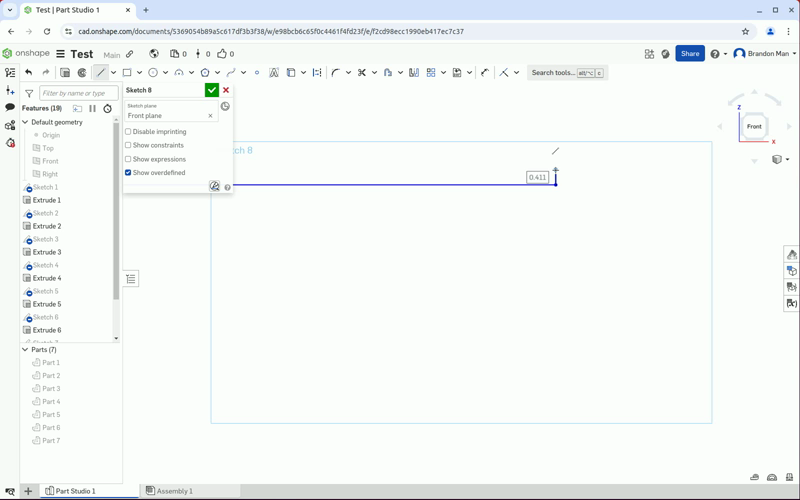
scroll(-6)
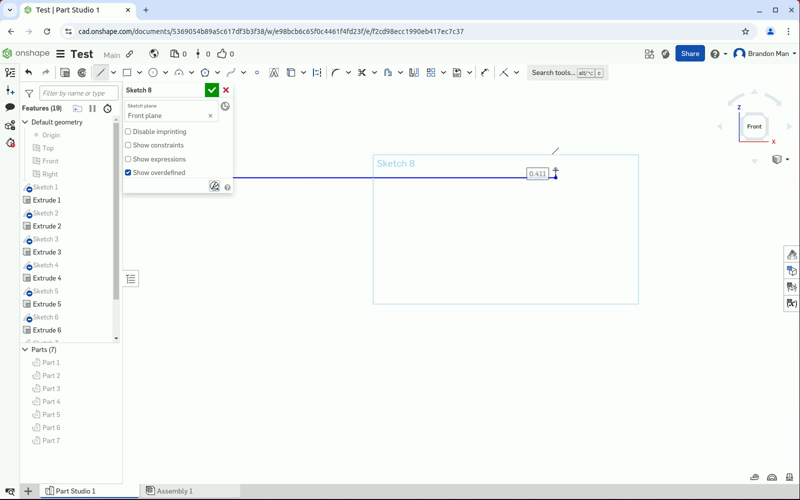
scroll(-6)
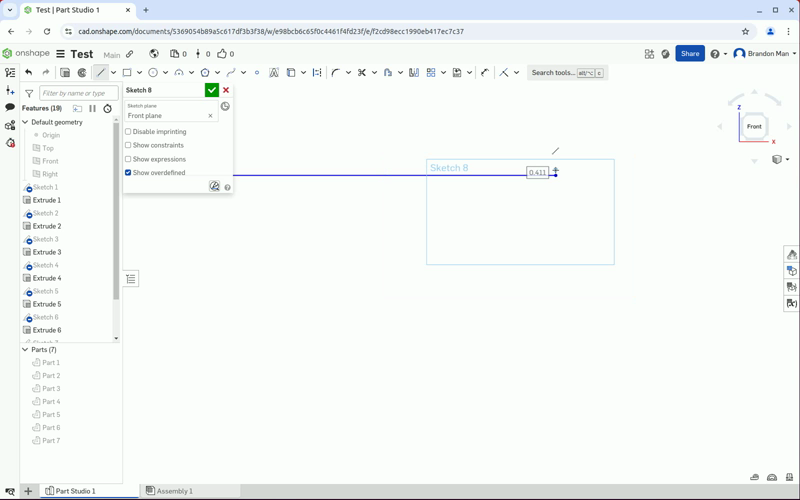
scroll(-6)
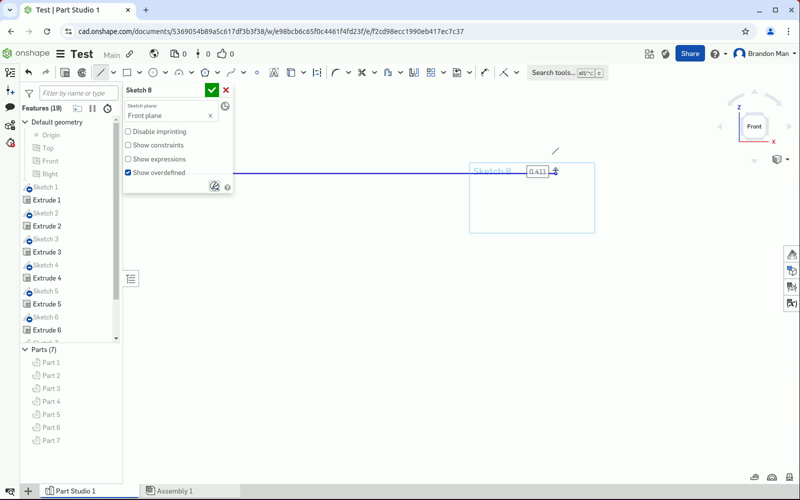
scroll(-6)
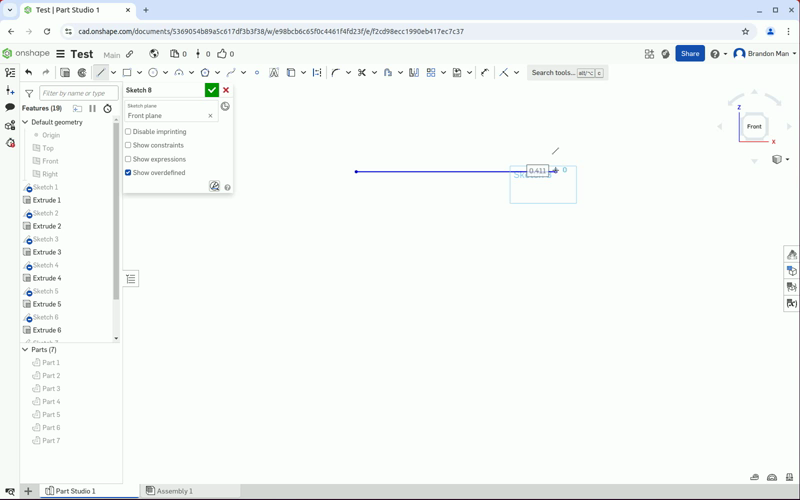
key_up(shift)
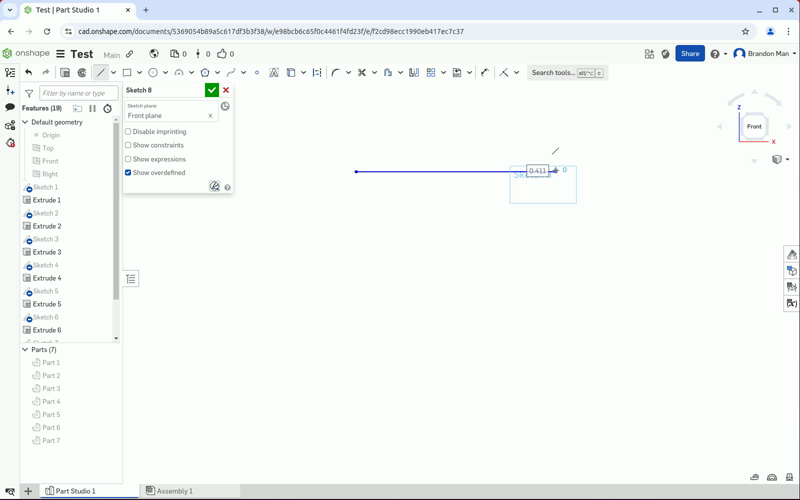
key_down(shift)
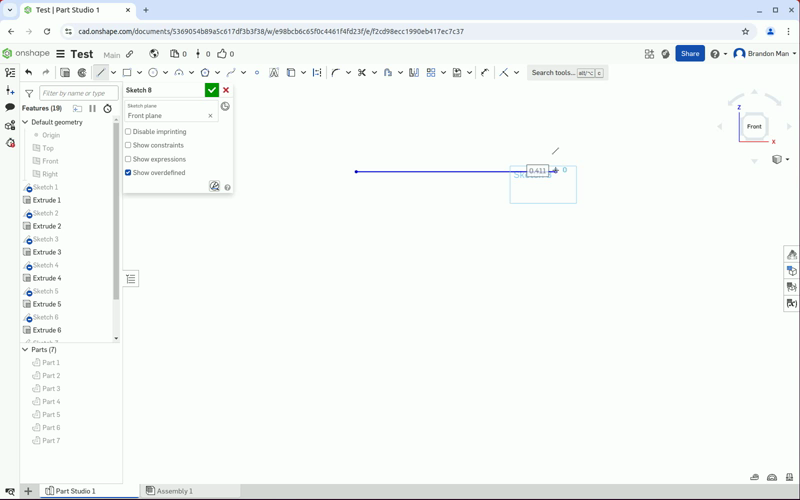
mouse_move(356, 169)
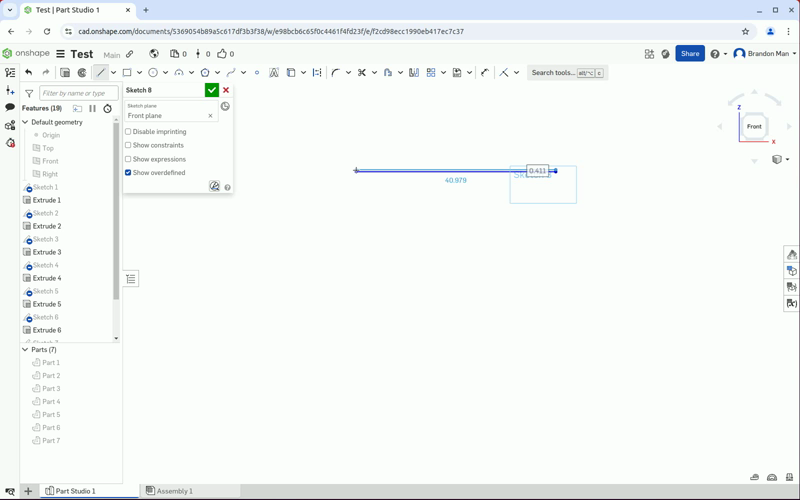
scroll(6)
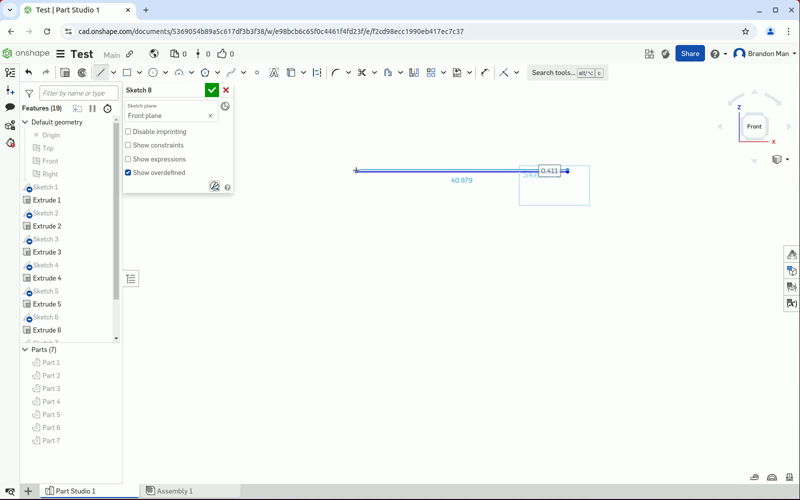
scroll(6)
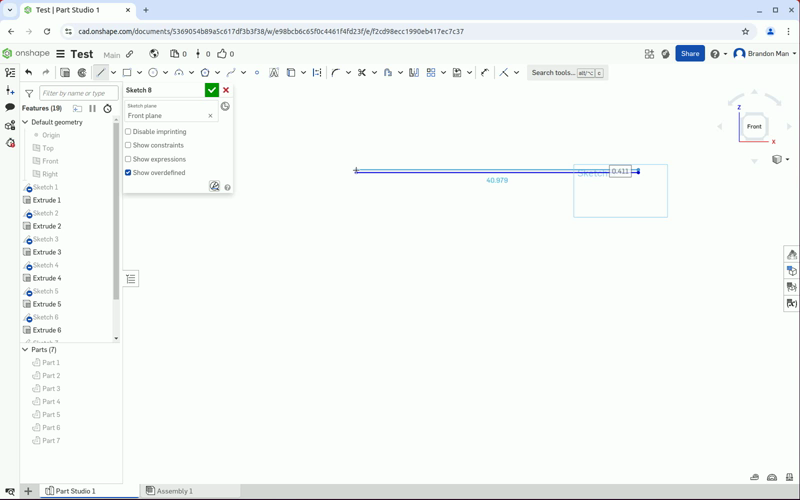
scroll(6)
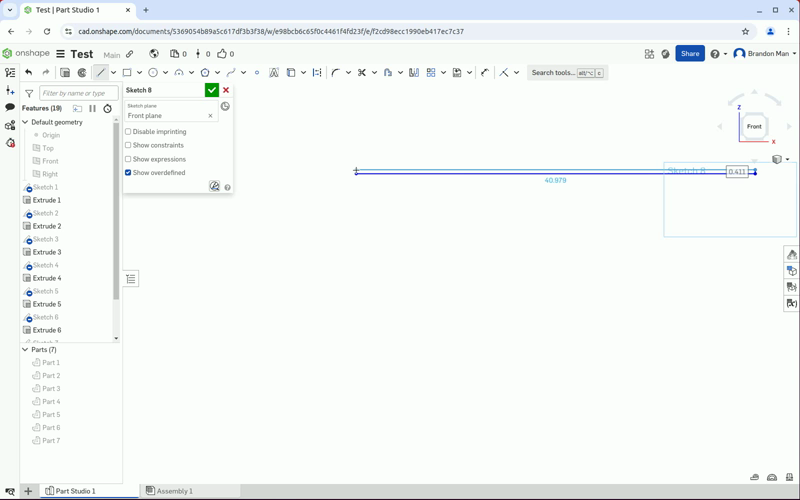
scroll(6)
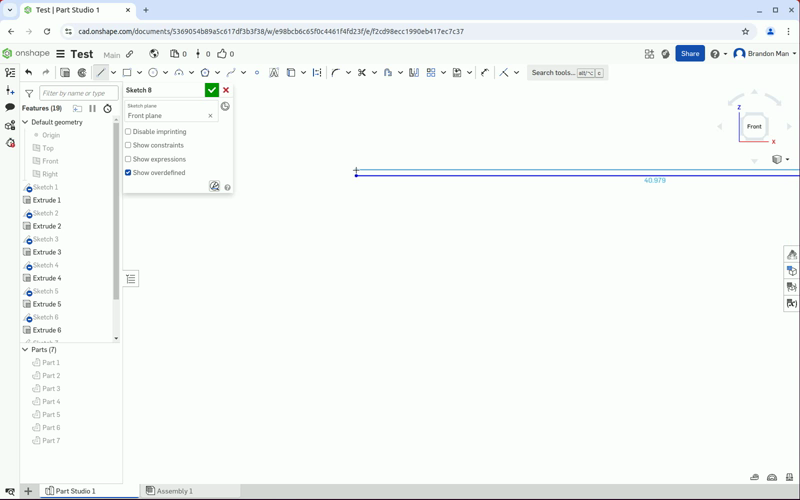
scroll(6)
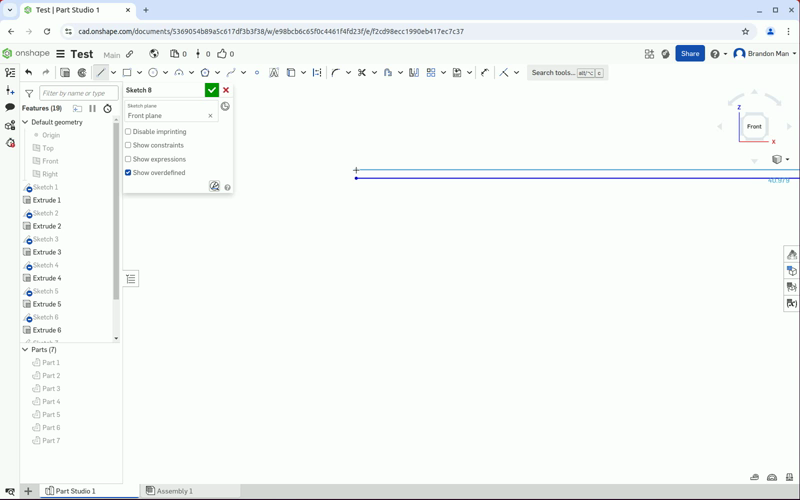
scroll(6)
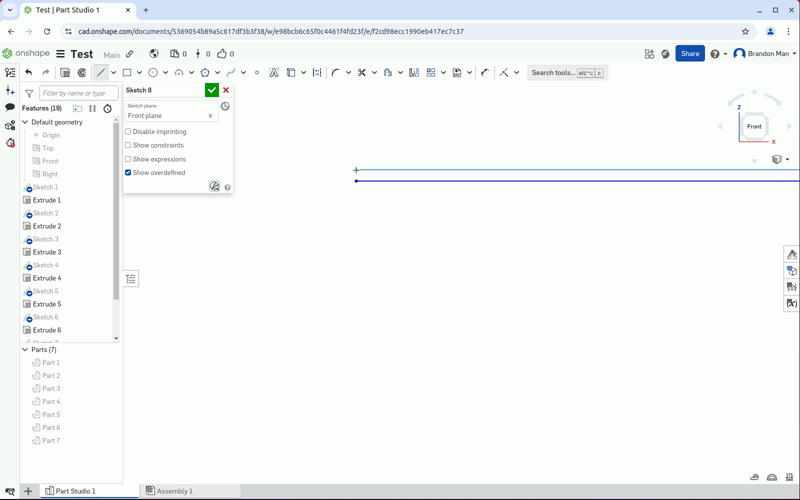
scroll(6)
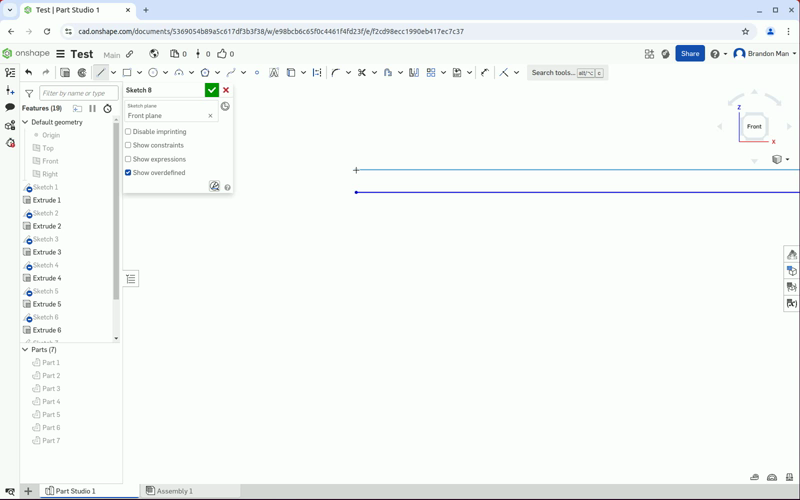
click(356, 169)
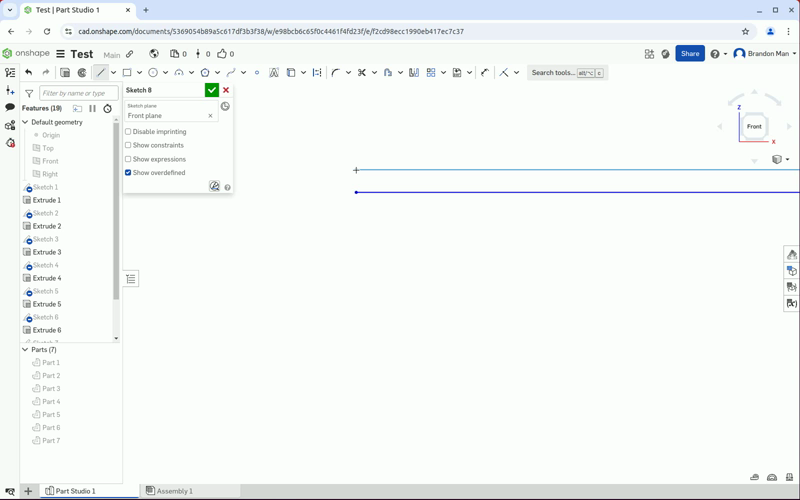
scroll(-6)
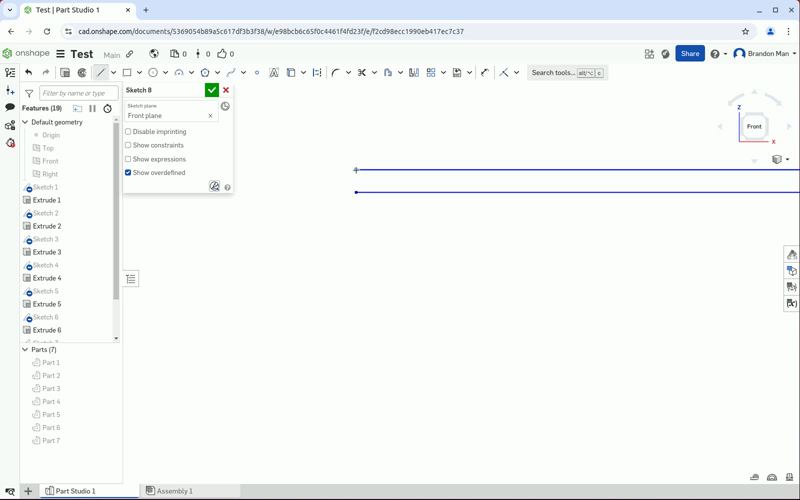
scroll(-6)
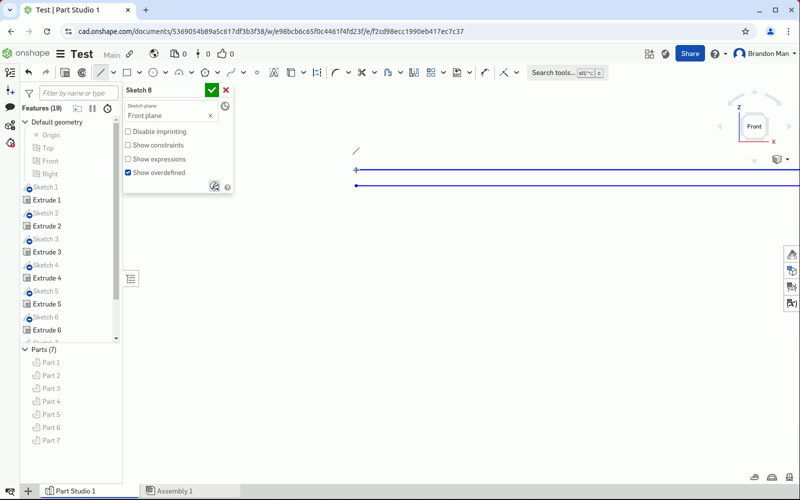
scroll(-6)
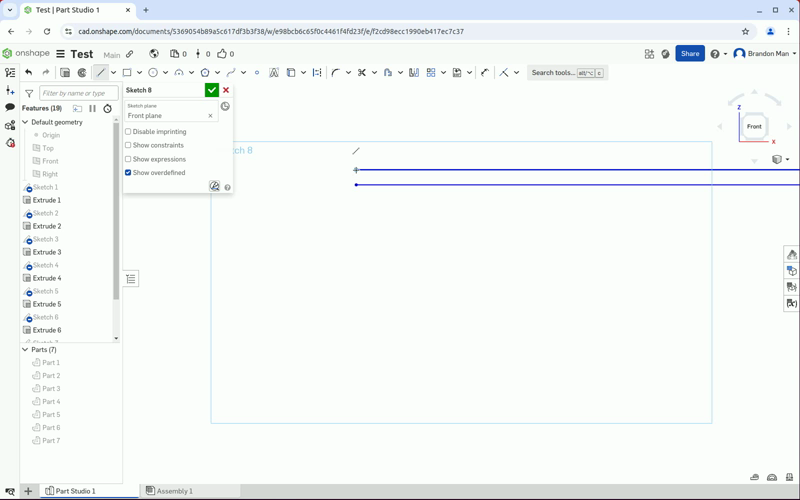
scroll(-6)
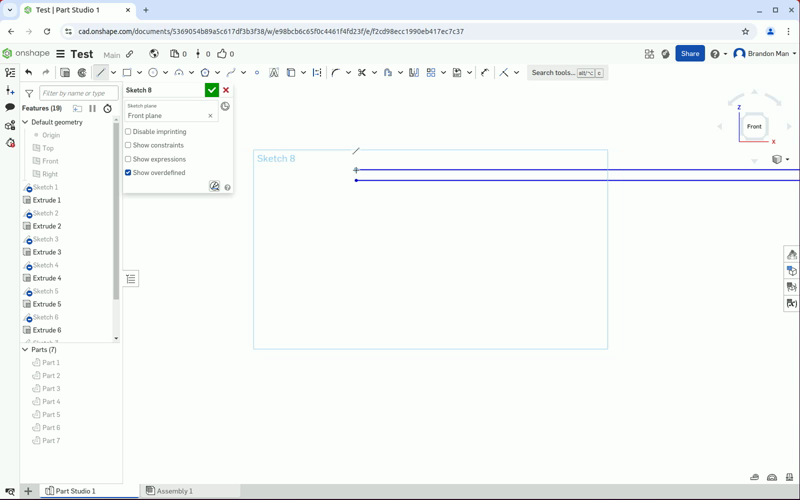
scroll(-6)
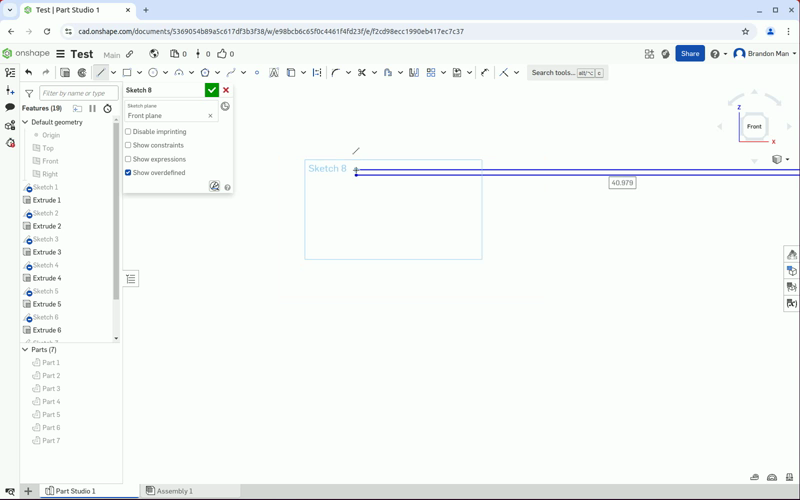
scroll(-6)
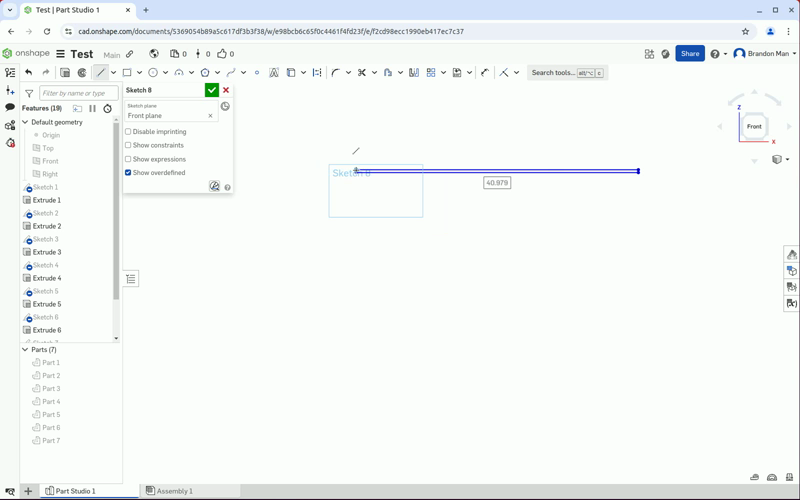
scroll(-6)
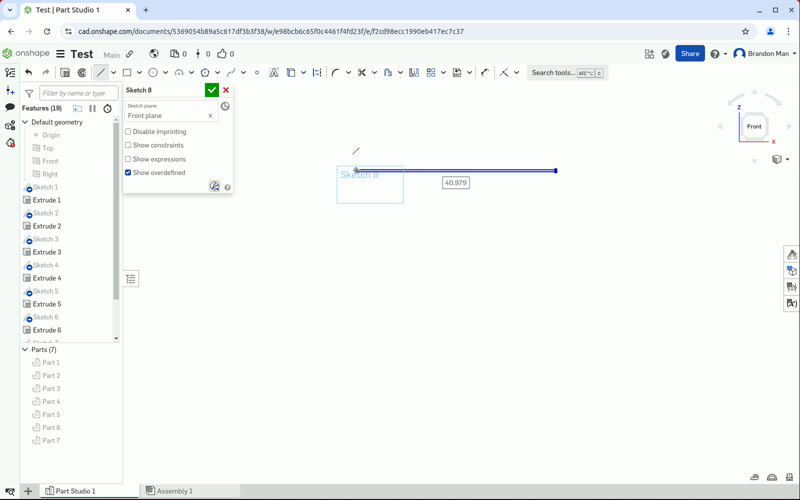
key_up(shift)
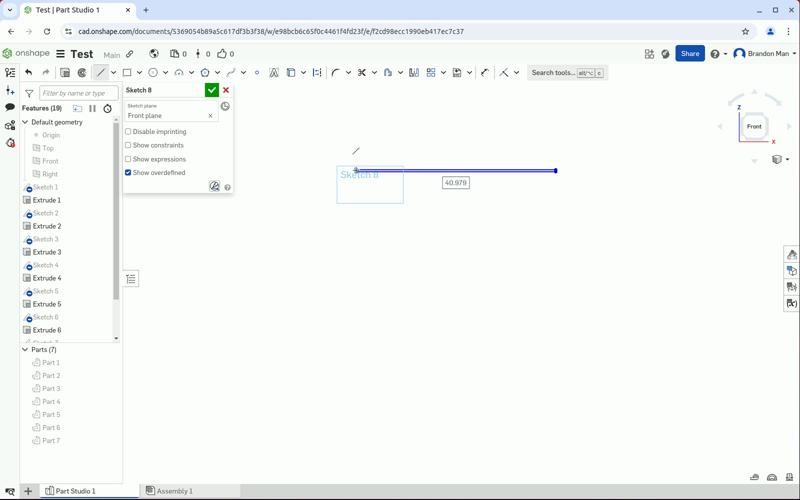
mouse_move(386, 169)
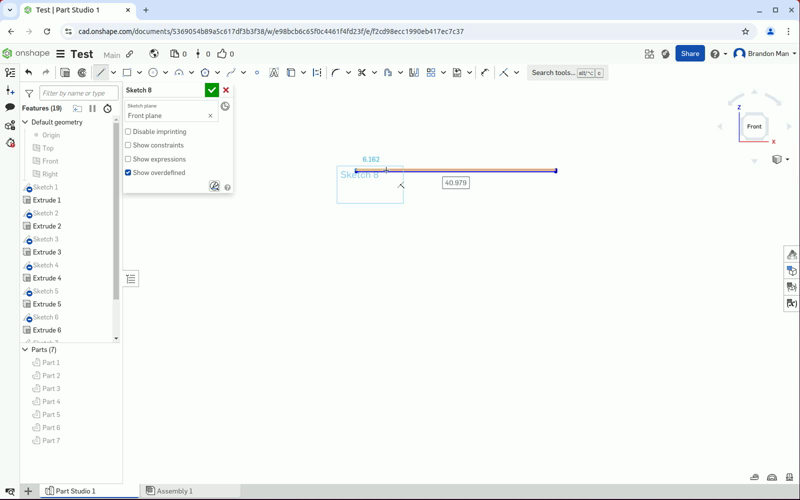
key_down(shift)
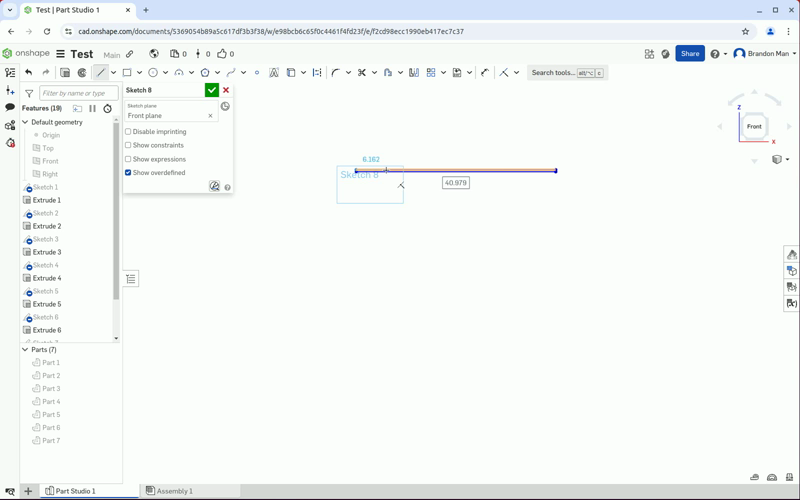
mouse_move(356, 171)
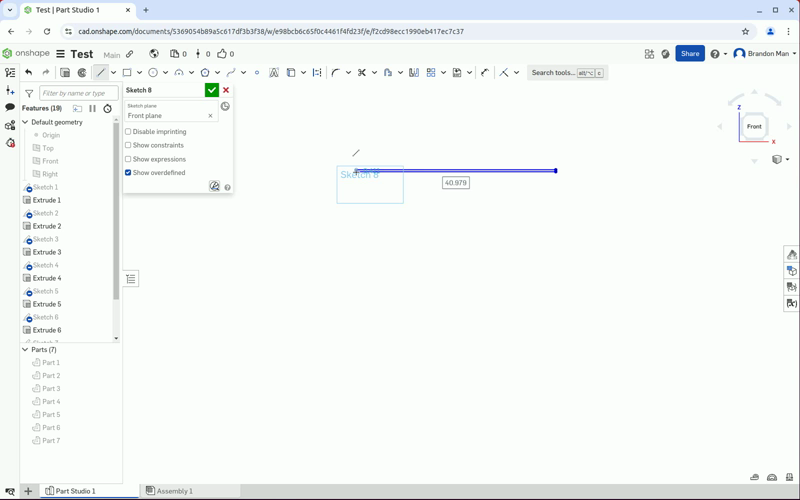
scroll(6)
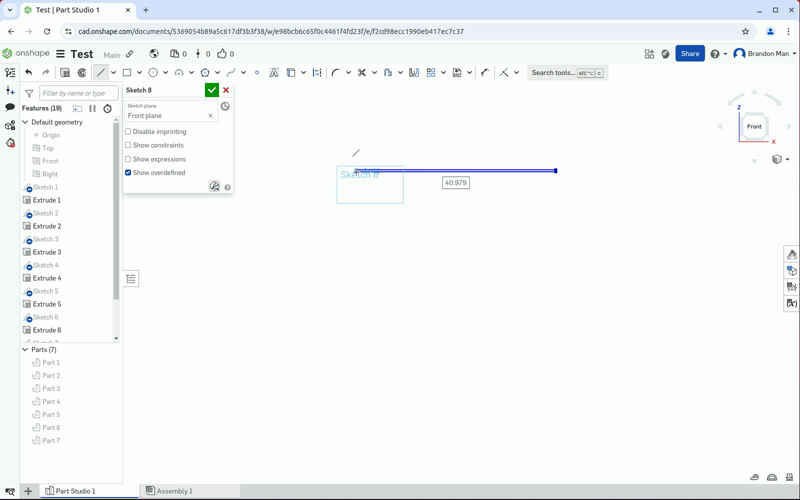
scroll(6)
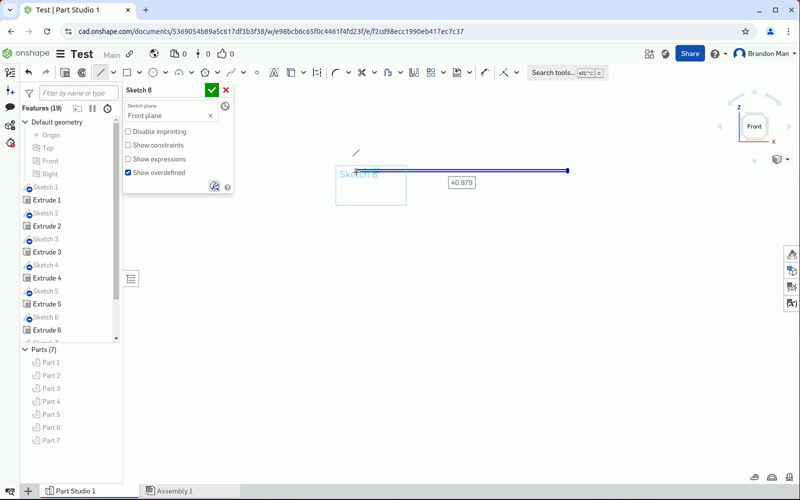
scroll(6)
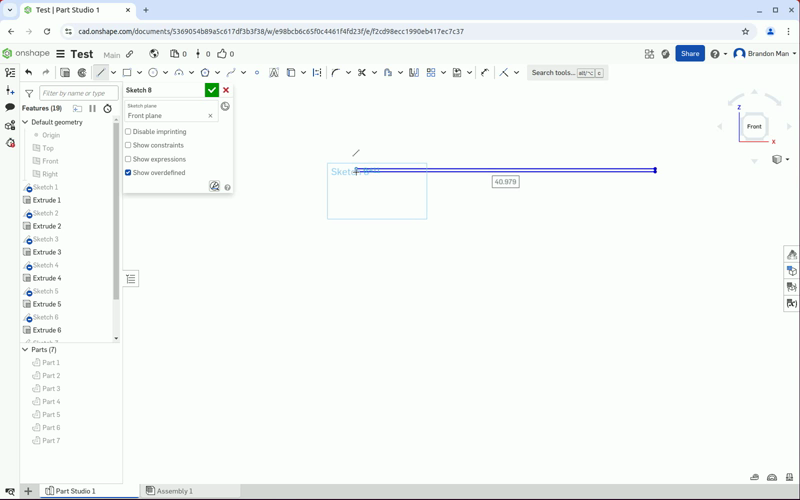
scroll(6)
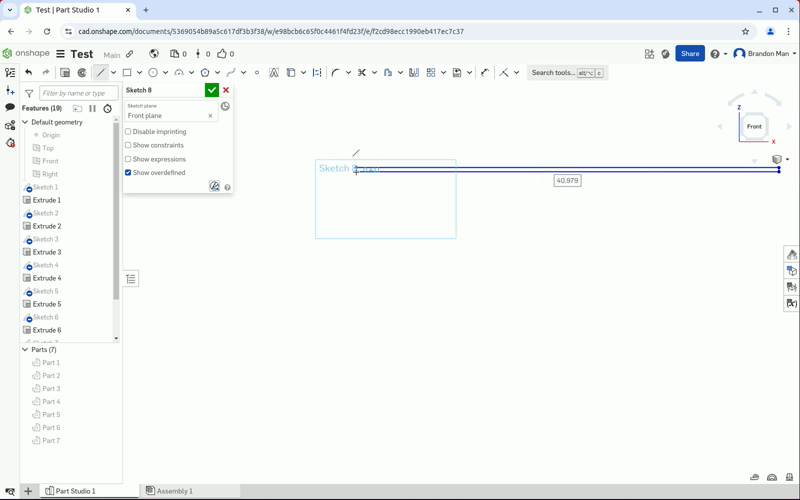
scroll(6)
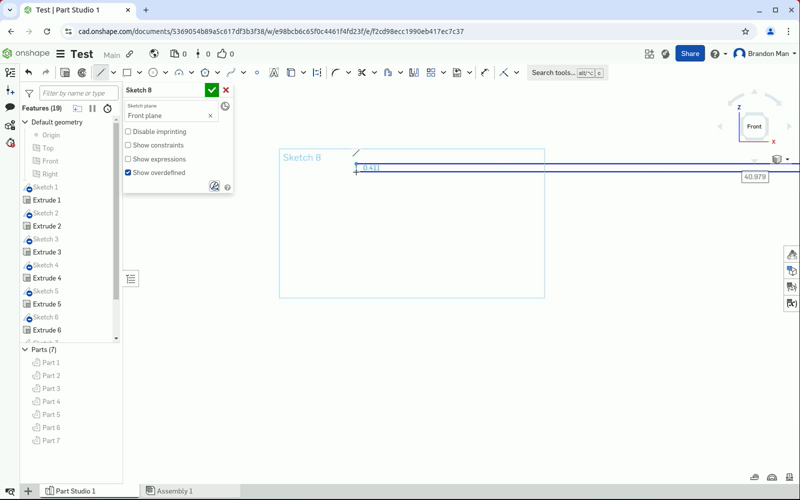
scroll(6)
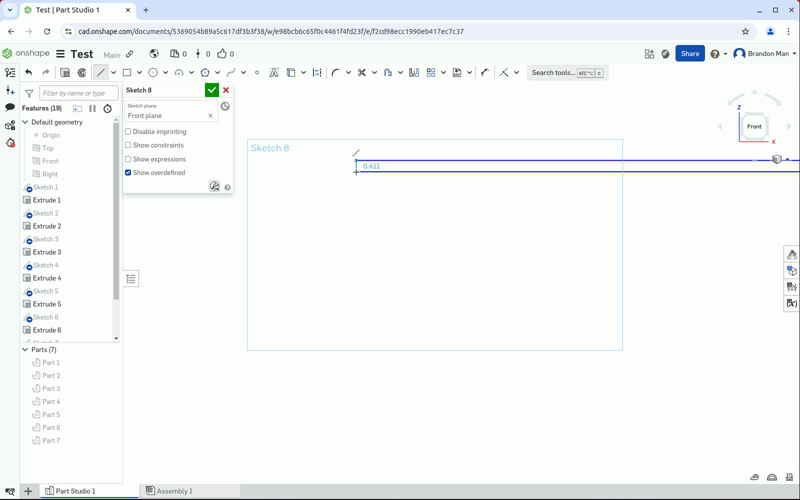
scroll(6)
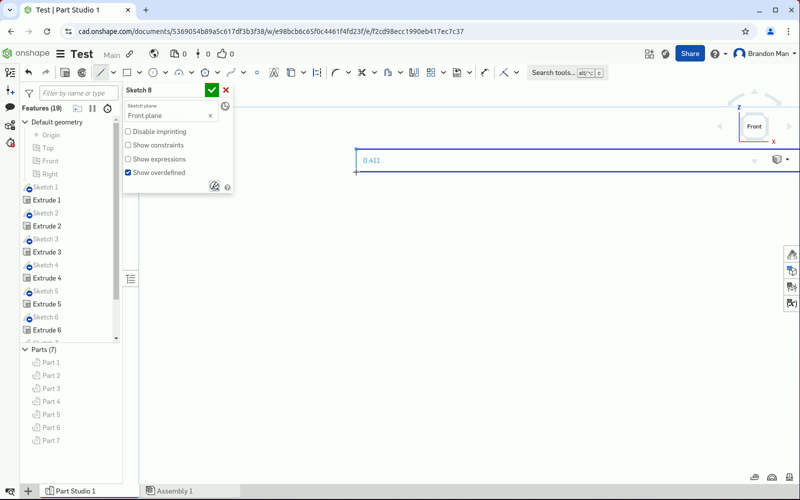
key_up(shift)
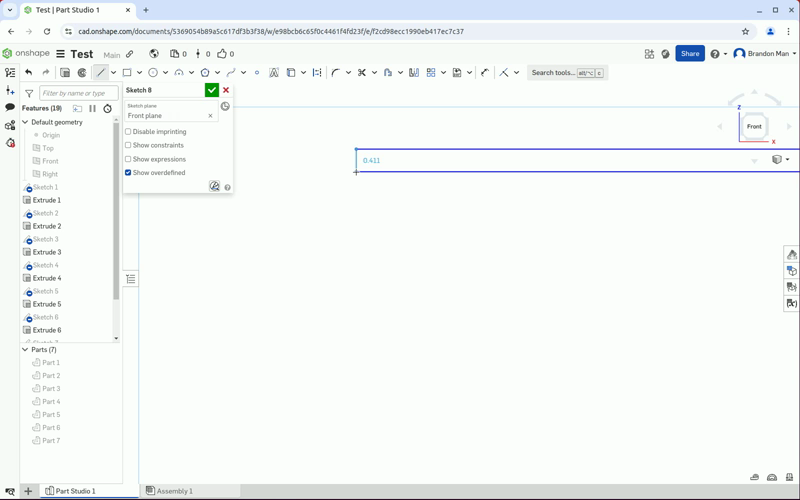
click(356, 171)
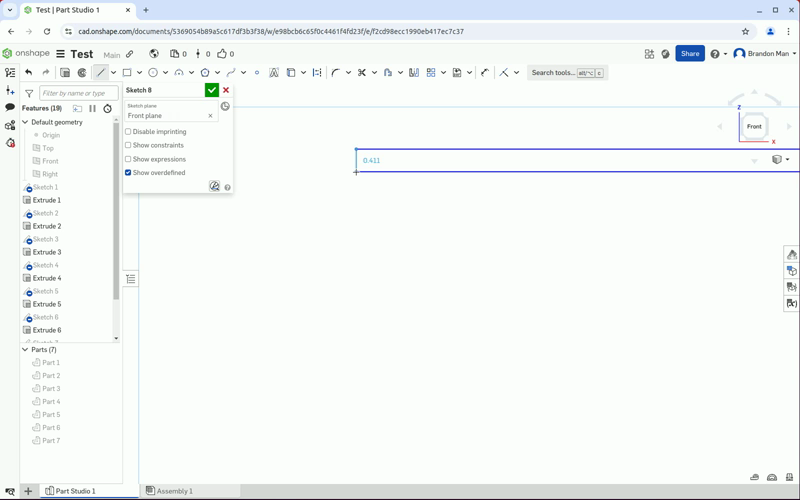
scroll(-6)
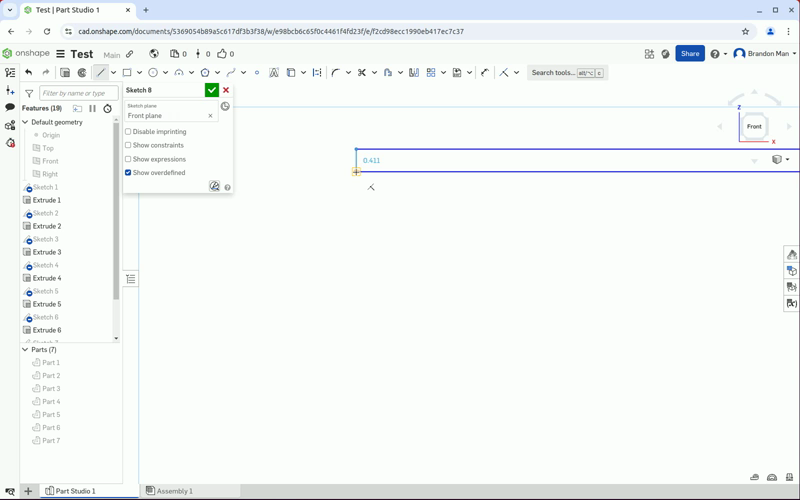
scroll(-6)
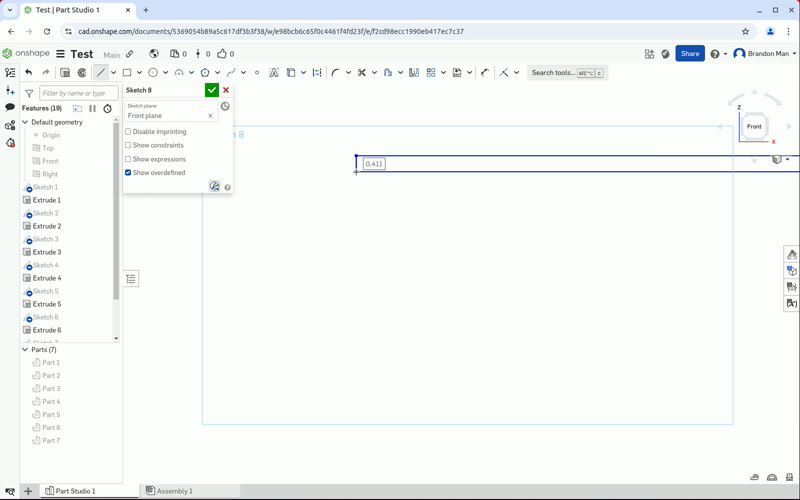
scroll(-6)
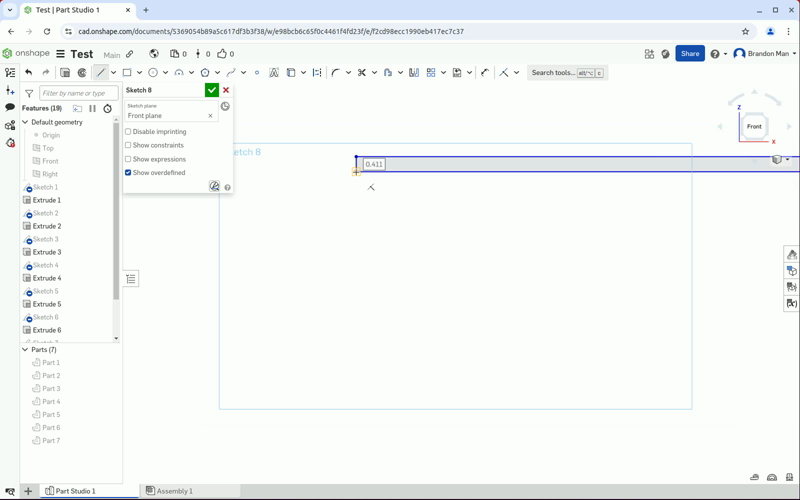
scroll(-6)
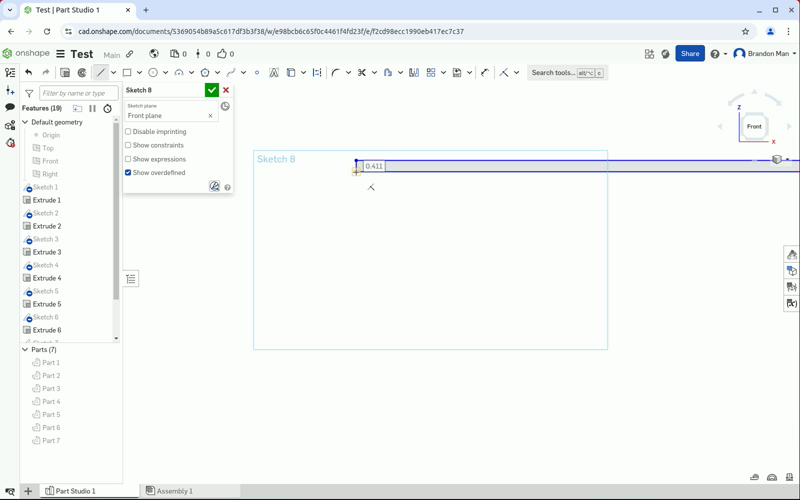
scroll(-6)
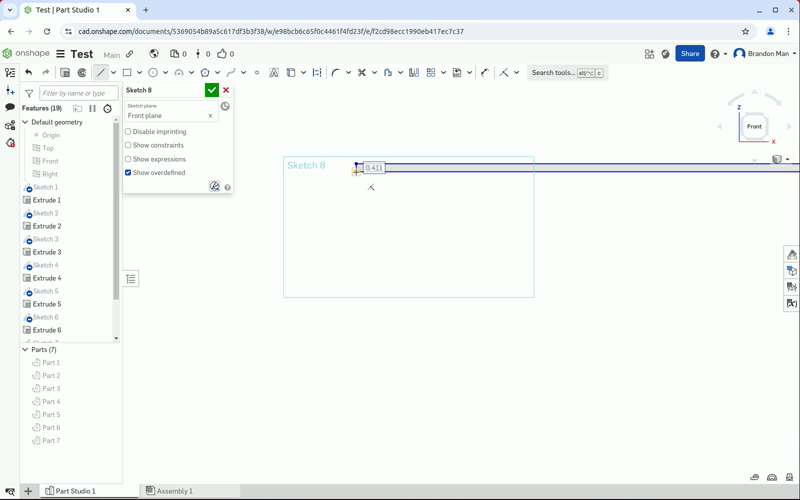
scroll(-6)
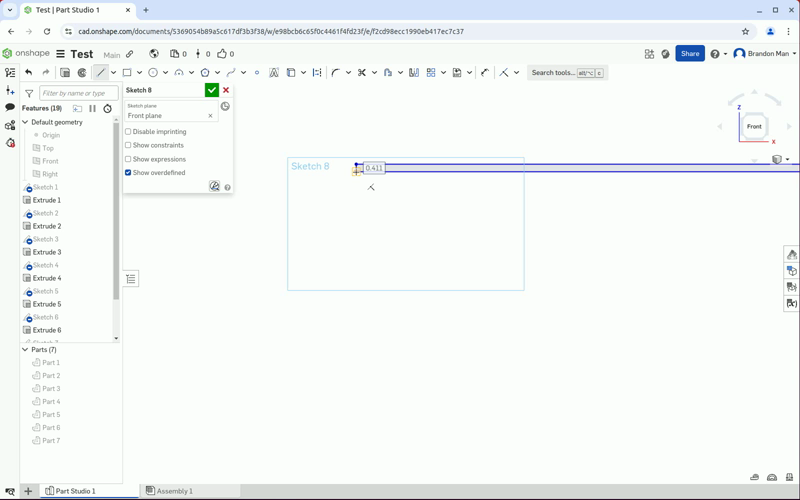
scroll(-6)
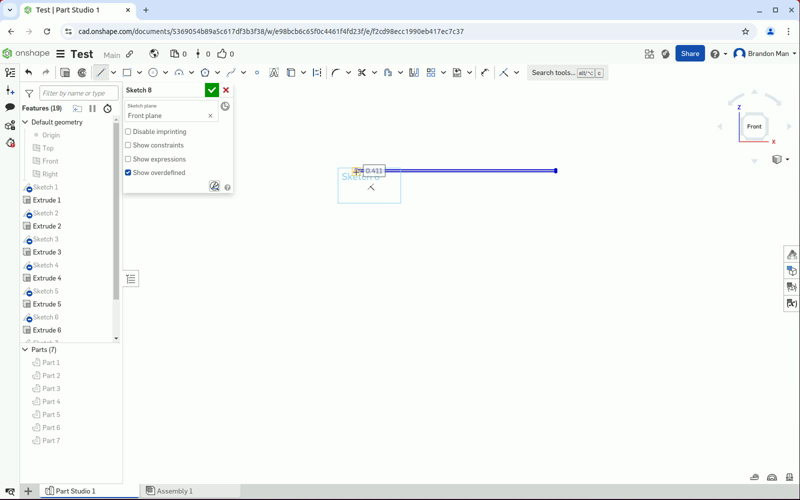
key(esc)
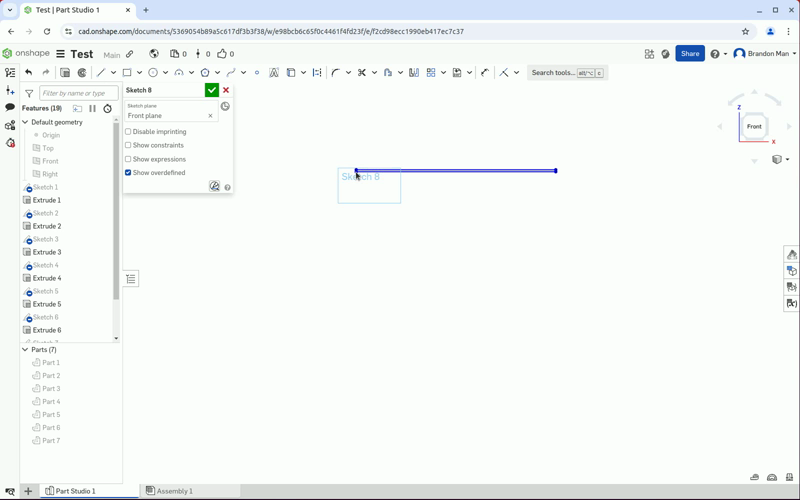
mouse_move(421, 170)
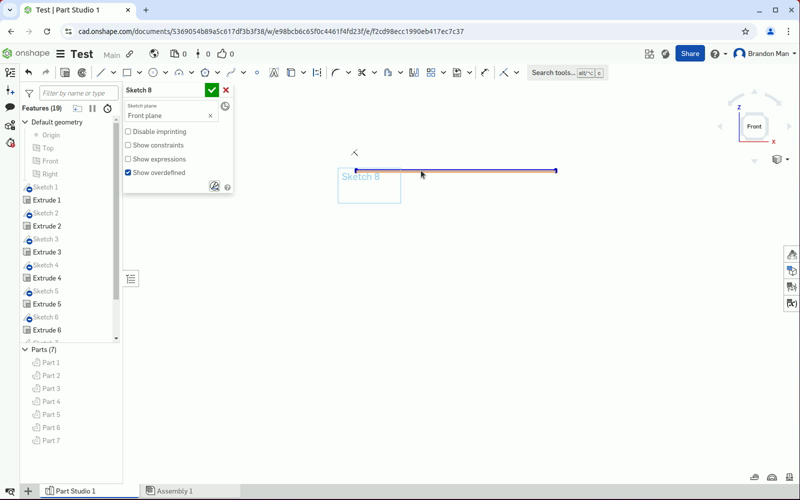
scroll(6)
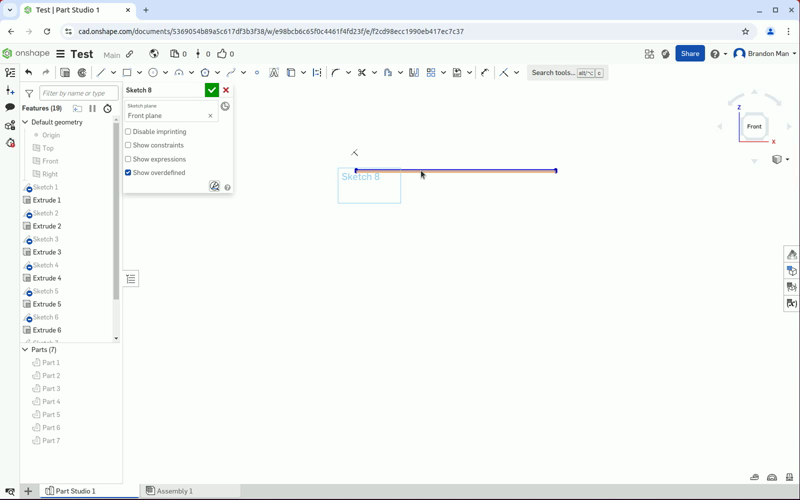
scroll(6)
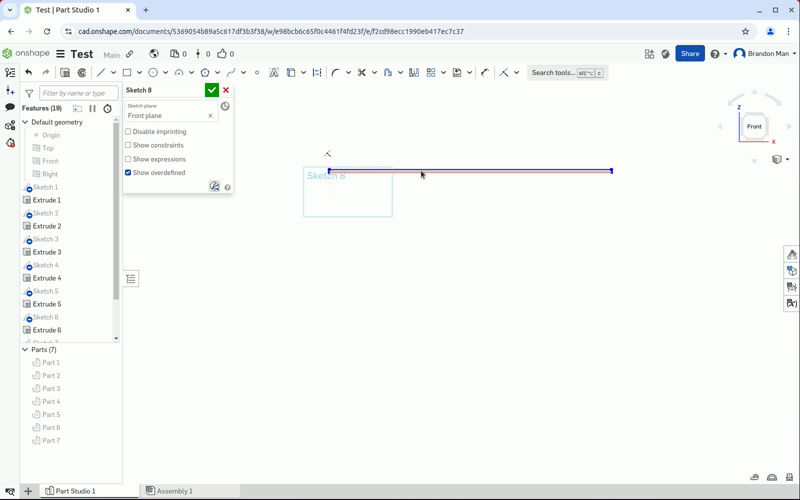
scroll(6)
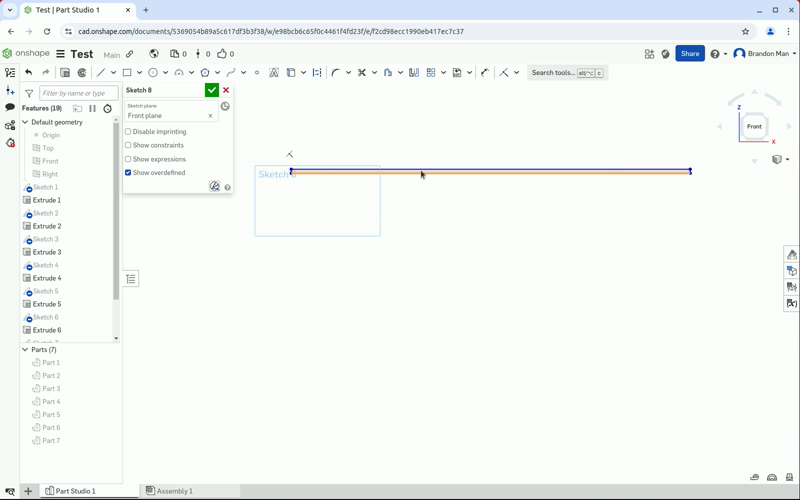
scroll(6)
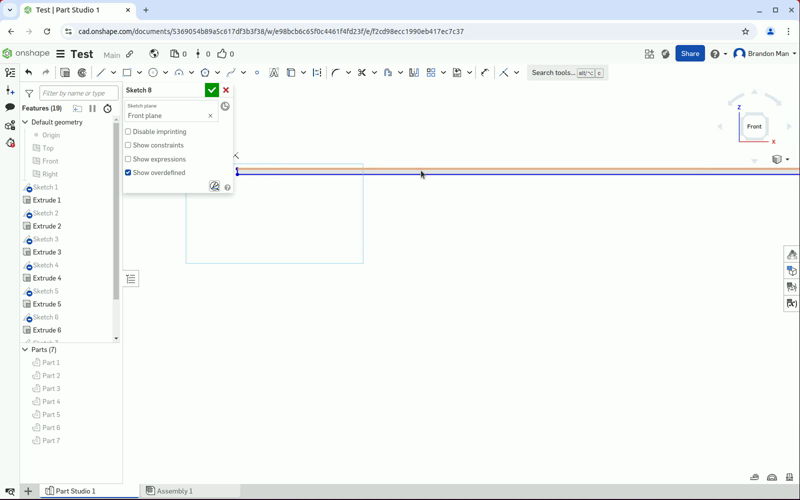
scroll(6)
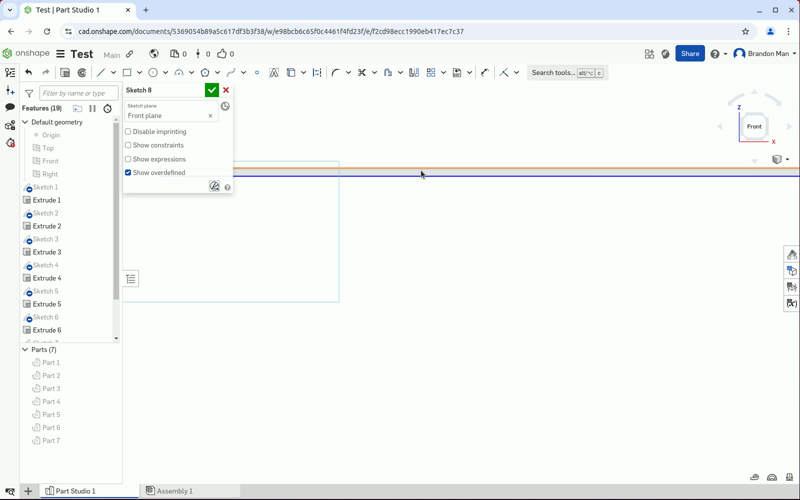
scroll(6)
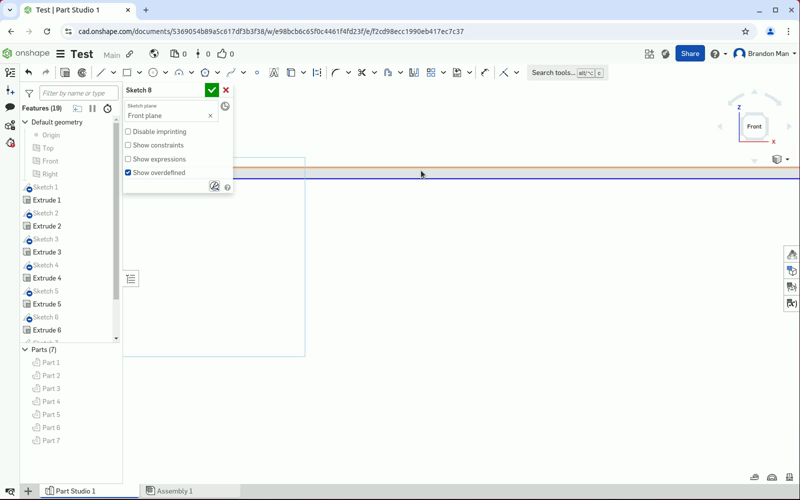
scroll(6)
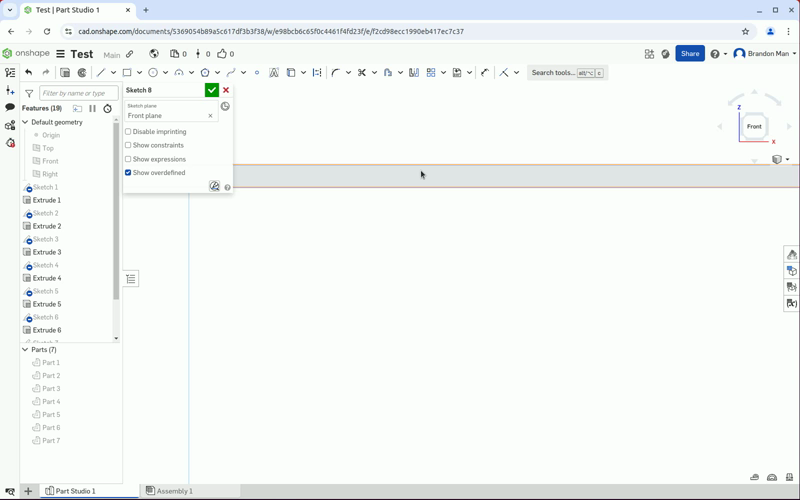
click(421, 170)
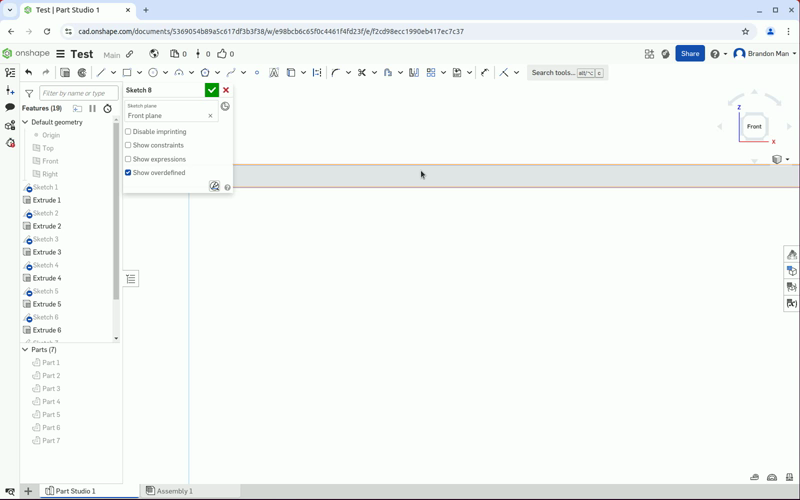
scroll(-6)
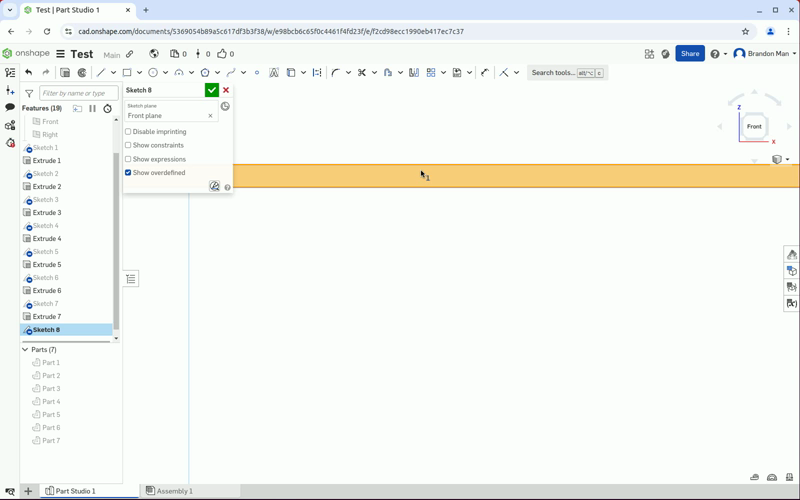
scroll(-6)
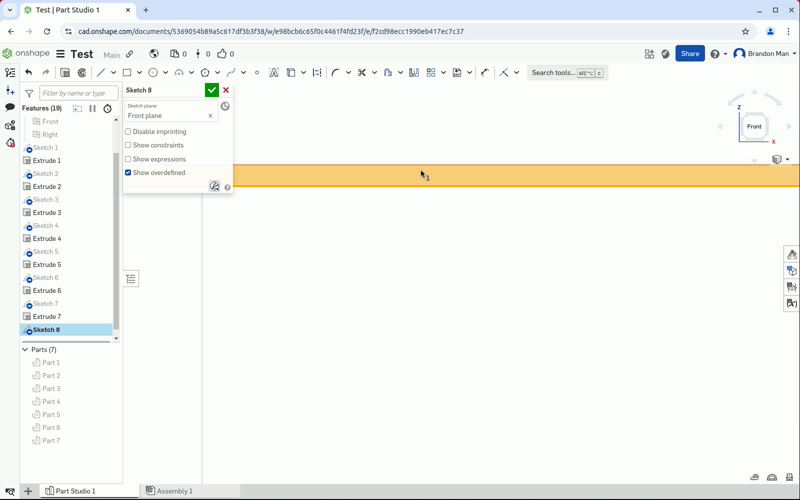
scroll(-6)
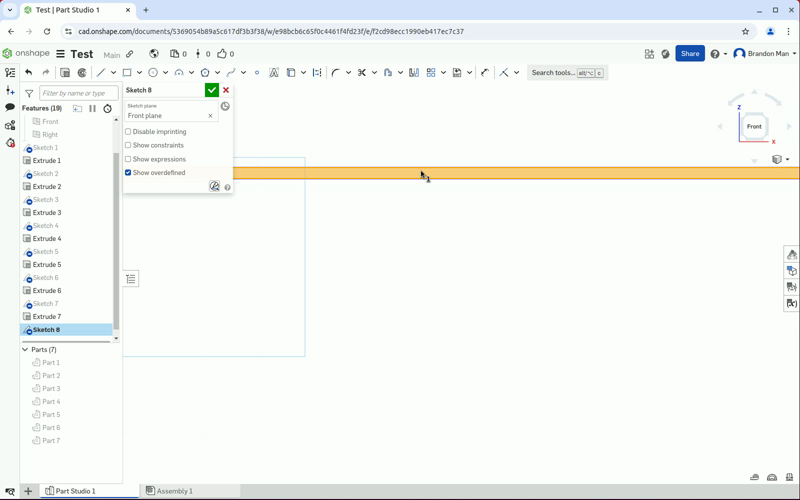
scroll(-6)
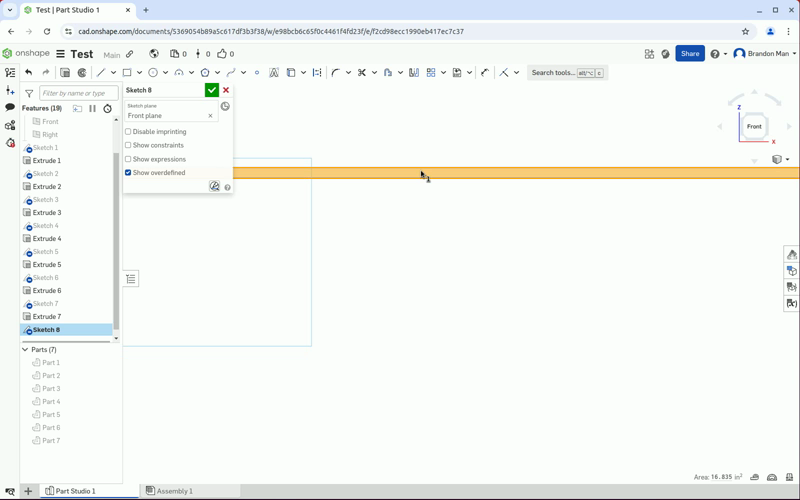
scroll(-6)
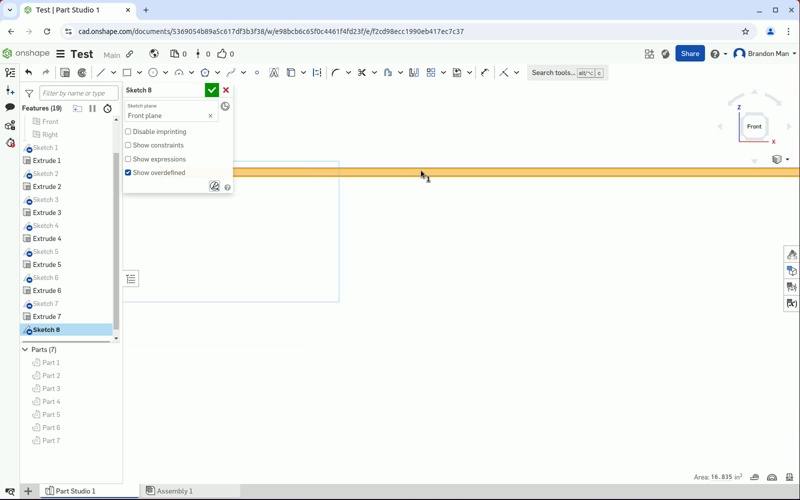
scroll(-6)
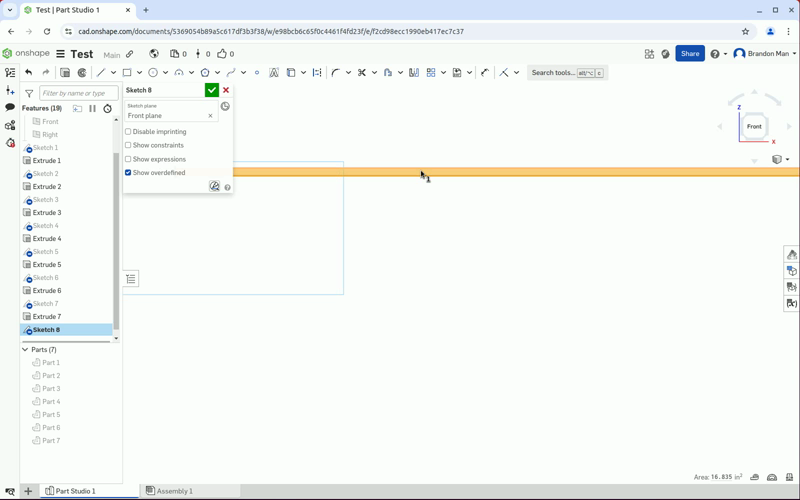
scroll(-6)
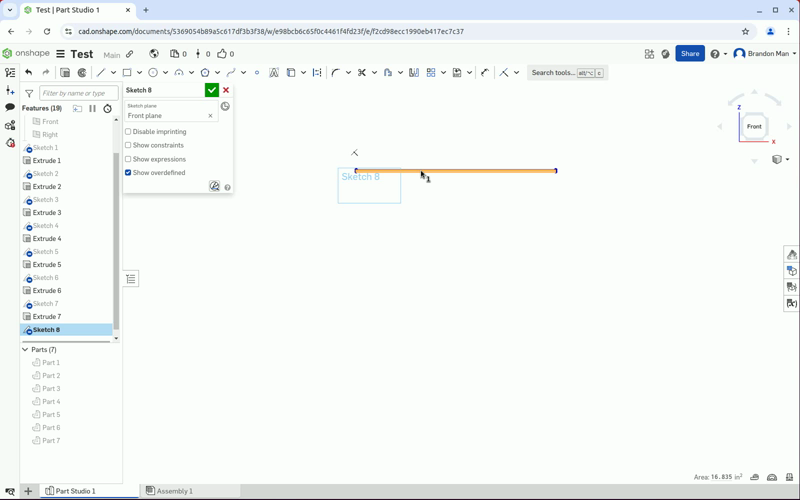
mouse_move(73, 352)
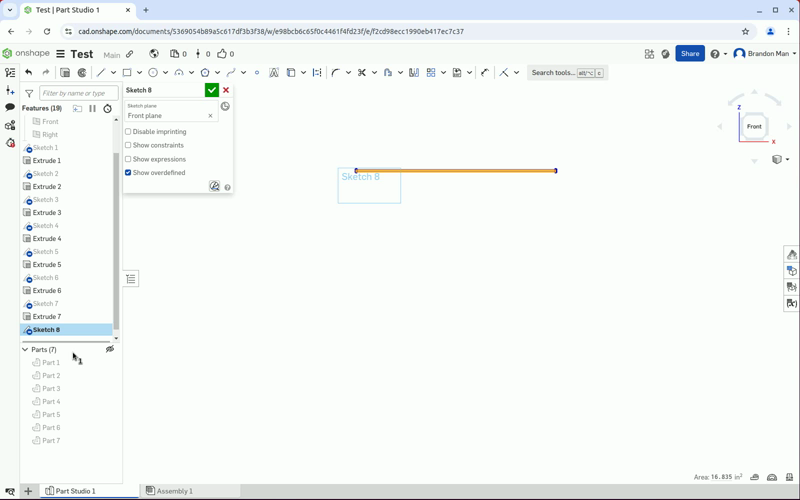
key(shift+y)
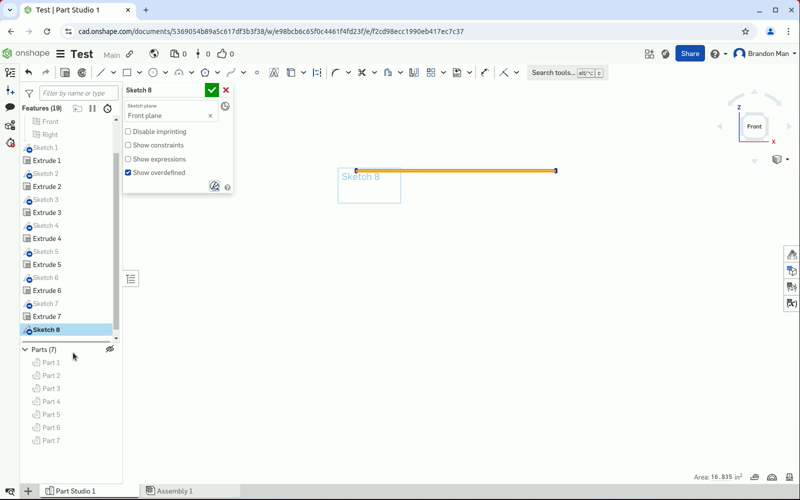
key(shift+e)
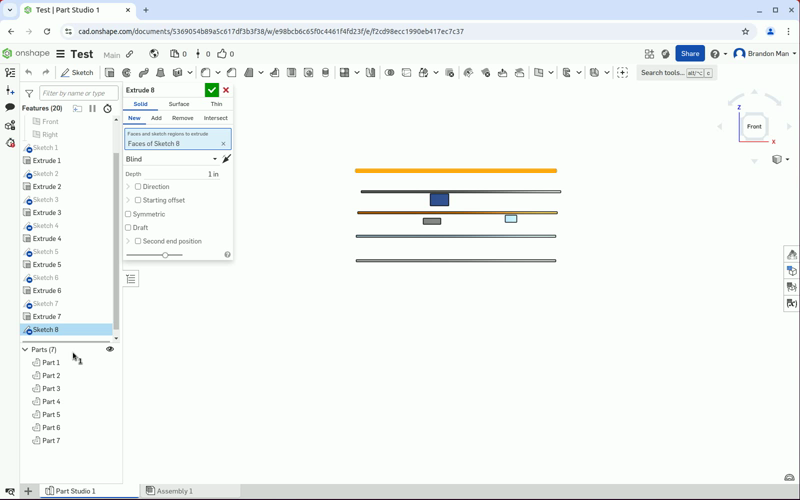
mouse_move(143, 106)
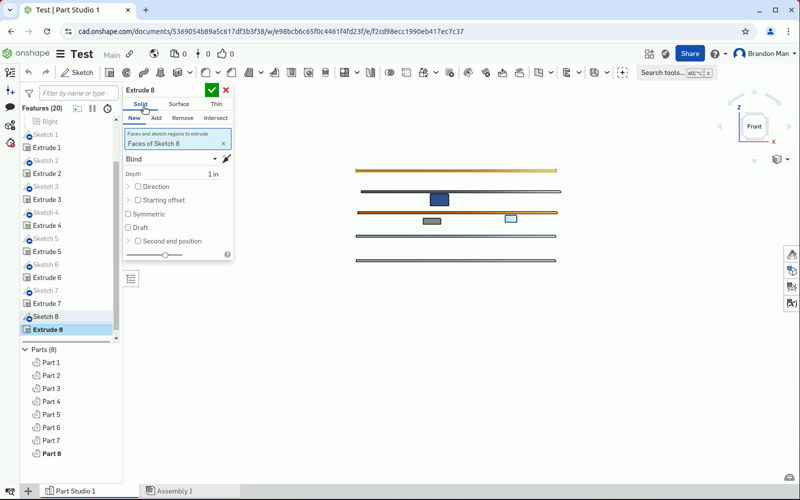
click(143, 106)
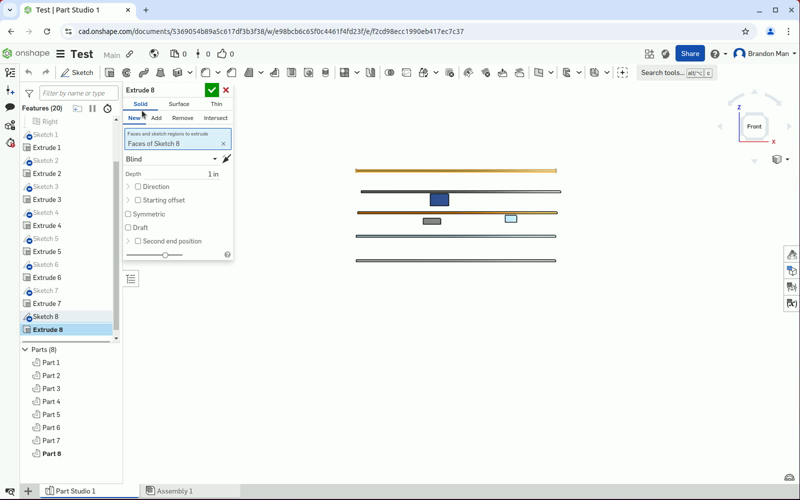
mouse_move(137, 120)
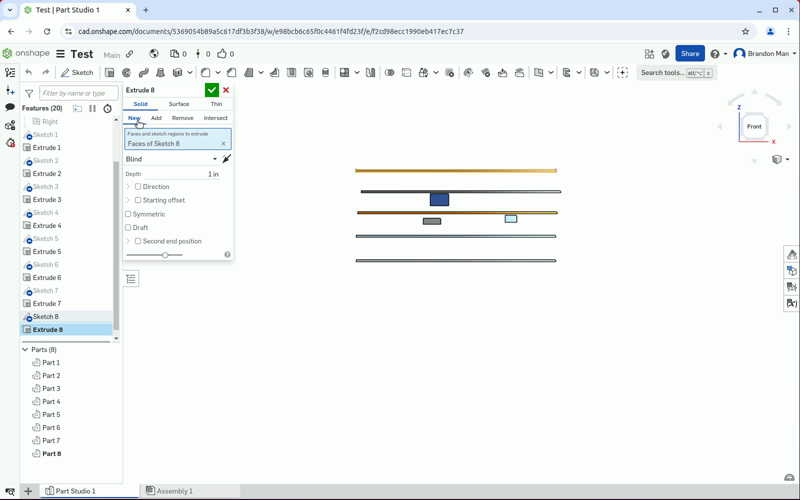
click(137, 120)
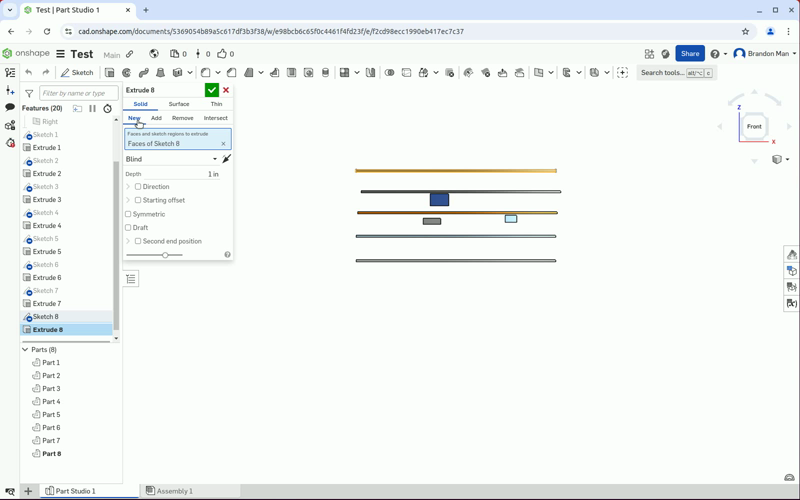
key(tab, 4)
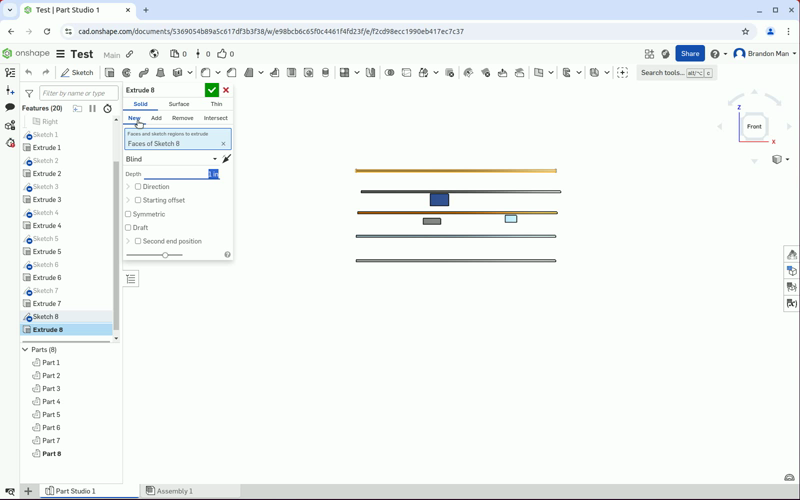
text(0.241)
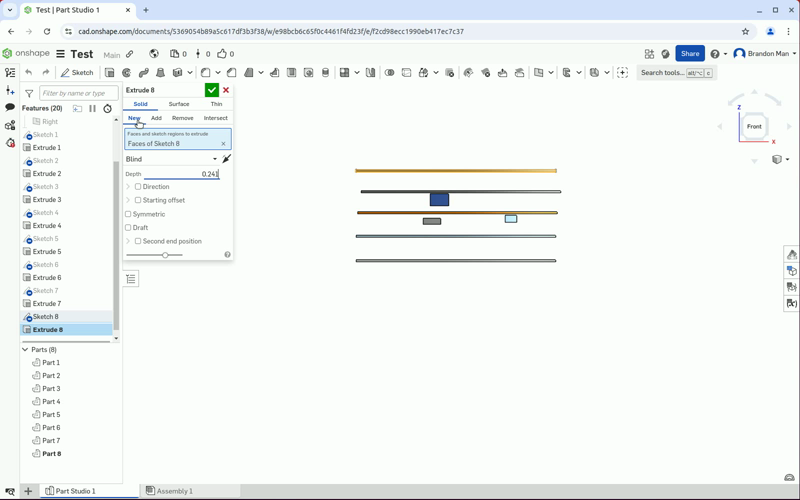
key(enter)
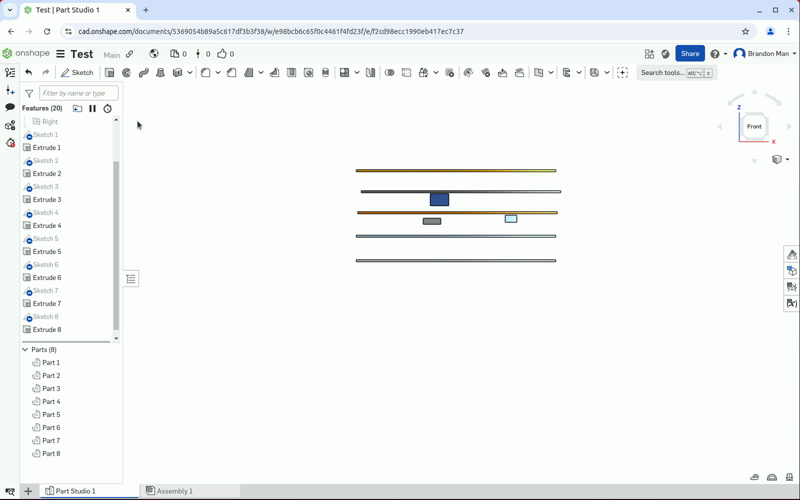
key(shift+h)
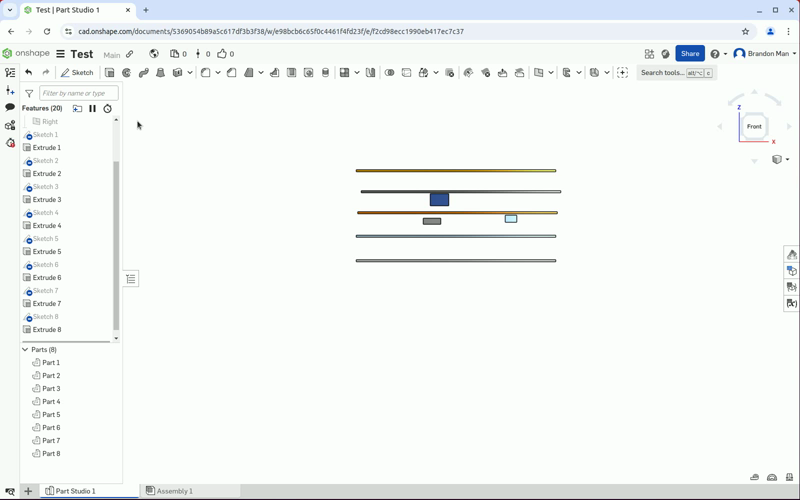
key(shift+h)
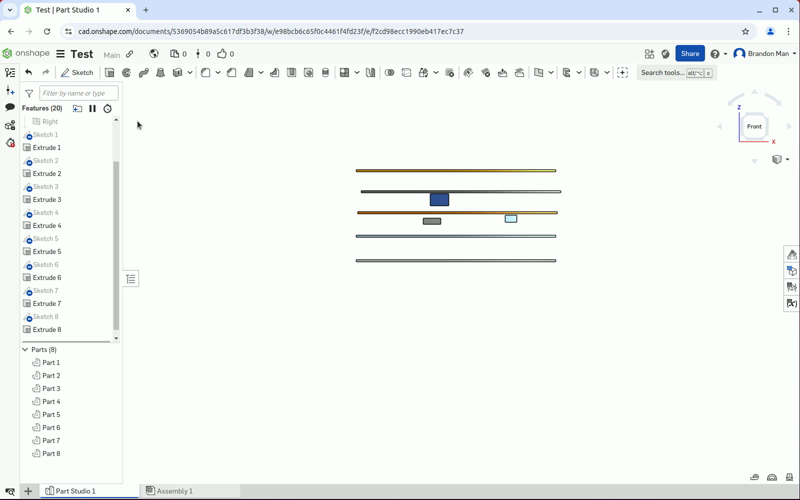
mouse_move(69, 137)
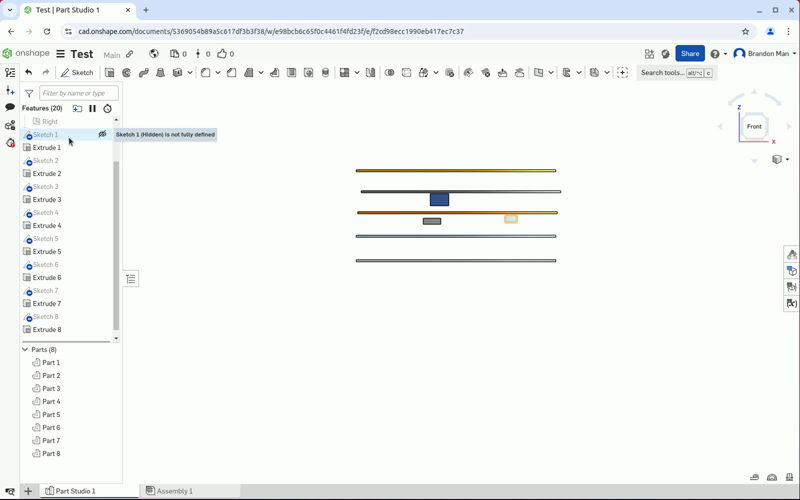
click(69, 137)
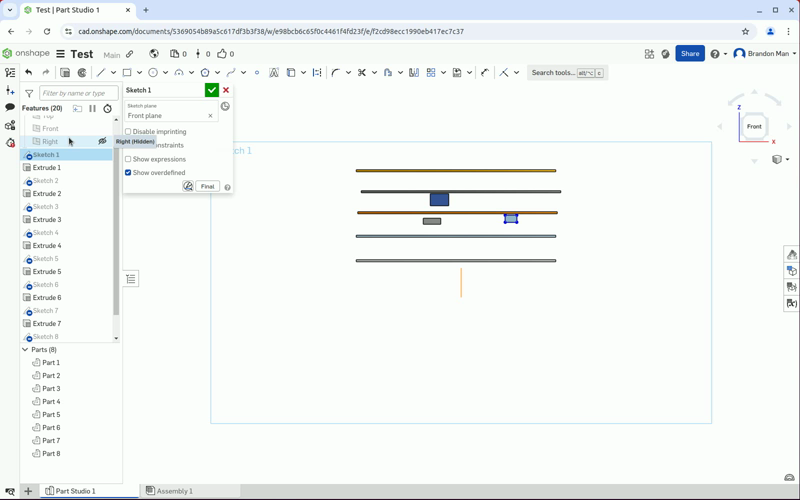
mouse_move(229, 92)
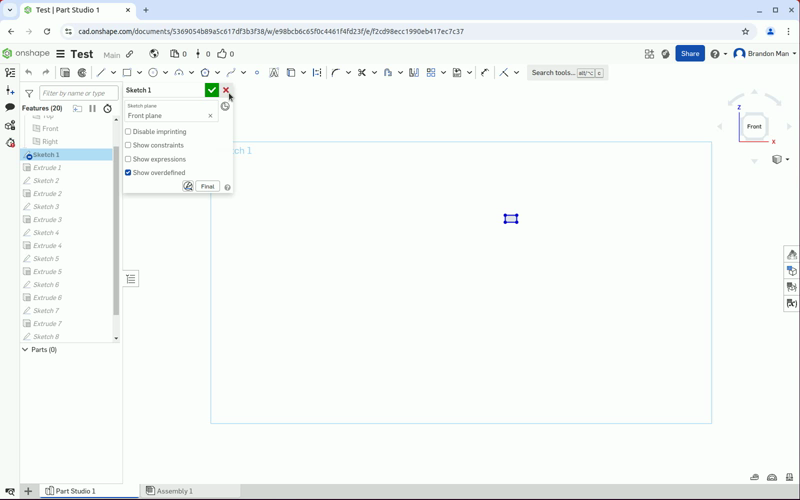
click(229, 92)
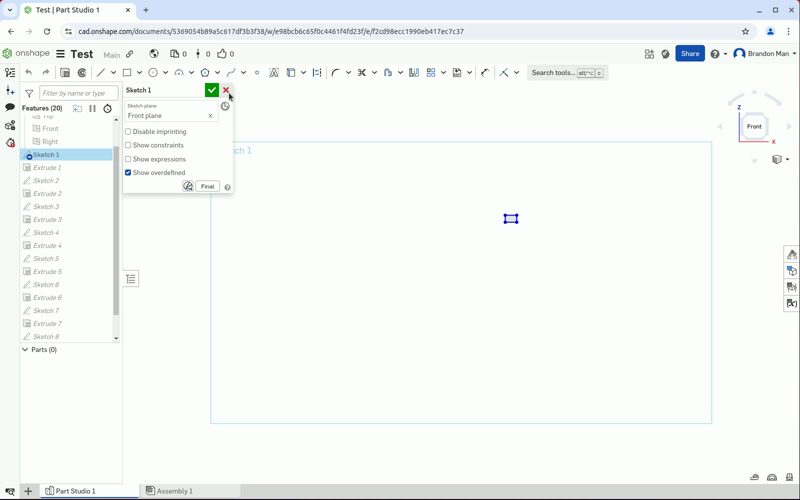
key(shift+s)
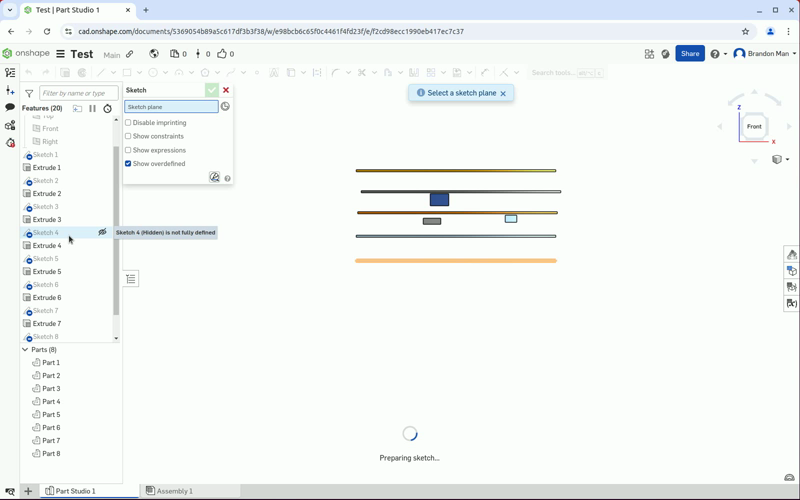
scroll(3)
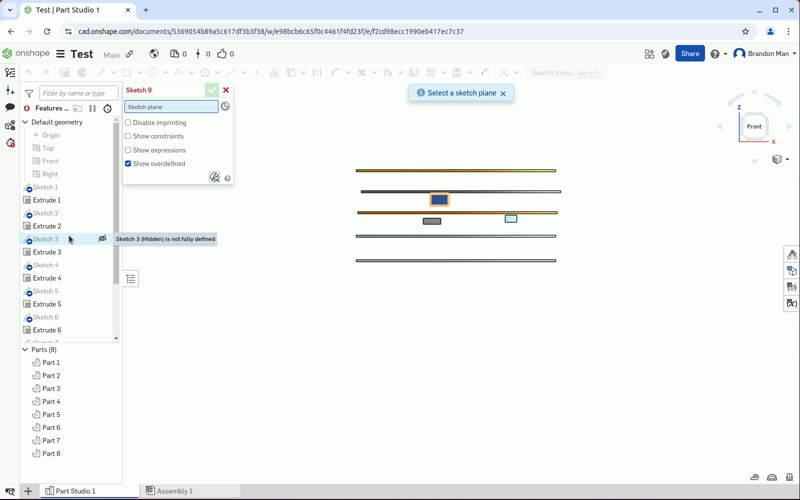
mouse_move(69, 163)
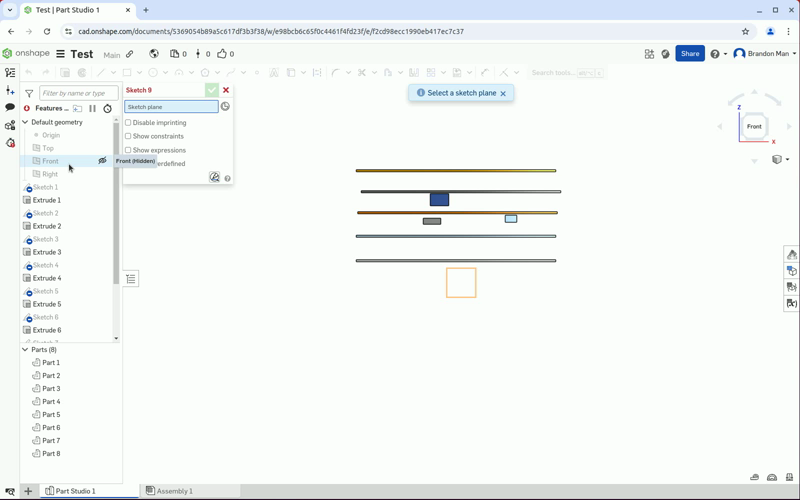
click(69, 163)
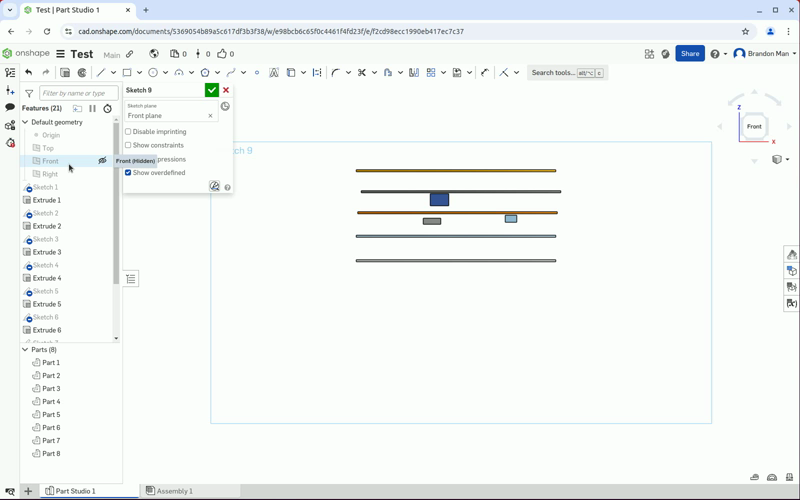
mouse_move(73, 352)
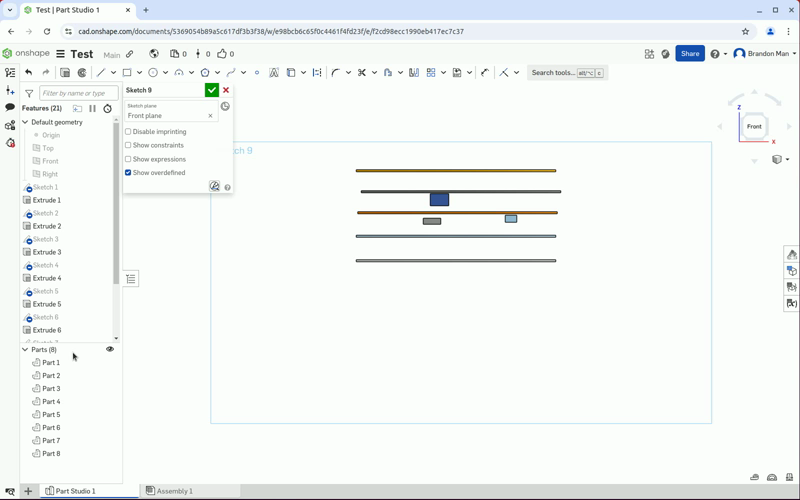
key(y)
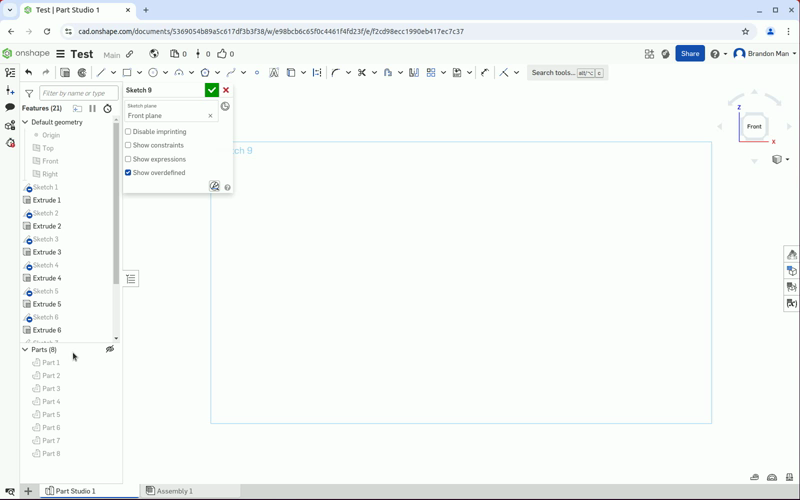
key(l)
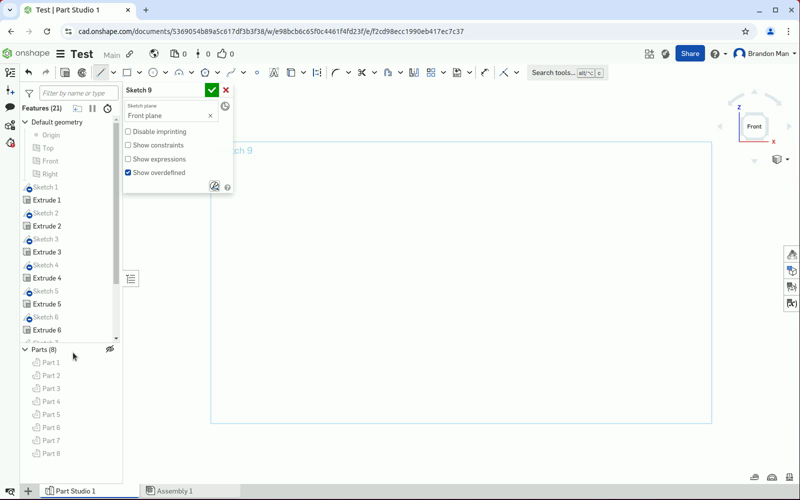
key_down(shift)
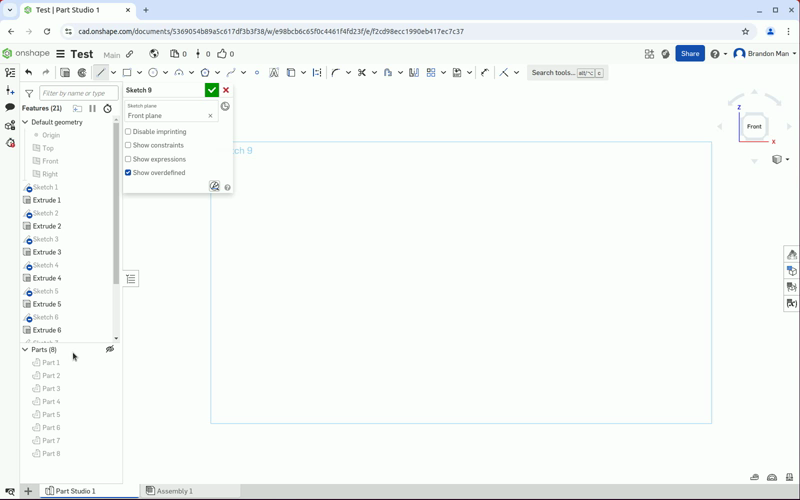
mouse_move(403, 198)
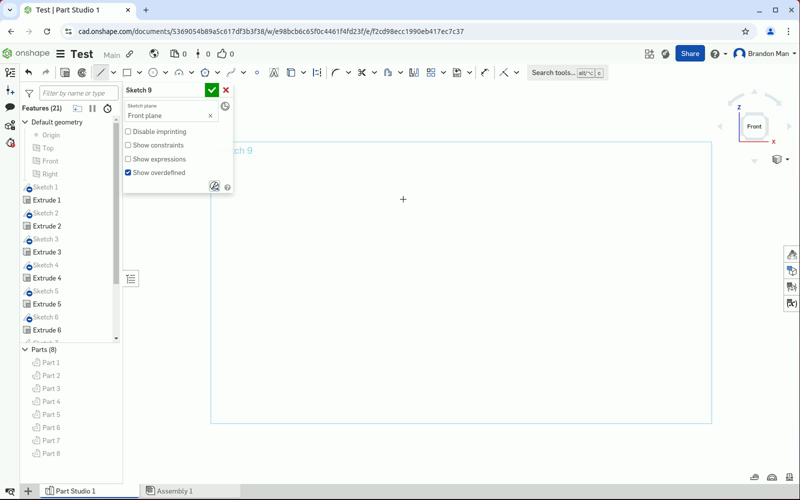
click(403, 198)
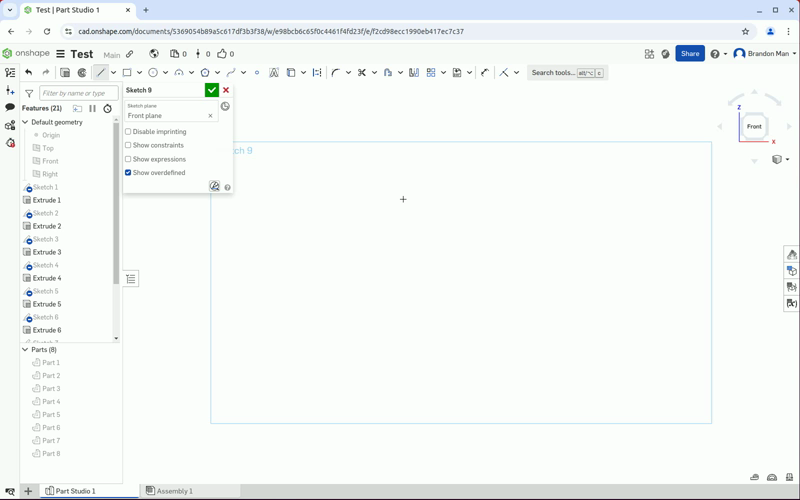
key_up(shift)
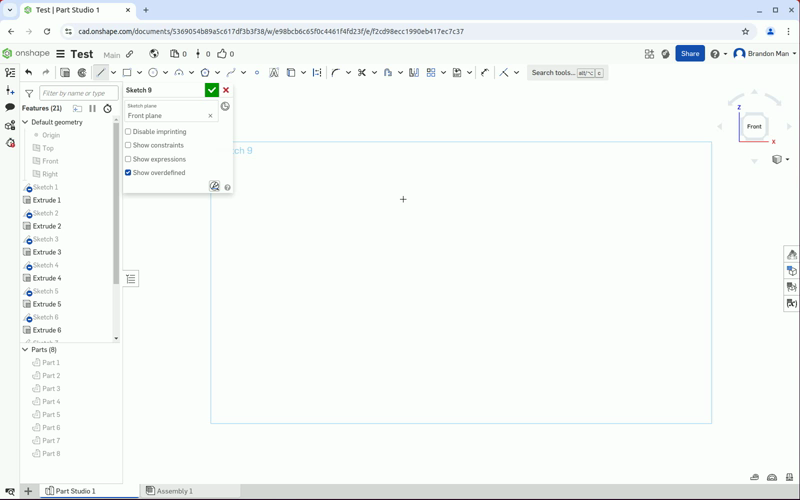
key_down(shift)
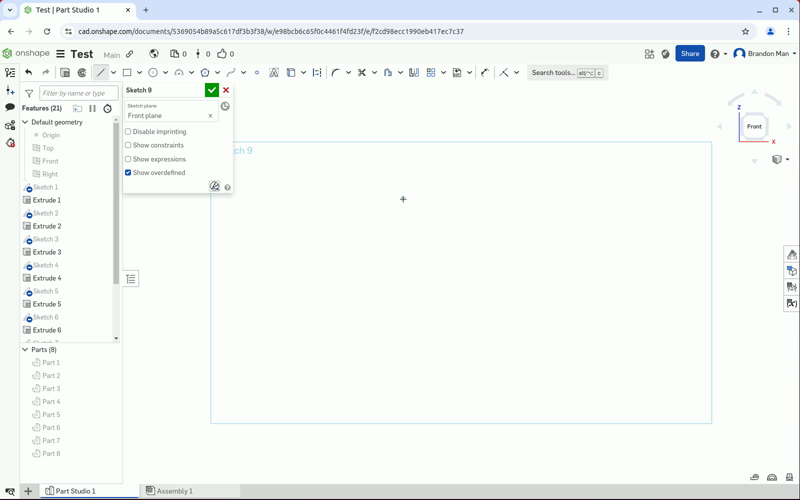
mouse_move(433, 198)
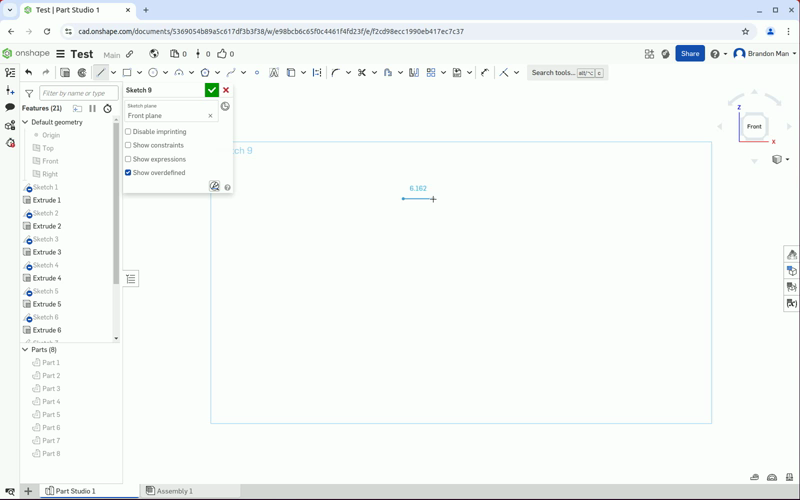
mouse_move(411, 198)
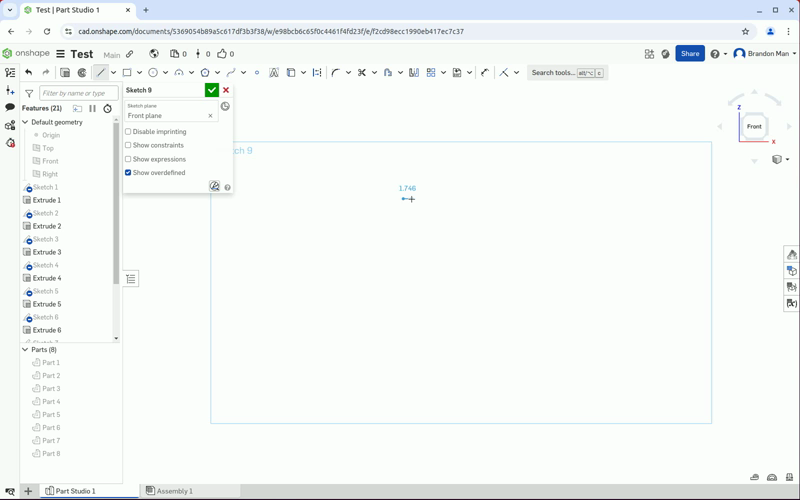
click(411, 198)
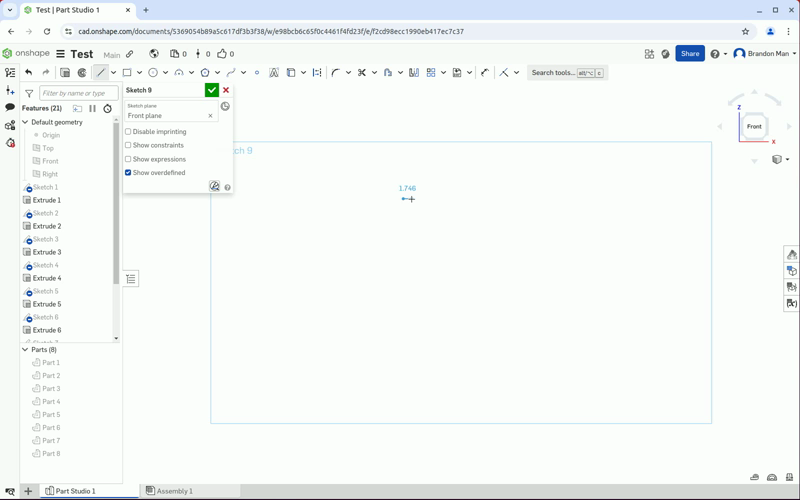
key_up(shift)
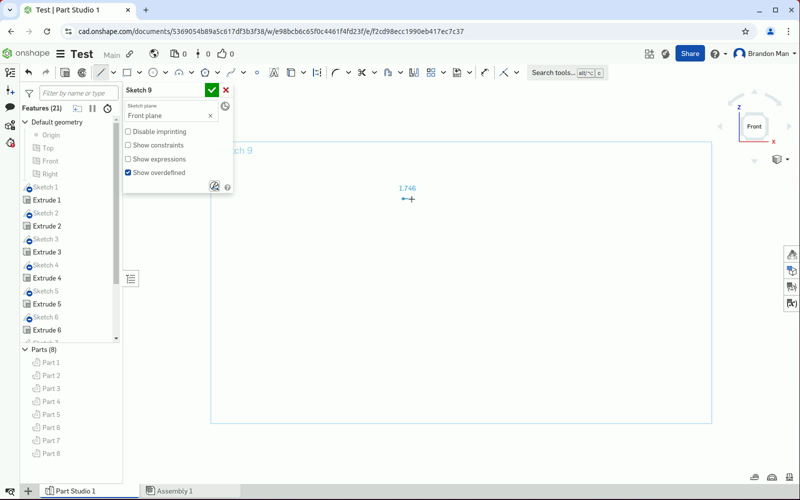
key_down(shift)
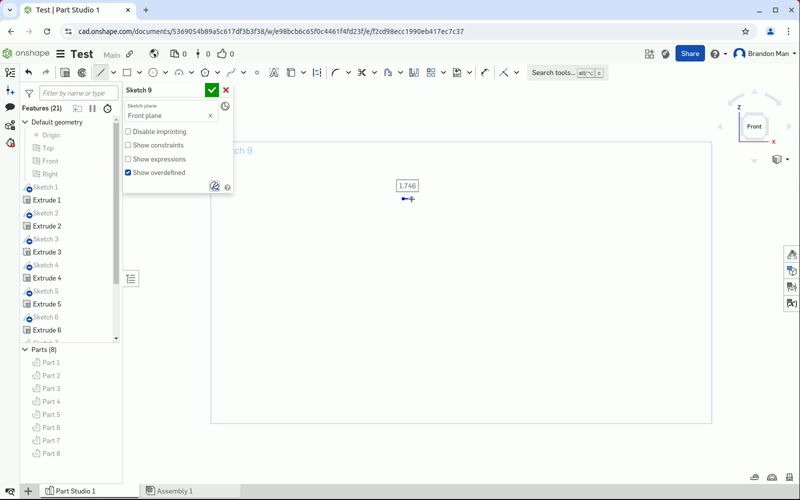
mouse_move(441, 198)
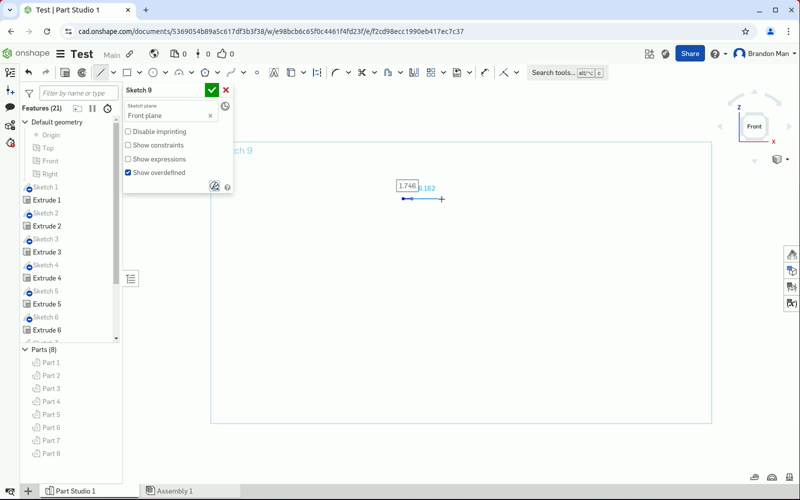
mouse_move(411, 193)
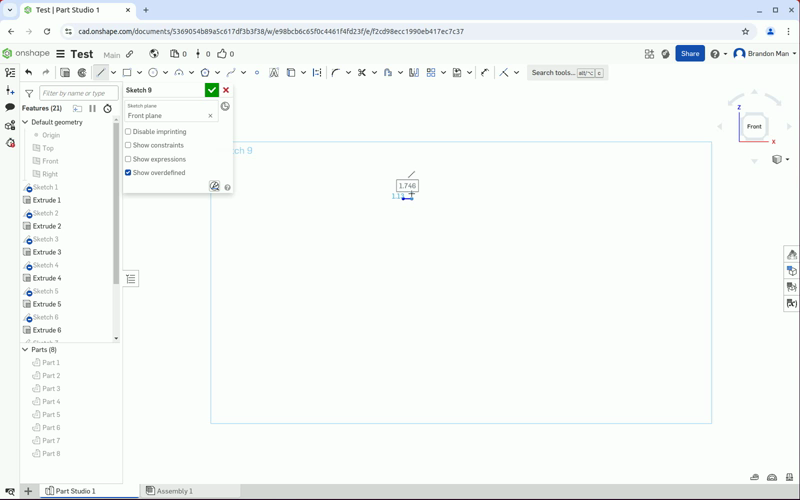
scroll(6)
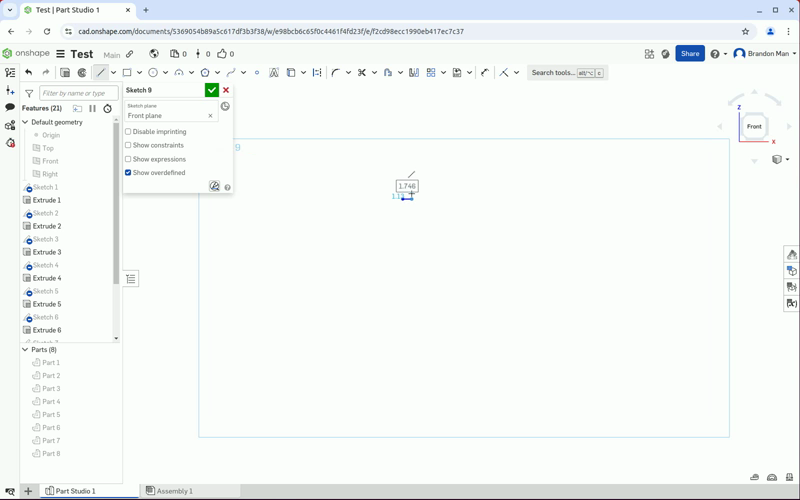
scroll(6)
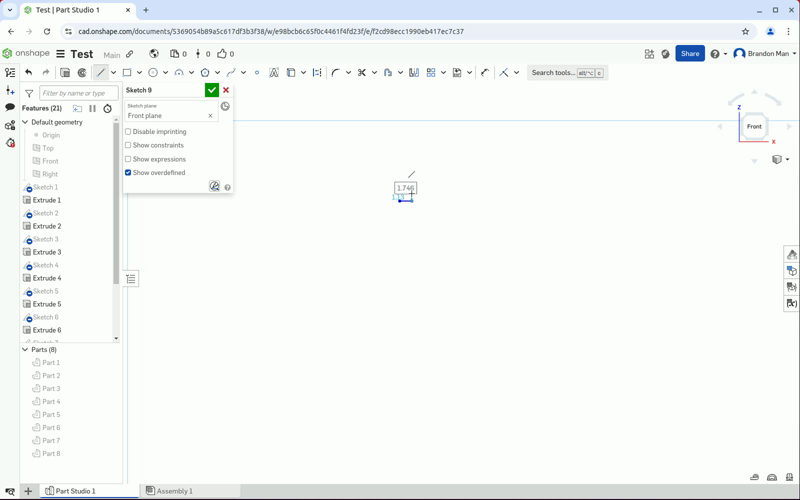
scroll(6)
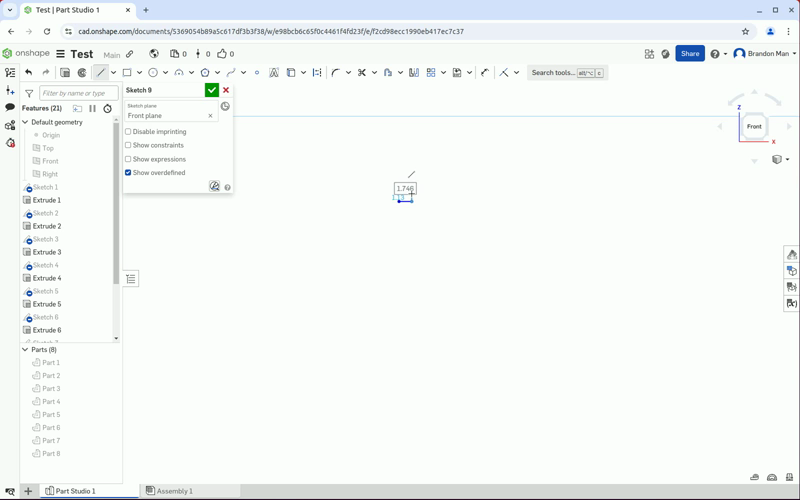
scroll(6)
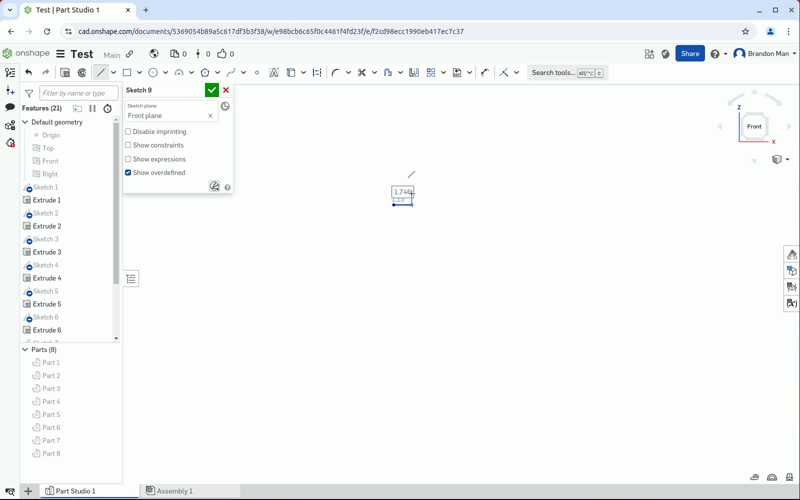
scroll(6)
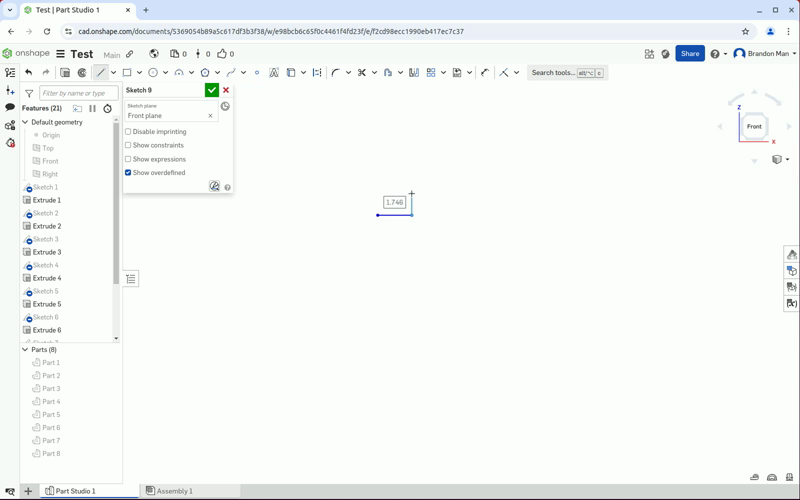
scroll(6)
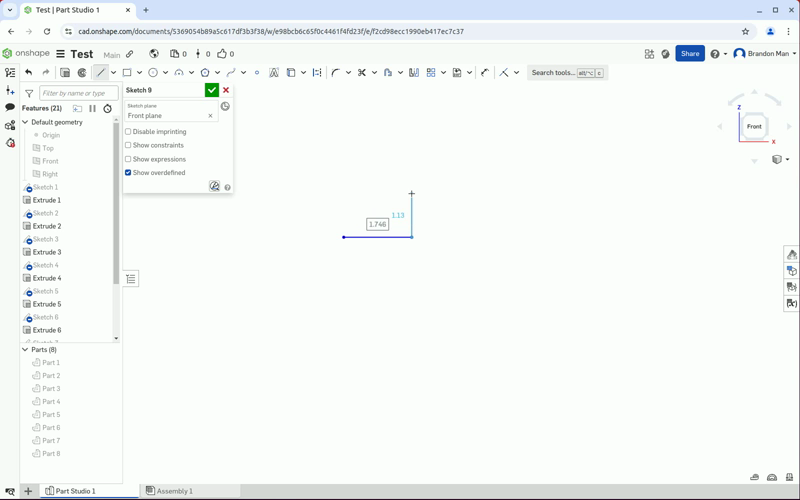
scroll(6)
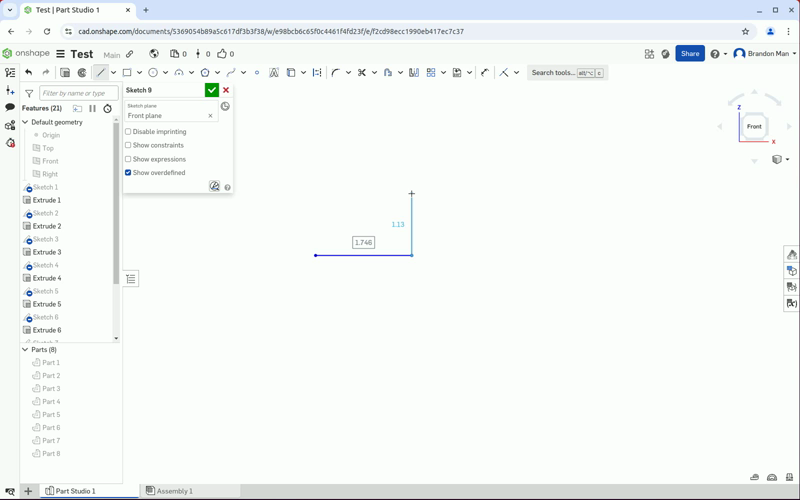
click(411, 193)
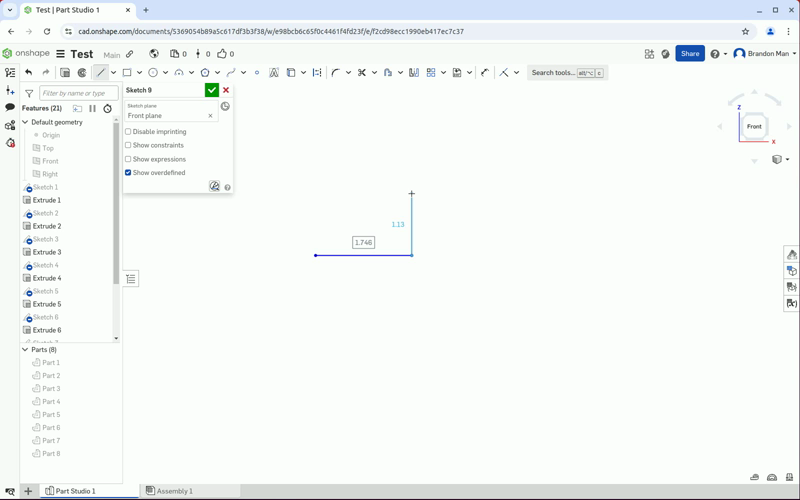
scroll(-6)
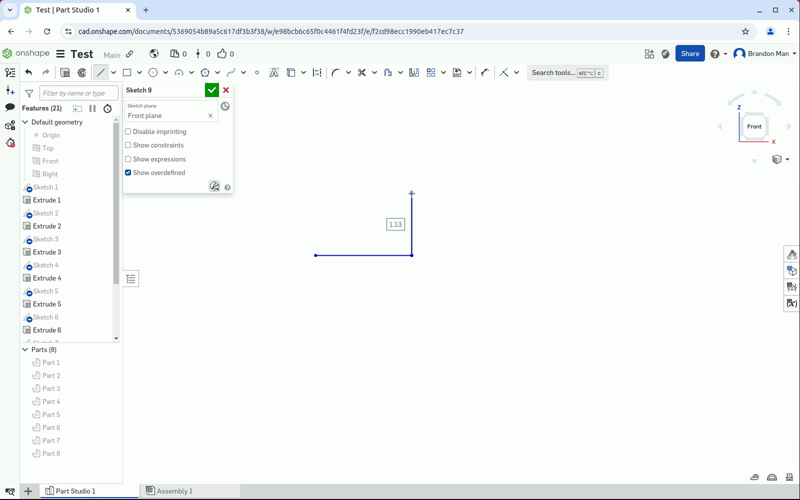
scroll(-6)
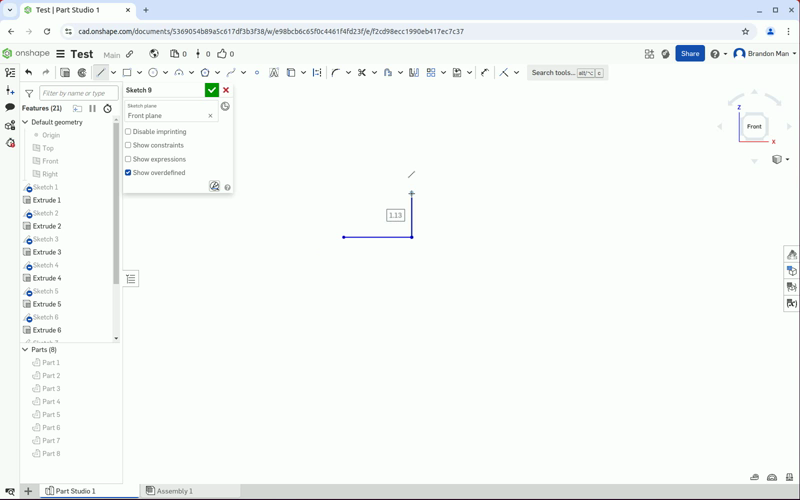
scroll(-6)
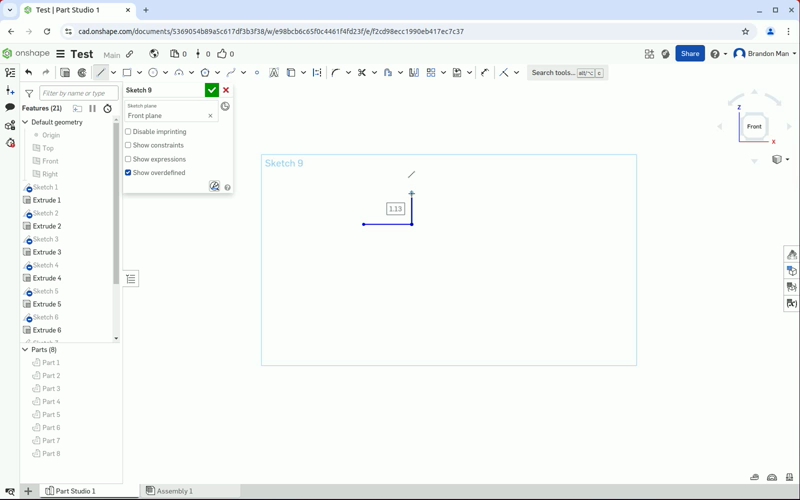
scroll(-6)
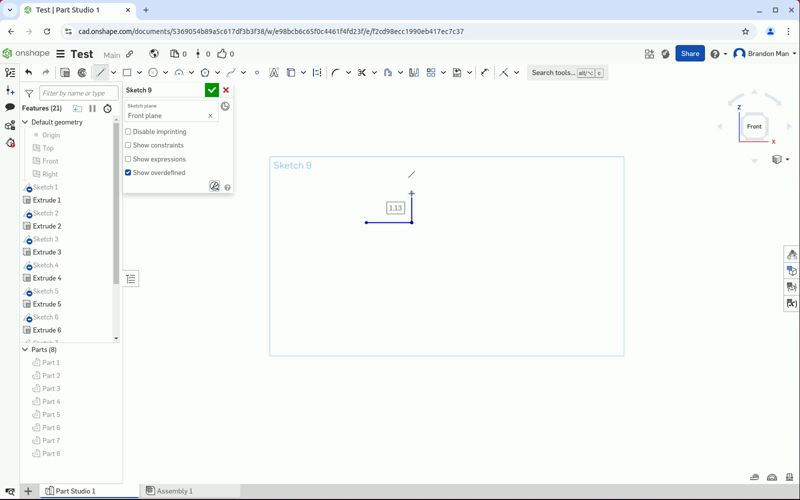
scroll(-6)
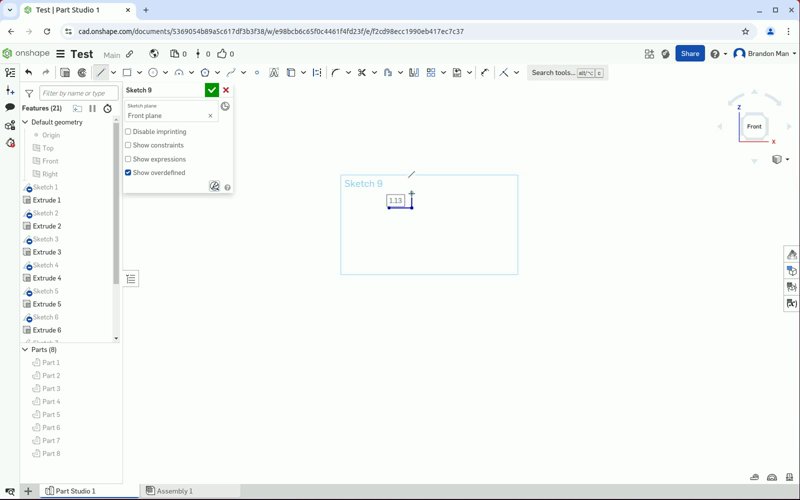
scroll(-6)
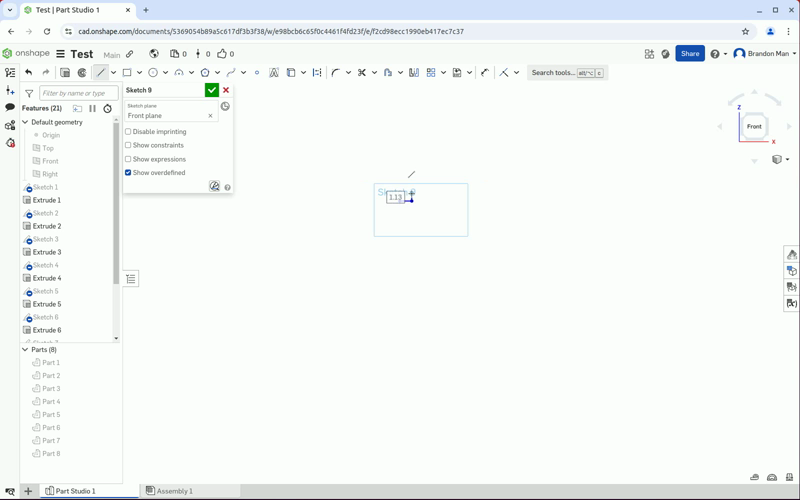
scroll(-6)
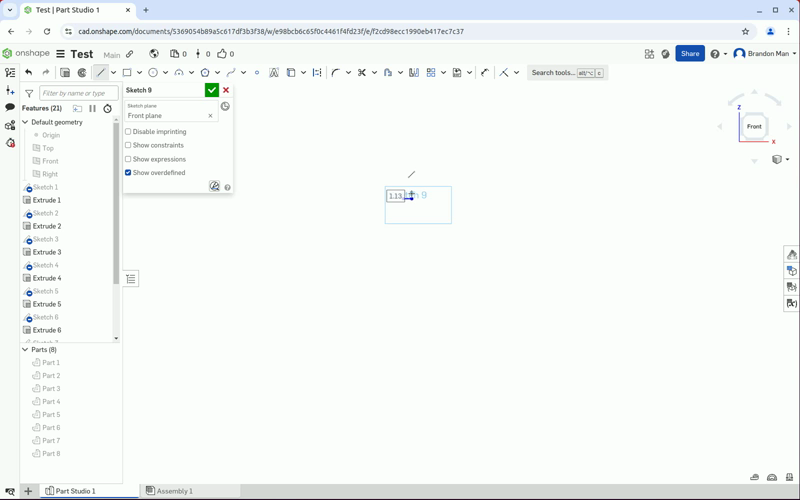
key_up(shift)
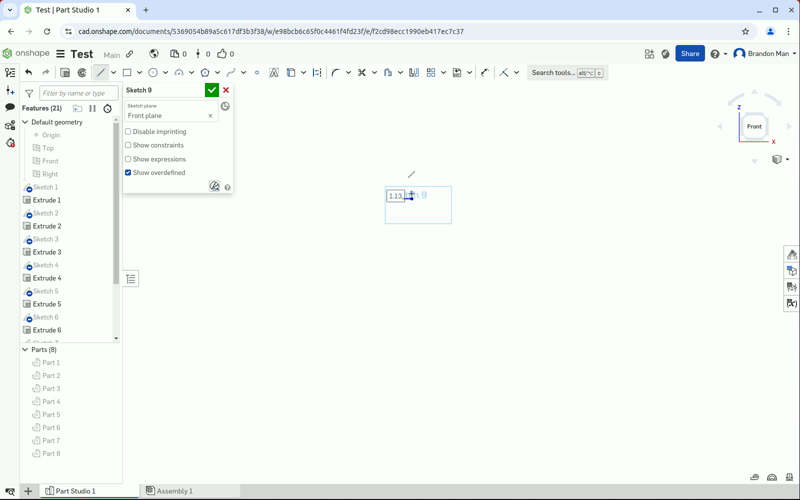
key_down(shift)
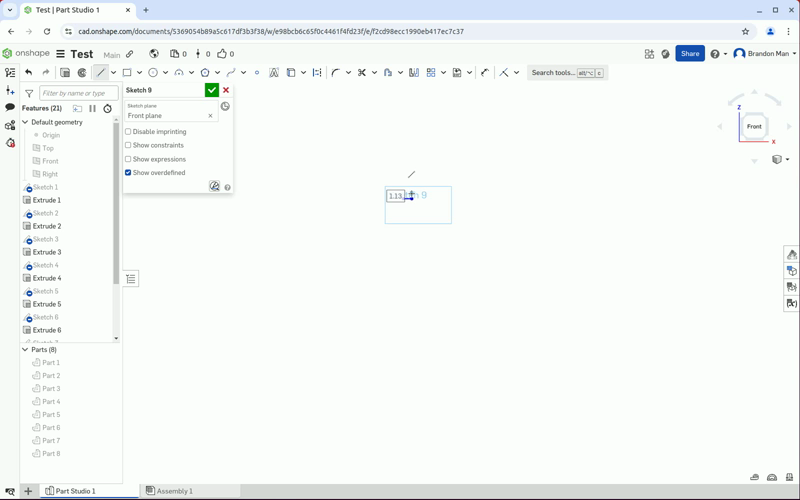
mouse_move(441, 193)
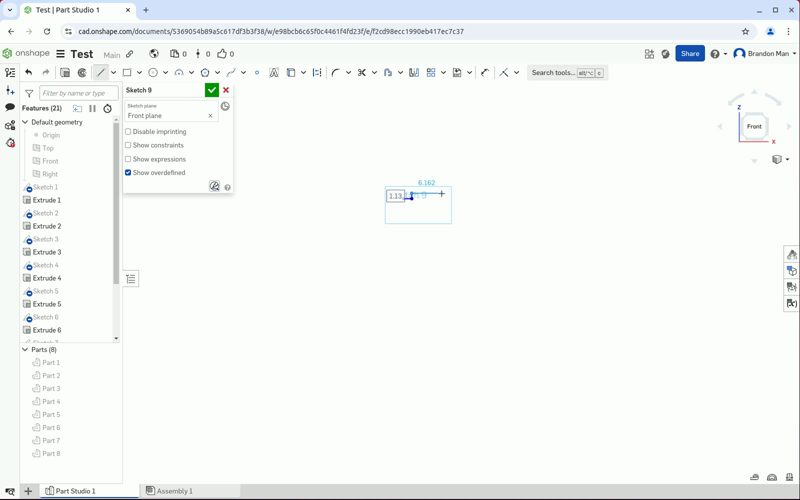
mouse_move(403, 193)
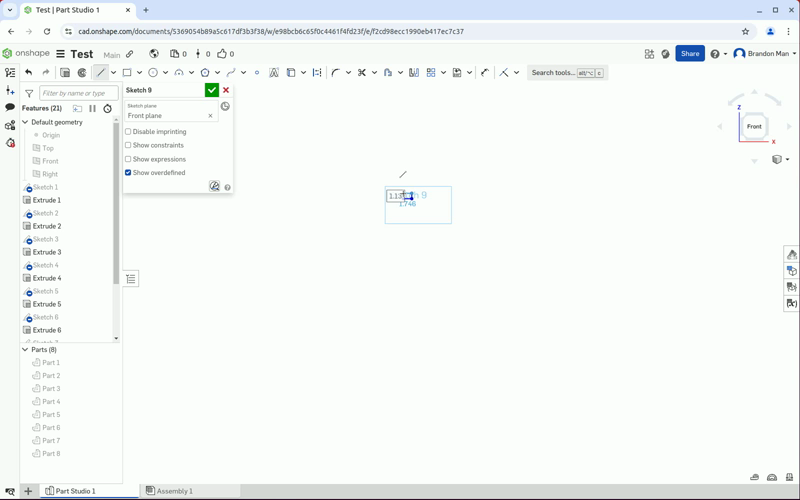
click(403, 193)
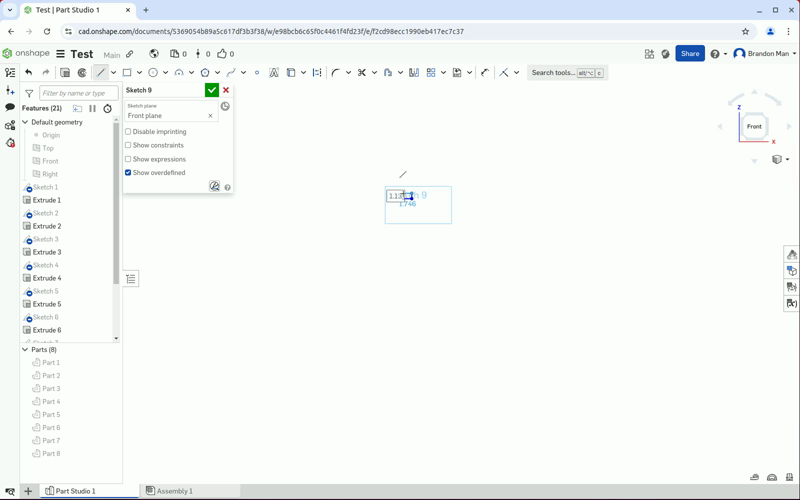
key_up(shift)
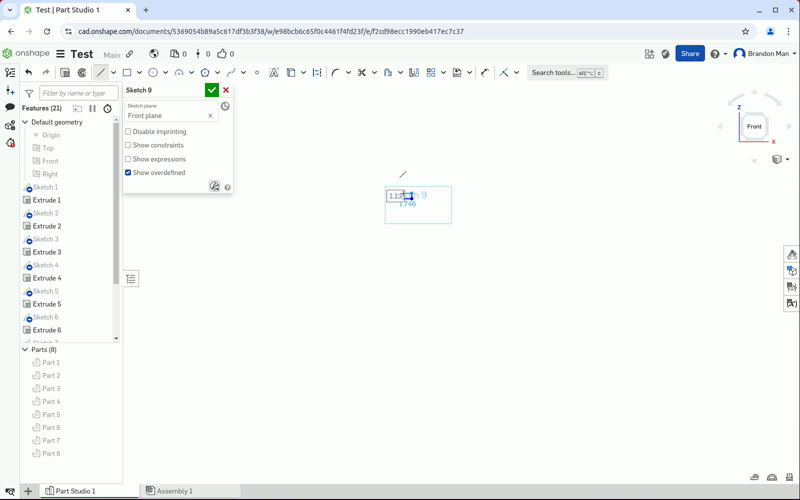
mouse_move(433, 193)
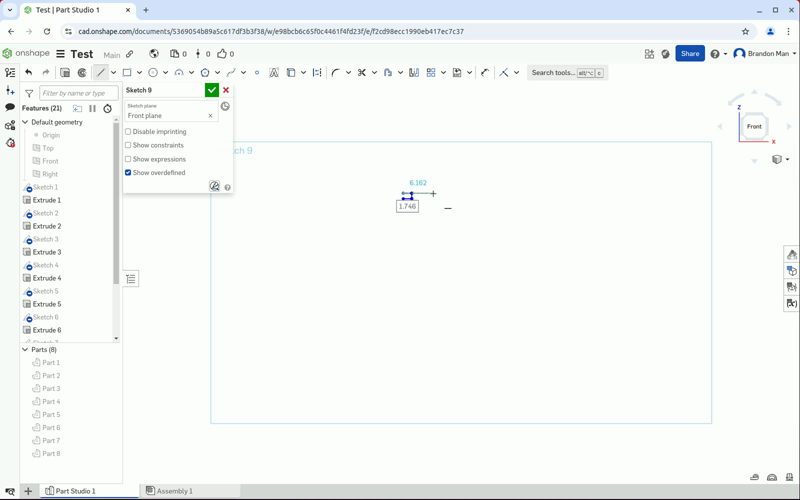
key_down(shift)
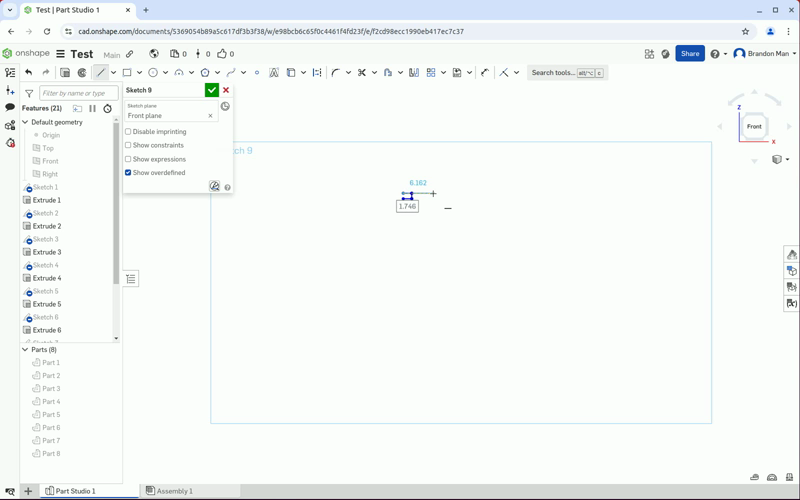
mouse_move(403, 198)
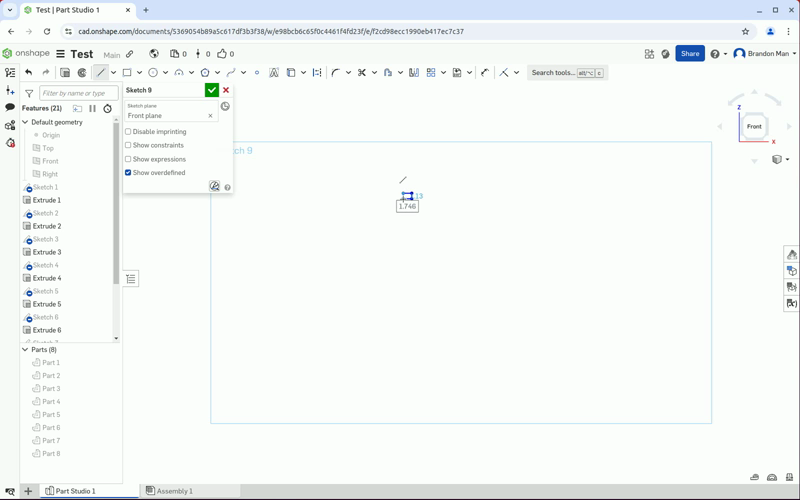
scroll(6)
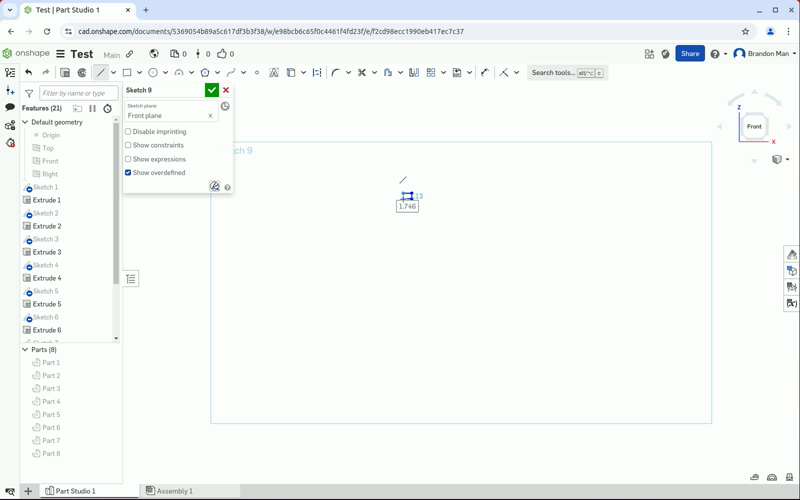
scroll(6)
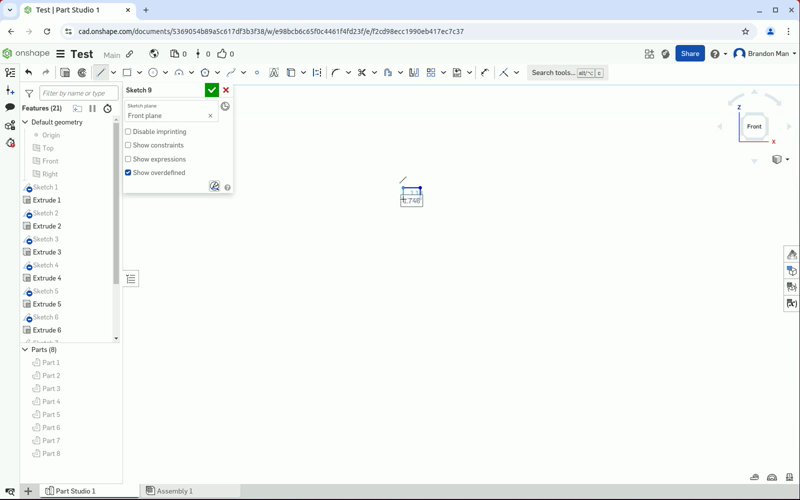
scroll(6)
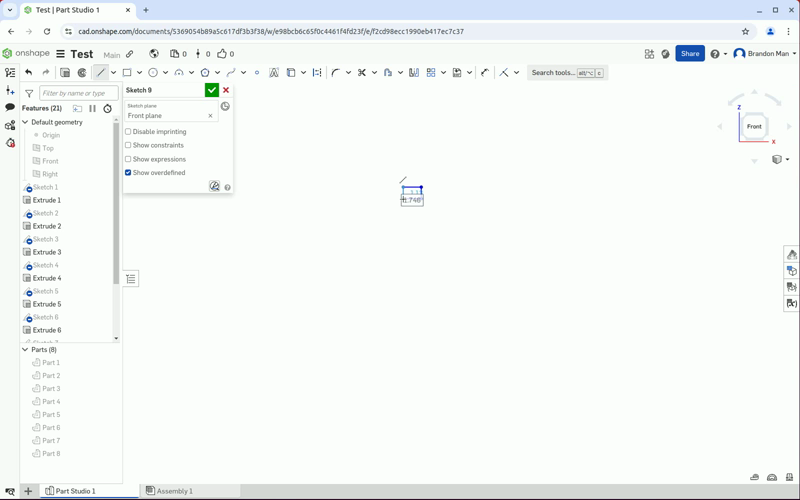
scroll(6)
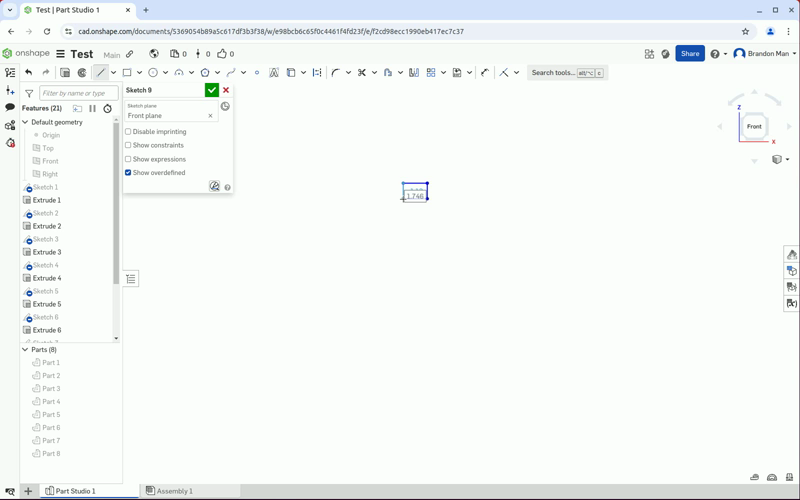
scroll(6)
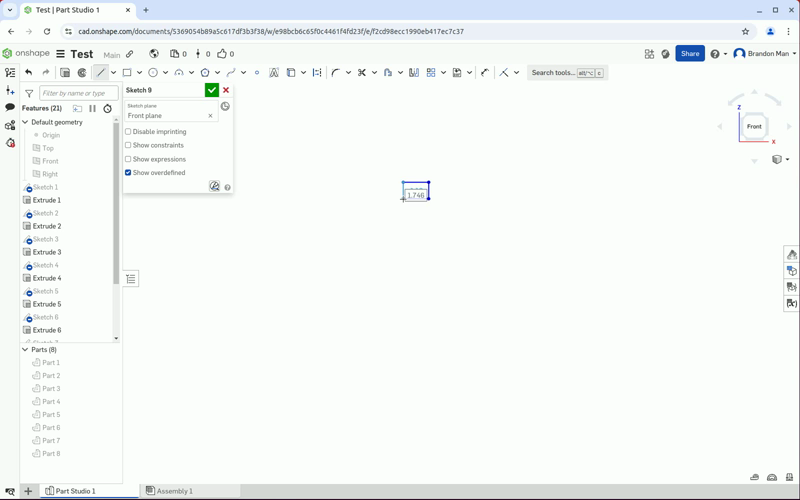
scroll(6)
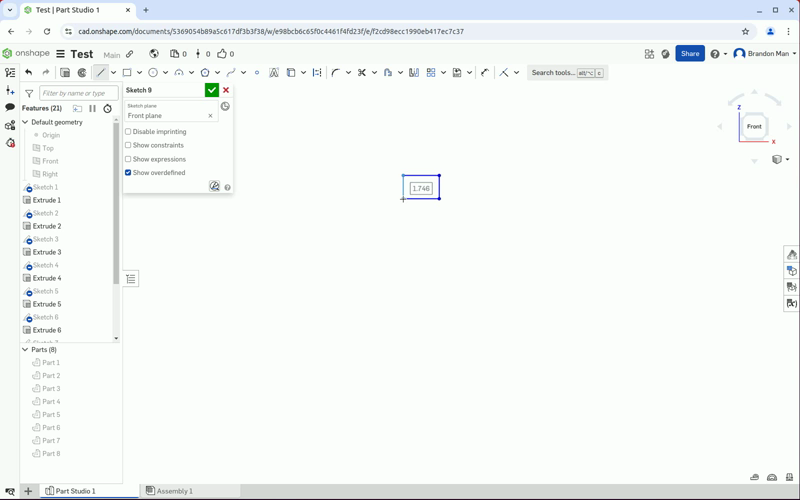
scroll(6)
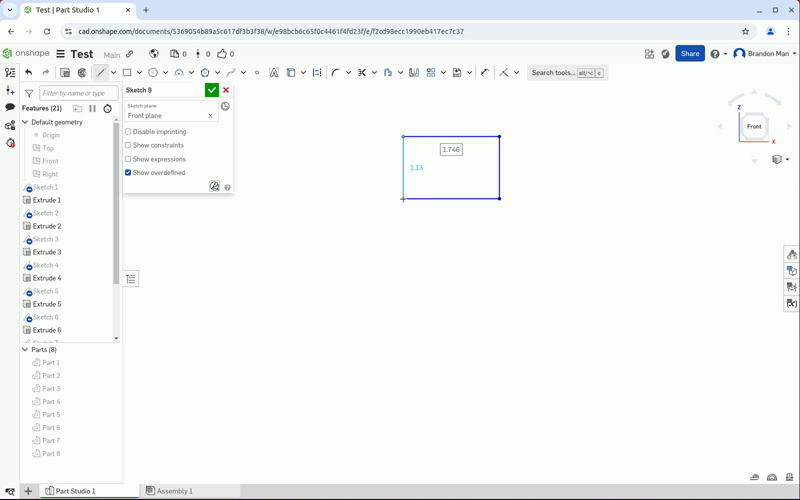
key_up(shift)
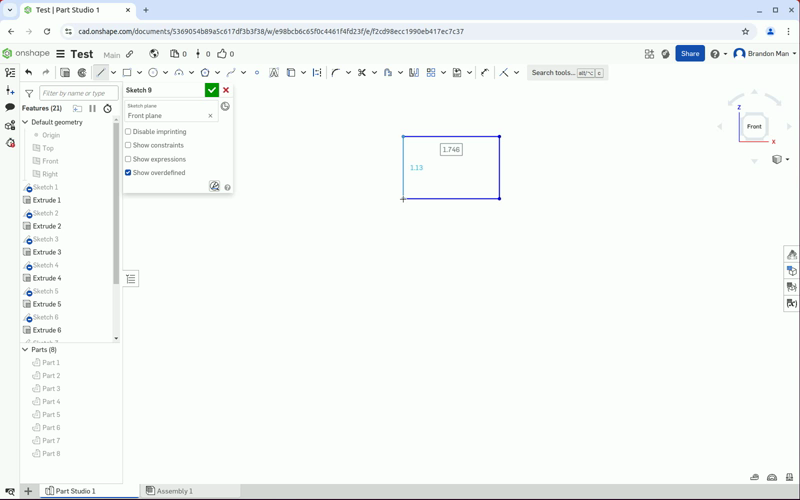
click(403, 198)
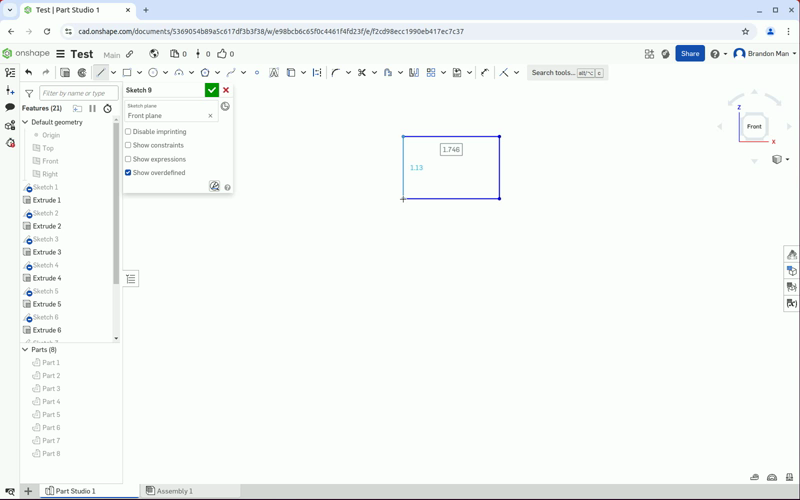
scroll(-6)
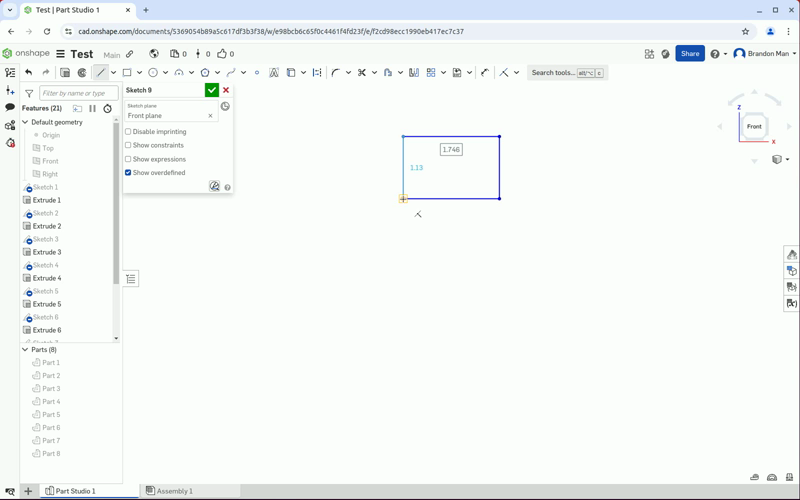
scroll(-6)
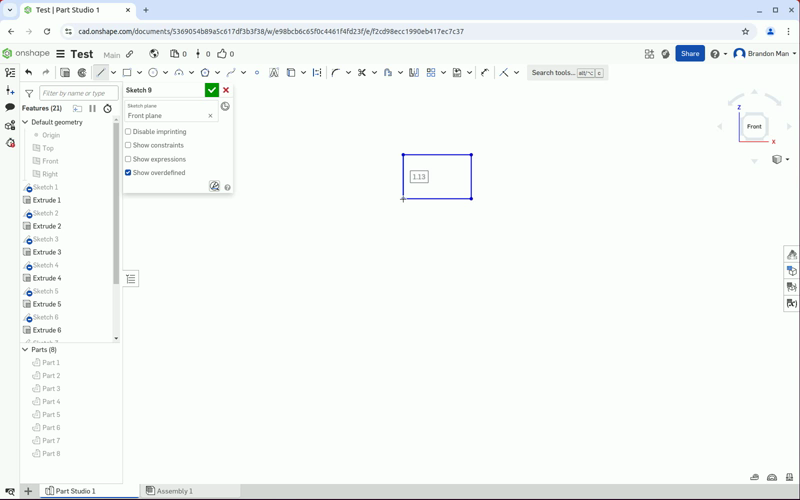
scroll(-6)
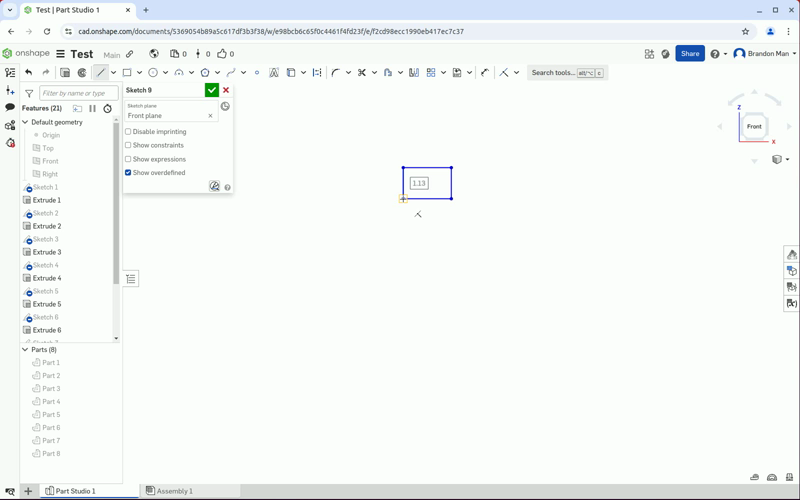
scroll(-6)
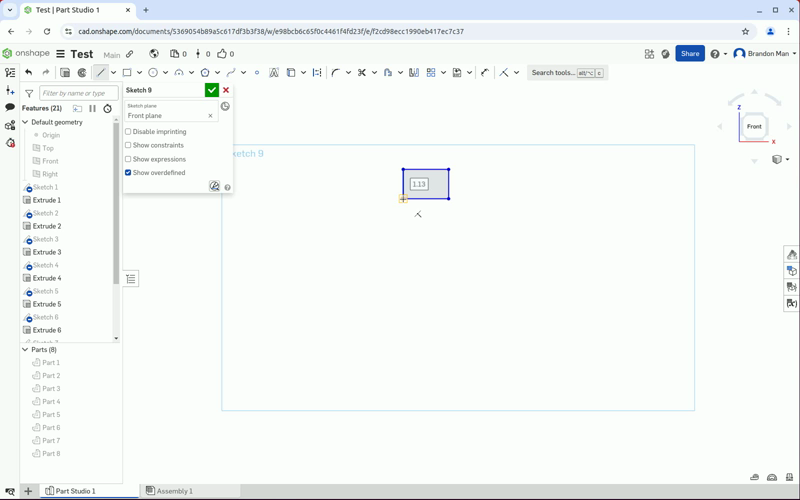
scroll(-6)
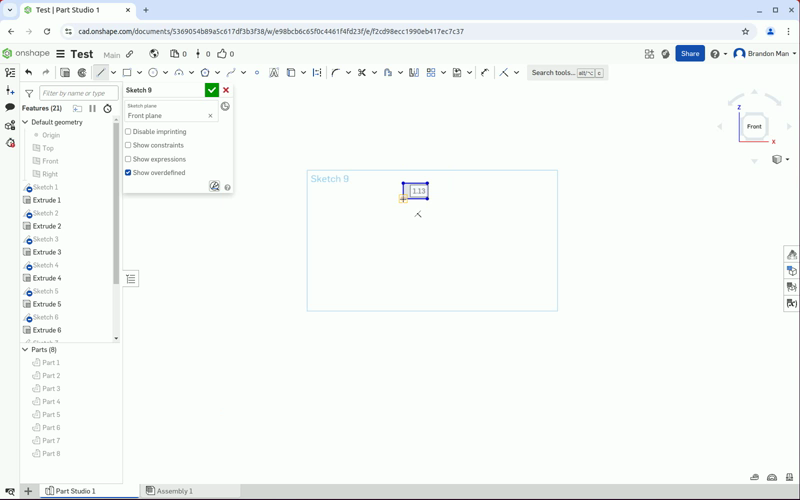
scroll(-6)
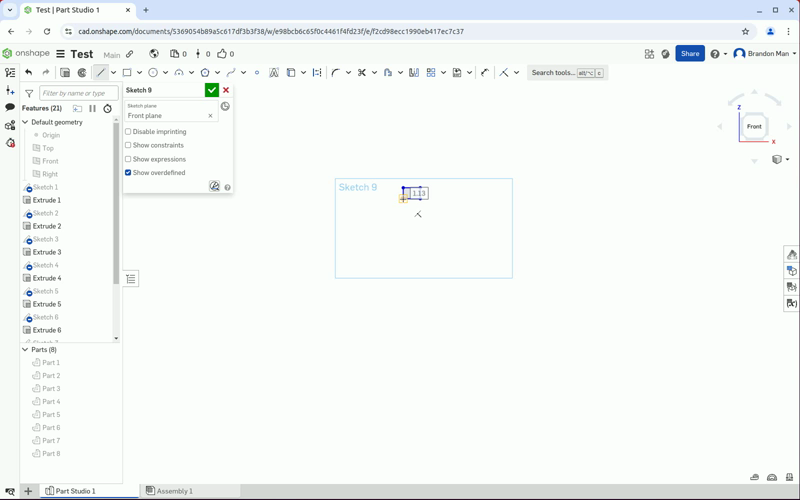
scroll(-6)
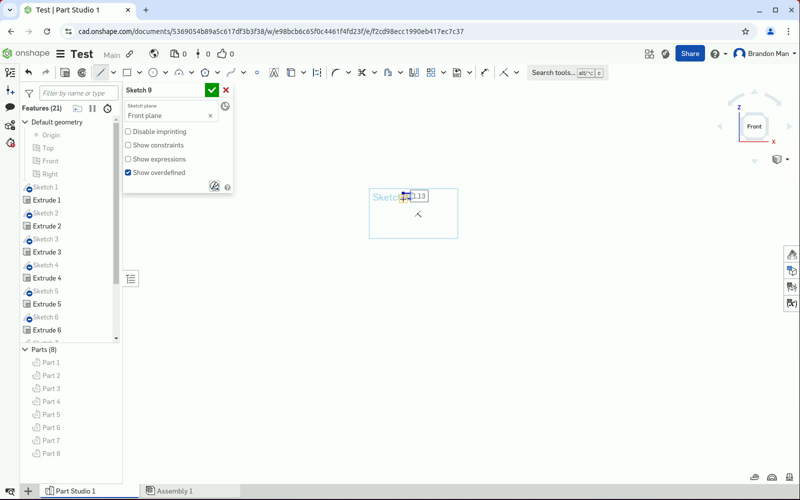
key(esc)
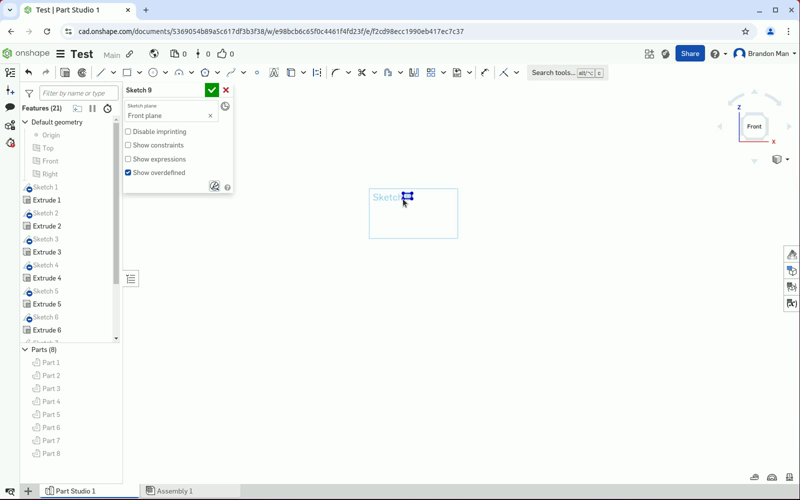
mouse_move(403, 197)
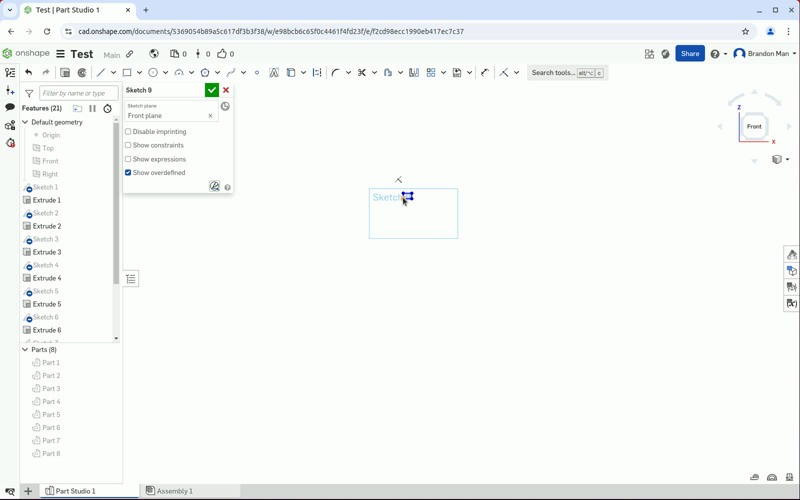
scroll(6)
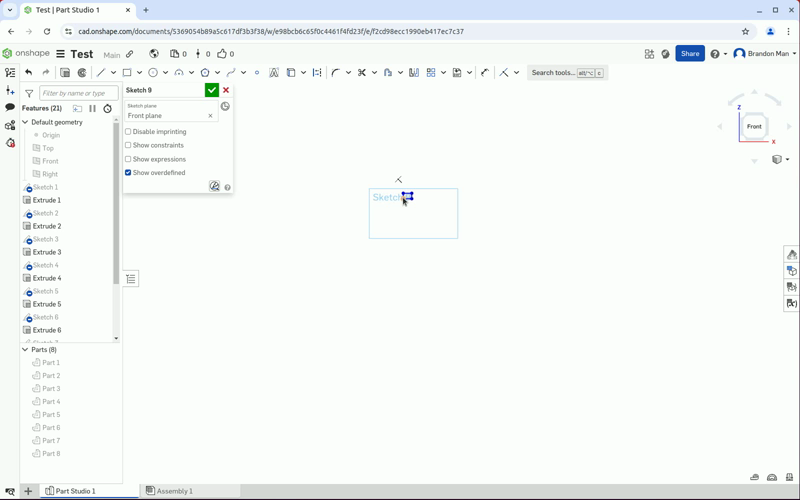
scroll(6)
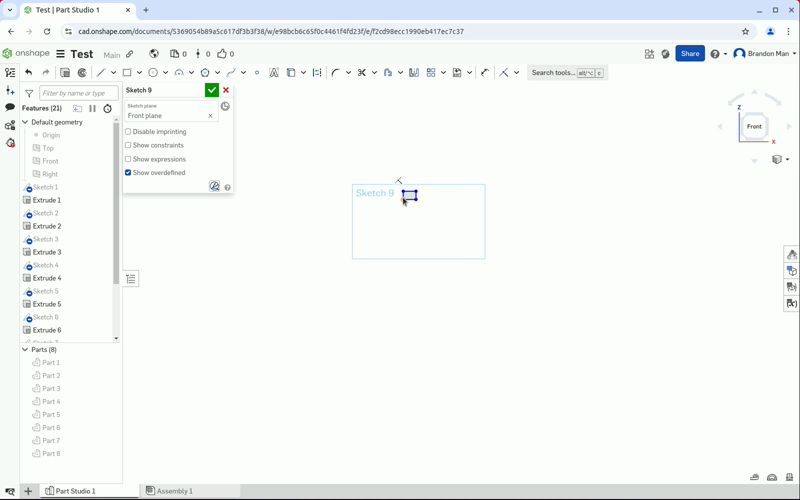
scroll(6)
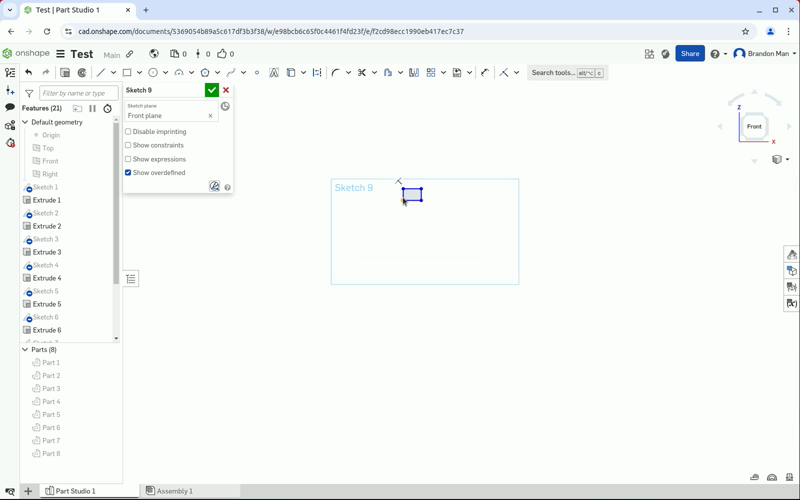
scroll(6)
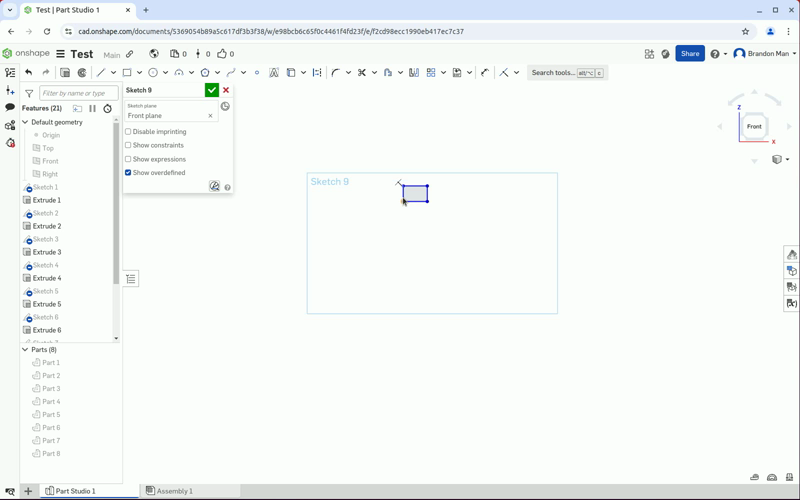
scroll(6)
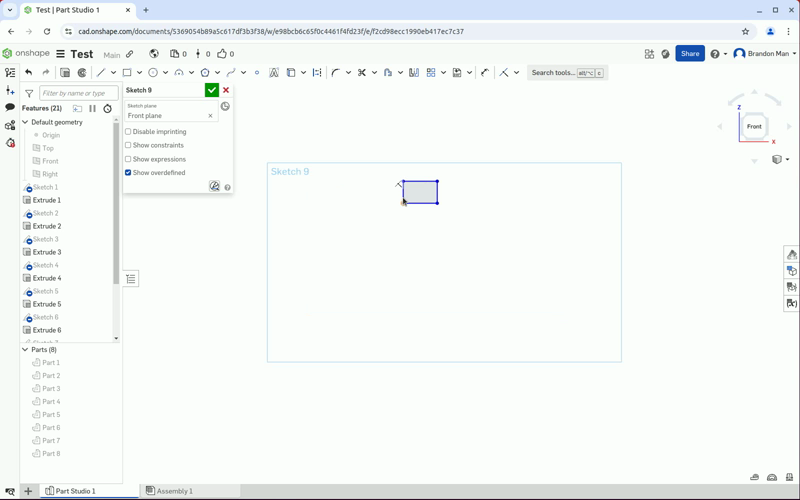
scroll(6)
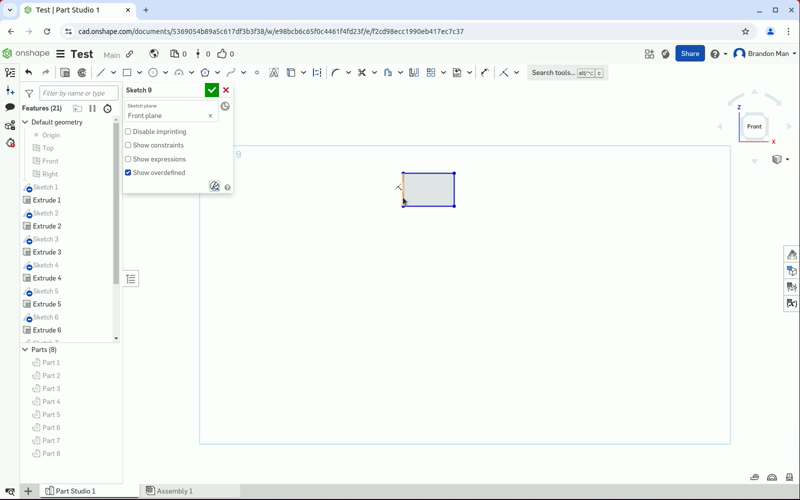
scroll(6)
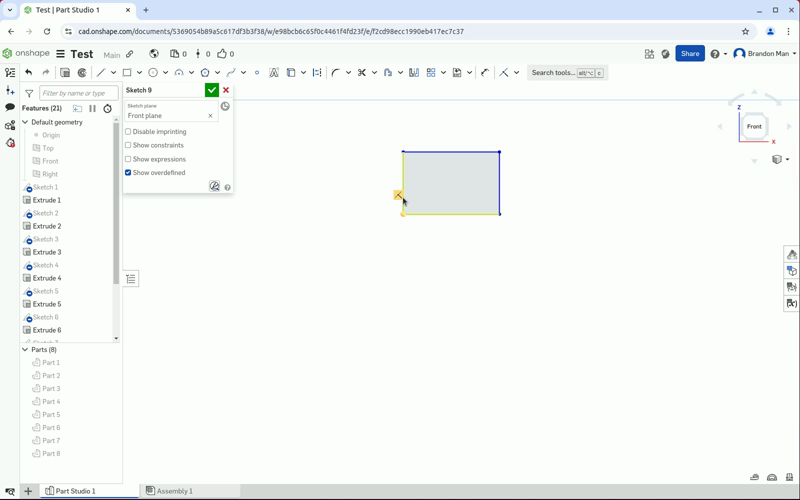
click(403, 197)
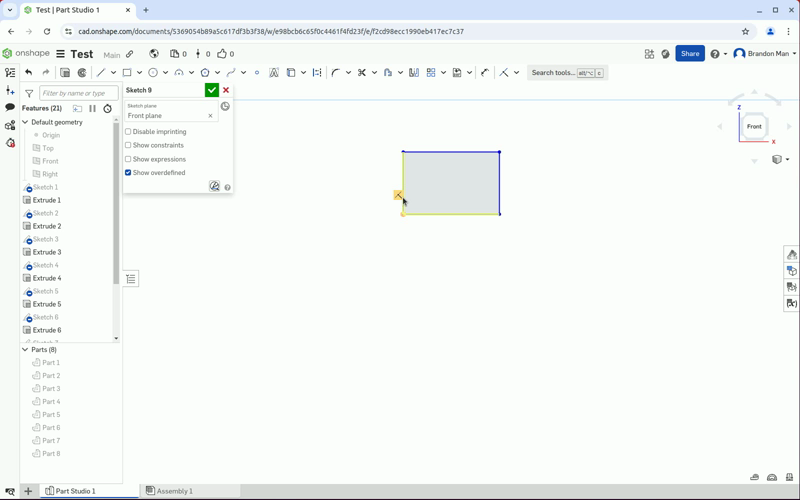
scroll(-6)
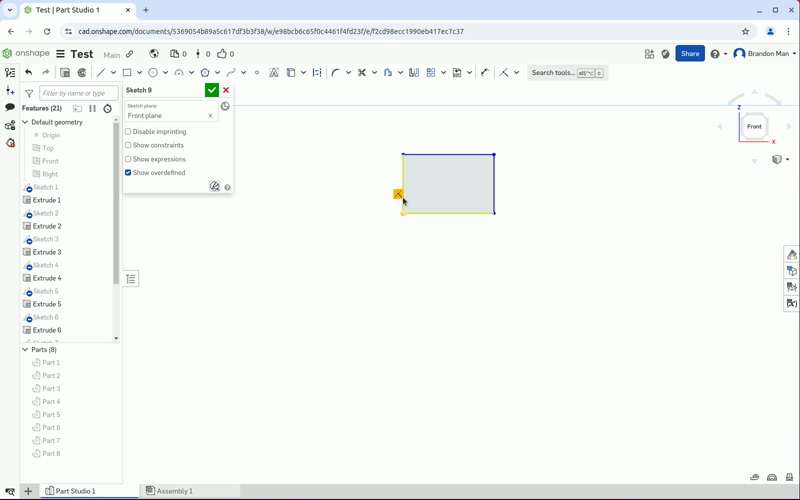
scroll(-6)
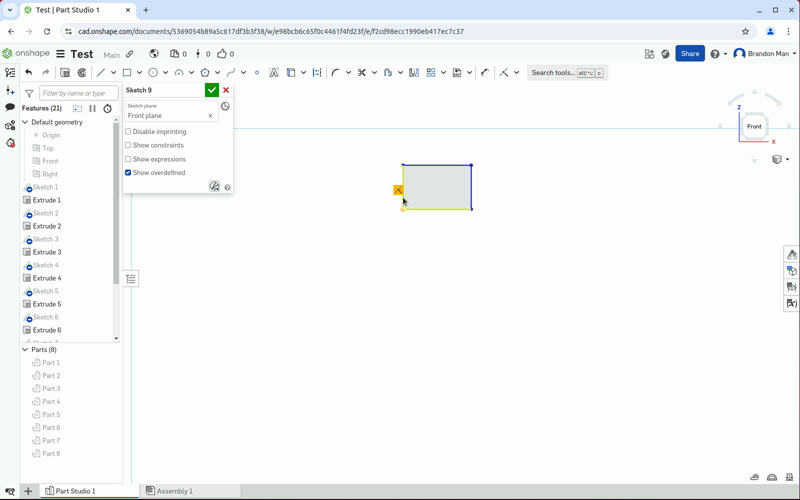
scroll(-6)
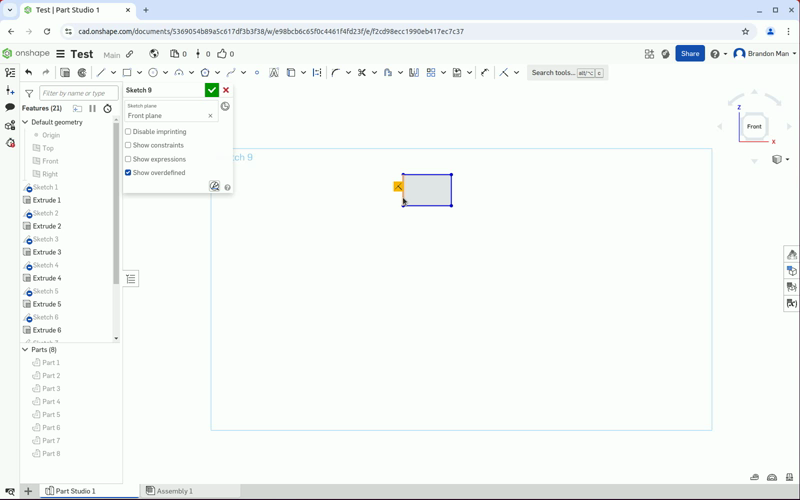
scroll(-6)
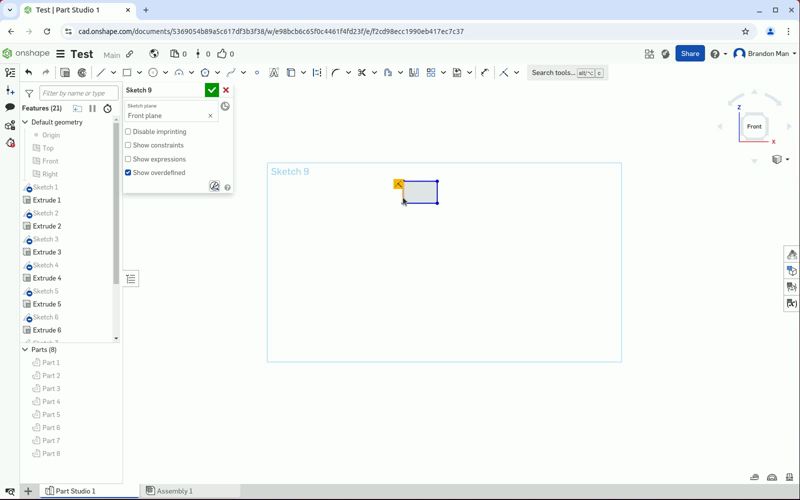
scroll(-6)
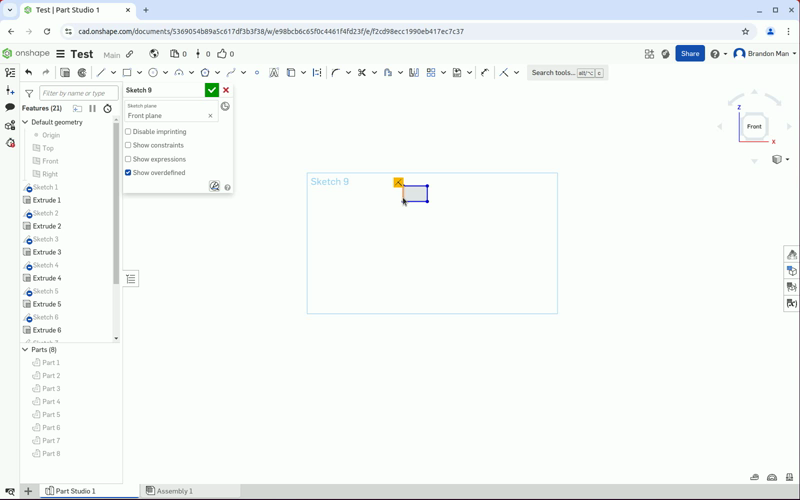
scroll(-6)
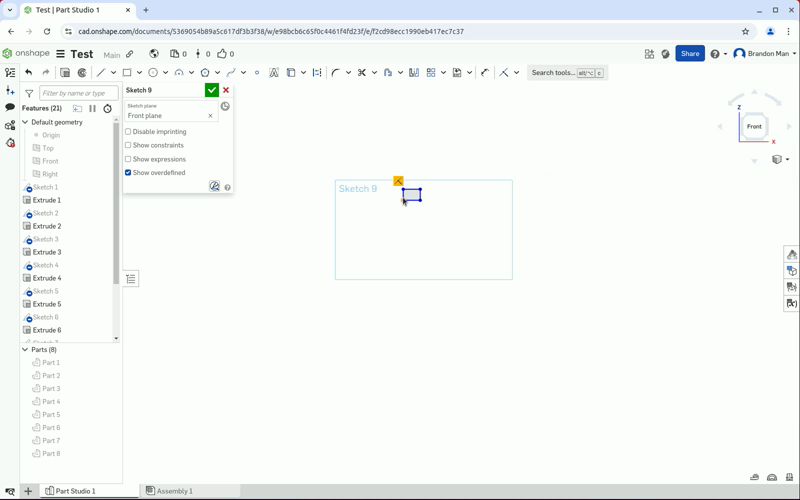
scroll(-6)
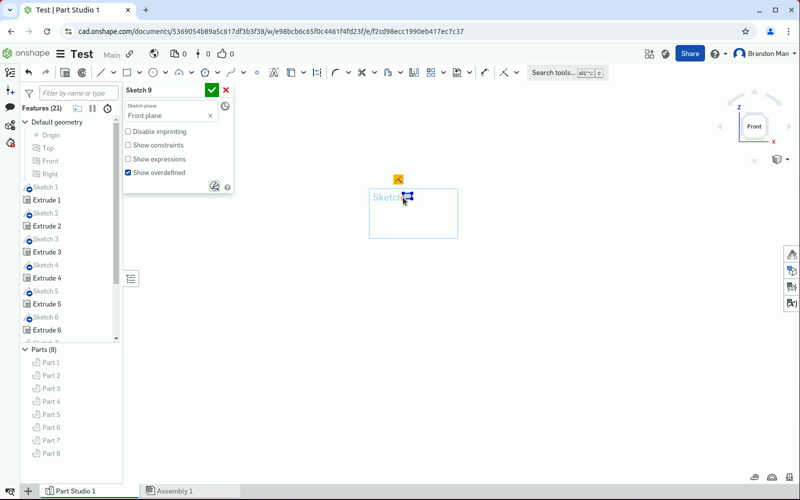
mouse_move(73, 352)
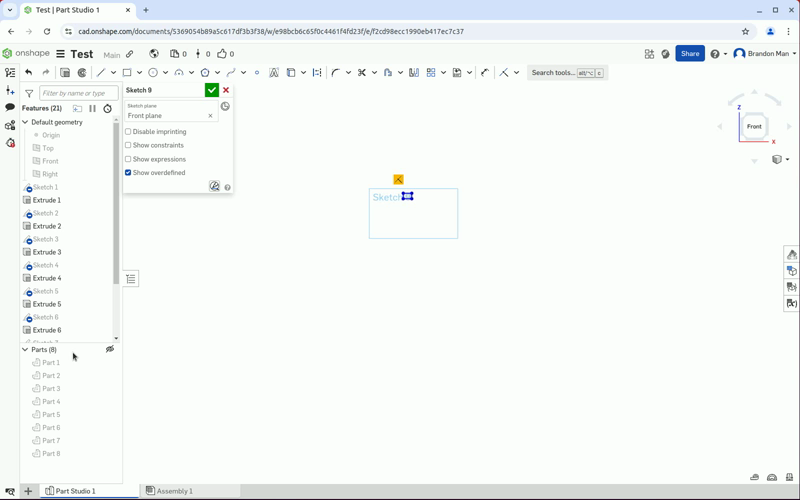
key(shift+y)
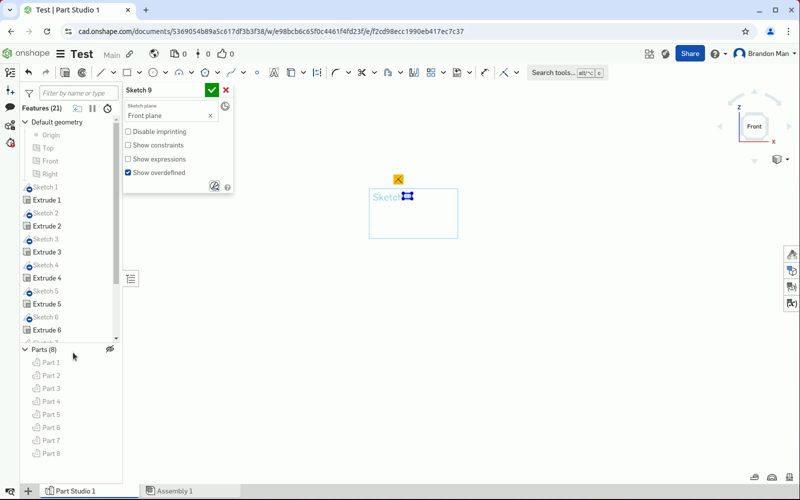
key(shift+e)
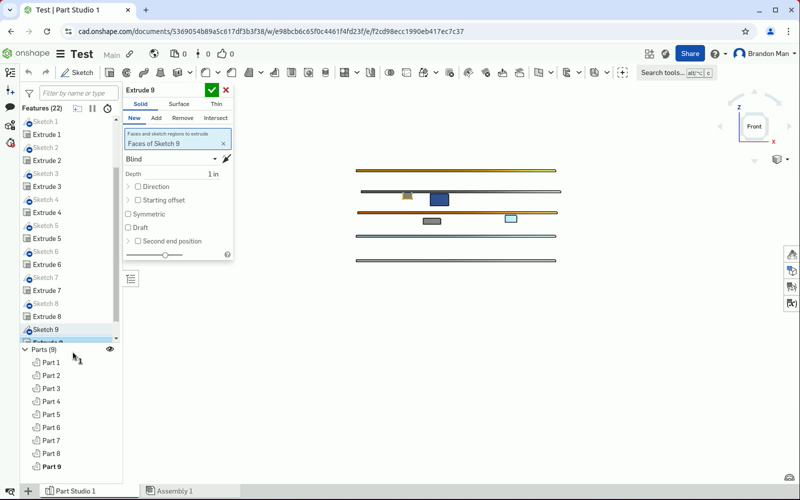
mouse_move(143, 106)
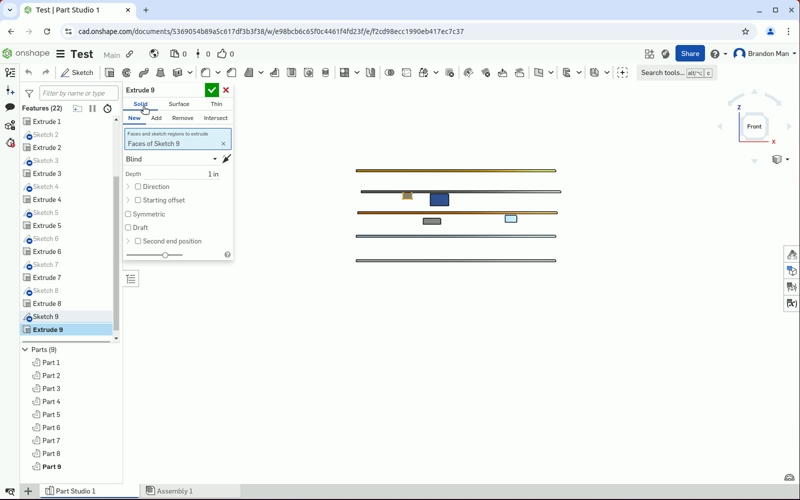
click(143, 106)
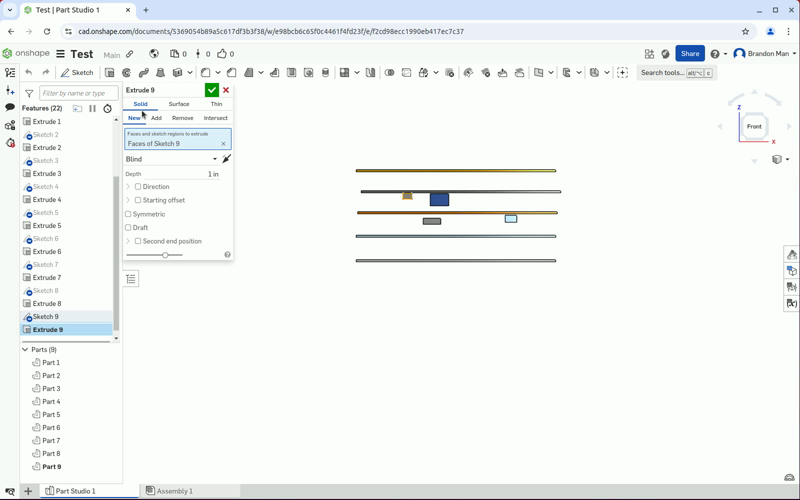
mouse_move(137, 120)
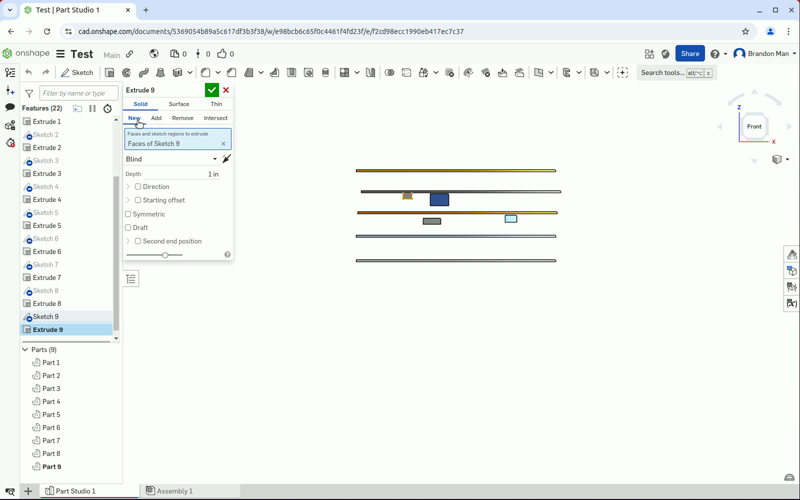
click(137, 120)
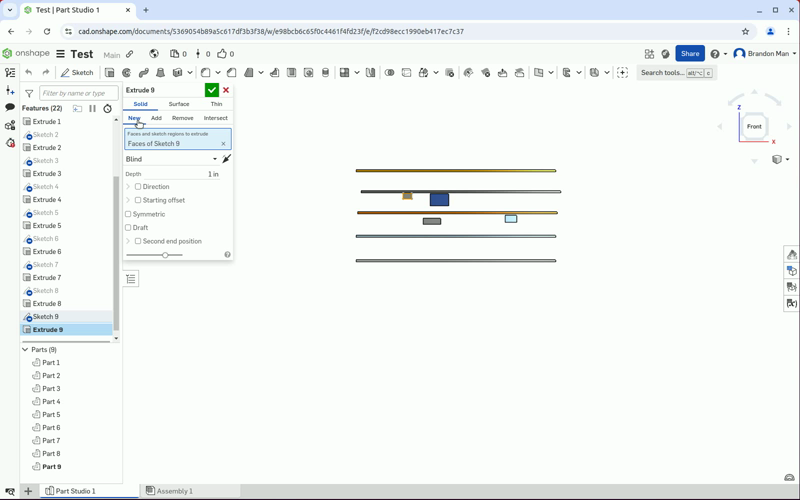
key(tab, 4)
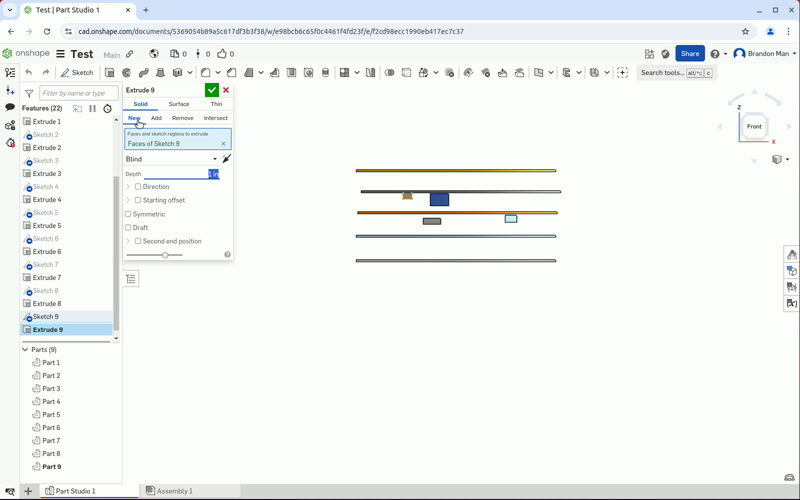
text(0.241)
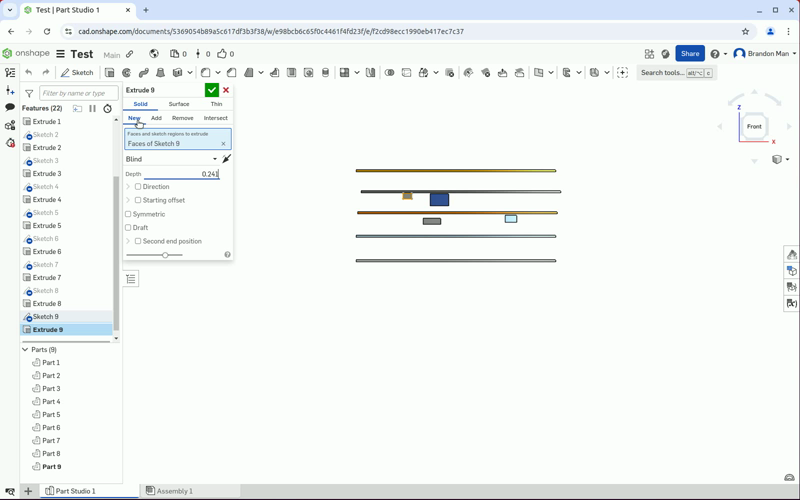
key(enter)
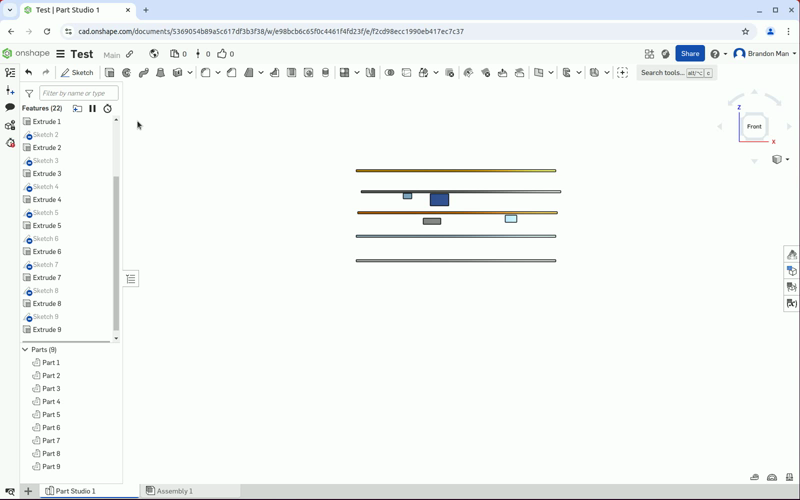
key(shift+h)
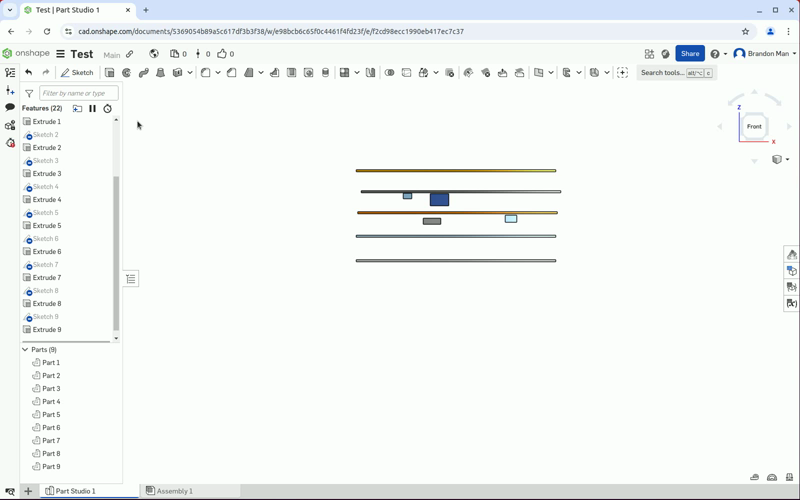
key(shift+h)
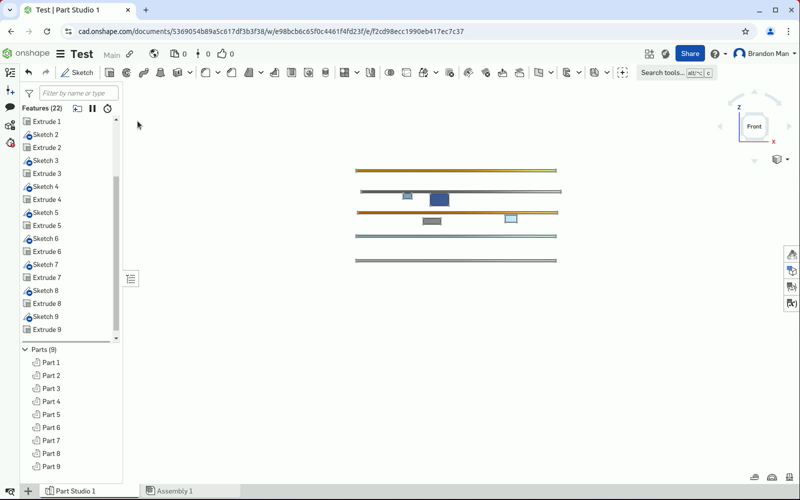
key(shift+7)
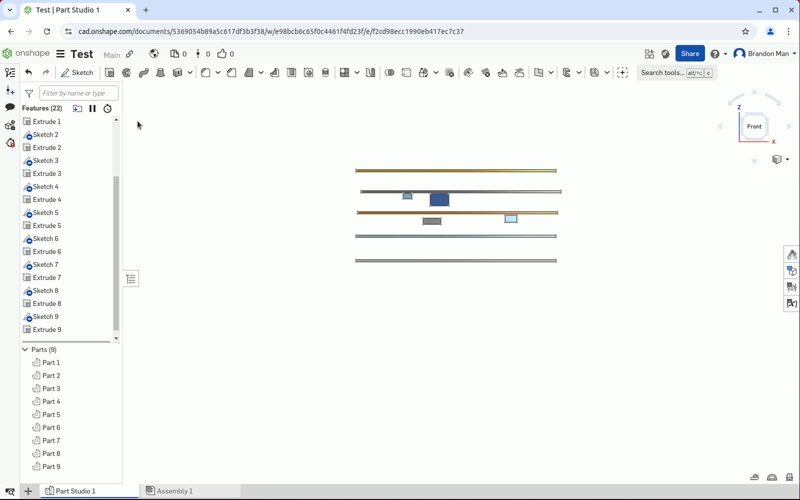
key(left, 2)
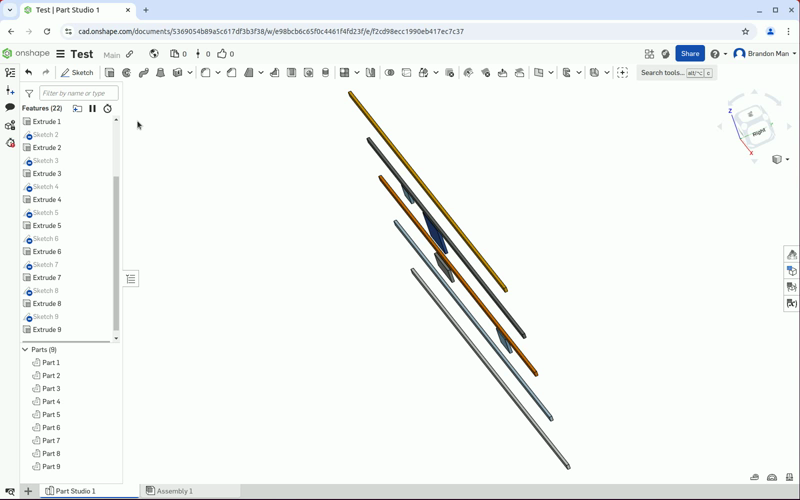
key(down, 2)
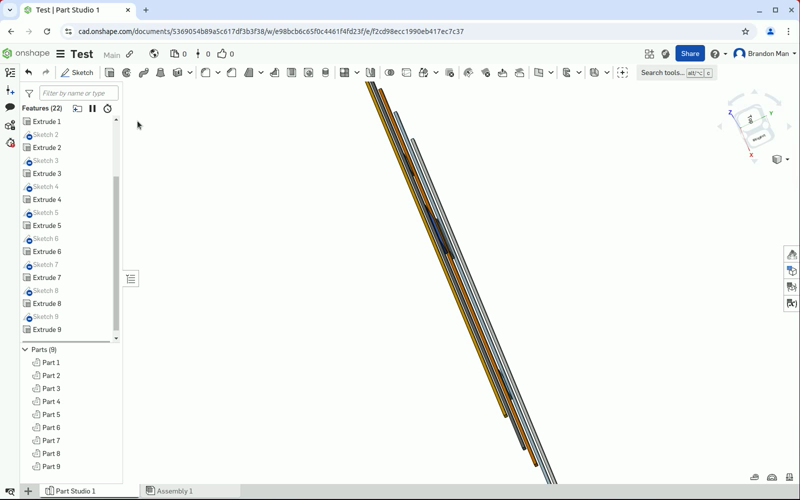
key(up, 2)
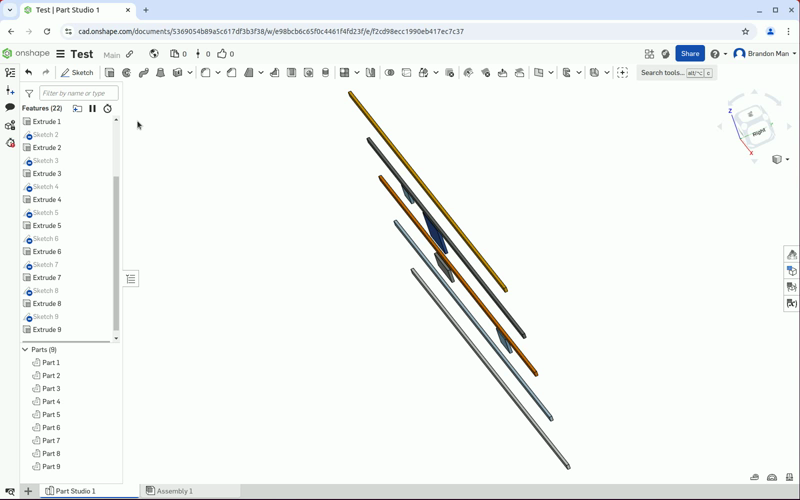
key(right, 2)
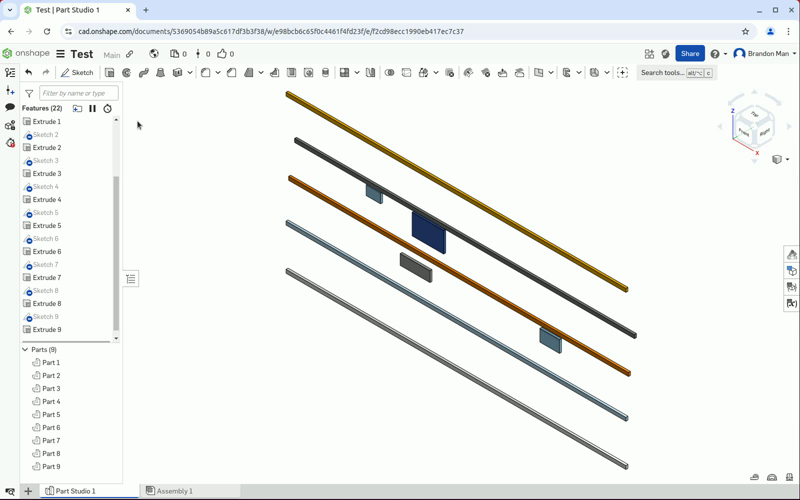
mouse_move(69, 111)
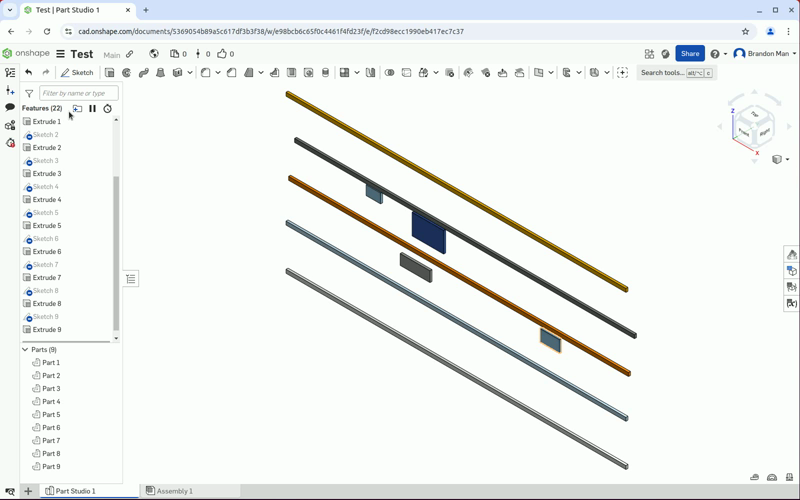
click(69, 111)